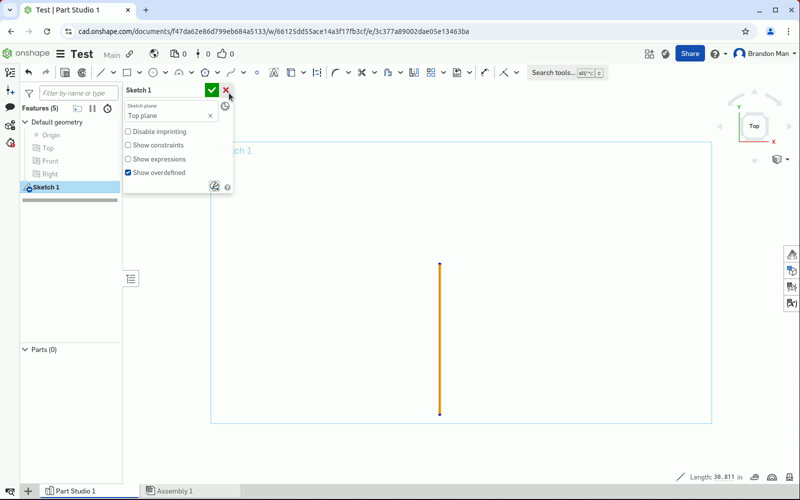
key(shift+h)
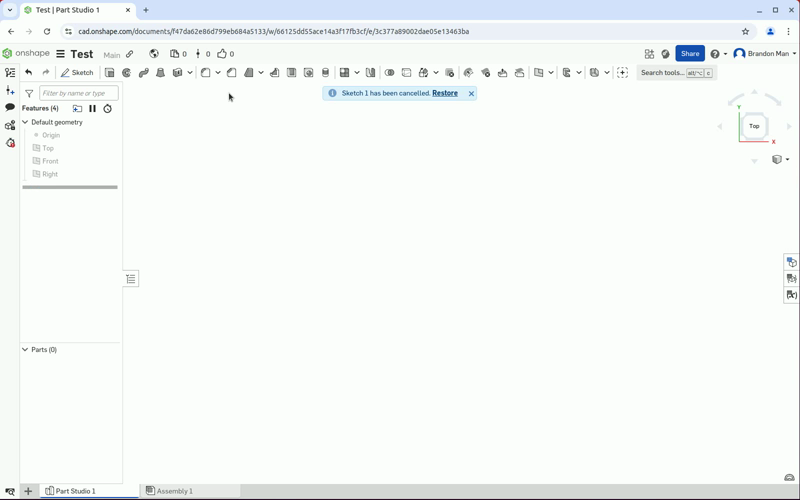
mouse_move(73, 352)
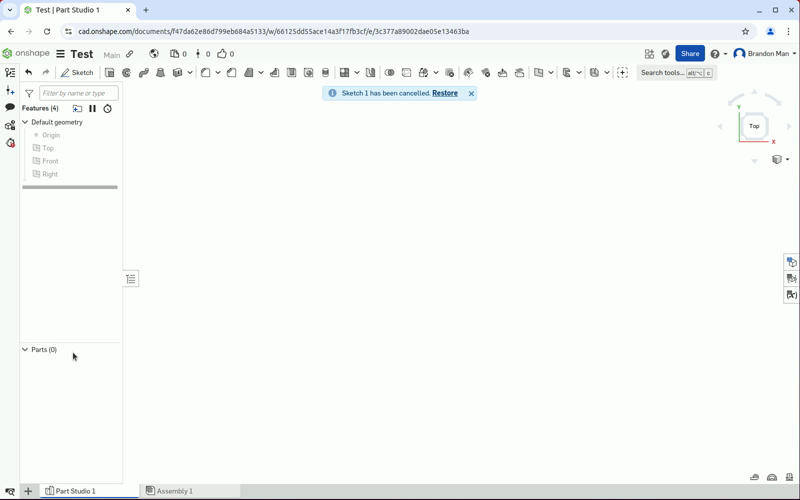
key(y)
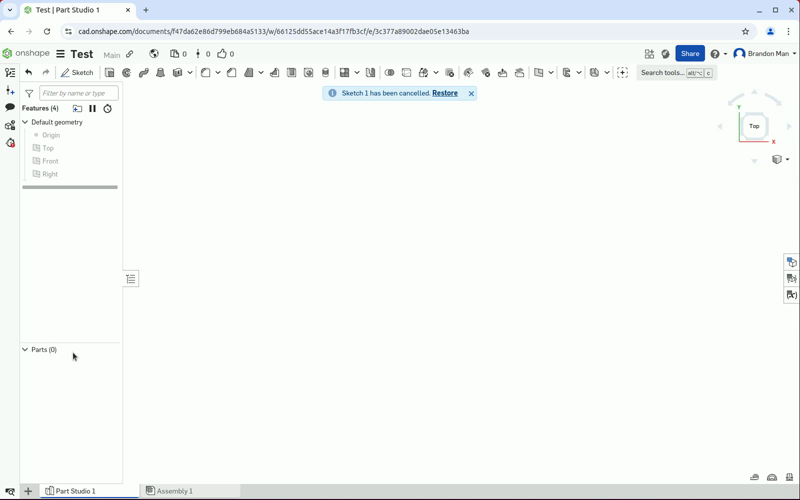
key(shift+p)
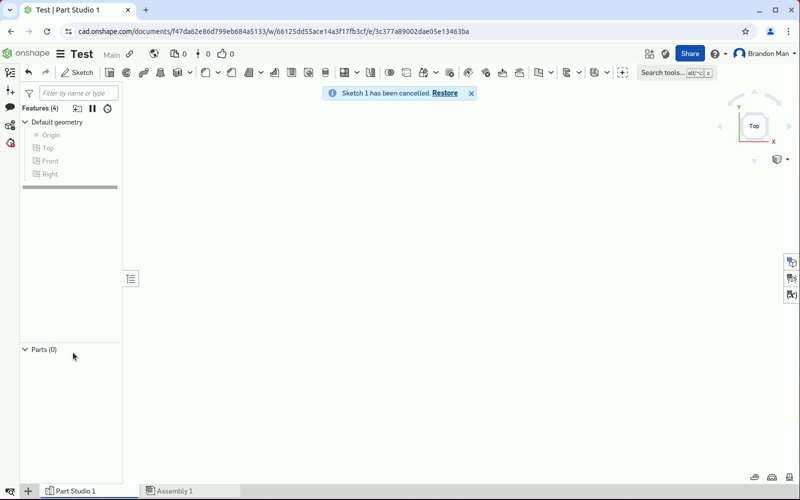
key(space)
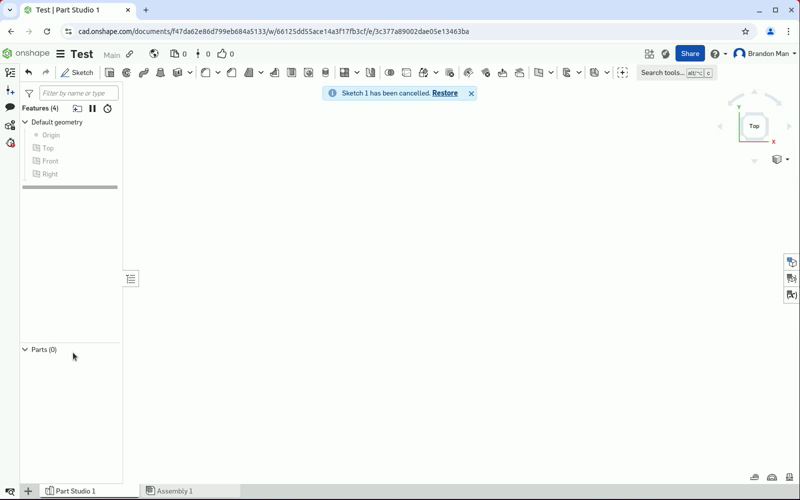
key_down(shift)
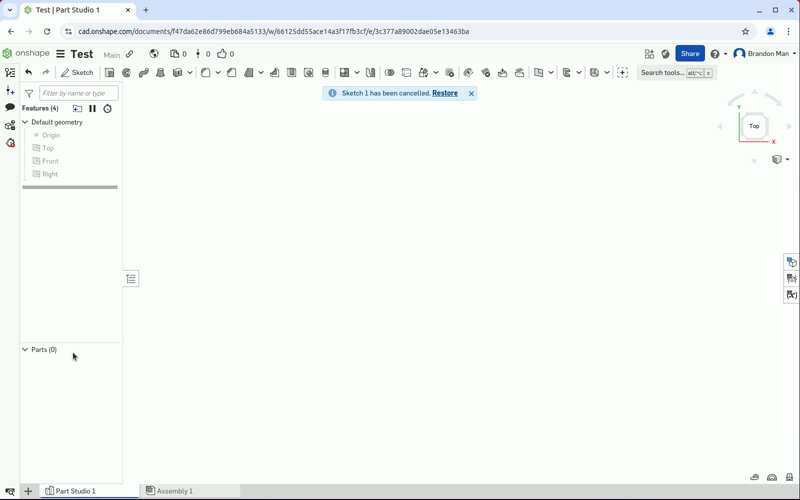
key(up)
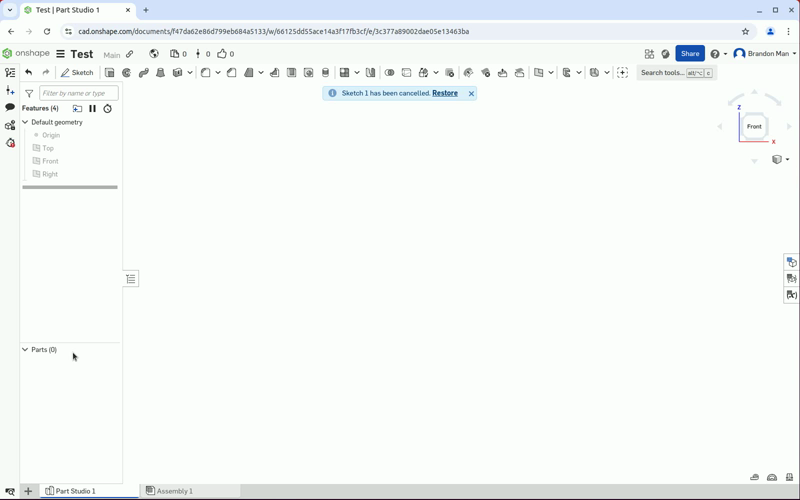
key_up(shift)
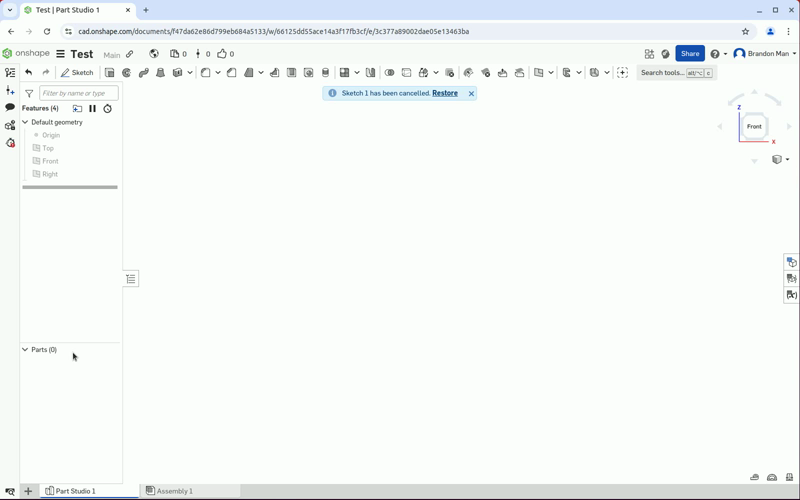
mouse_move(73, 352)
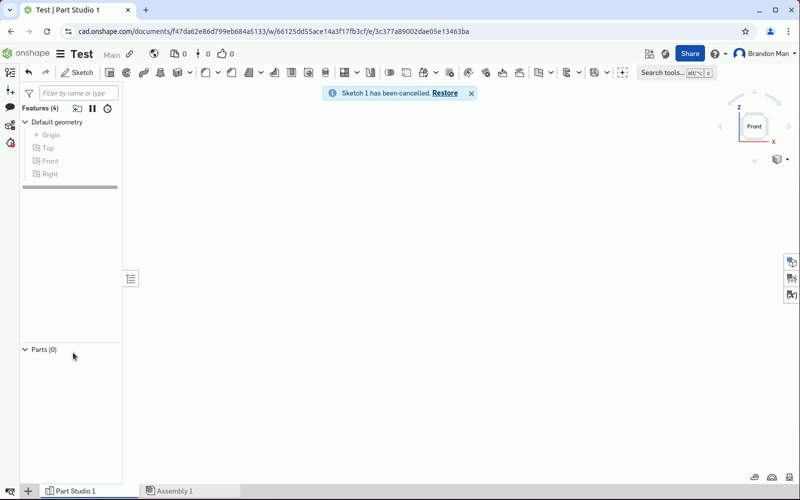
key(shift+y)
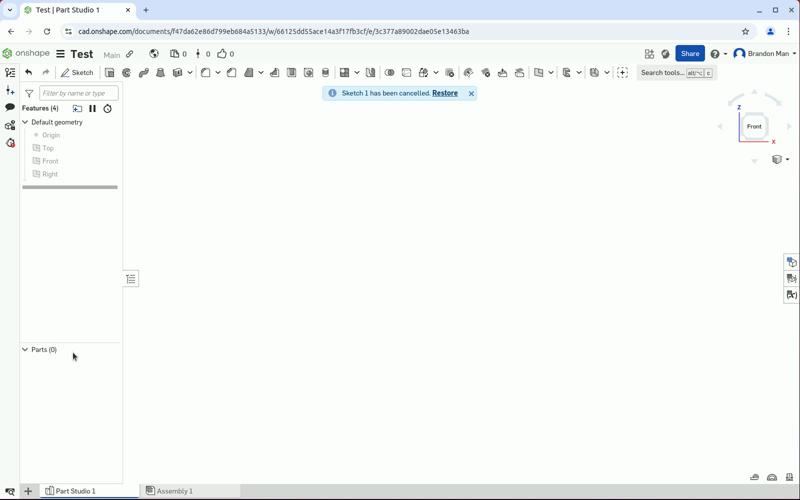
key(shift+s)
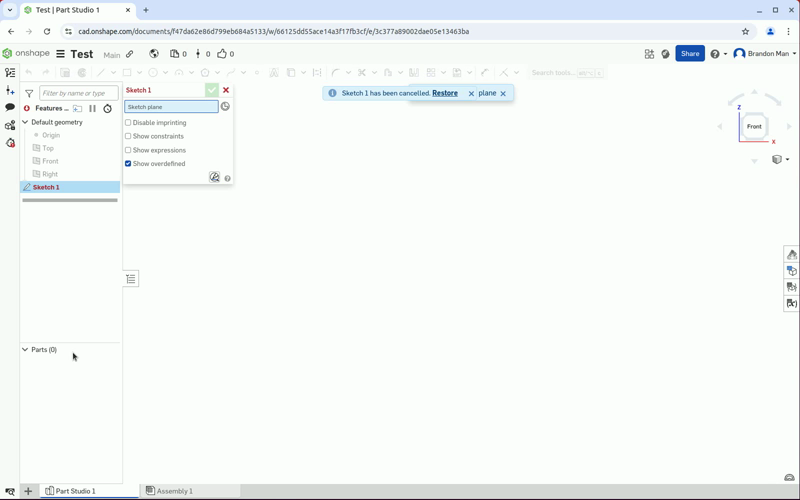
mouse_move(73, 163)
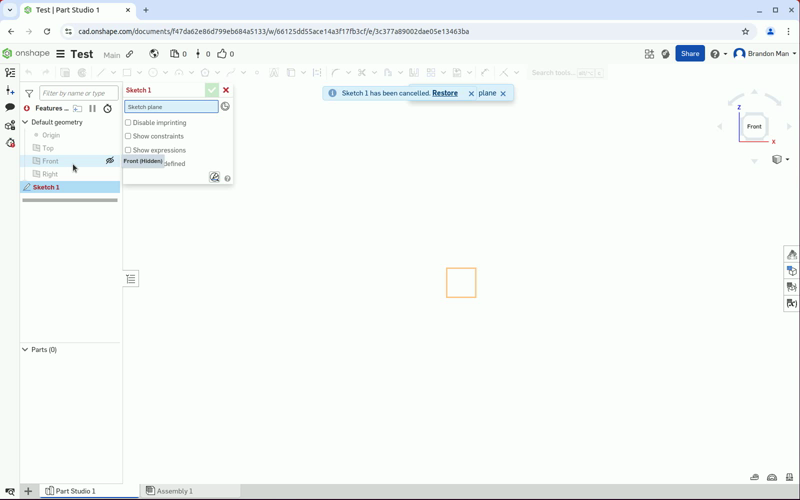
click(73, 163)
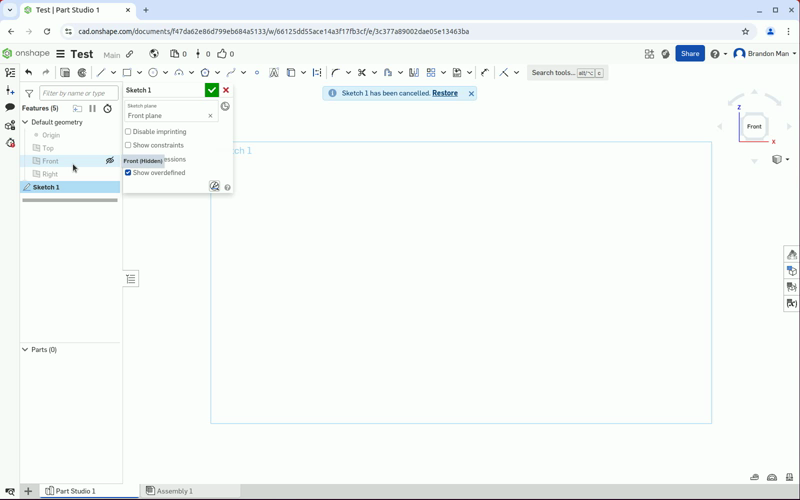
mouse_move(73, 352)
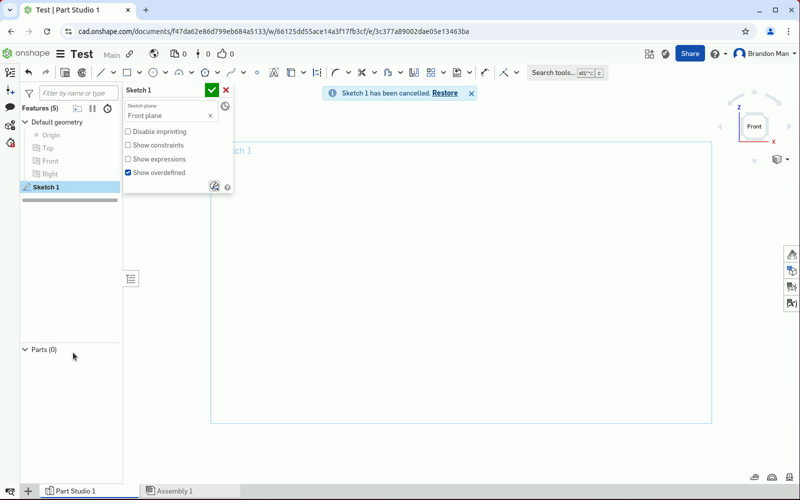
key(y)
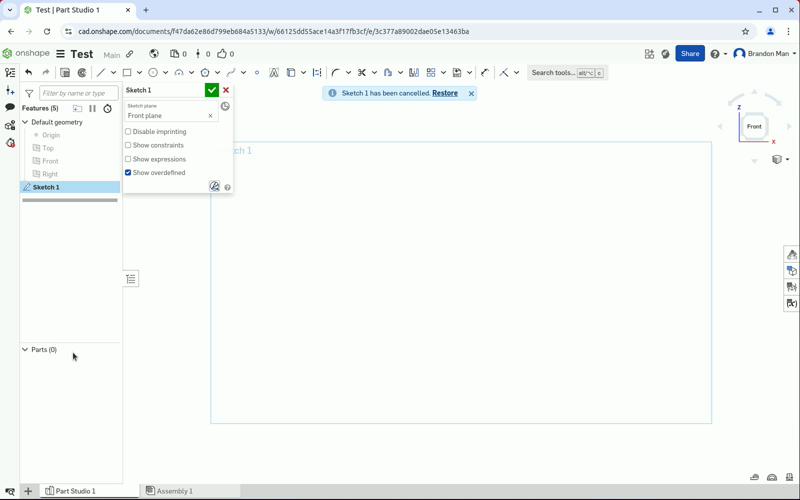
key(a)
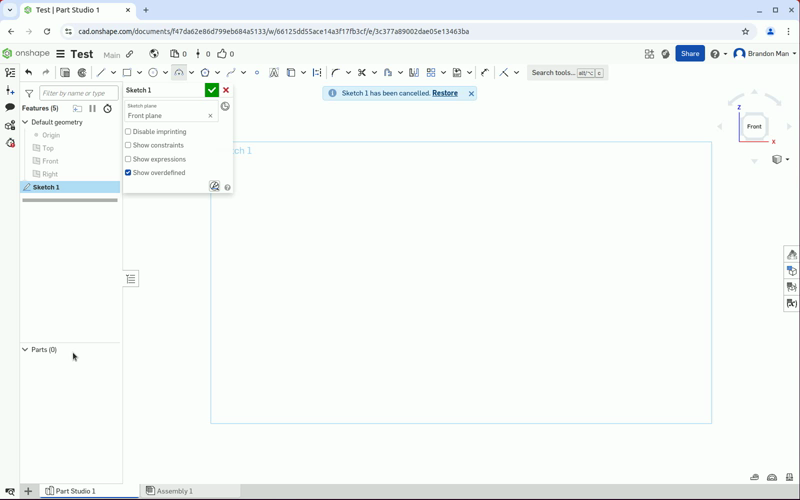
key_down(shift)
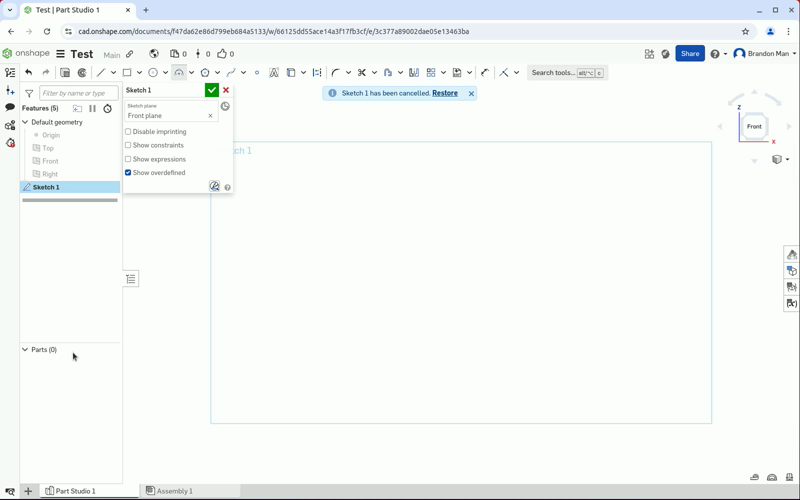
mouse_move(551, 298)
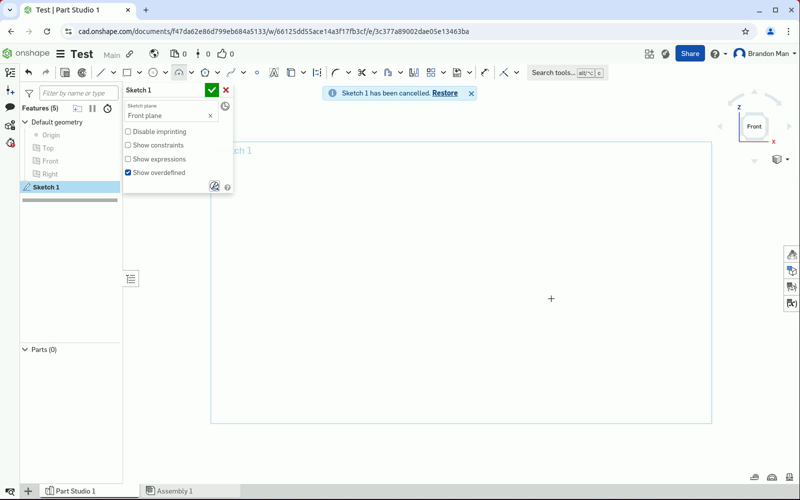
click(551, 298)
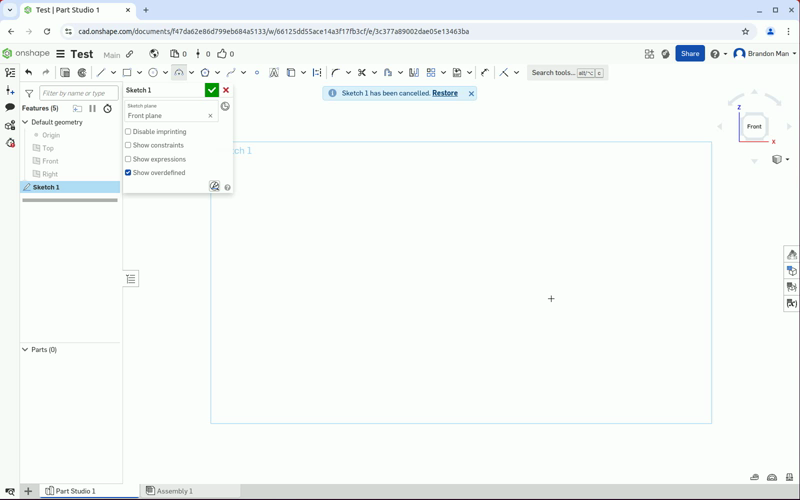
key_up(shift)
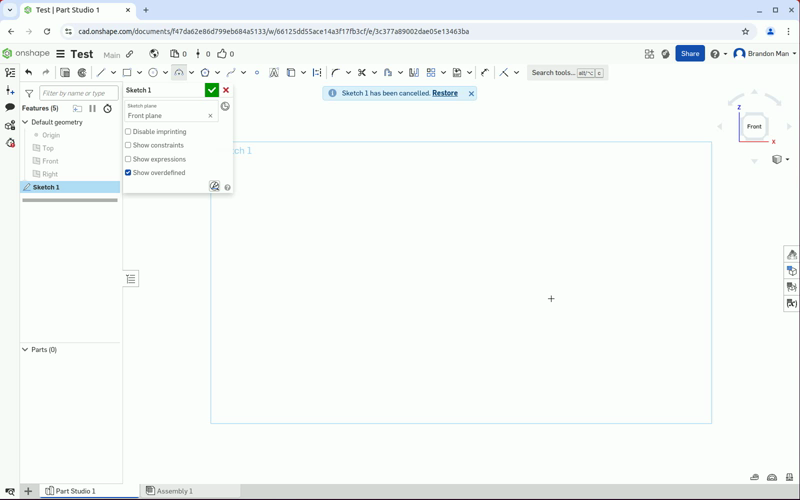
key_down(shift)
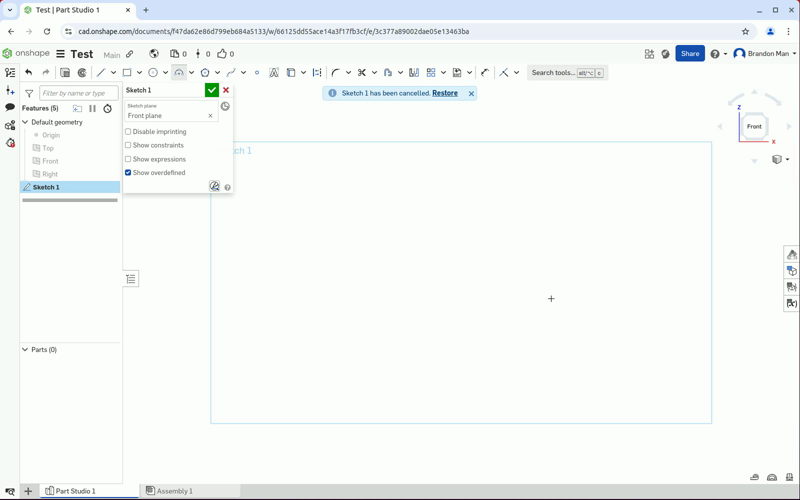
mouse_move(555, 300)
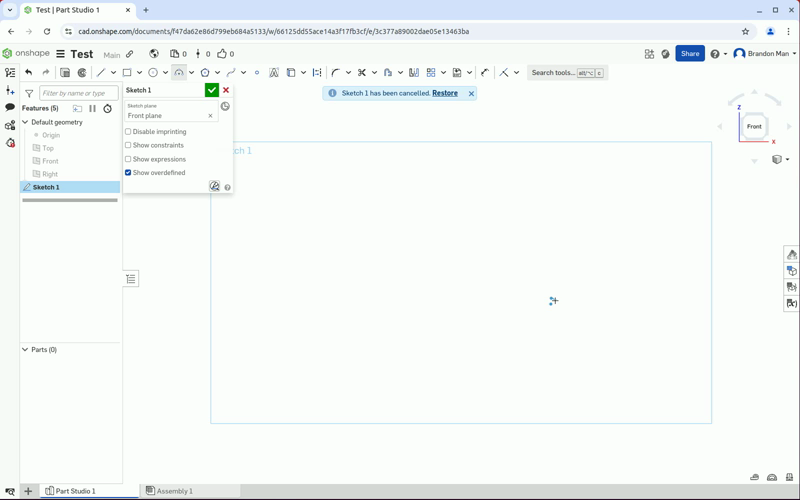
scroll(6)
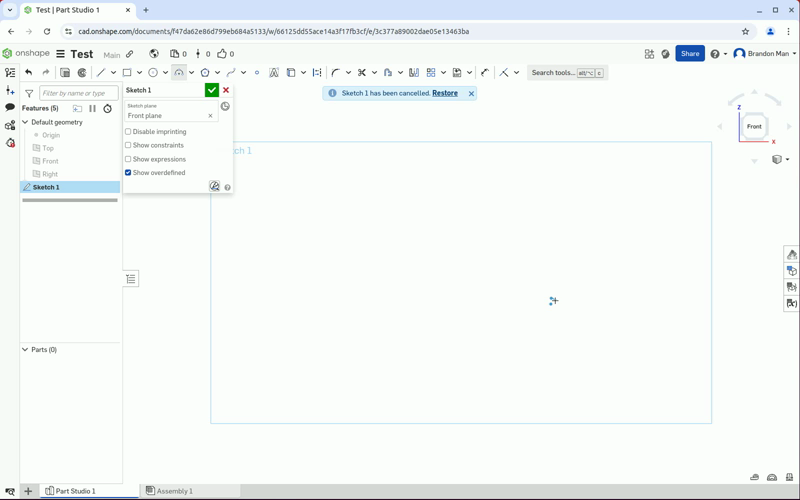
scroll(6)
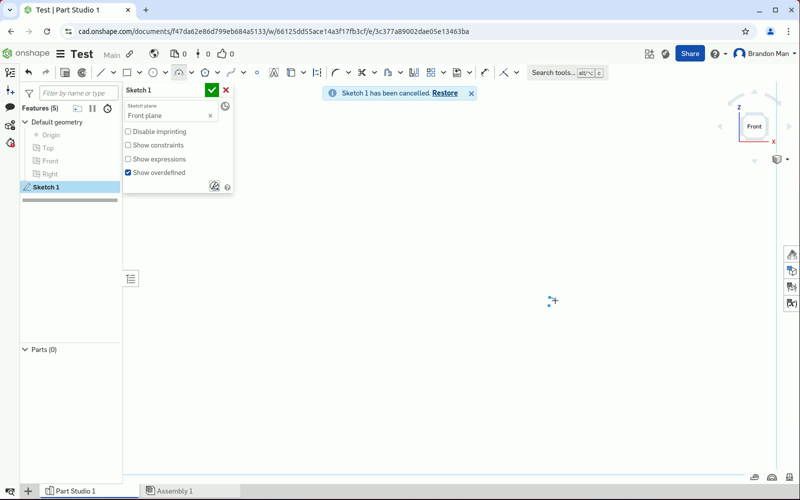
scroll(6)
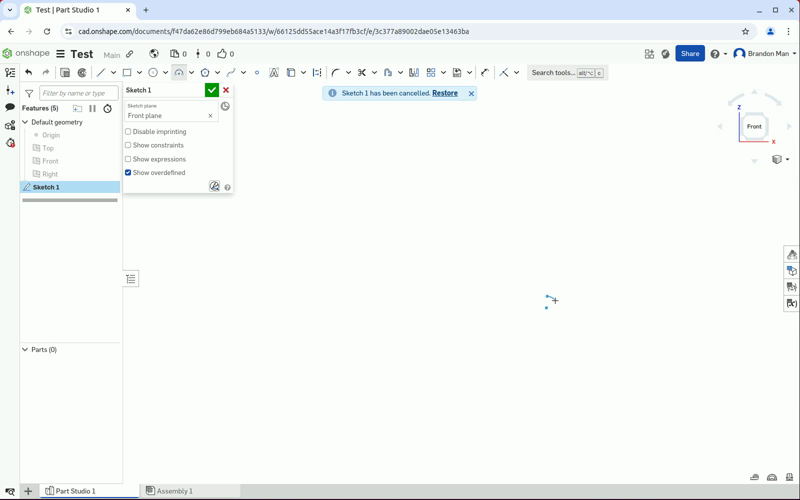
scroll(6)
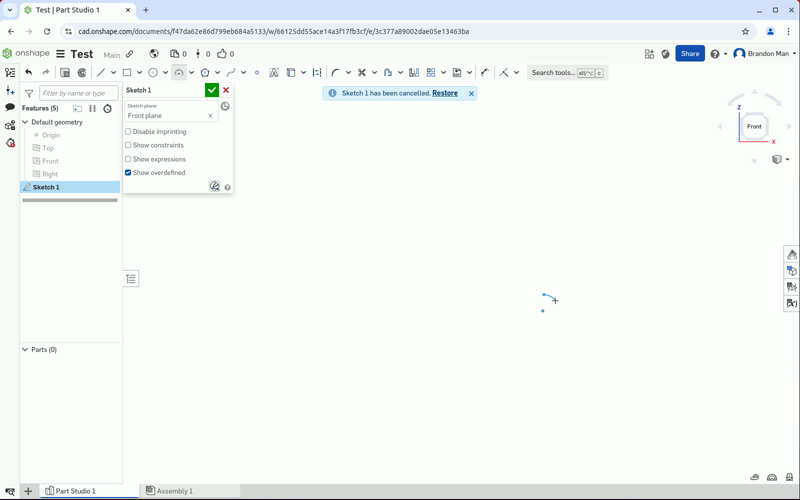
scroll(6)
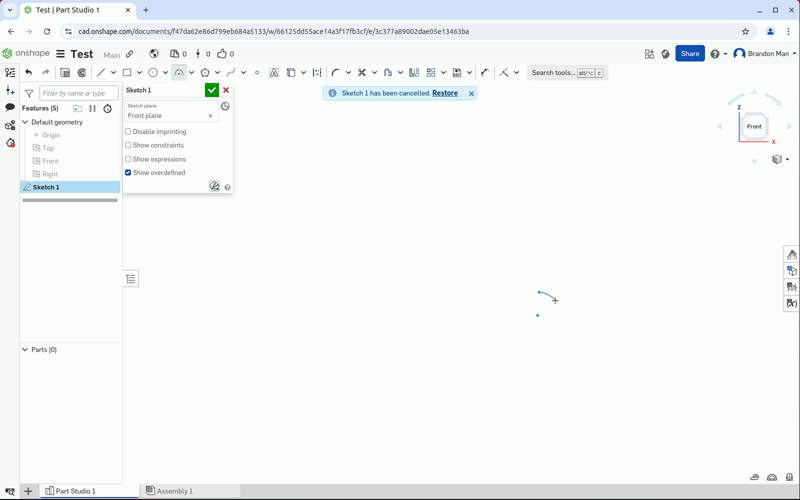
scroll(6)
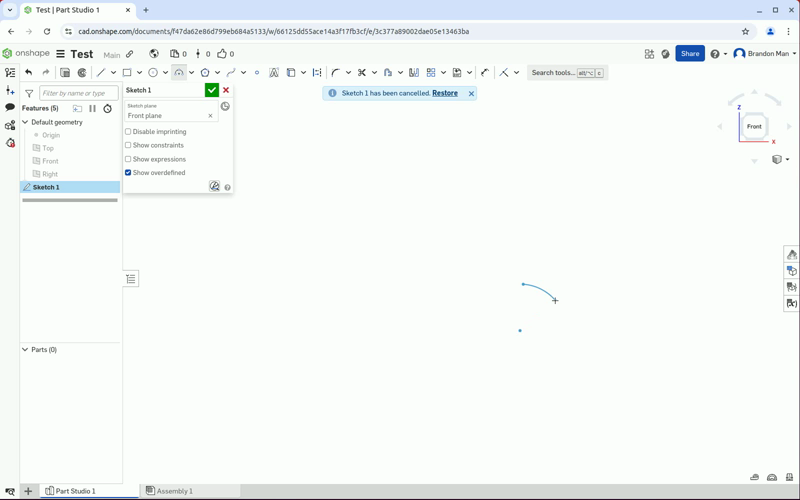
scroll(6)
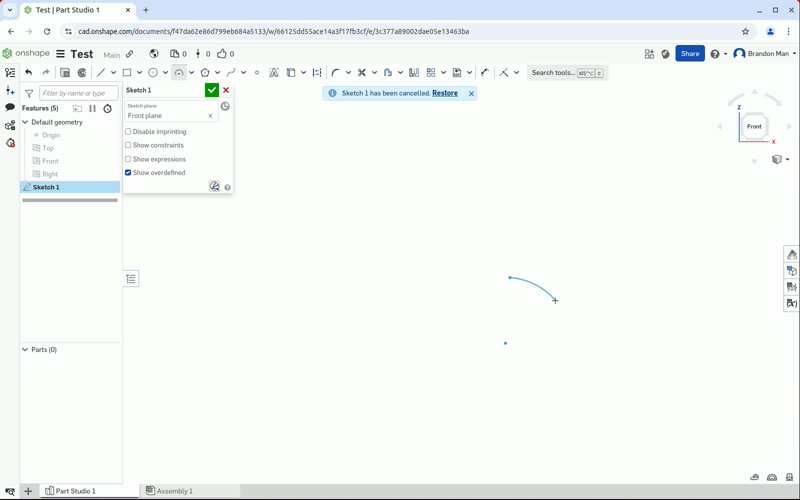
click(555, 300)
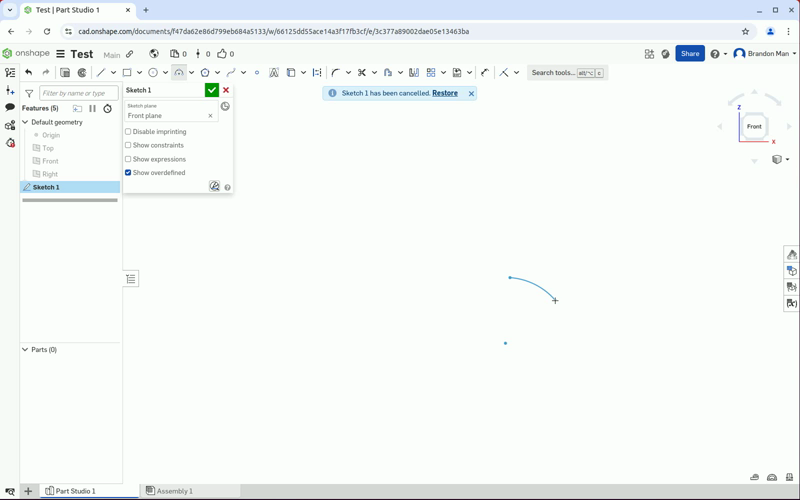
scroll(-6)
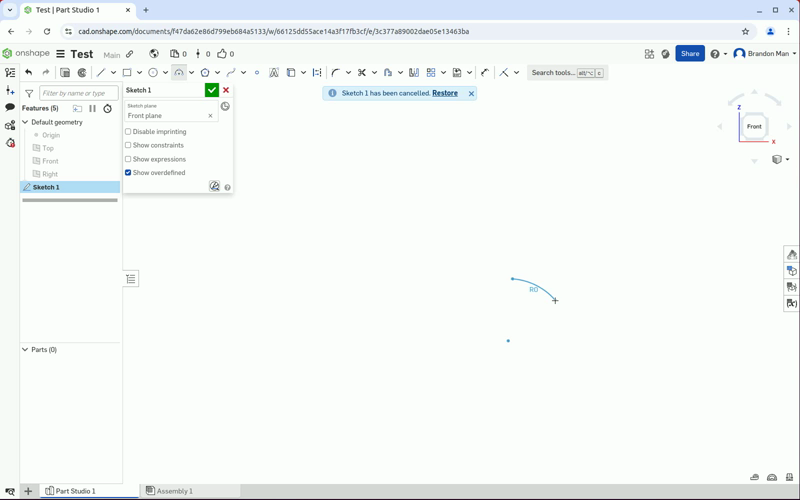
scroll(-6)
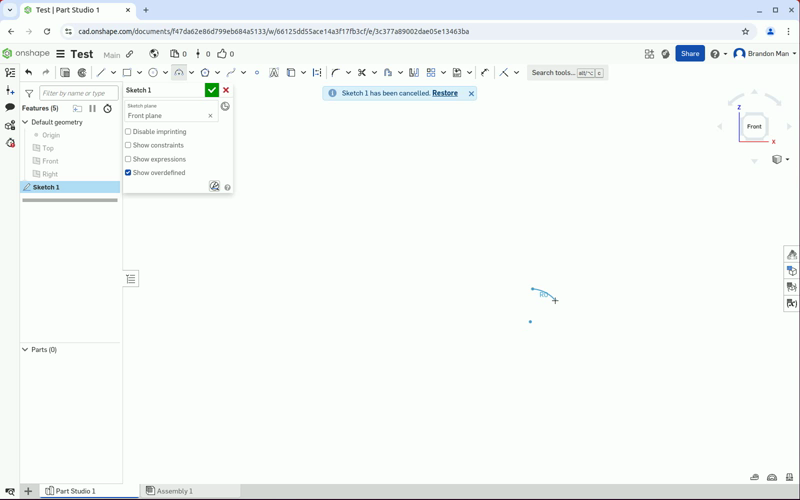
scroll(-6)
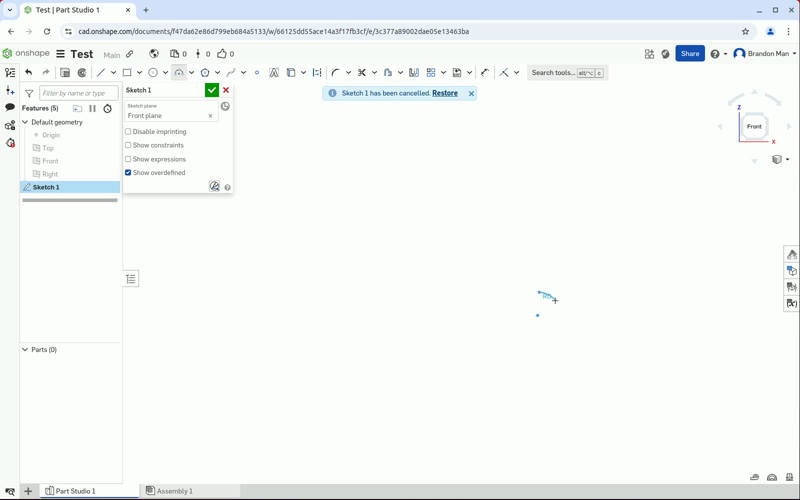
scroll(-6)
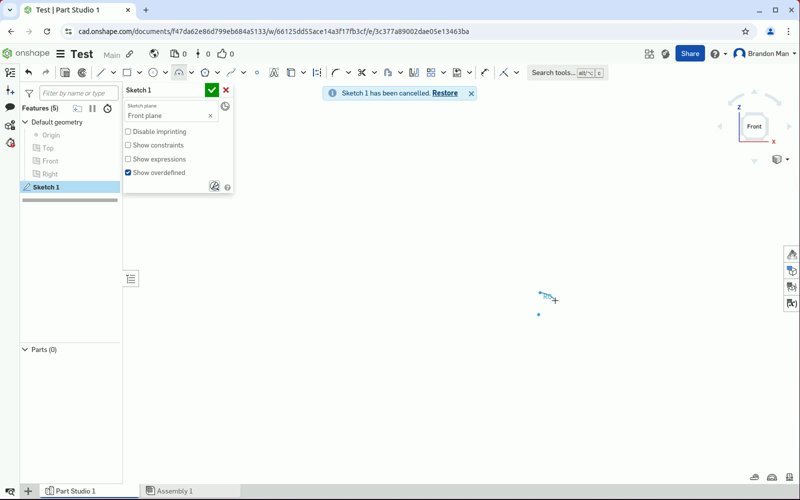
scroll(-6)
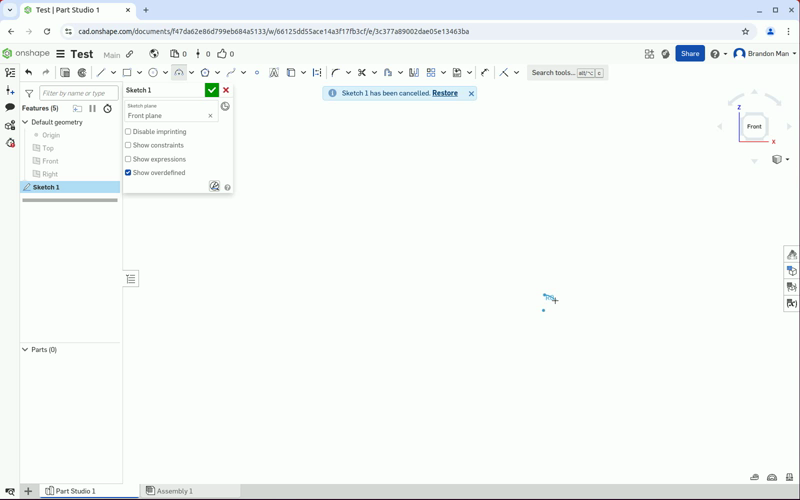
scroll(-6)
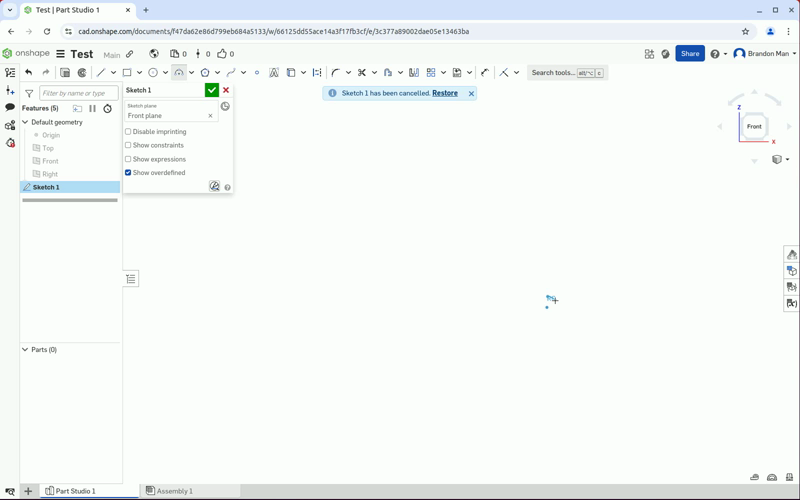
scroll(-6)
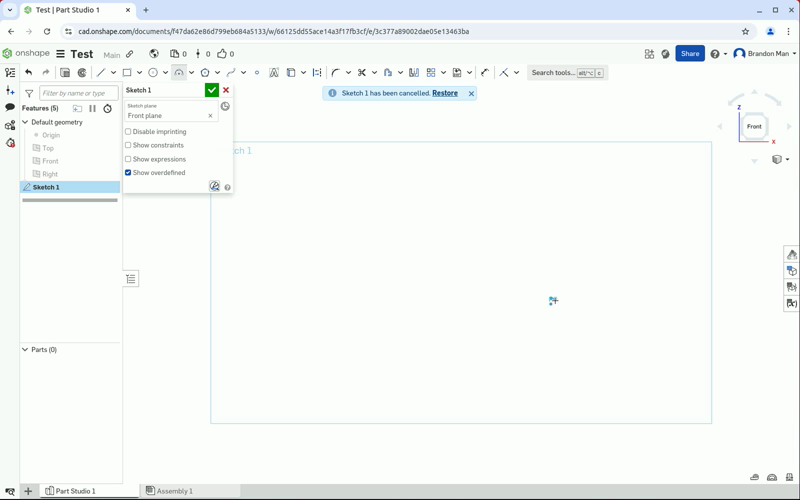
mouse_move(552, 299)
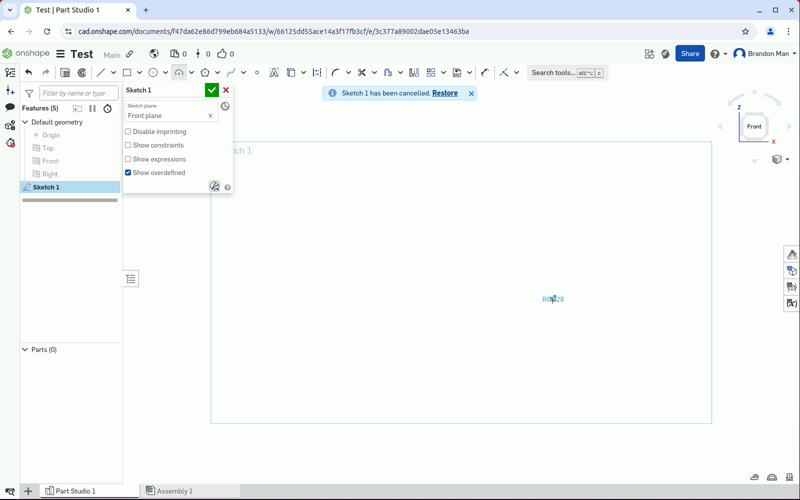
scroll(6)
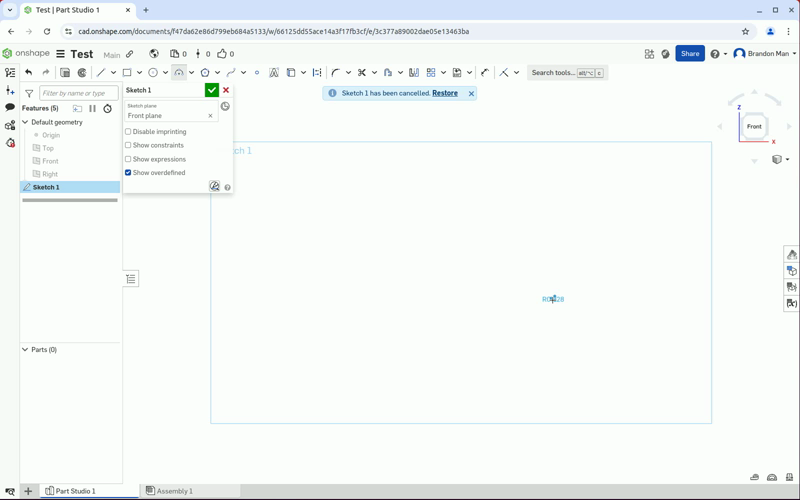
scroll(6)
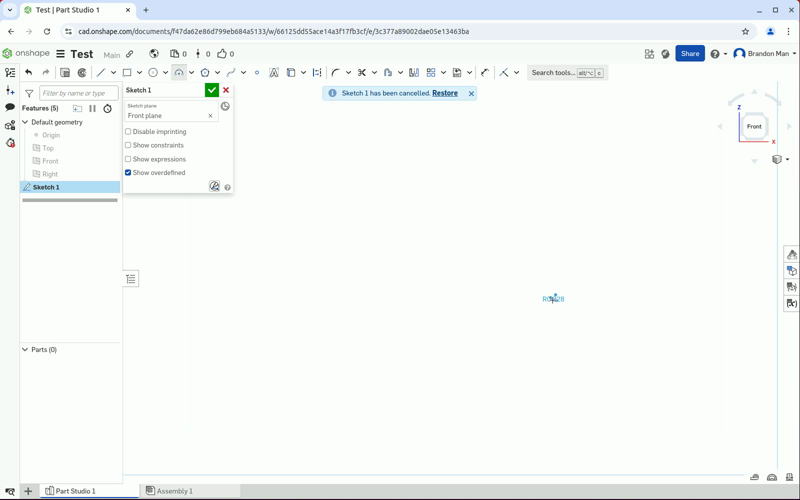
scroll(6)
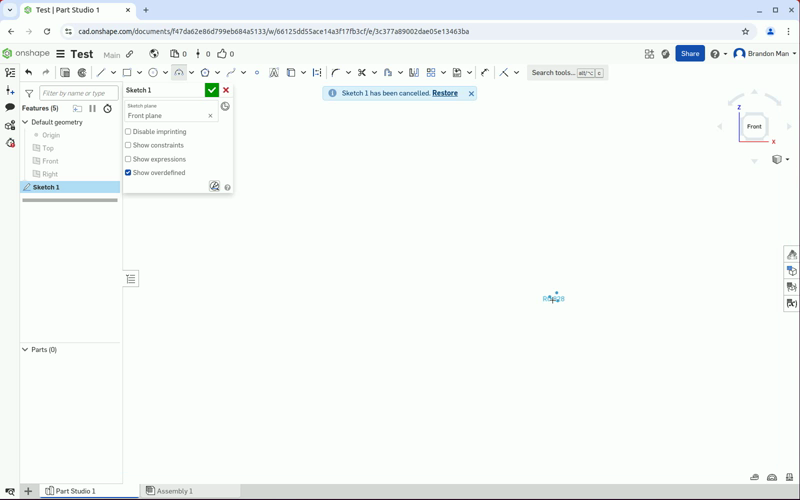
scroll(6)
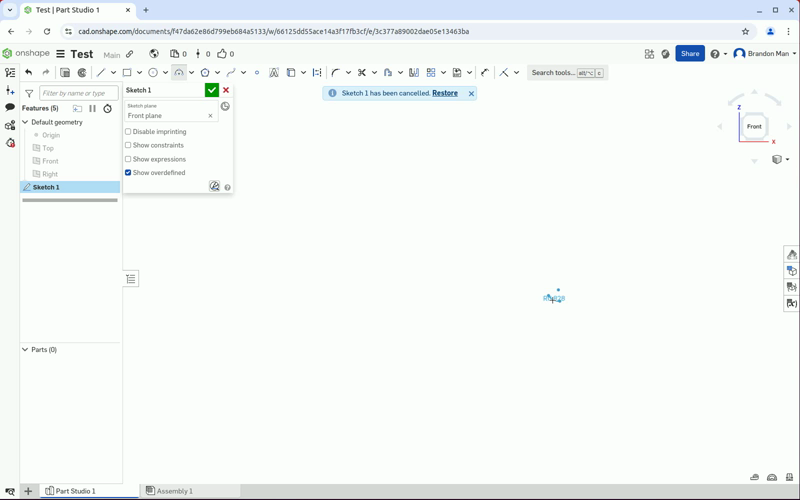
scroll(6)
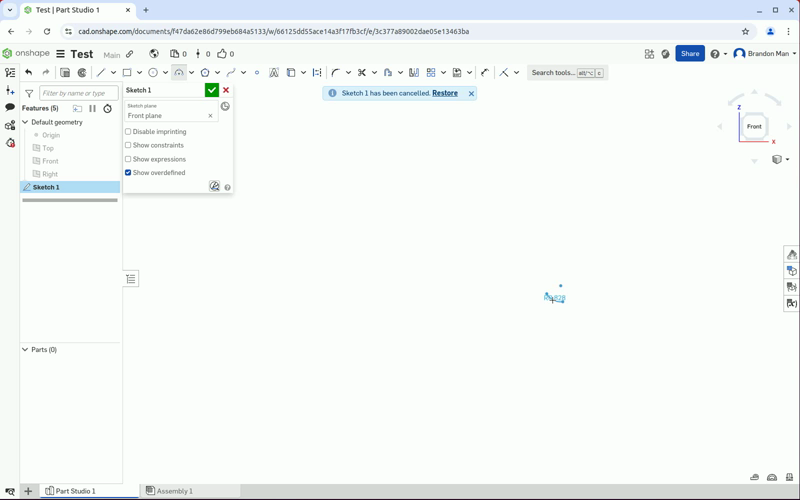
scroll(6)
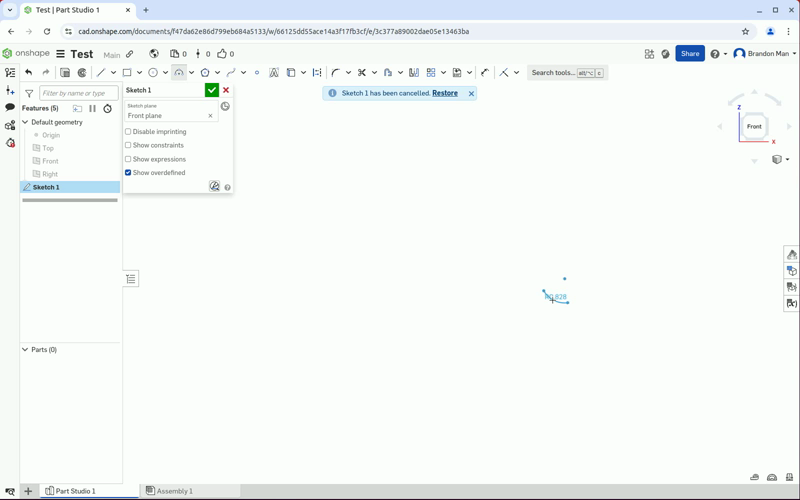
scroll(6)
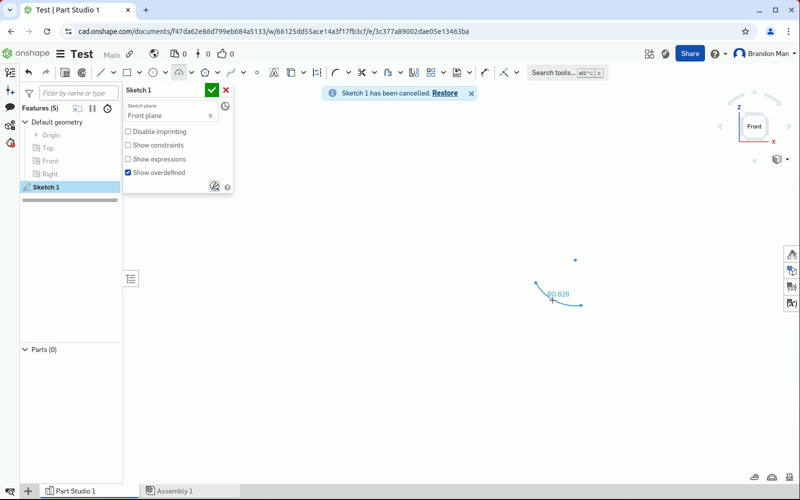
click(552, 299)
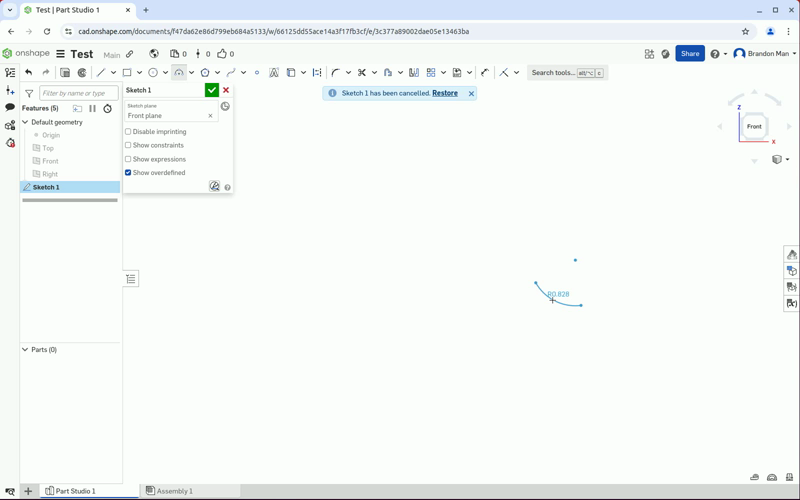
scroll(-6)
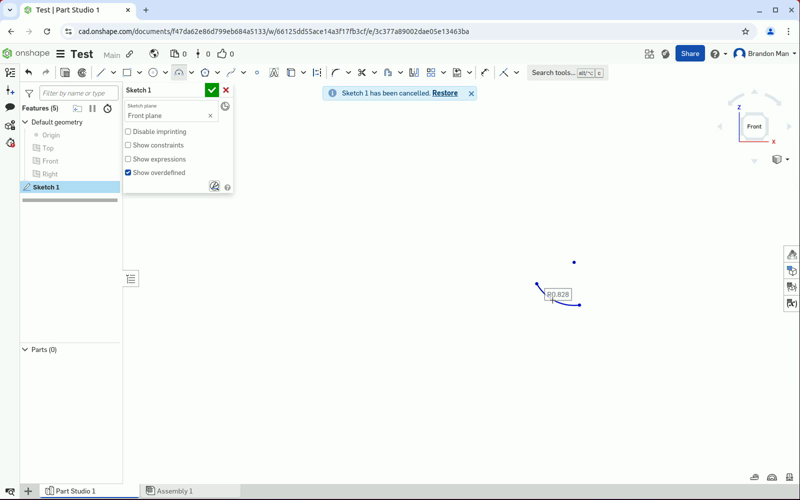
scroll(-6)
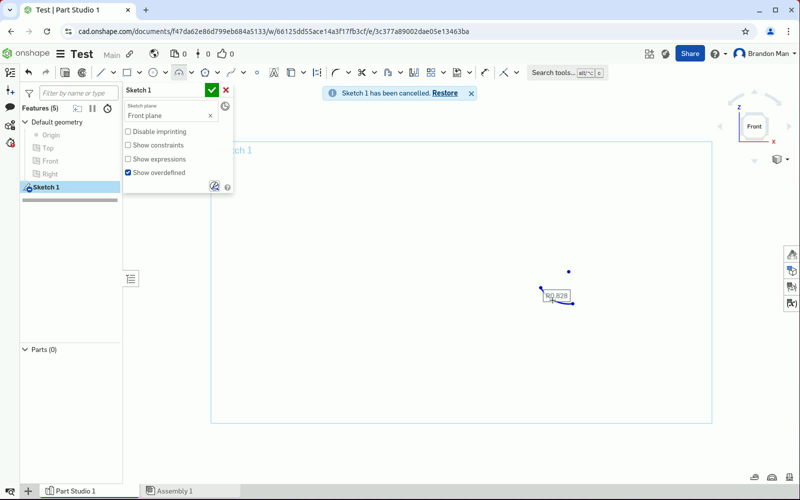
scroll(-6)
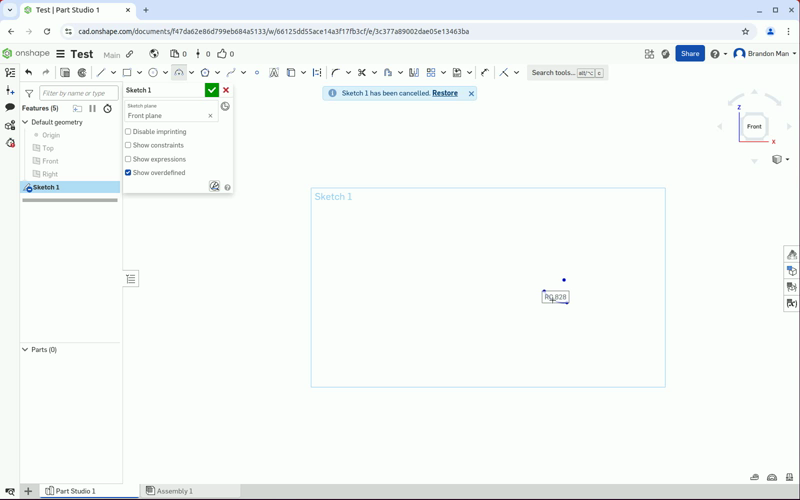
scroll(-6)
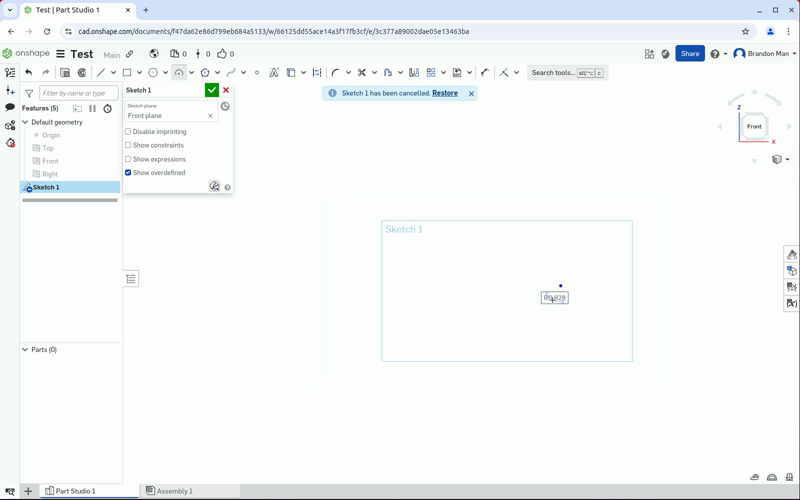
scroll(-6)
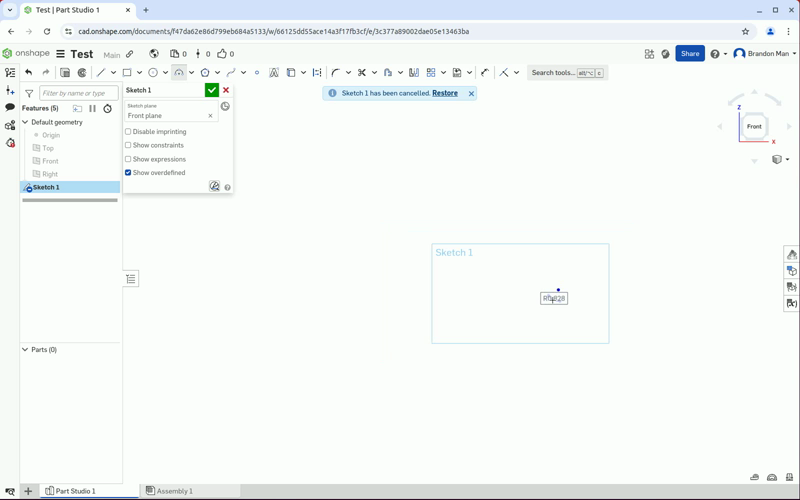
scroll(-6)
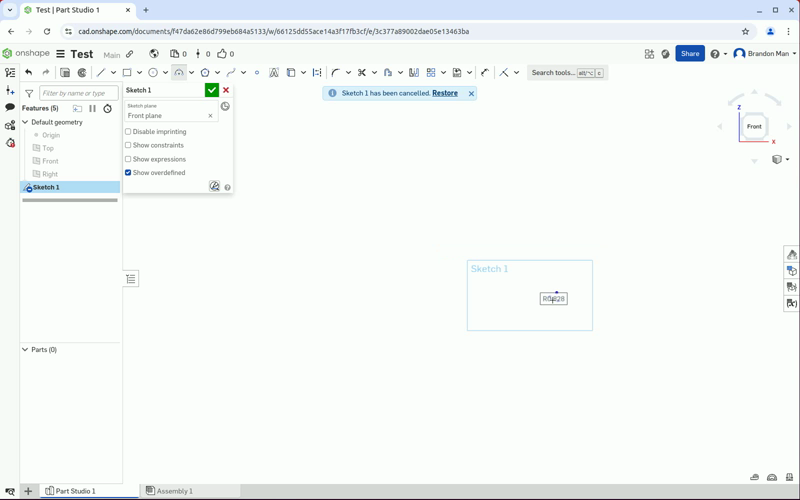
scroll(-6)
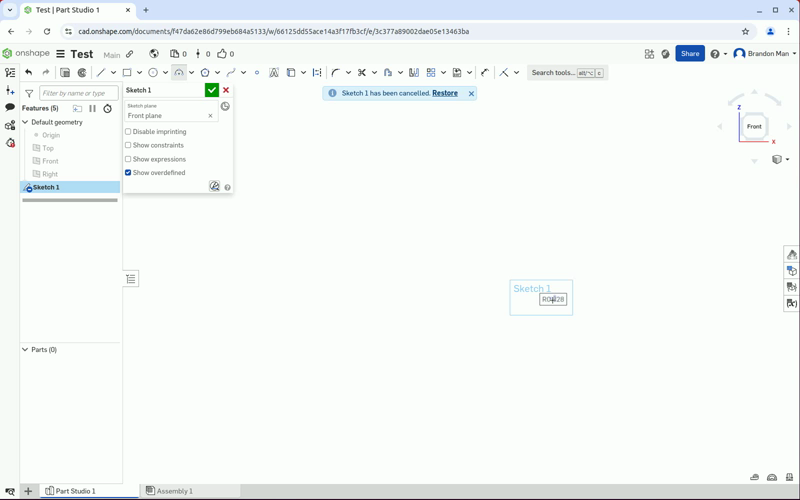
key_up(shift)
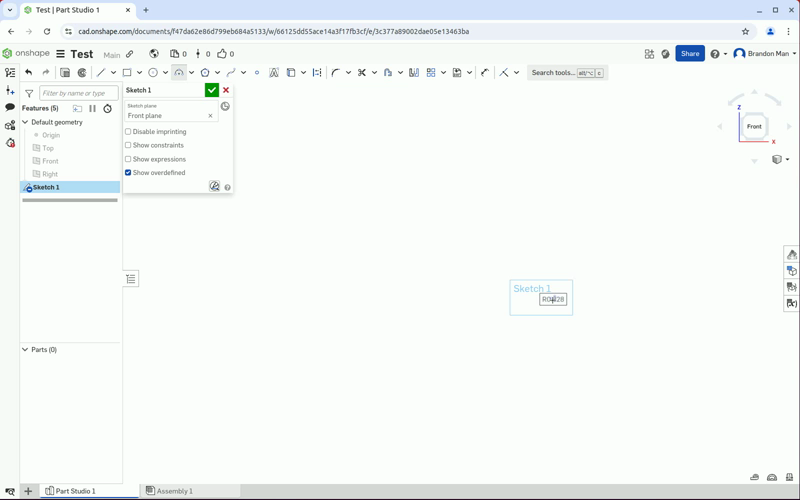
mouse_move(555, 300)
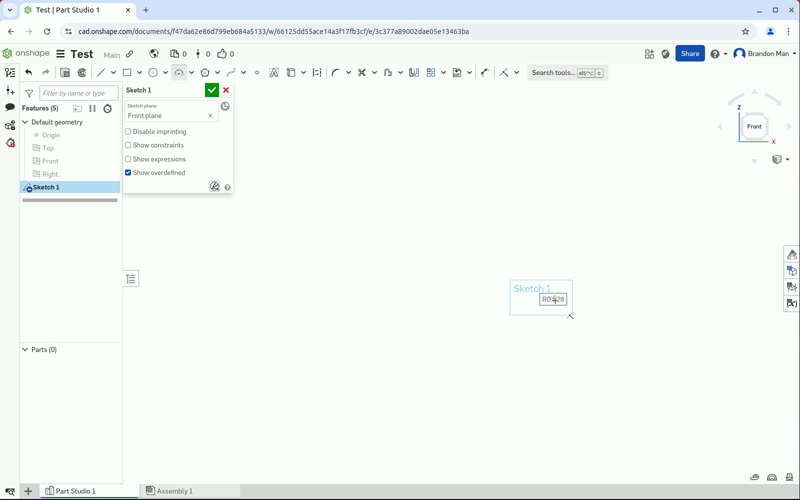
scroll(6)
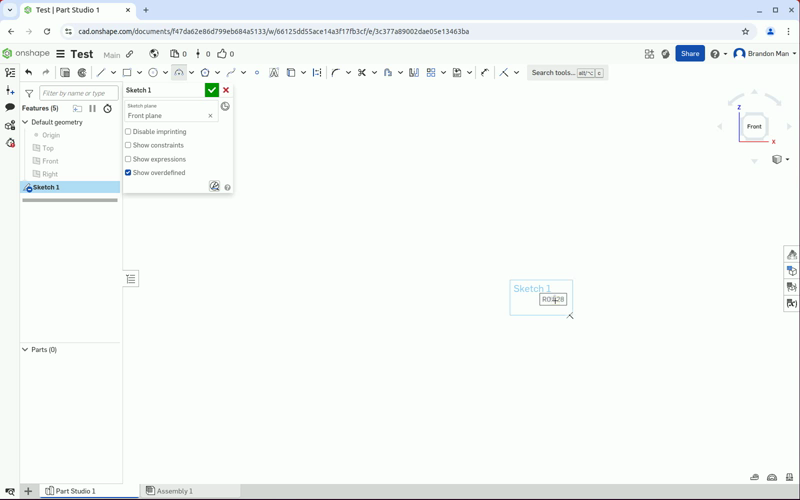
scroll(6)
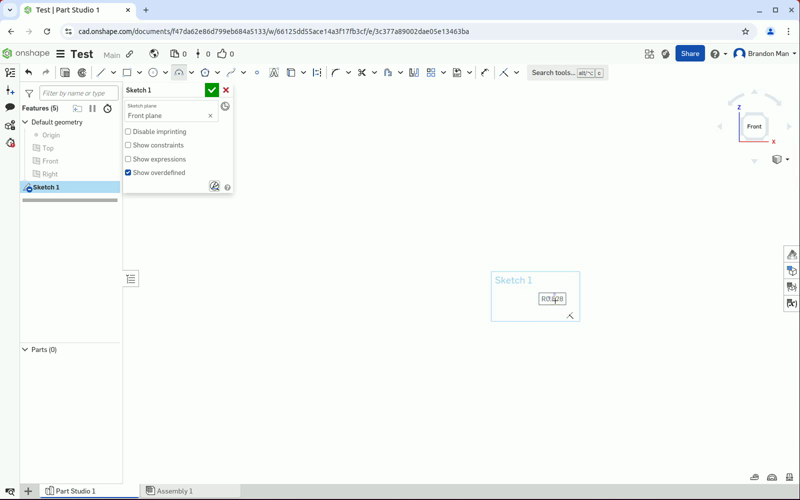
scroll(6)
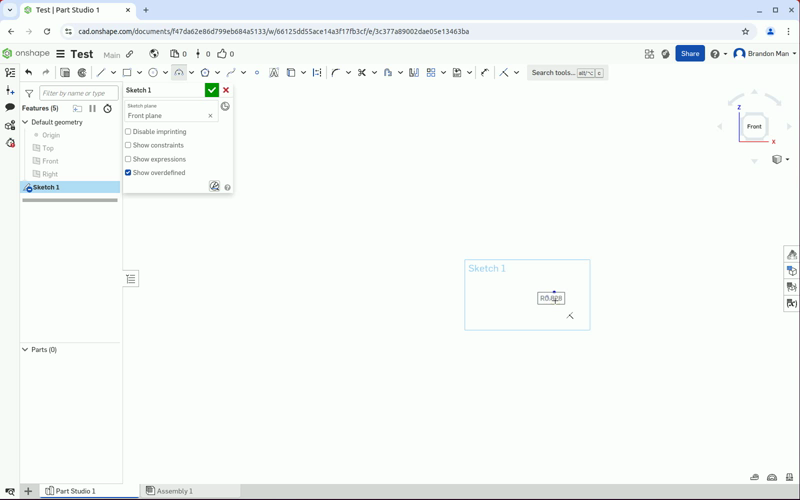
scroll(6)
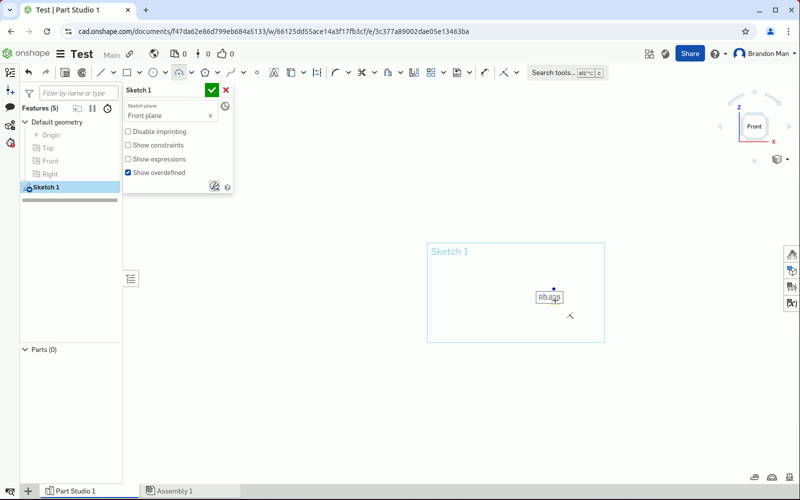
scroll(6)
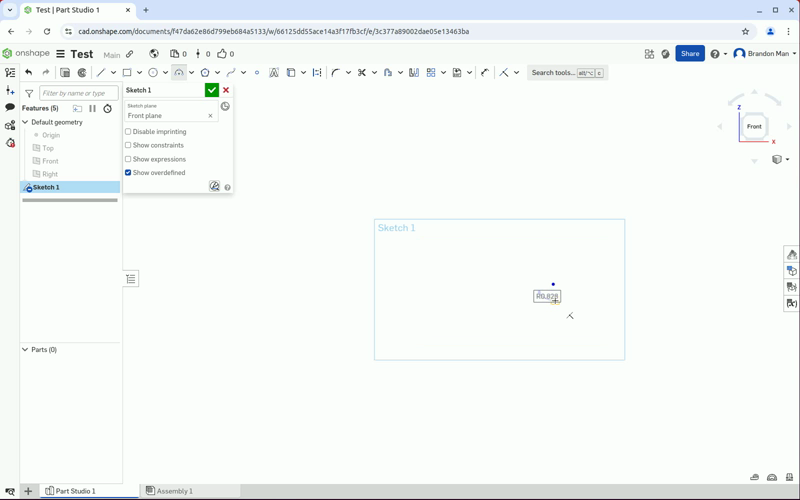
scroll(6)
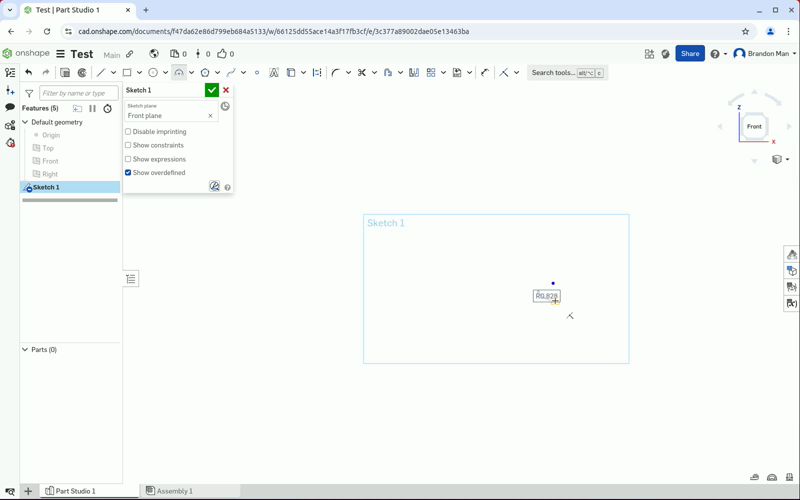
scroll(6)
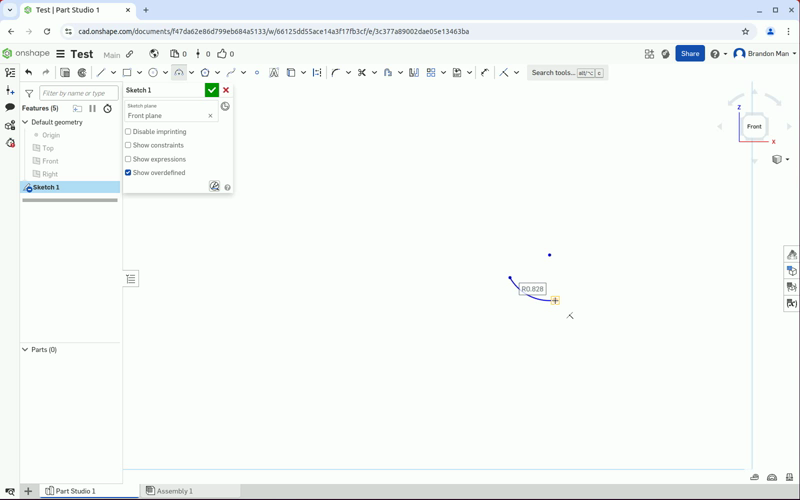
click(555, 300)
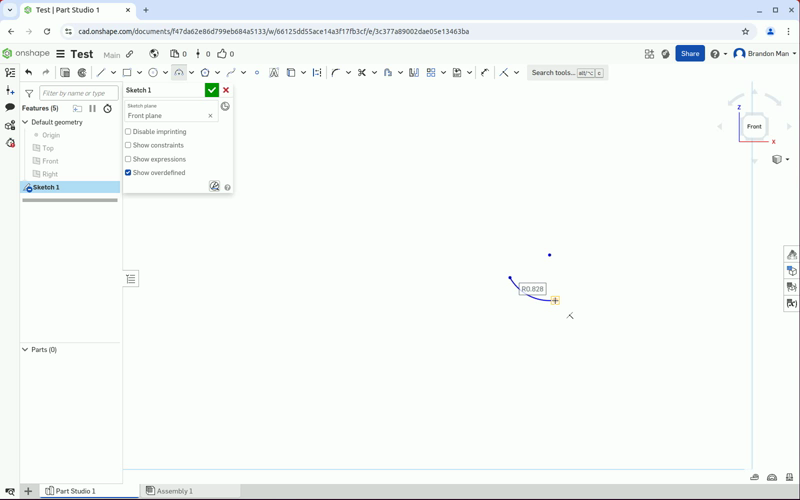
scroll(-6)
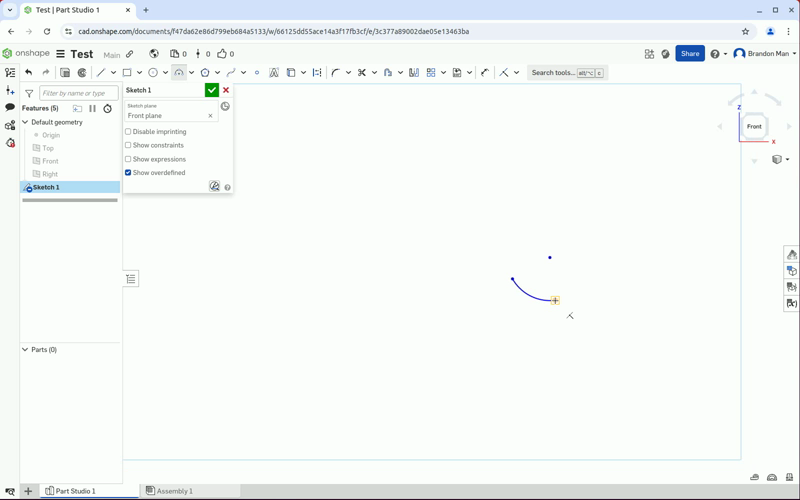
scroll(-6)
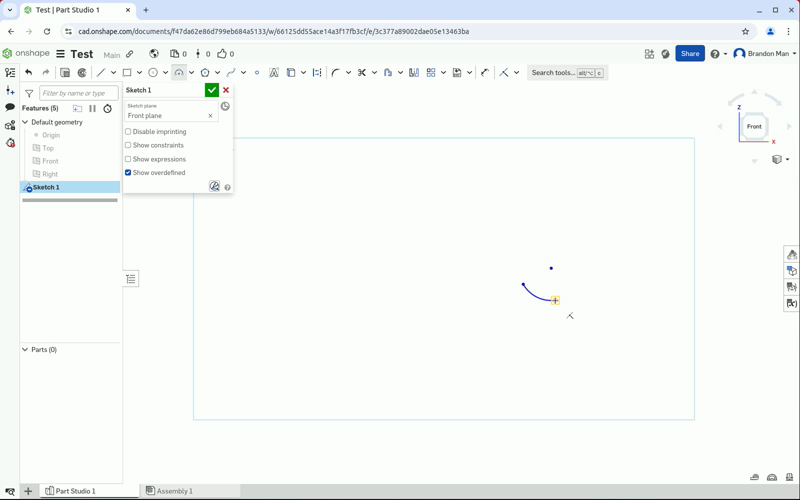
scroll(-6)
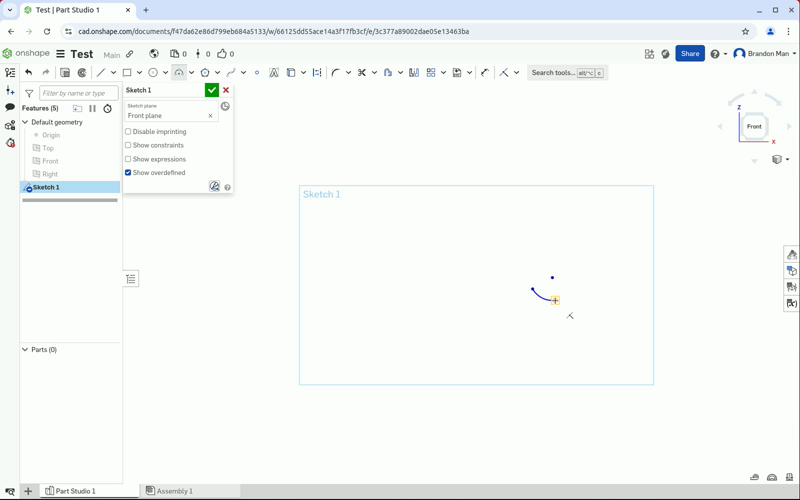
scroll(-6)
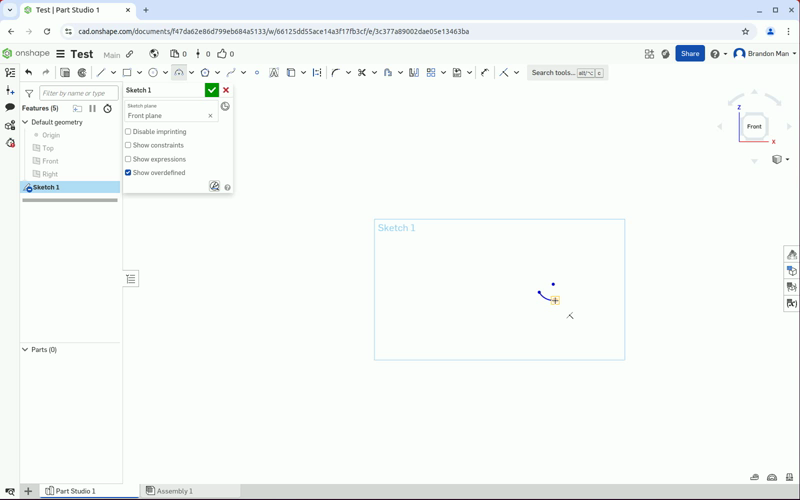
scroll(-6)
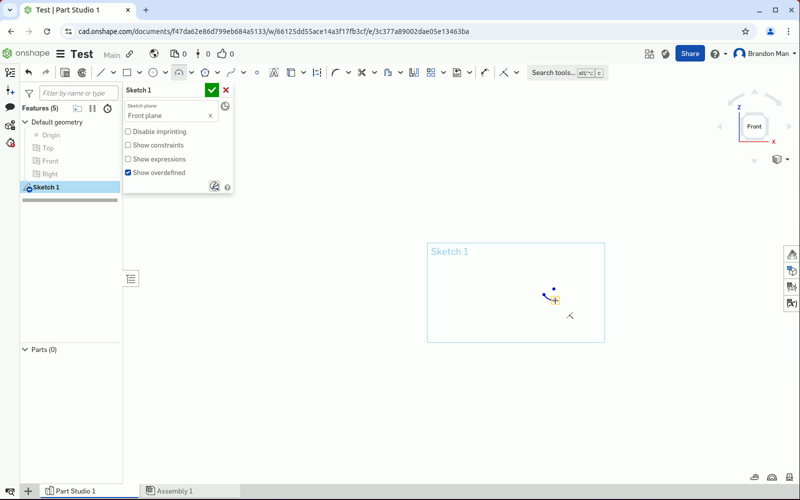
scroll(-6)
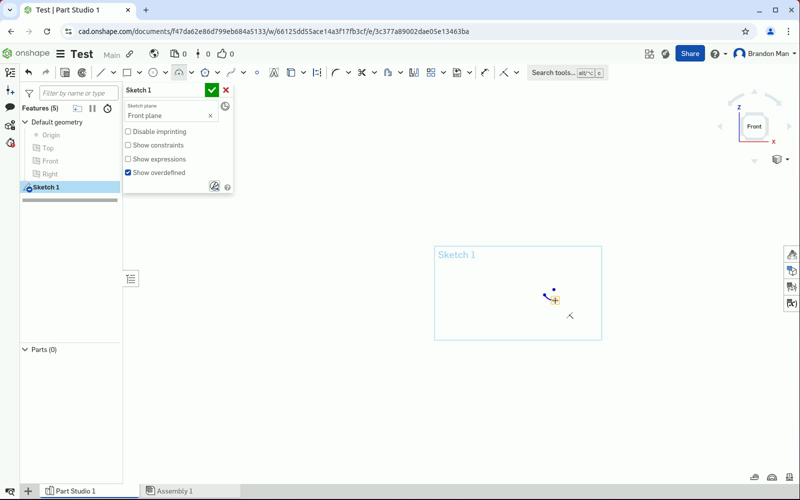
scroll(-6)
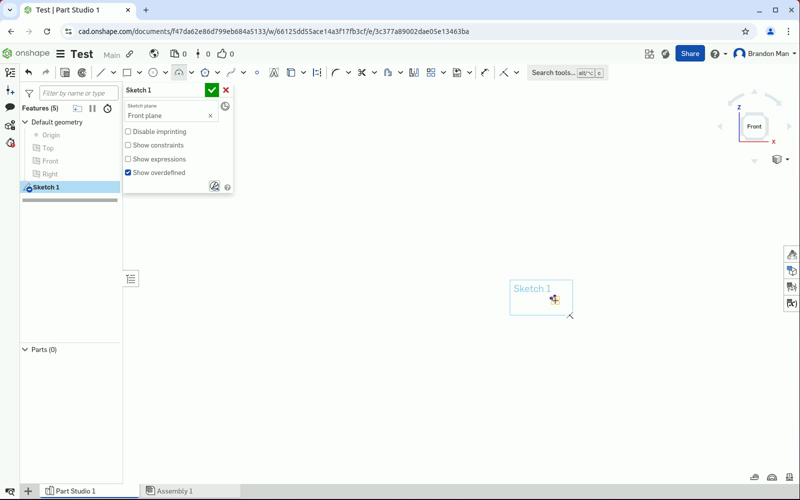
key_down(shift)
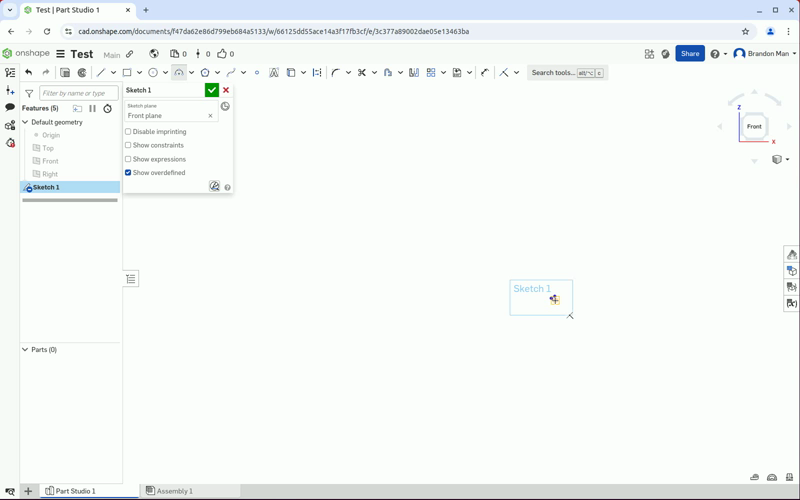
mouse_move(574, 281)
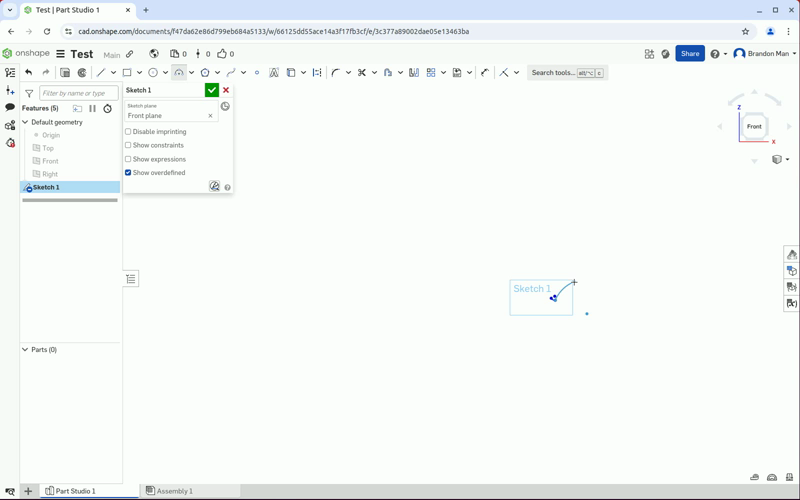
click(574, 281)
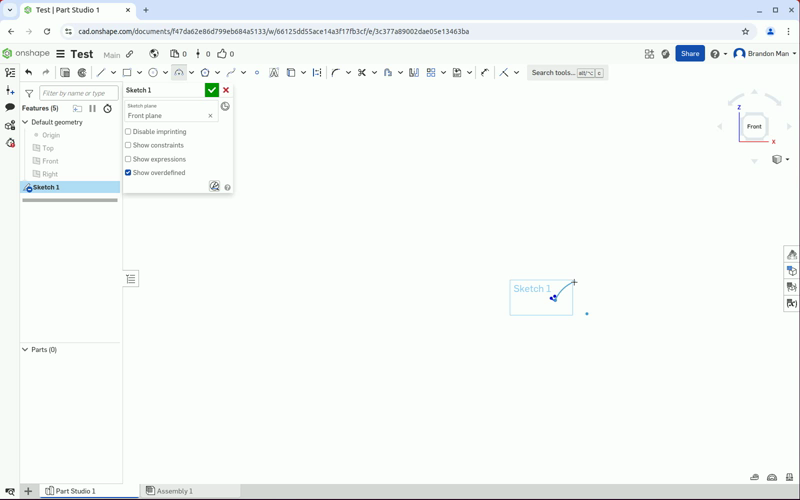
mouse_move(567, 294)
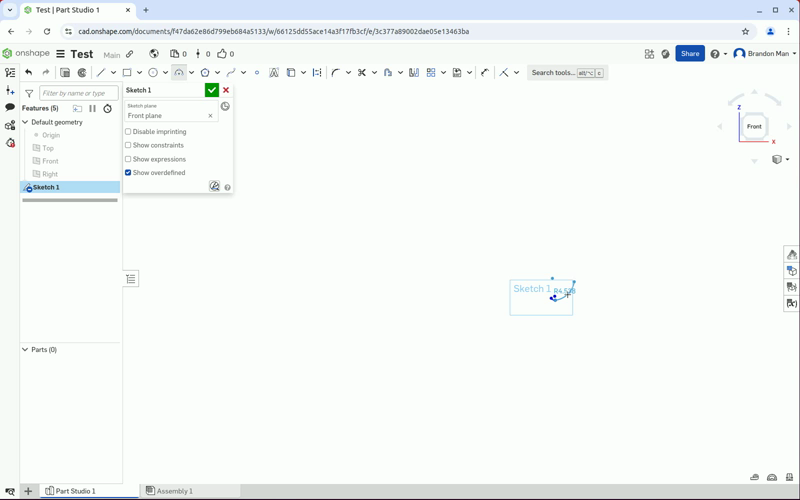
click(567, 294)
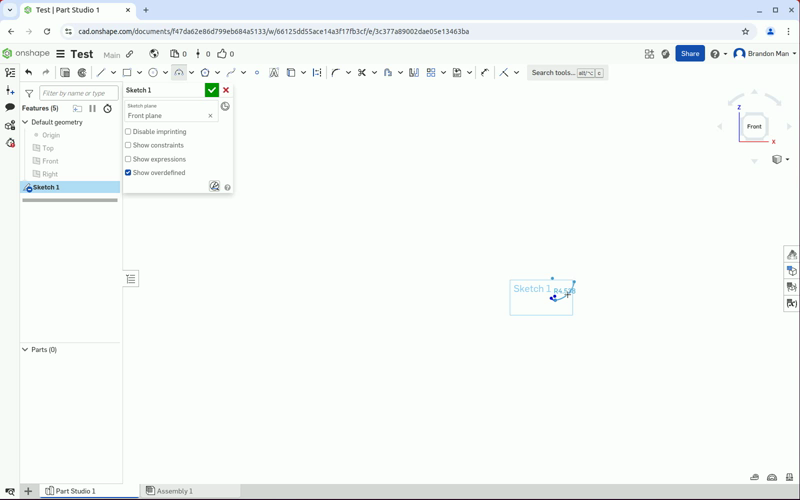
key_up(shift)
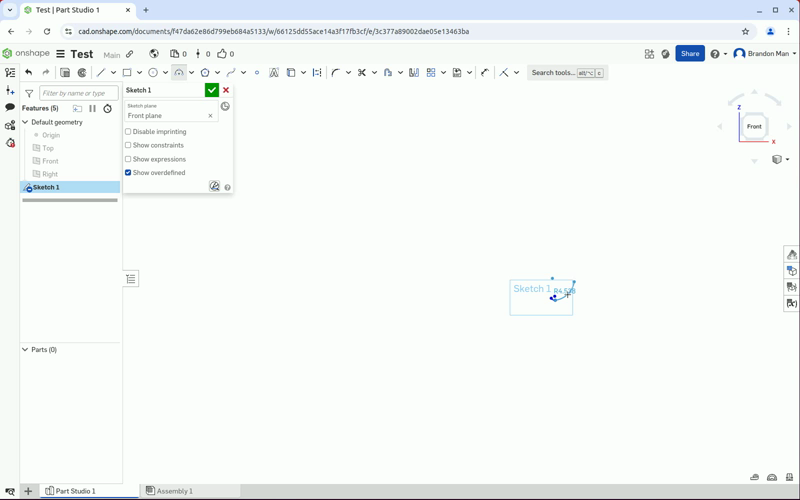
key(esc)
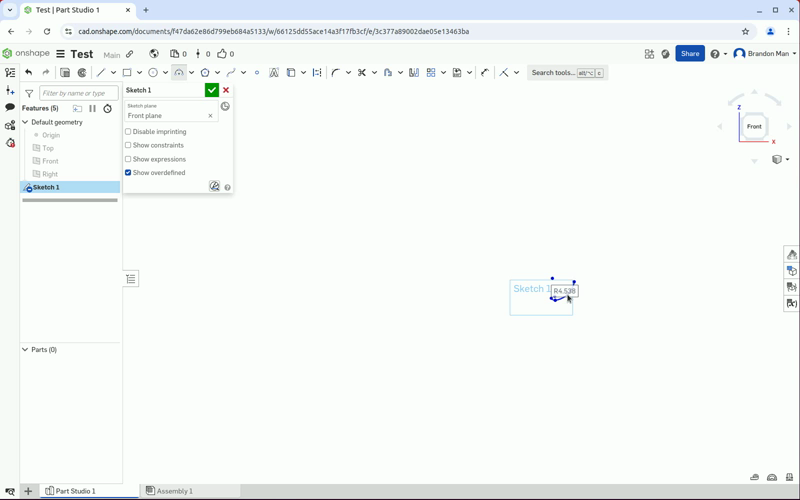
key(l)
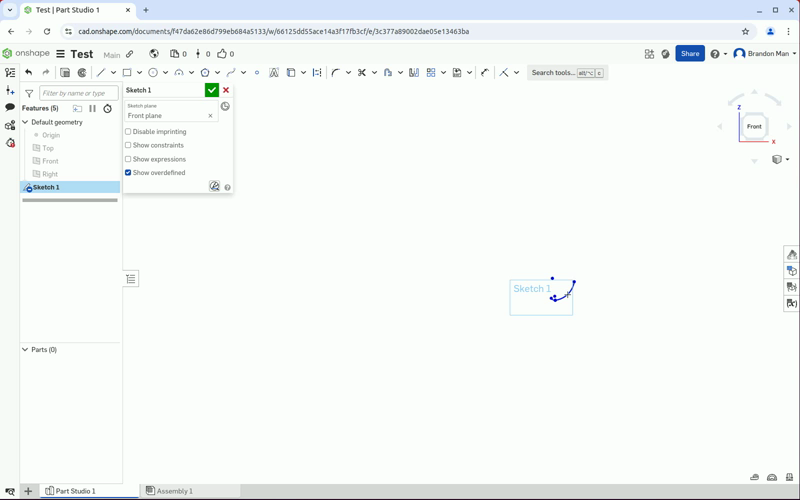
mouse_move(574, 281)
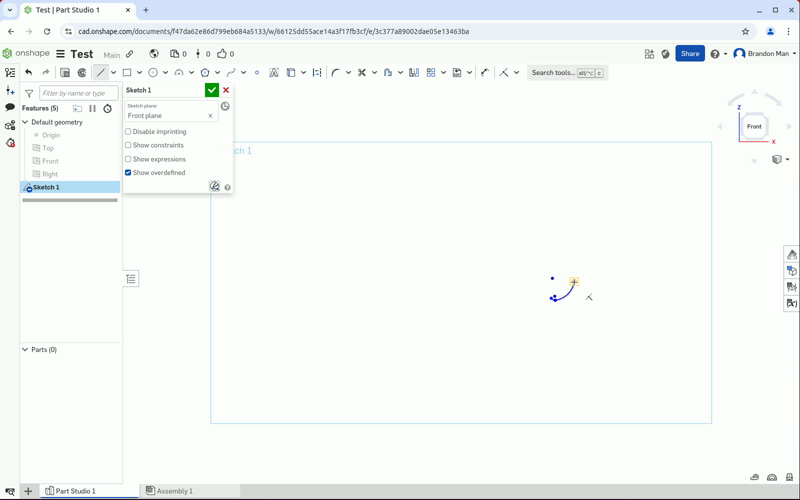
click(574, 281)
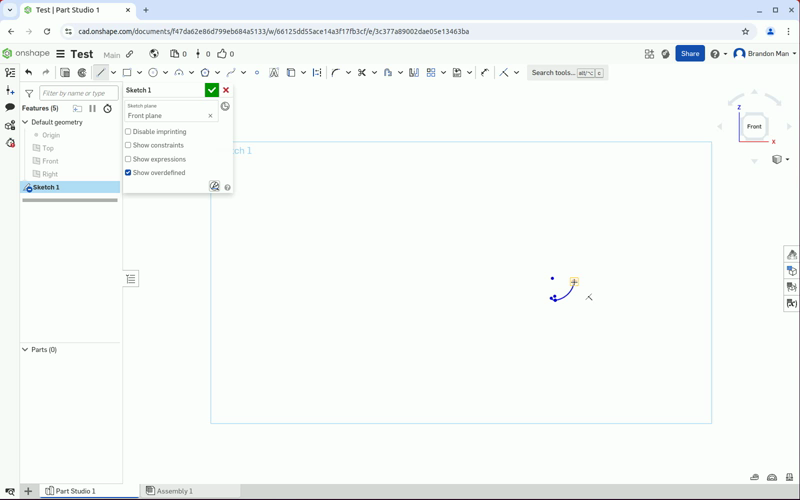
key_down(shift)
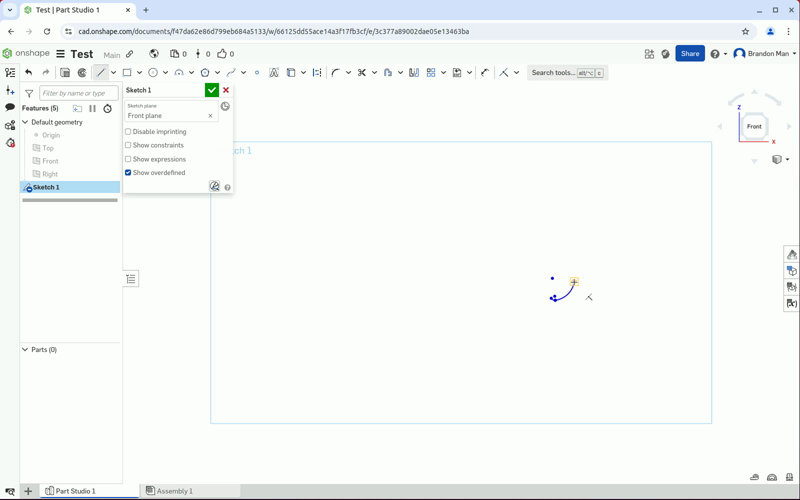
mouse_move(589, 281)
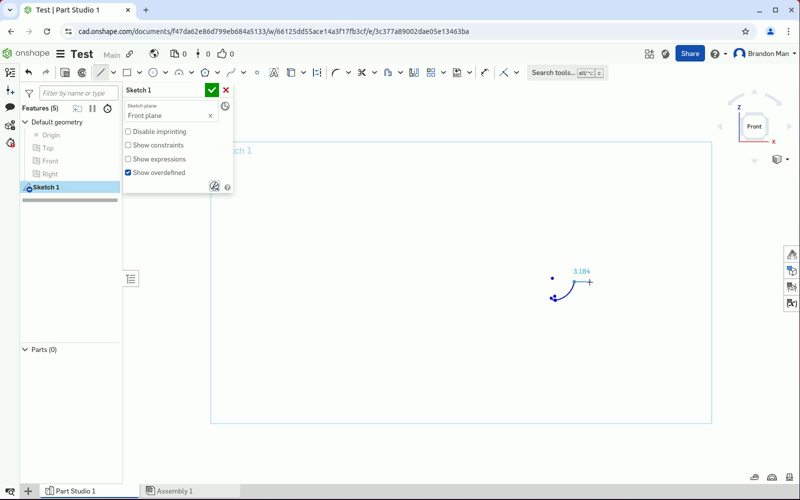
mouse_move(559, 281)
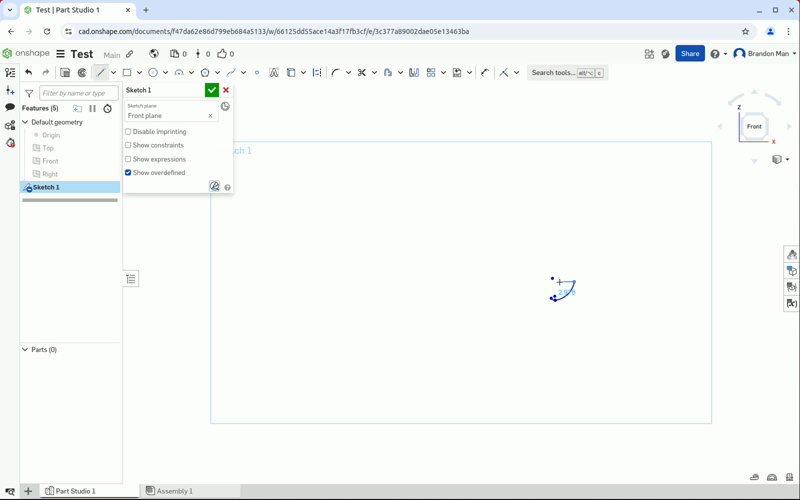
click(559, 281)
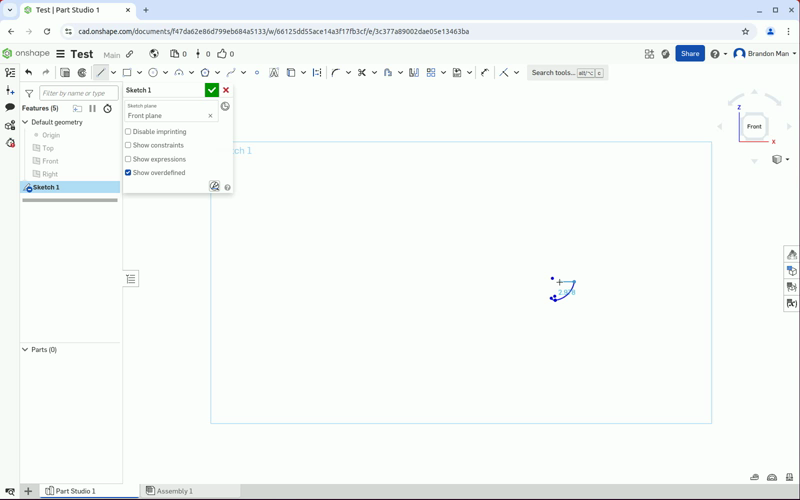
key_up(shift)
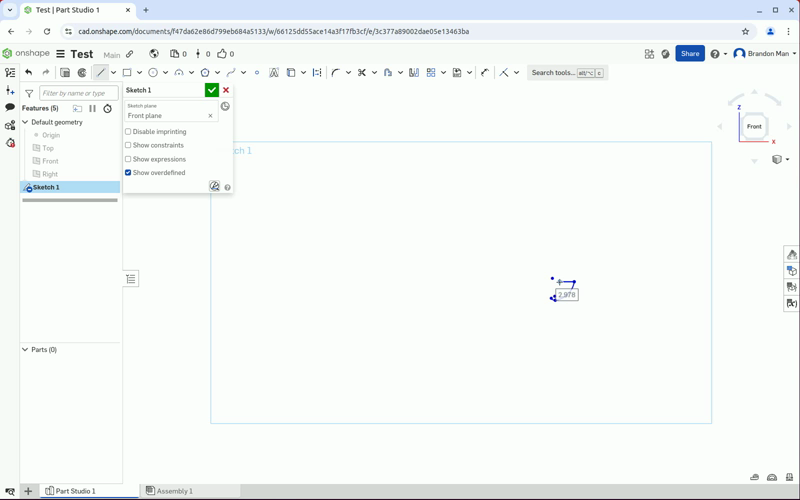
key(esc)
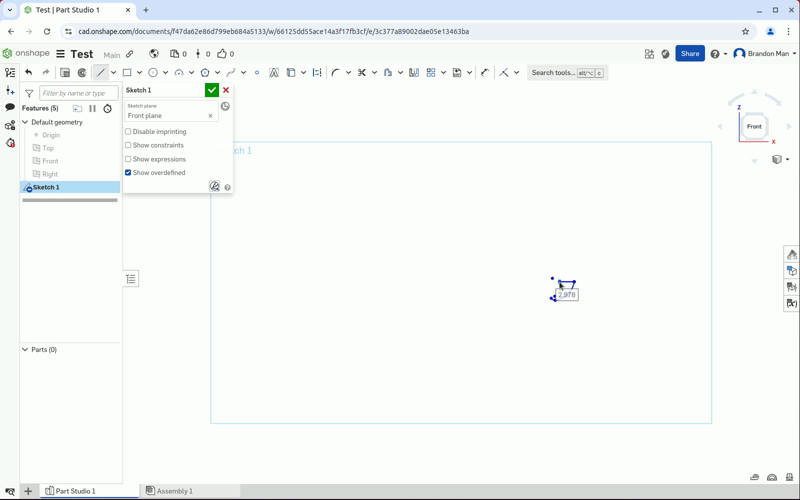
key(a)
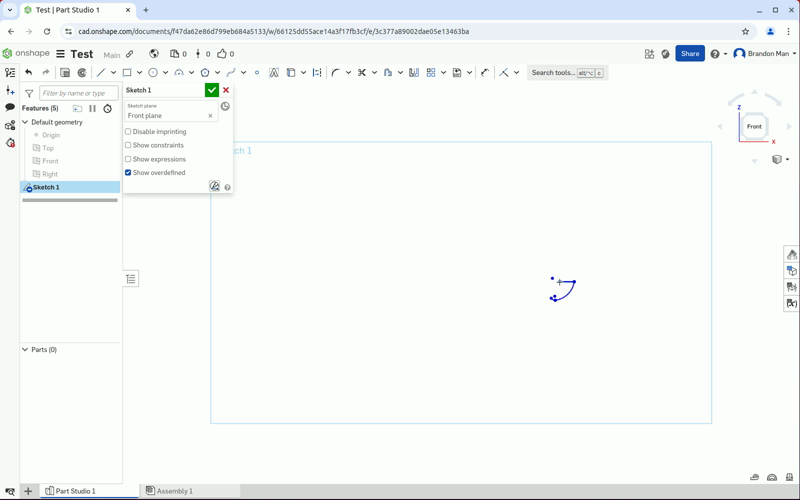
mouse_move(559, 281)
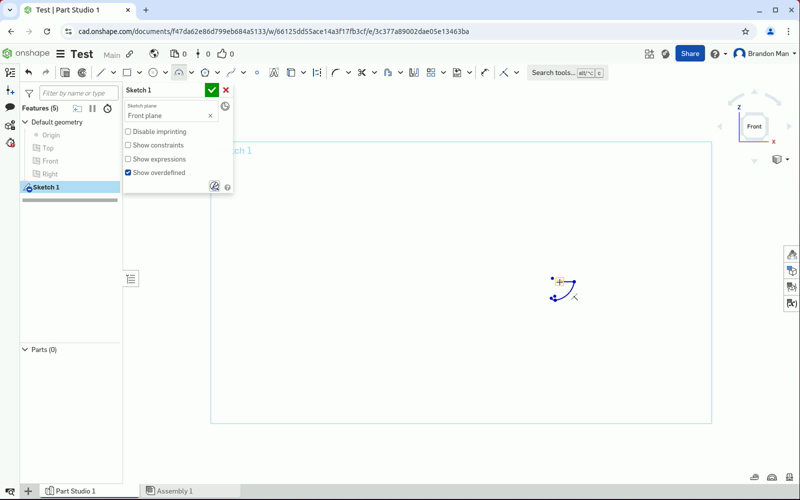
click(559, 281)
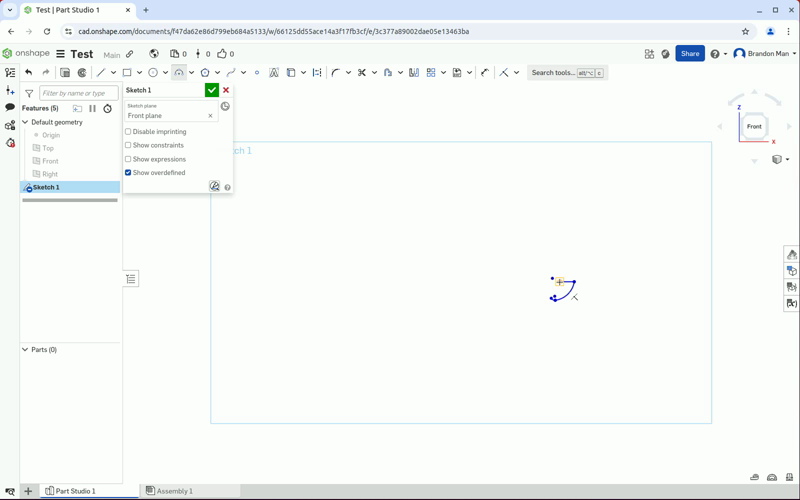
key_down(shift)
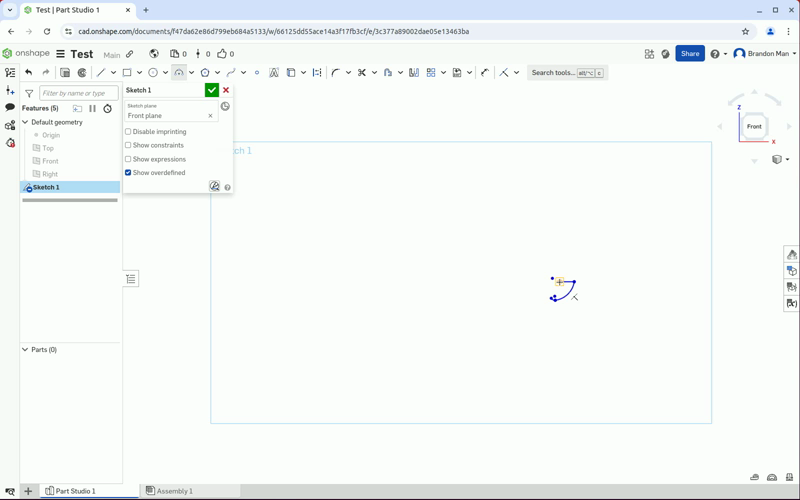
mouse_move(553, 291)
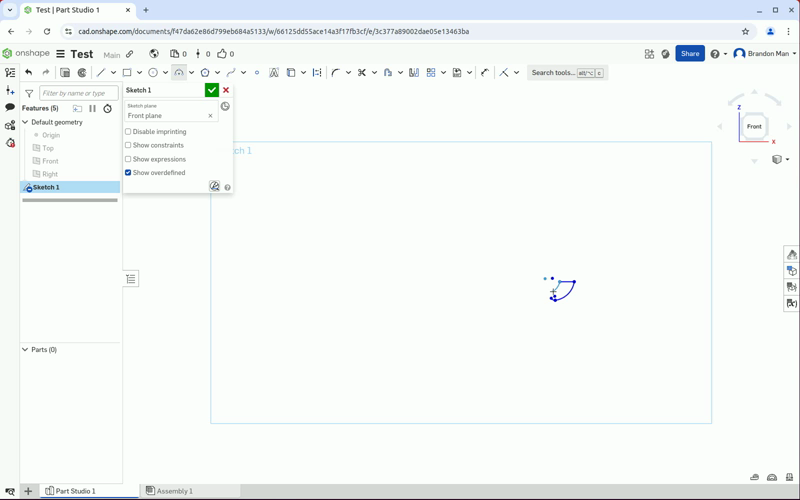
click(553, 291)
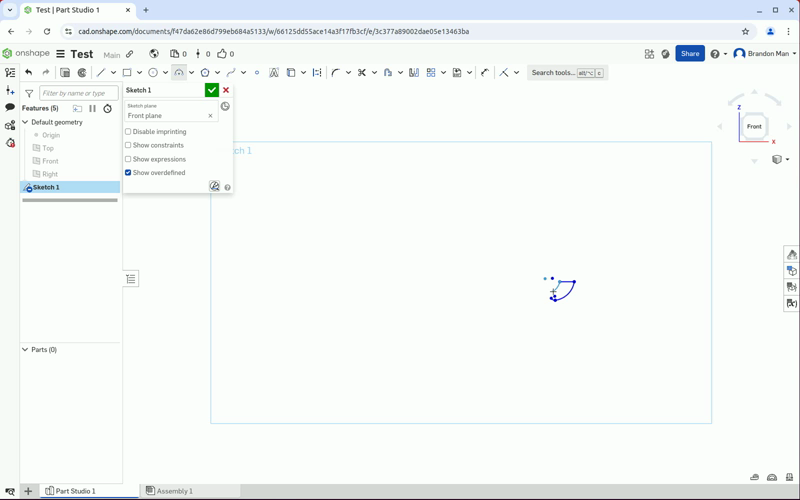
mouse_move(558, 287)
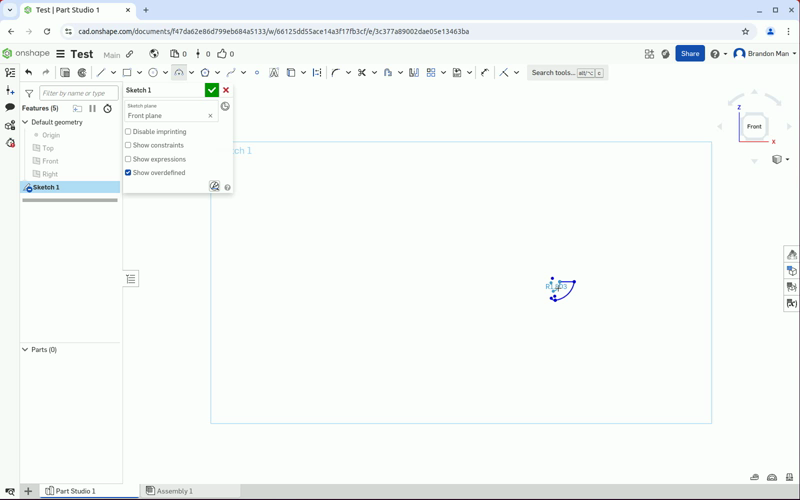
click(558, 287)
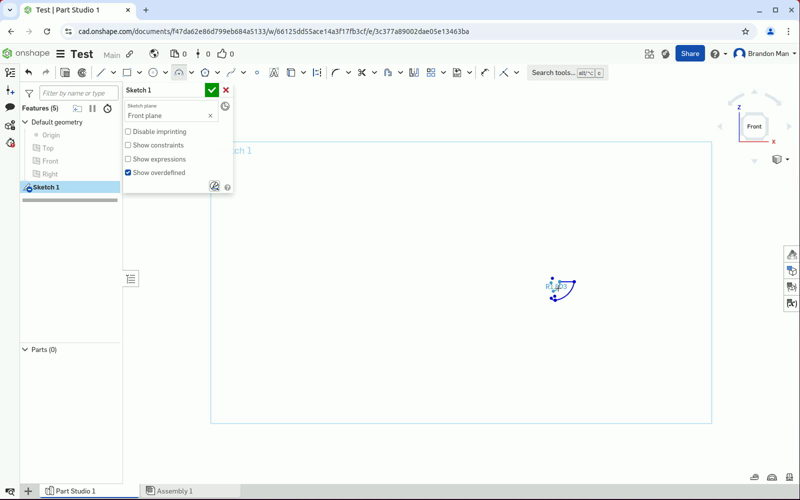
key_up(shift)
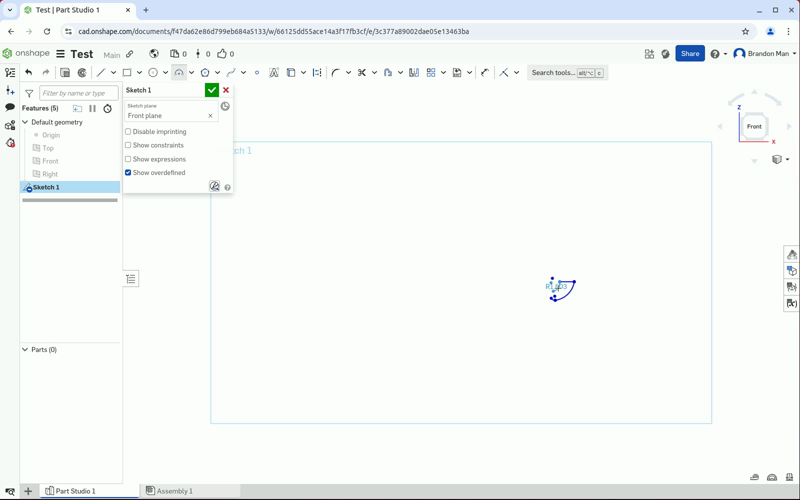
mouse_move(553, 291)
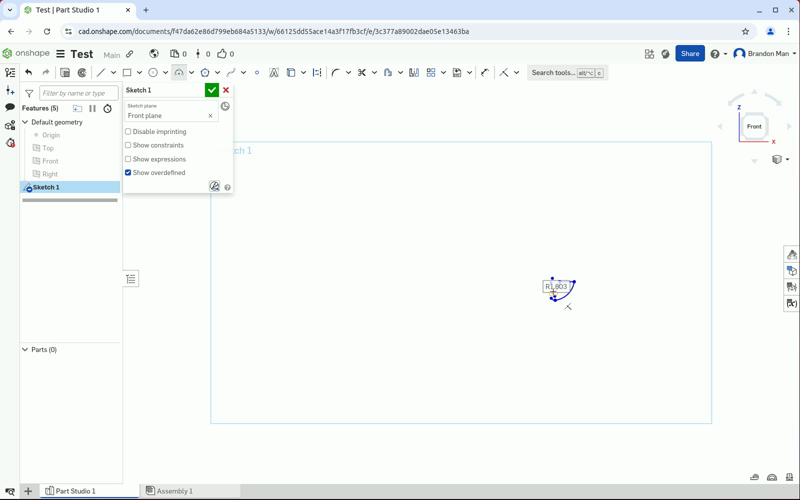
click(553, 291)
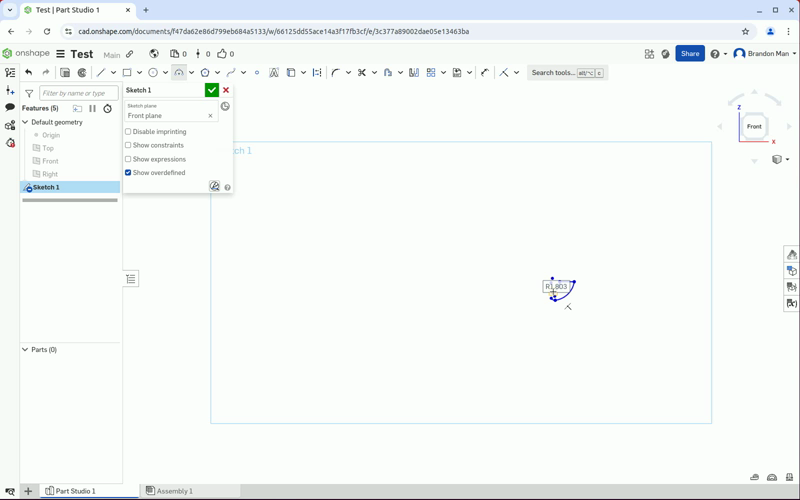
key_down(shift)
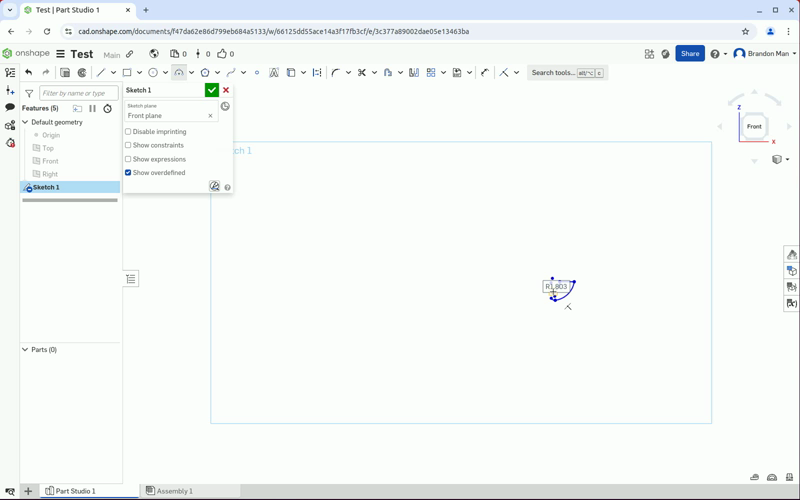
mouse_move(551, 292)
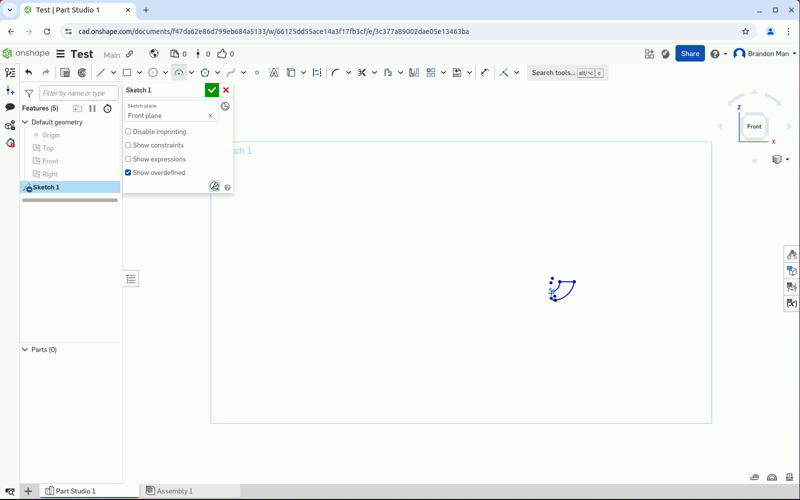
scroll(6)
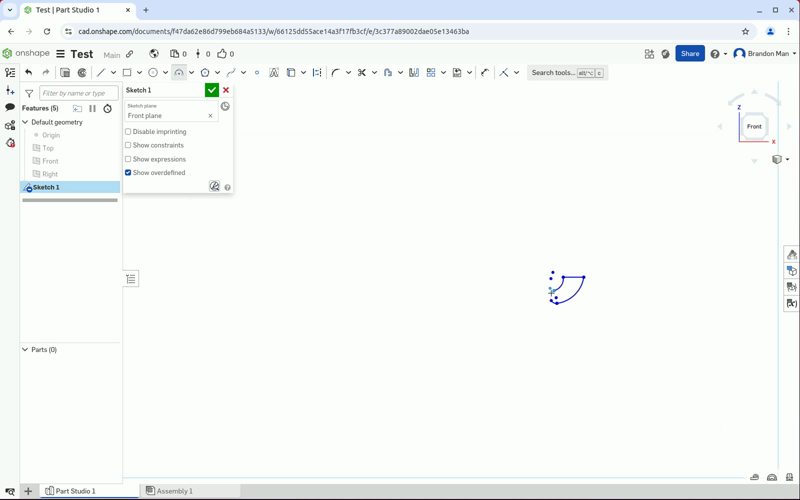
scroll(6)
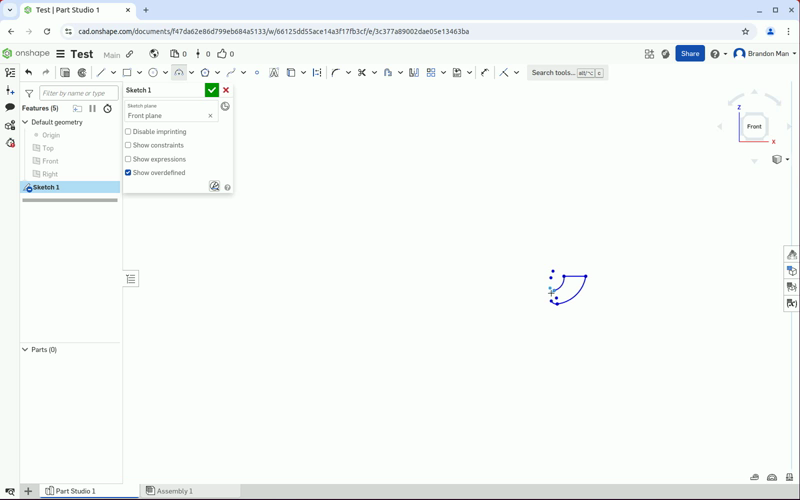
scroll(6)
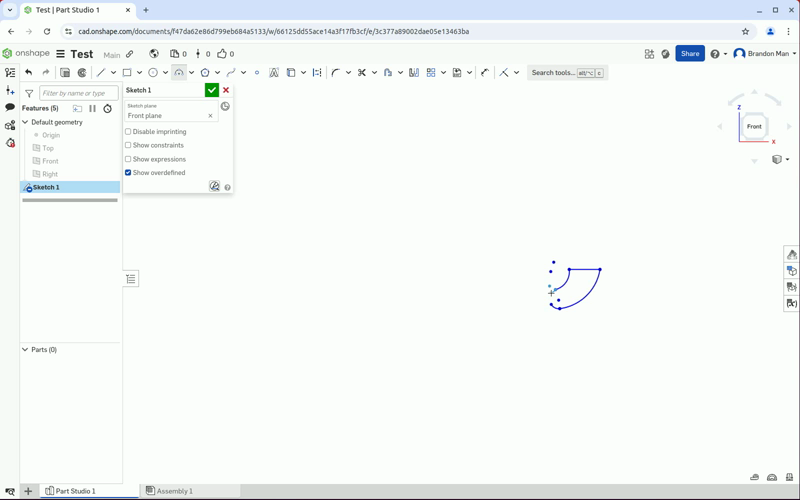
scroll(6)
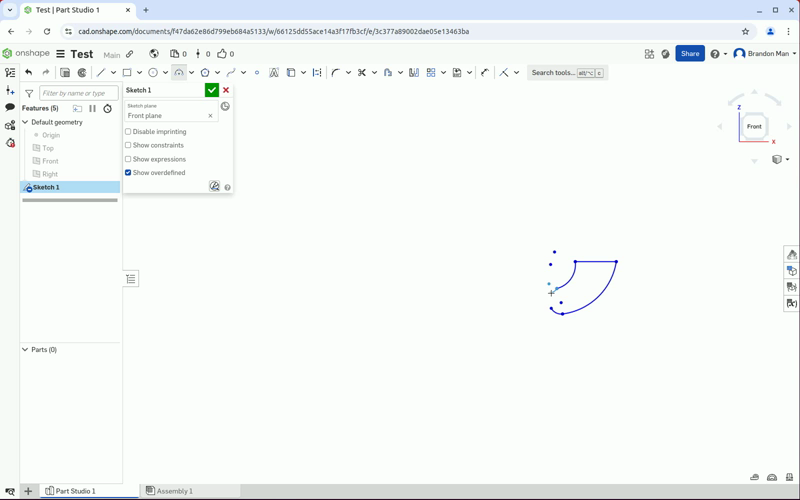
scroll(6)
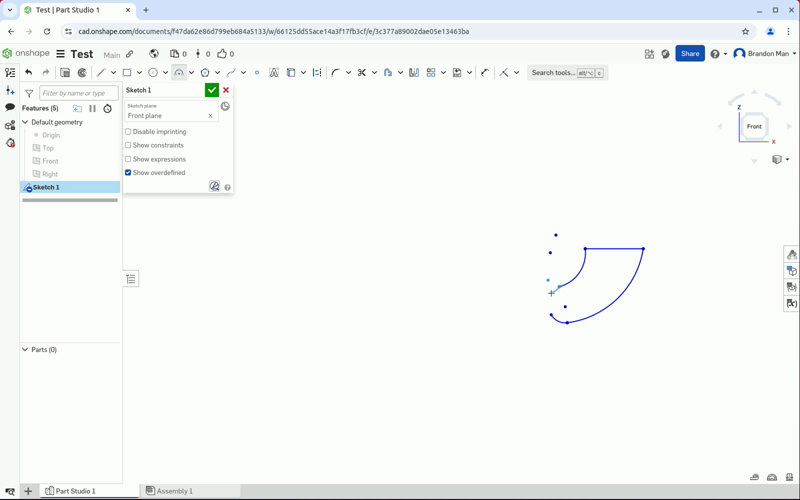
scroll(6)
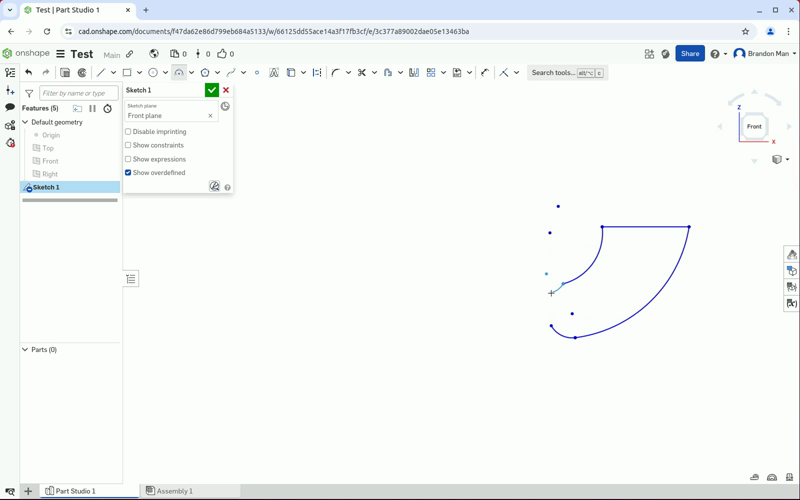
scroll(6)
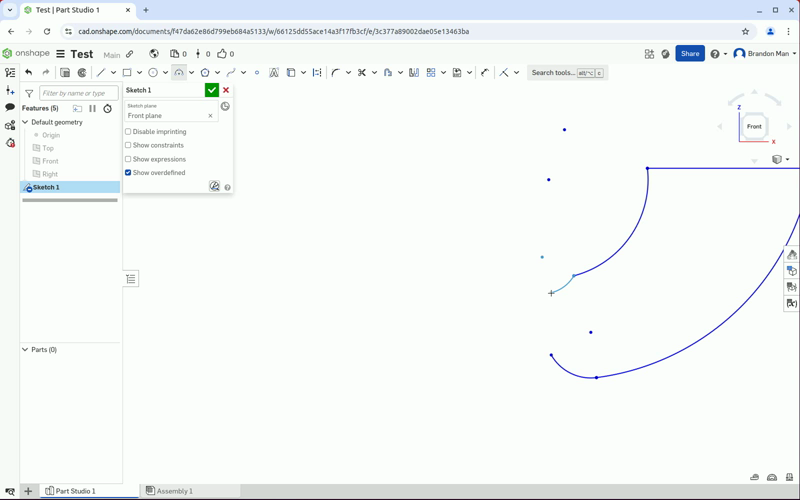
click(551, 292)
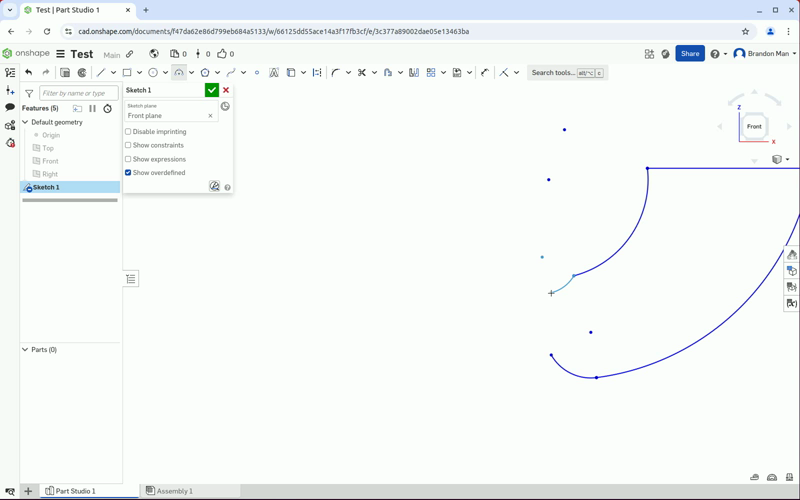
scroll(-6)
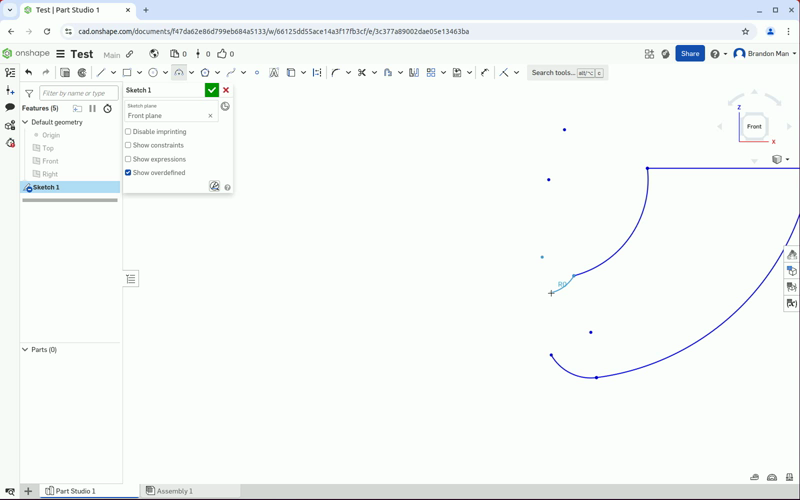
scroll(-6)
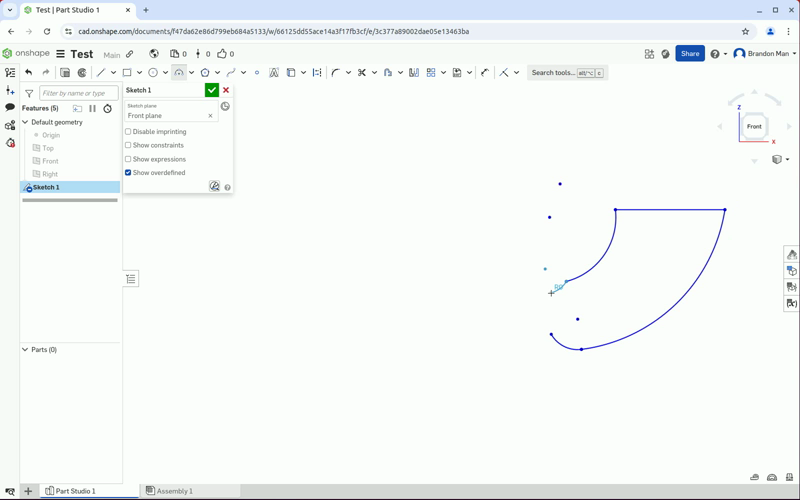
scroll(-6)
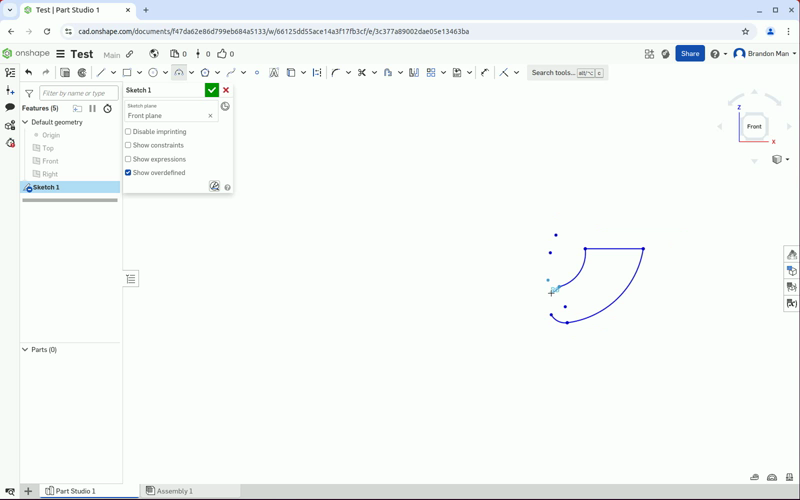
scroll(-6)
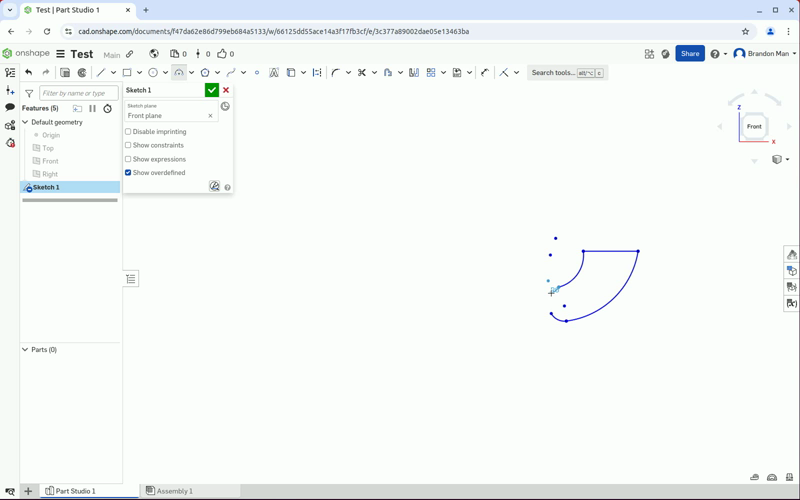
scroll(-6)
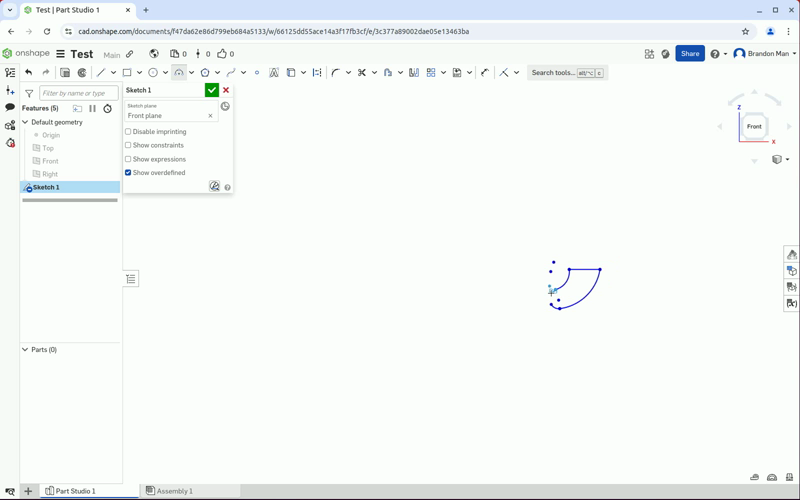
scroll(-6)
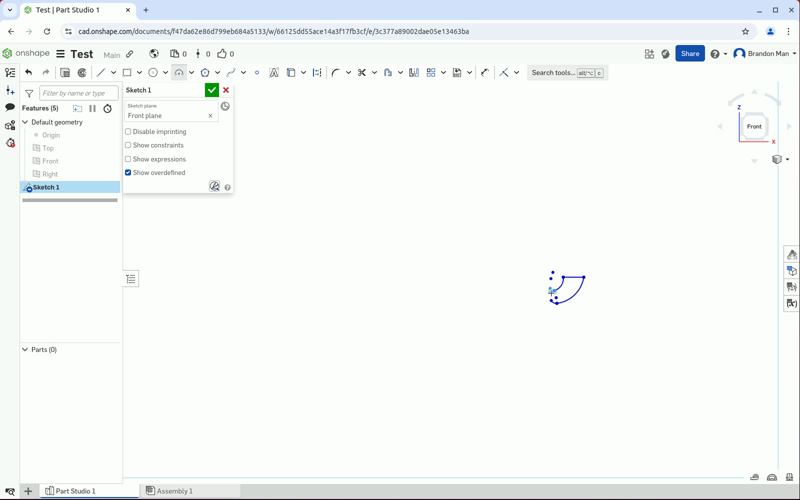
scroll(-6)
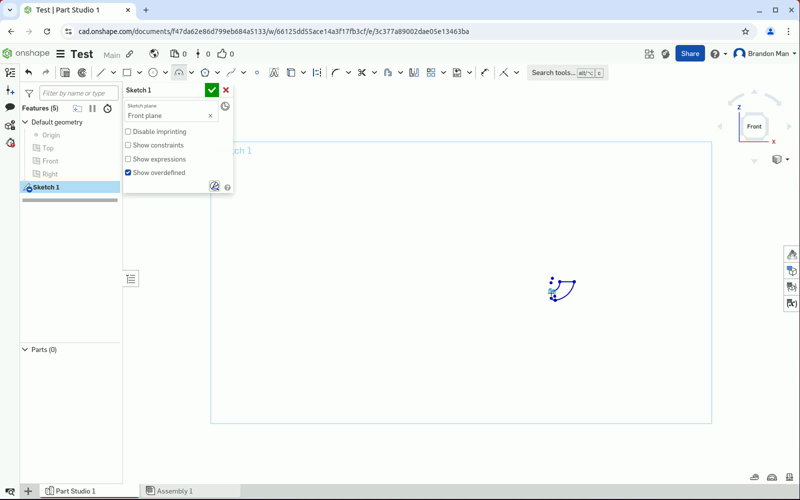
mouse_move(552, 291)
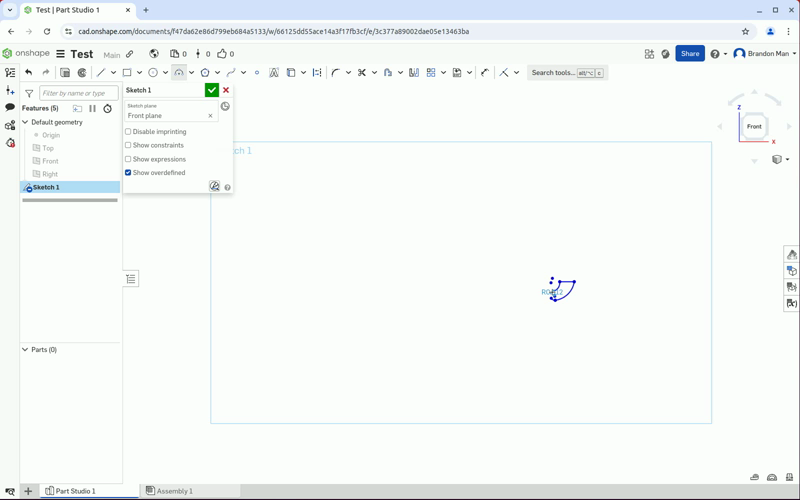
scroll(6)
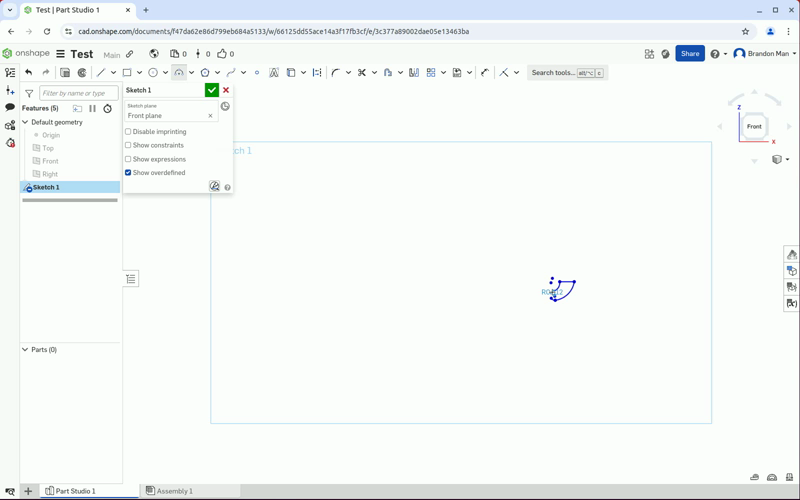
scroll(6)
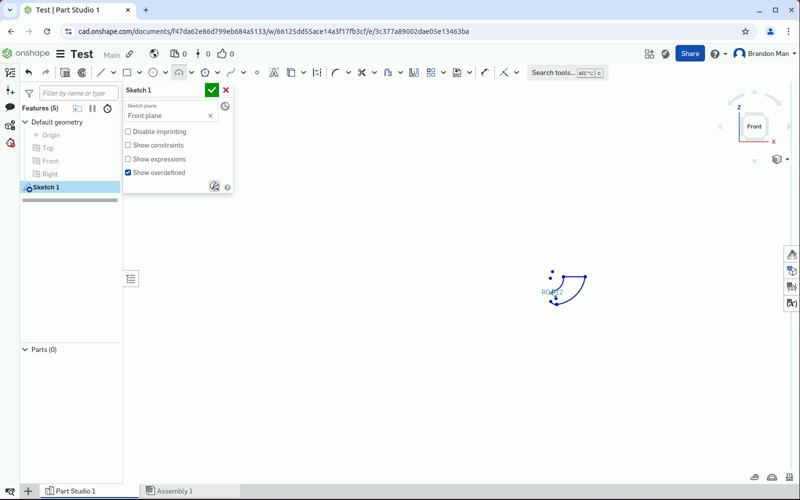
scroll(6)
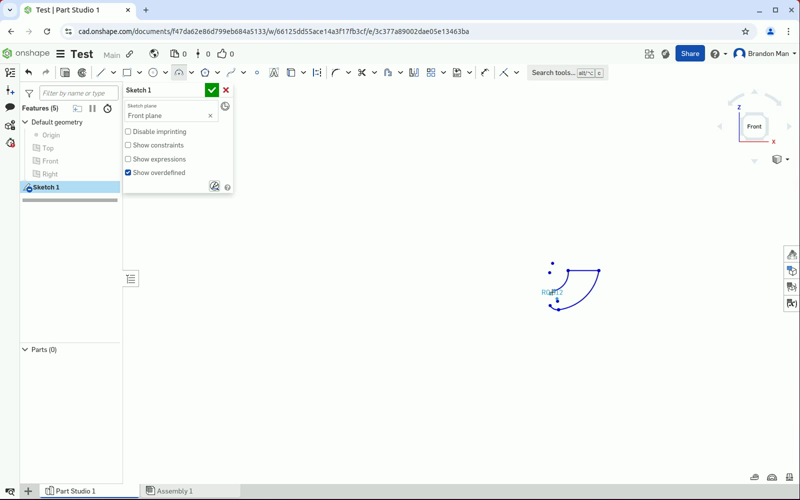
scroll(6)
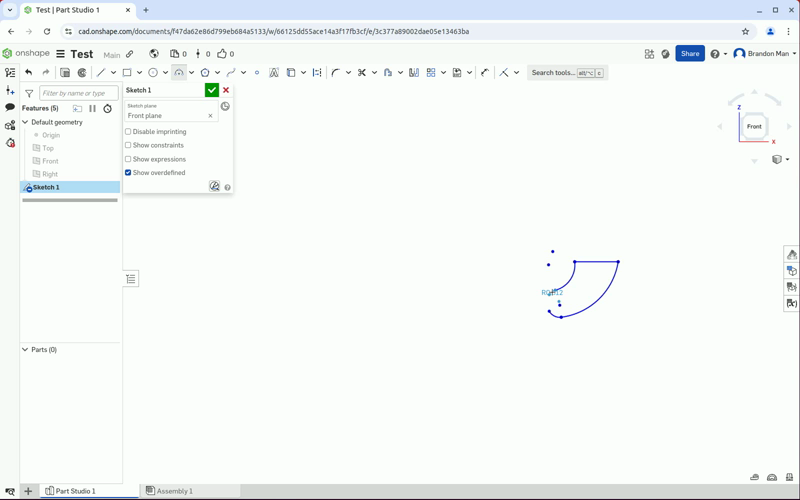
scroll(6)
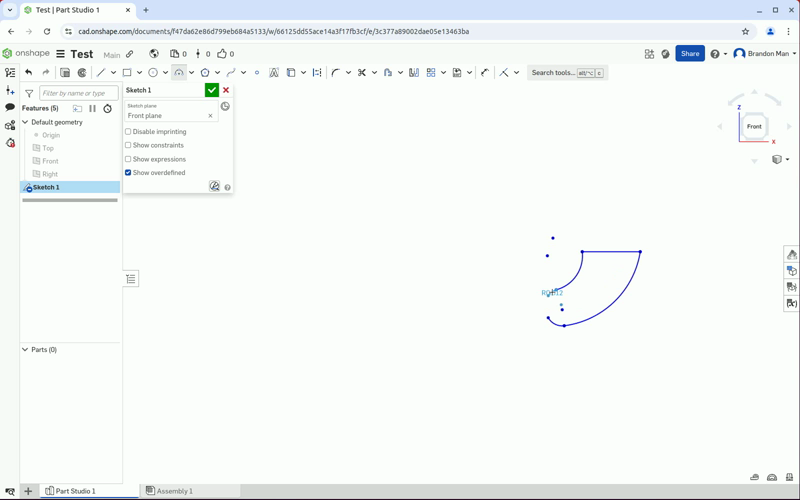
scroll(6)
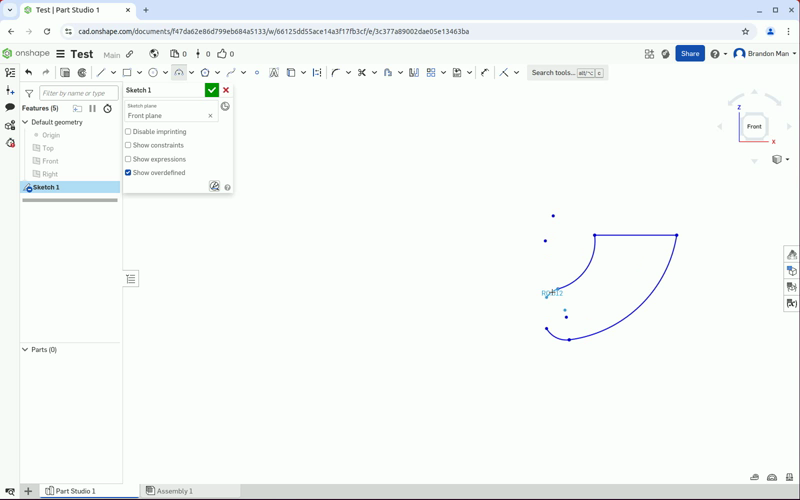
scroll(6)
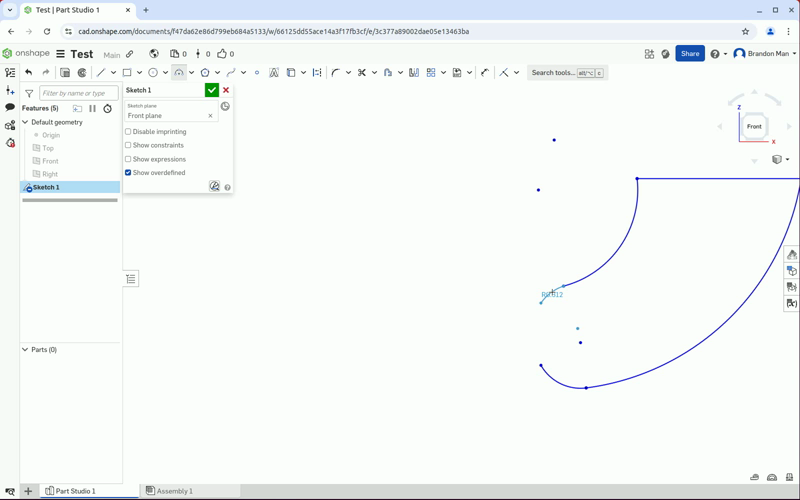
click(552, 291)
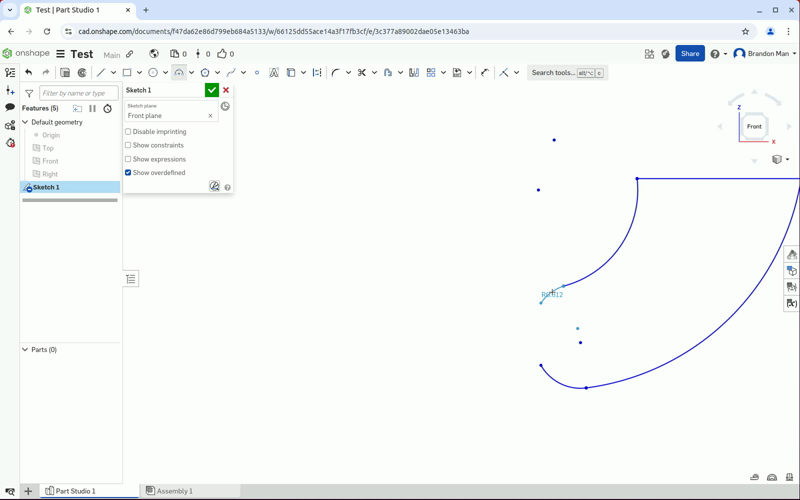
scroll(-6)
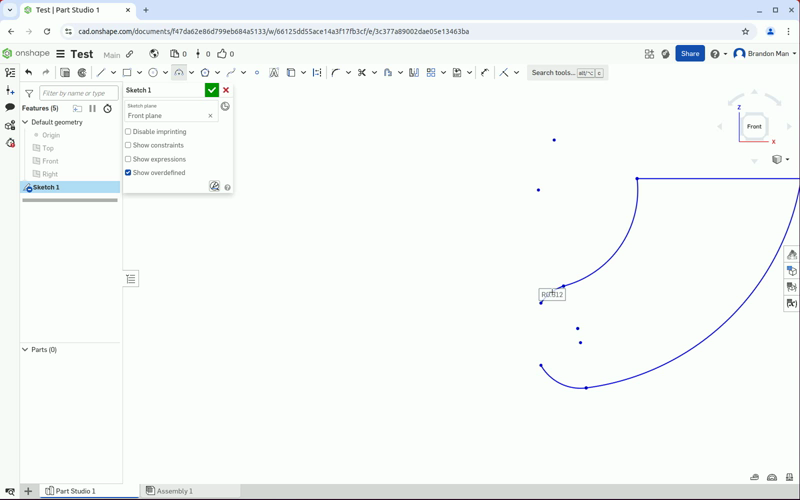
scroll(-6)
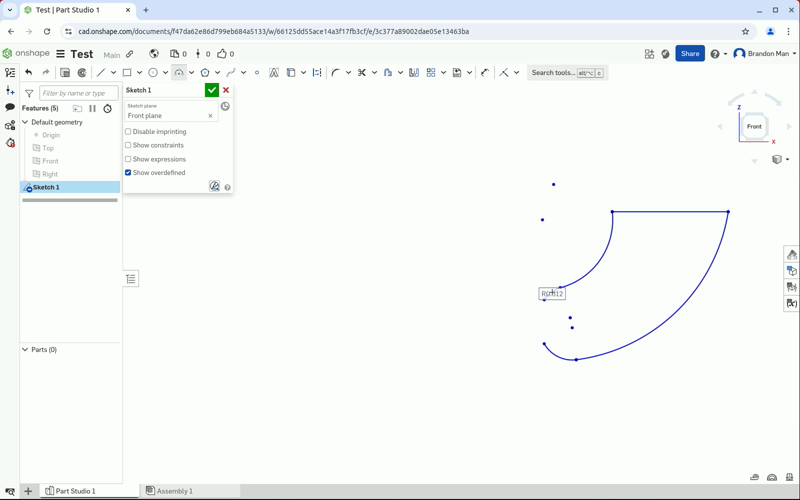
scroll(-6)
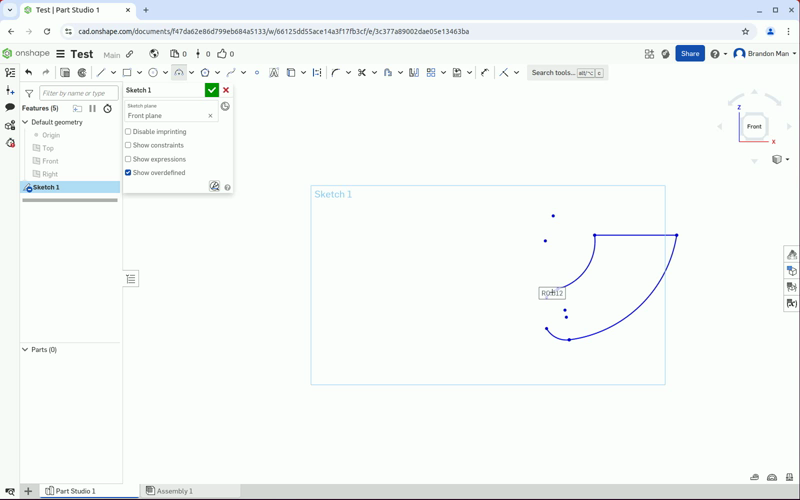
scroll(-6)
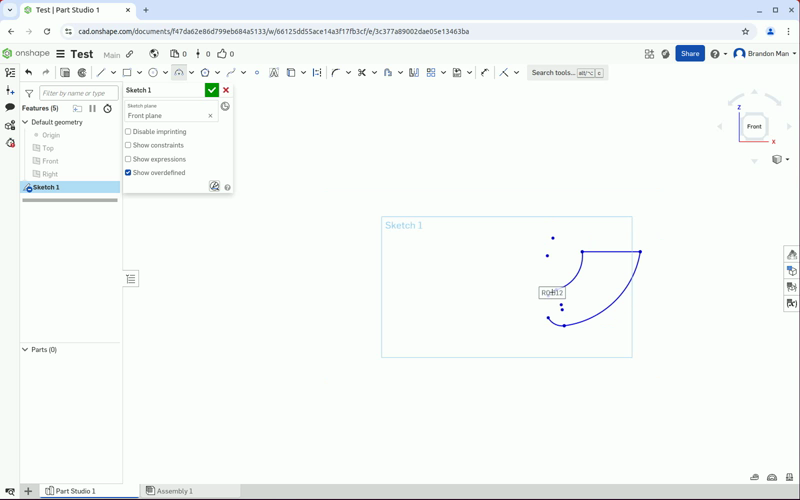
scroll(-6)
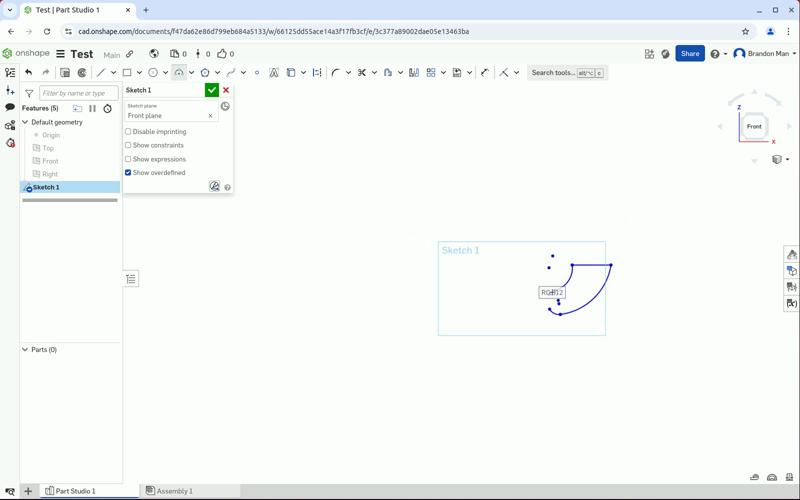
scroll(-6)
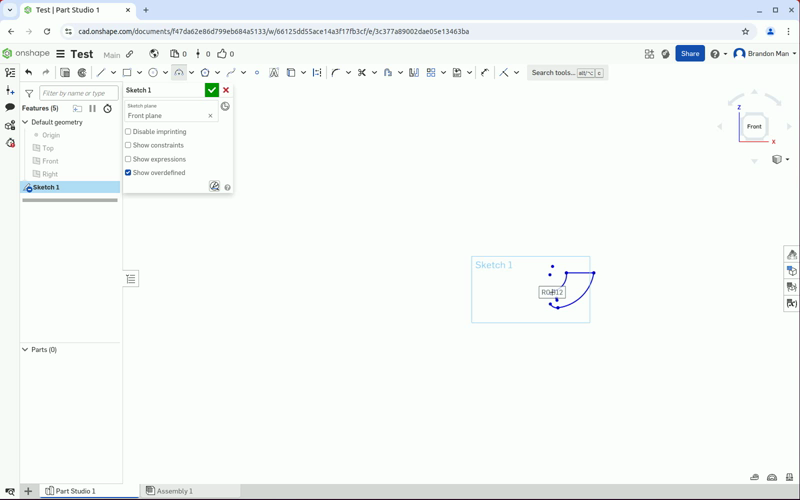
scroll(-6)
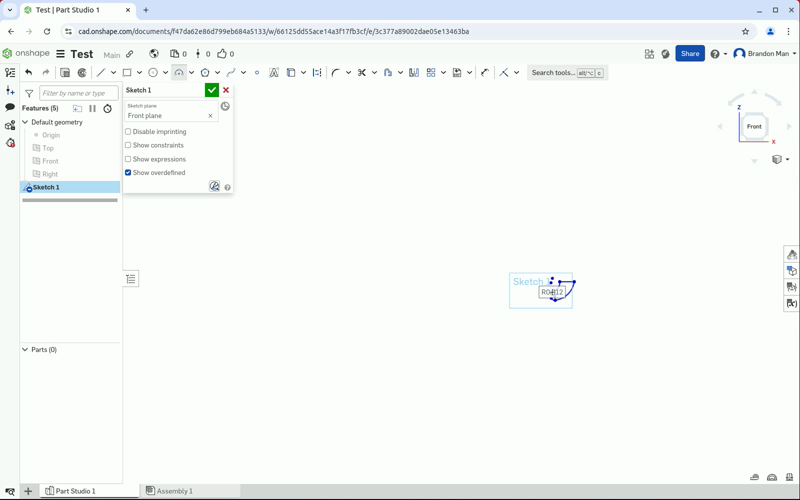
key_up(shift)
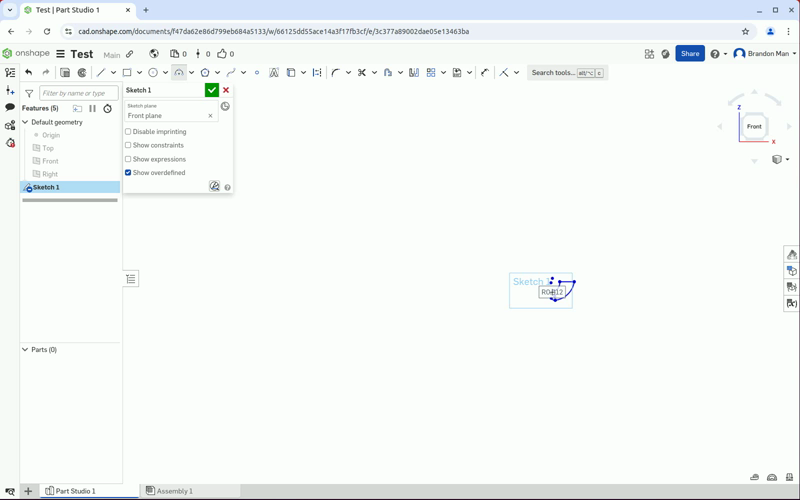
key(esc)
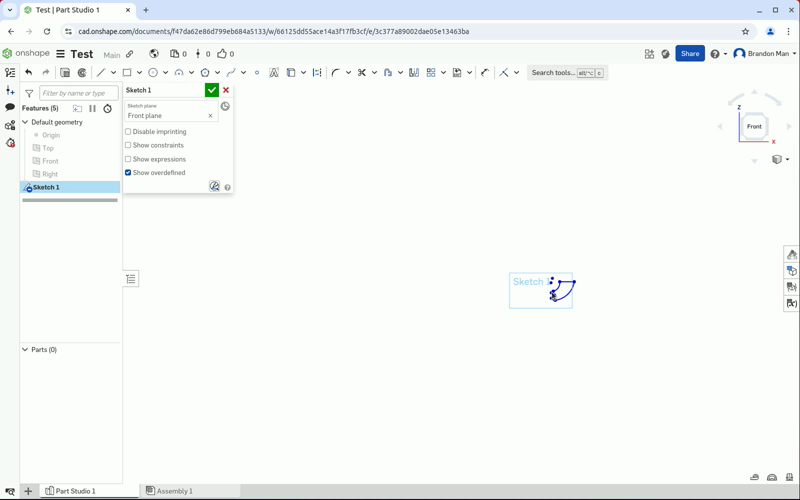
key(l)
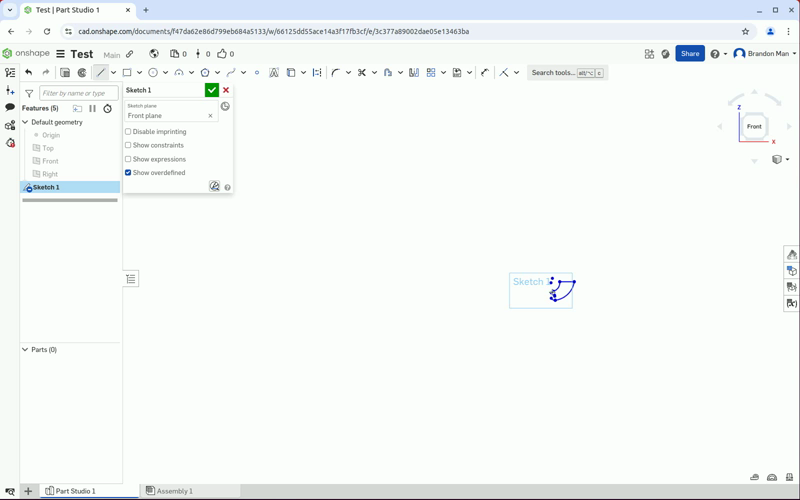
mouse_move(551, 292)
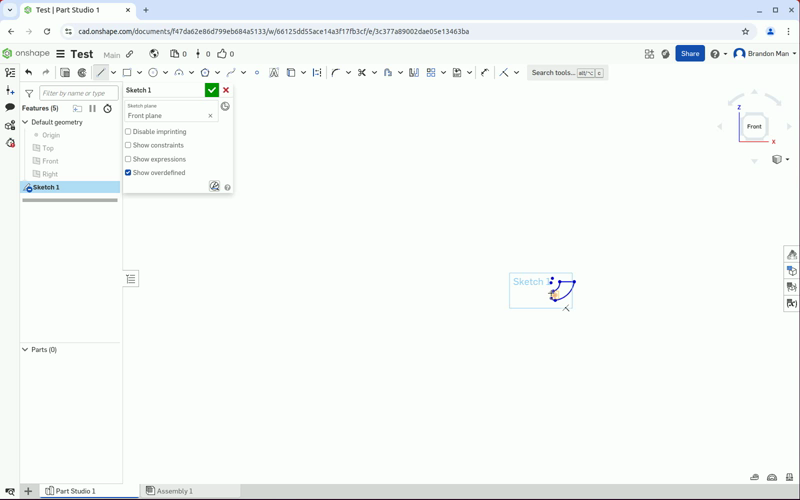
scroll(6)
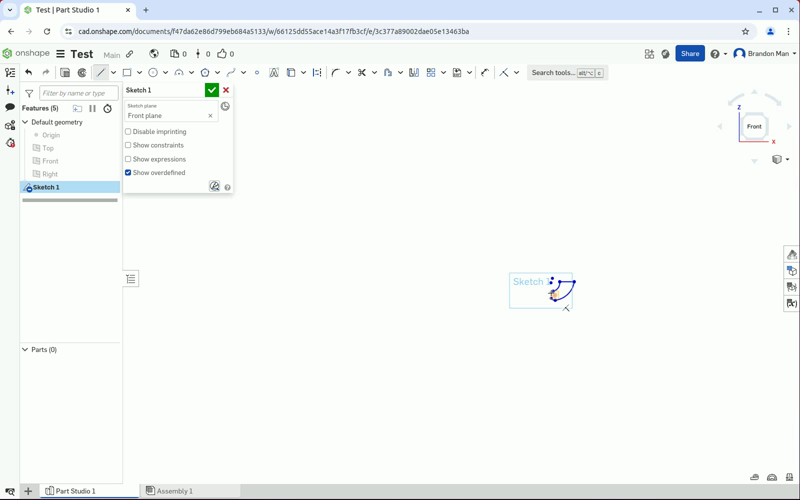
scroll(6)
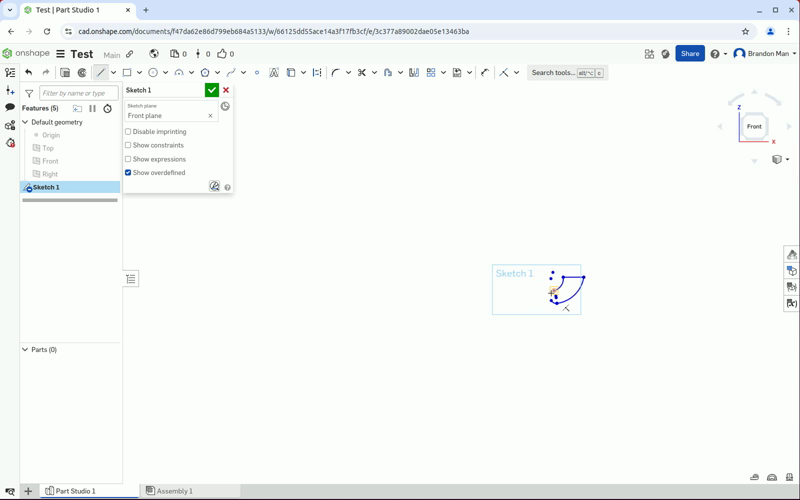
scroll(6)
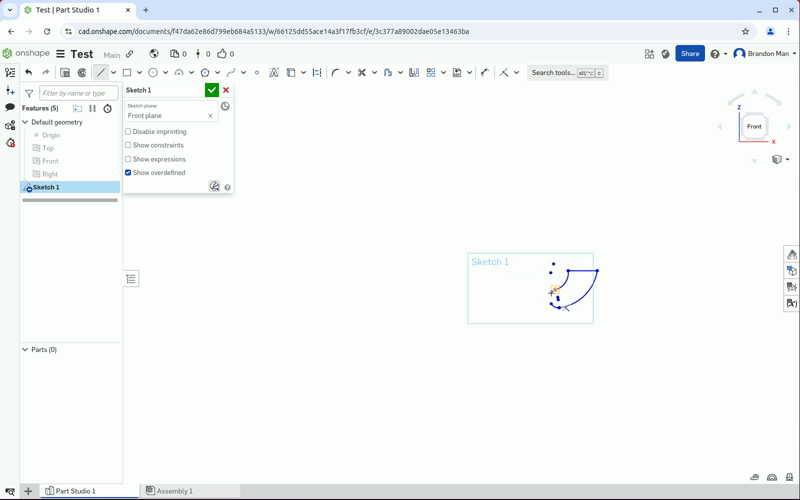
scroll(6)
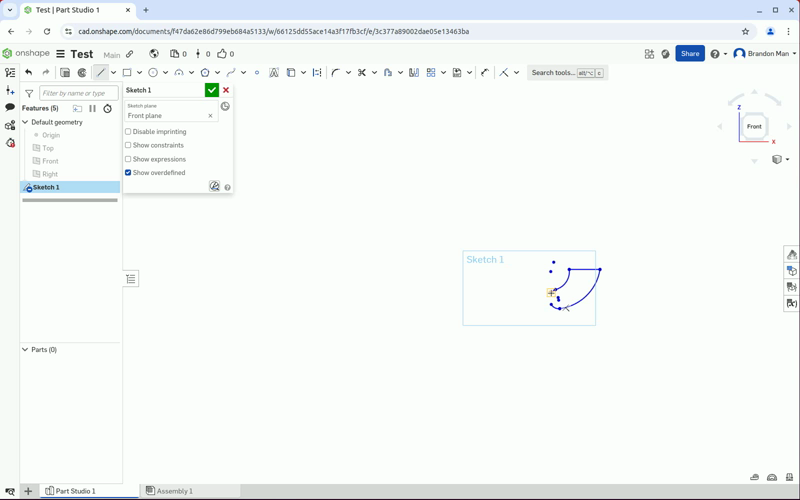
scroll(6)
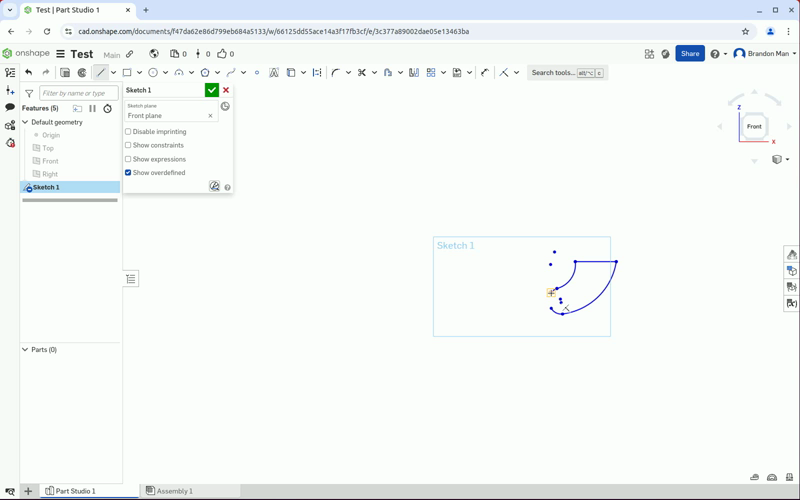
scroll(6)
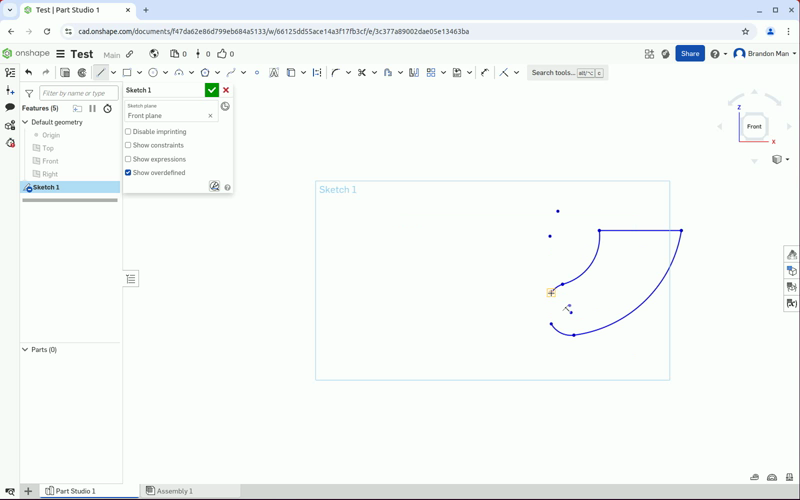
scroll(6)
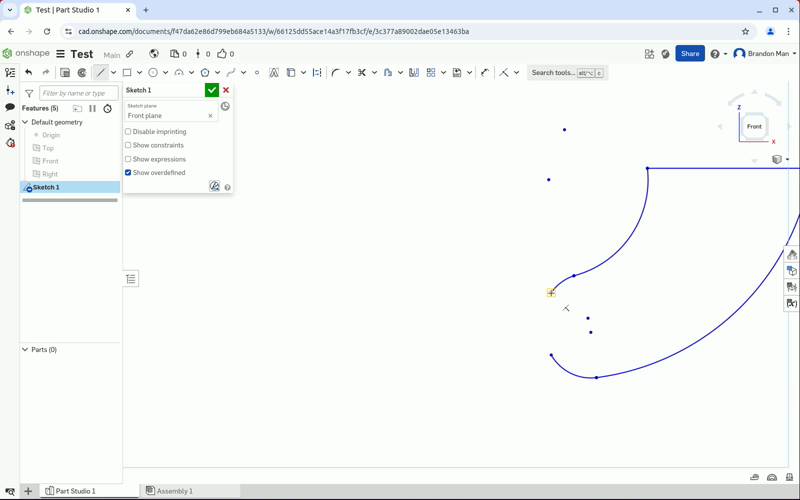
click(551, 292)
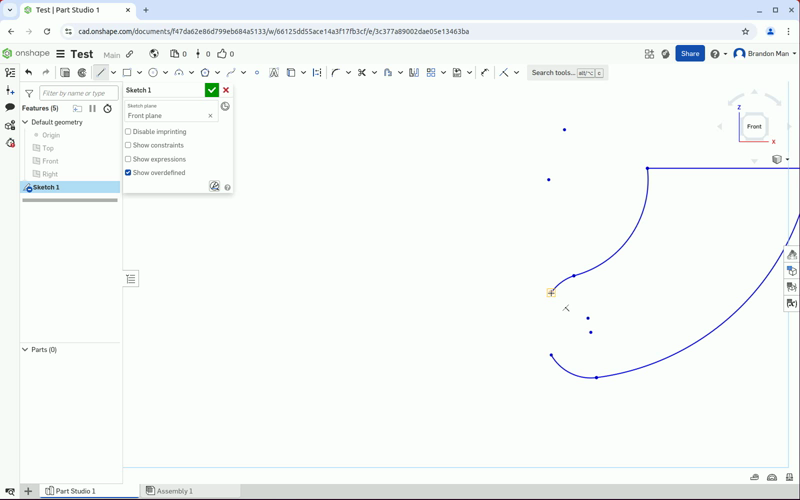
scroll(-6)
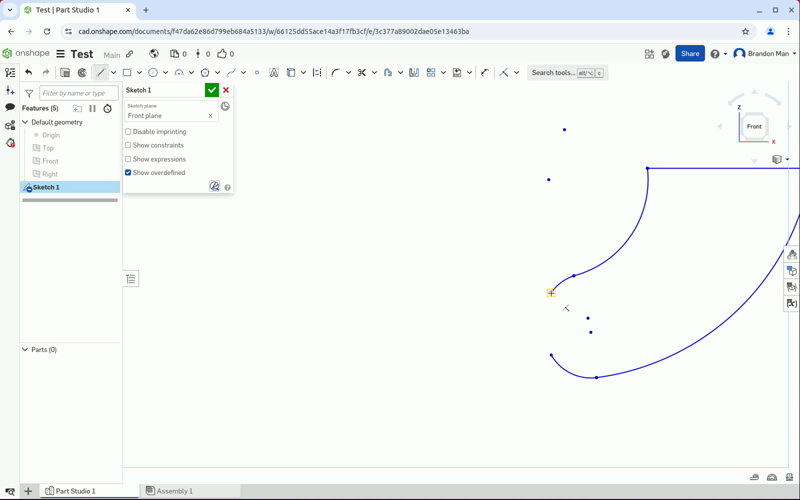
scroll(-6)
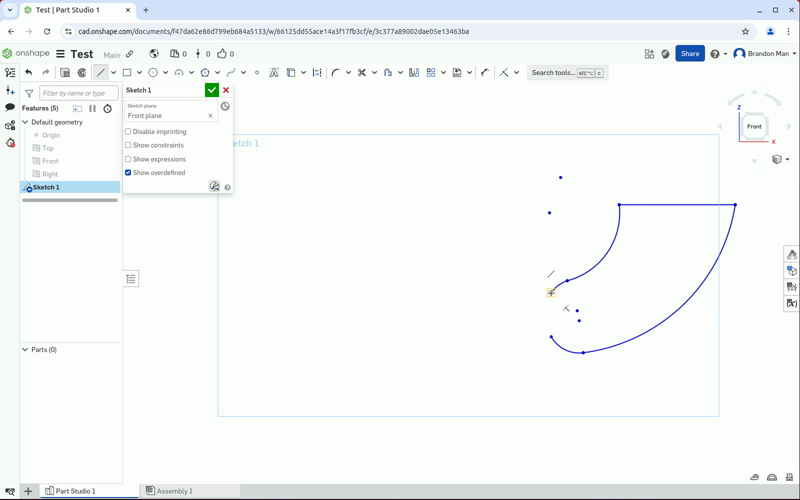
scroll(-6)
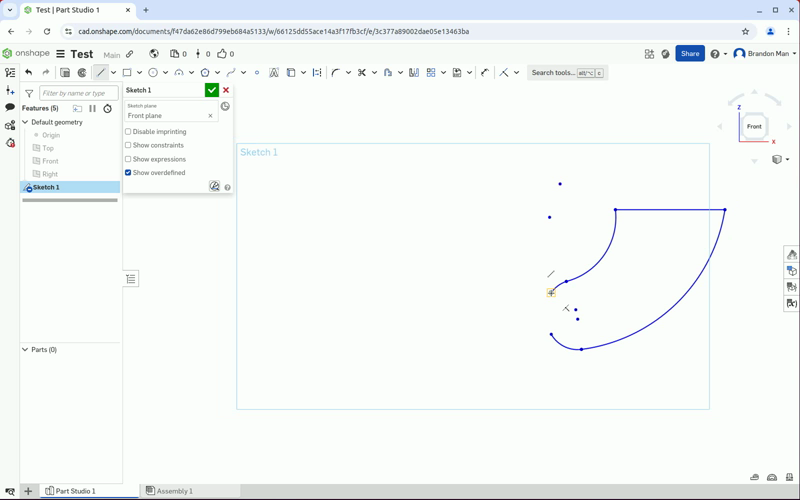
scroll(-6)
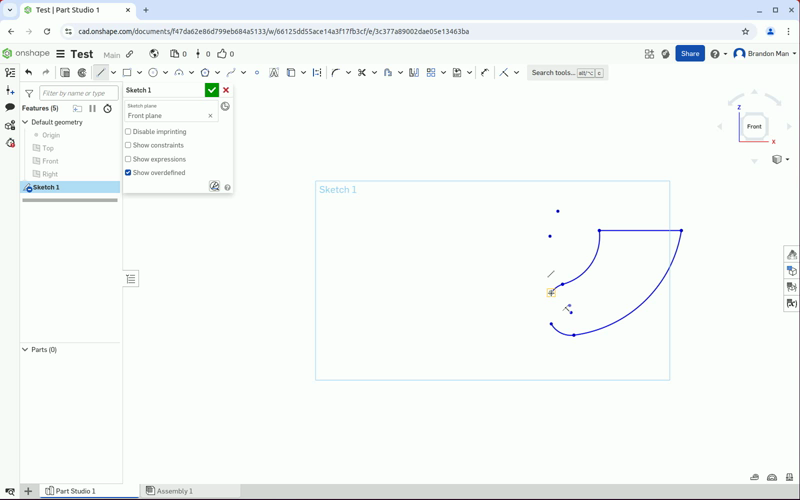
scroll(-6)
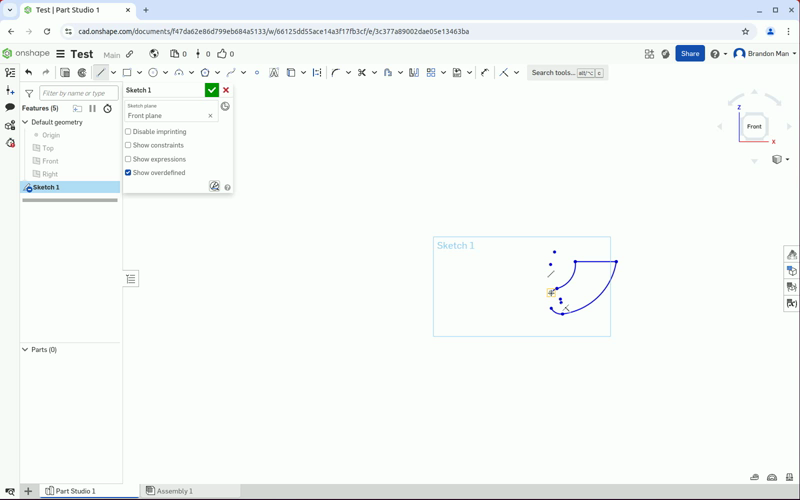
scroll(-6)
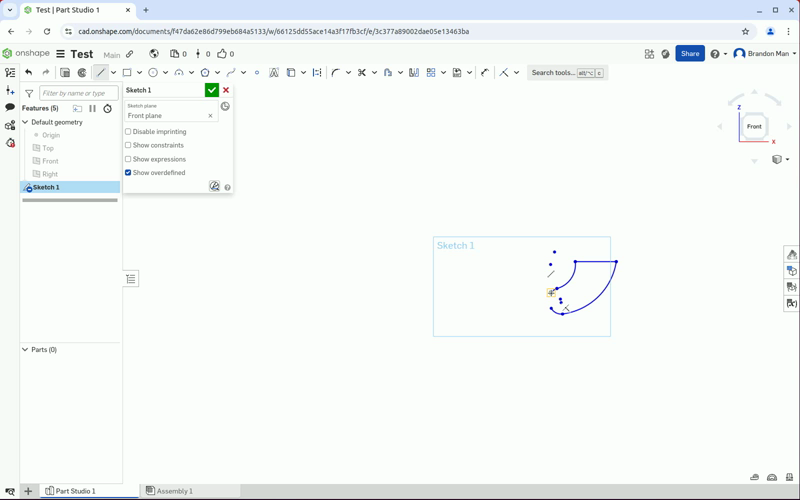
scroll(-6)
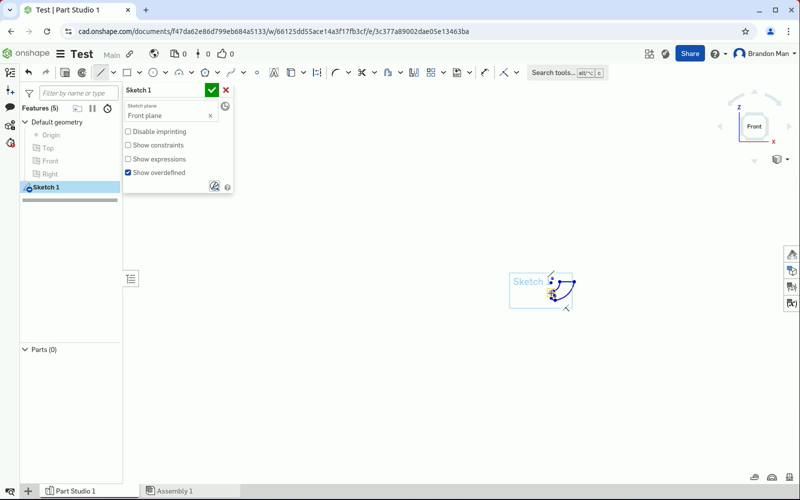
mouse_move(581, 292)
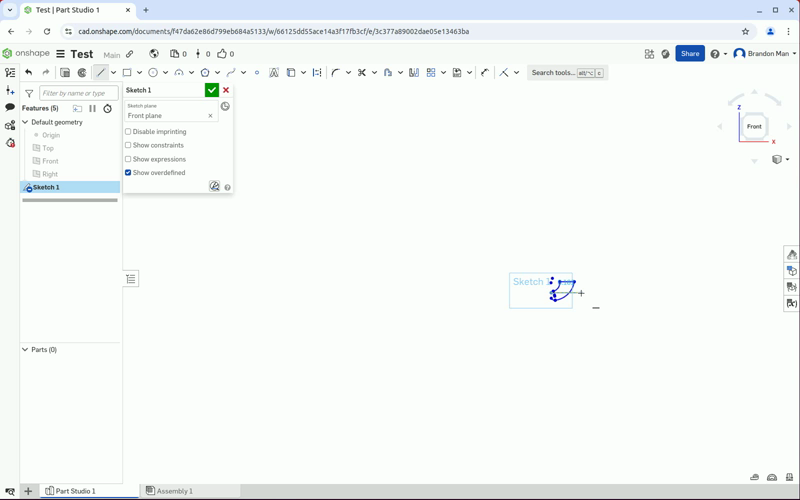
key_down(shift)
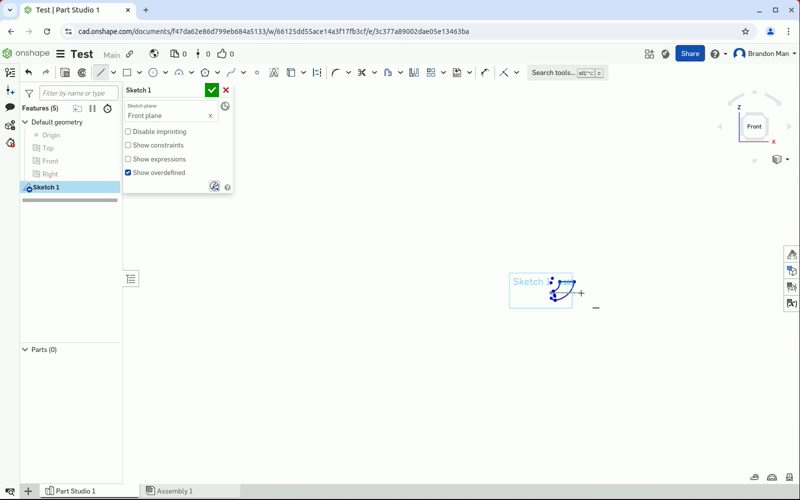
mouse_move(551, 298)
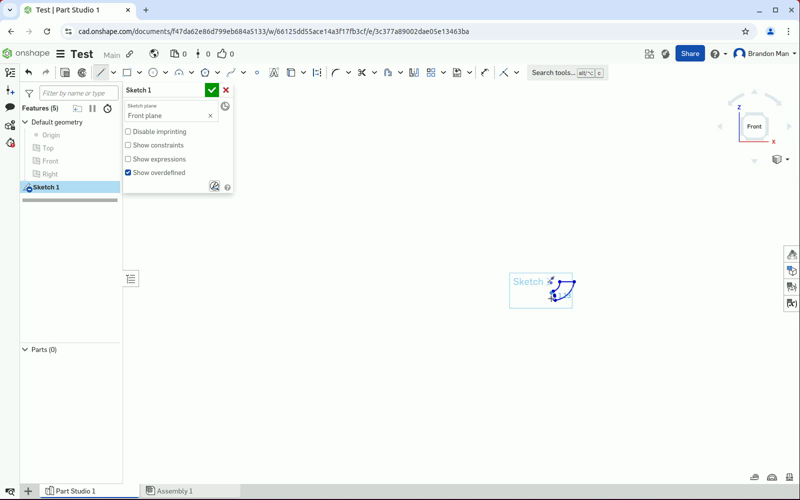
scroll(6)
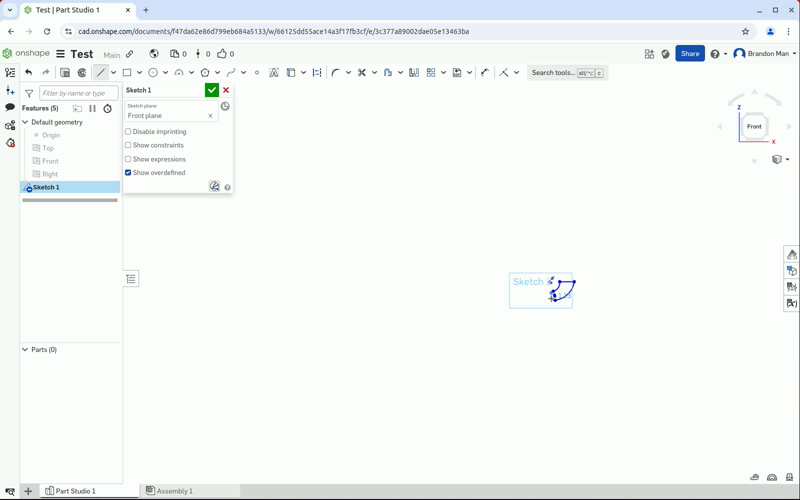
scroll(6)
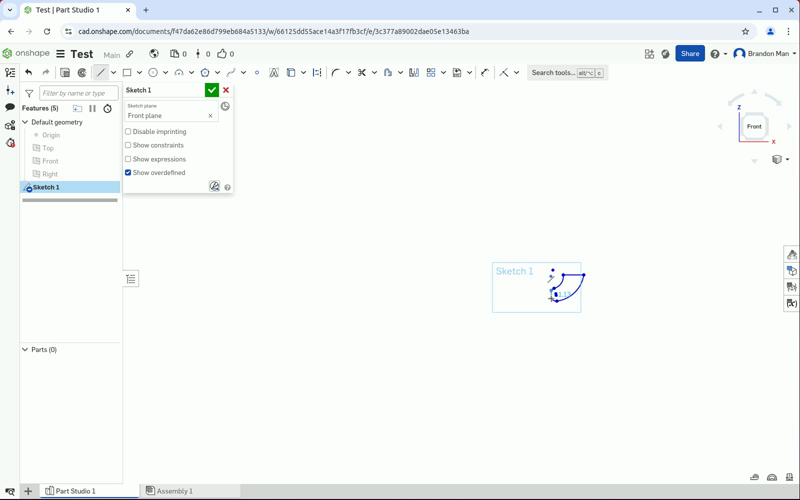
scroll(6)
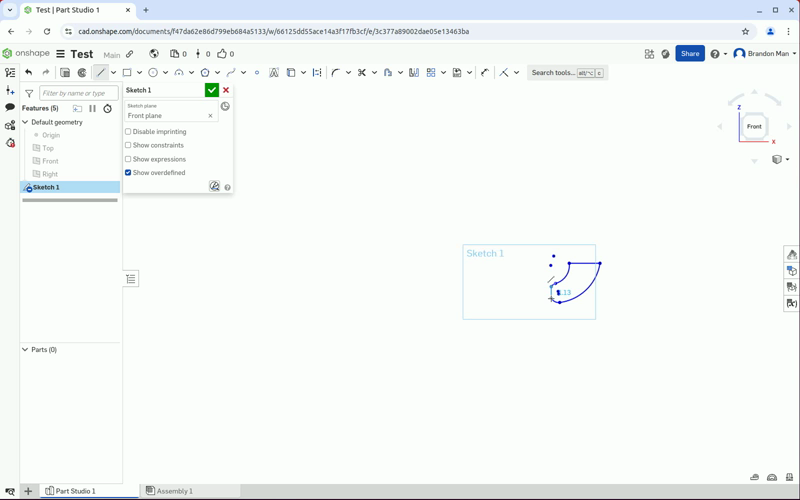
scroll(6)
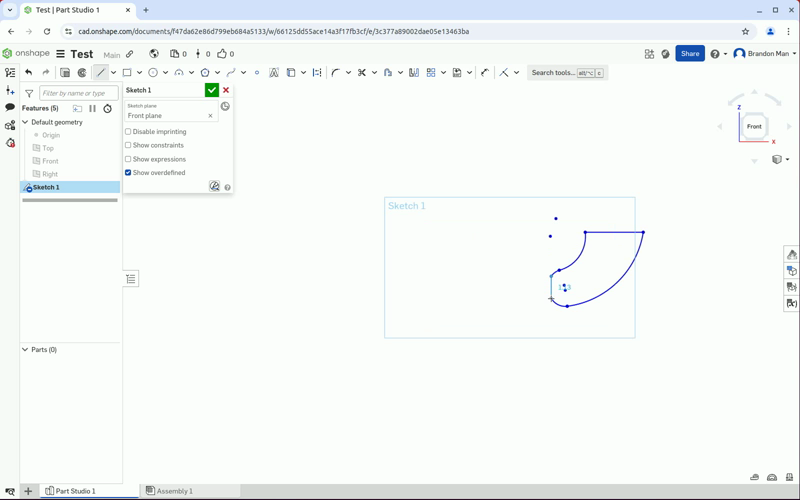
scroll(6)
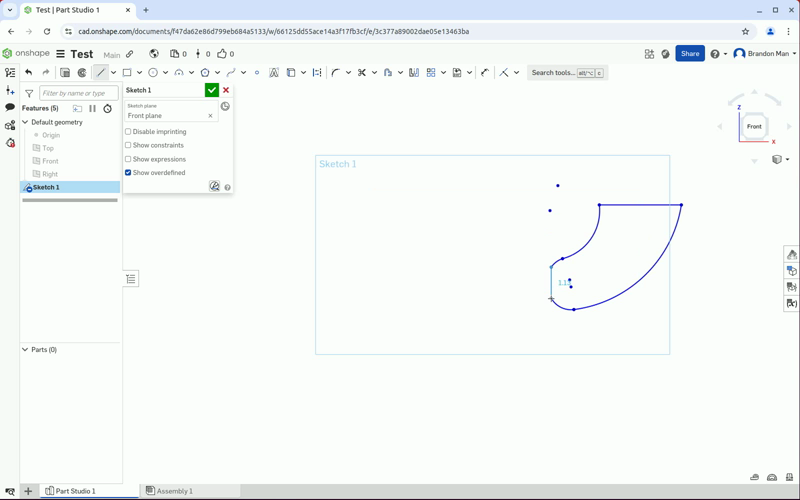
scroll(6)
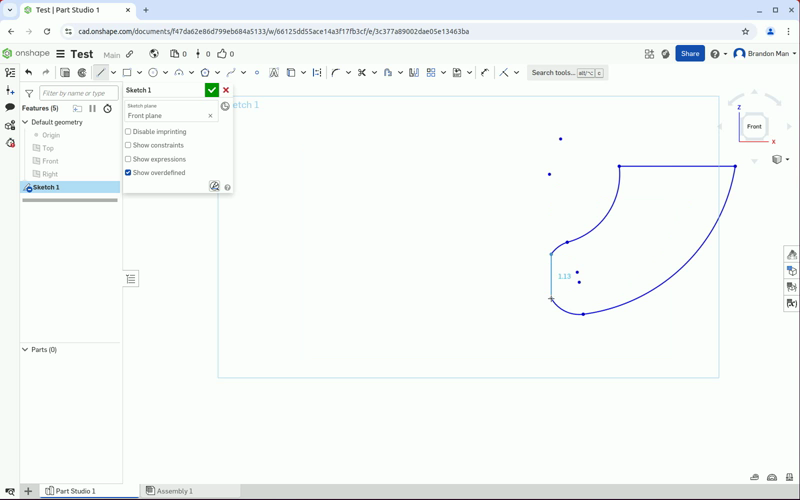
scroll(6)
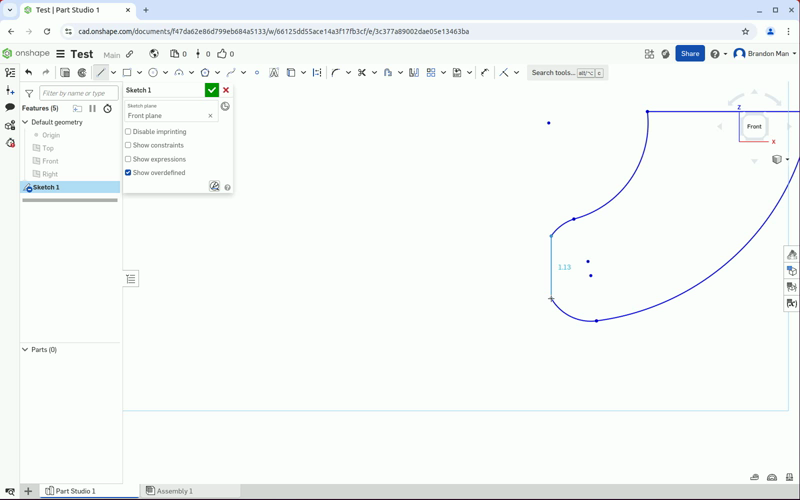
key_up(shift)
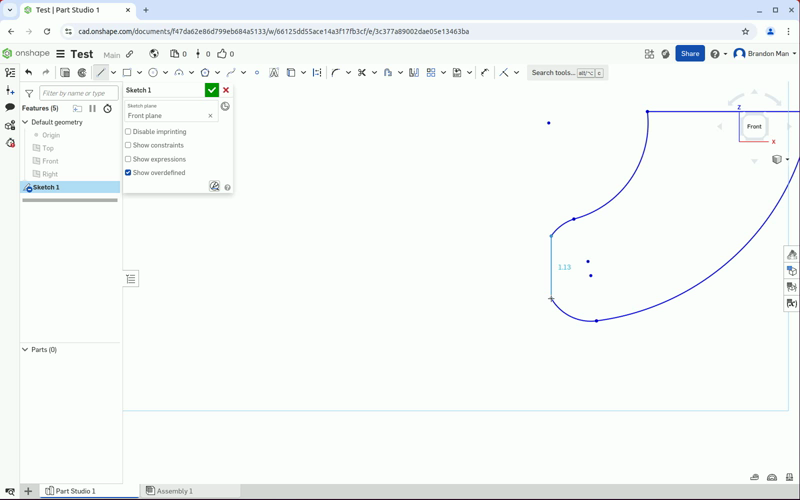
click(551, 298)
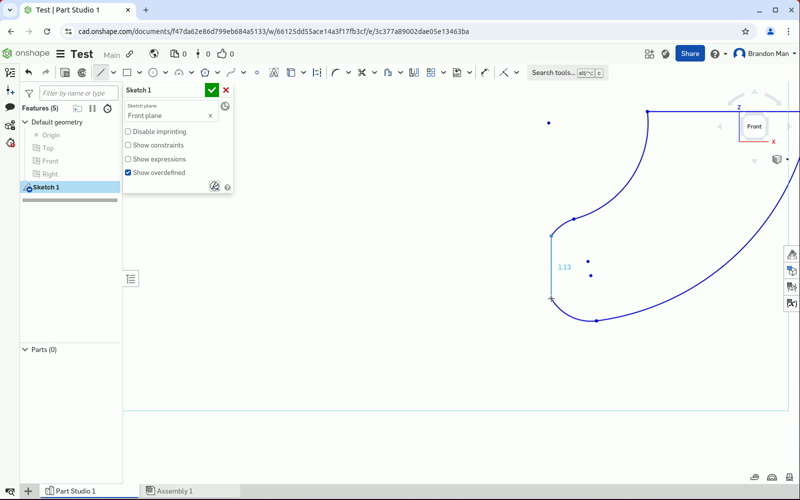
scroll(-6)
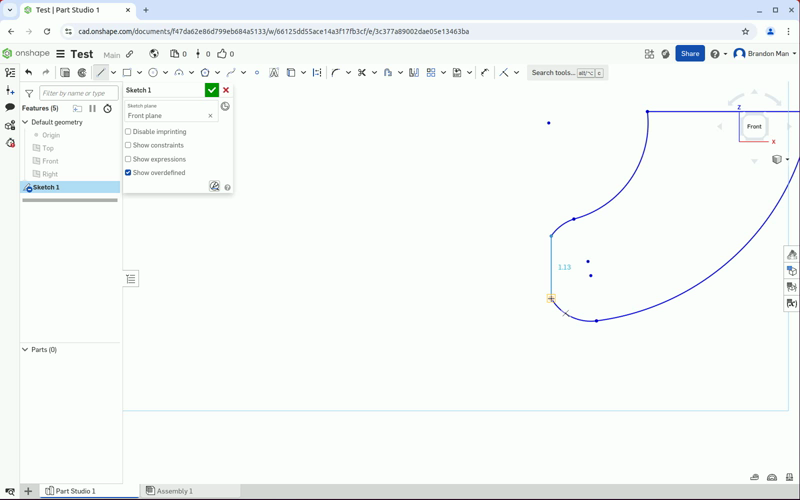
scroll(-6)
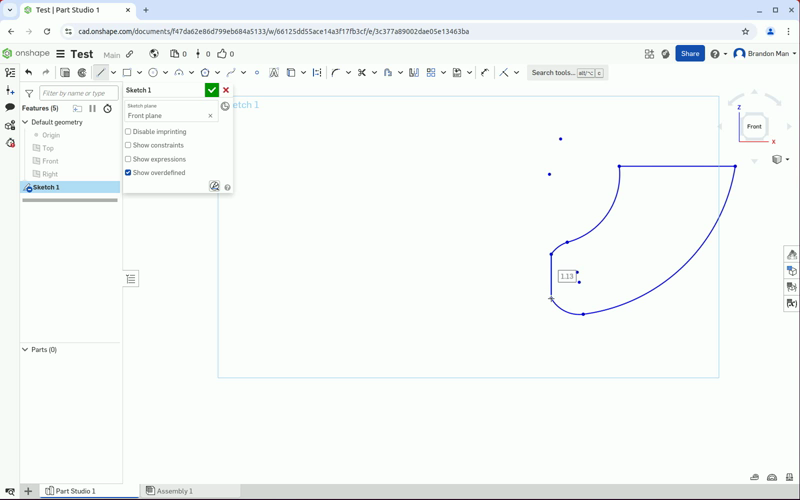
scroll(-6)
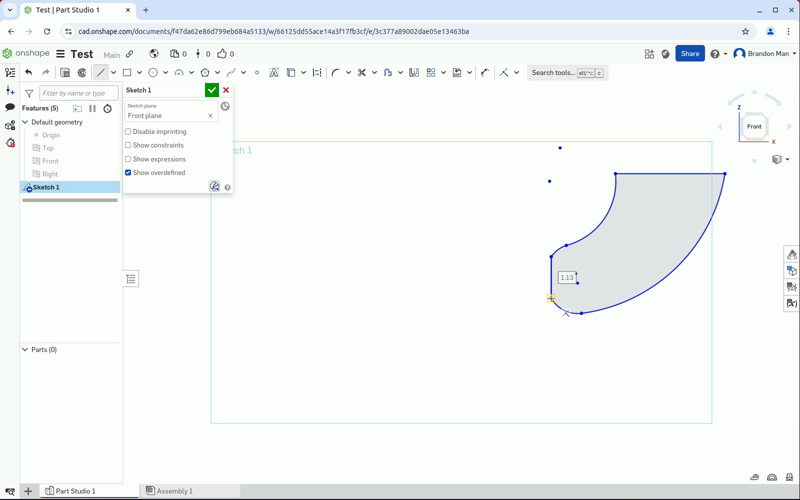
scroll(-6)
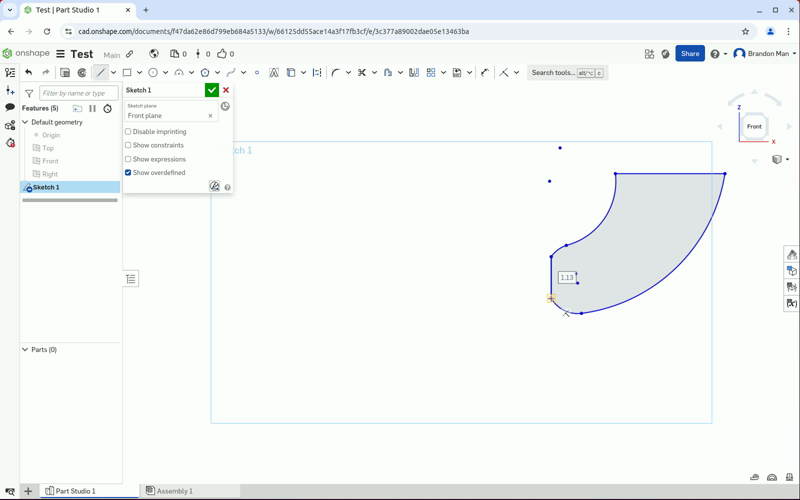
scroll(-6)
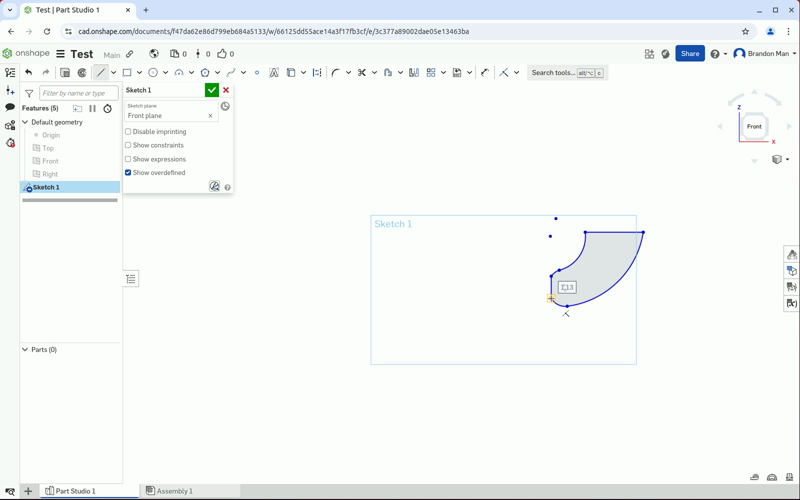
scroll(-6)
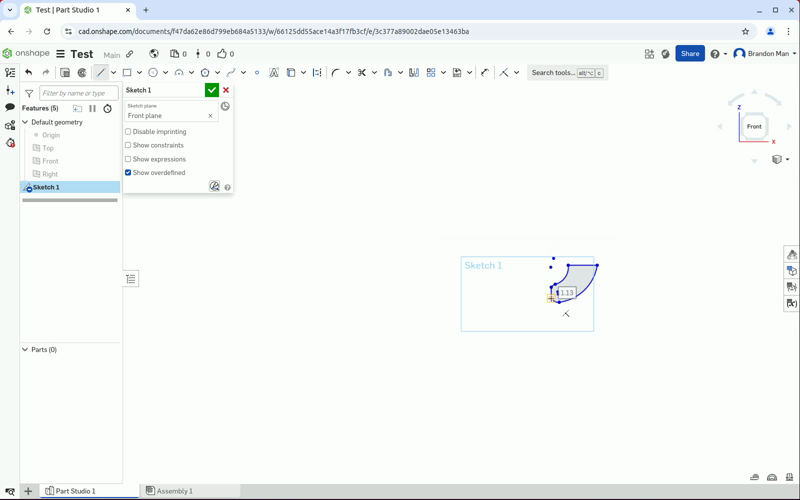
scroll(-6)
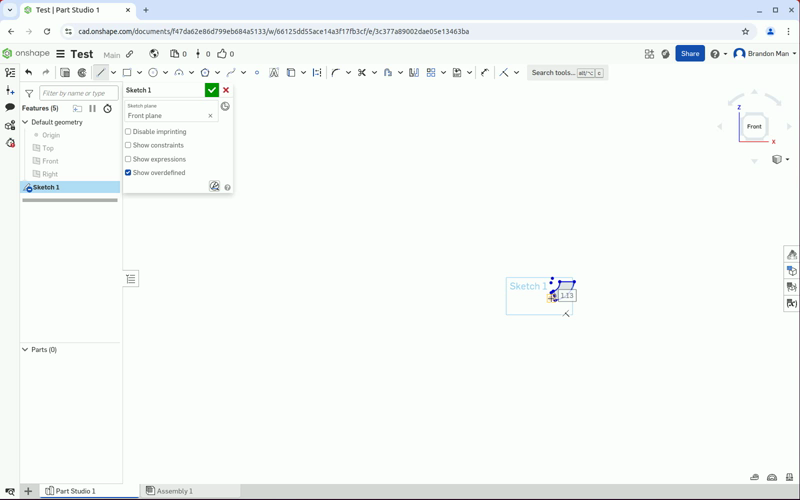
key(esc)
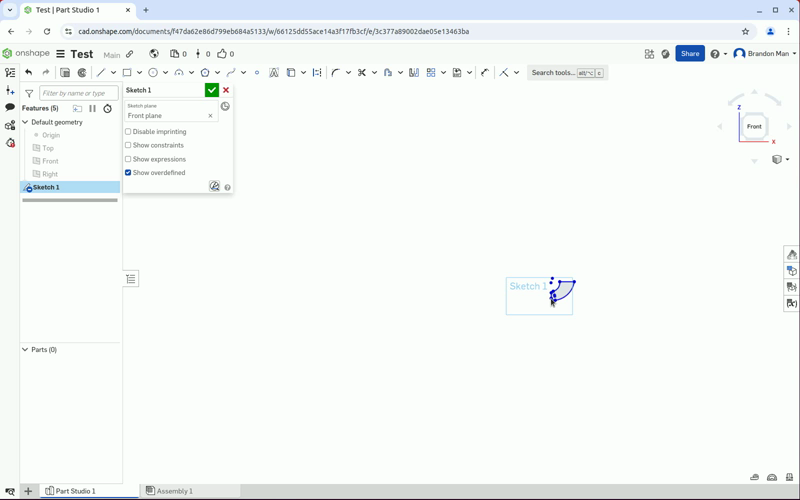
mouse_move(555, 299)
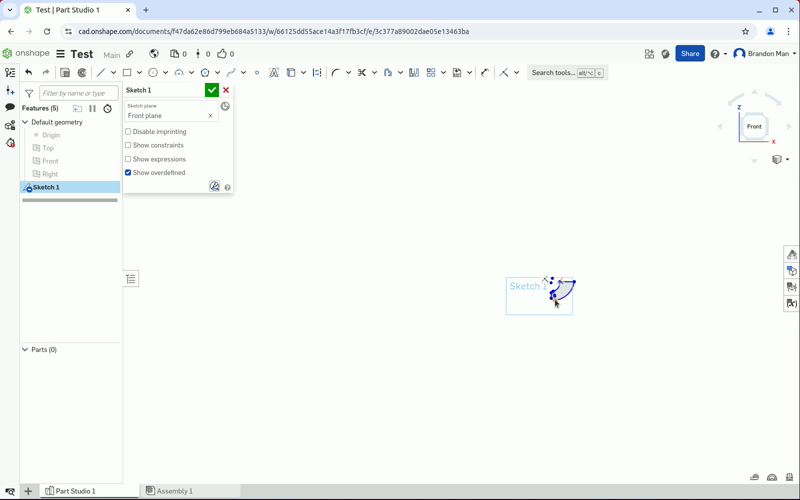
scroll(6)
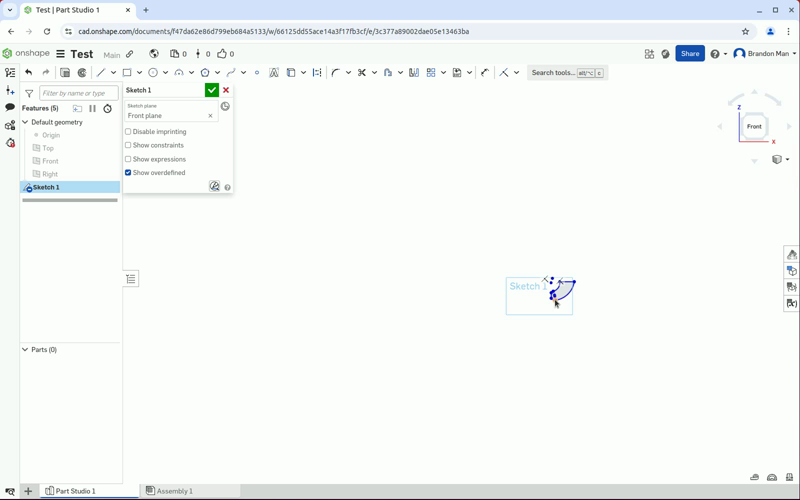
scroll(6)
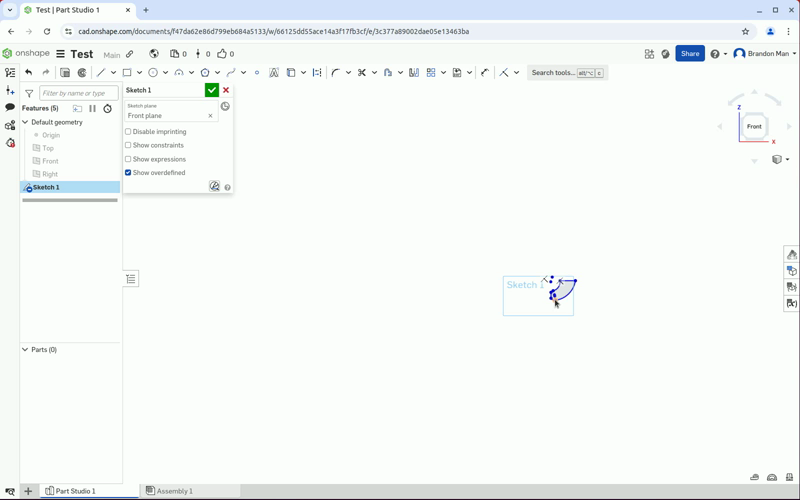
scroll(6)
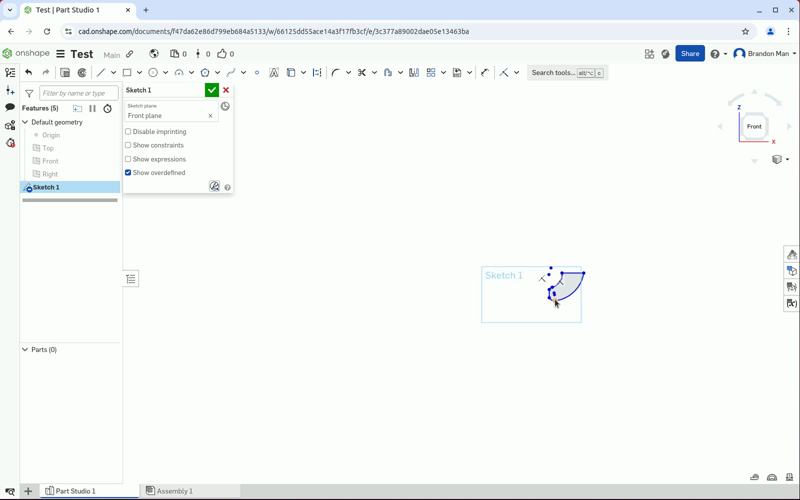
scroll(6)
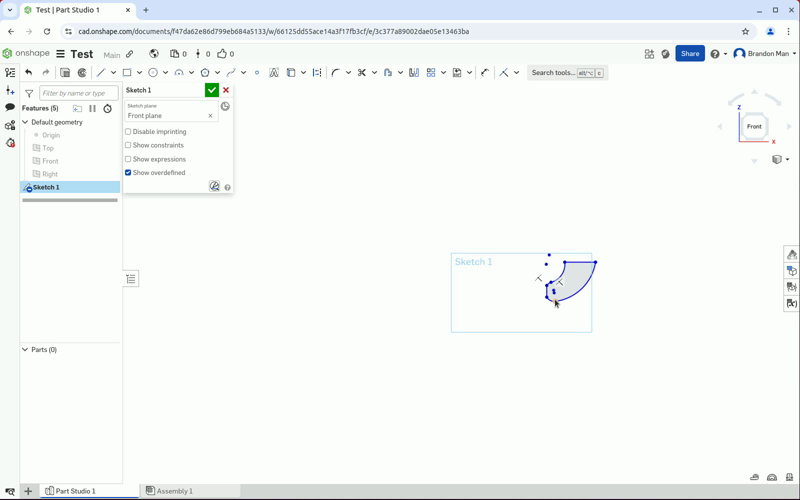
scroll(6)
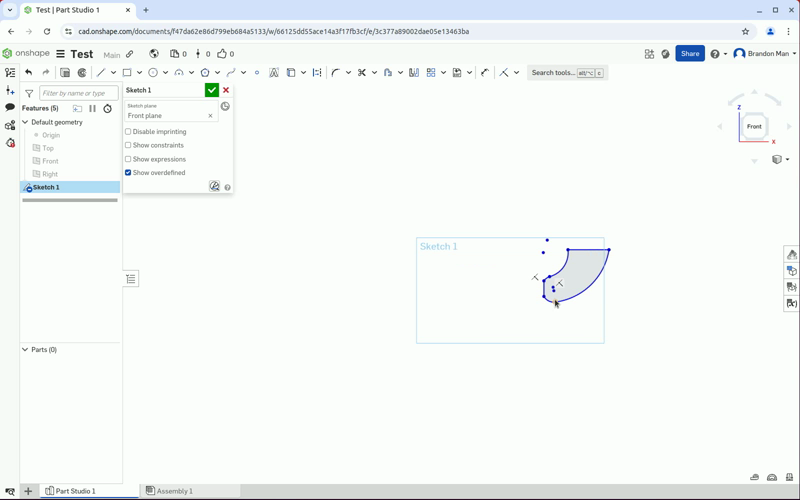
scroll(6)
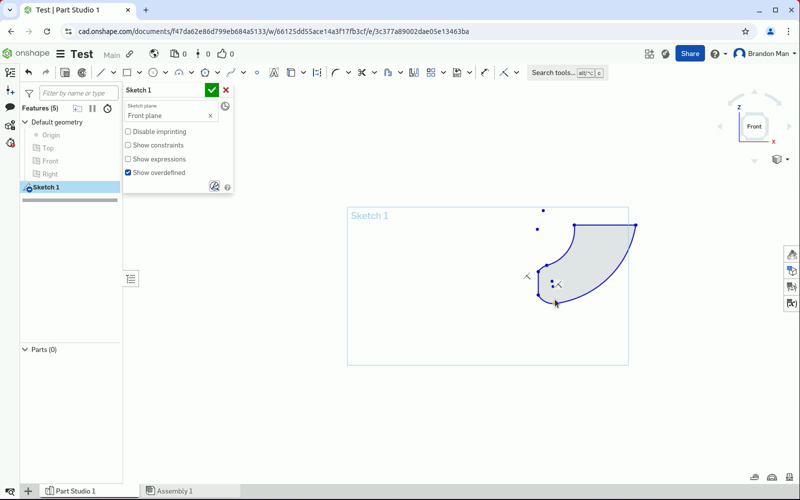
scroll(6)
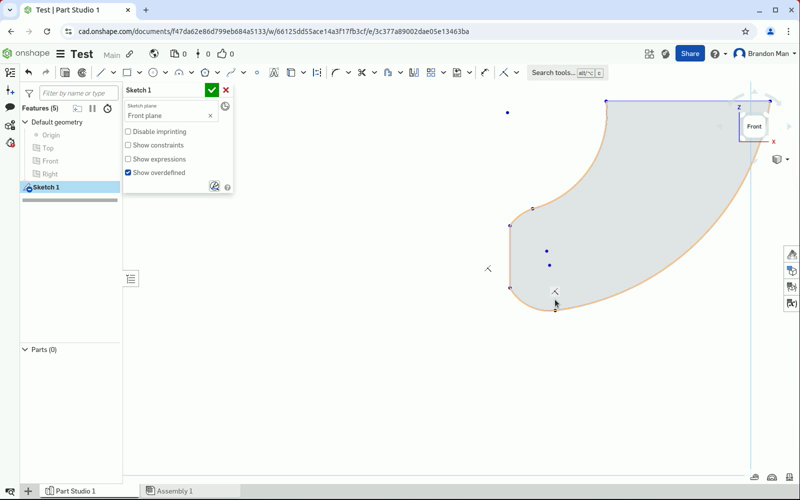
click(555, 299)
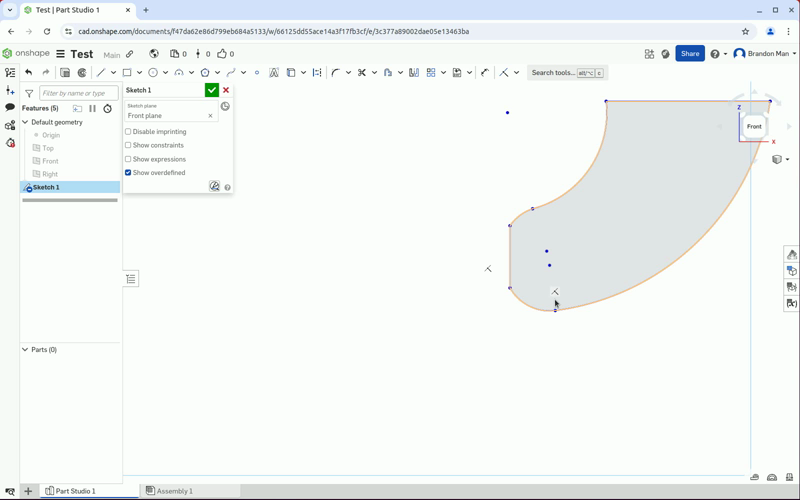
scroll(-6)
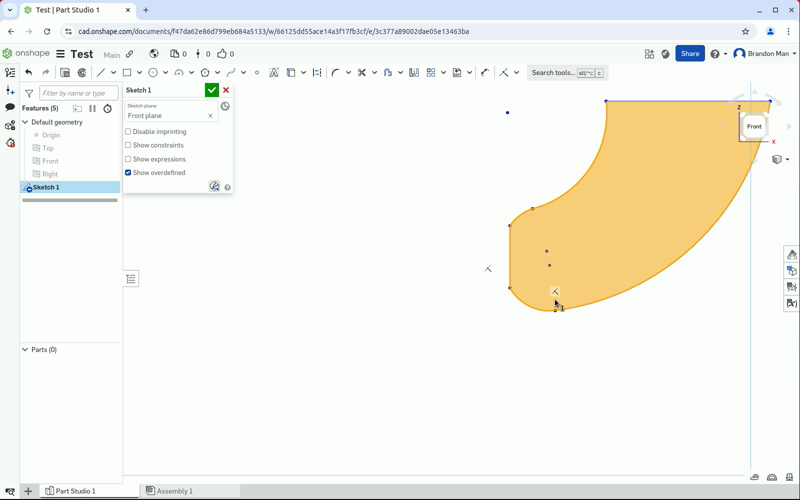
scroll(-6)
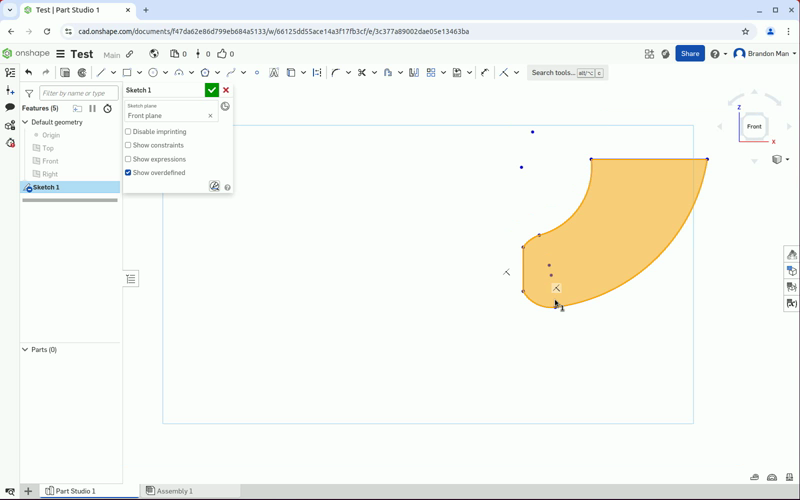
scroll(-6)
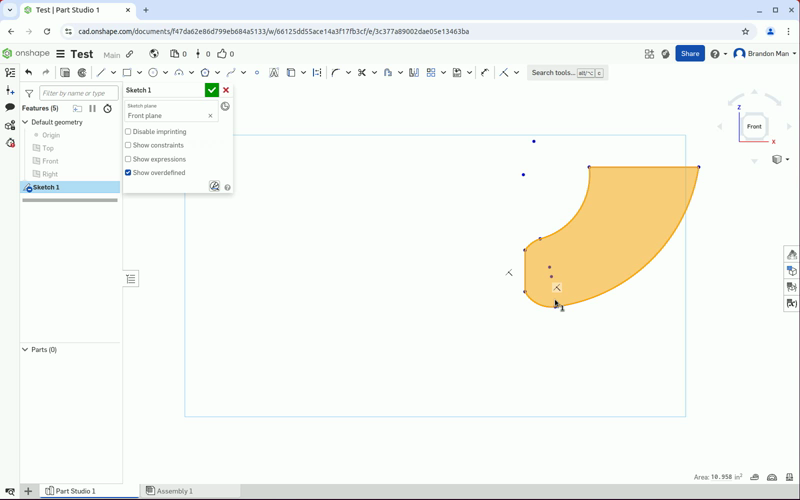
scroll(-6)
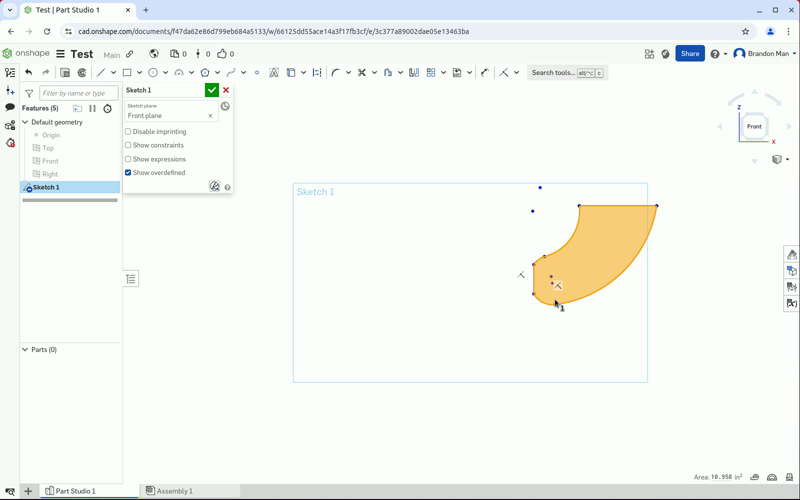
scroll(-6)
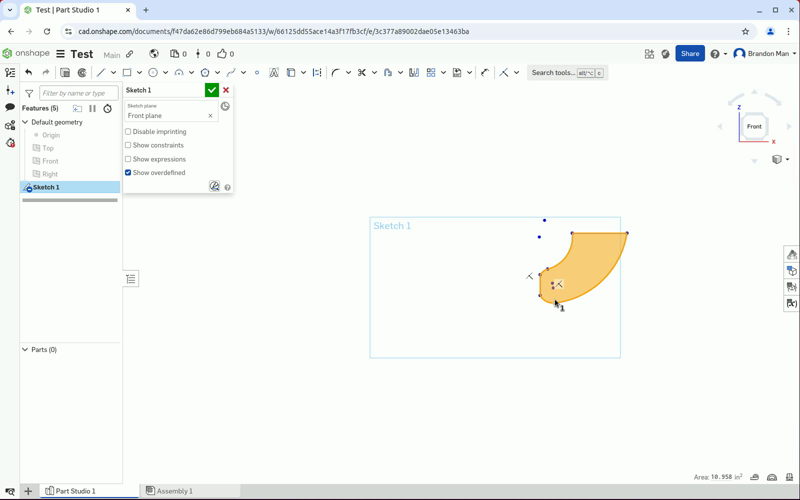
scroll(-6)
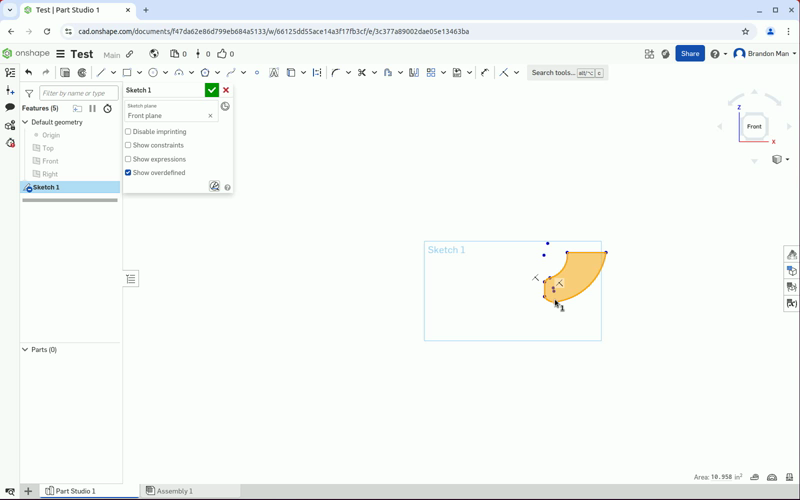
scroll(-6)
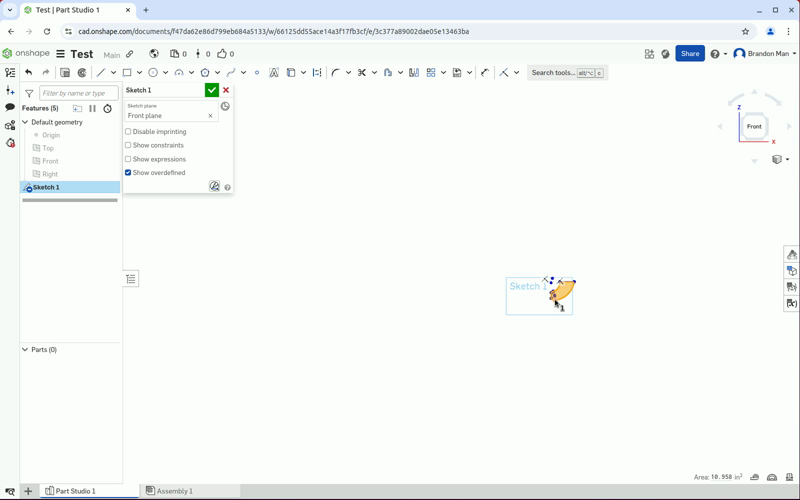
mouse_move(73, 352)
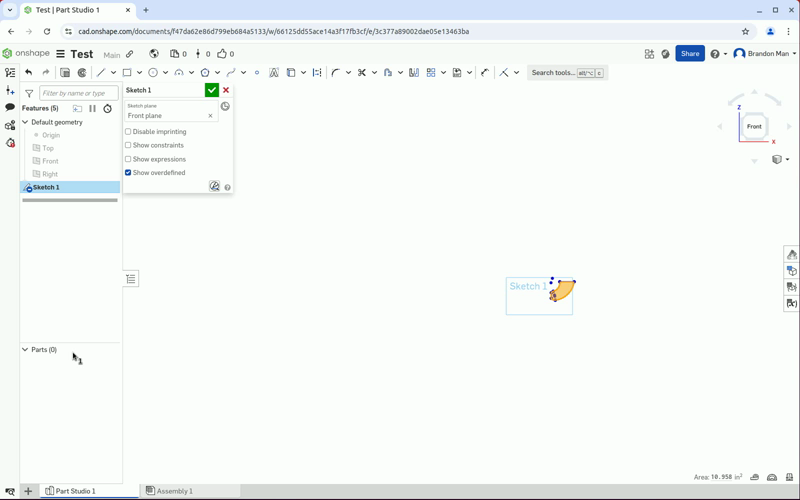
key(shift+y)
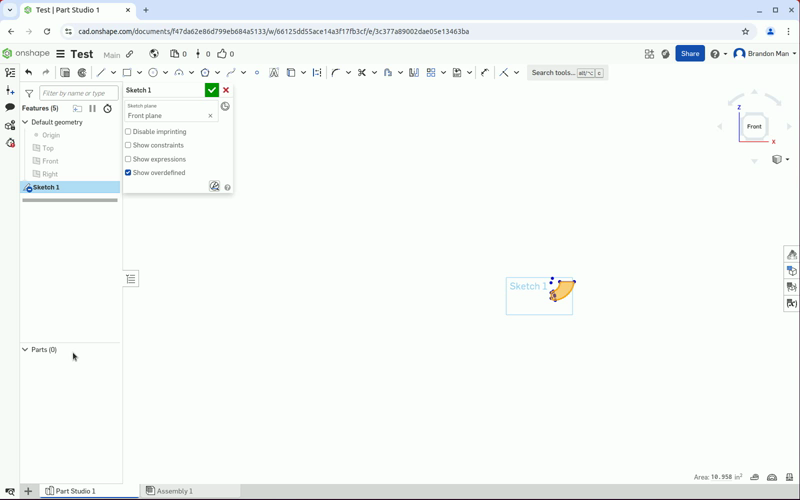
key(shift+e)
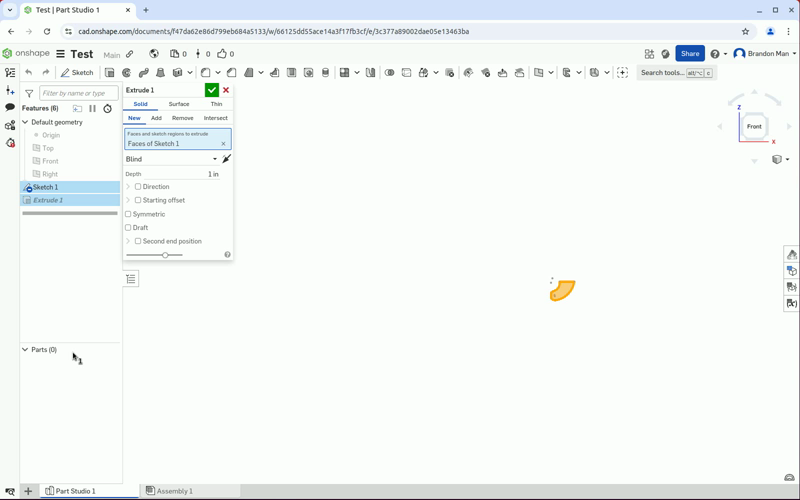
mouse_move(143, 106)
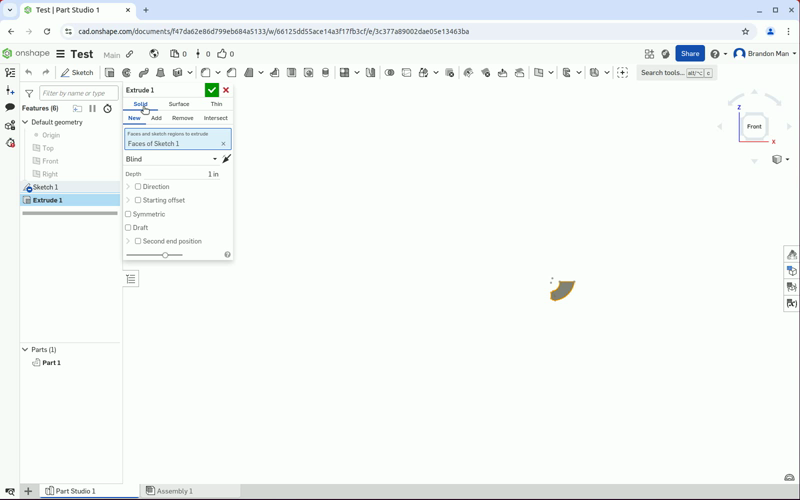
click(143, 106)
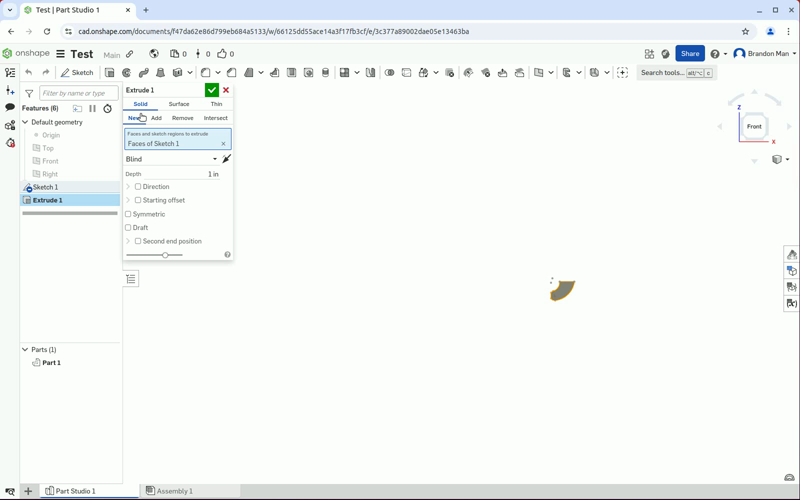
mouse_move(137, 120)
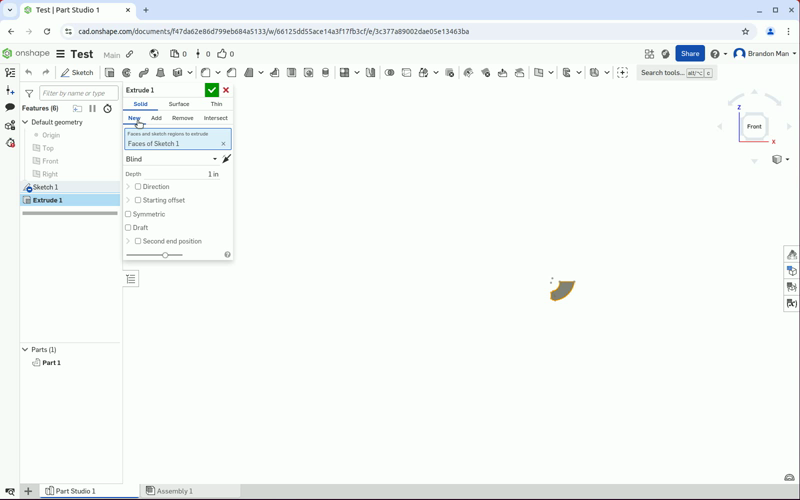
click(137, 120)
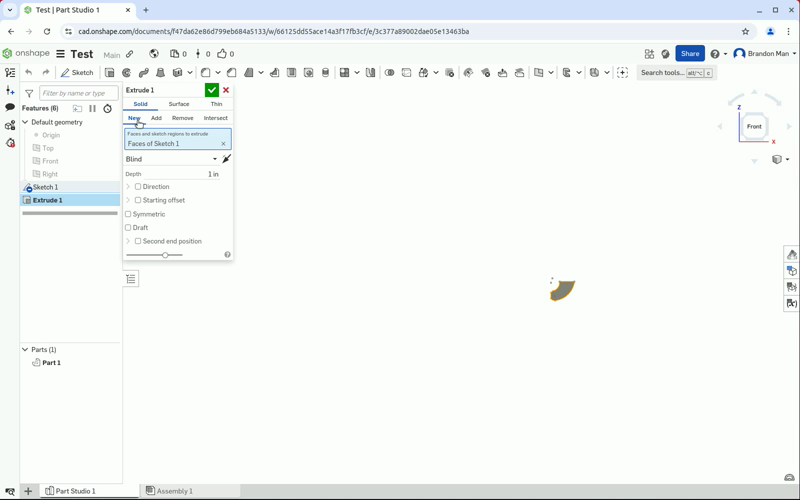
key(tab, 4)
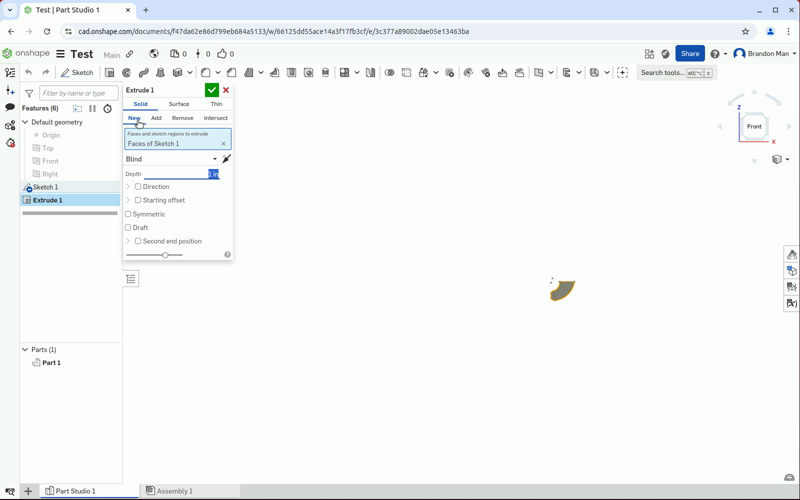
text(2.407)
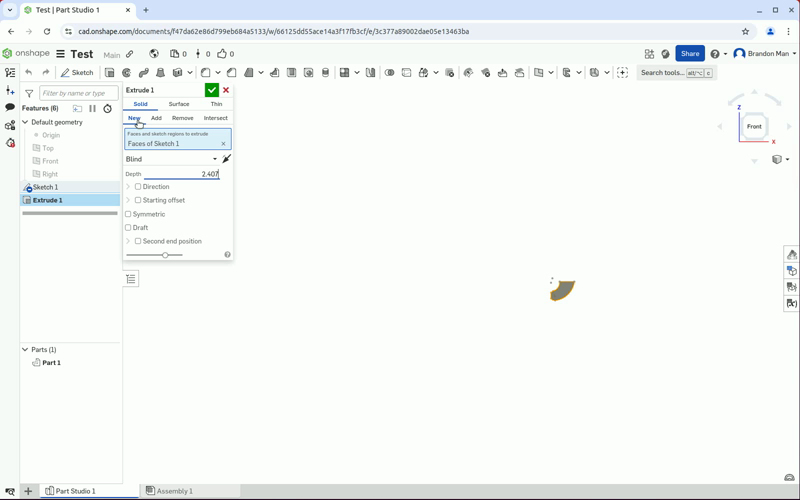
key(enter)
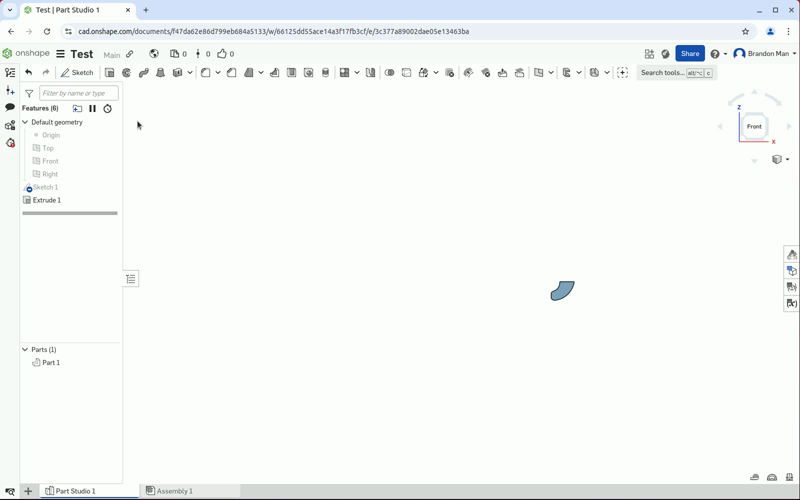
key(shift+h)
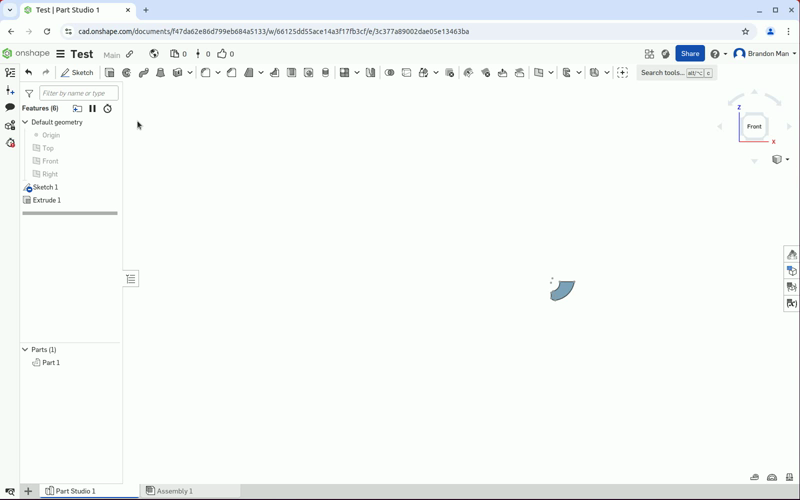
key(shift+h)
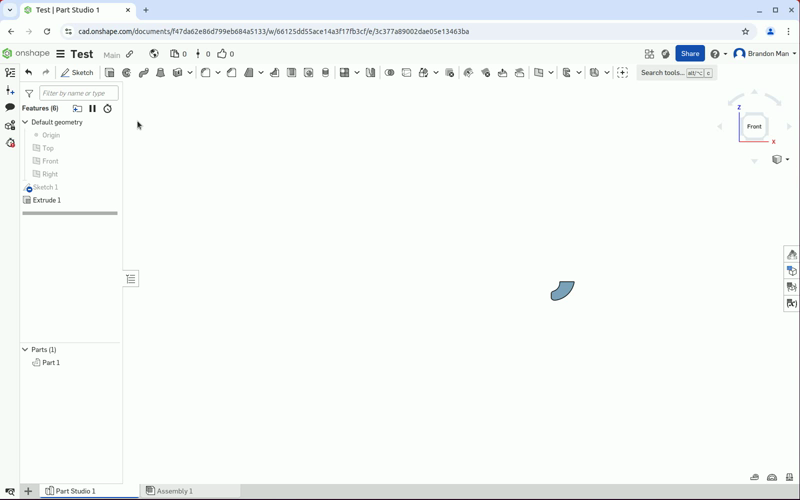
mouse_move(73, 189)
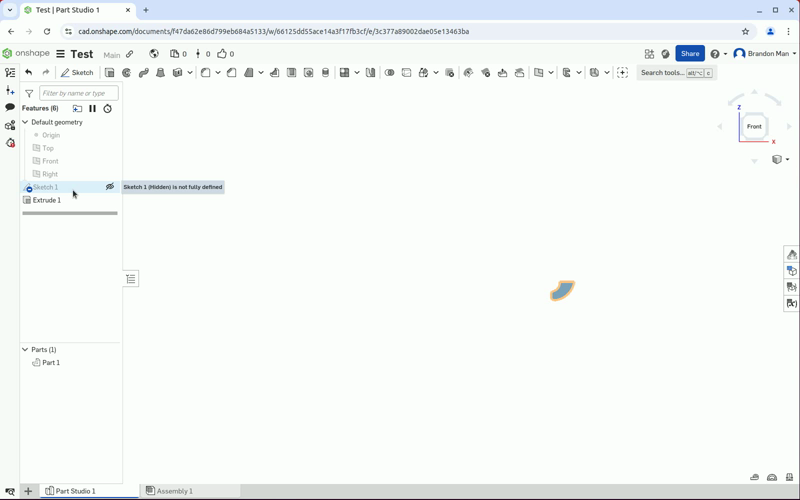
click(73, 189)
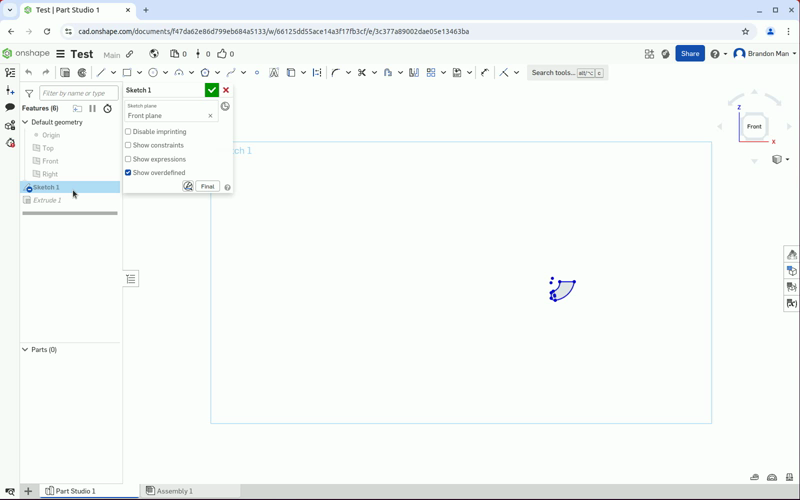
mouse_move(229, 92)
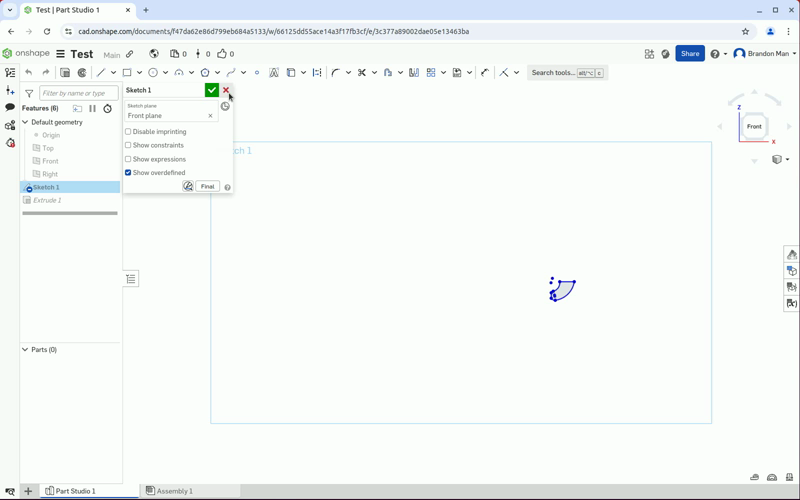
click(229, 92)
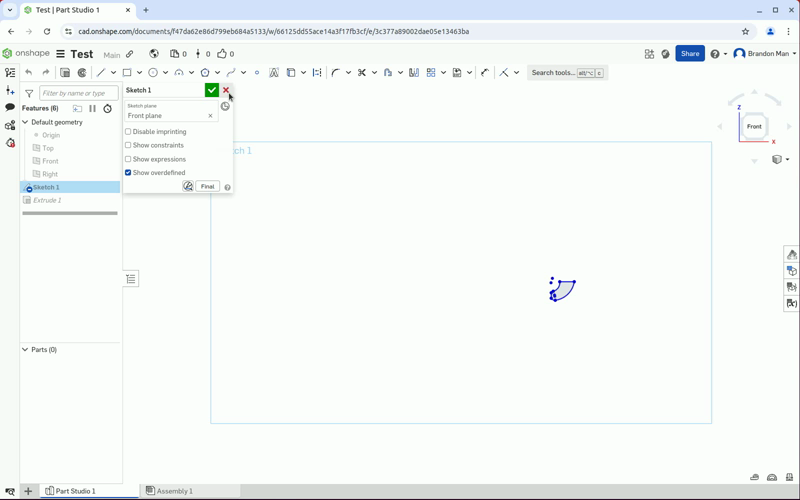
key(shift+s)
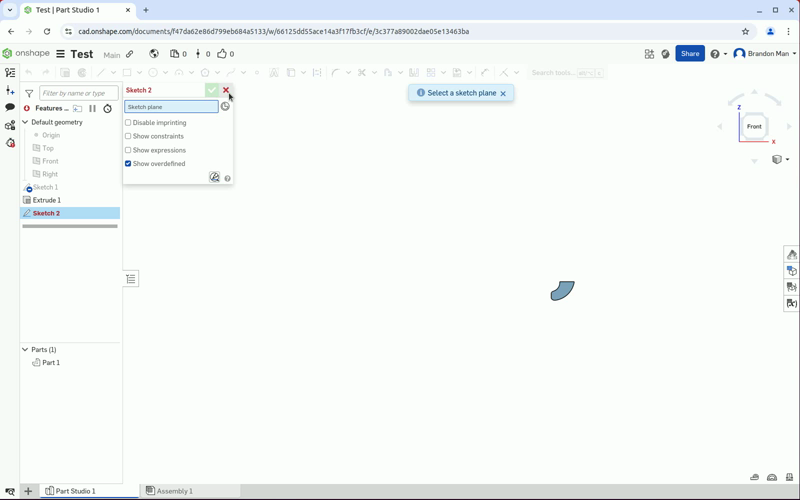
mouse_move(73, 163)
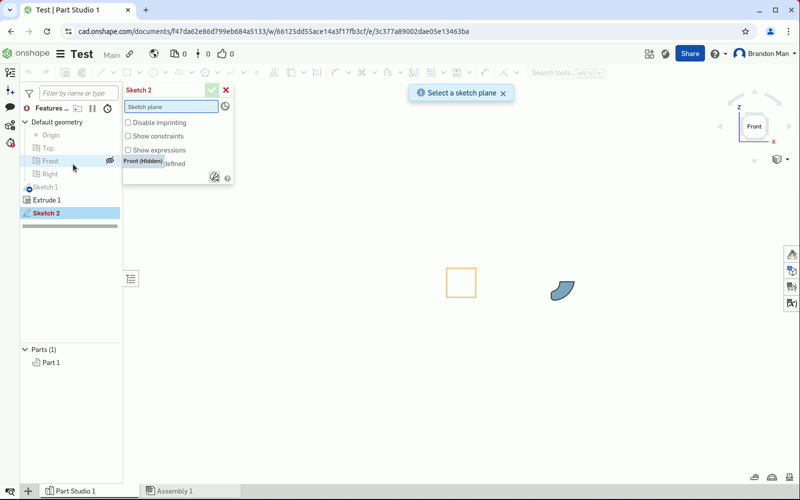
click(73, 163)
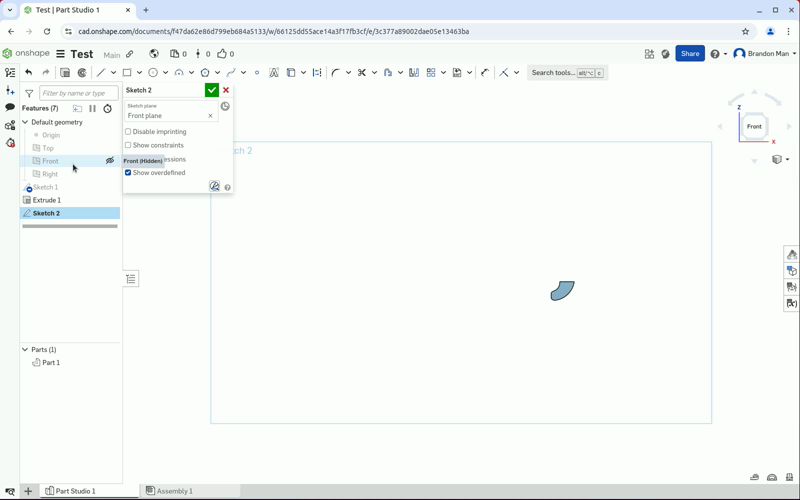
mouse_move(73, 352)
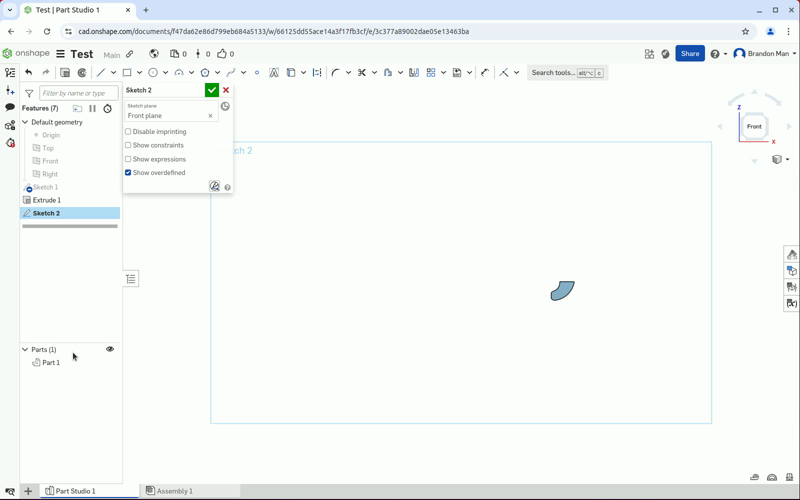
key(y)
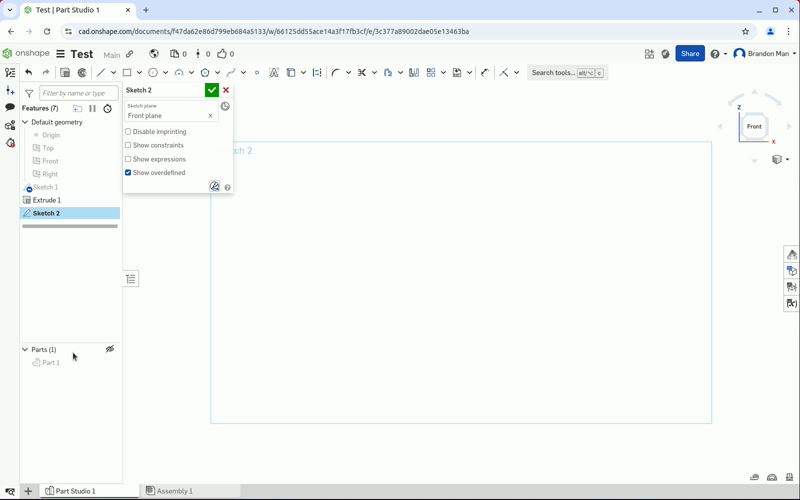
key(l)
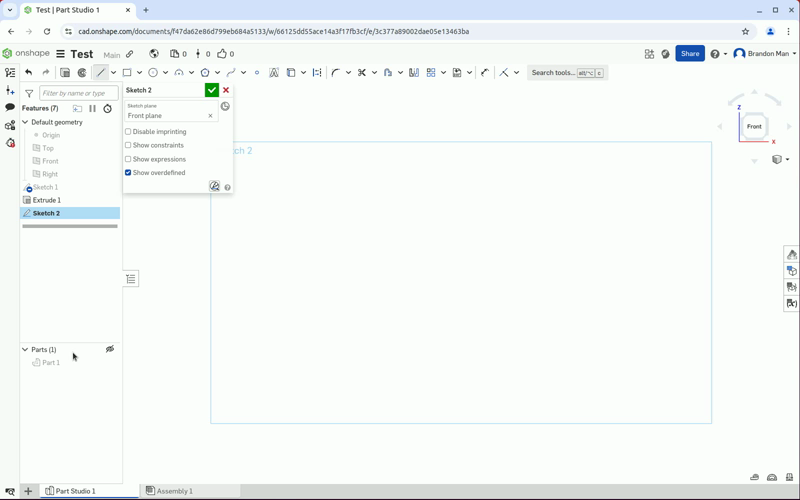
key_down(shift)
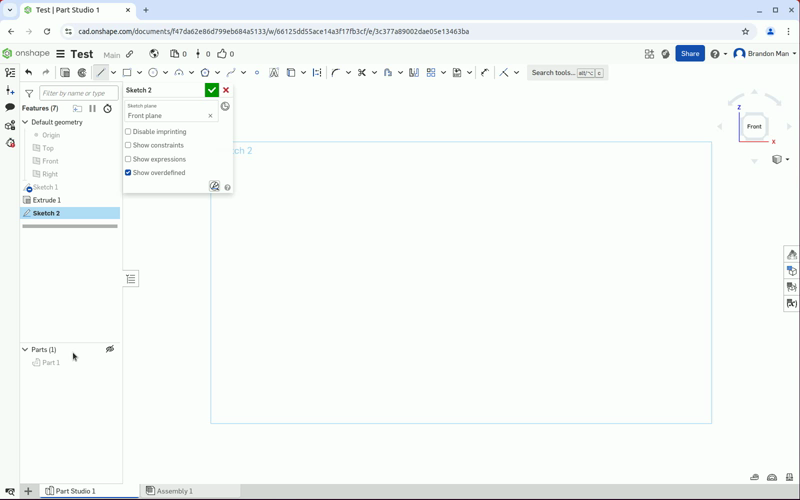
mouse_move(551, 298)
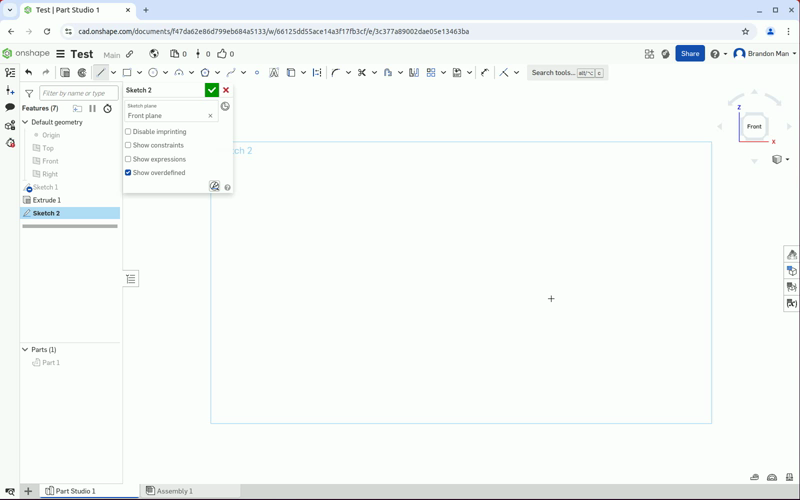
click(551, 298)
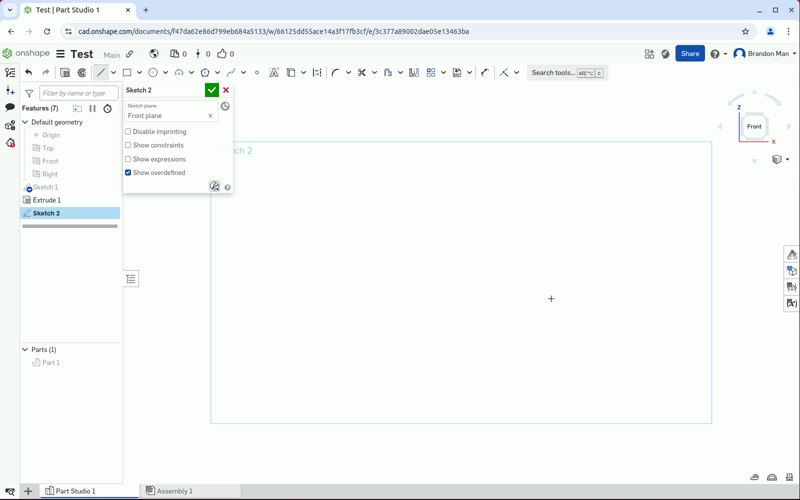
key_up(shift)
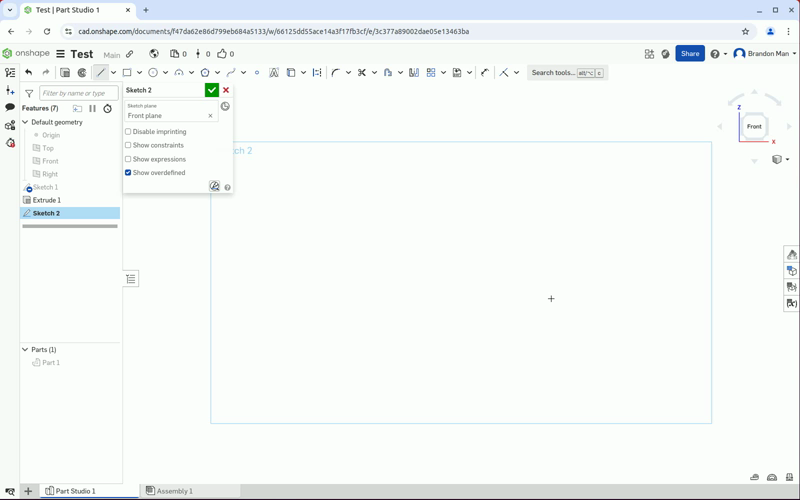
key_down(shift)
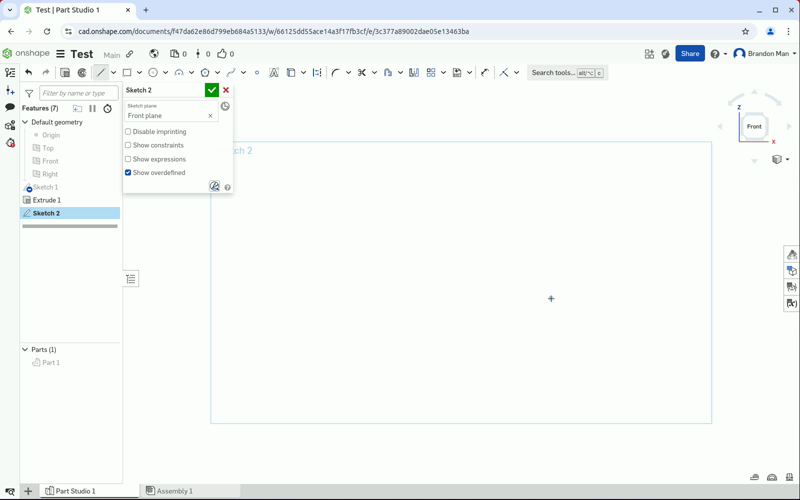
mouse_move(581, 298)
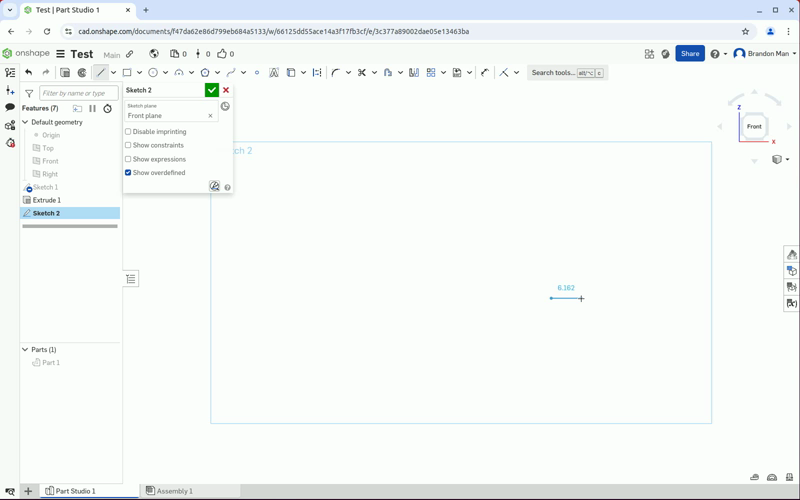
mouse_move(551, 292)
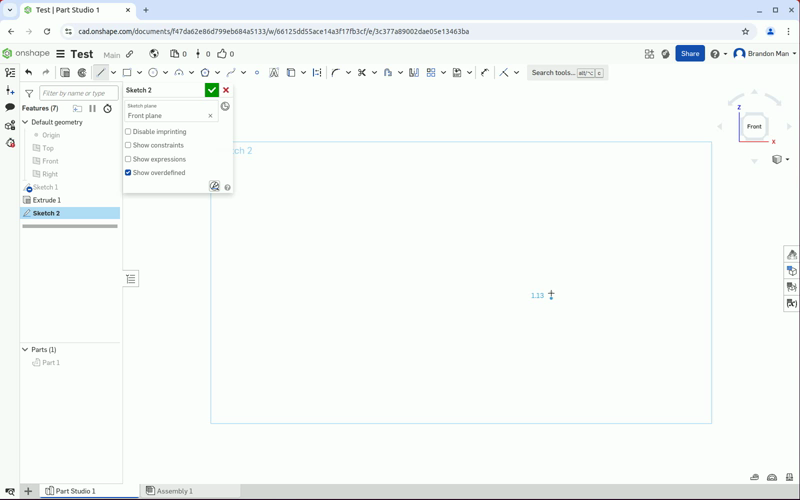
scroll(6)
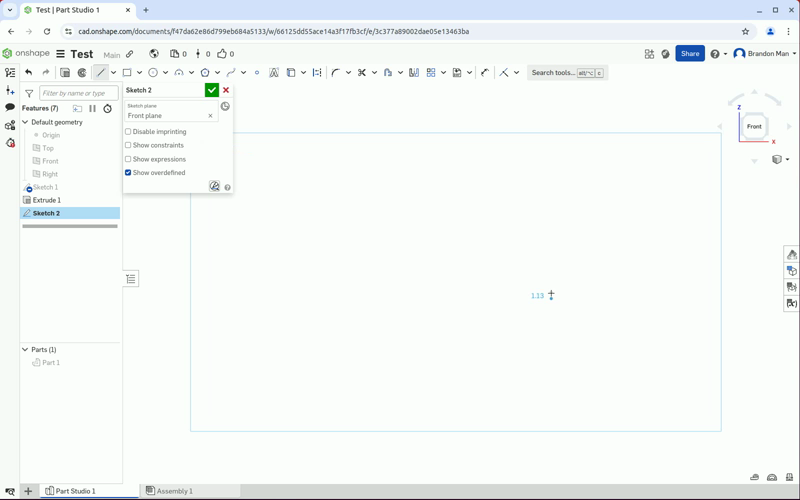
scroll(6)
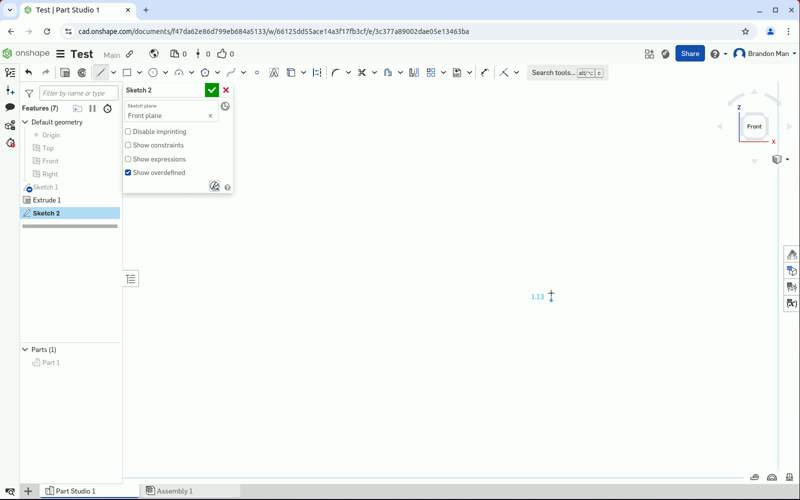
scroll(6)
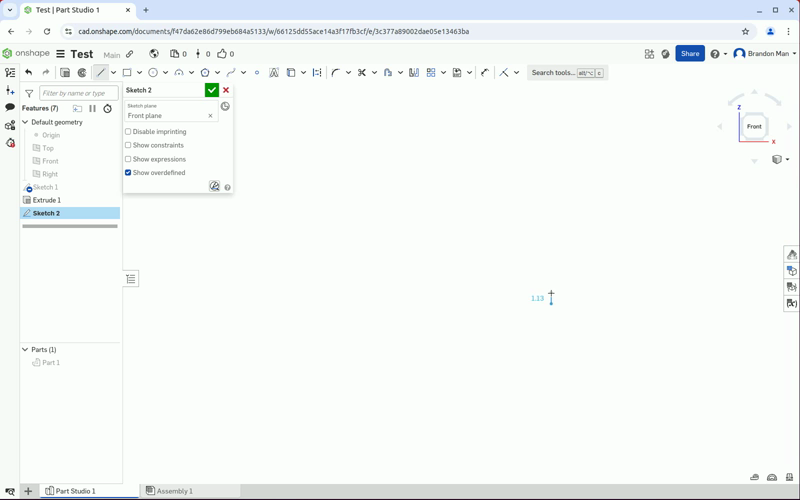
scroll(6)
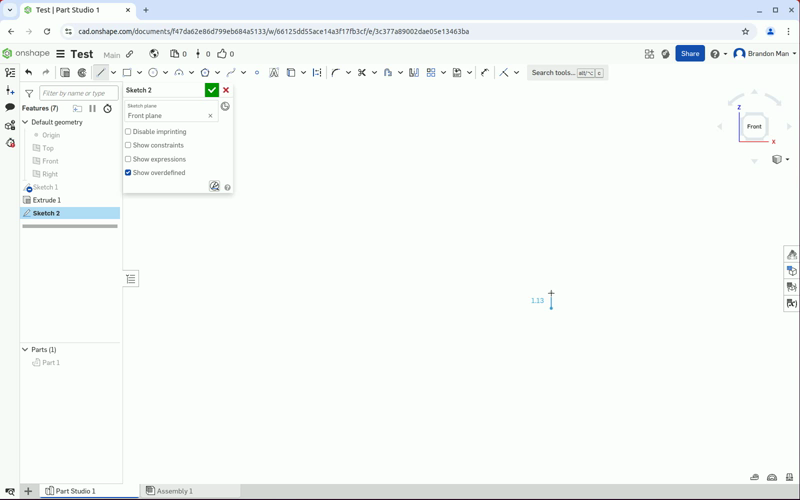
scroll(6)
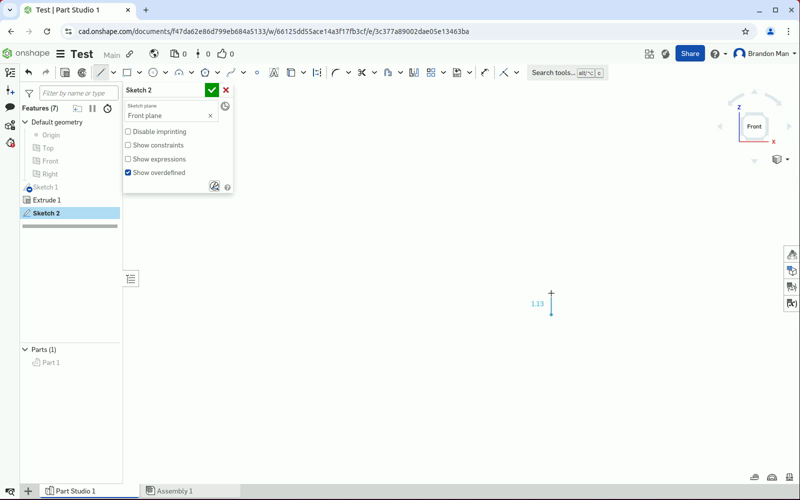
scroll(6)
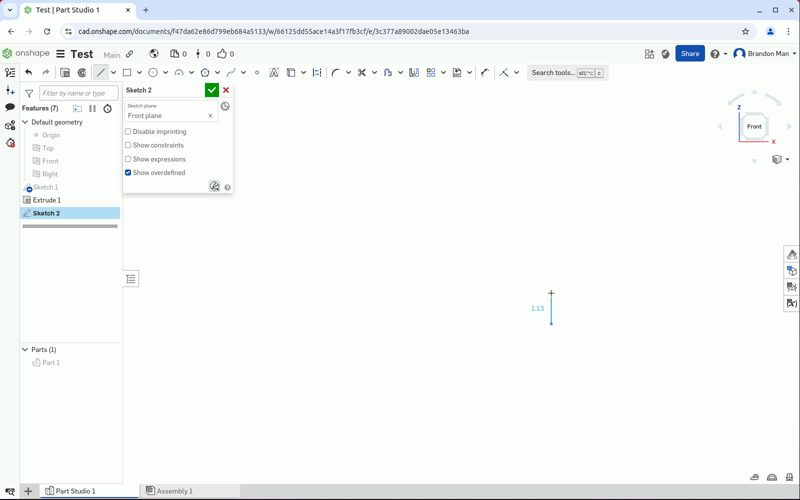
scroll(6)
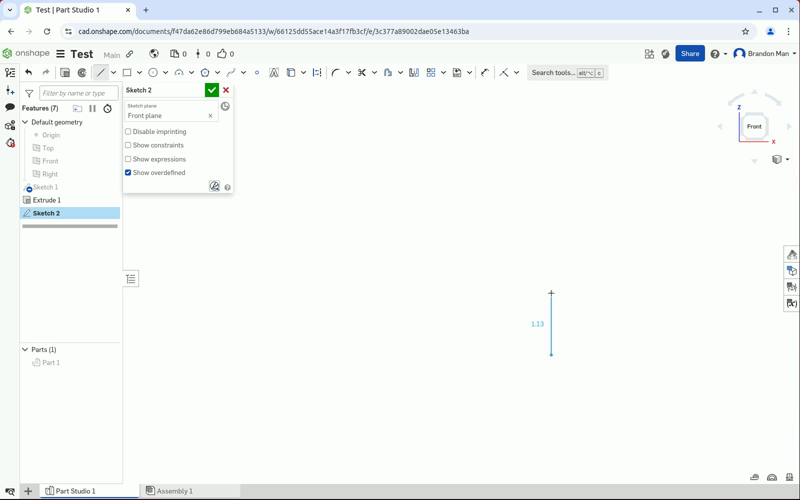
click(551, 292)
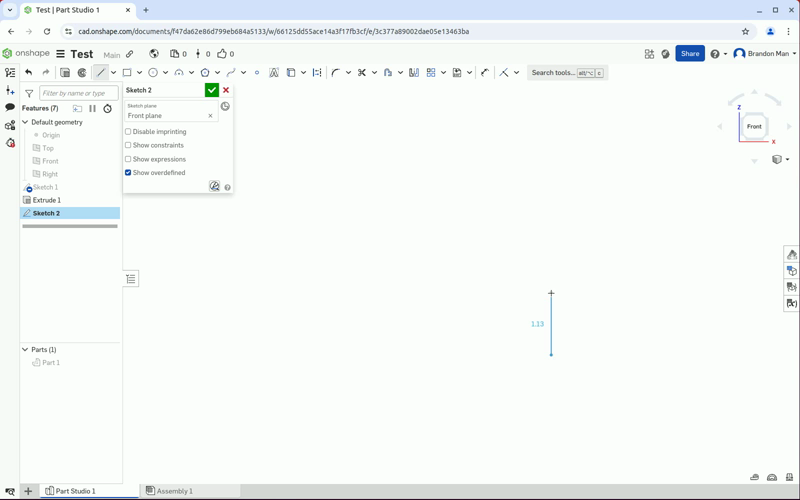
scroll(-6)
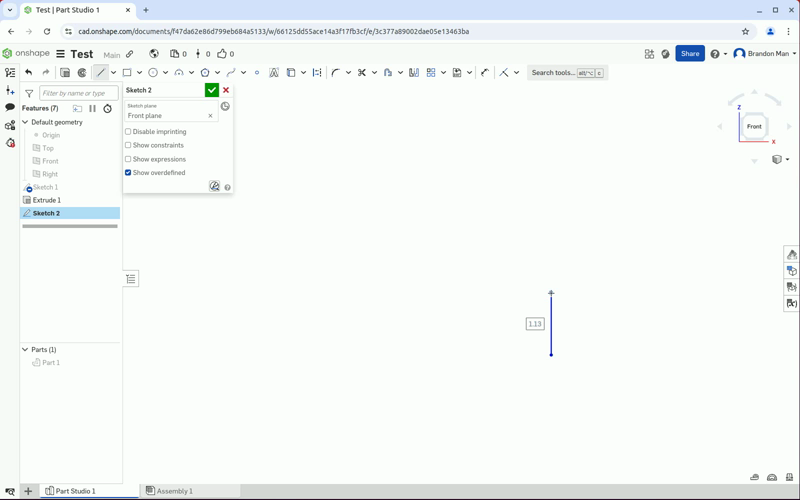
scroll(-6)
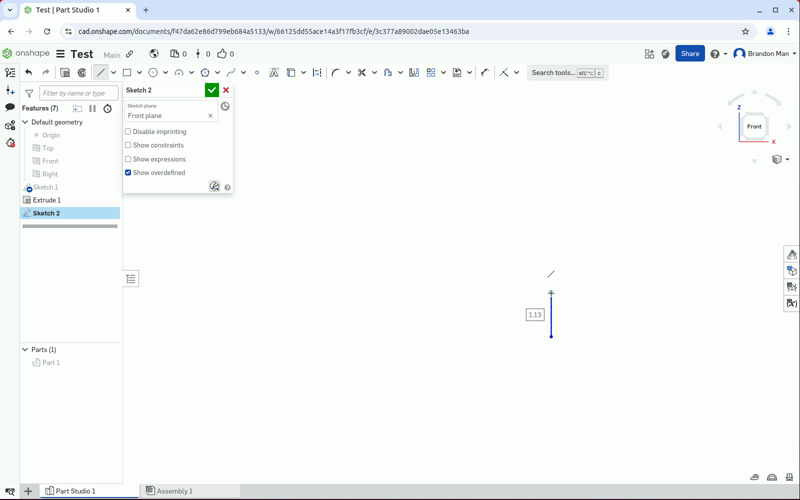
scroll(-6)
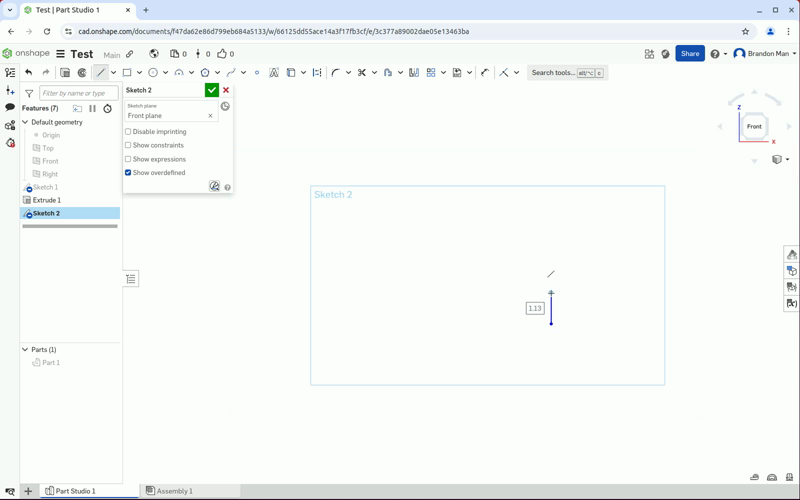
scroll(-6)
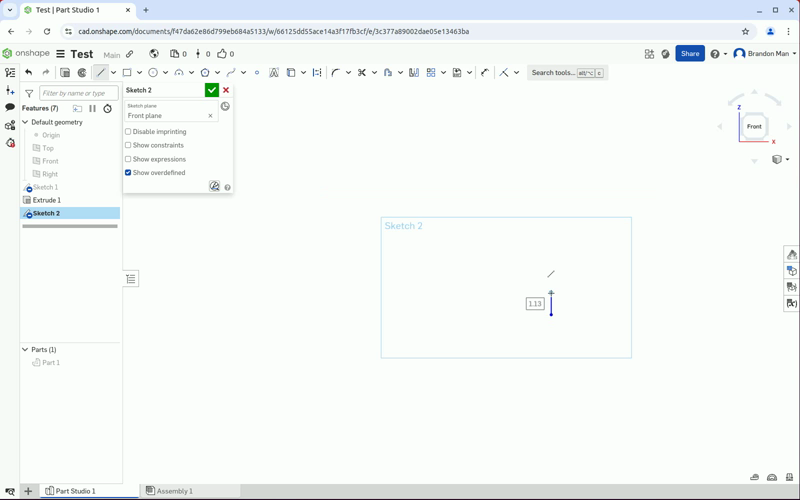
scroll(-6)
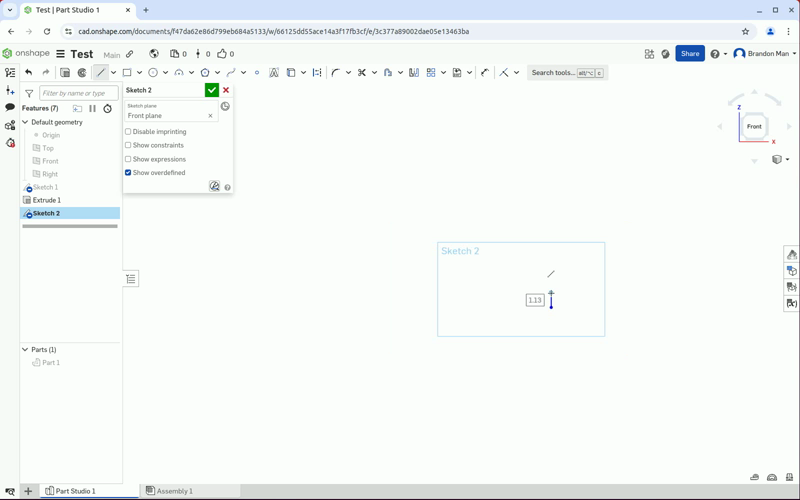
scroll(-6)
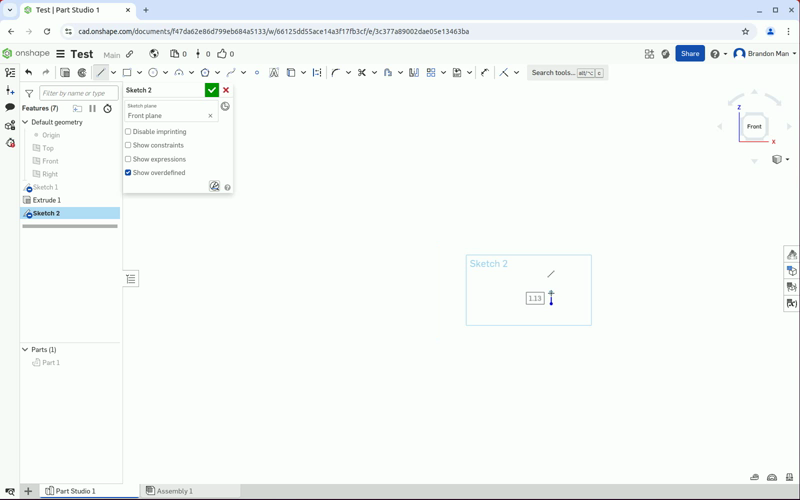
scroll(-6)
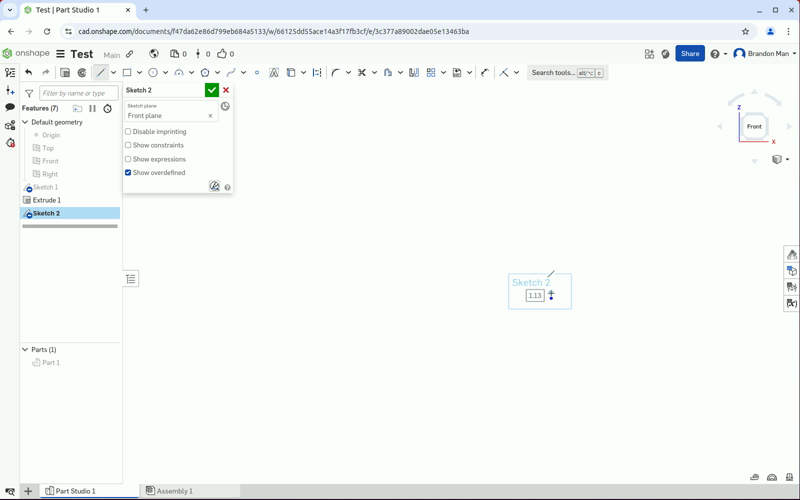
key_up(shift)
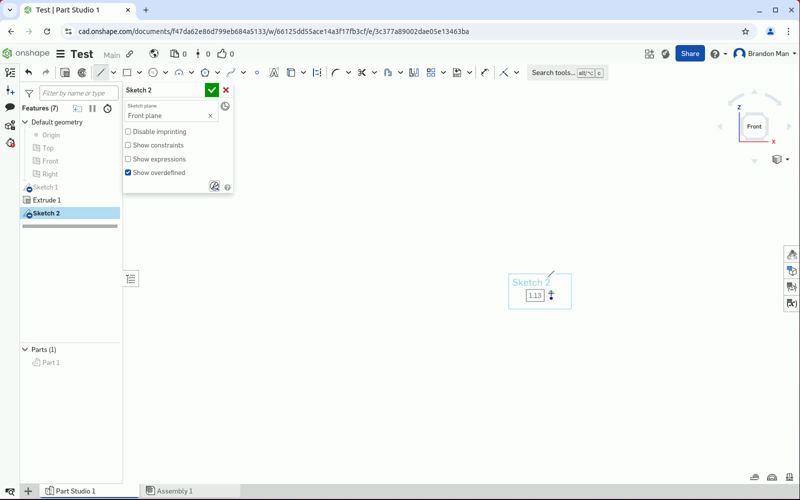
key(esc)
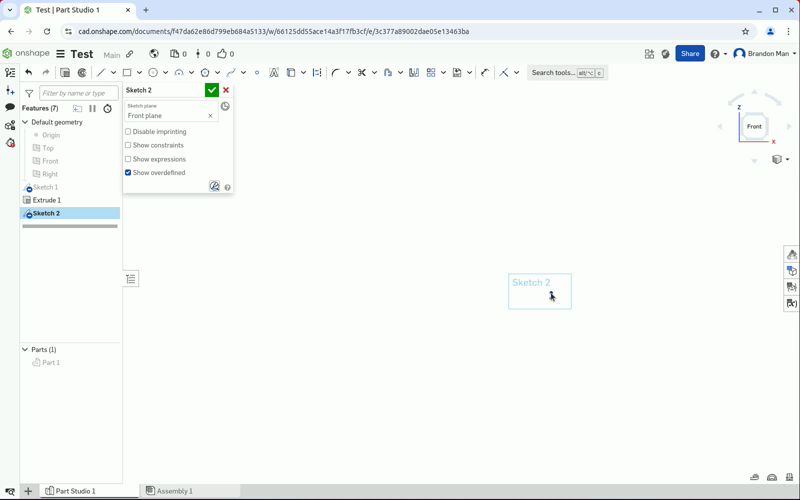
key(a)
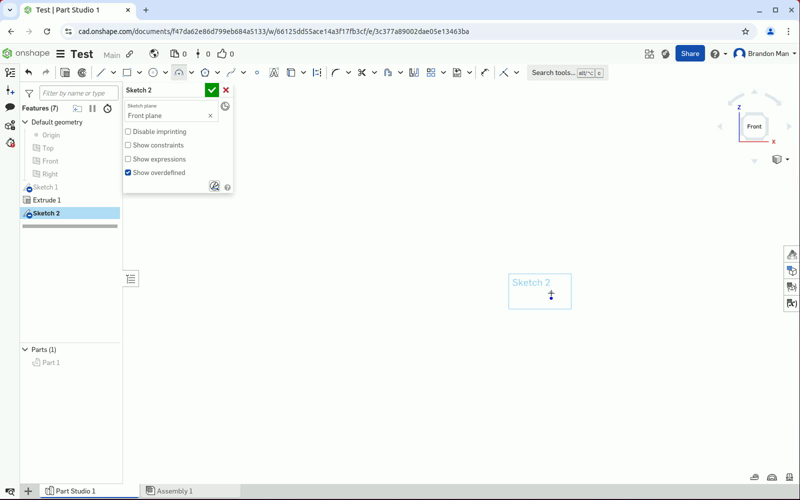
mouse_move(551, 292)
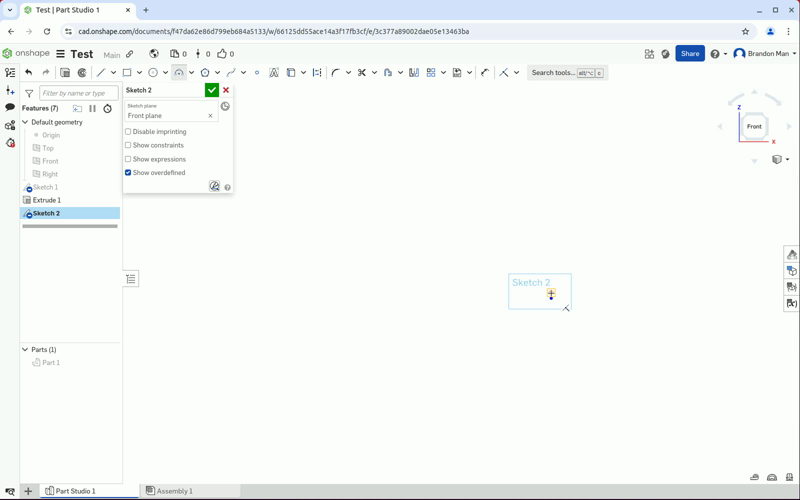
click(551, 292)
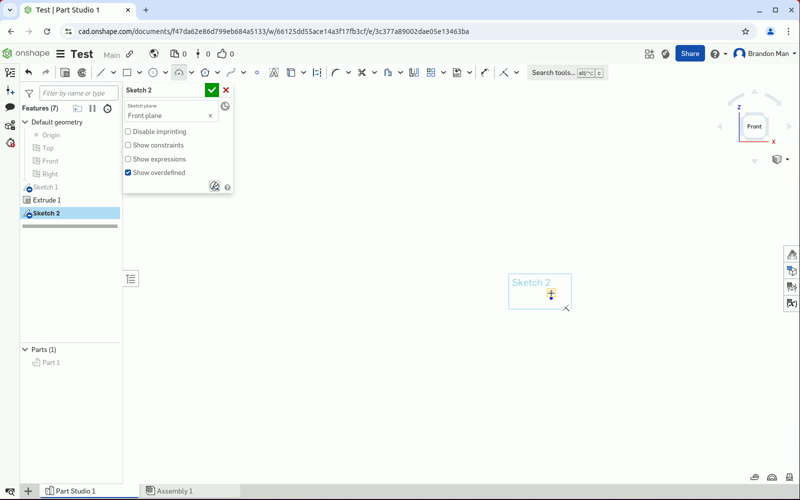
mouse_move(551, 298)
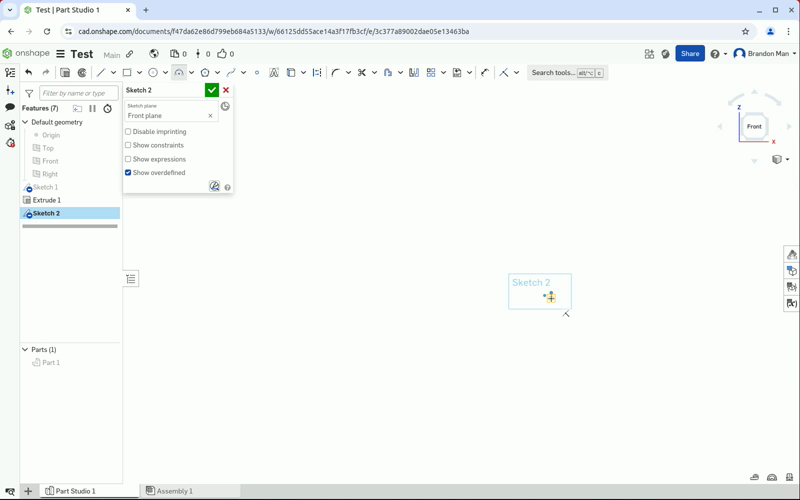
scroll(6)
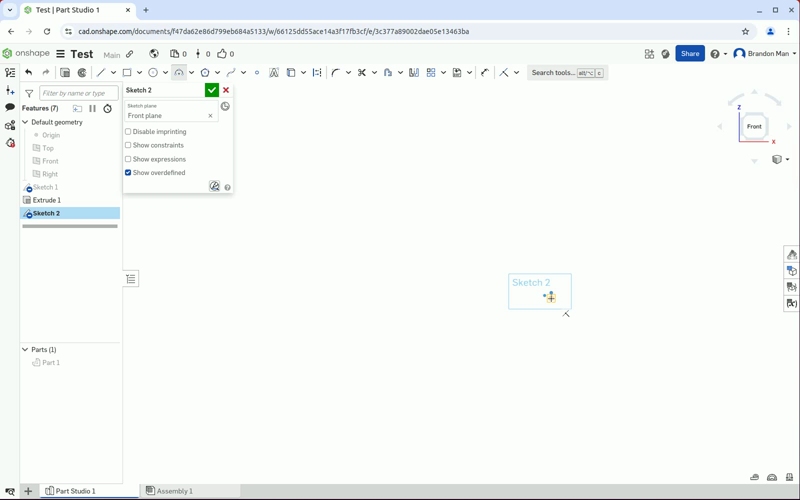
scroll(6)
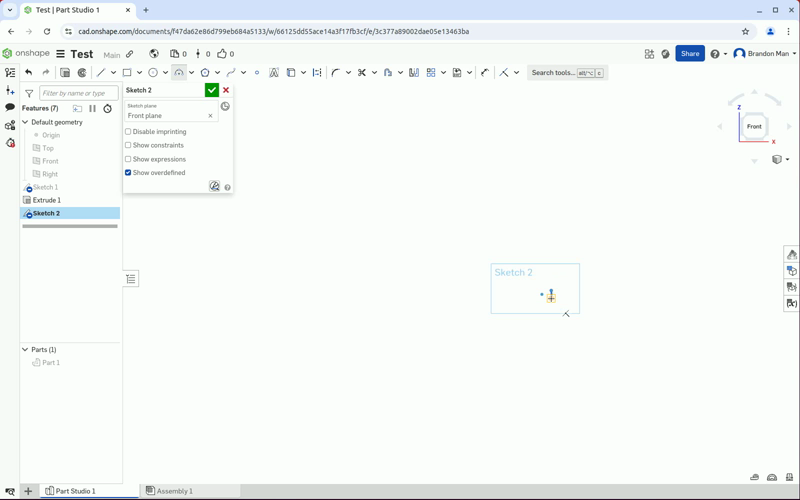
scroll(6)
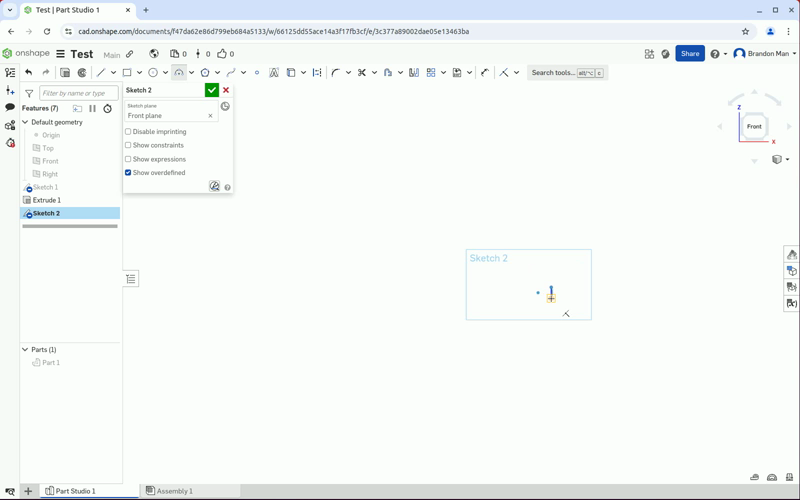
scroll(6)
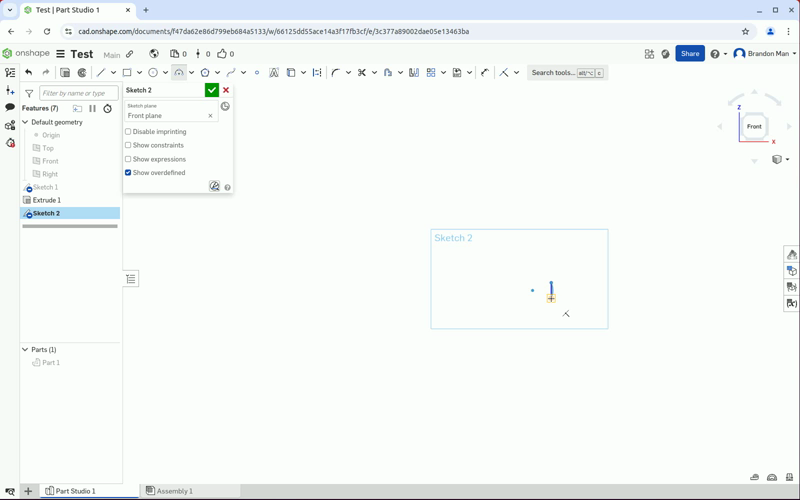
scroll(6)
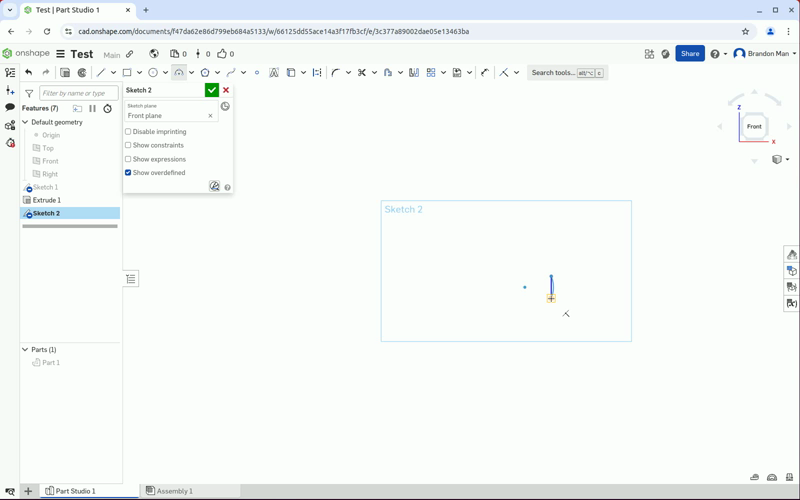
scroll(6)
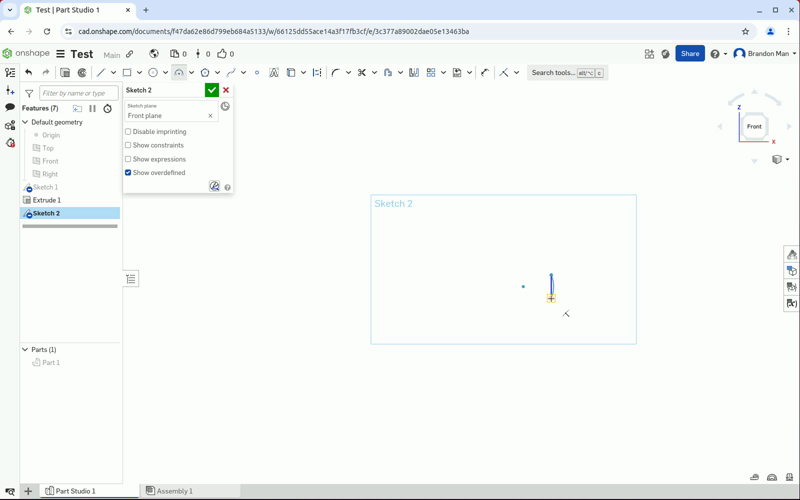
scroll(6)
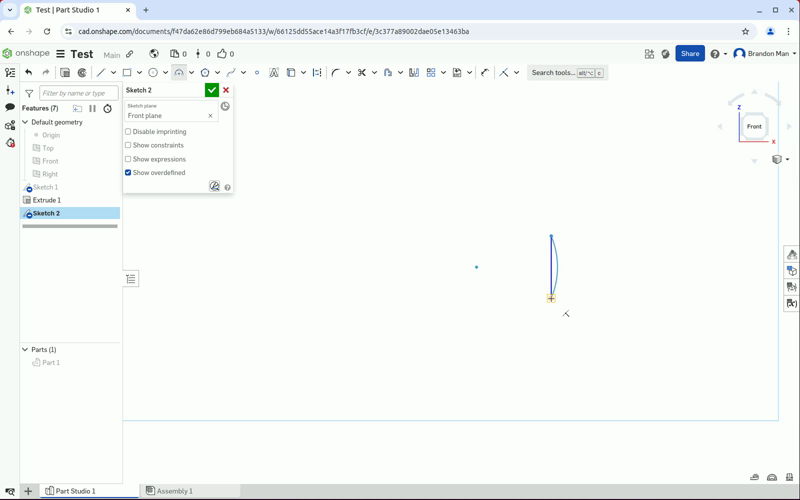
click(551, 298)
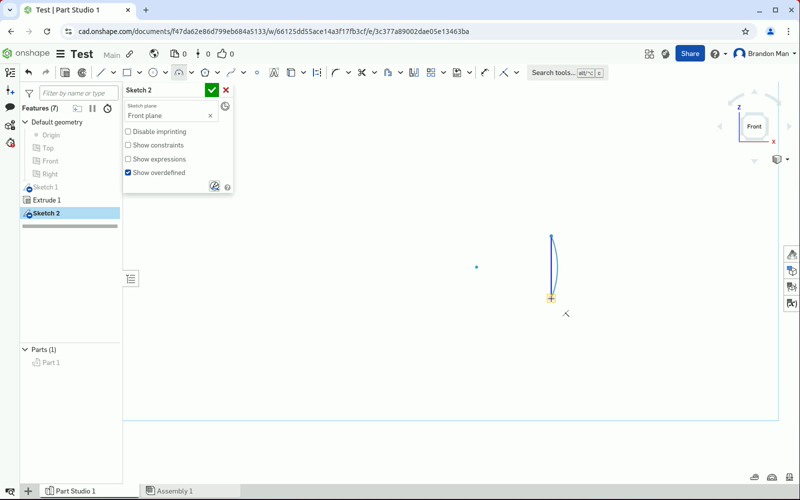
scroll(-6)
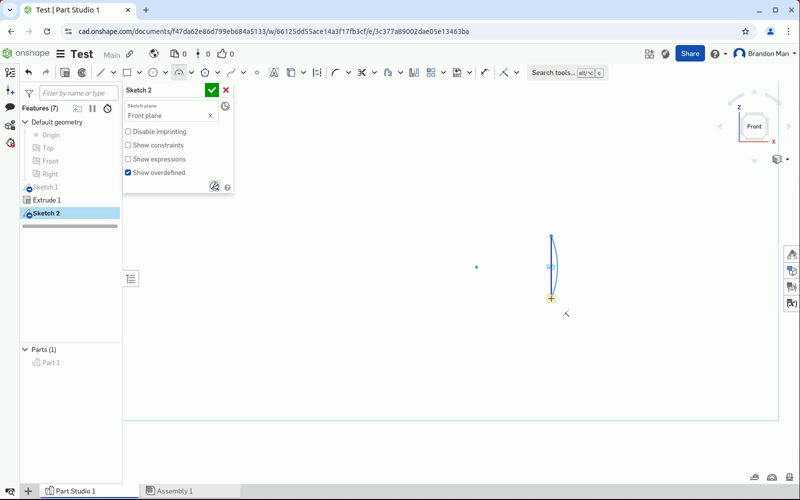
scroll(-6)
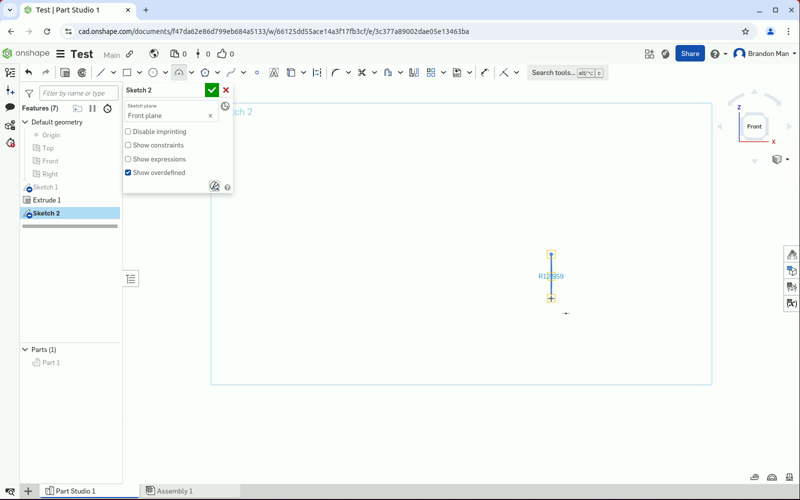
scroll(-6)
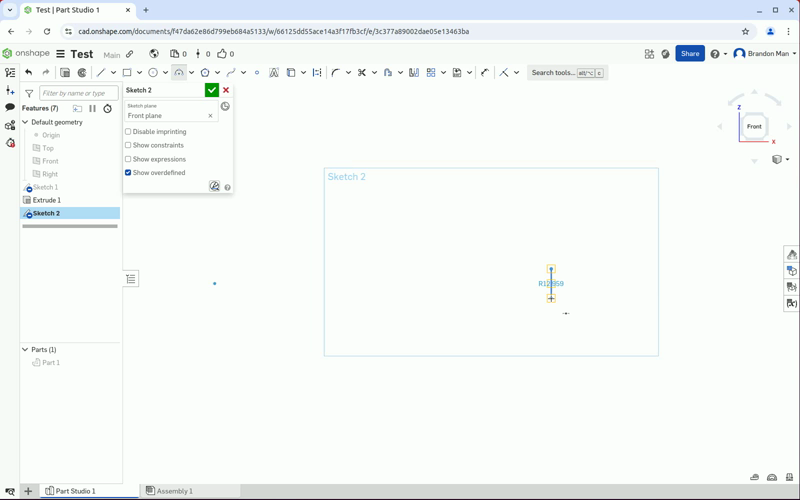
scroll(-6)
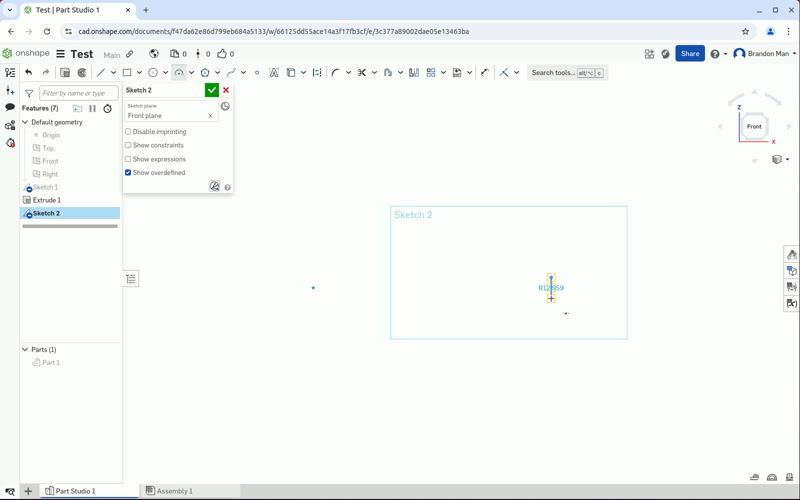
scroll(-6)
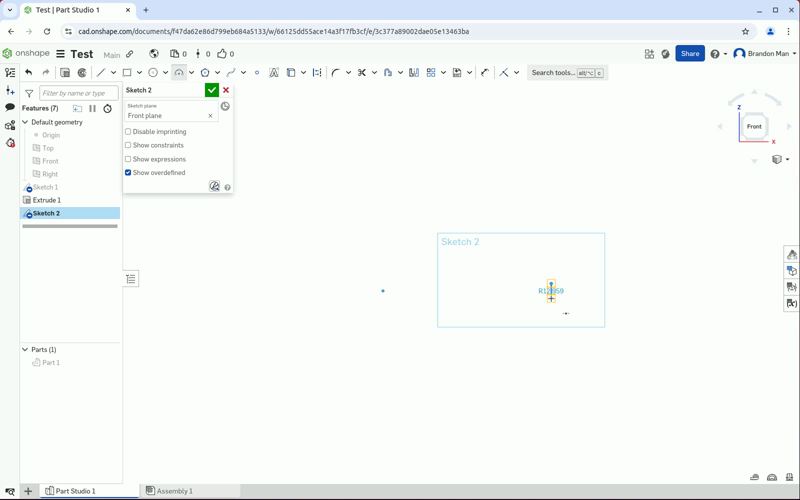
scroll(-6)
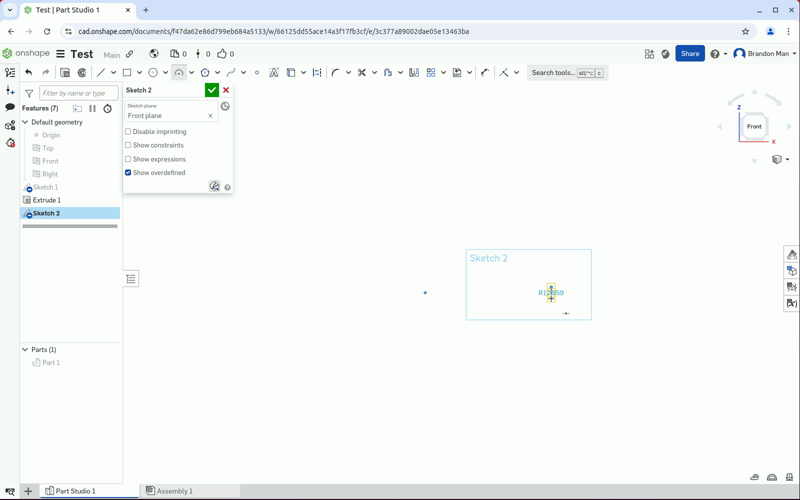
scroll(-6)
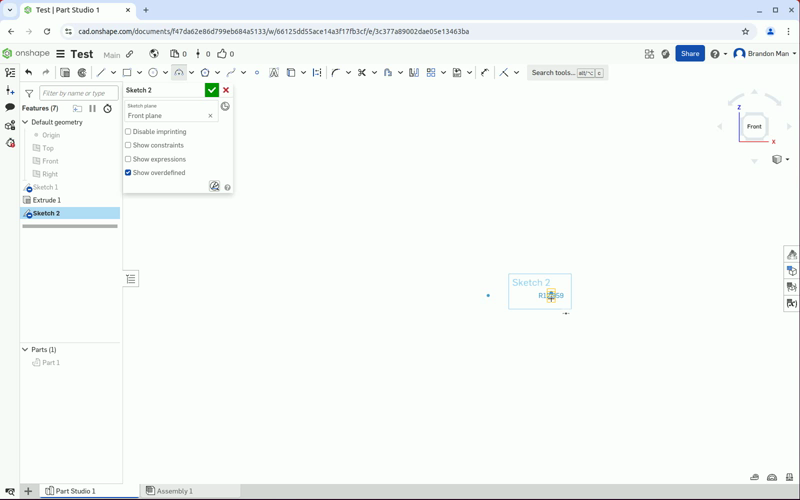
key_down(shift)
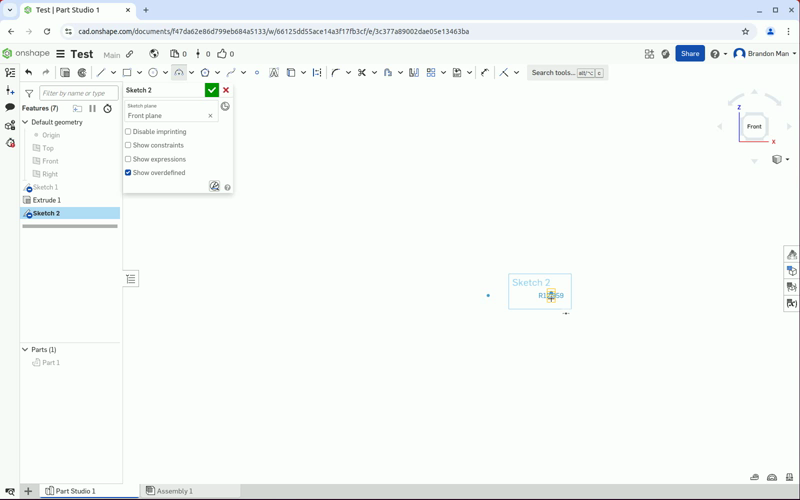
mouse_move(550, 295)
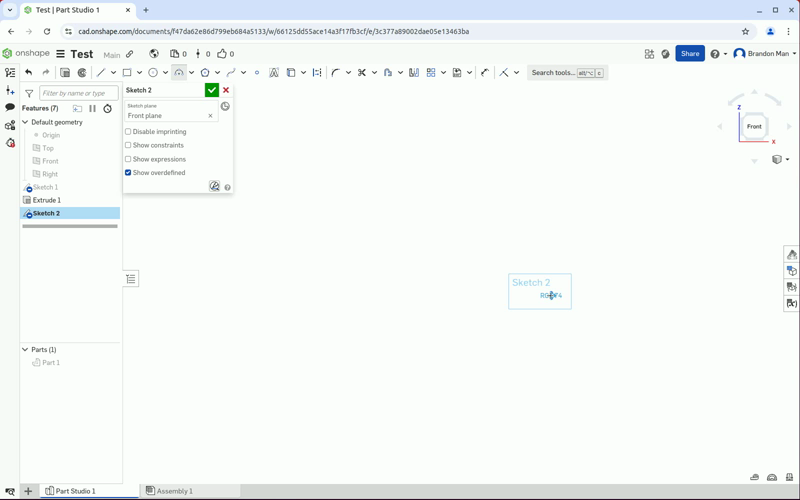
scroll(6)
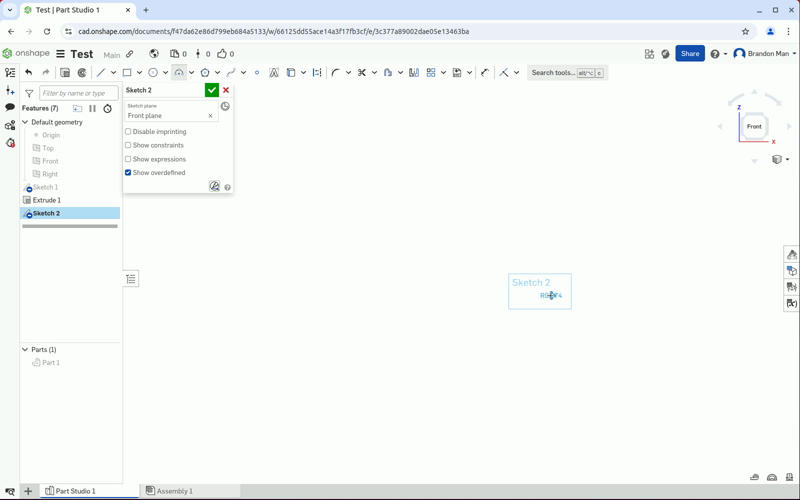
scroll(6)
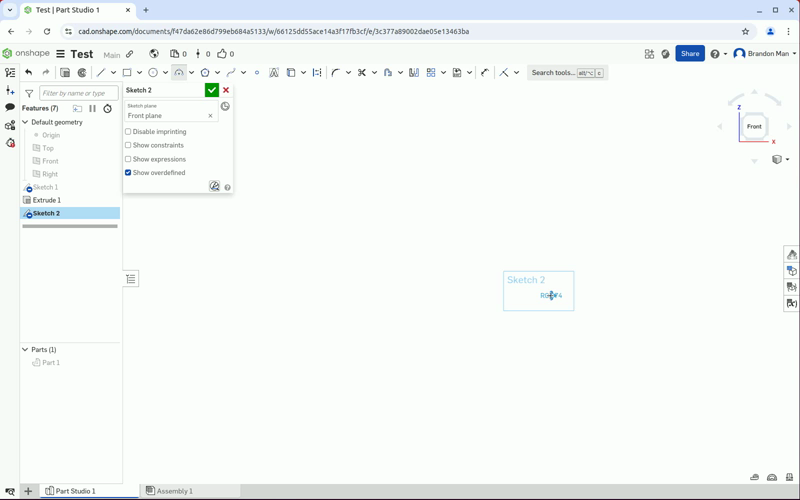
scroll(6)
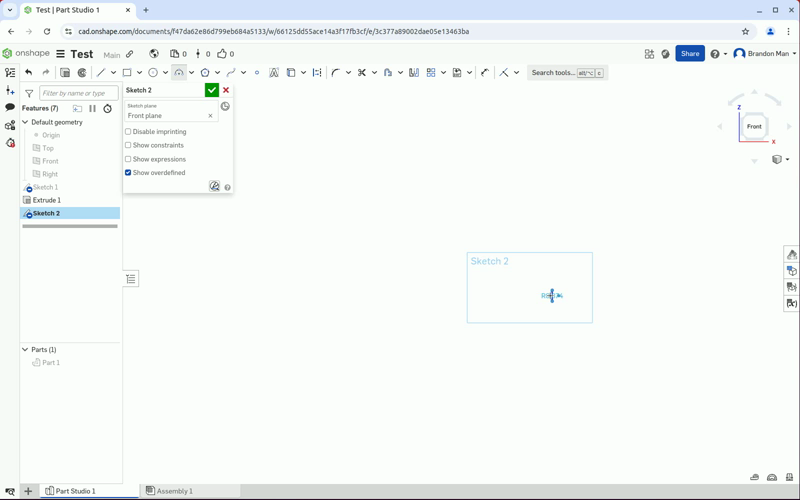
scroll(6)
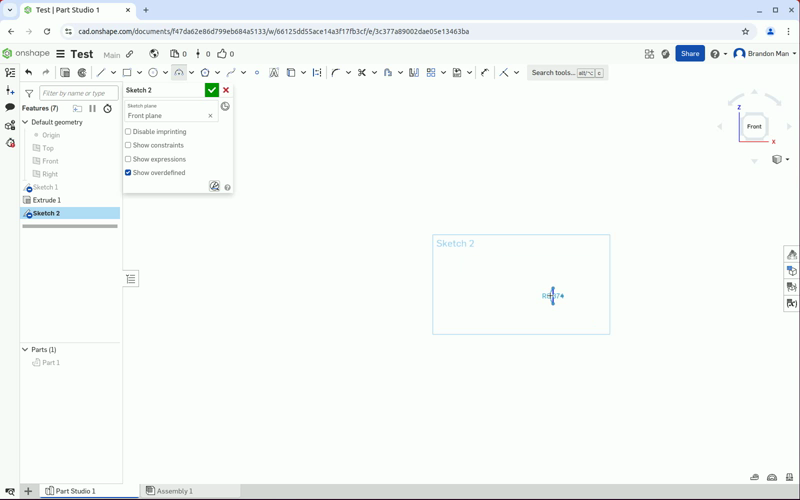
scroll(6)
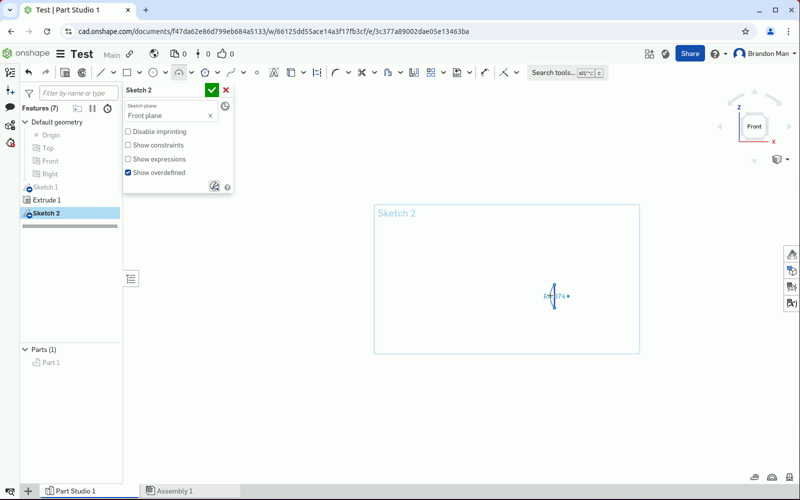
scroll(6)
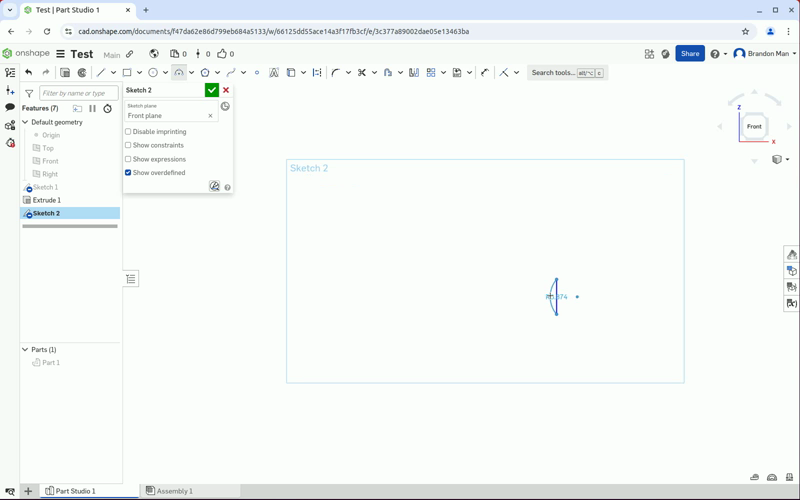
scroll(6)
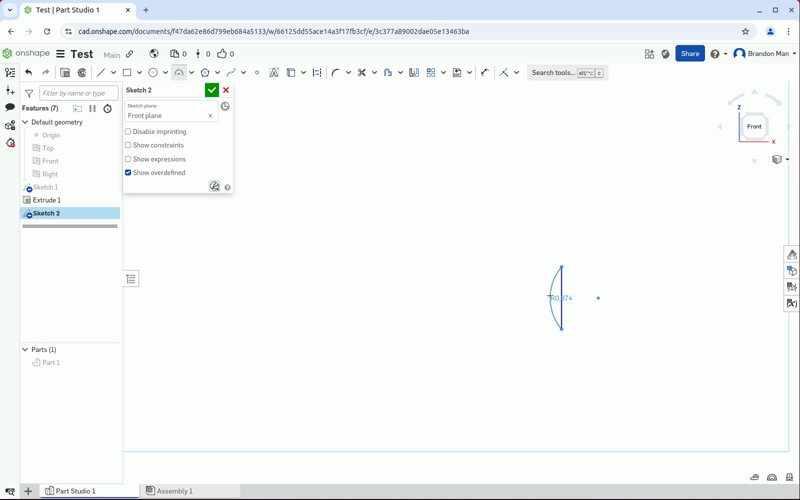
click(550, 295)
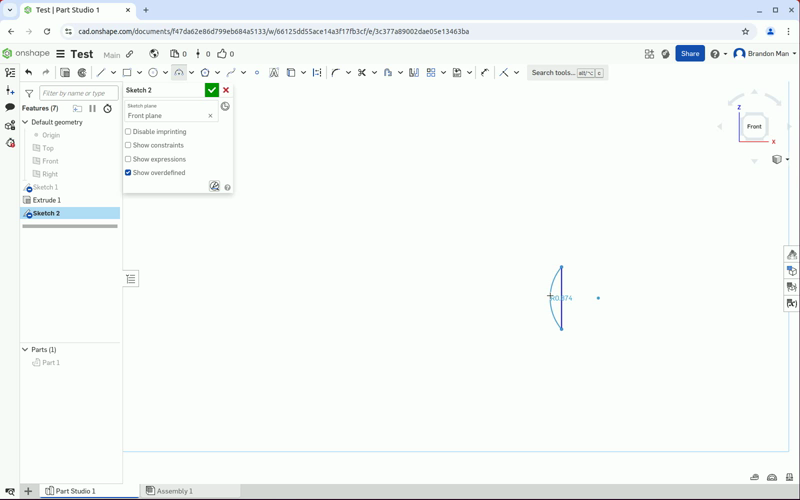
scroll(-6)
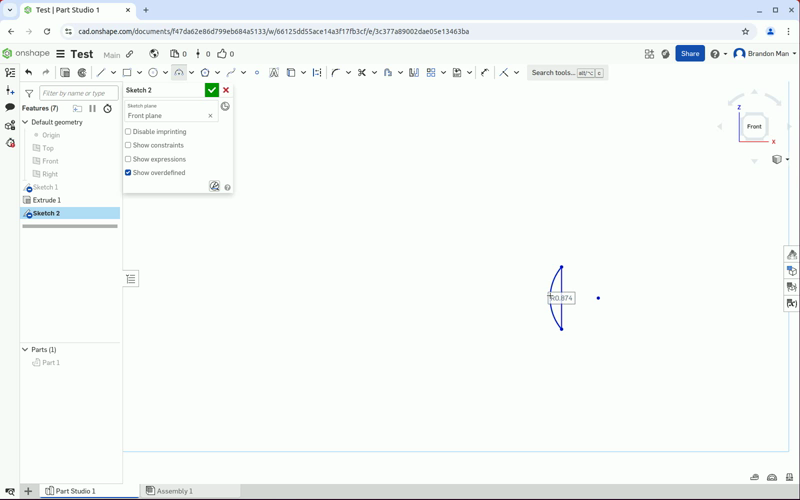
scroll(-6)
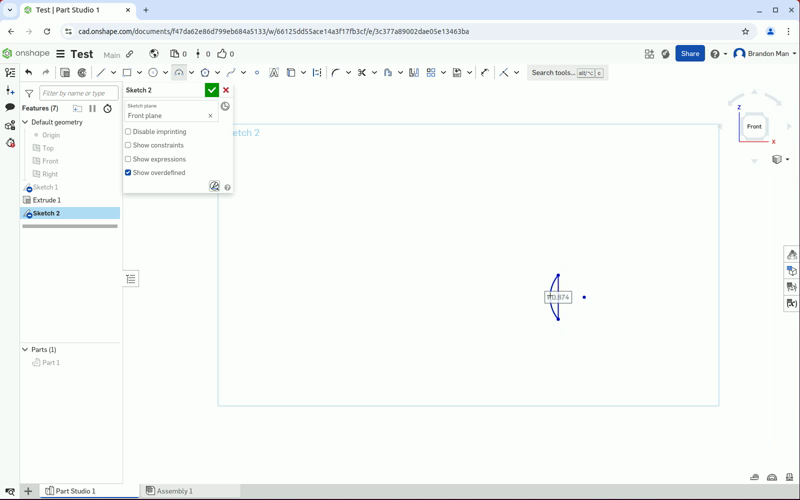
scroll(-6)
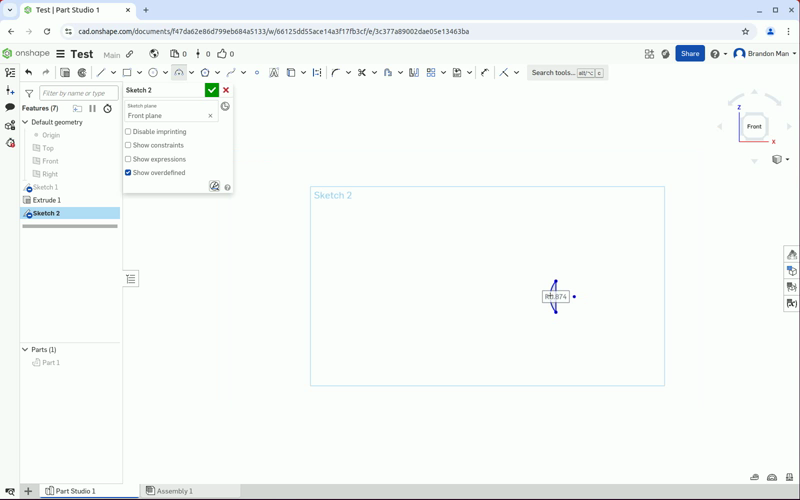
scroll(-6)
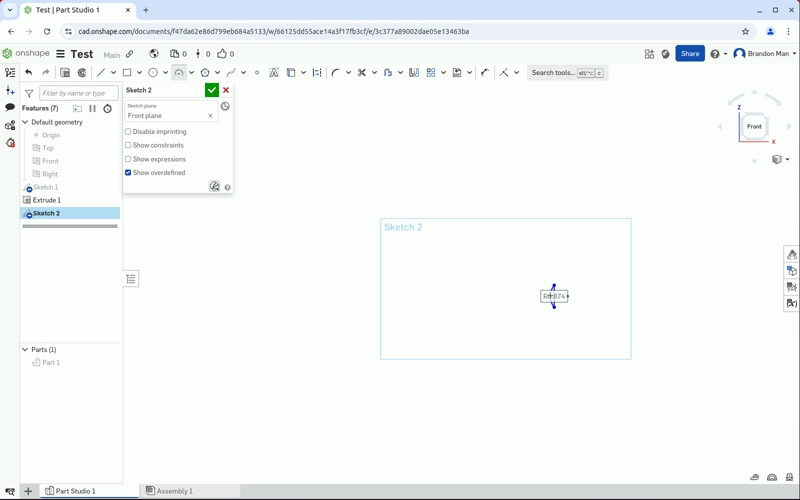
scroll(-6)
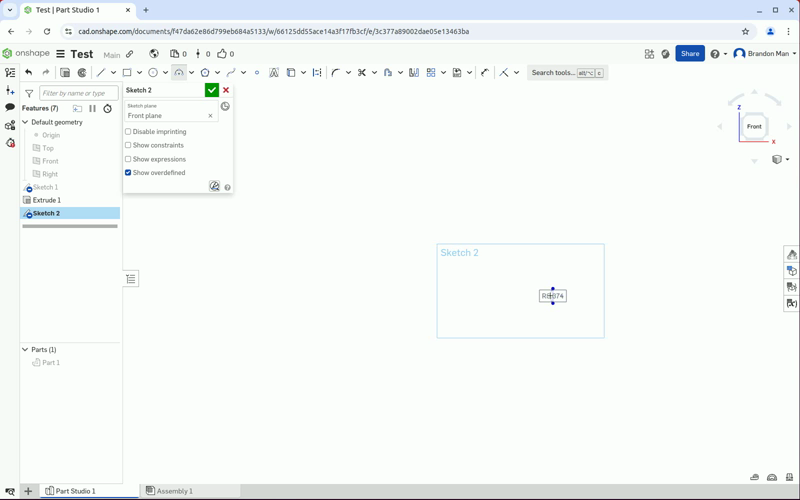
scroll(-6)
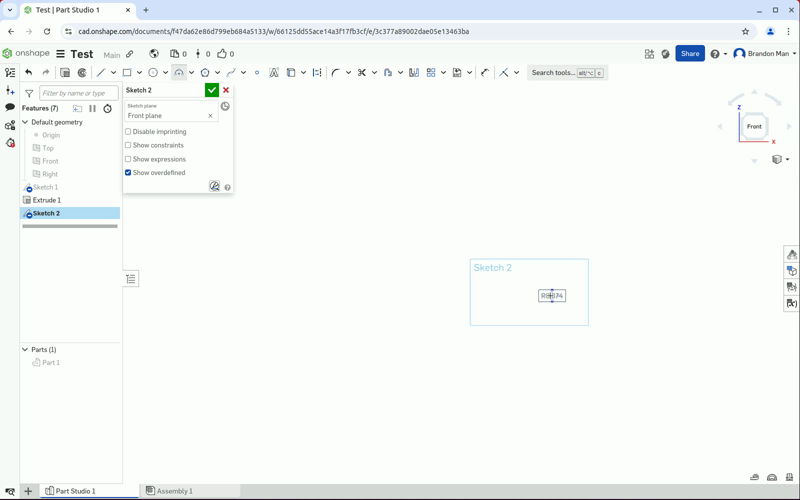
scroll(-6)
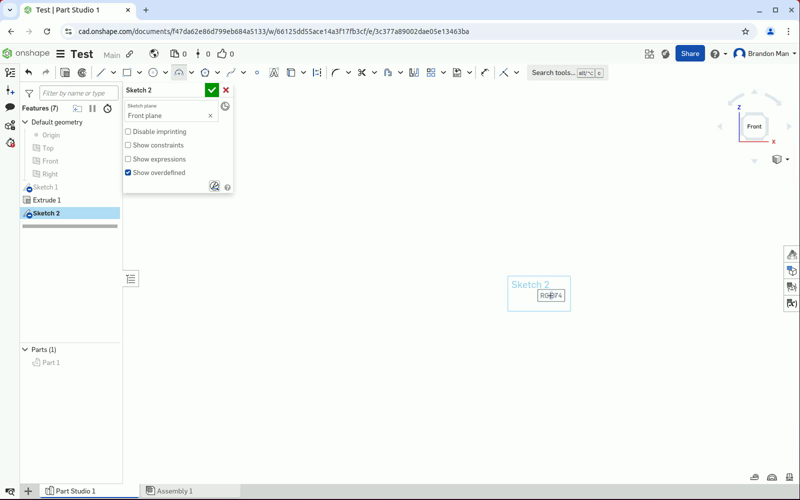
key_up(shift)
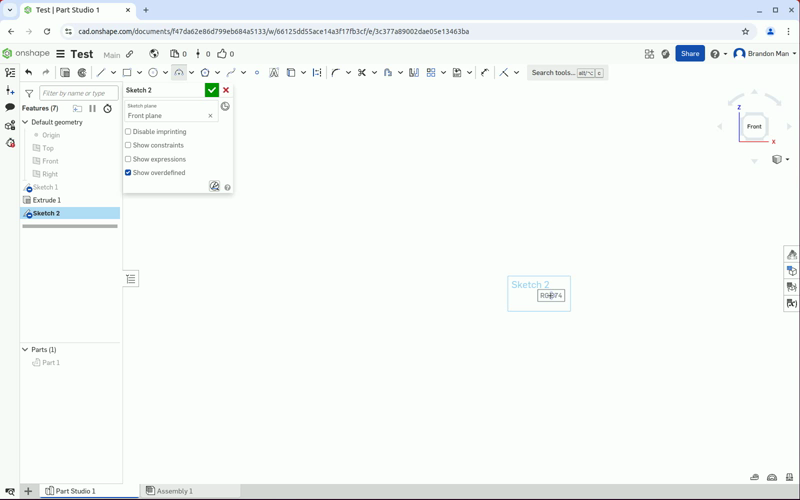
key(esc)
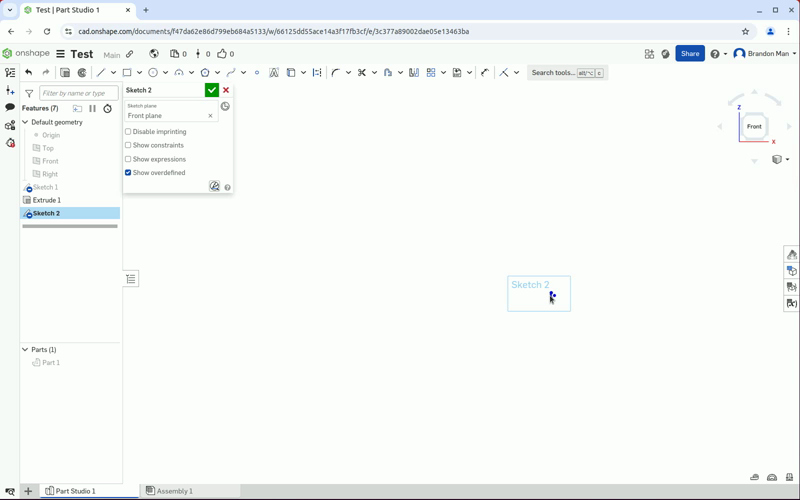
mouse_move(550, 292)
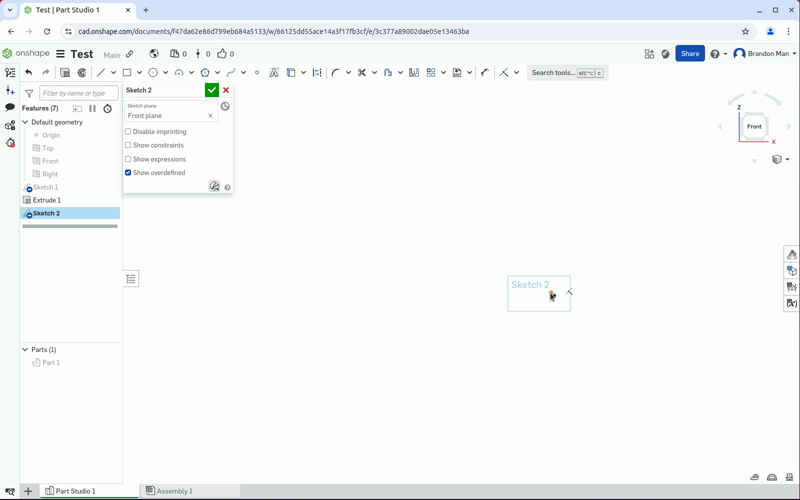
scroll(6)
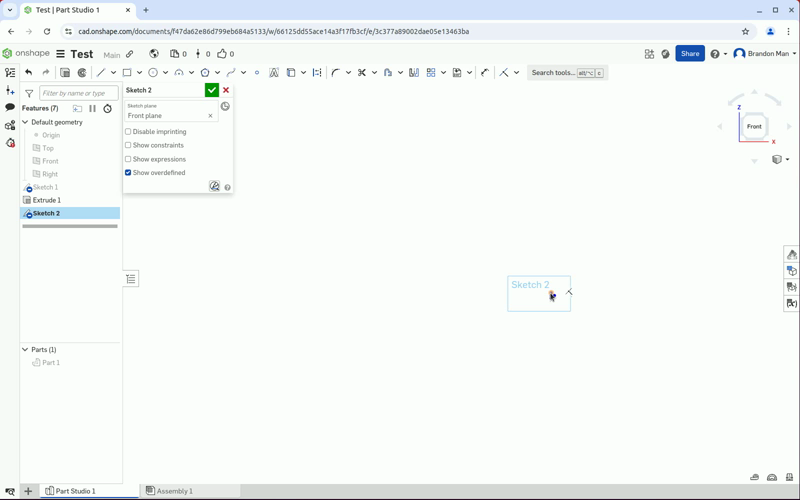
scroll(6)
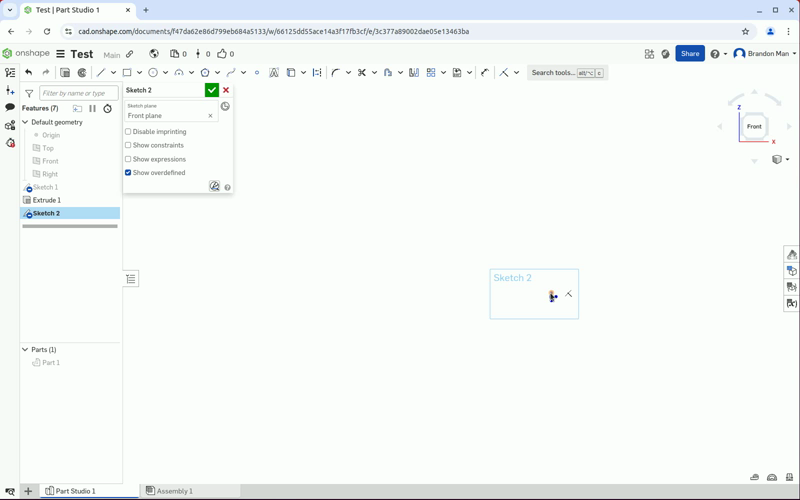
scroll(6)
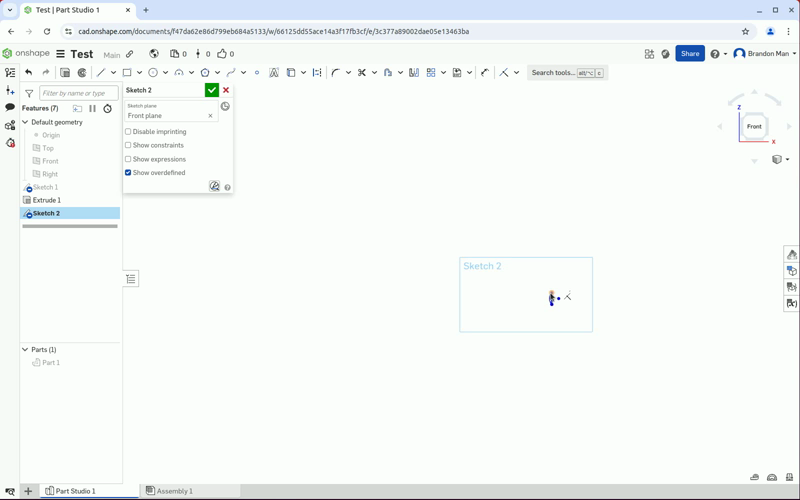
scroll(6)
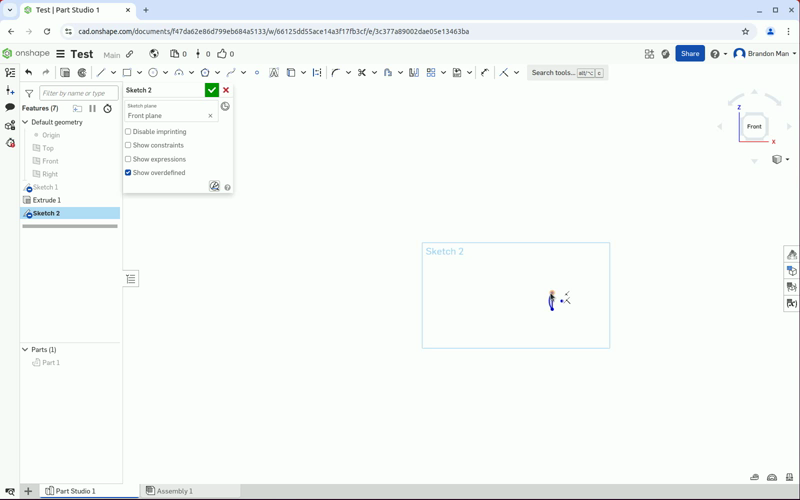
scroll(6)
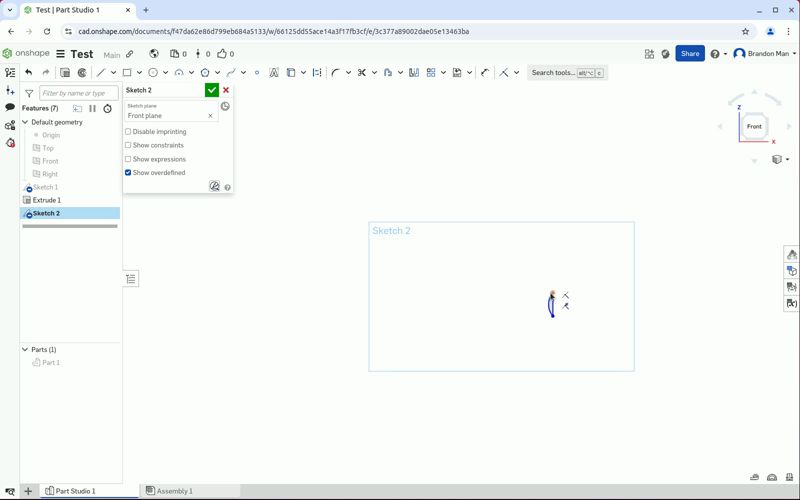
scroll(6)
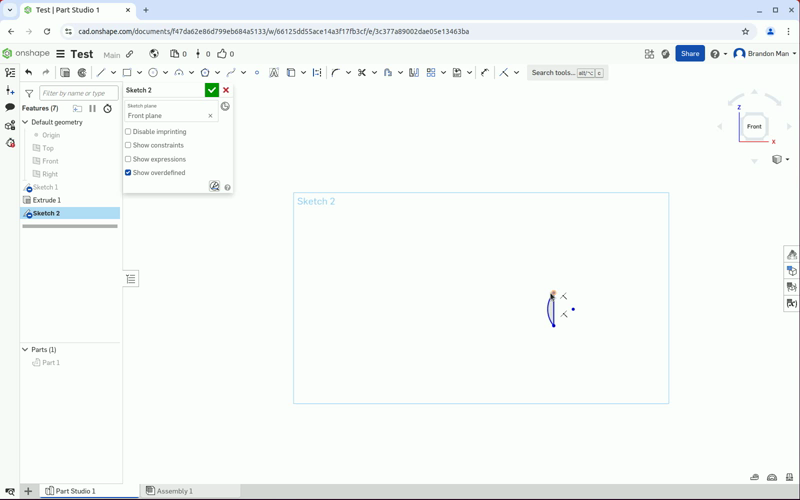
scroll(6)
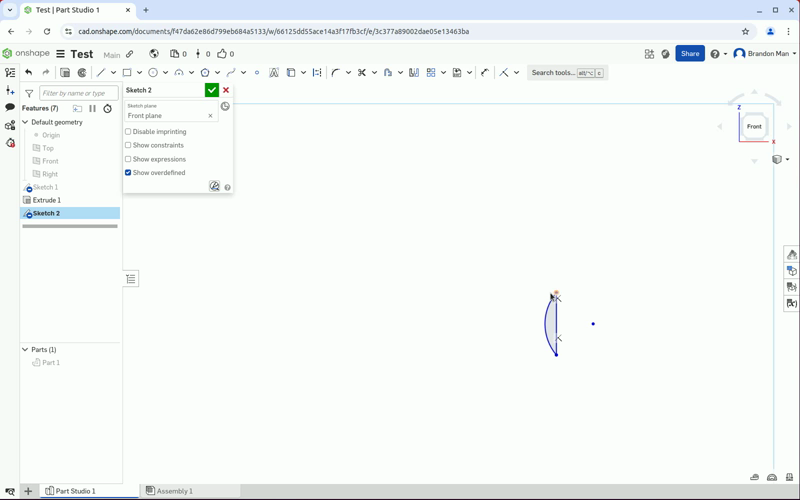
click(550, 292)
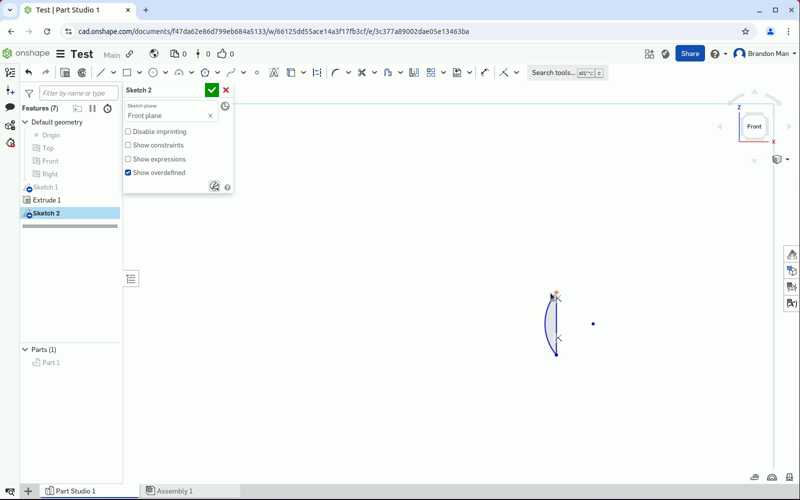
scroll(-6)
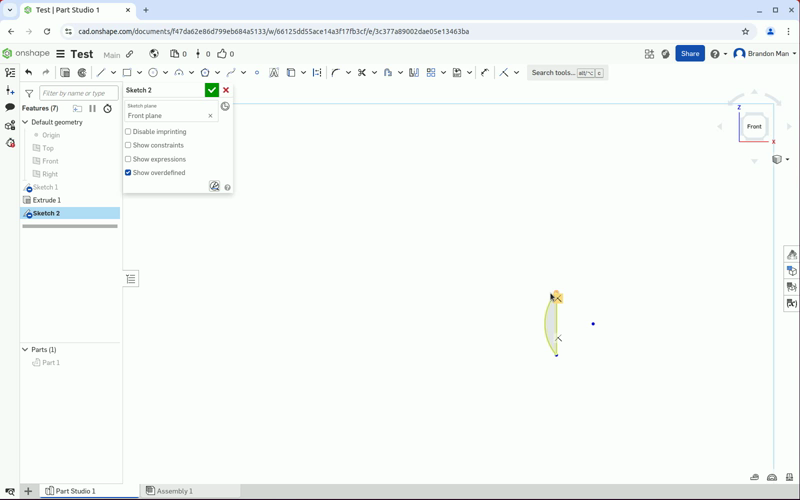
scroll(-6)
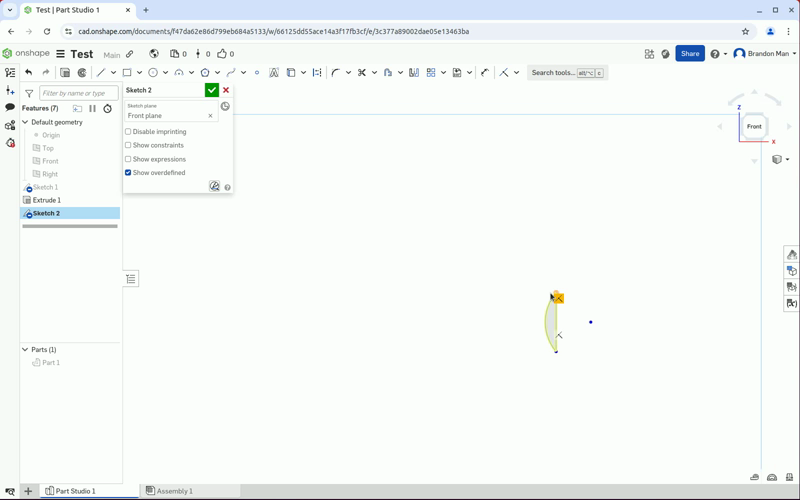
scroll(-6)
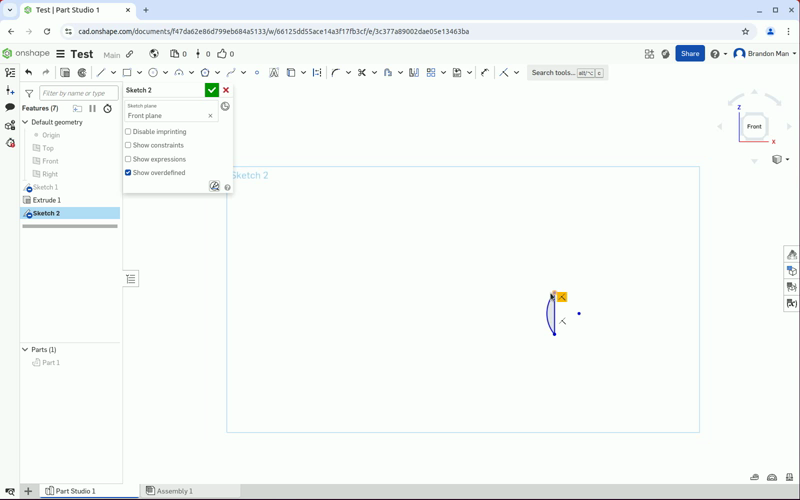
scroll(-6)
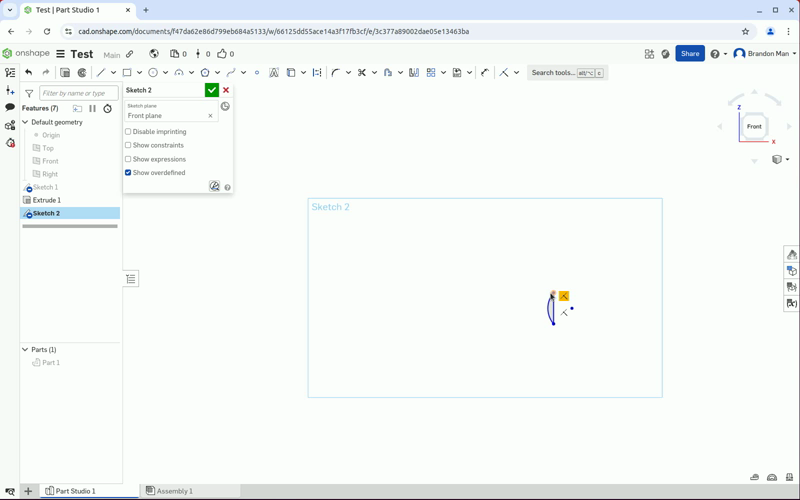
scroll(-6)
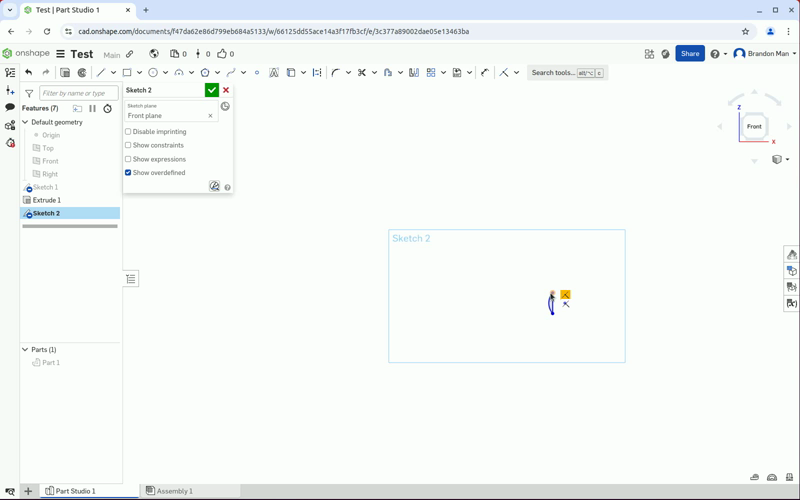
scroll(-6)
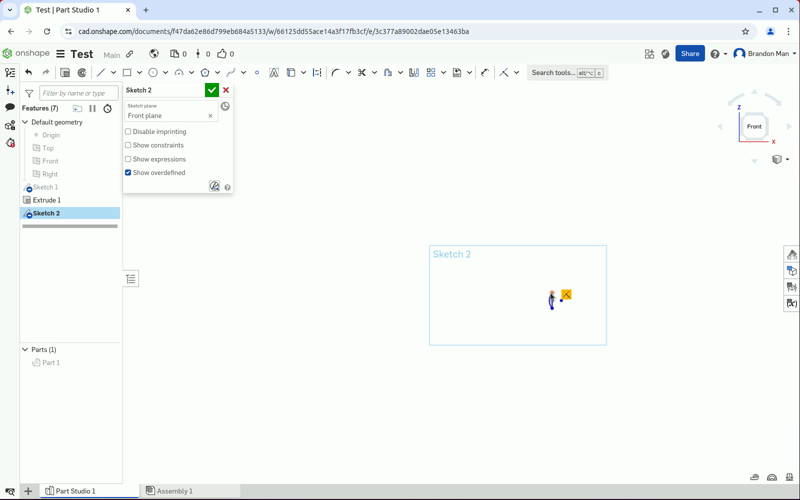
scroll(-6)
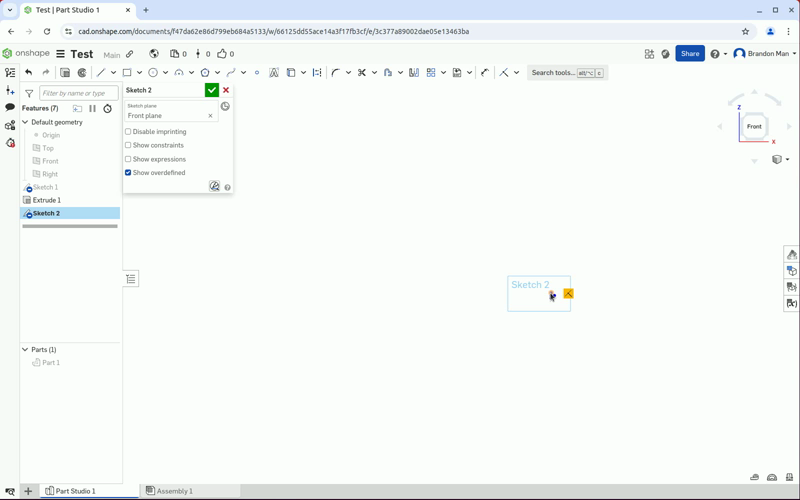
mouse_move(73, 352)
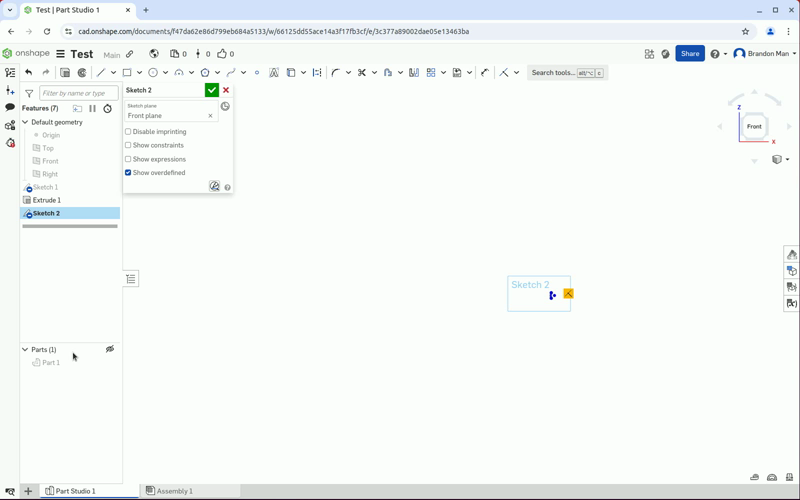
key(shift+y)
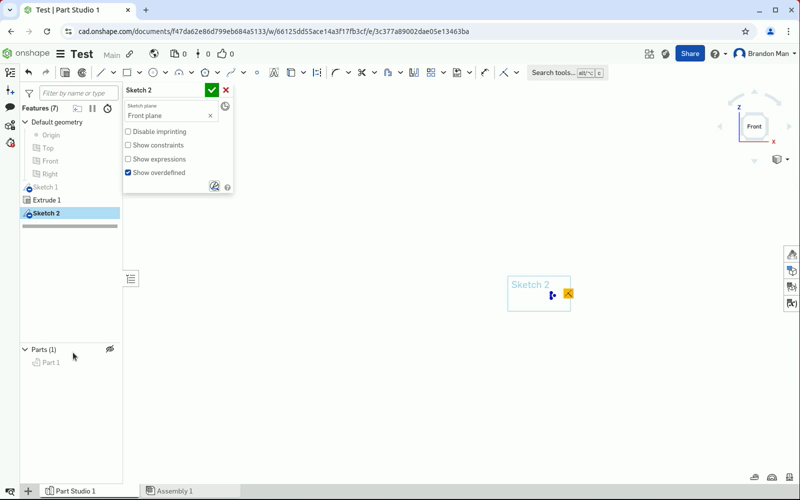
key(shift+e)
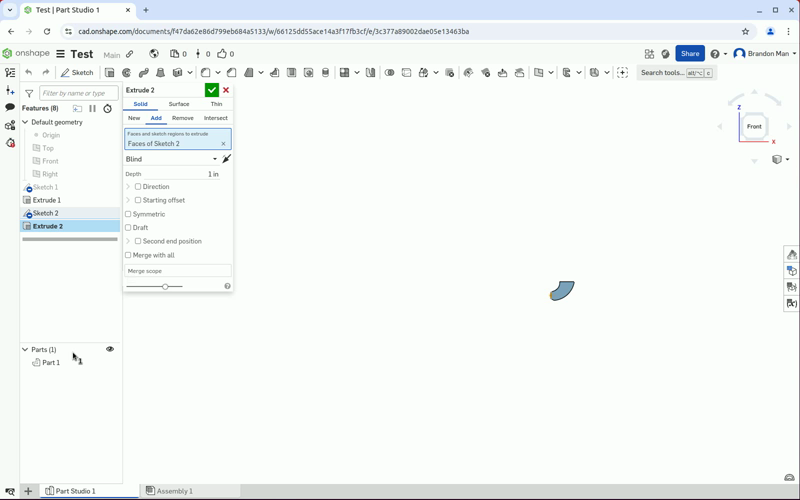
mouse_move(143, 106)
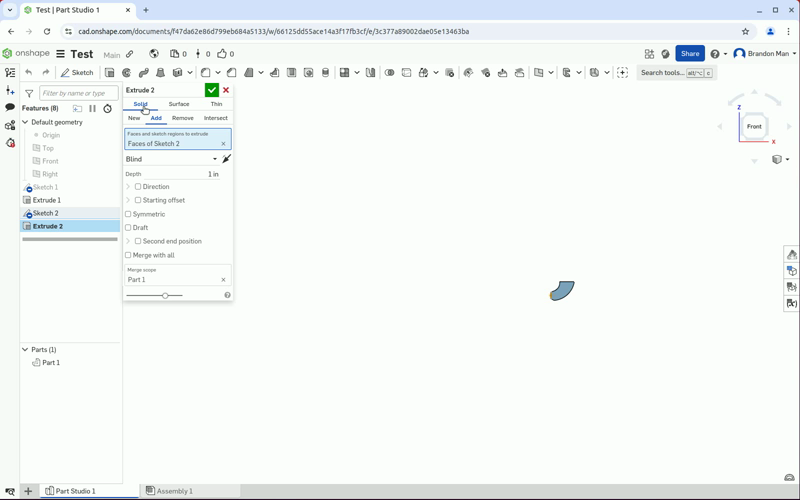
click(143, 106)
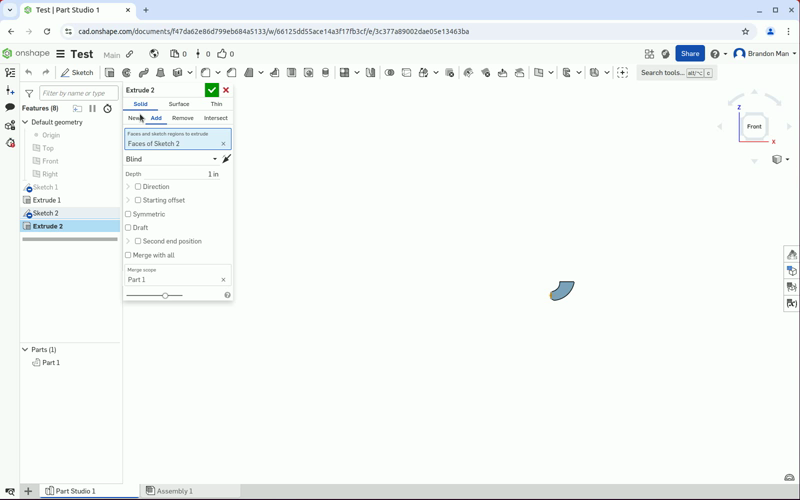
mouse_move(137, 120)
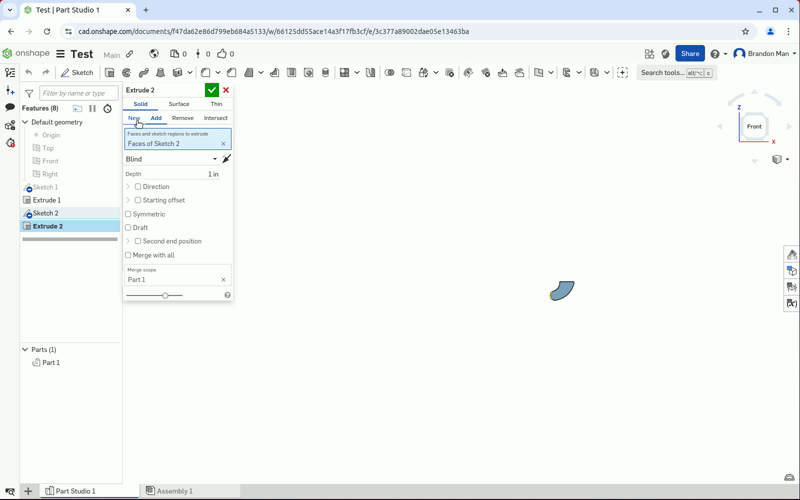
click(137, 120)
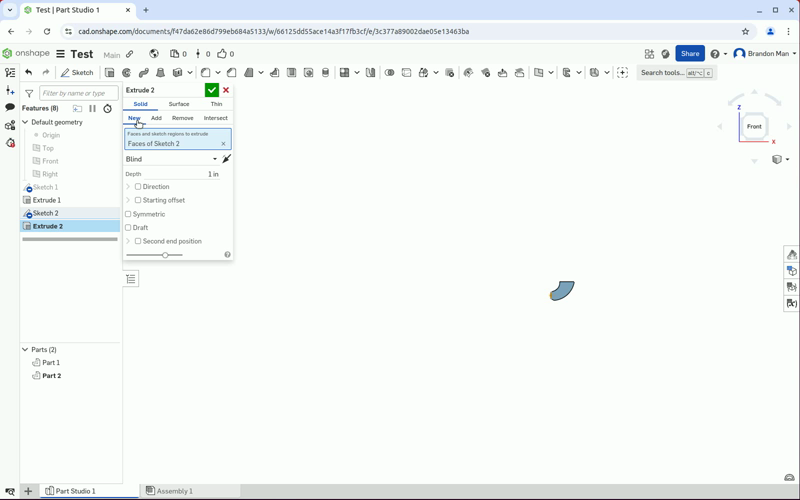
key(tab, 4)
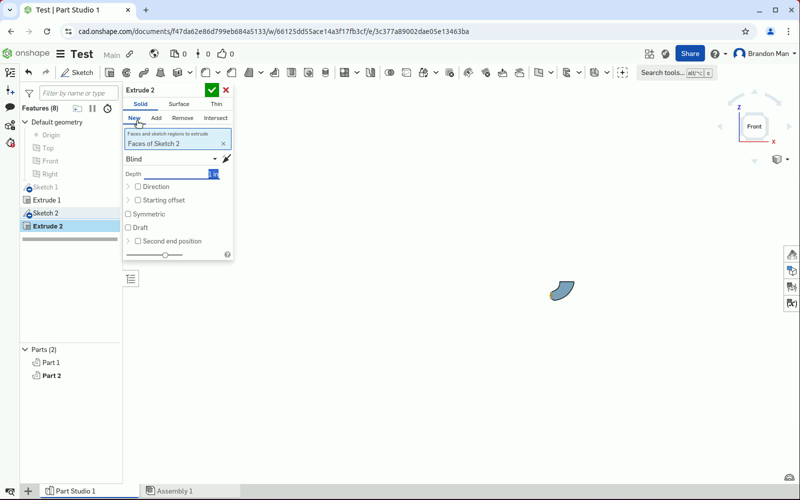
text(2.407)
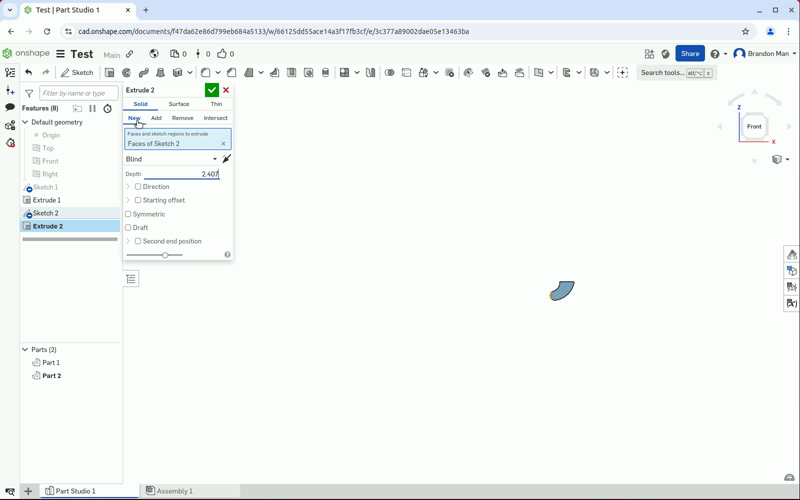
key(enter)
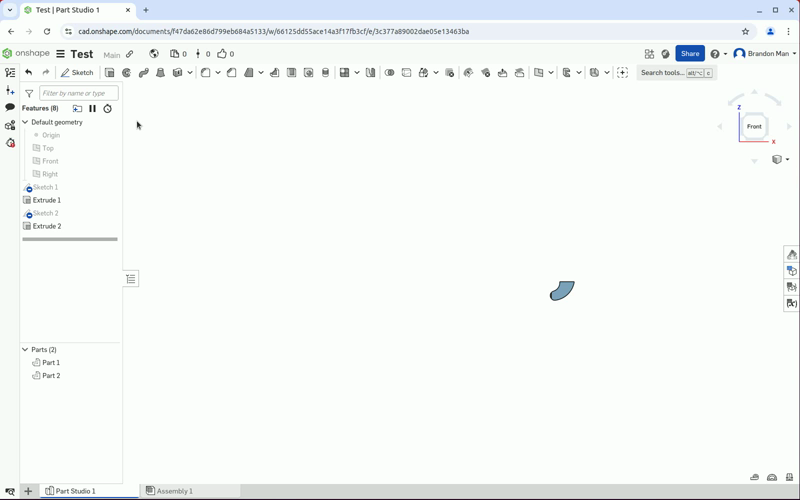
key(shift+h)
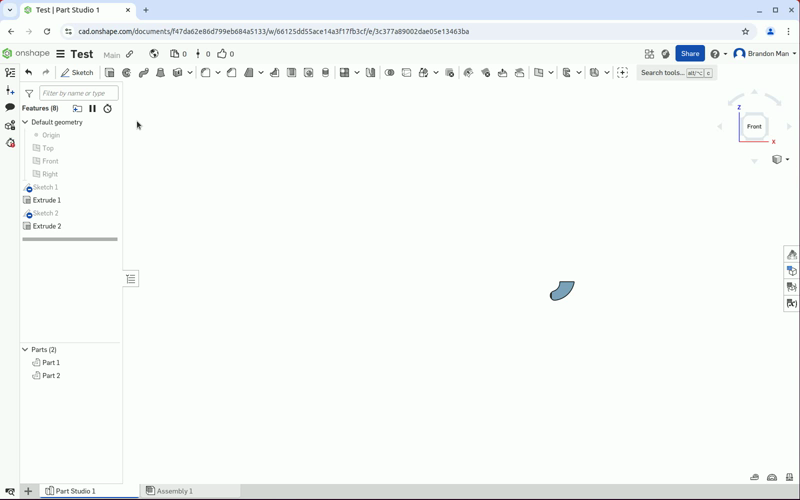
key(shift+h)
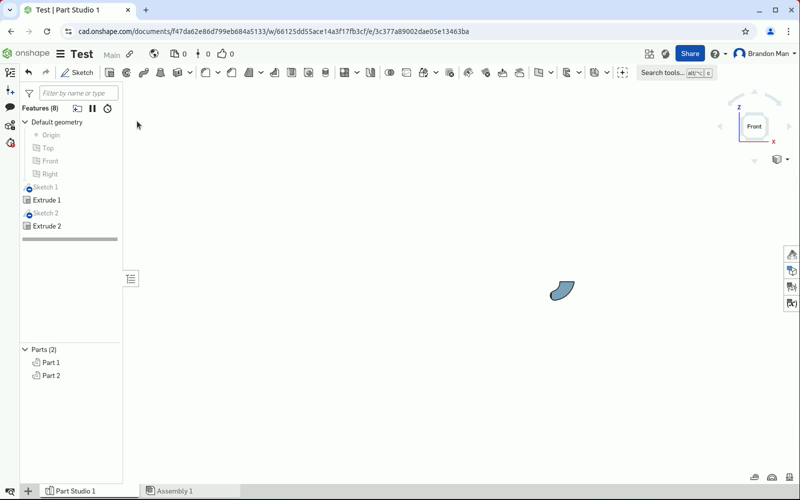
mouse_move(73, 189)
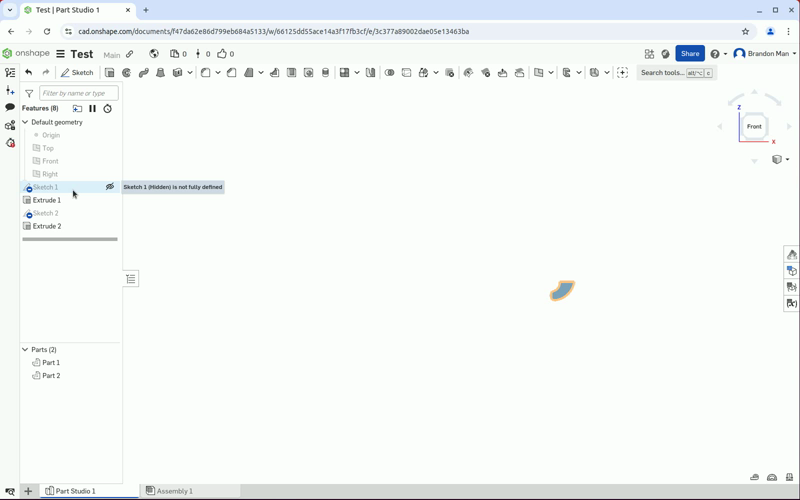
click(73, 189)
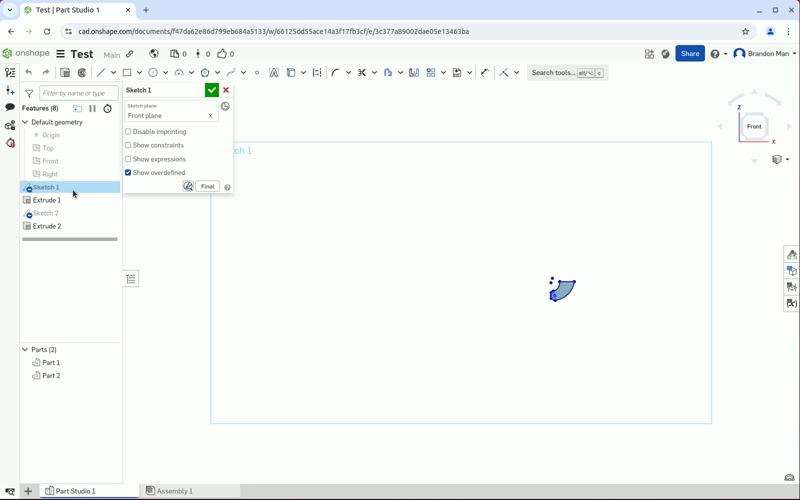
mouse_move(229, 92)
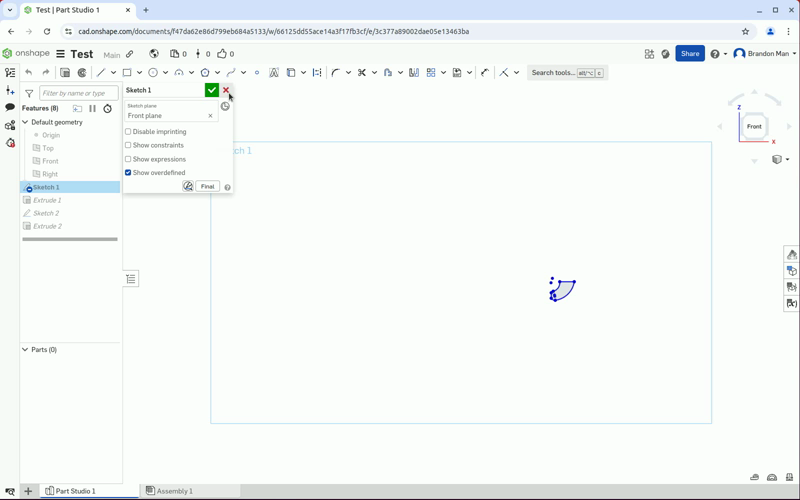
click(229, 92)
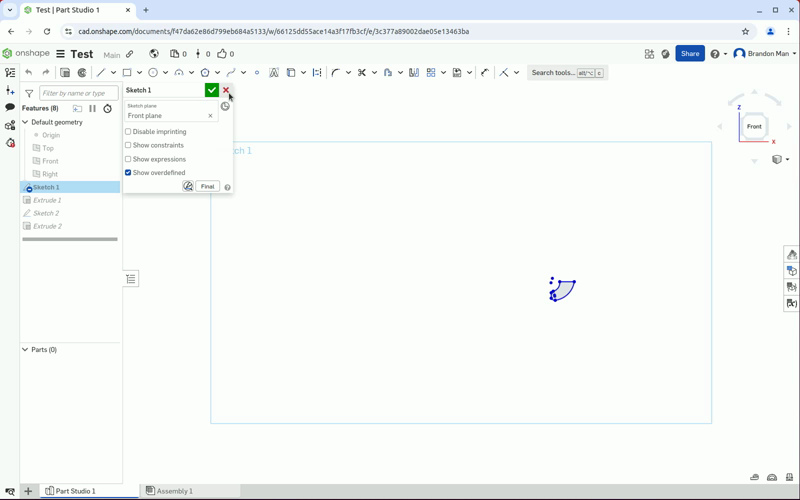
key(shift+s)
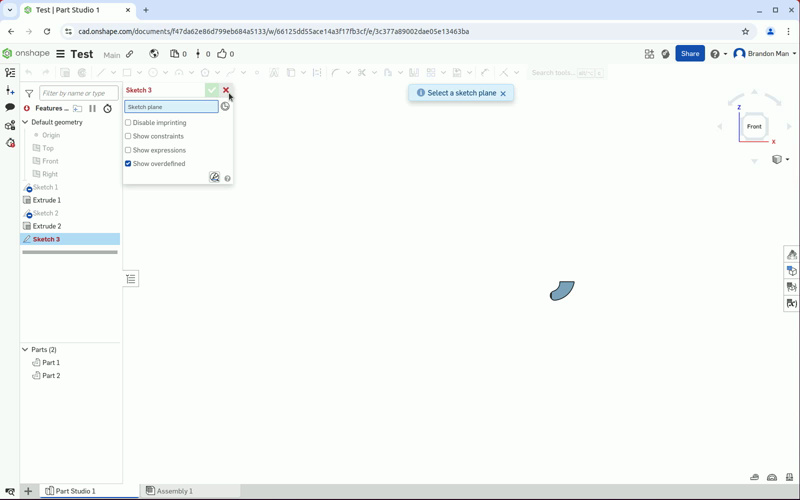
mouse_move(73, 163)
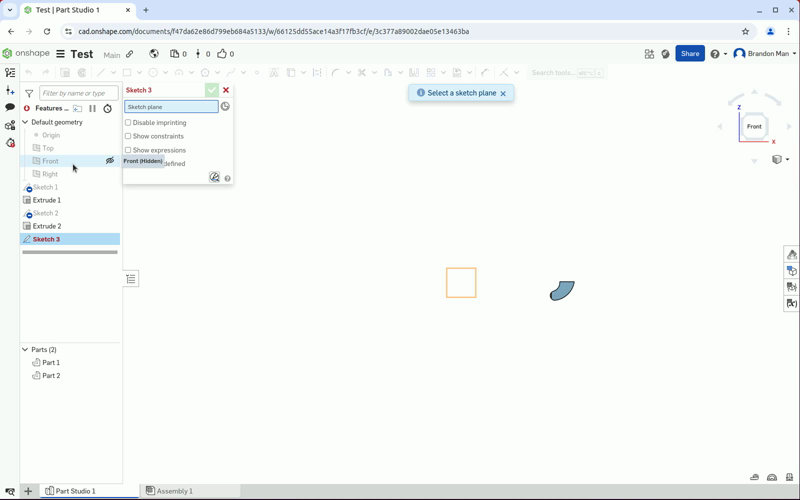
click(73, 163)
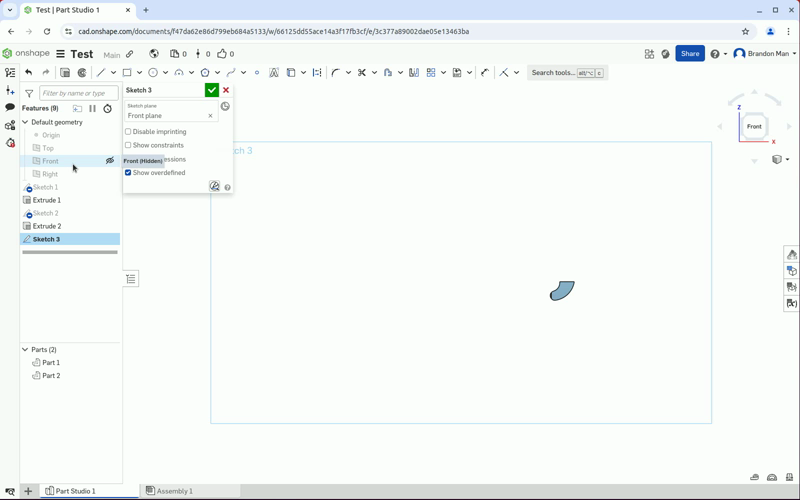
mouse_move(73, 352)
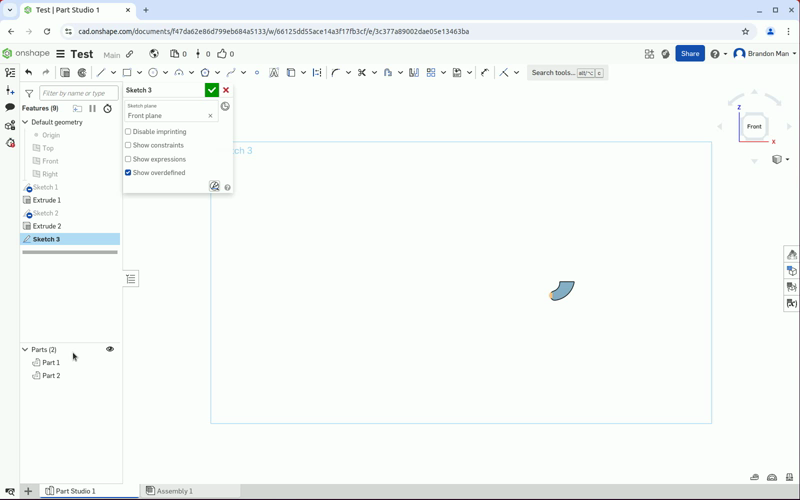
key(y)
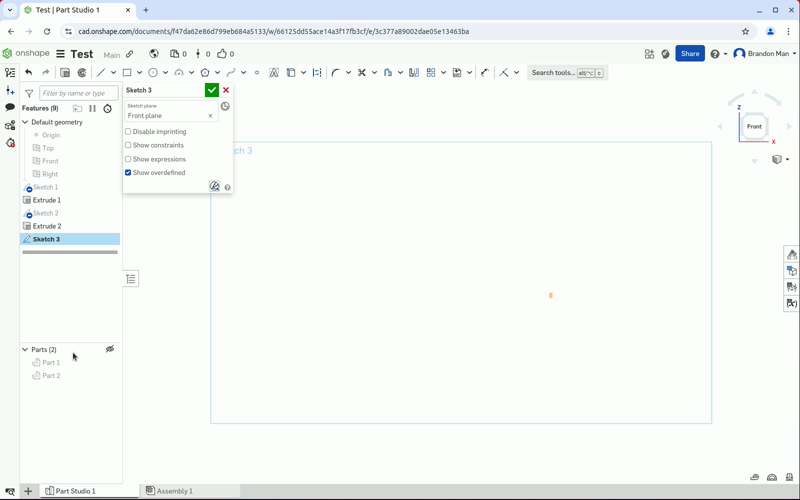
key(l)
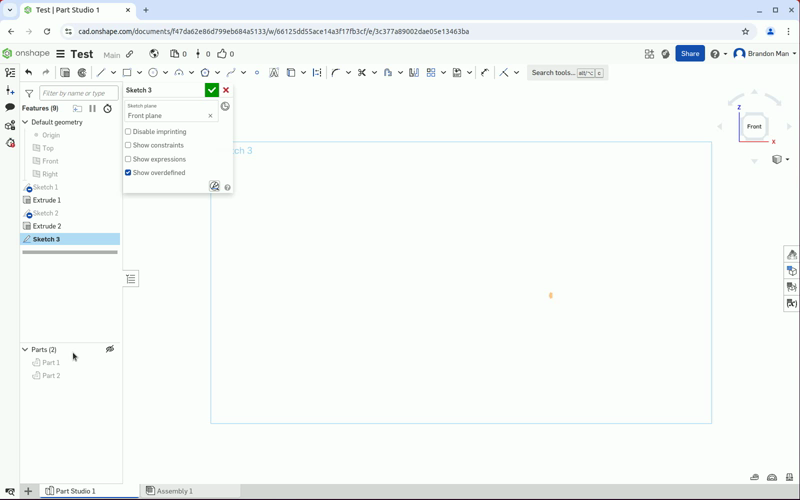
key_down(shift)
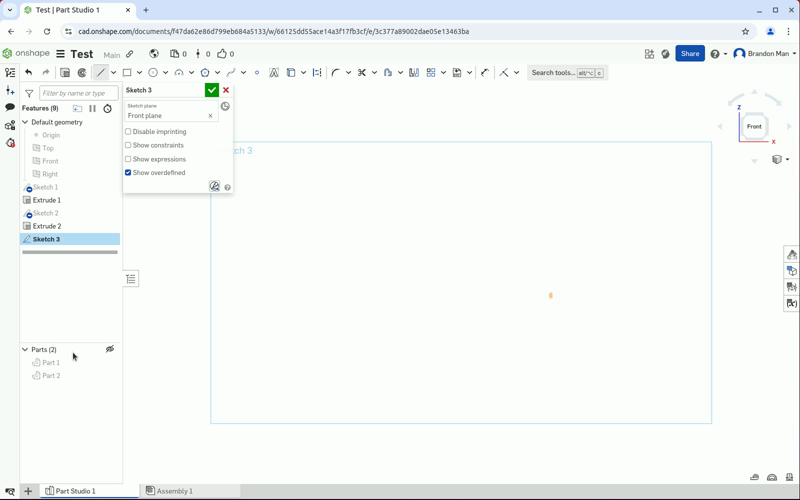
mouse_move(470, 282)
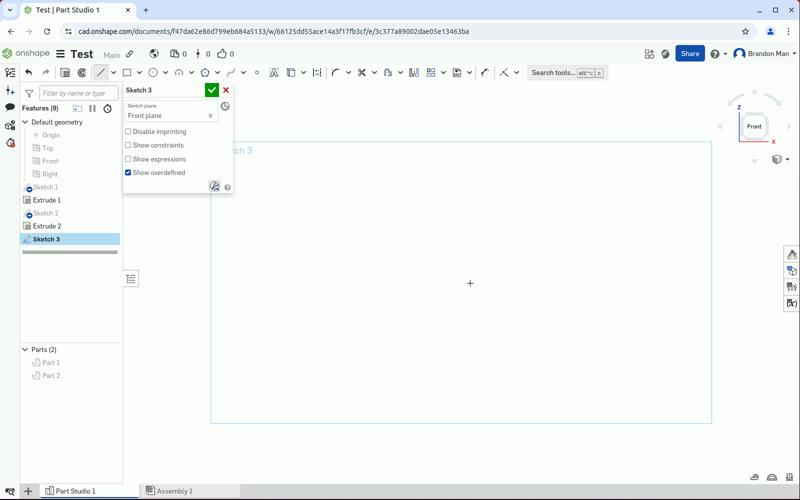
click(470, 282)
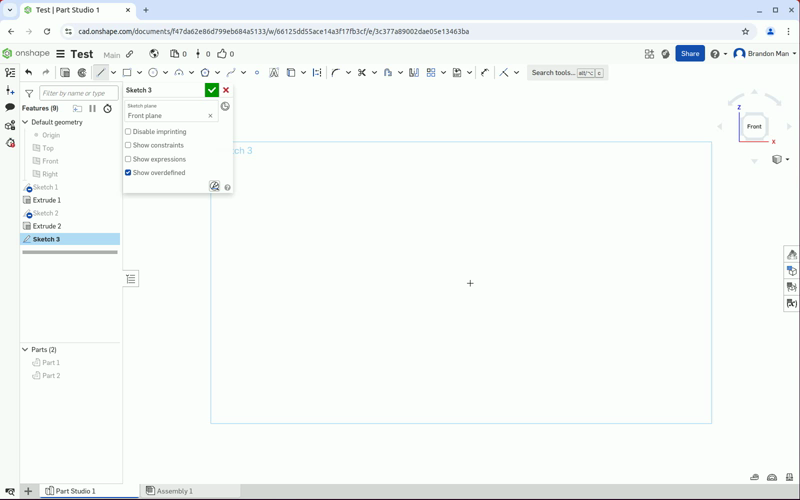
key_up(shift)
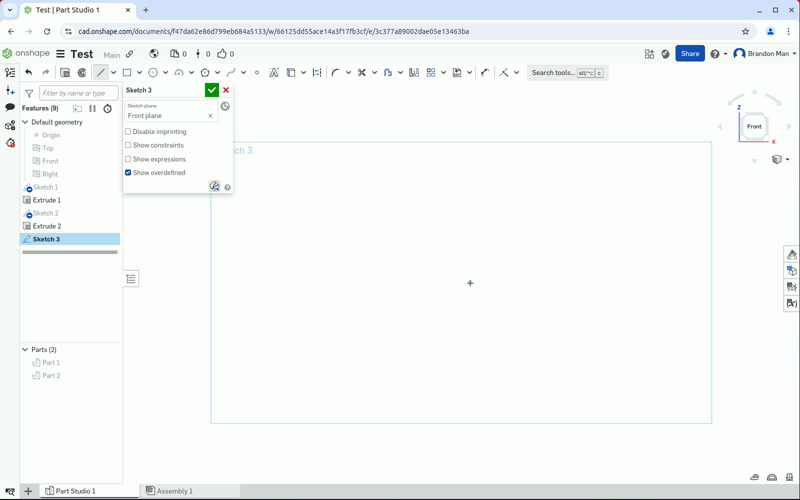
key_down(shift)
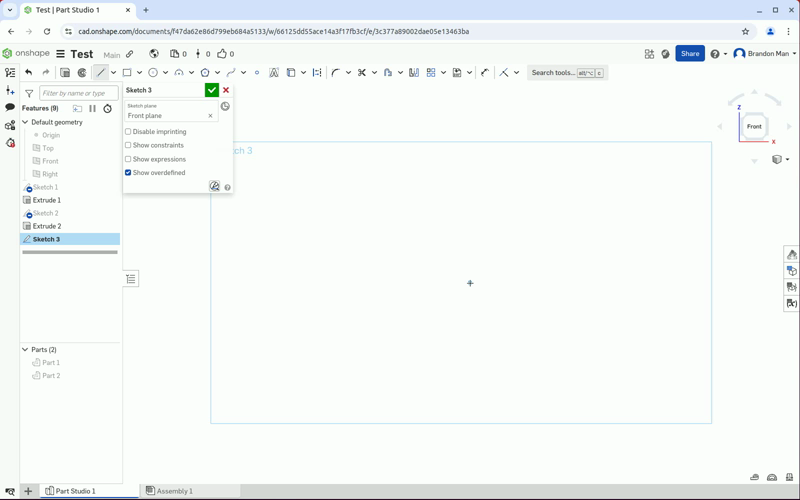
mouse_move(500, 282)
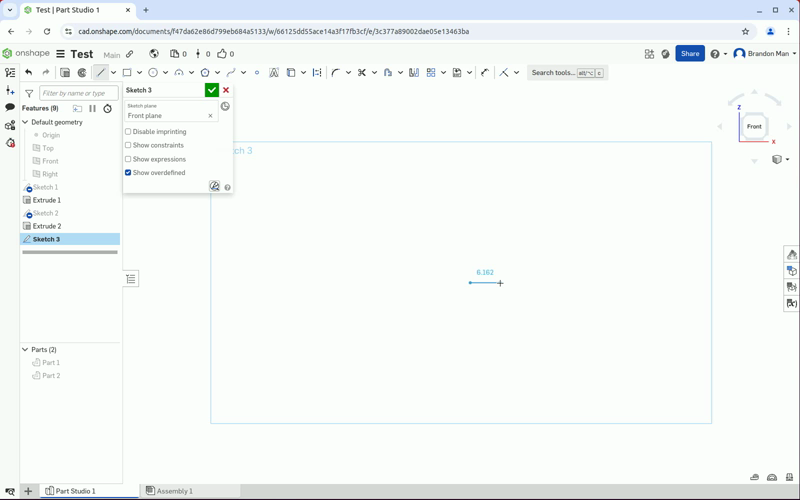
mouse_move(529, 282)
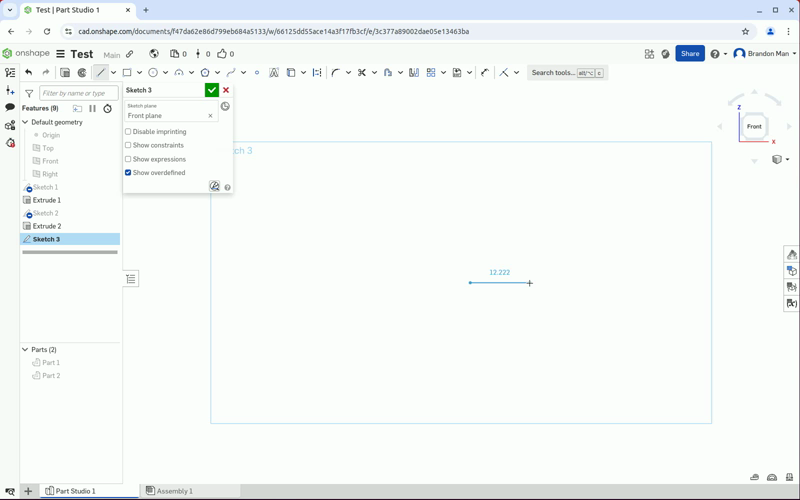
click(529, 282)
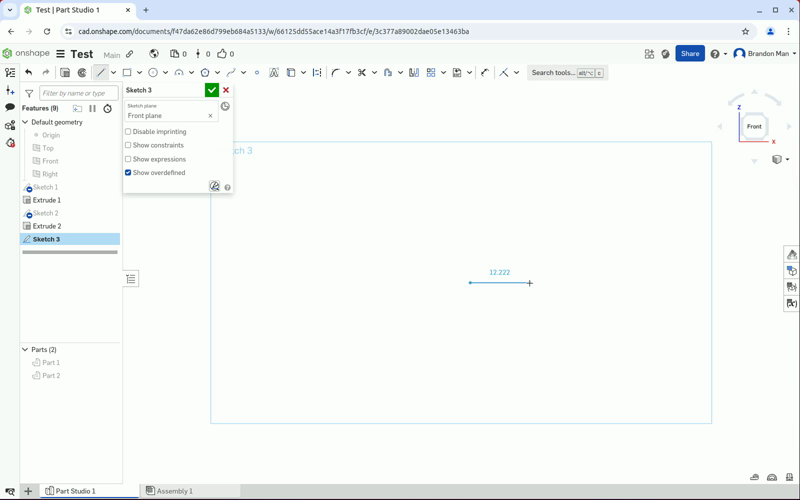
key_up(shift)
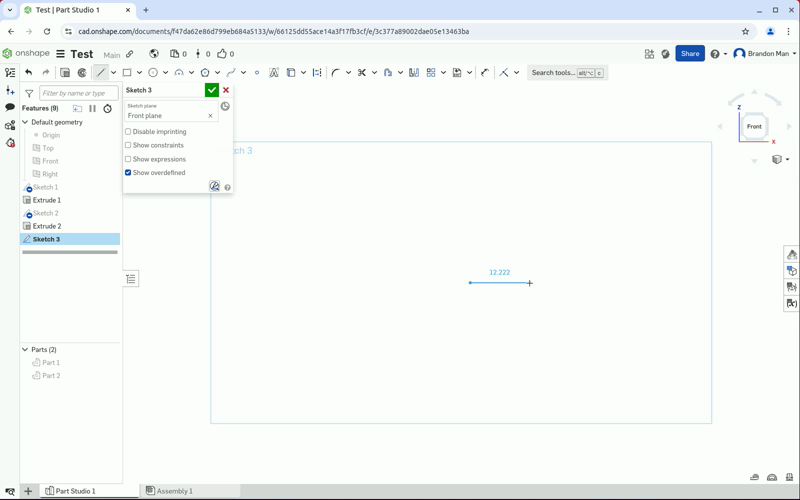
key_down(shift)
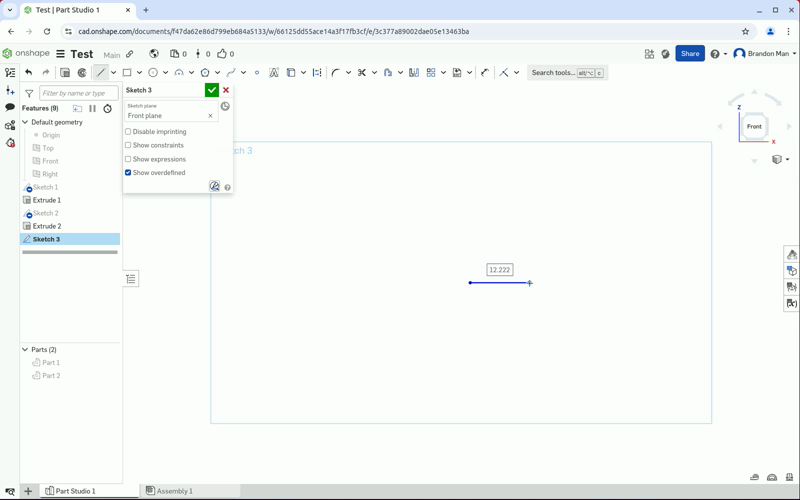
mouse_move(559, 282)
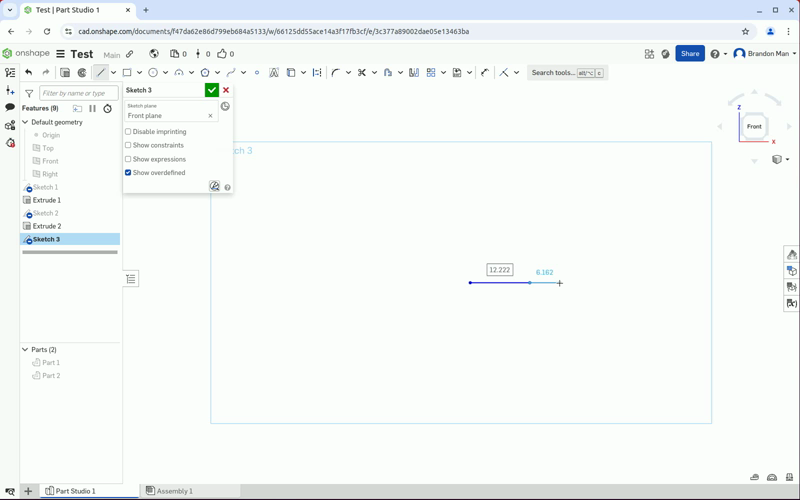
mouse_move(531, 282)
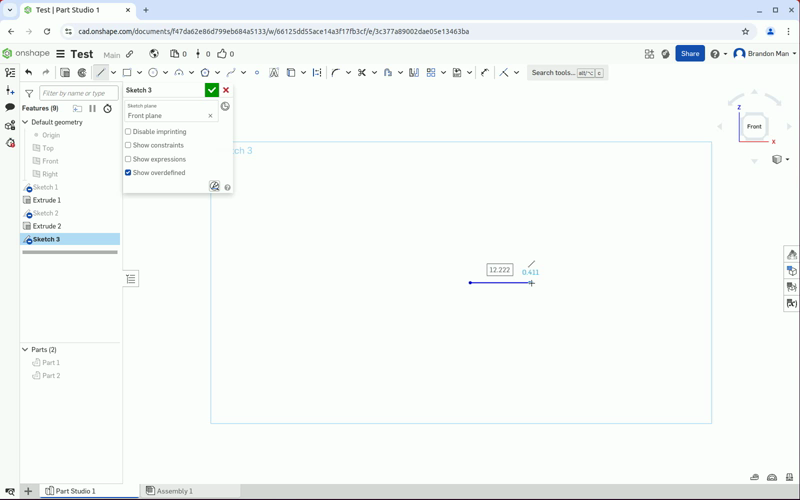
scroll(6)
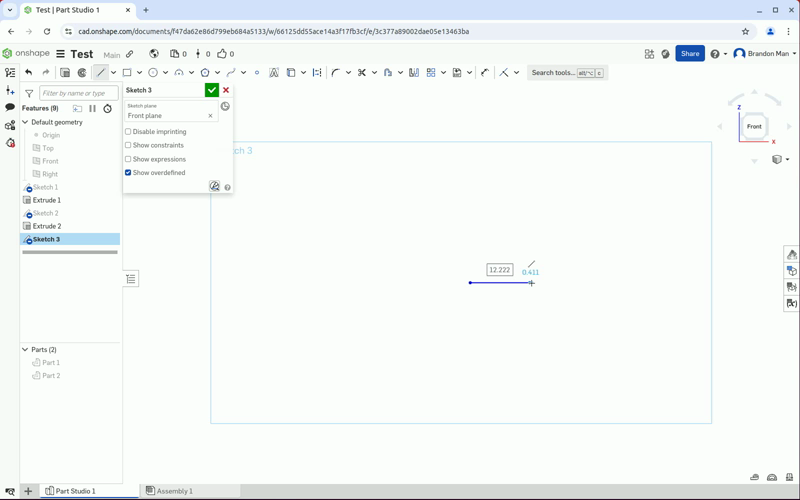
scroll(6)
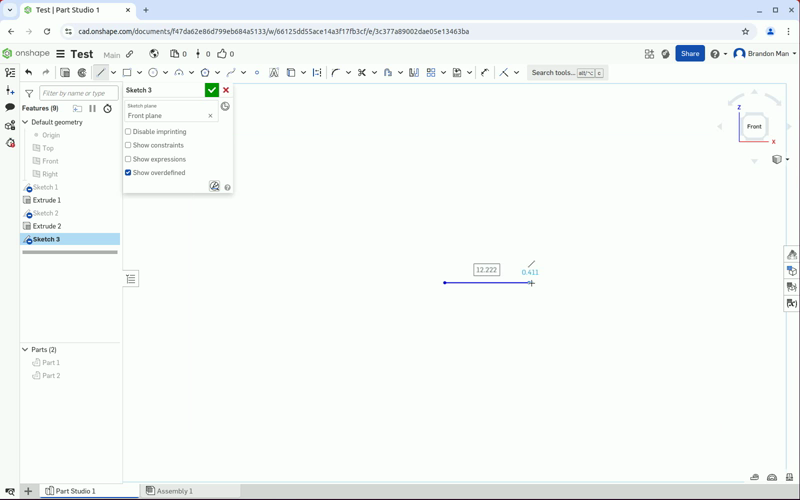
scroll(6)
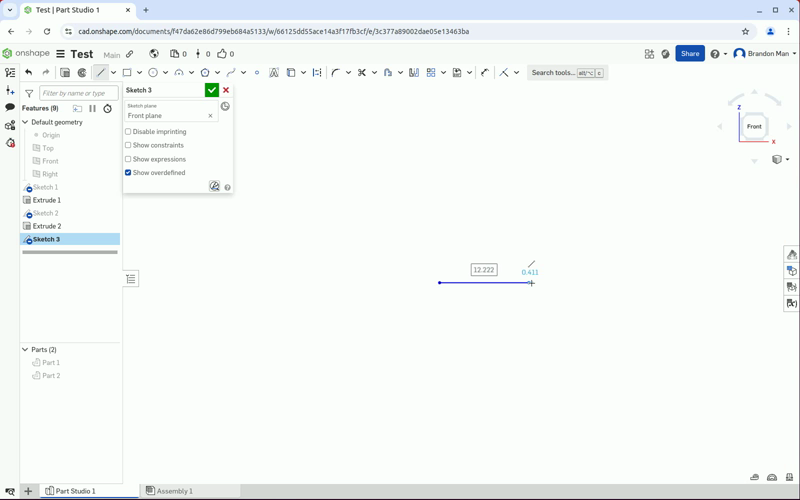
scroll(6)
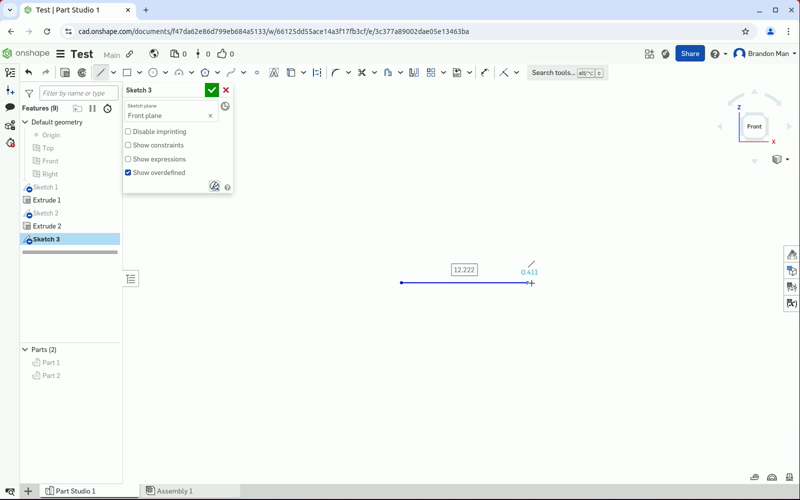
scroll(6)
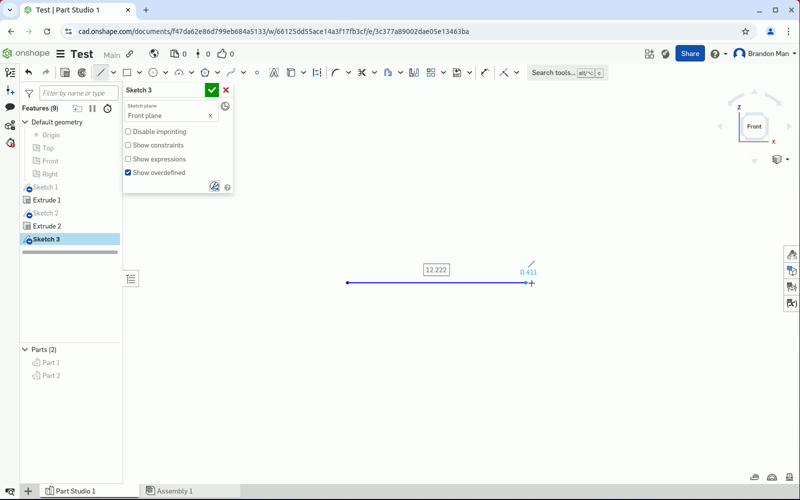
scroll(6)
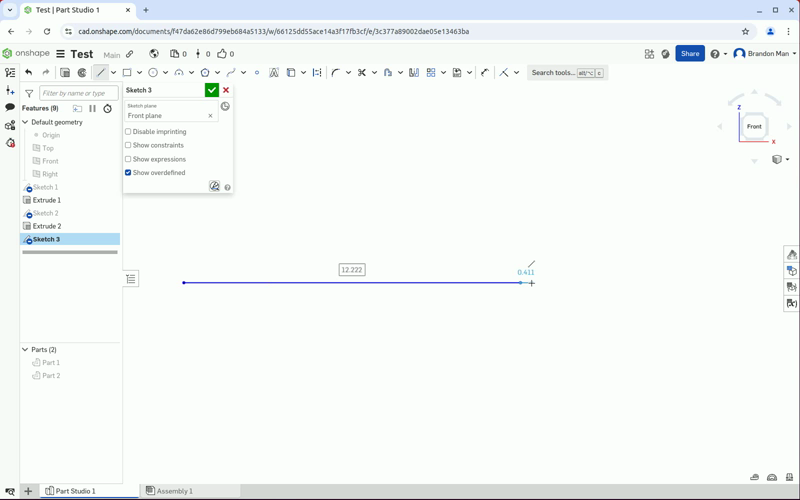
scroll(6)
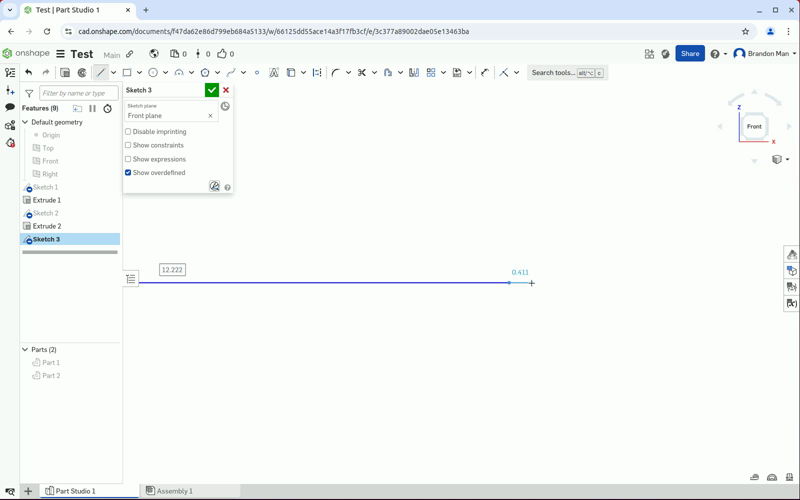
click(531, 282)
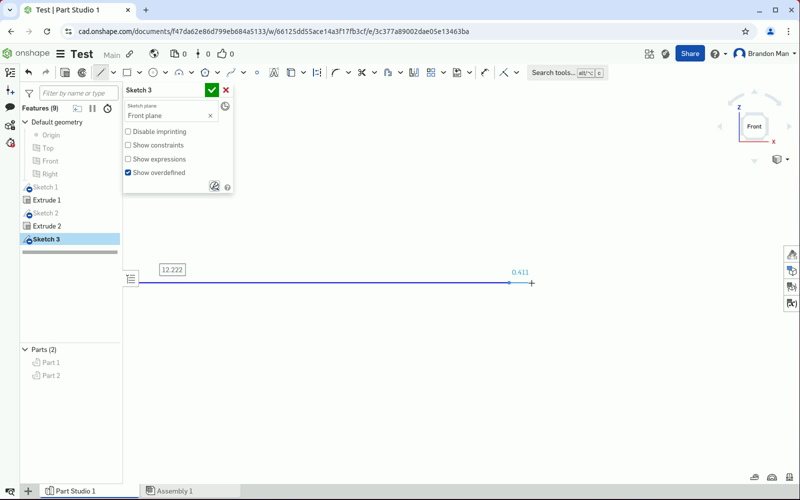
scroll(-6)
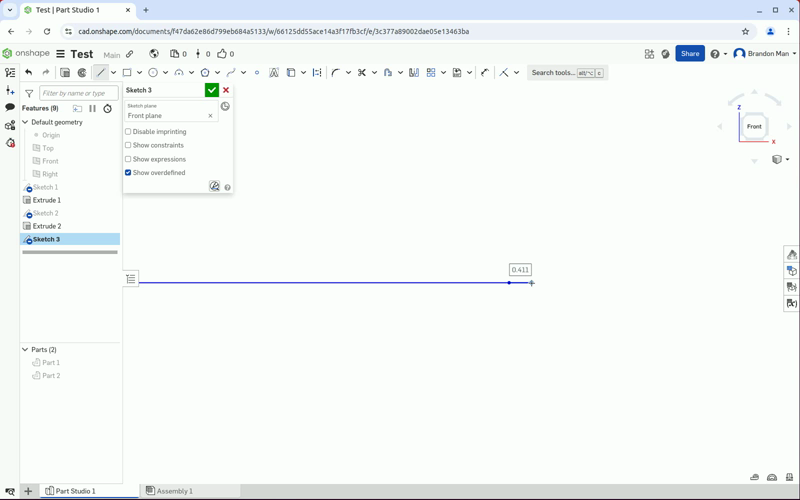
scroll(-6)
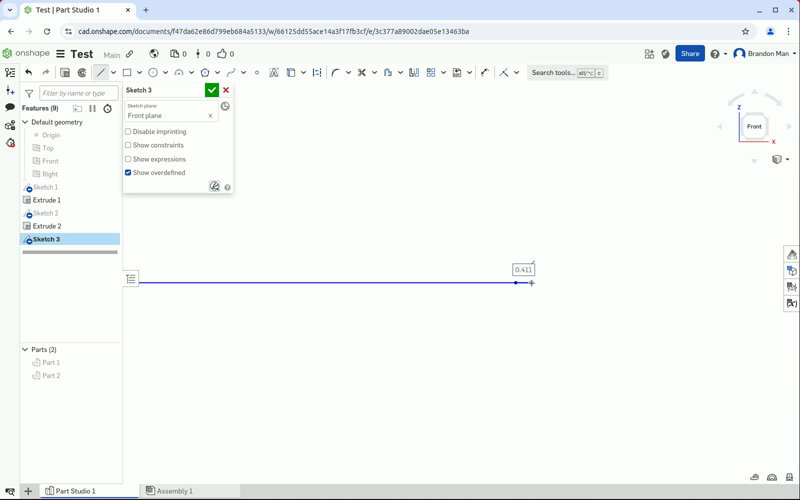
scroll(-6)
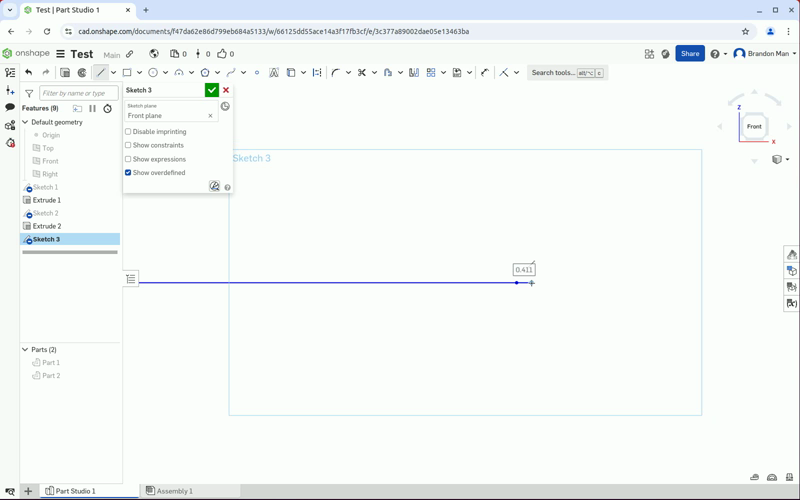
scroll(-6)
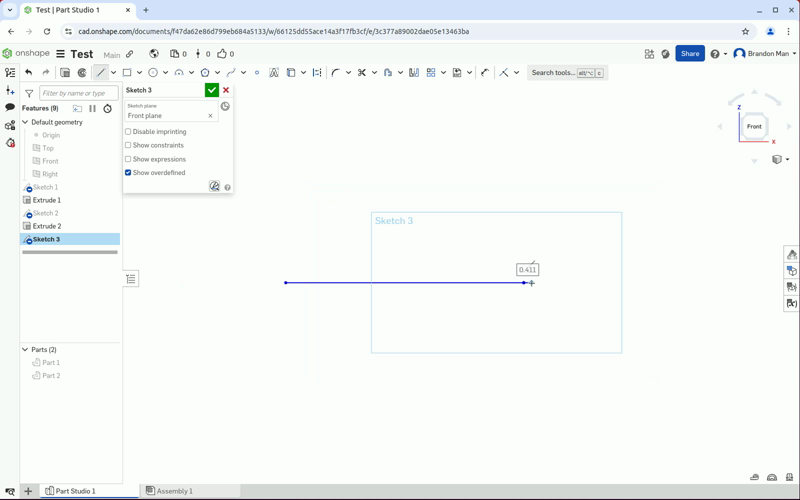
scroll(-6)
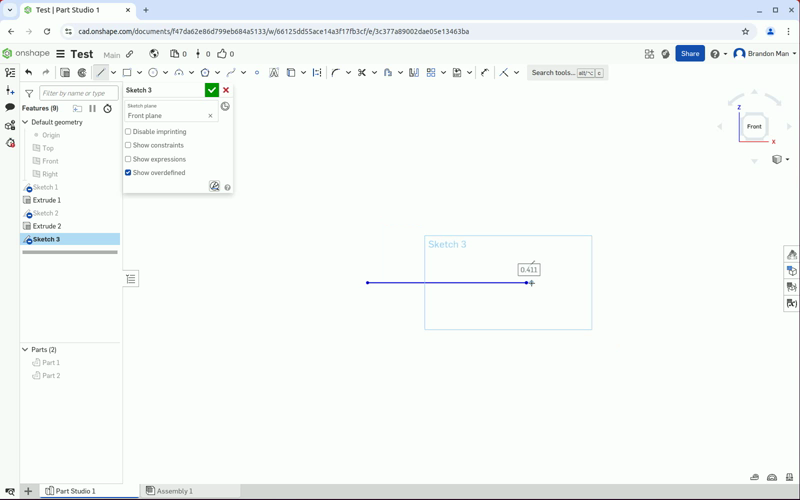
scroll(-6)
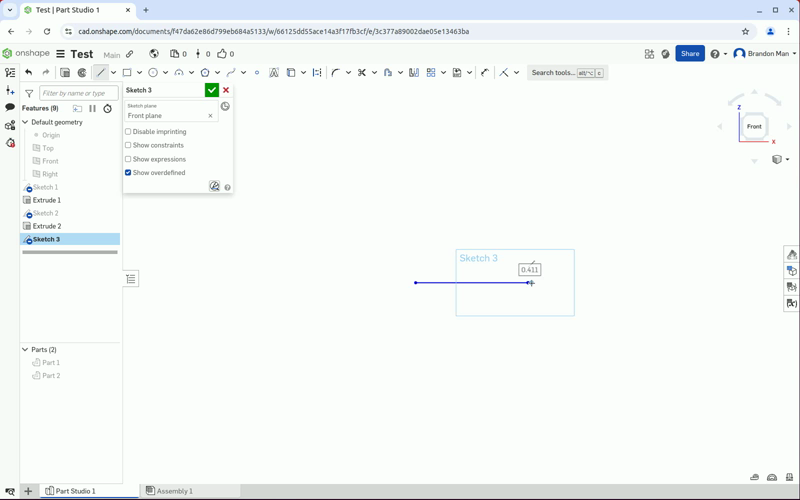
scroll(-6)
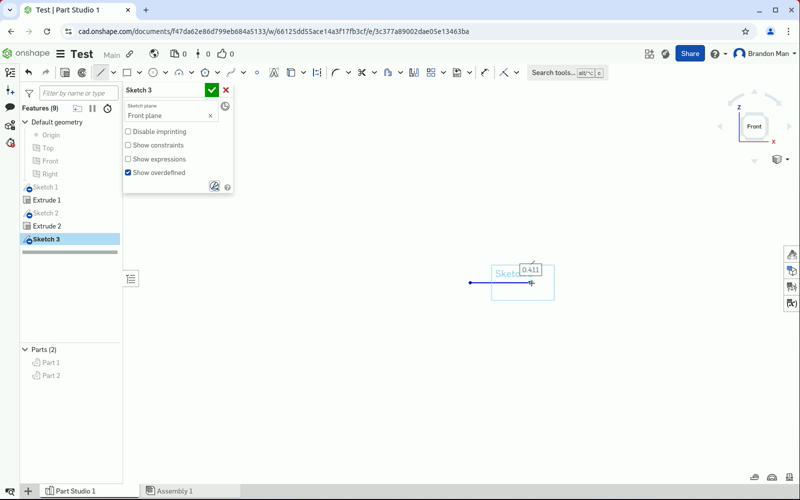
key_up(shift)
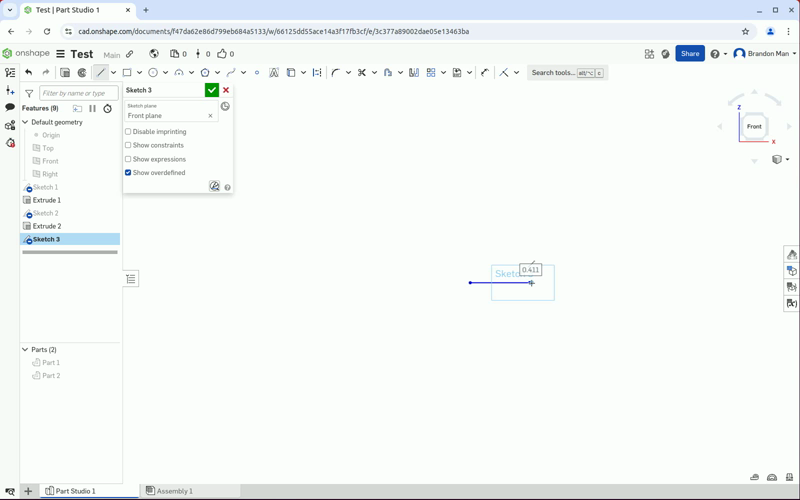
key(esc)
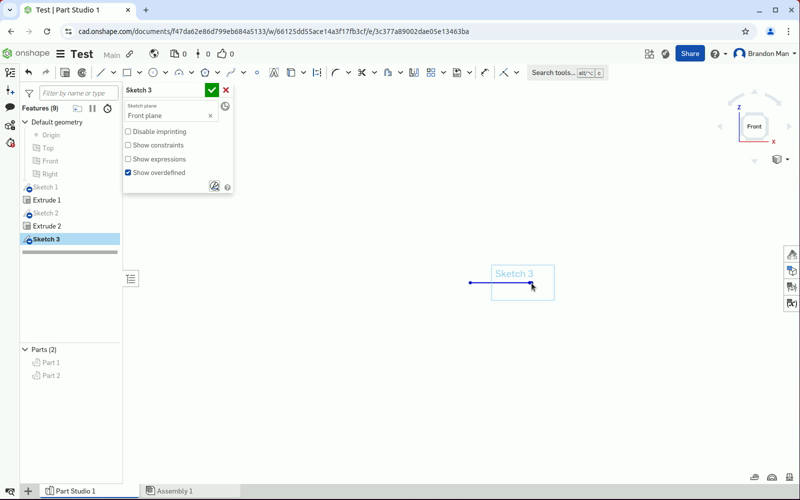
key(a)
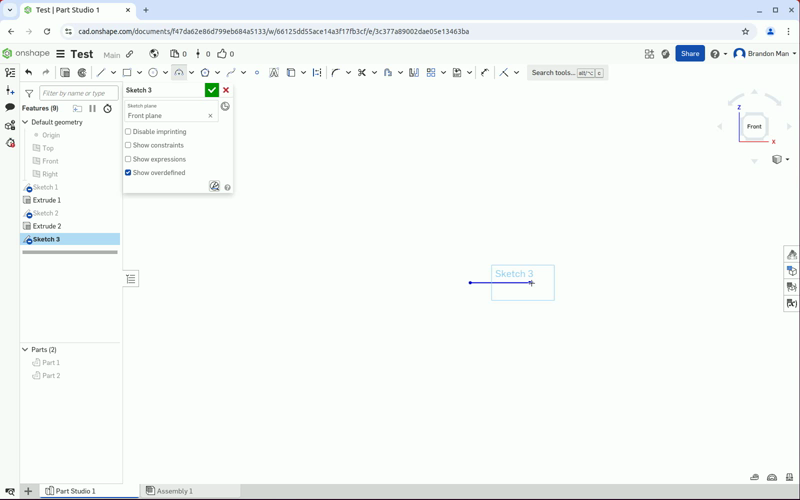
mouse_move(531, 282)
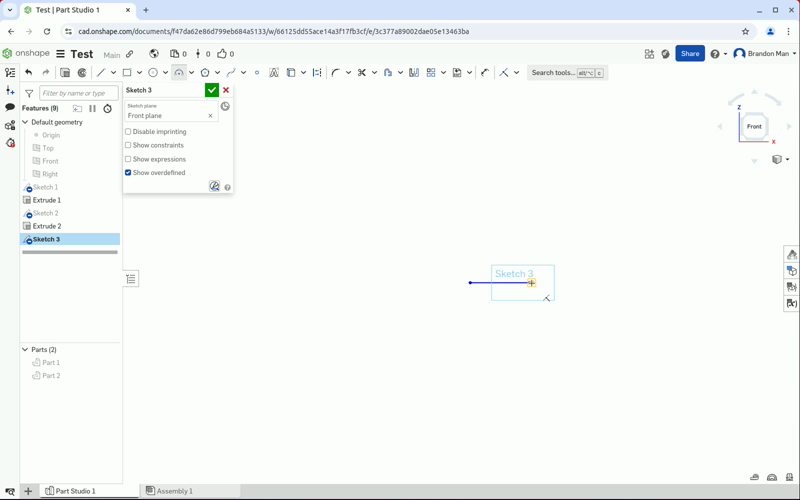
scroll(6)
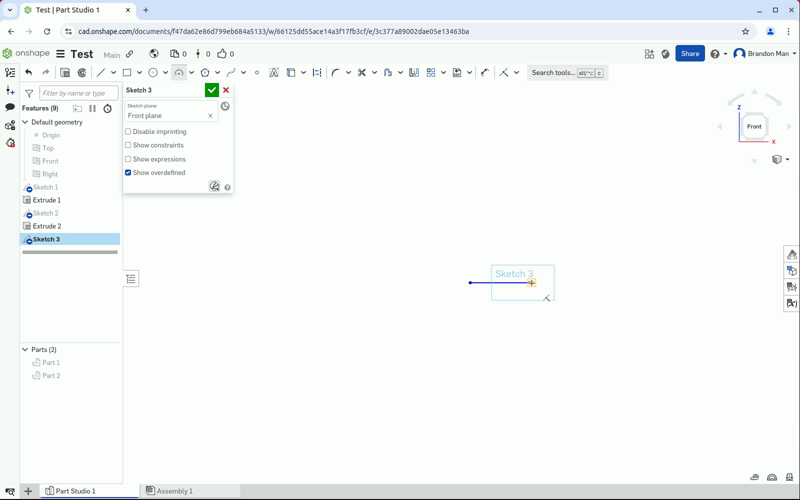
scroll(6)
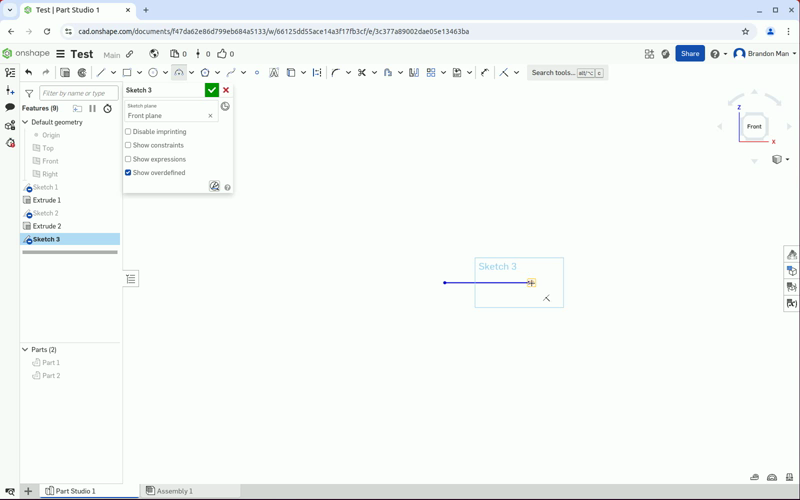
scroll(6)
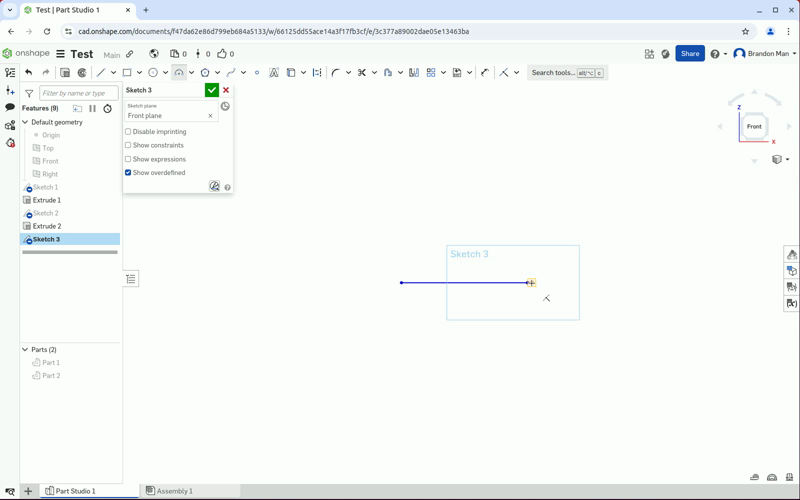
scroll(6)
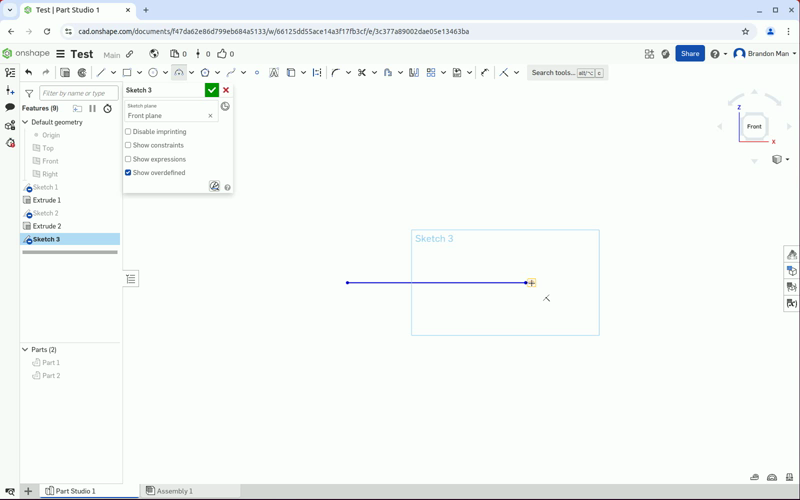
scroll(6)
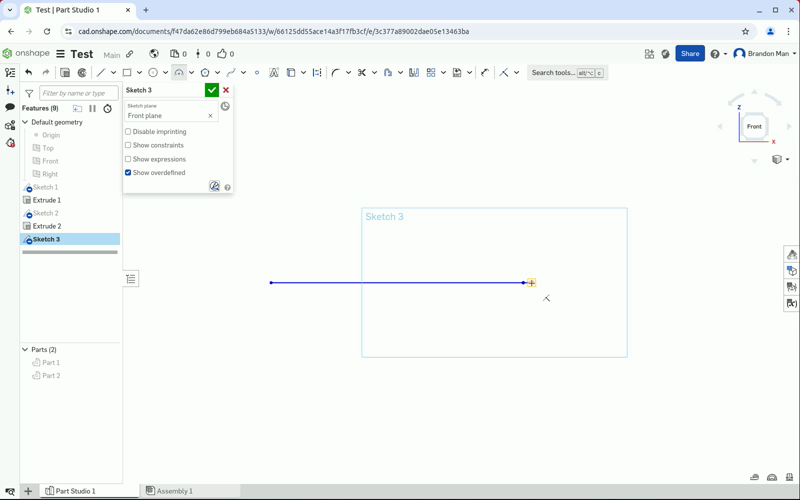
scroll(6)
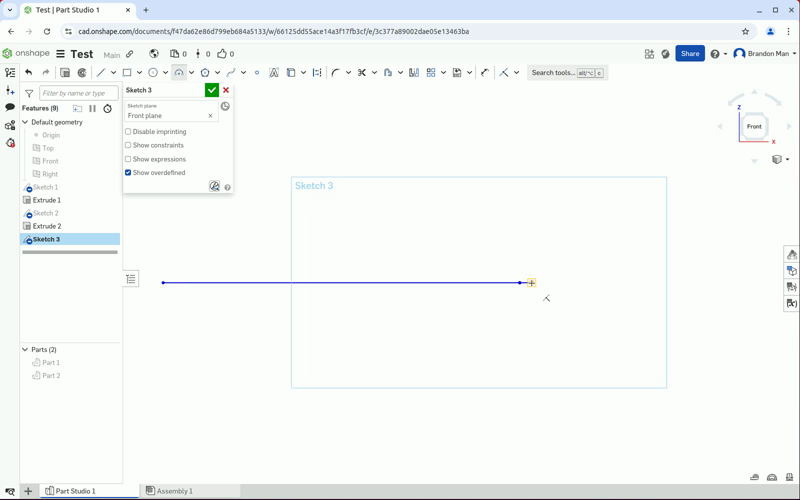
scroll(6)
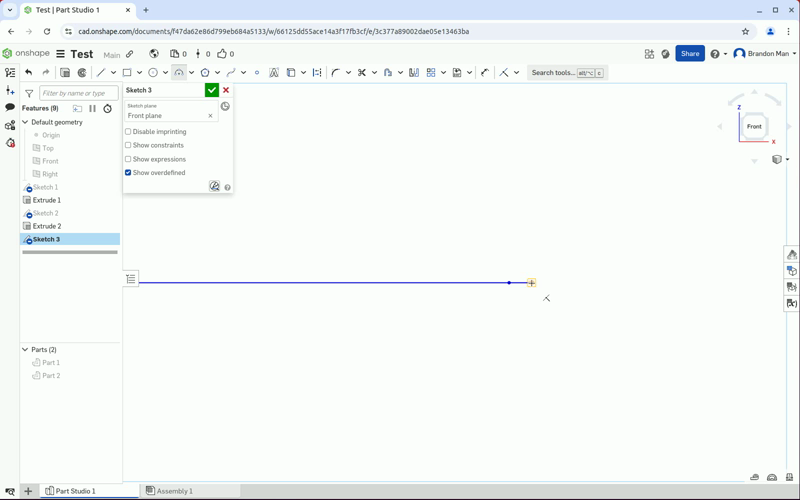
click(531, 282)
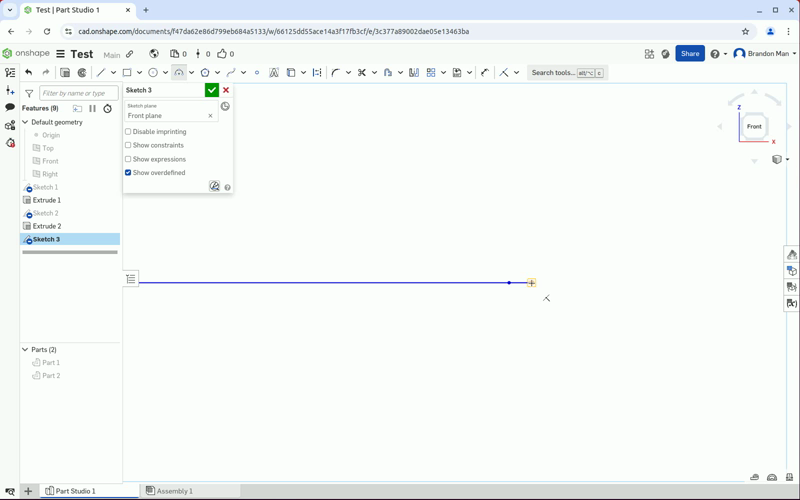
scroll(-6)
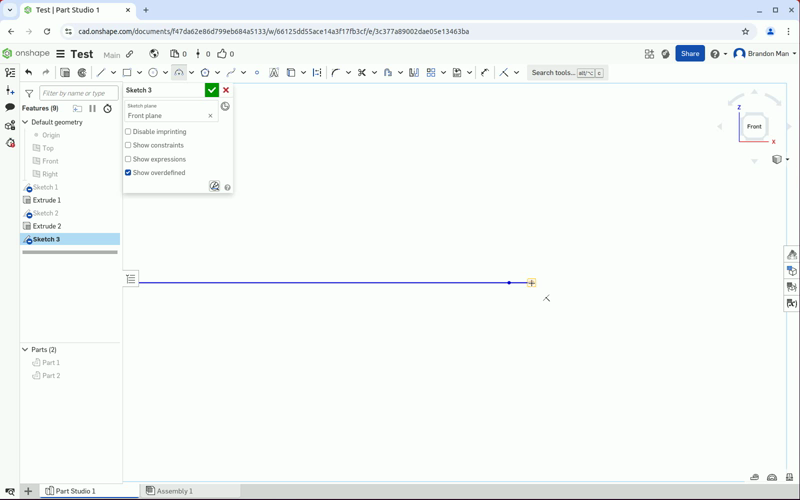
scroll(-6)
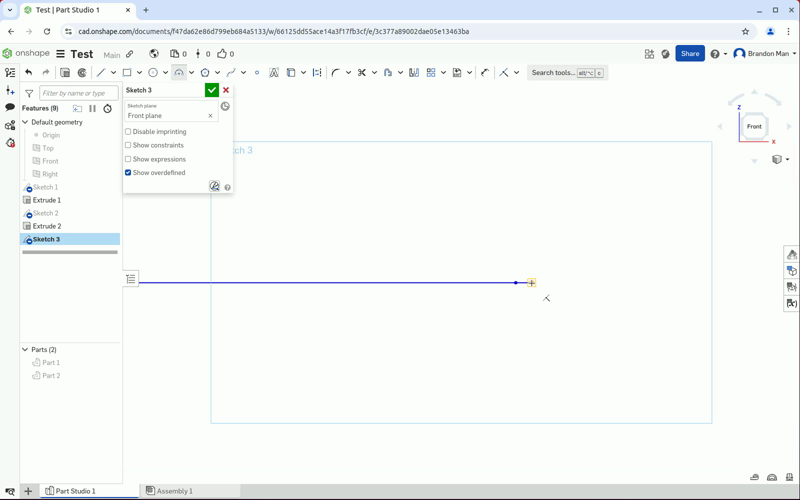
scroll(-6)
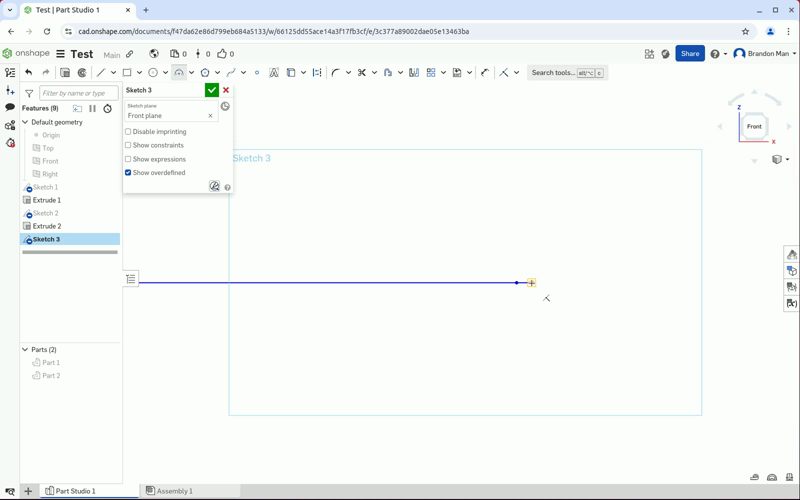
scroll(-6)
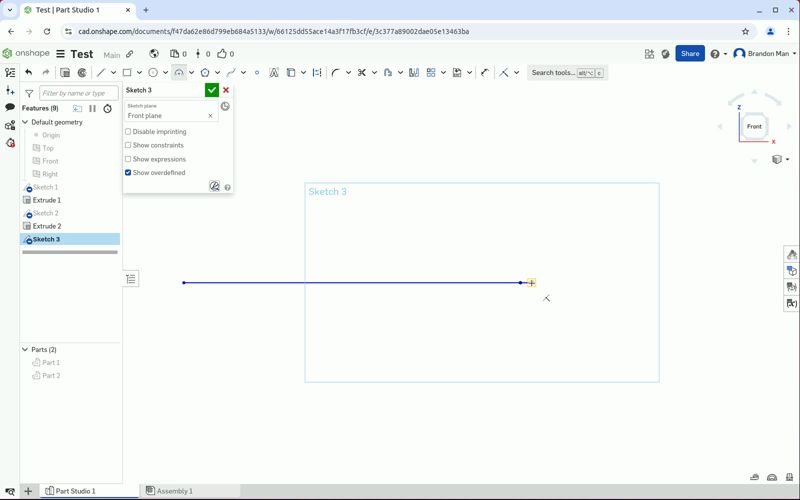
scroll(-6)
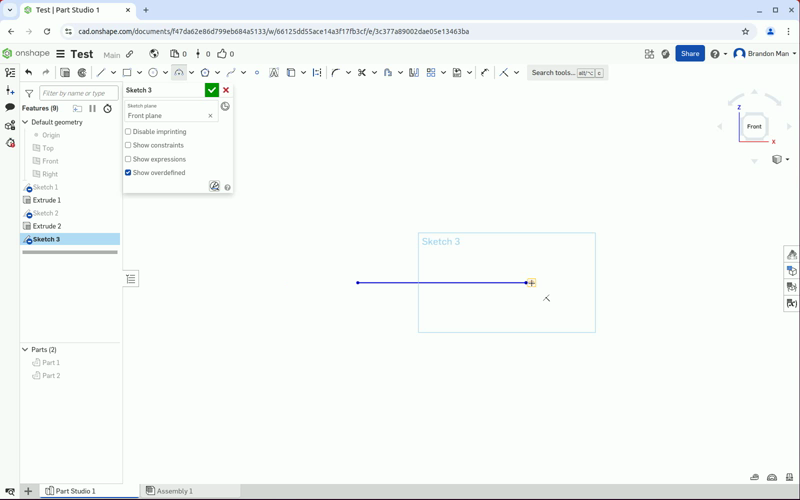
scroll(-6)
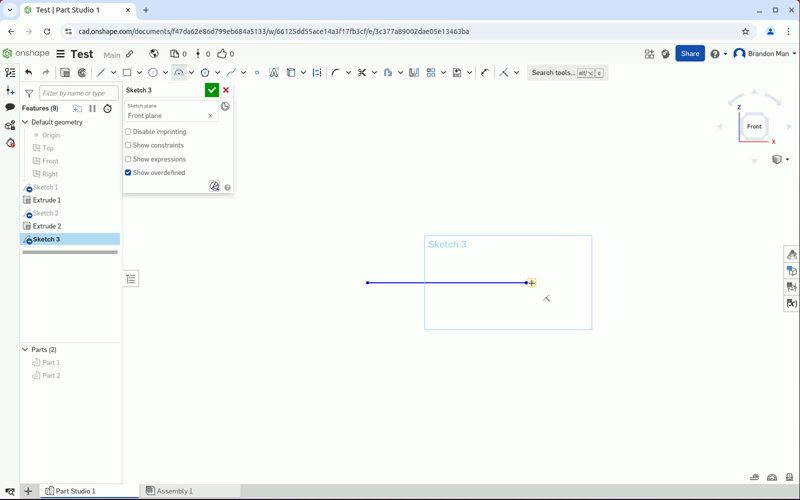
scroll(-6)
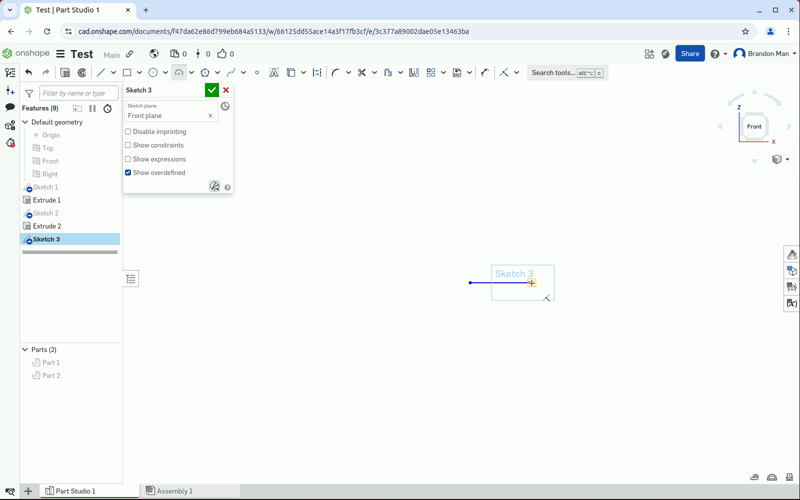
key_down(shift)
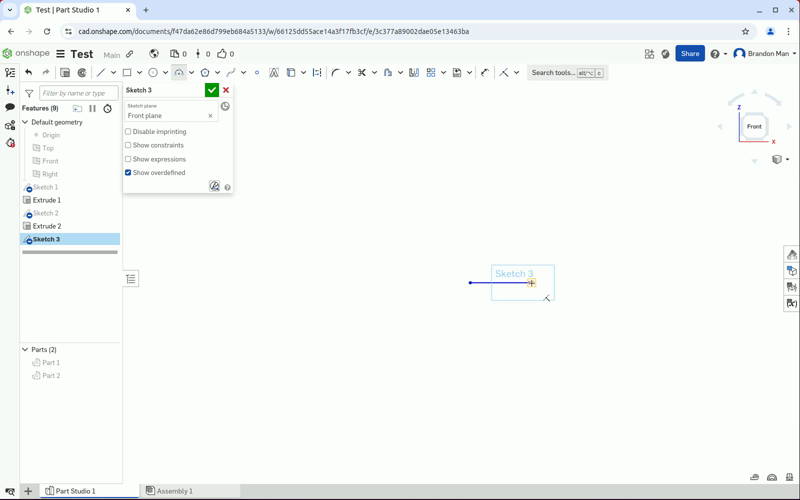
mouse_move(538, 277)
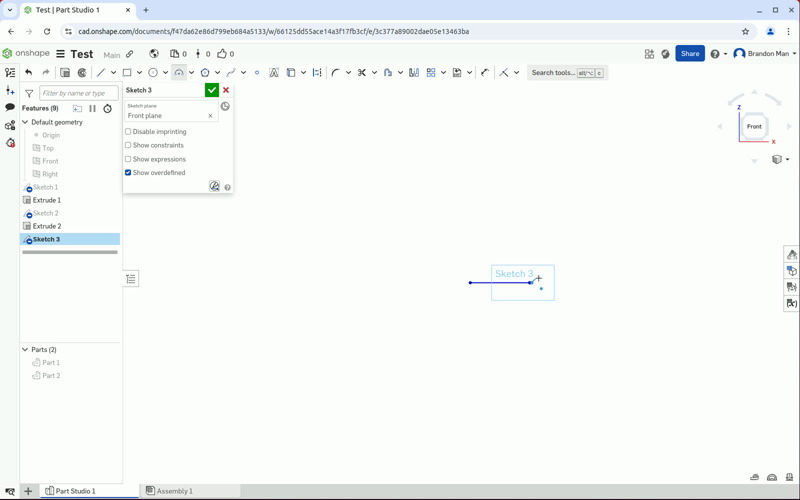
click(538, 277)
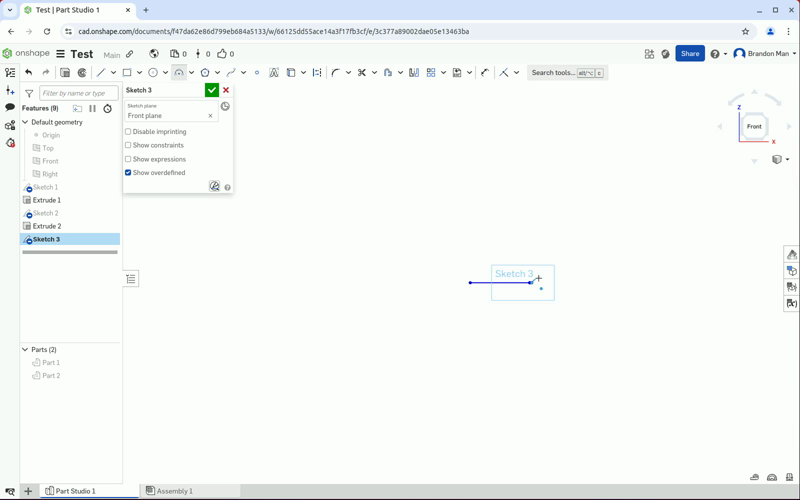
mouse_move(534, 279)
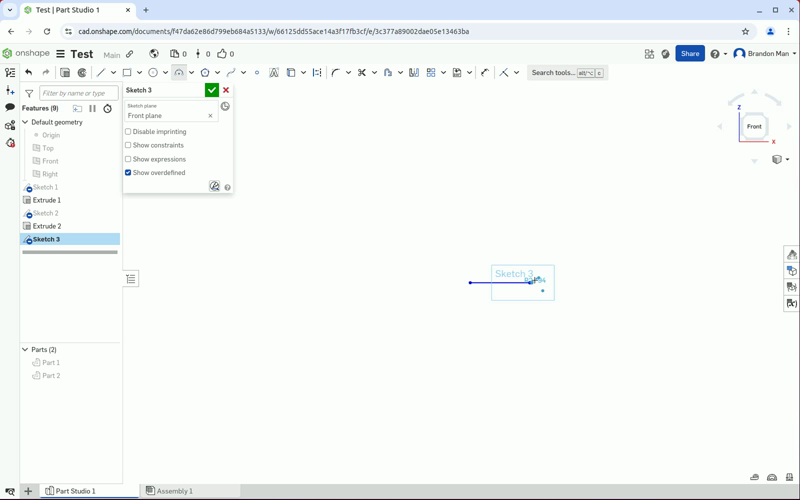
scroll(6)
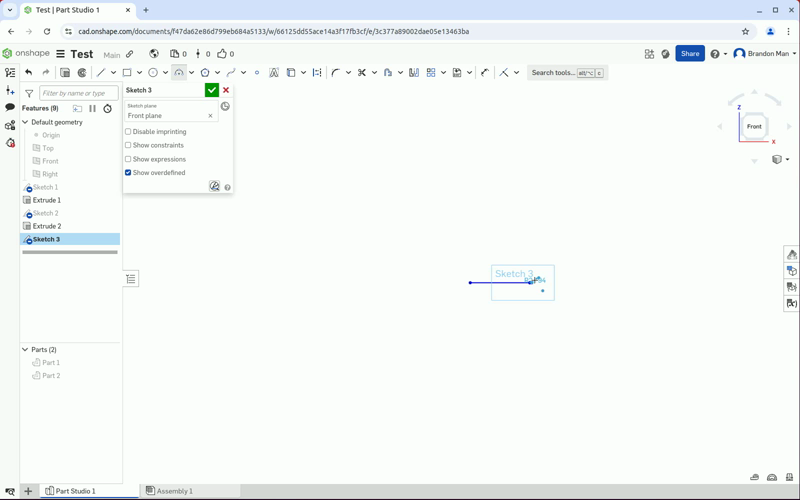
scroll(6)
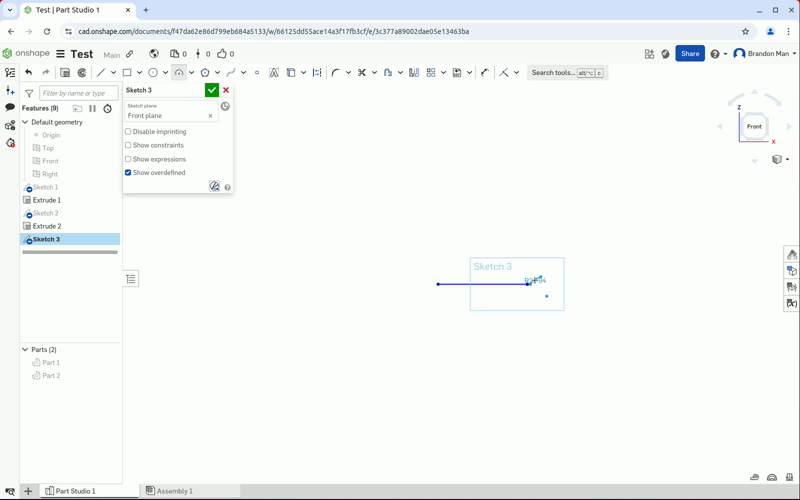
scroll(6)
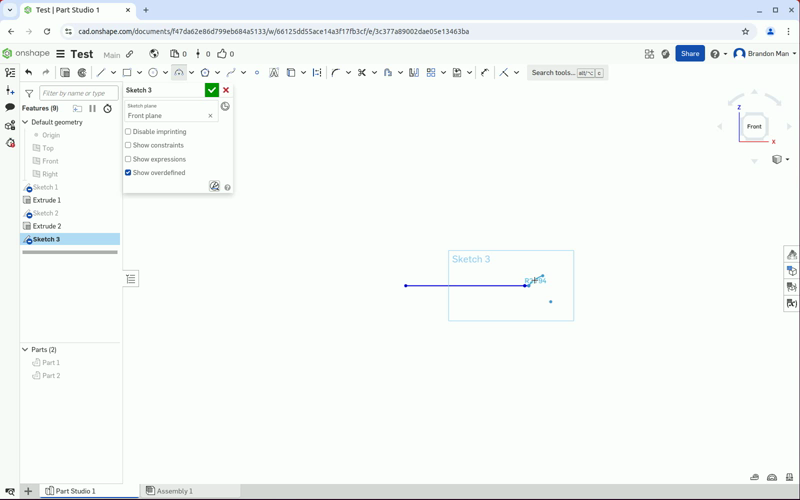
scroll(6)
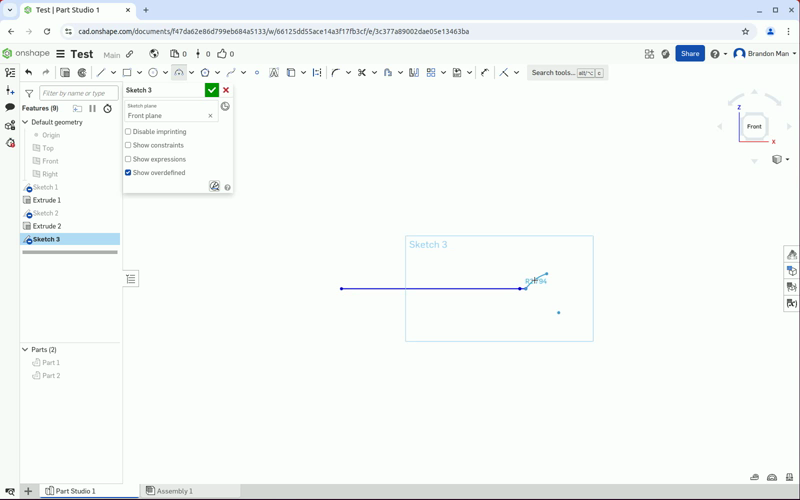
scroll(6)
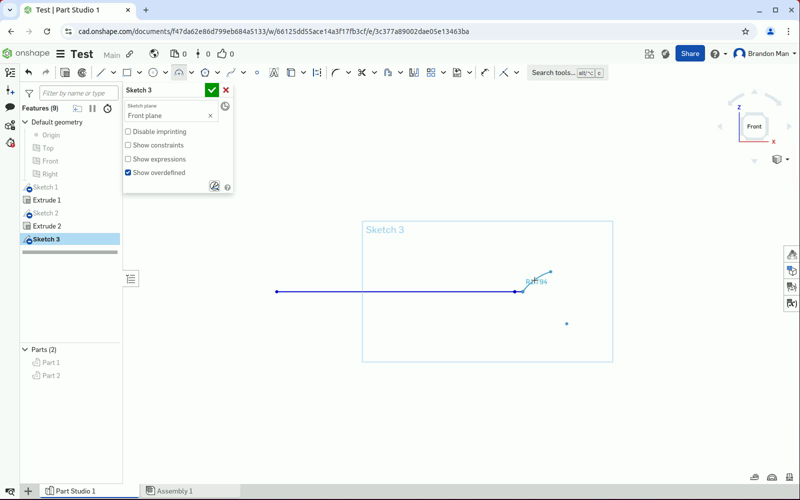
scroll(6)
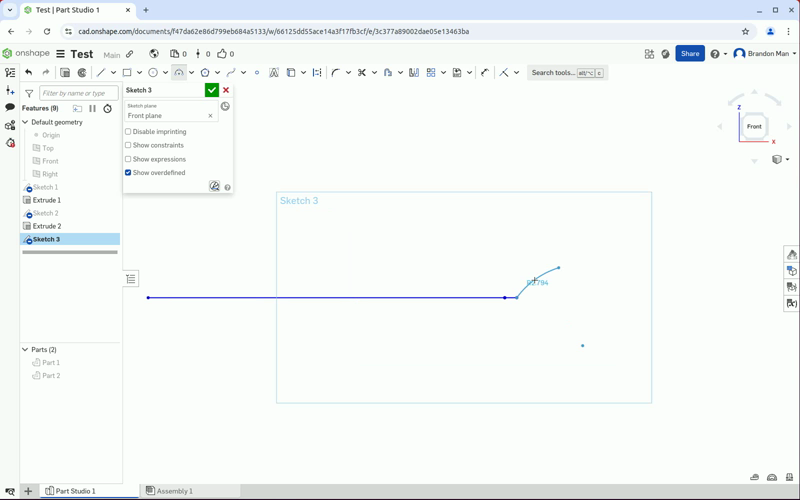
scroll(6)
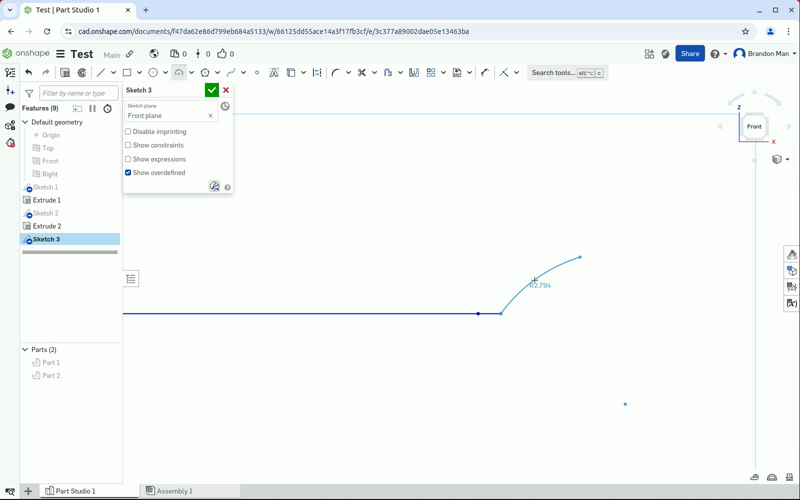
click(534, 279)
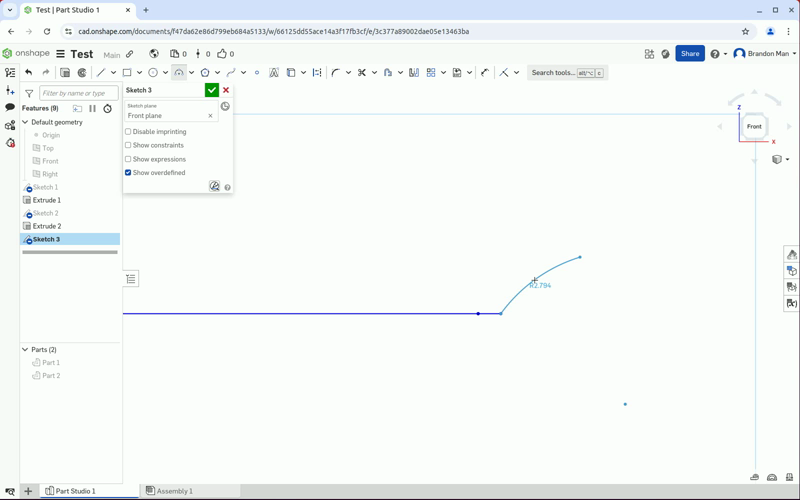
scroll(-6)
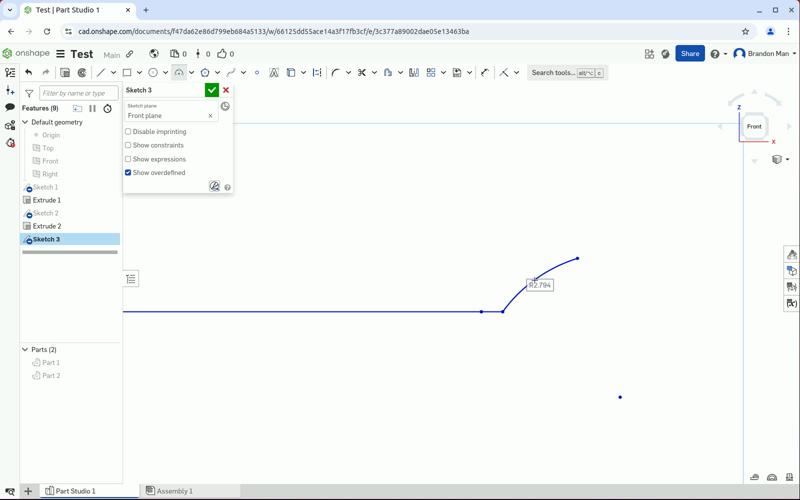
scroll(-6)
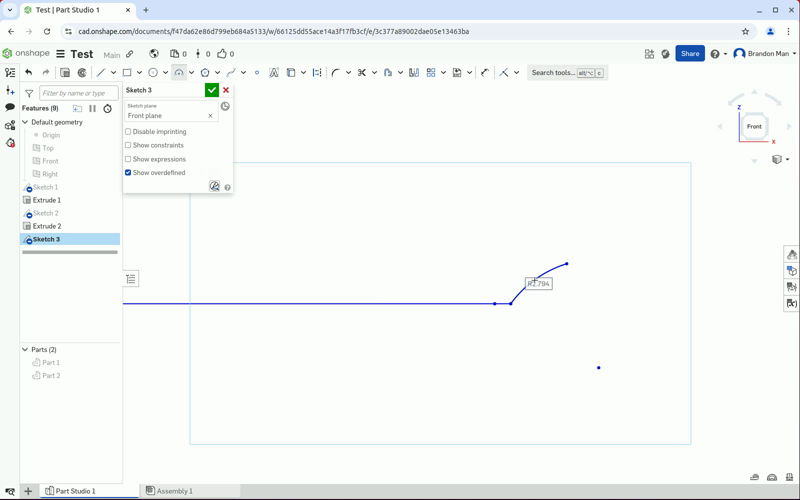
scroll(-6)
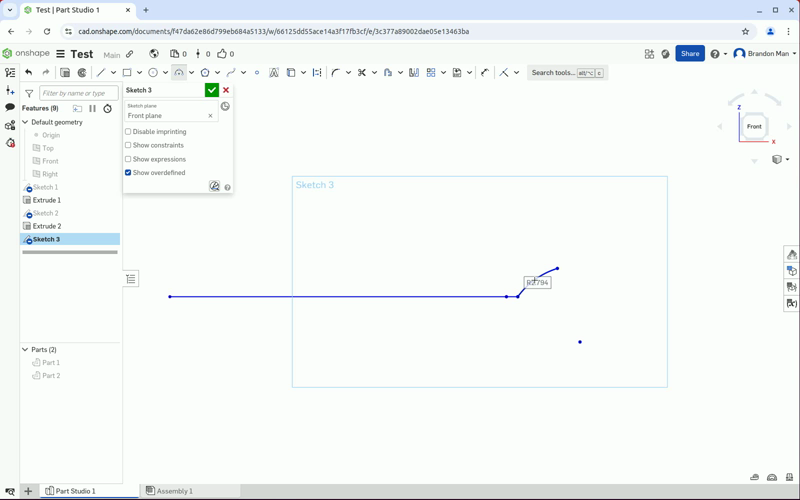
scroll(-6)
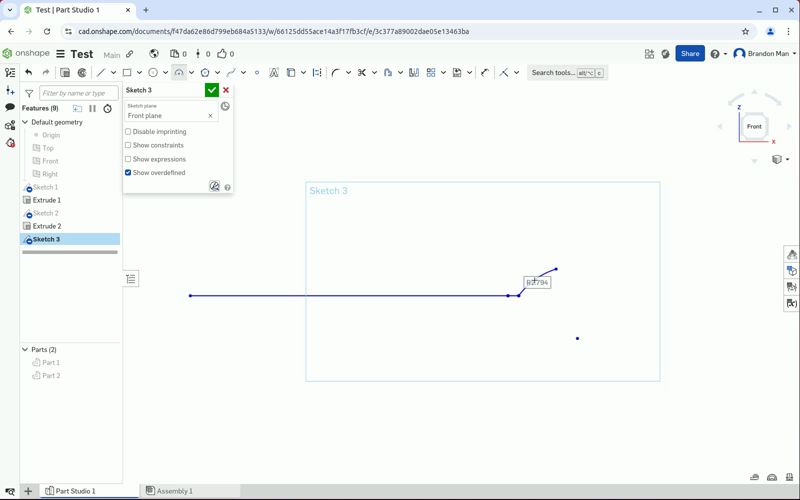
scroll(-6)
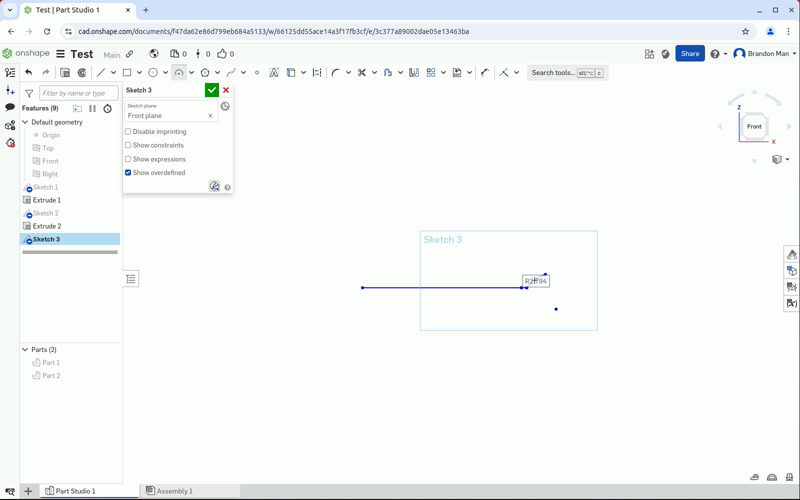
scroll(-6)
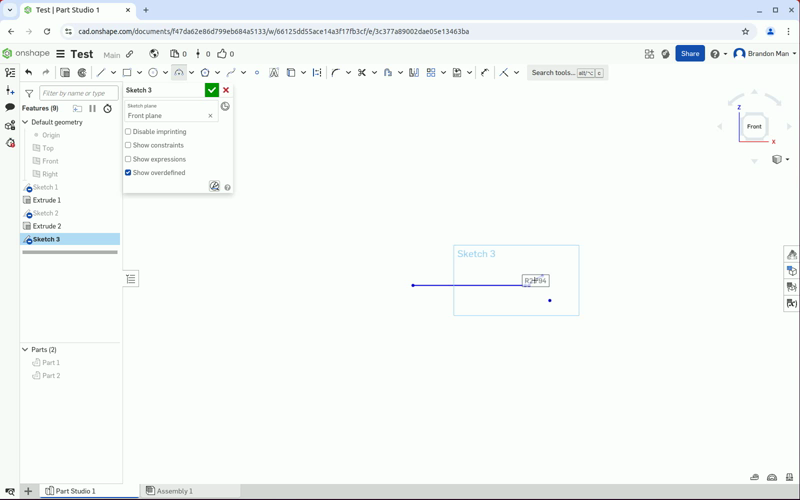
scroll(-6)
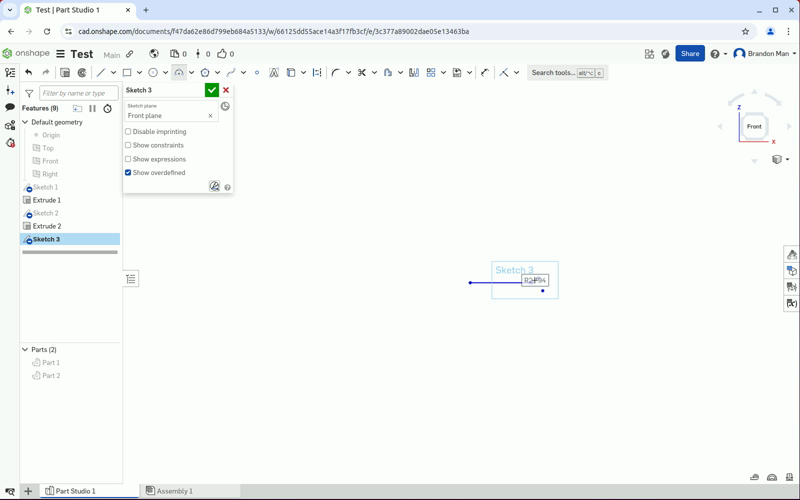
key_up(shift)
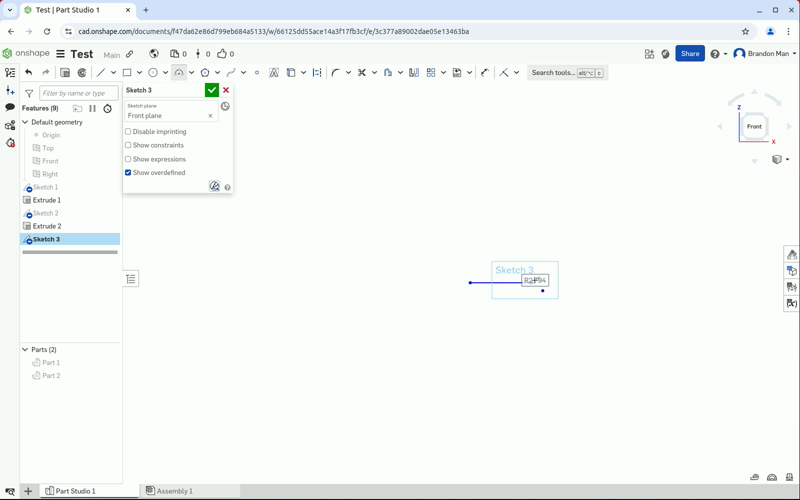
key(esc)
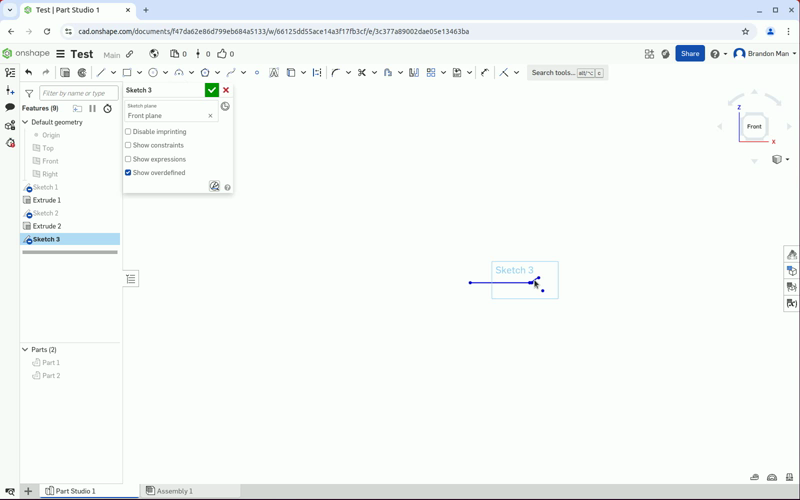
key(l)
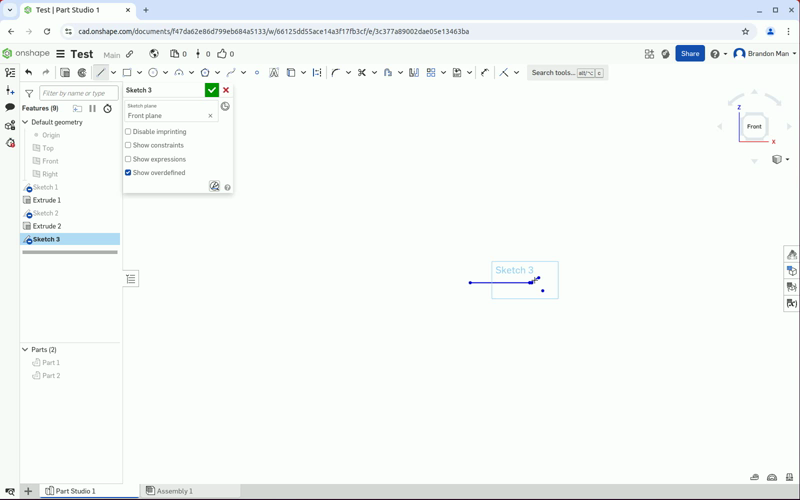
mouse_move(538, 277)
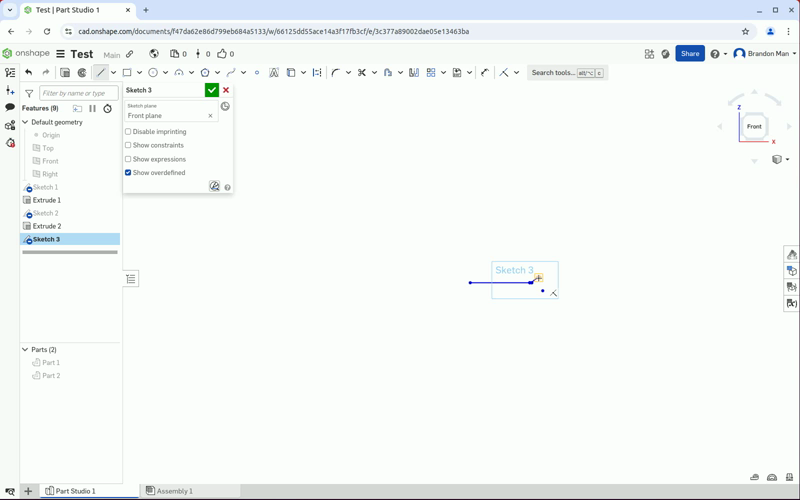
scroll(6)
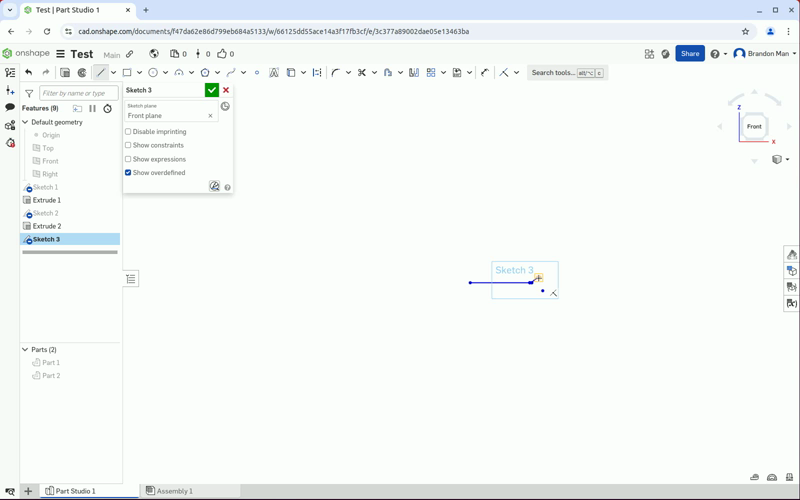
scroll(6)
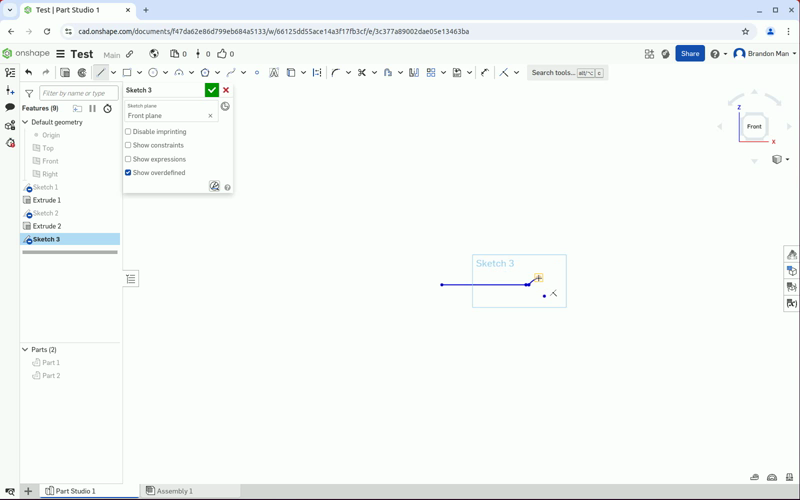
scroll(6)
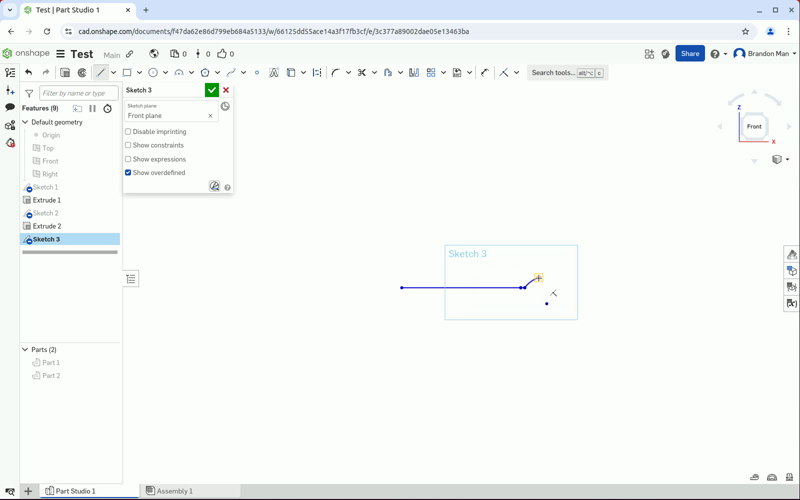
scroll(6)
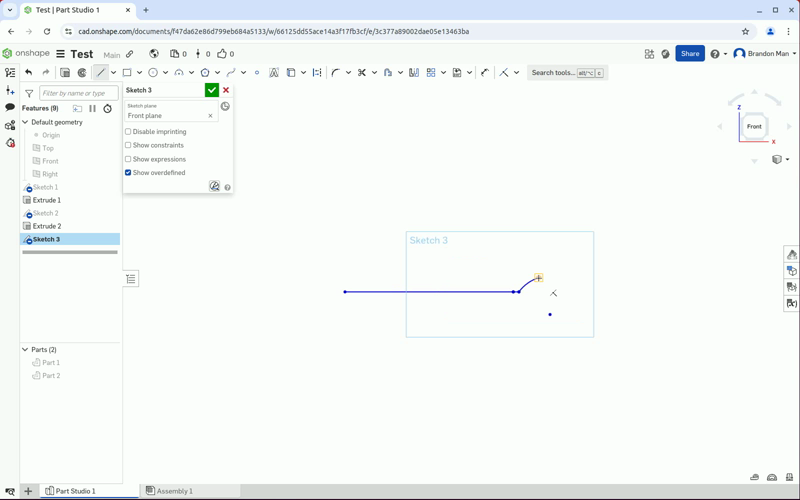
scroll(6)
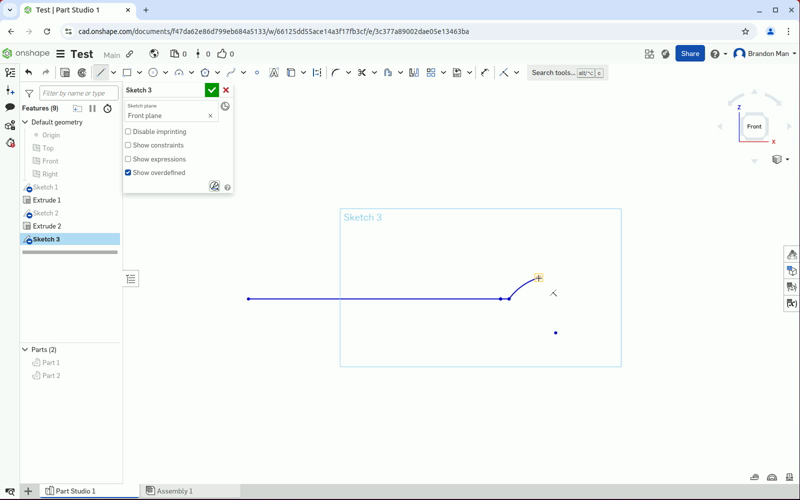
scroll(6)
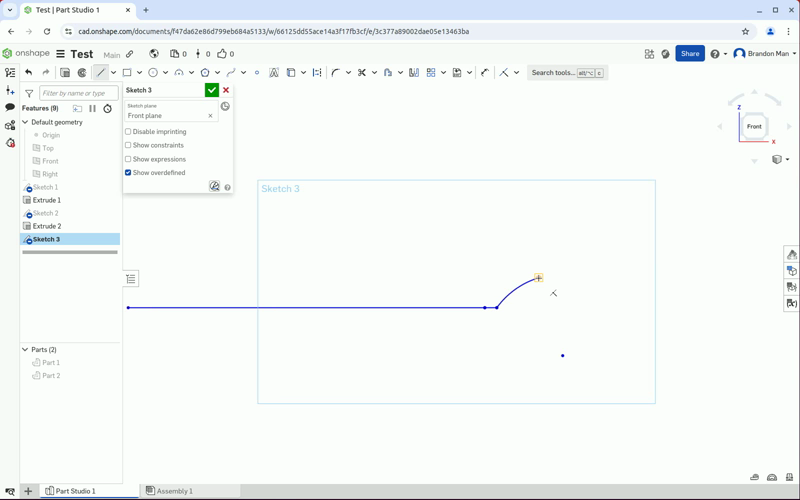
scroll(6)
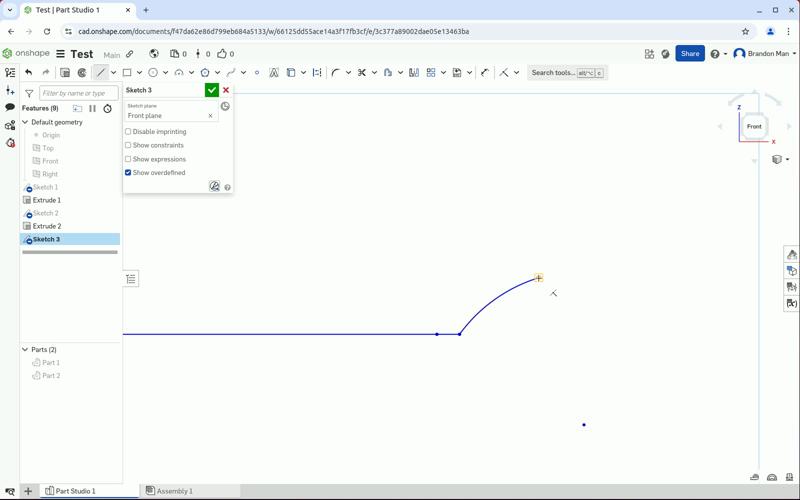
click(538, 277)
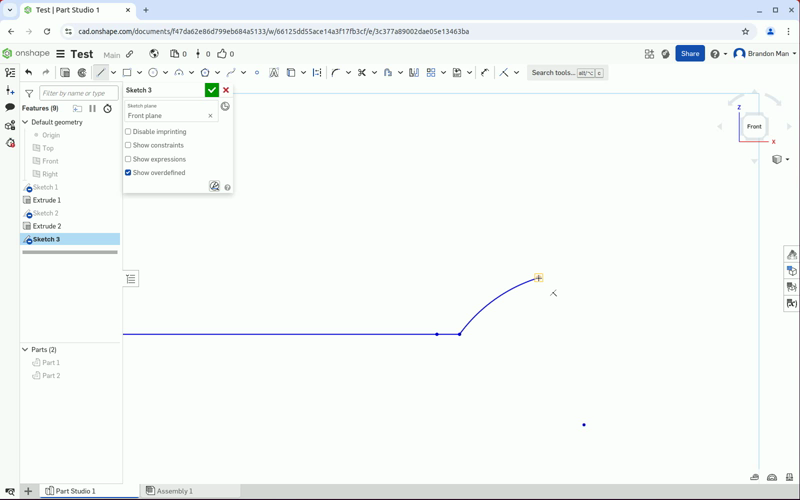
scroll(-6)
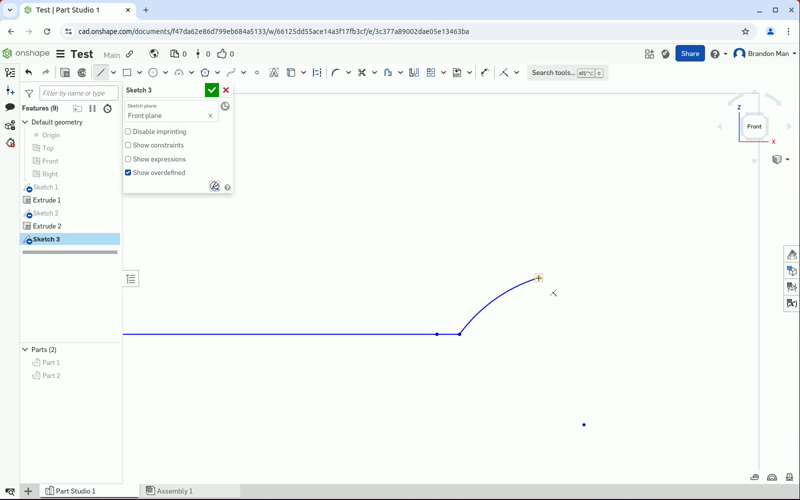
scroll(-6)
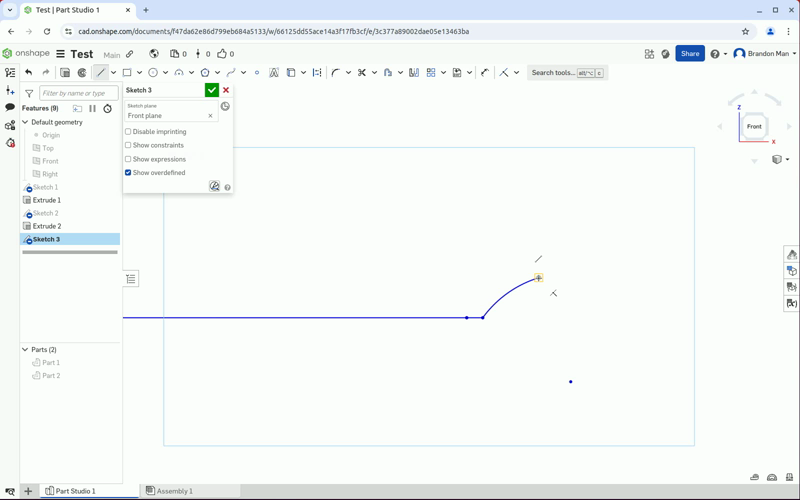
scroll(-6)
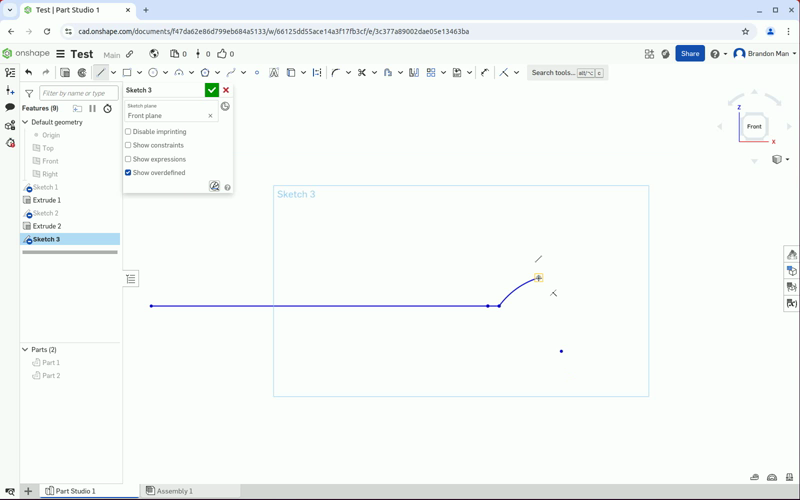
scroll(-6)
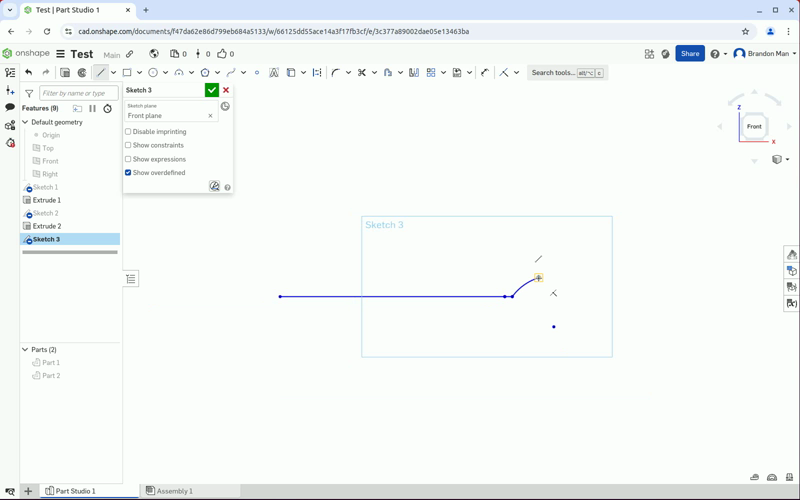
scroll(-6)
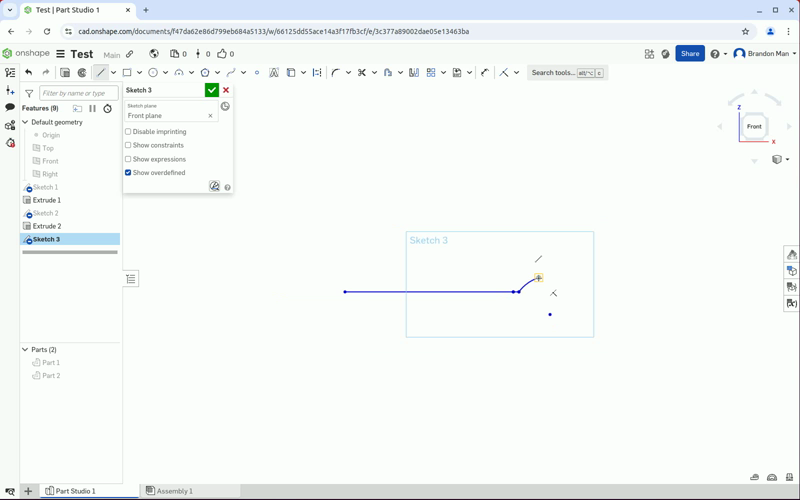
scroll(-6)
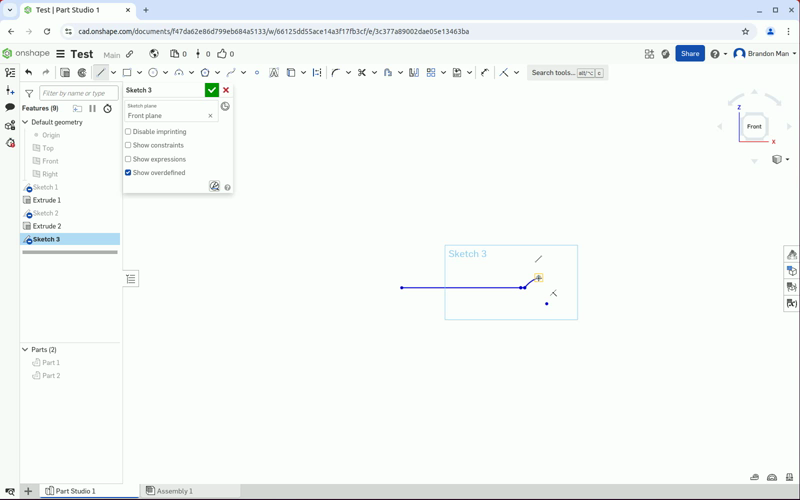
scroll(-6)
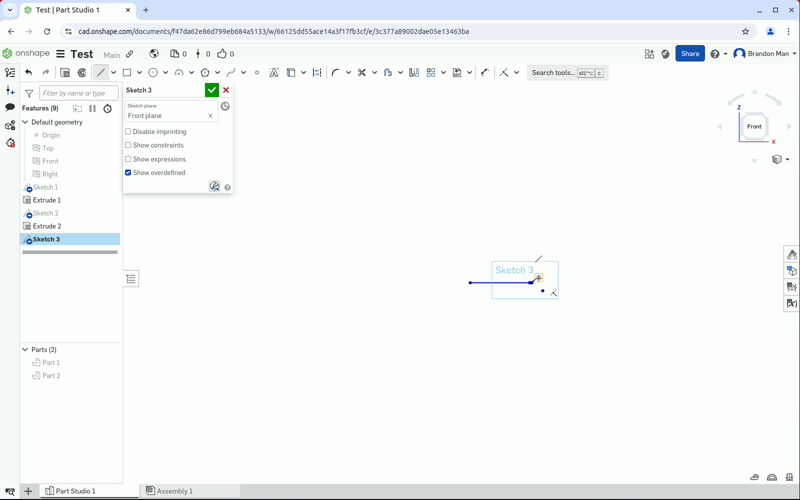
key_down(shift)
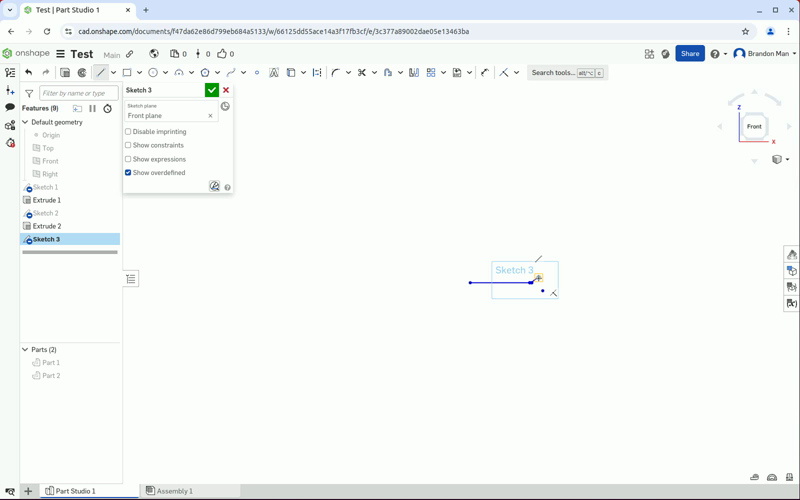
mouse_move(568, 277)
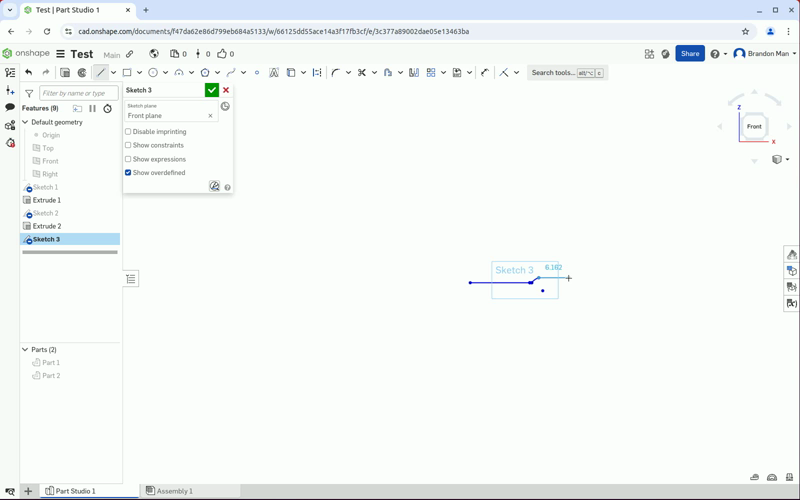
mouse_move(546, 274)
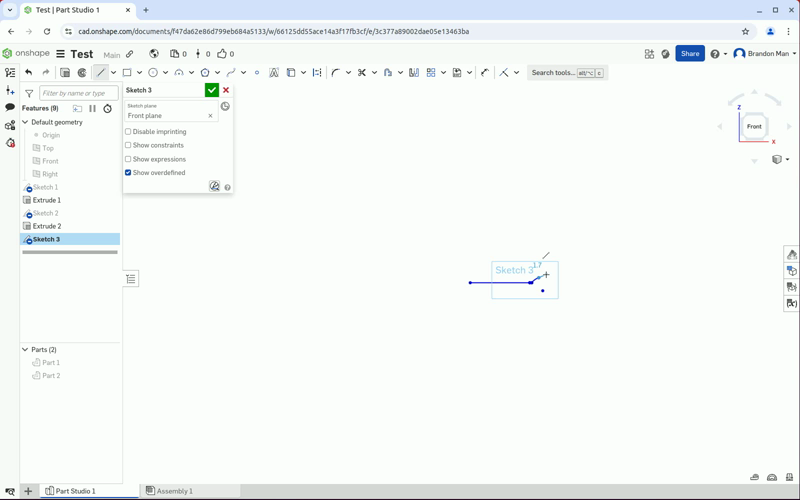
click(546, 274)
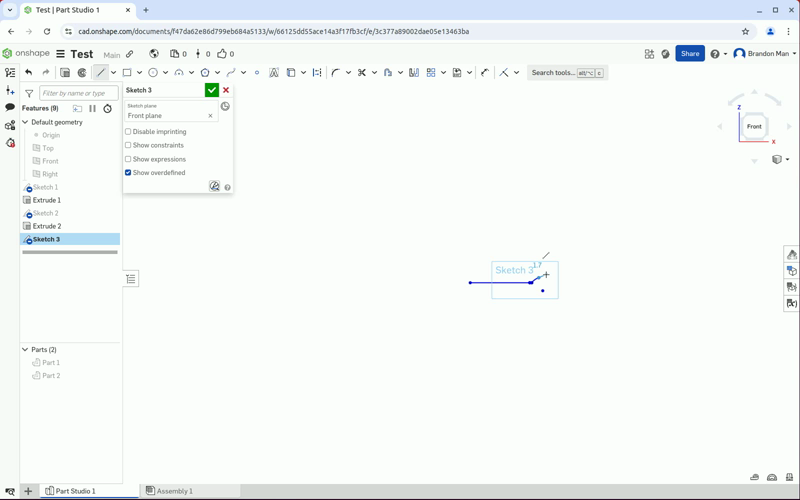
key_up(shift)
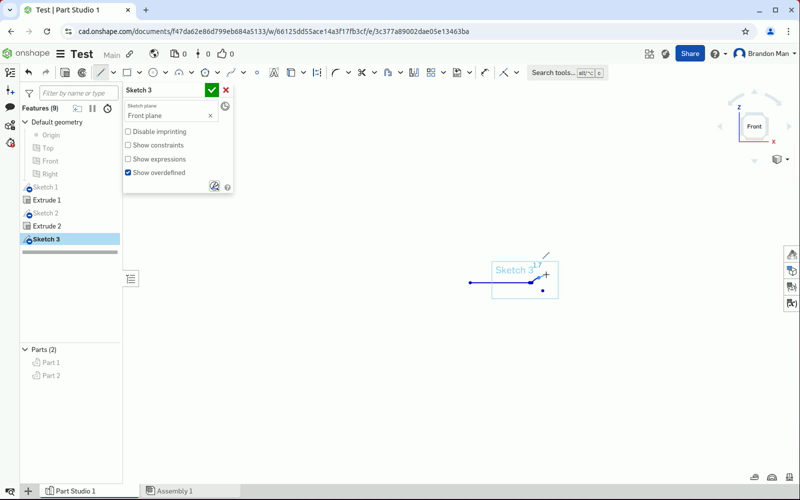
key(esc)
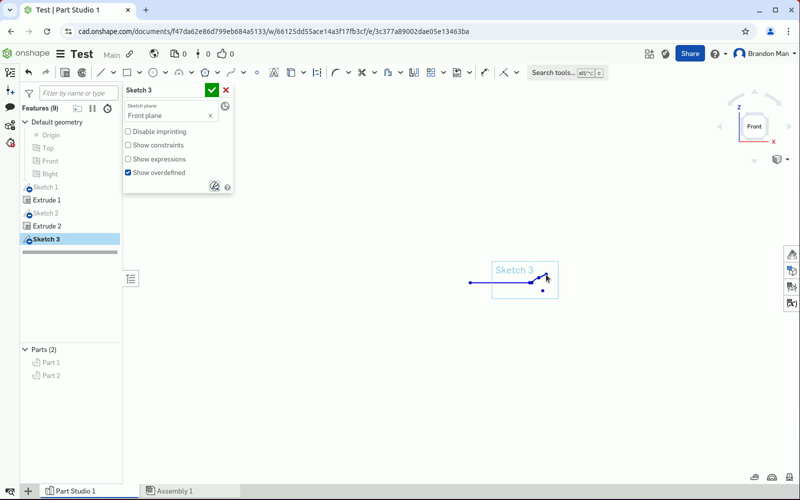
key(a)
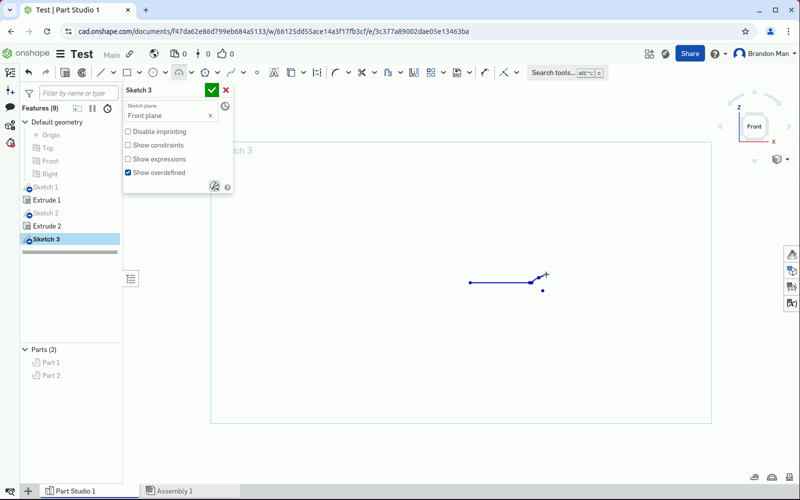
mouse_move(546, 274)
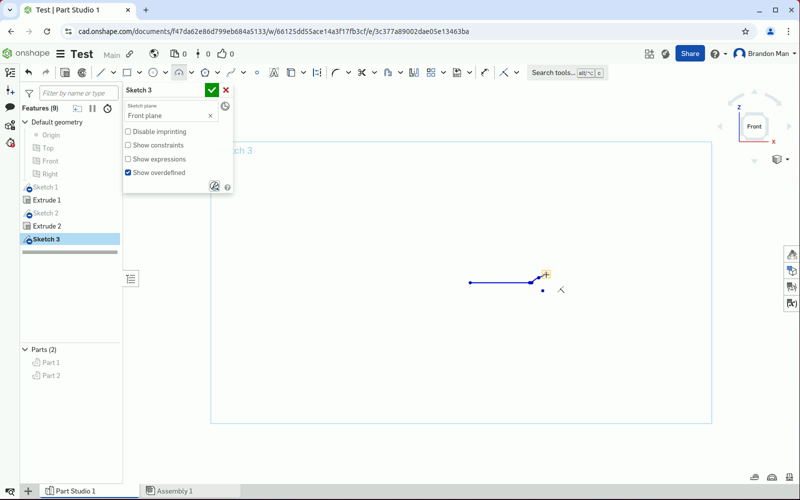
click(546, 274)
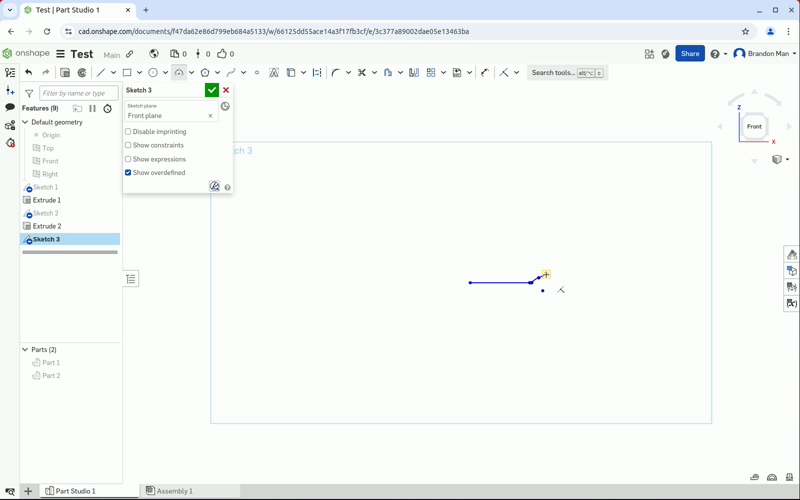
key_down(shift)
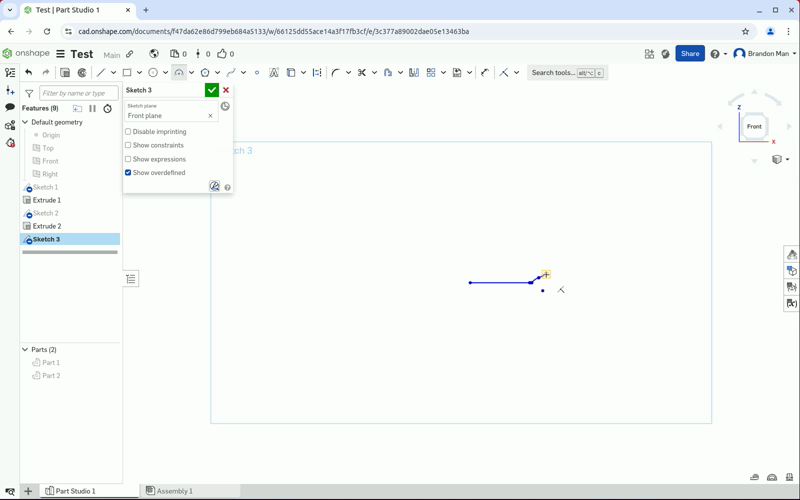
mouse_move(559, 282)
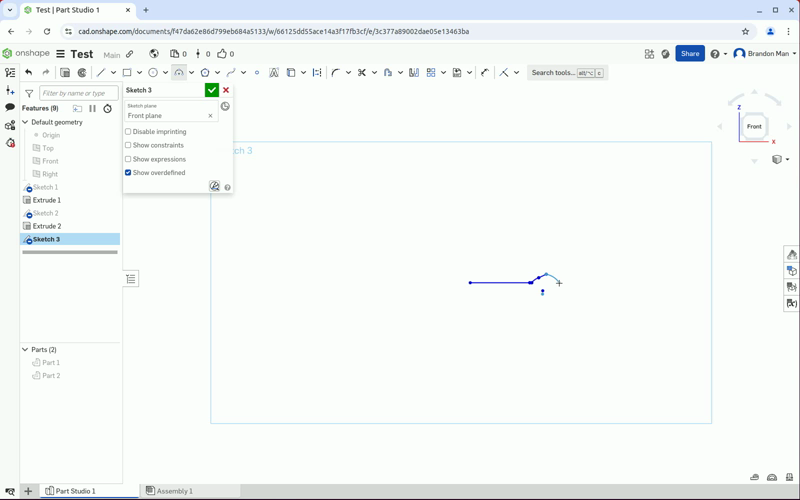
click(559, 282)
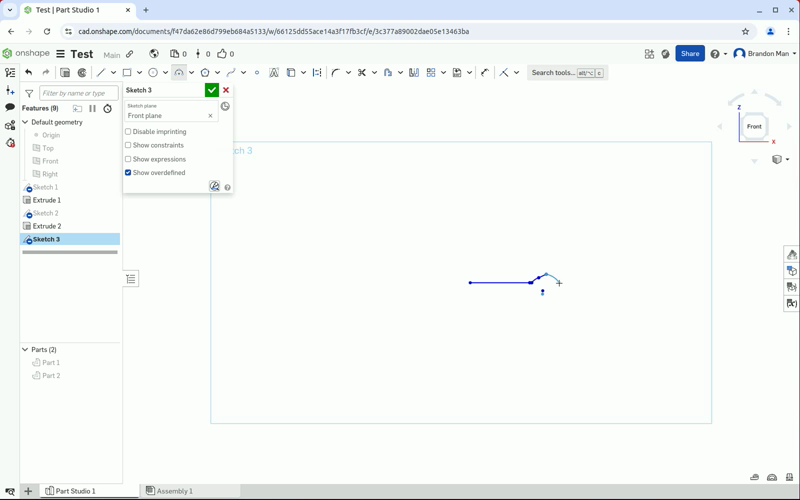
mouse_move(555, 274)
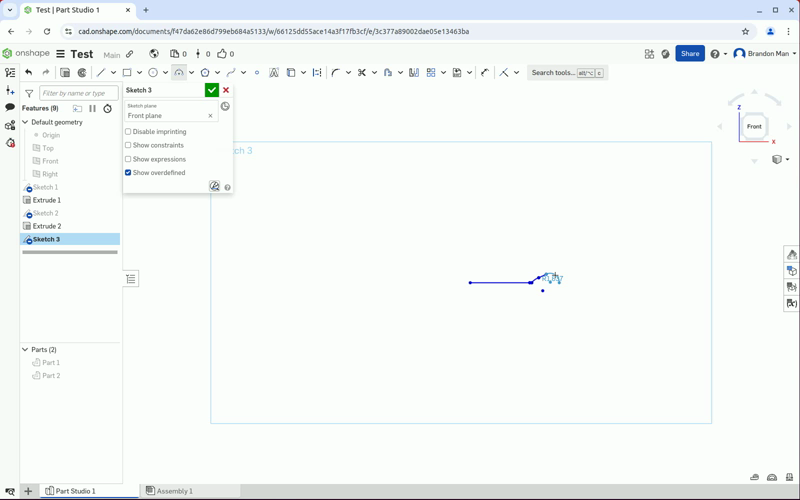
click(555, 274)
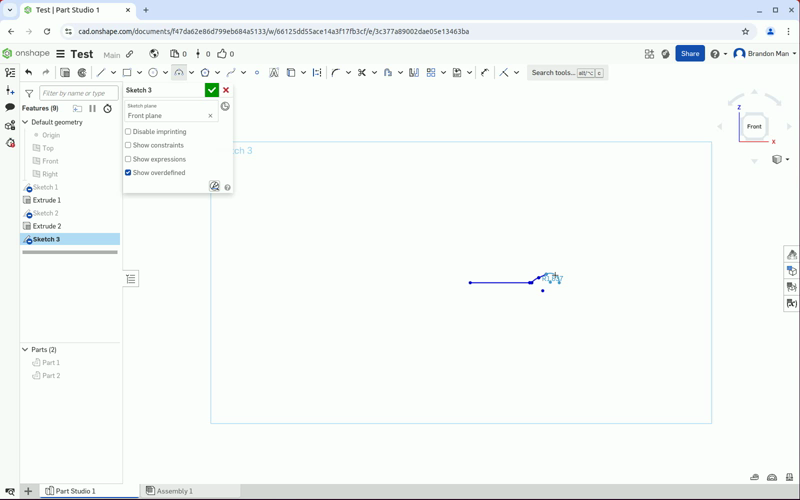
key_up(shift)
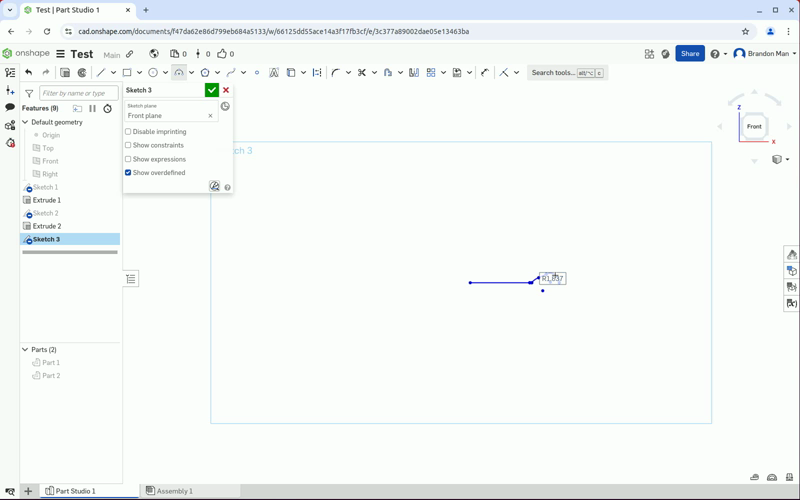
key(esc)
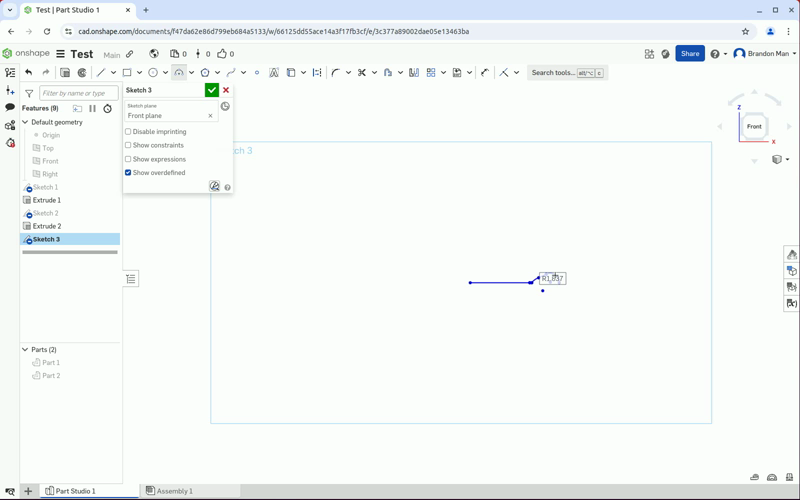
key(l)
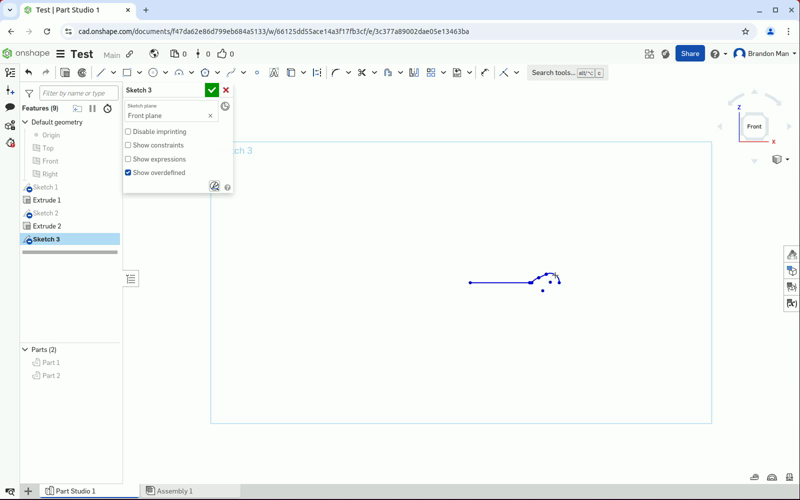
mouse_move(559, 282)
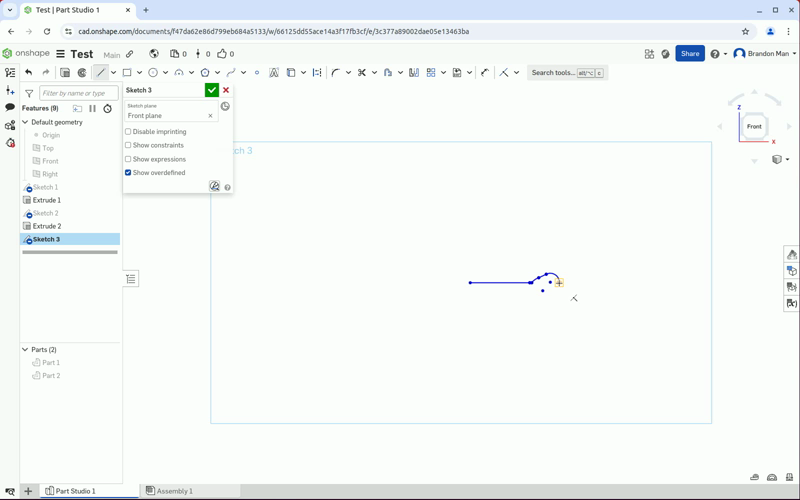
click(559, 282)
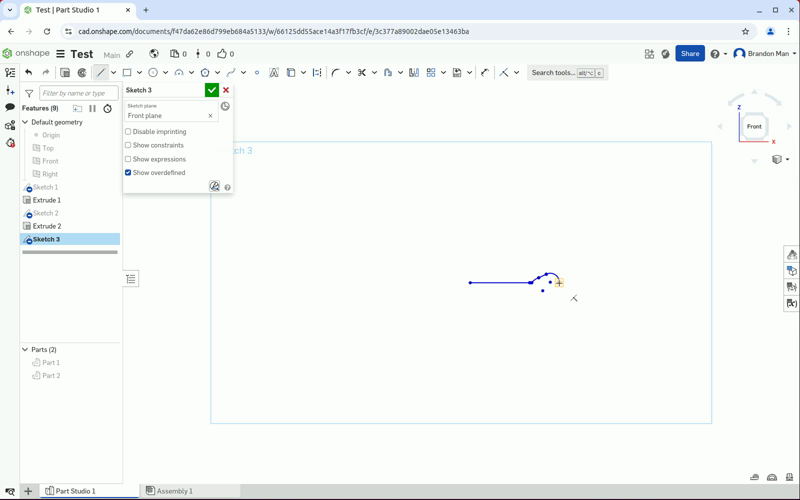
key_down(shift)
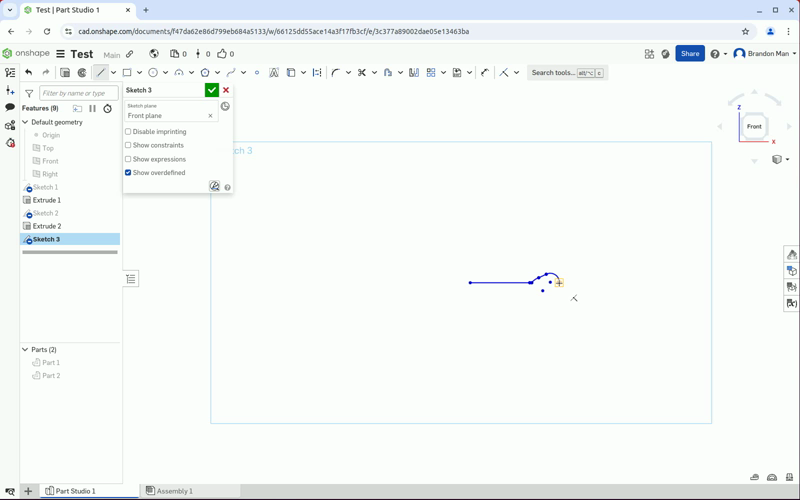
mouse_move(589, 282)
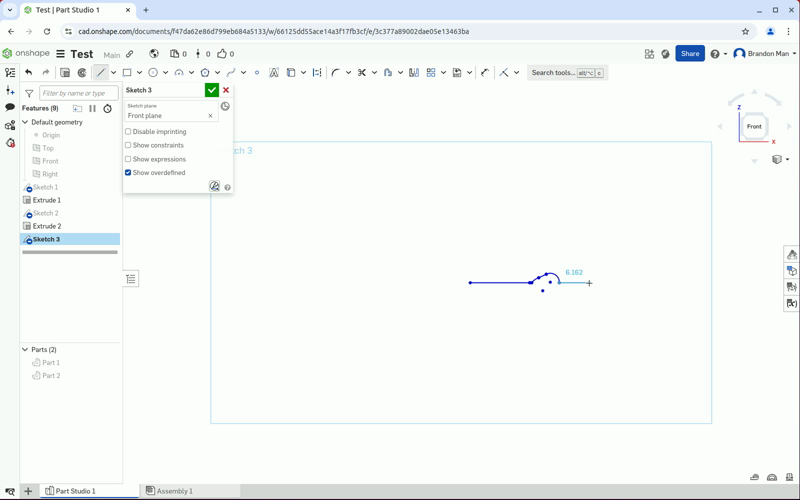
mouse_move(573, 282)
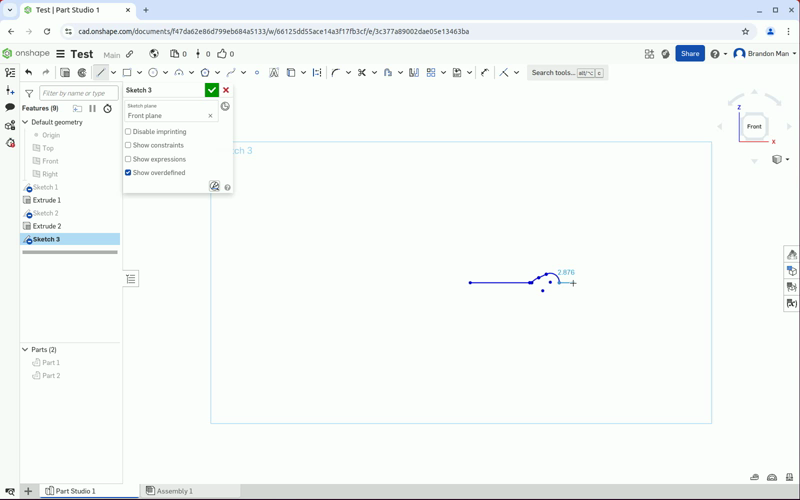
click(573, 282)
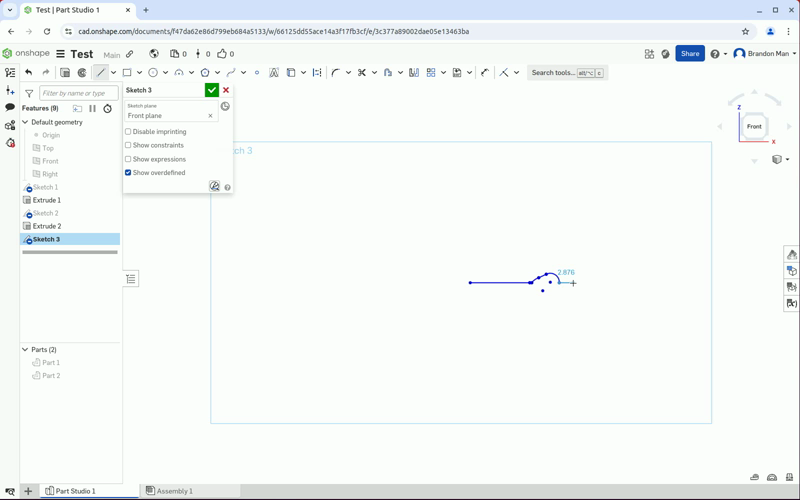
key_up(shift)
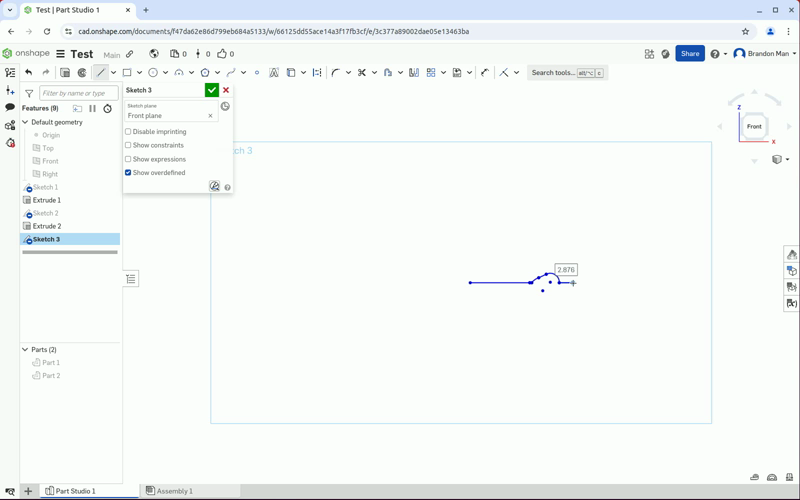
key(esc)
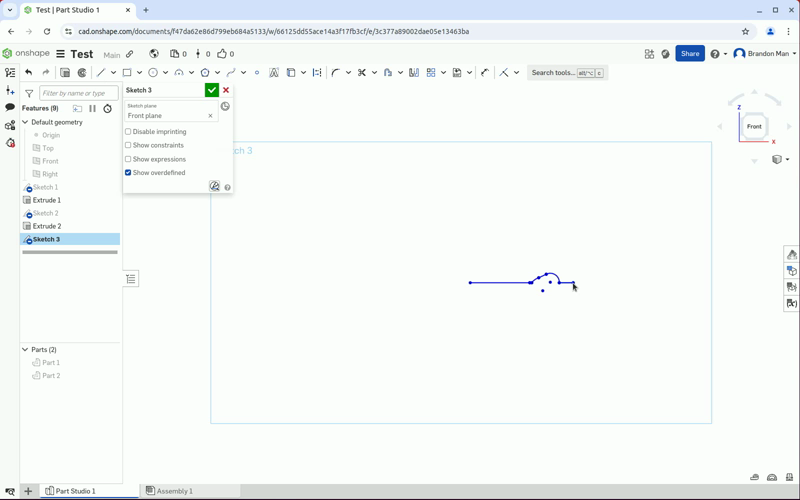
key(a)
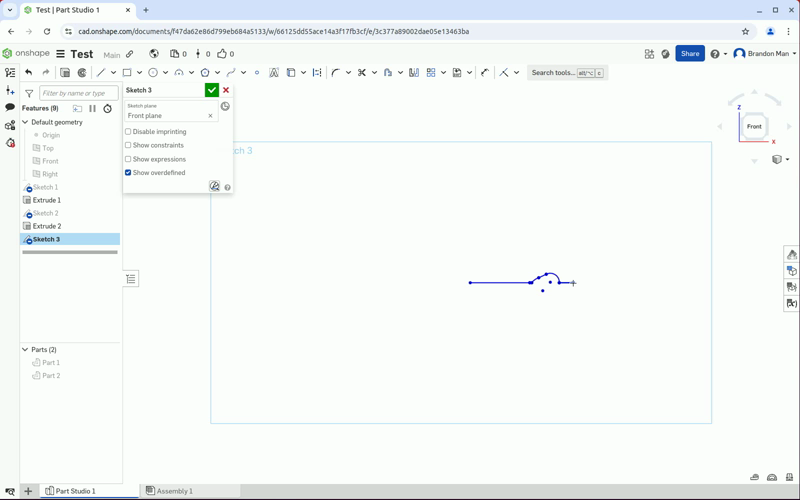
mouse_move(573, 282)
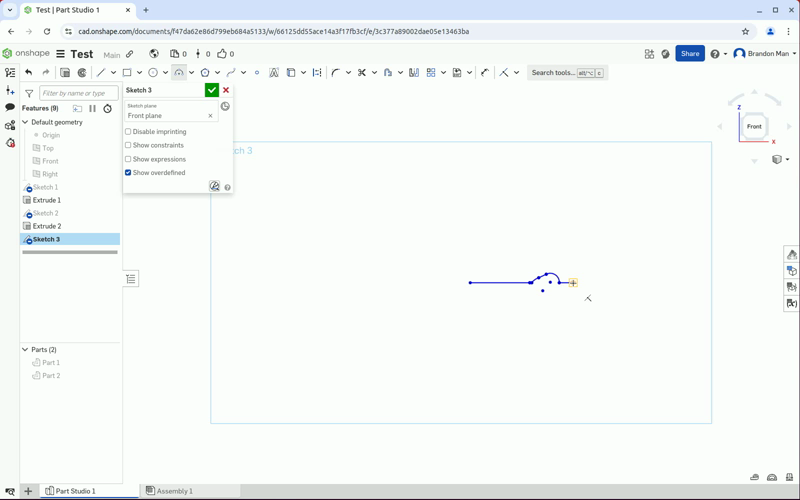
click(573, 282)
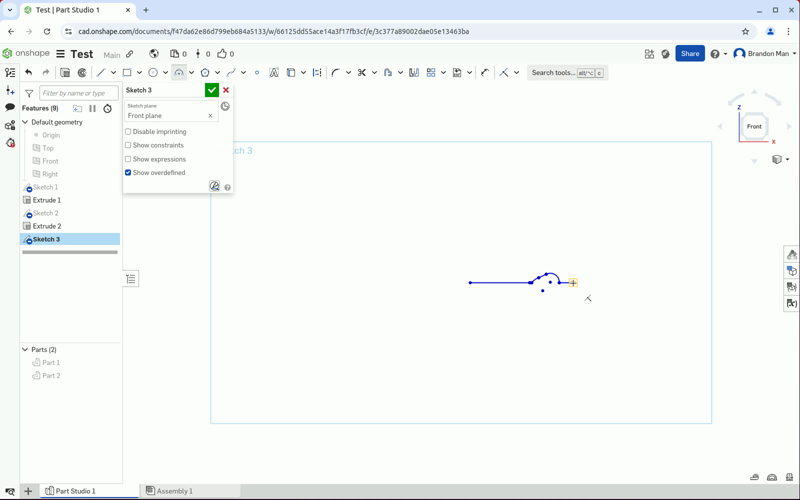
key_down(shift)
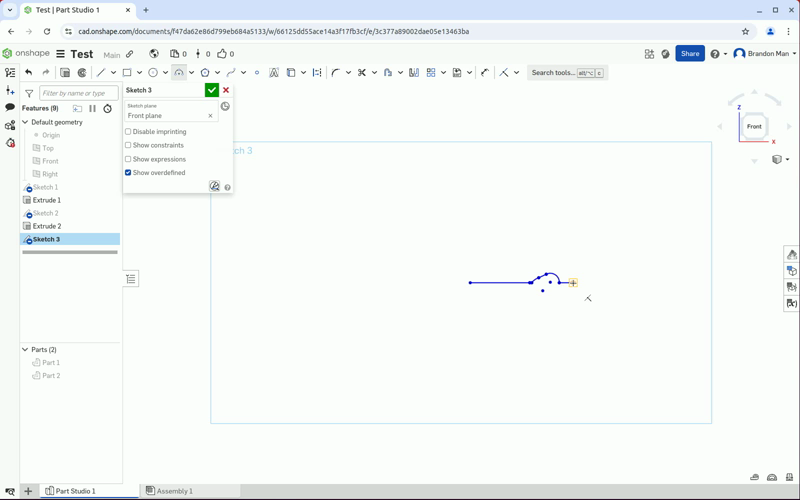
mouse_move(554, 258)
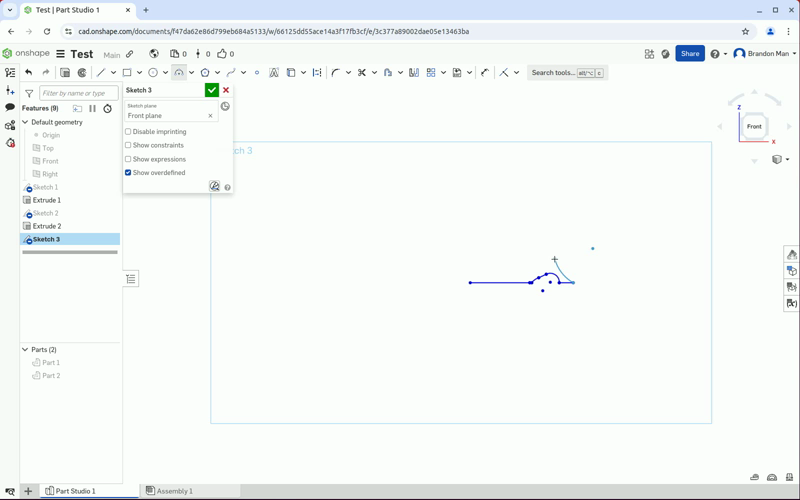
click(554, 258)
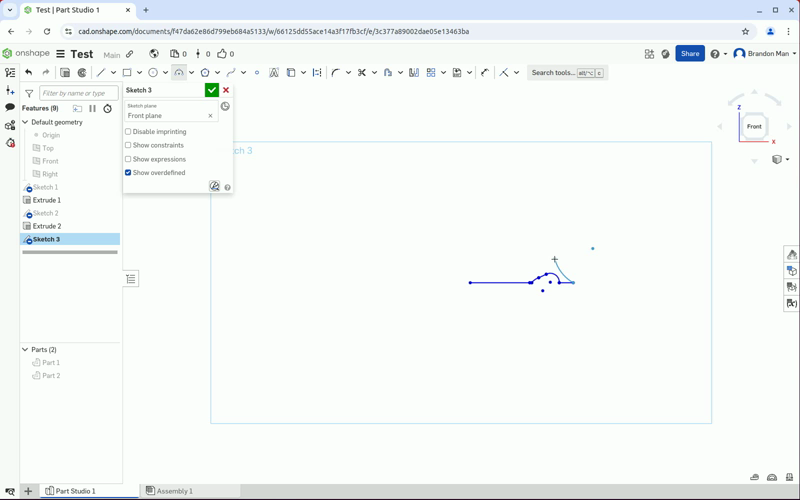
mouse_move(569, 267)
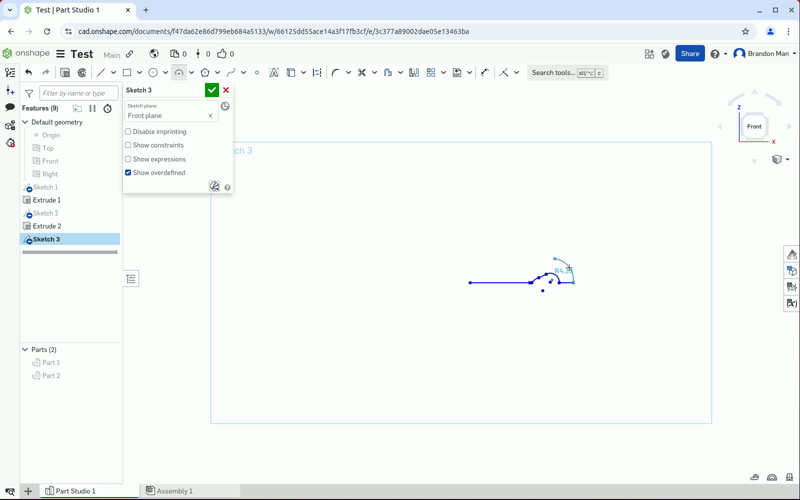
click(569, 267)
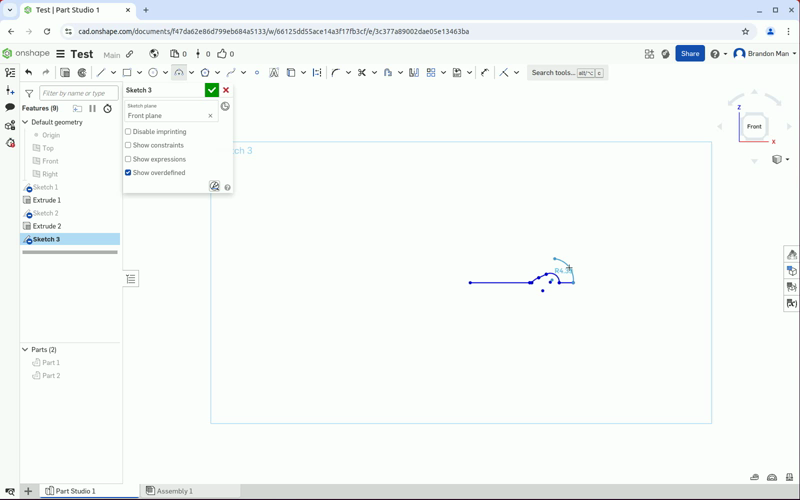
key_up(shift)
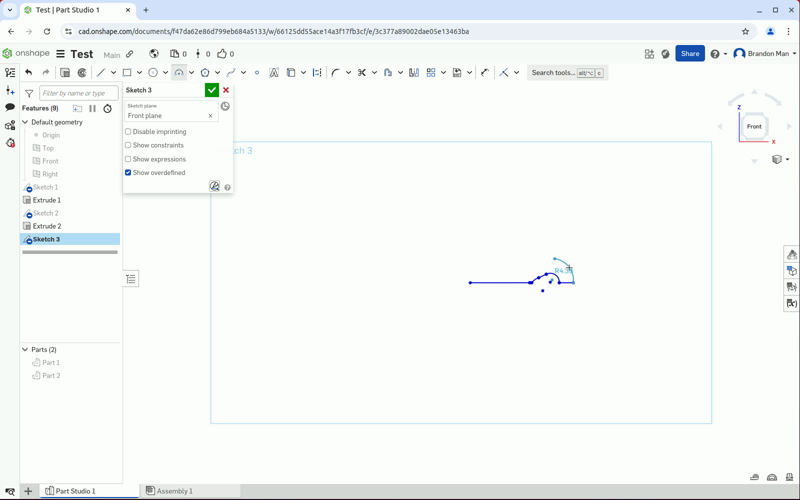
key(esc)
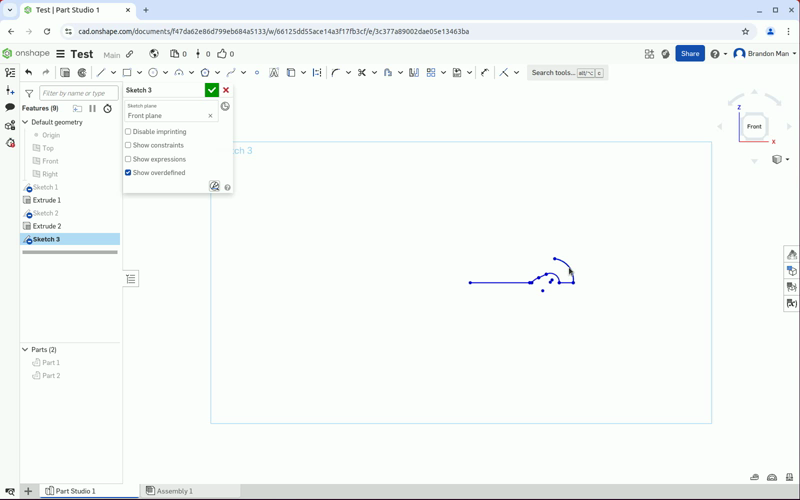
key(l)
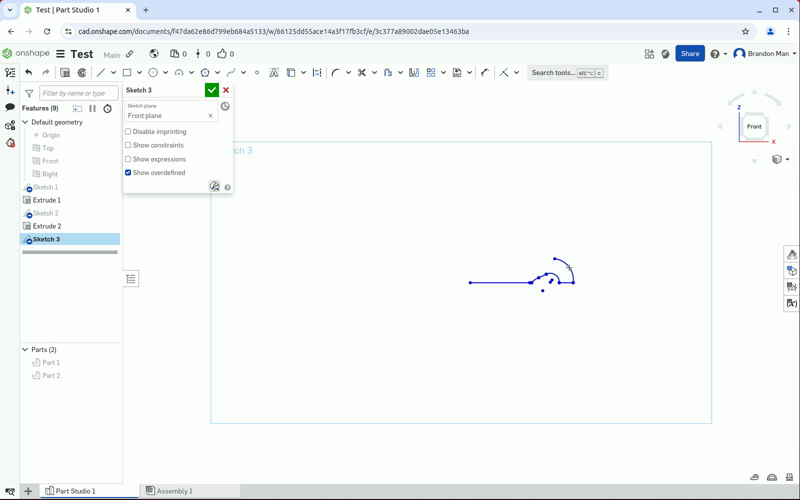
mouse_move(554, 258)
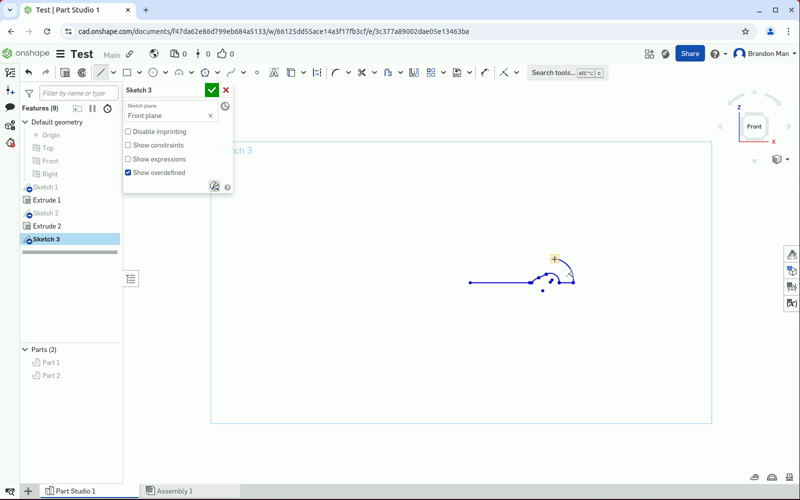
click(554, 258)
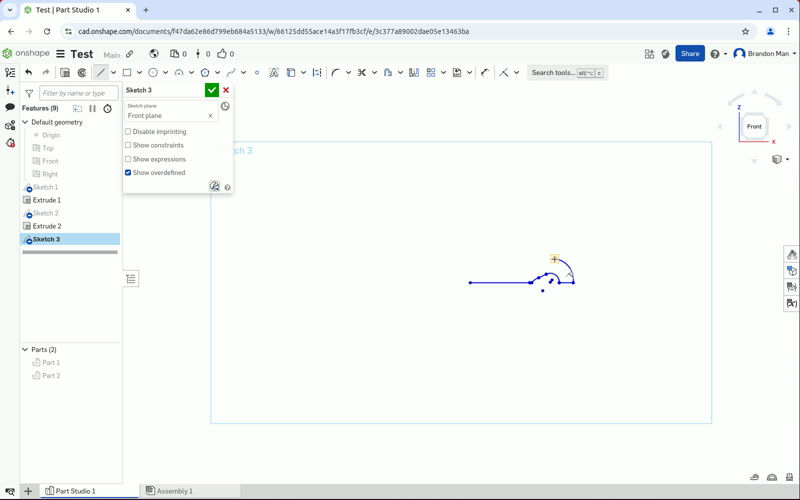
key_down(shift)
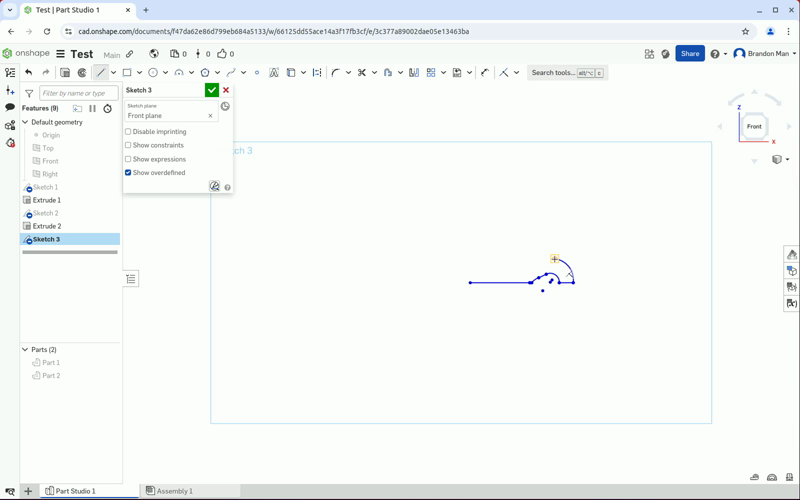
mouse_move(584, 258)
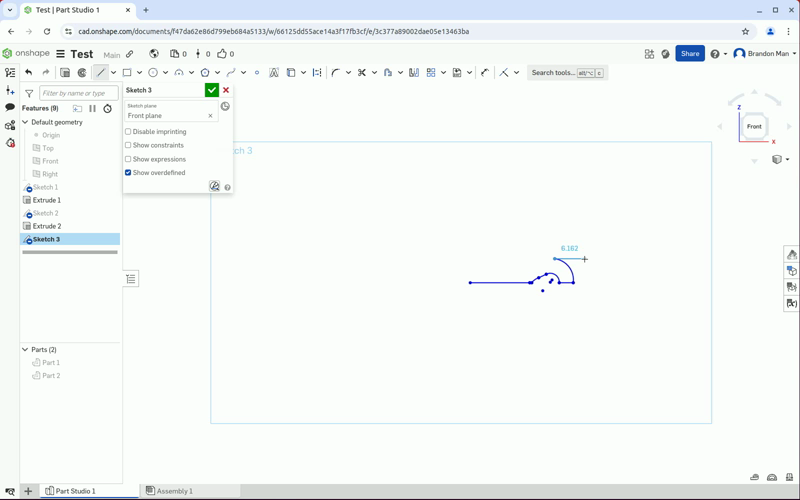
mouse_move(514, 254)
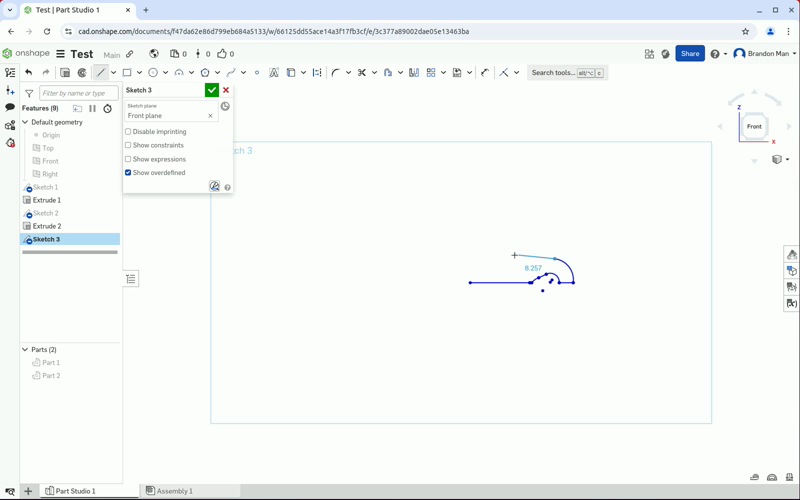
click(514, 254)
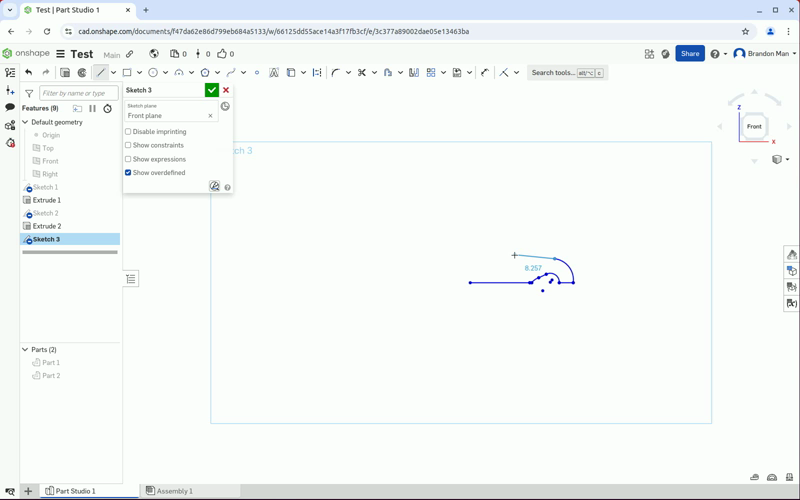
key_up(shift)
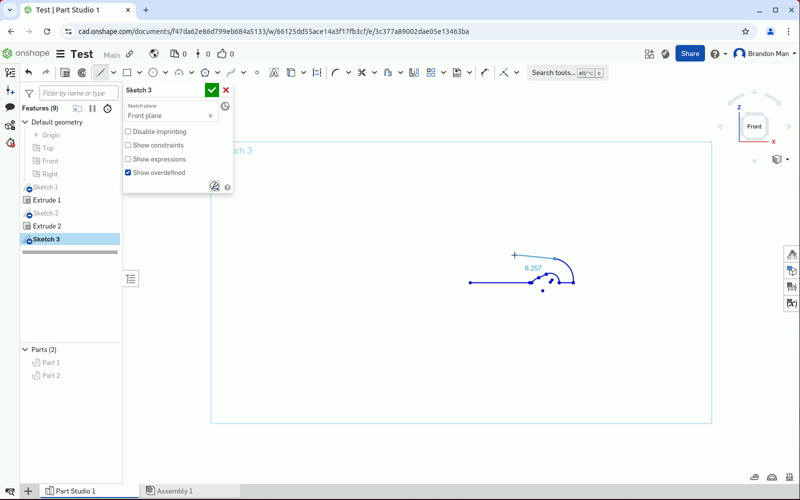
key_down(shift)
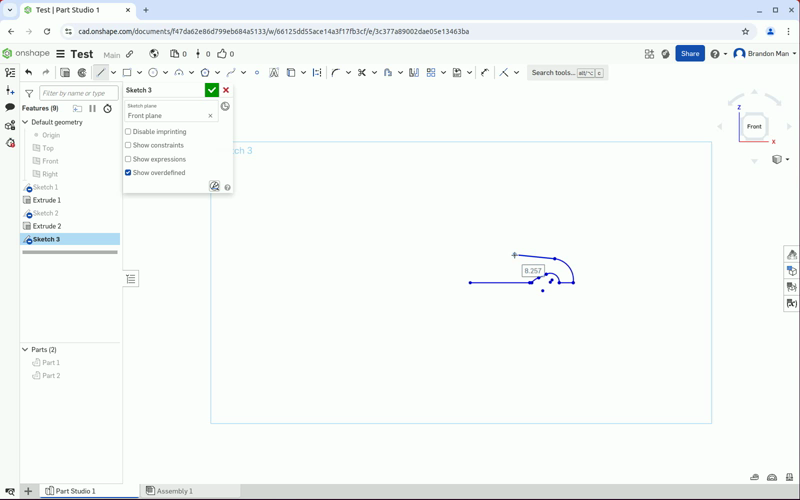
mouse_move(544, 254)
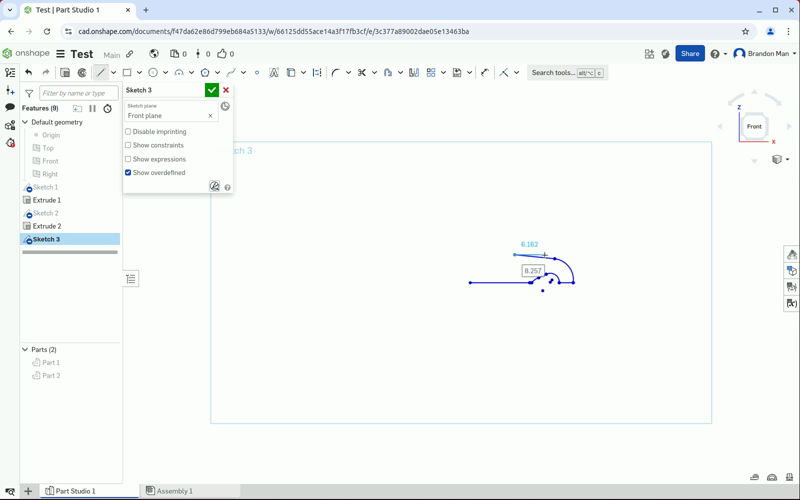
mouse_move(472, 272)
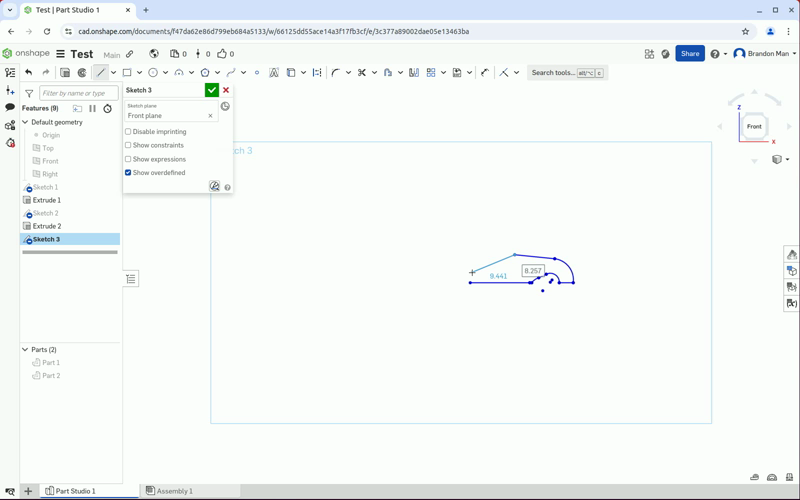
click(472, 272)
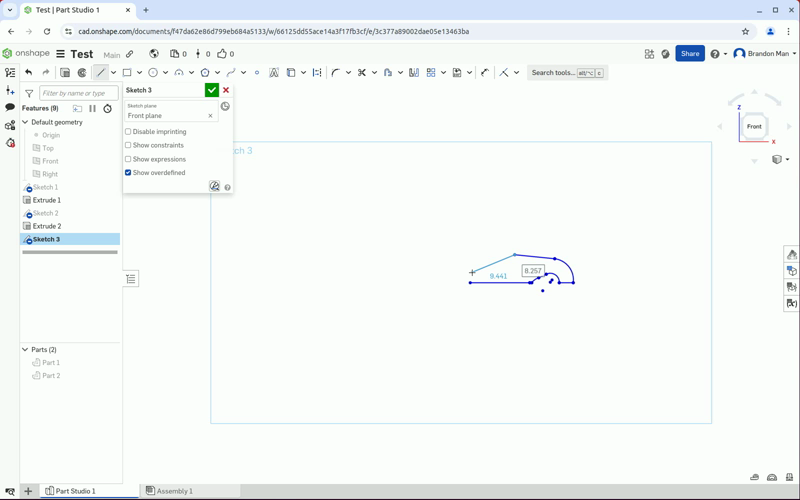
key_up(shift)
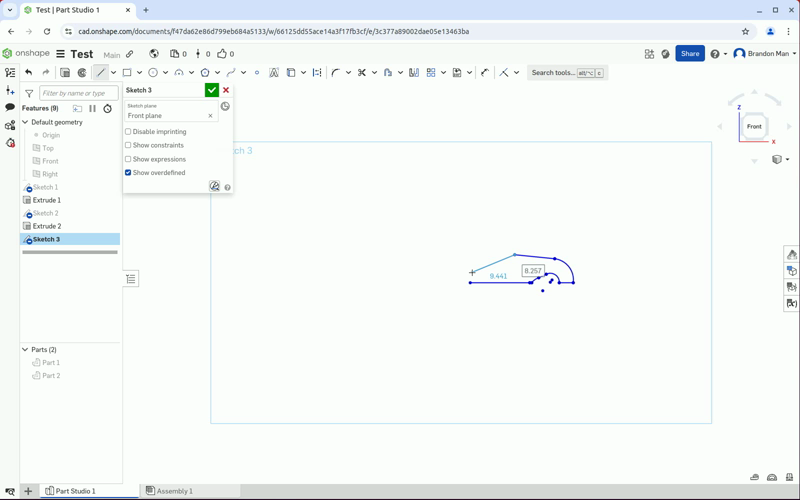
mouse_move(502, 272)
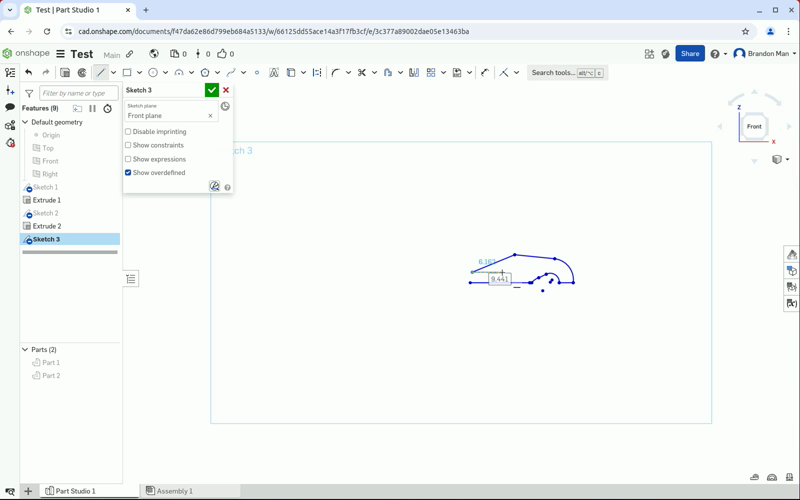
key_down(shift)
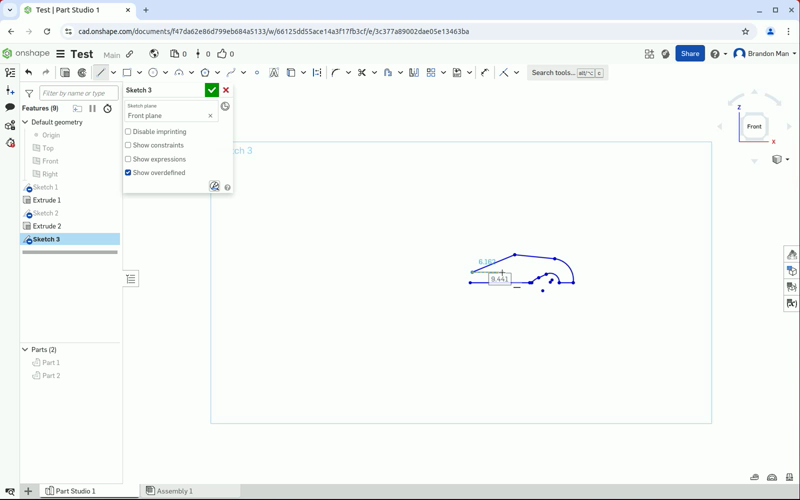
mouse_move(470, 282)
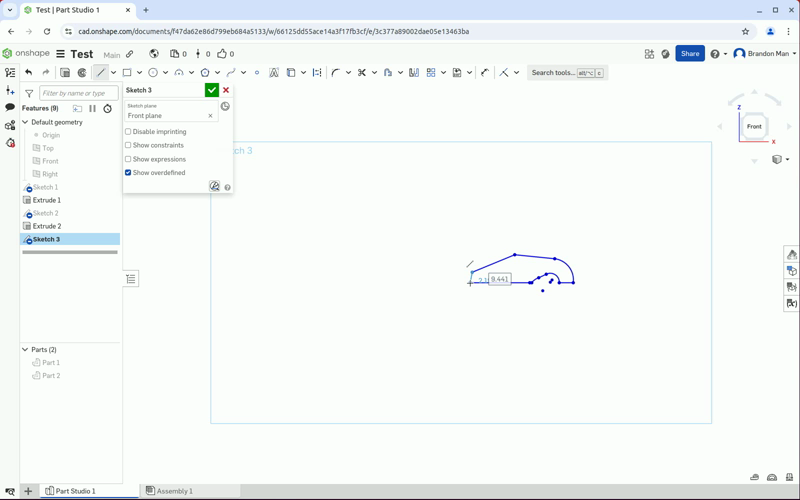
key_up(shift)
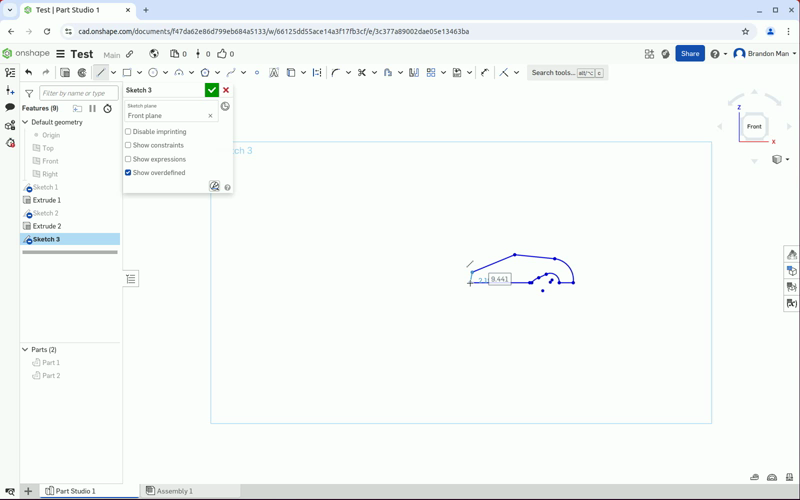
click(470, 282)
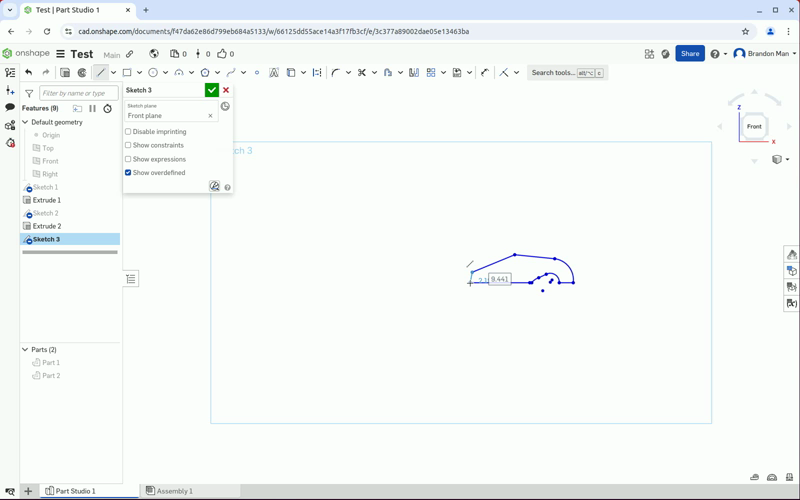
key(esc)
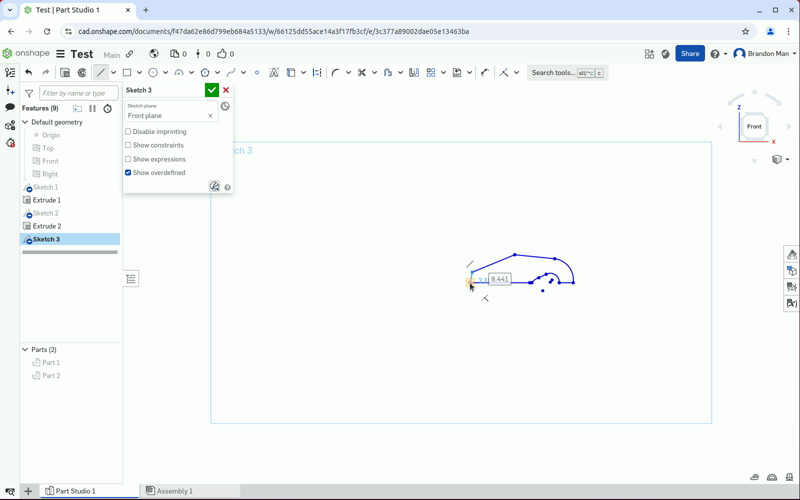
mouse_move(533, 268)
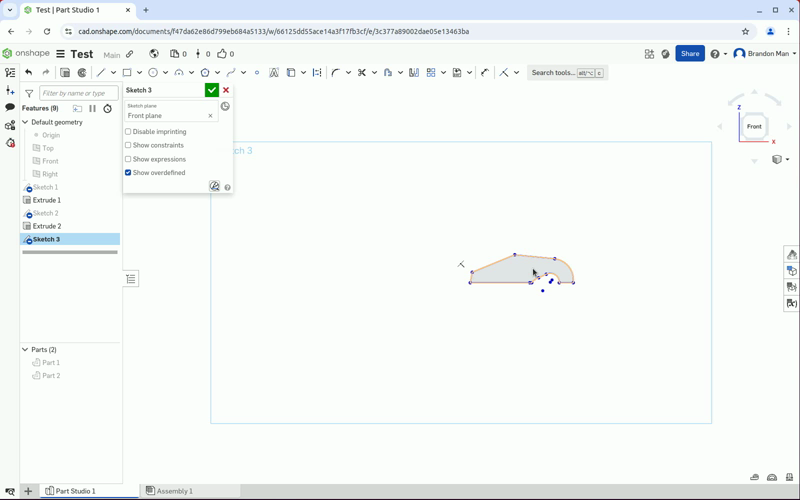
click(533, 268)
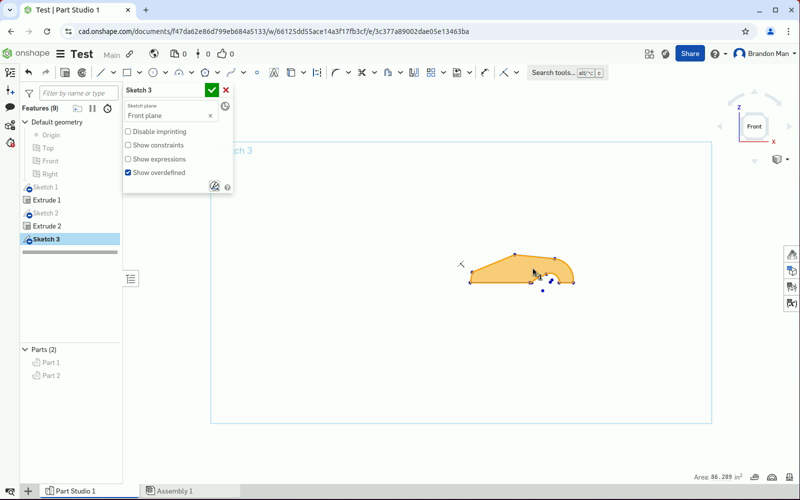
mouse_move(73, 352)
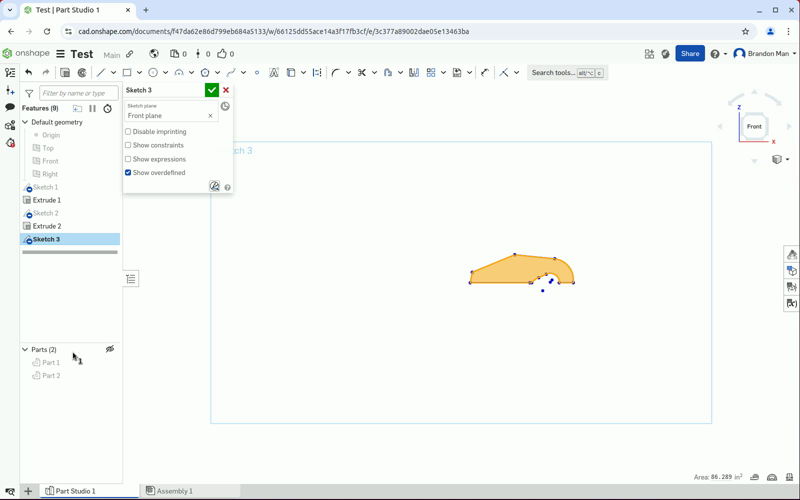
key(shift+y)
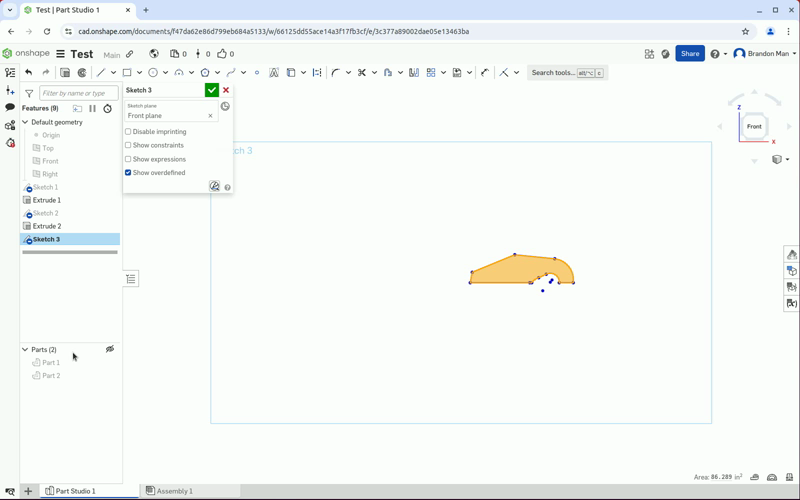
key(shift+e)
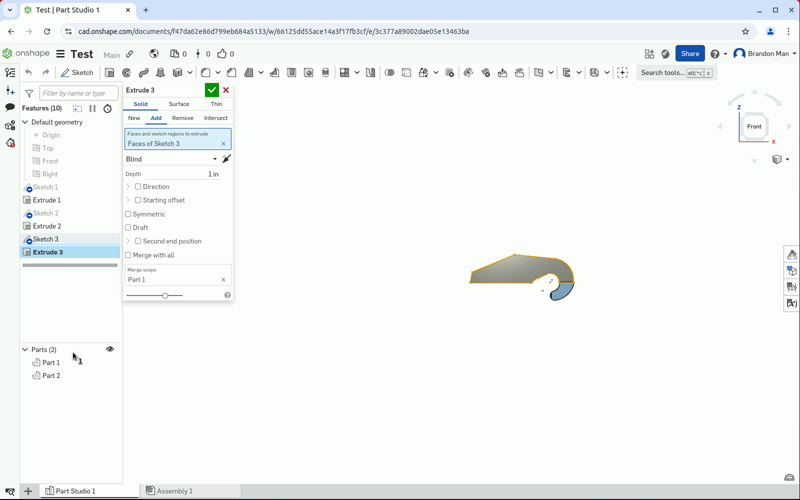
mouse_move(143, 106)
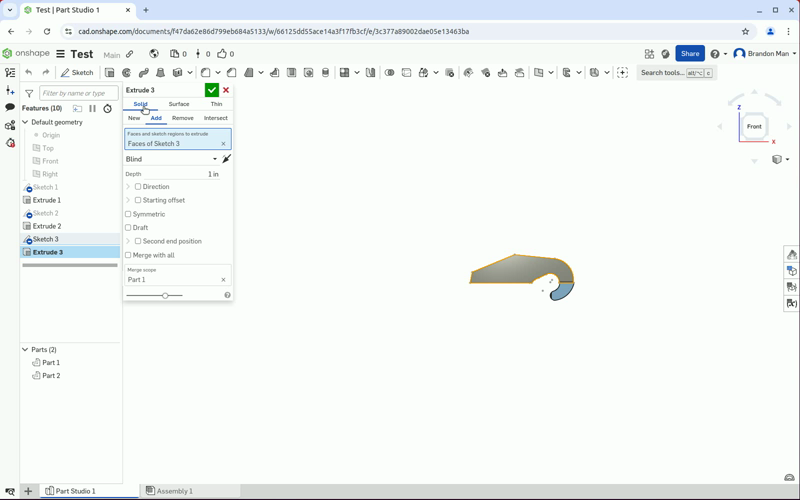
click(143, 106)
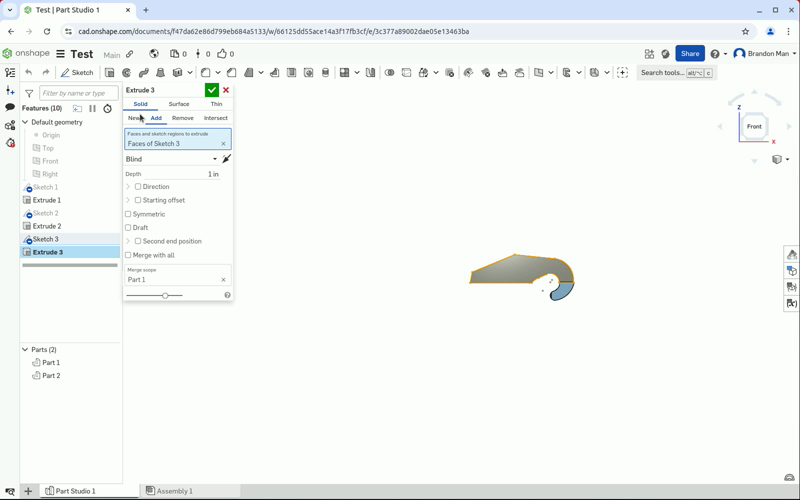
mouse_move(137, 120)
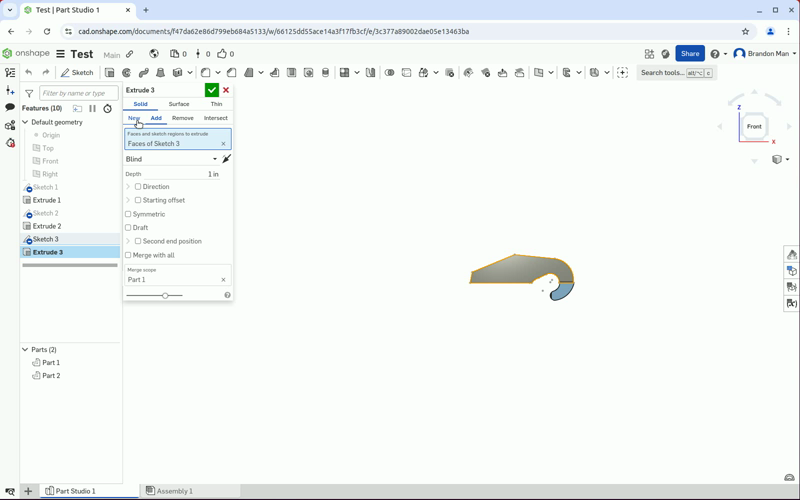
click(137, 120)
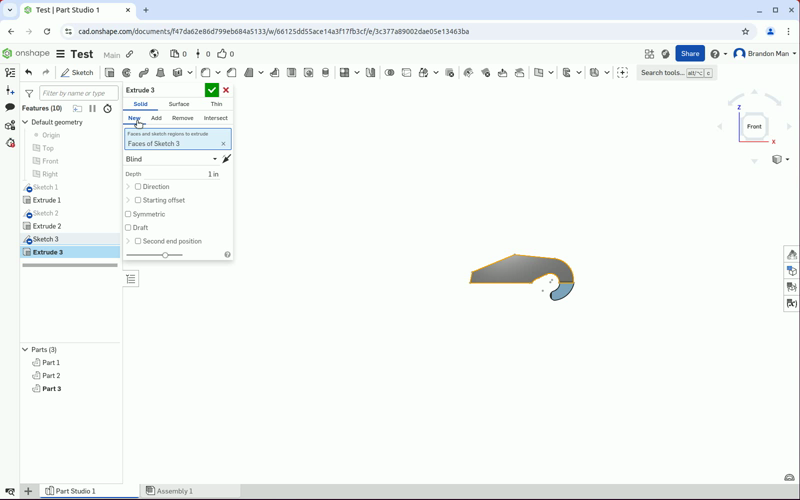
key(tab, 4)
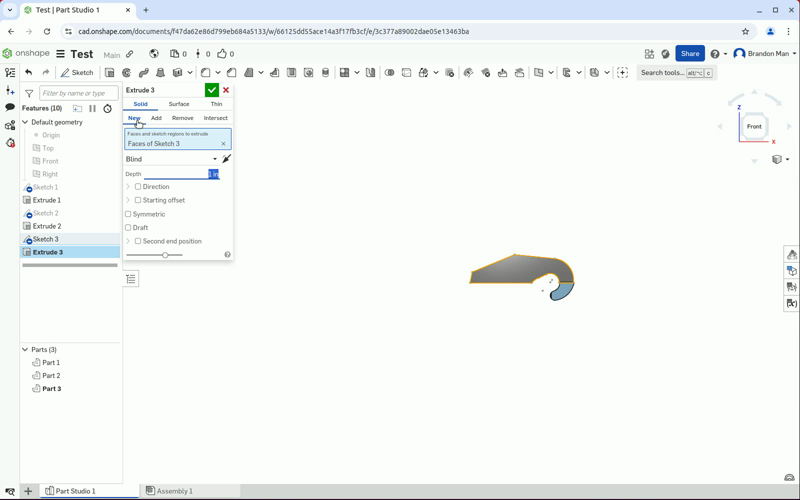
text(2.407)
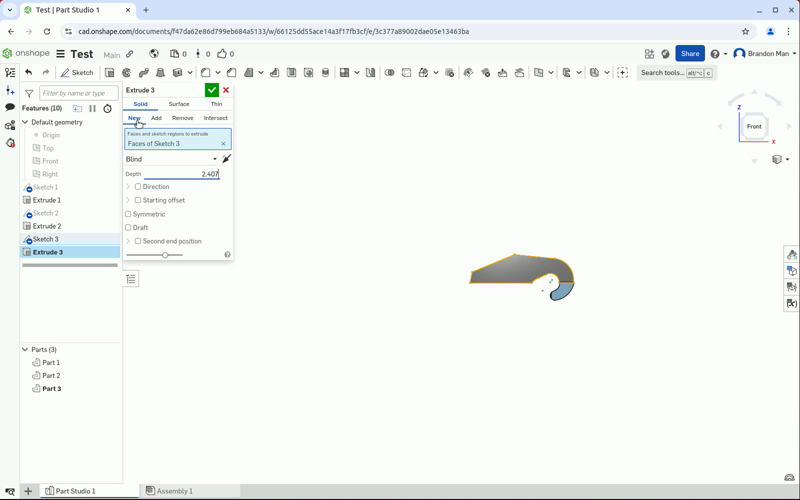
key(enter)
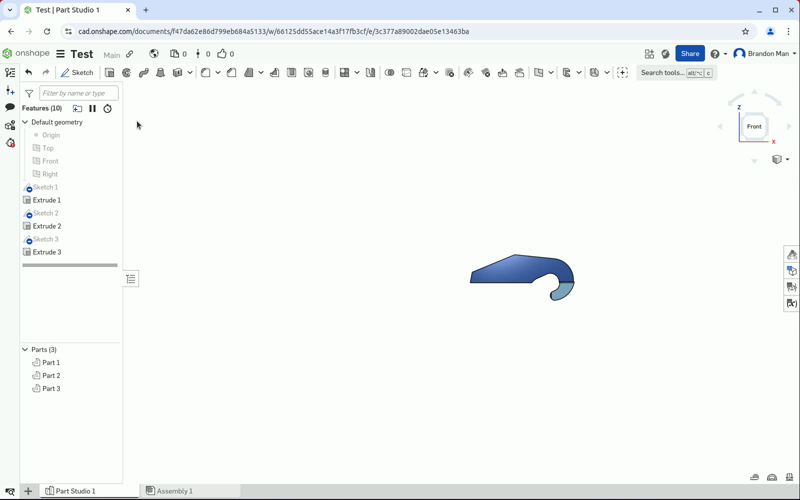
key(shift+h)
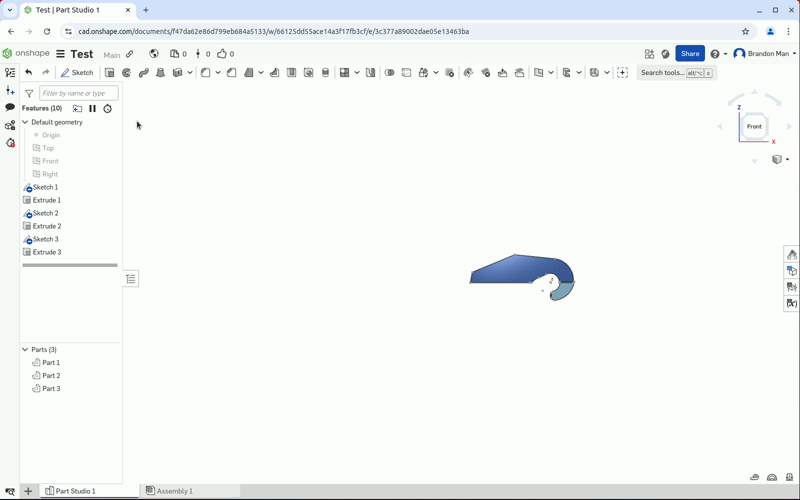
key(shift+h)
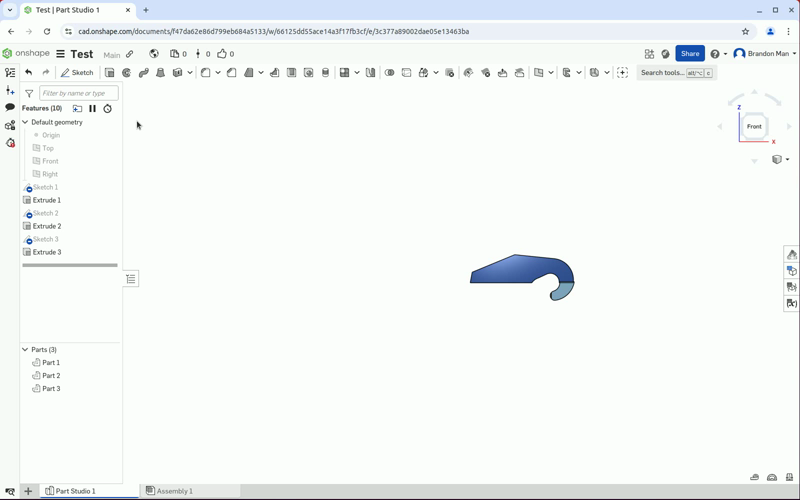
mouse_move(73, 189)
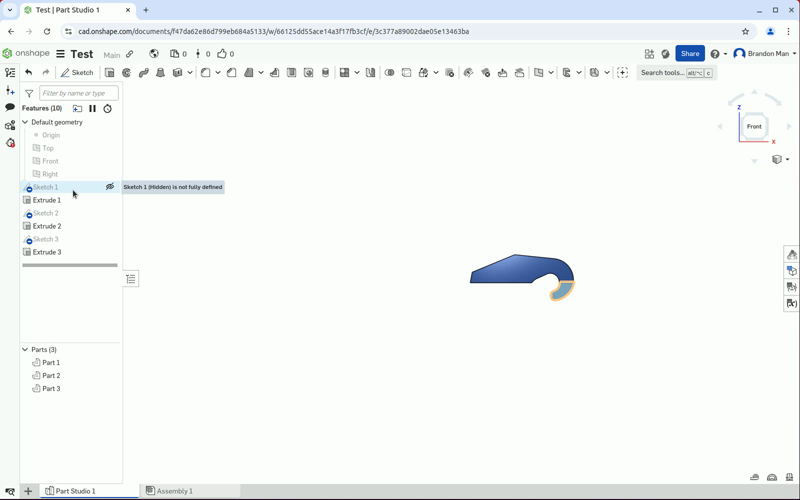
click(73, 189)
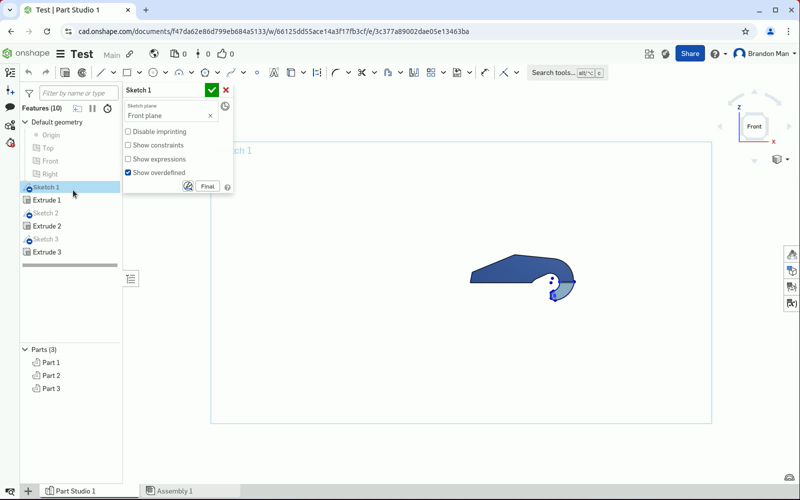
mouse_move(229, 92)
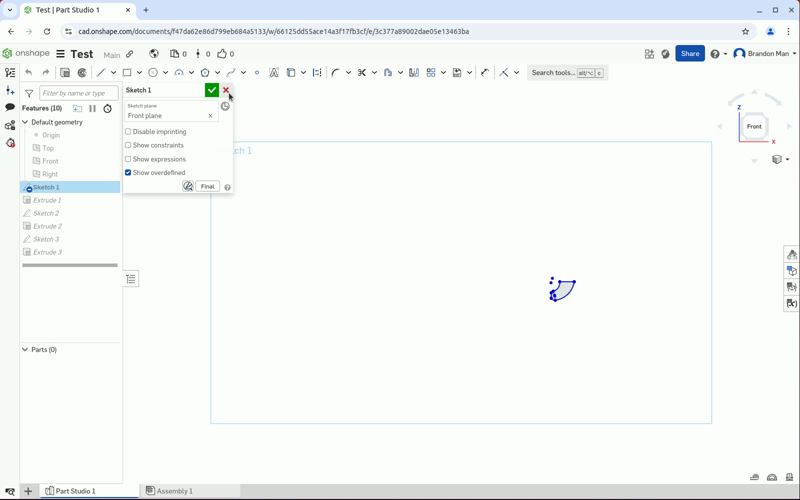
click(229, 92)
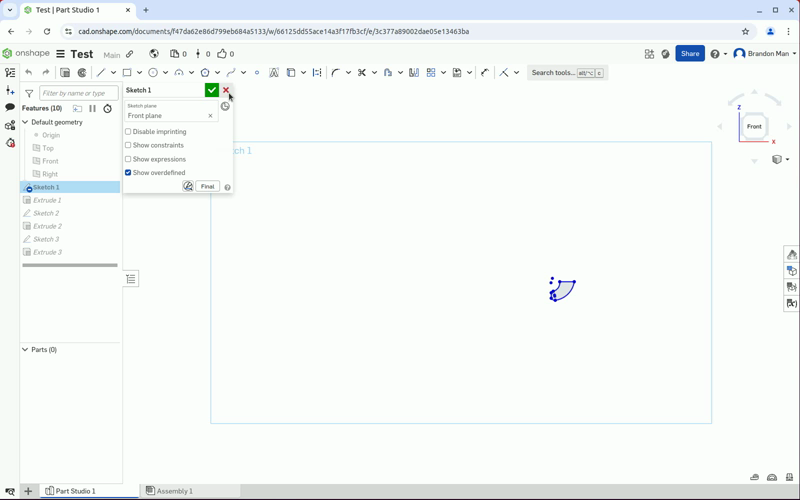
key(shift+s)
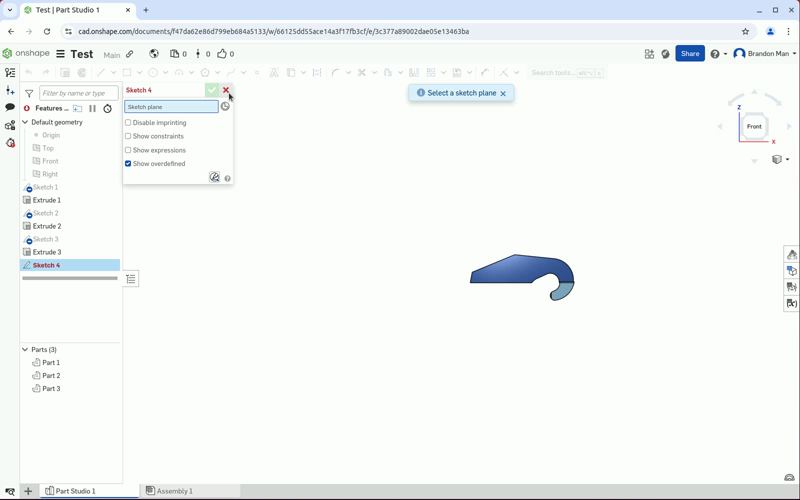
mouse_move(73, 163)
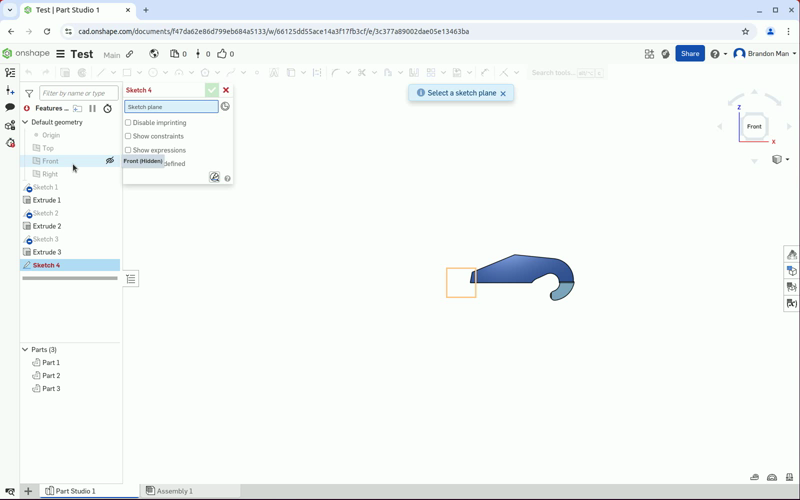
click(73, 163)
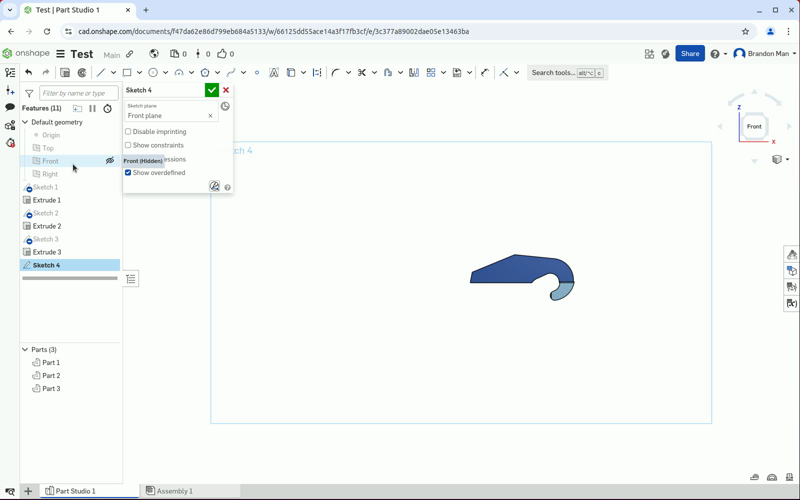
mouse_move(73, 352)
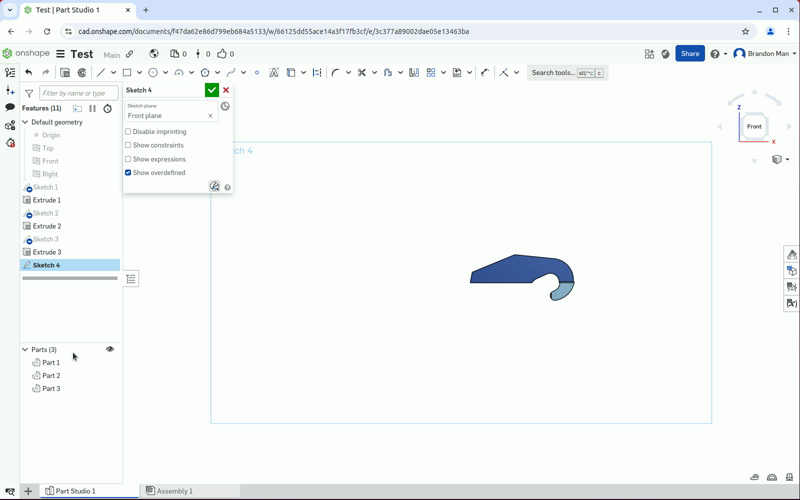
key(y)
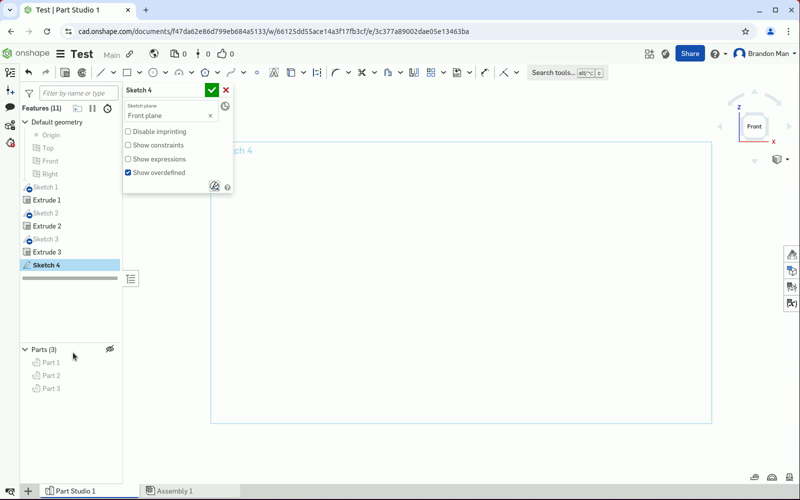
key(l)
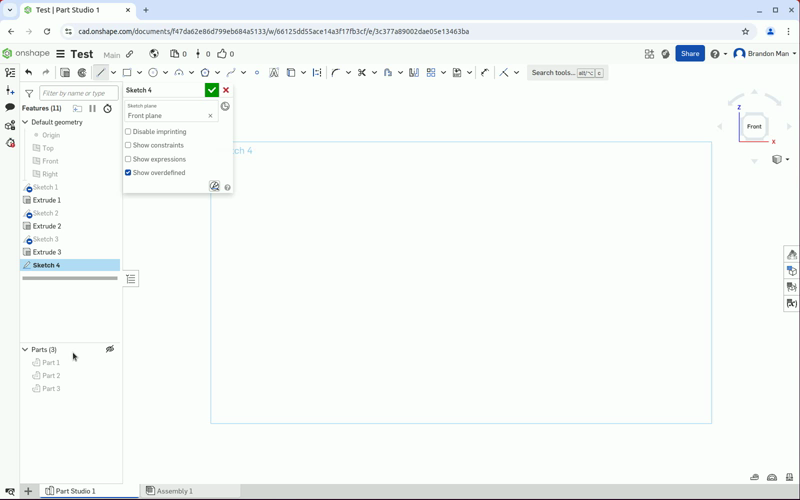
key_down(shift)
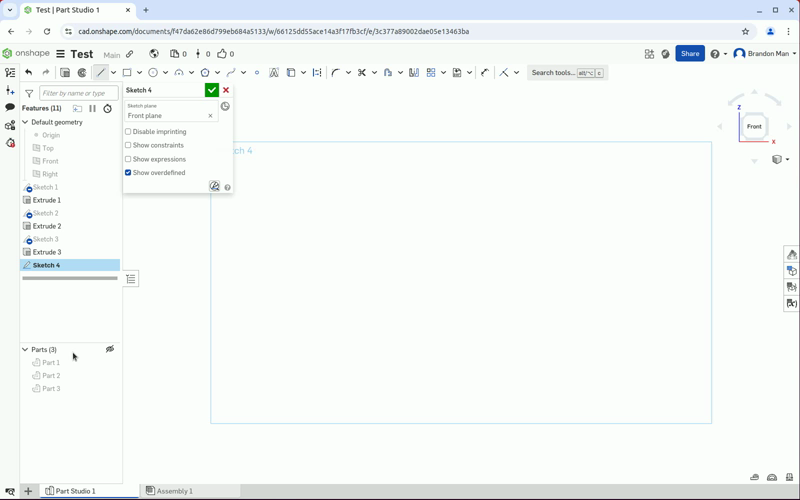
mouse_move(416, 330)
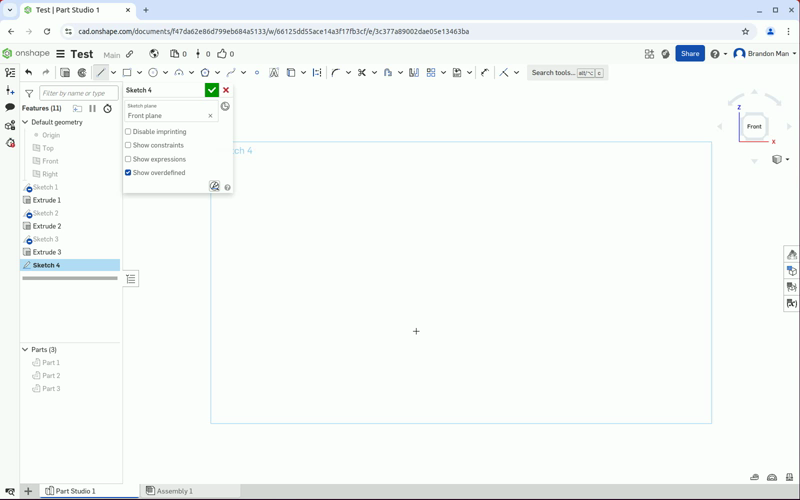
click(416, 330)
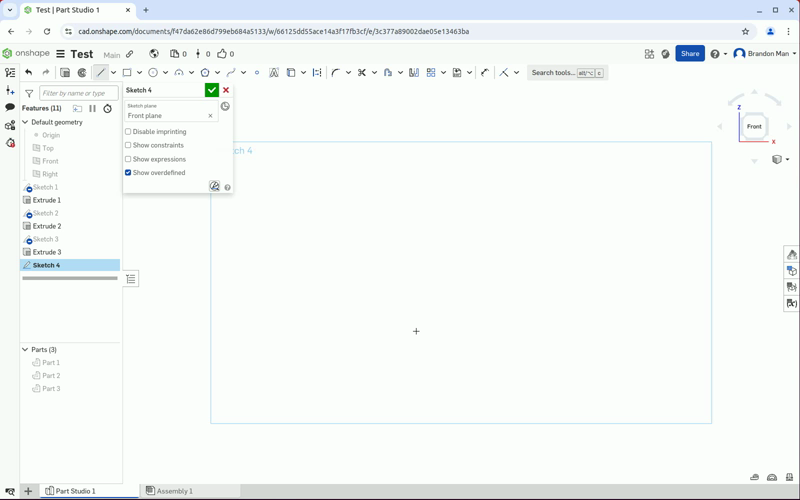
key_up(shift)
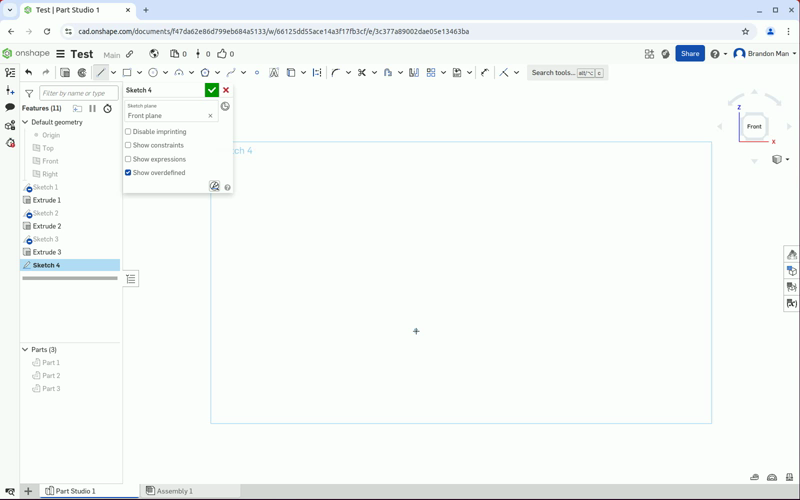
key_down(shift)
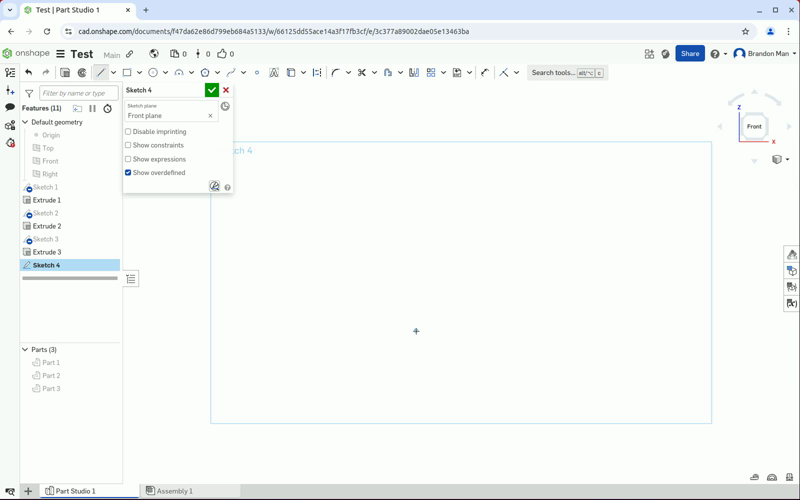
mouse_move(529, 322)
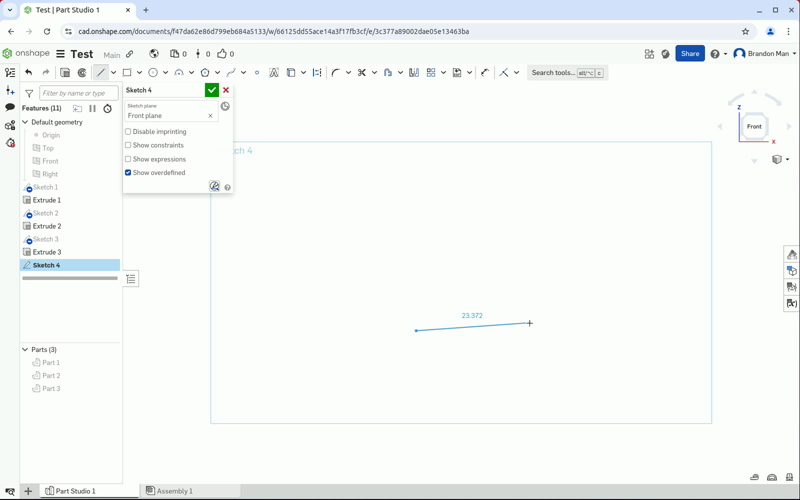
click(529, 322)
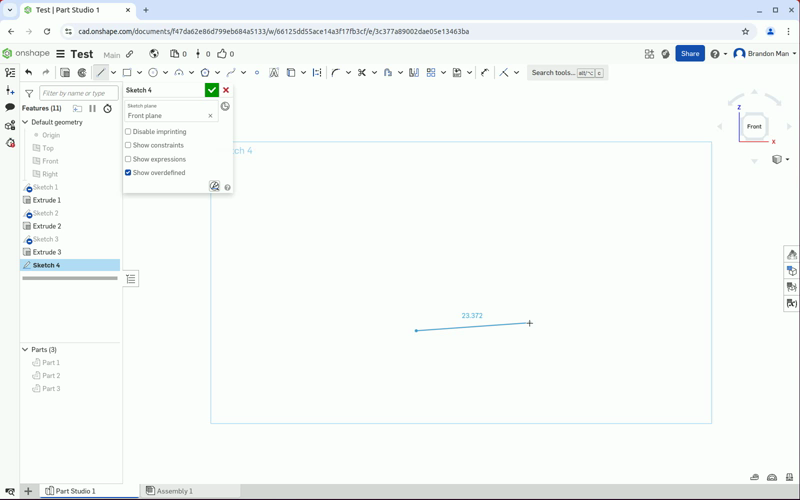
key_up(shift)
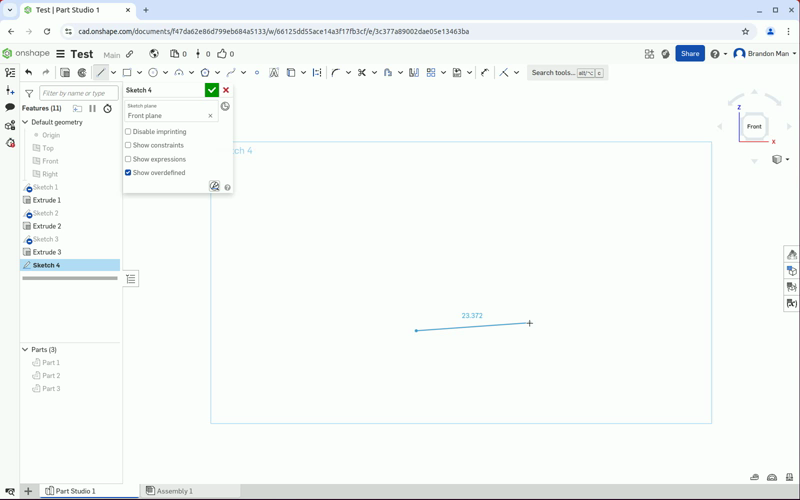
key_down(shift)
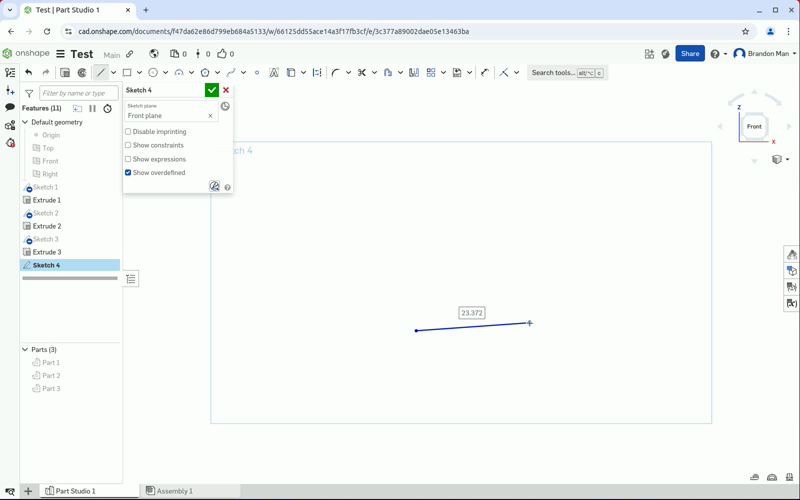
mouse_move(559, 322)
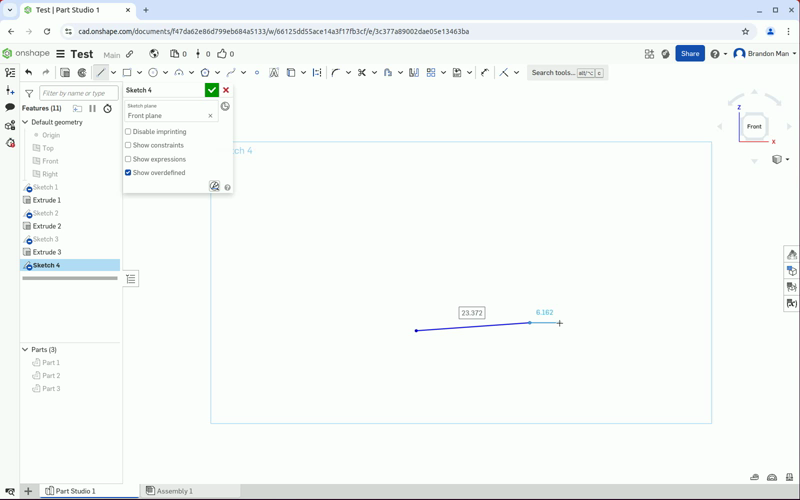
mouse_move(529, 300)
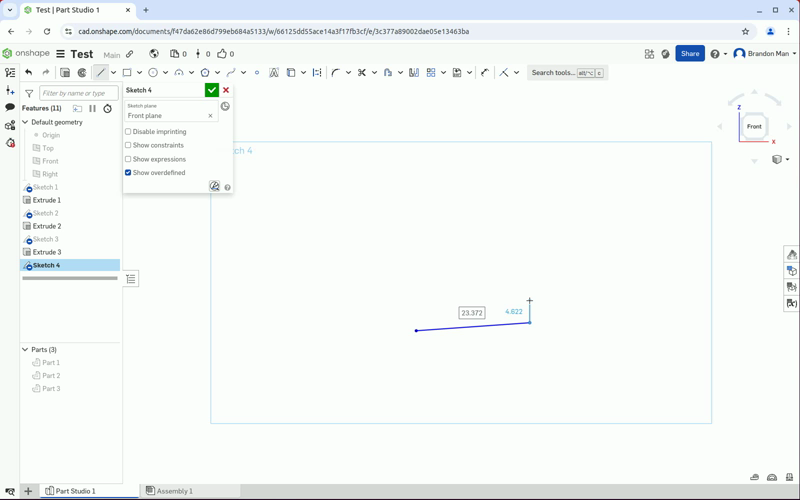
click(529, 300)
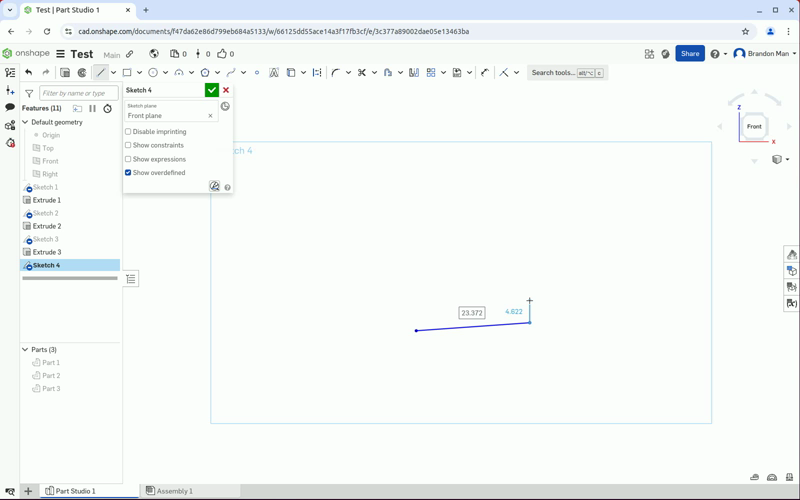
key_up(shift)
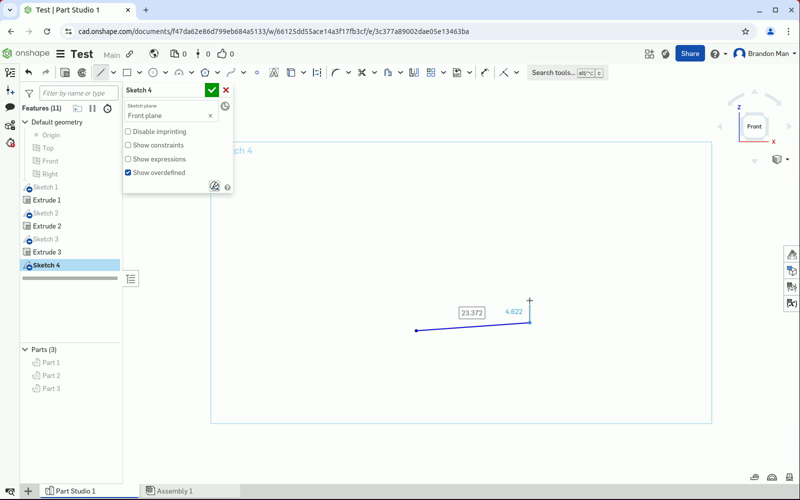
key_down(shift)
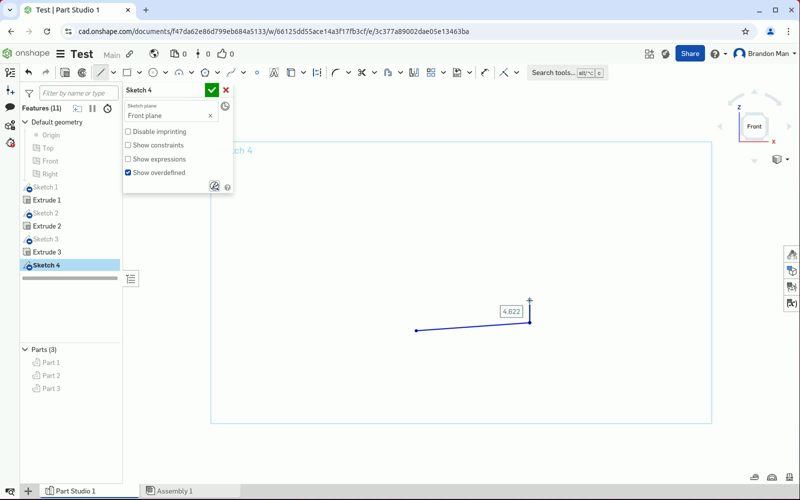
mouse_move(559, 300)
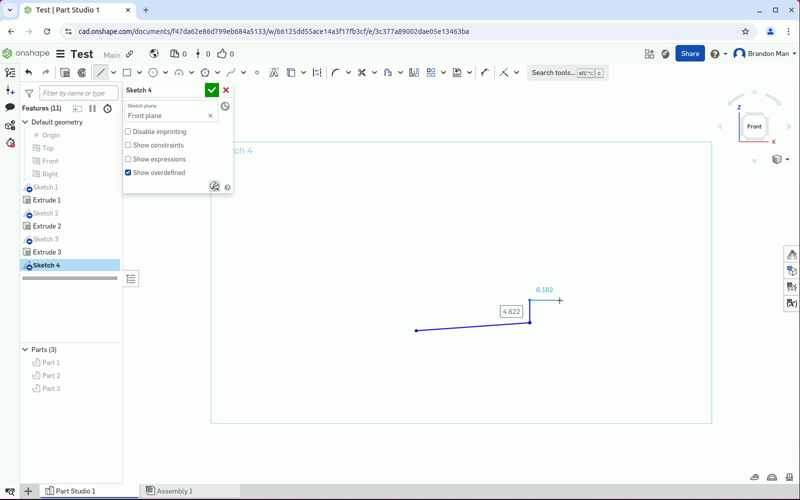
mouse_move(529, 293)
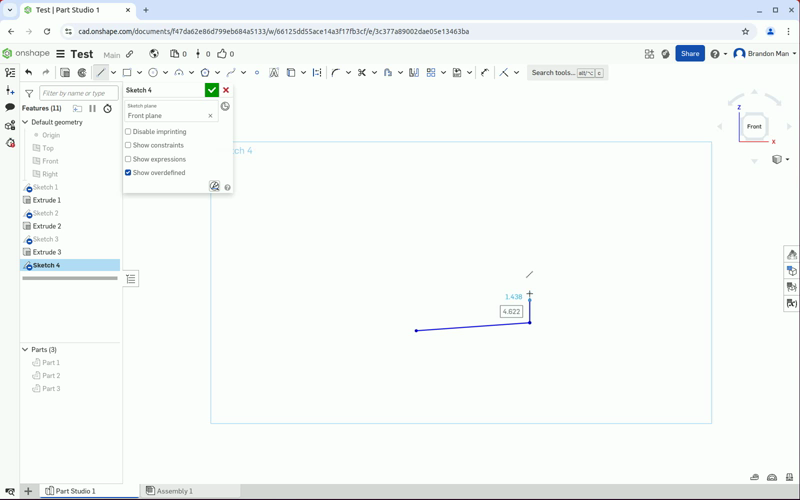
scroll(6)
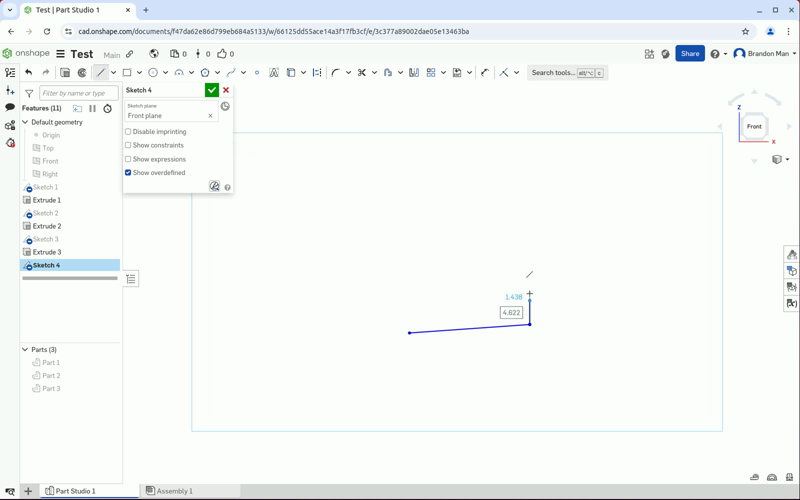
scroll(6)
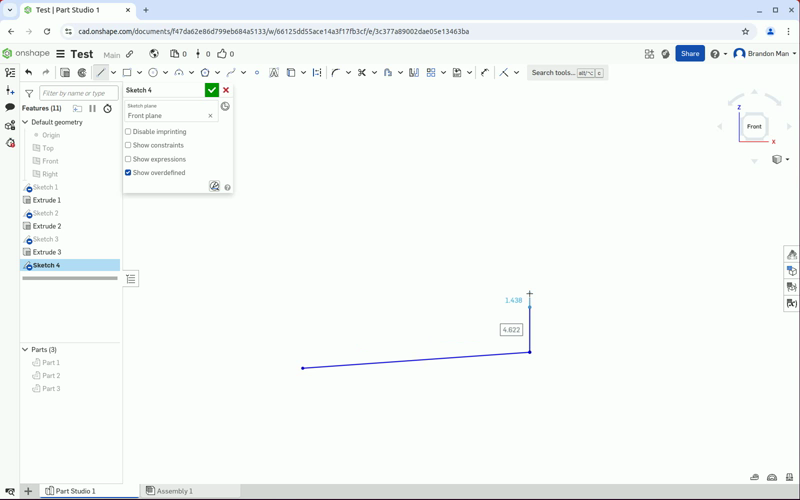
scroll(6)
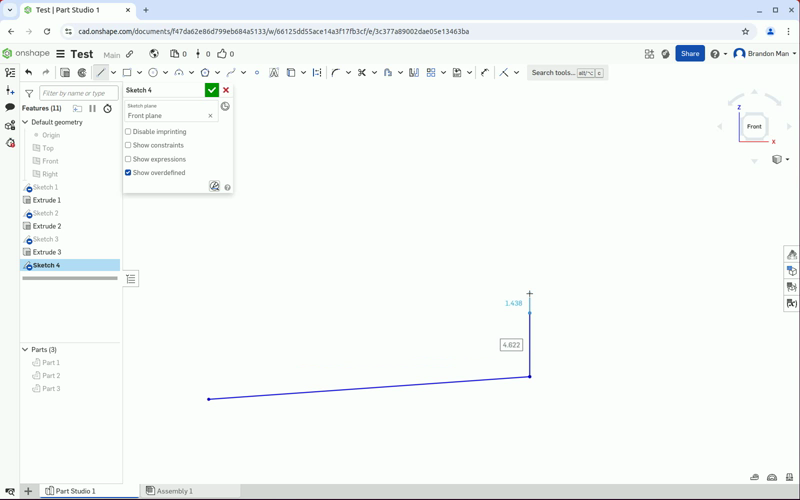
scroll(6)
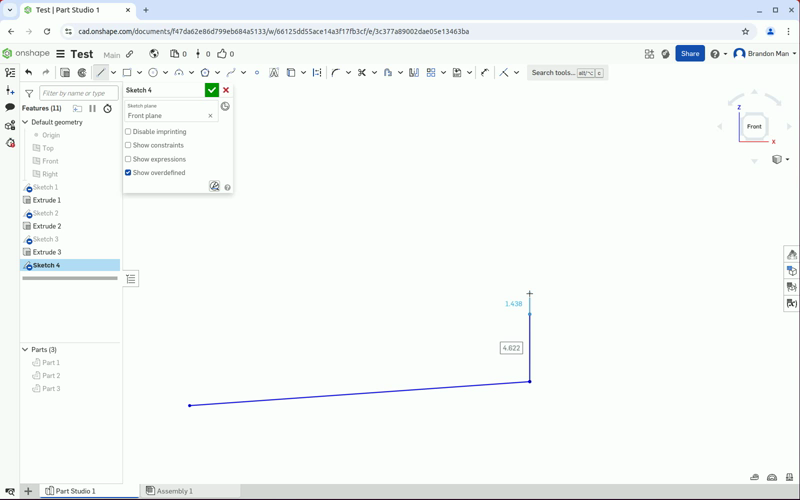
scroll(6)
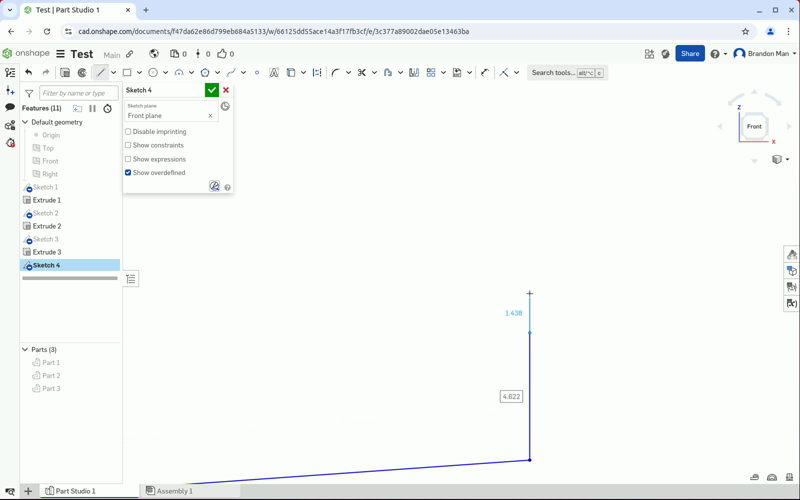
scroll(6)
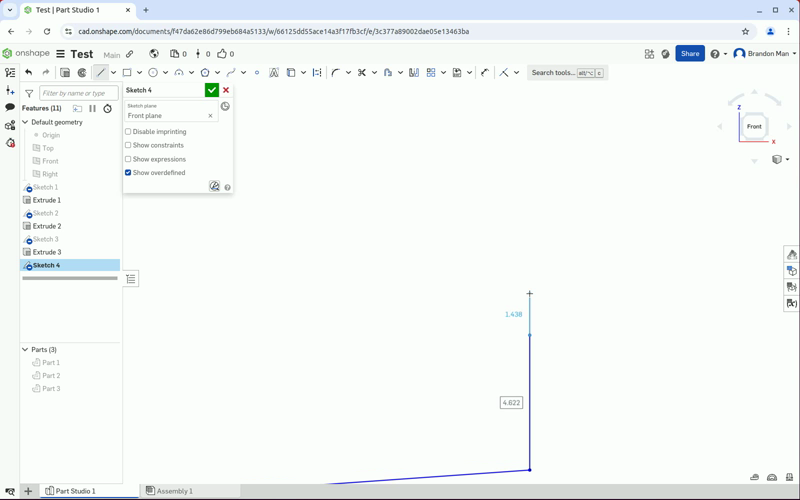
scroll(6)
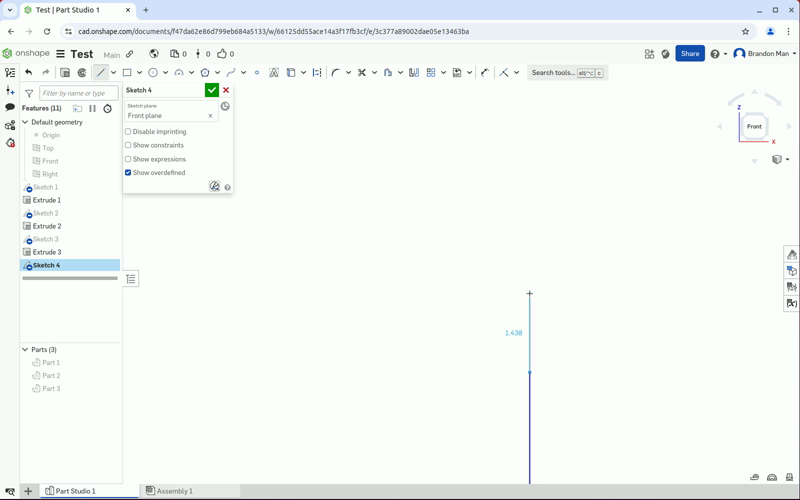
click(529, 293)
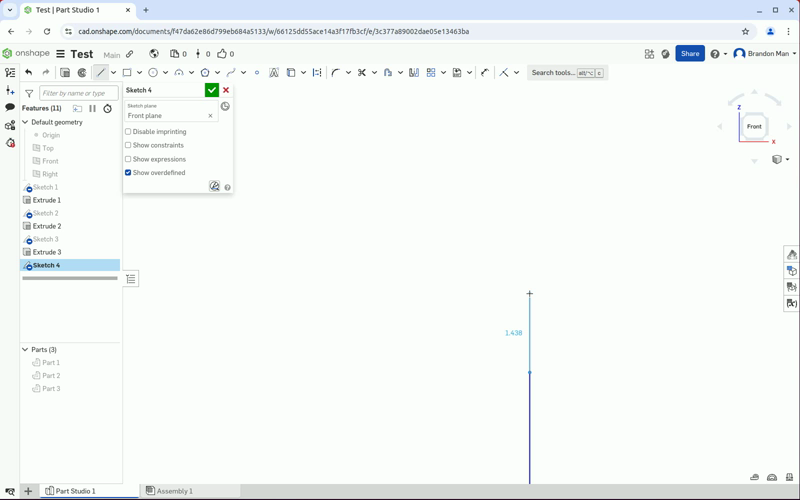
scroll(-6)
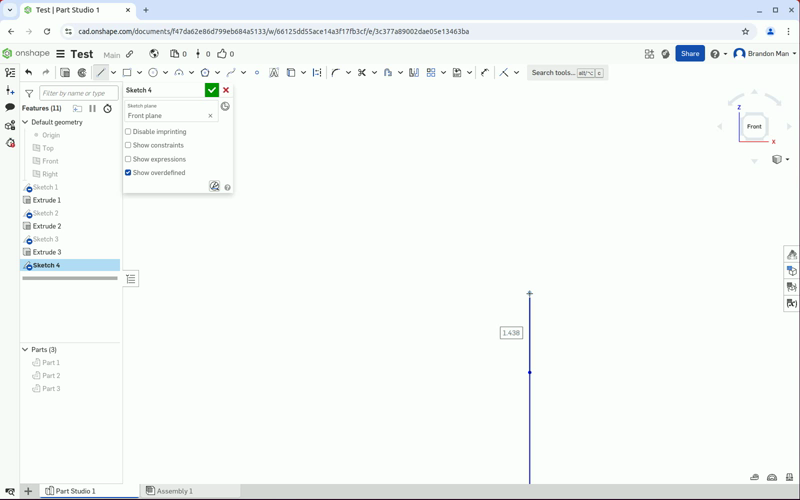
scroll(-6)
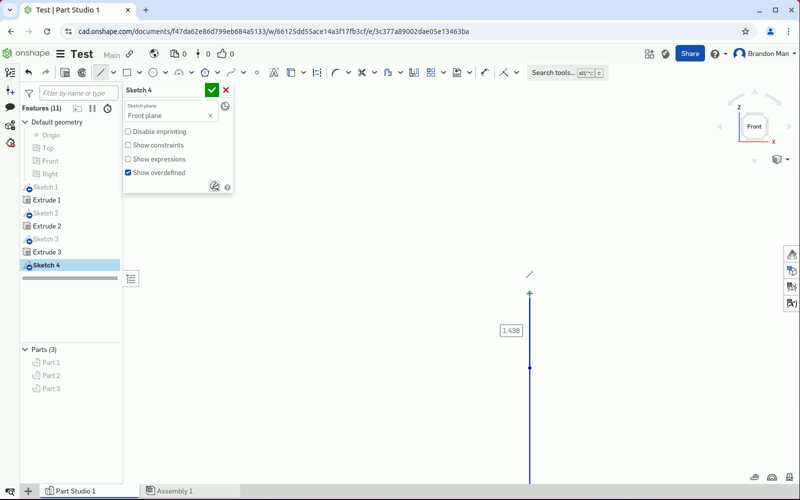
scroll(-6)
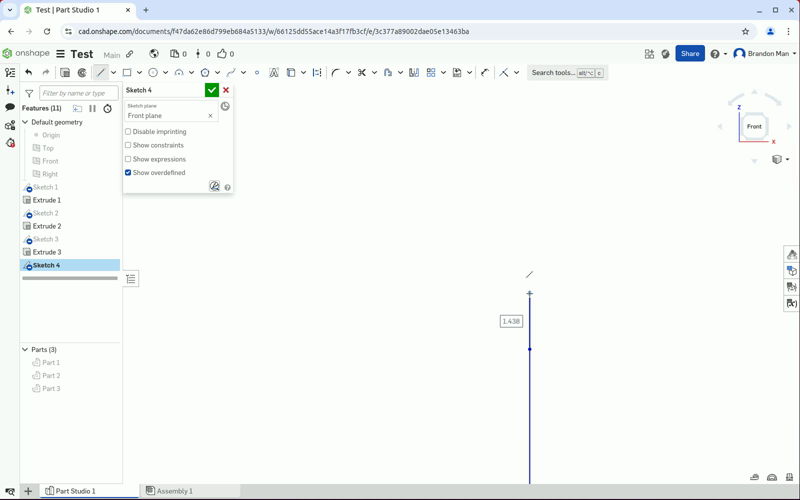
scroll(-6)
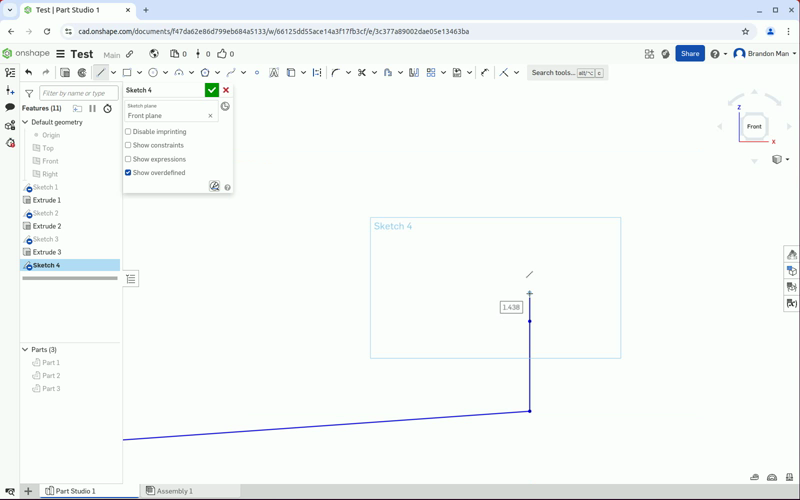
scroll(-6)
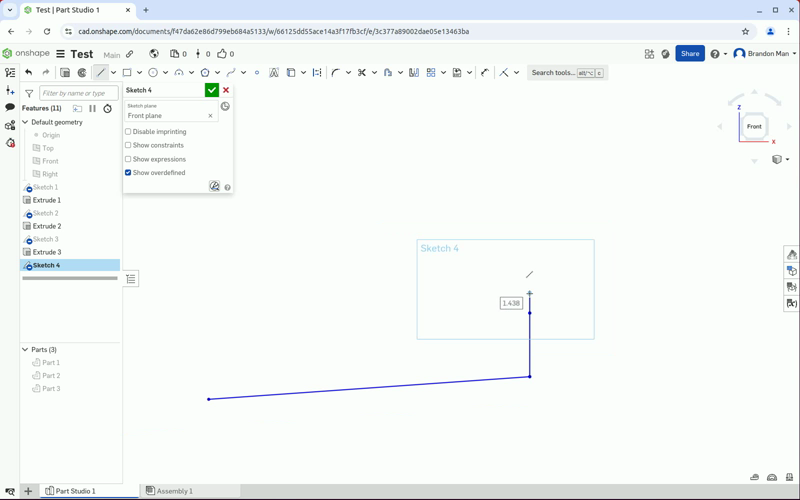
scroll(-6)
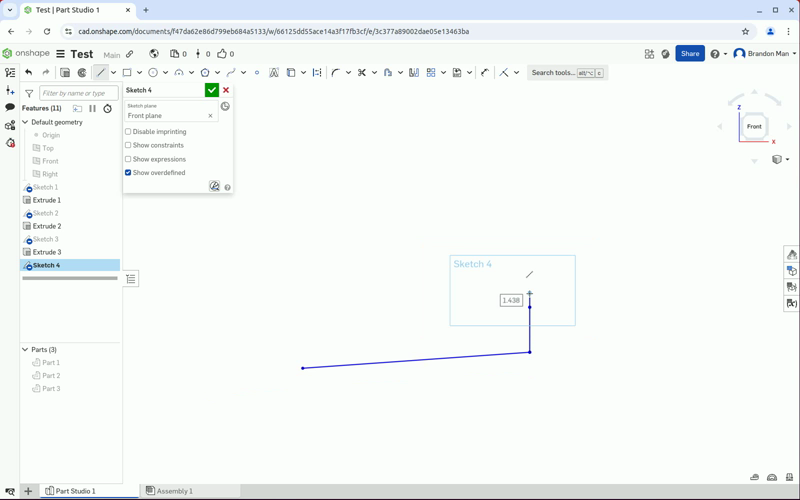
scroll(-6)
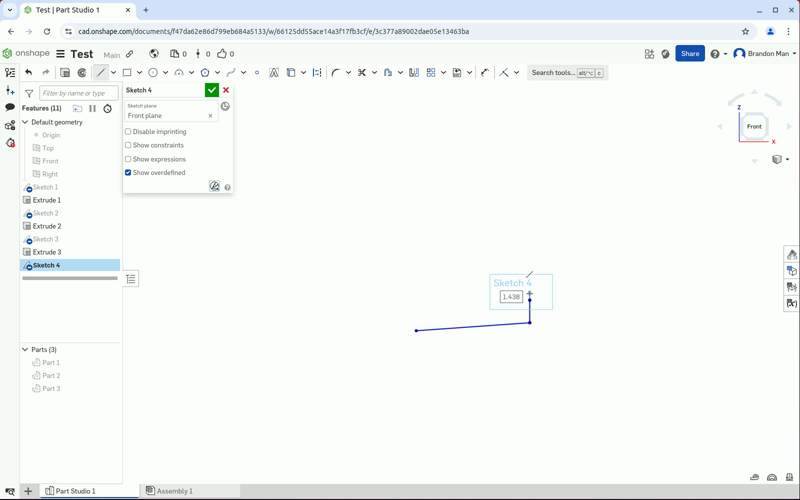
key_up(shift)
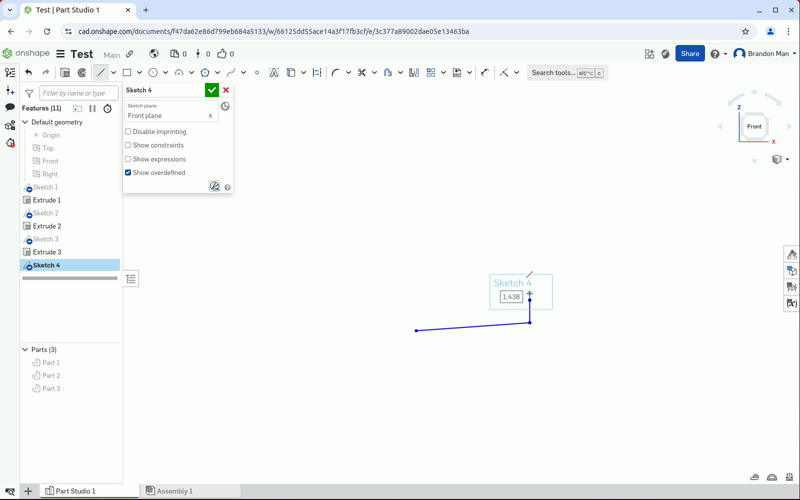
key(esc)
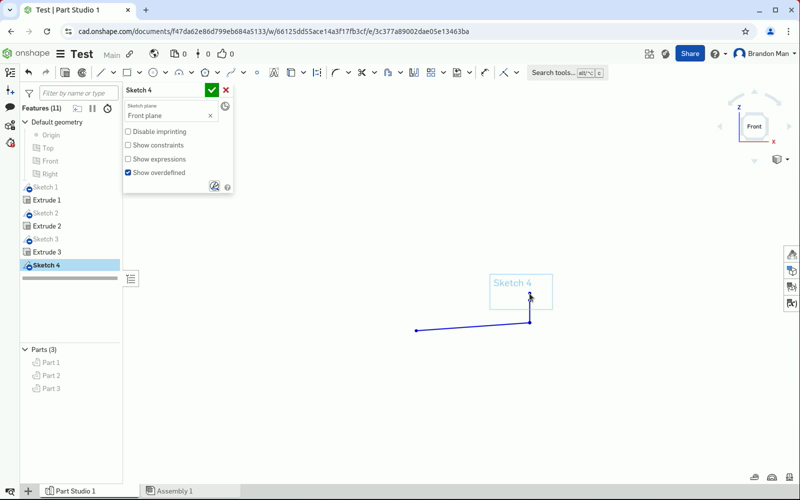
key(a)
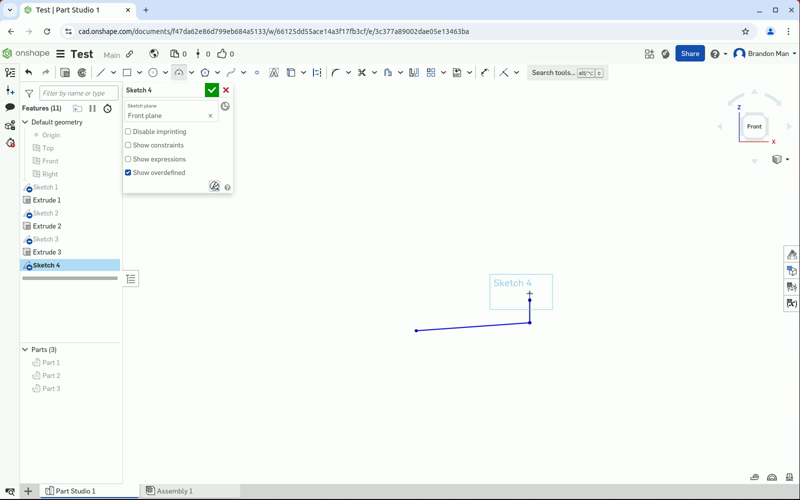
mouse_move(529, 293)
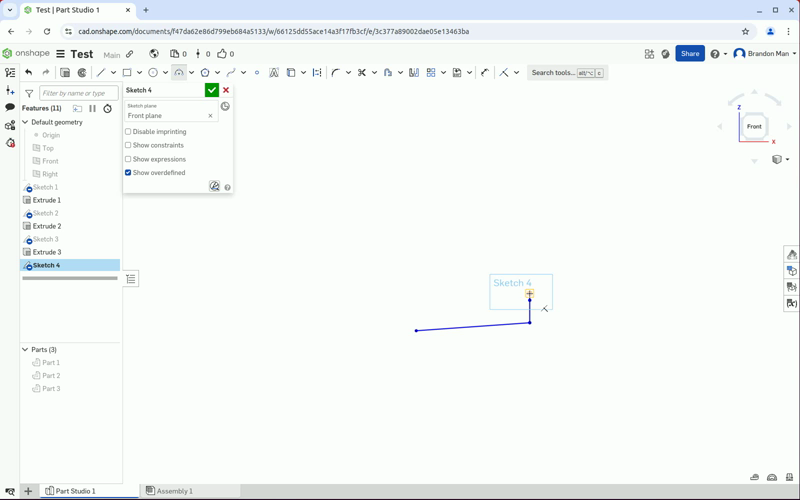
click(529, 293)
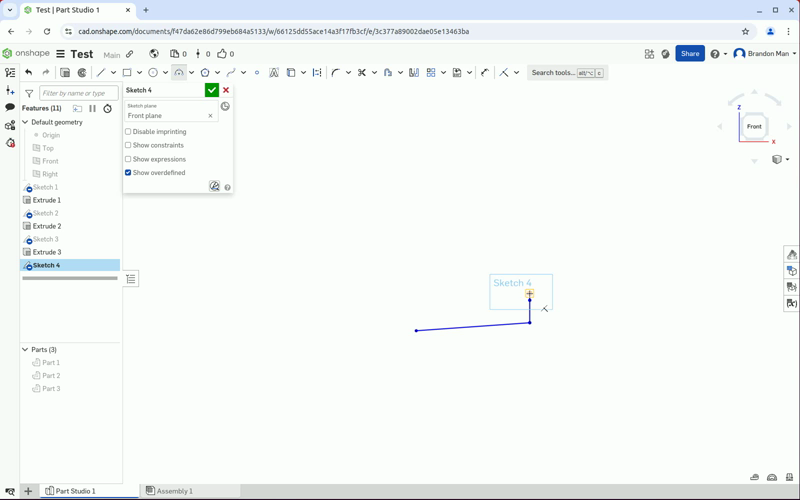
key_down(shift)
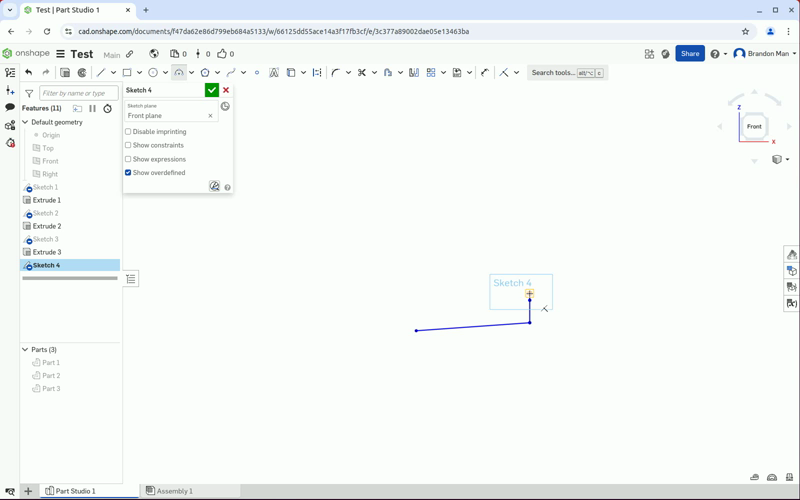
mouse_move(532, 283)
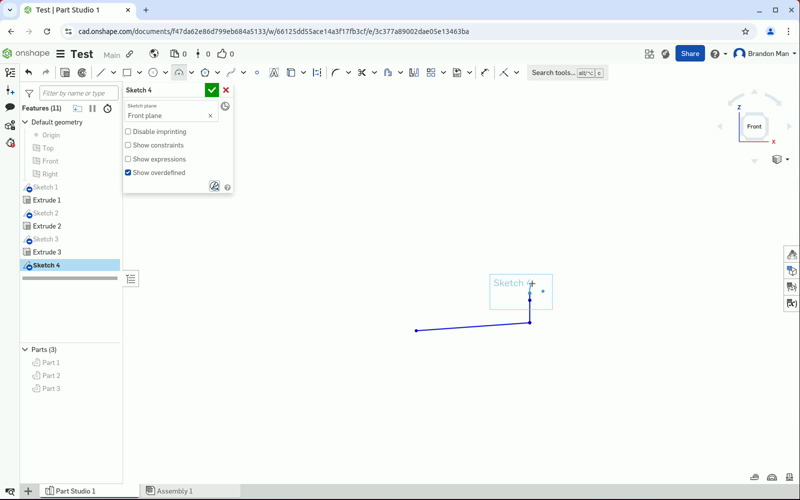
click(532, 283)
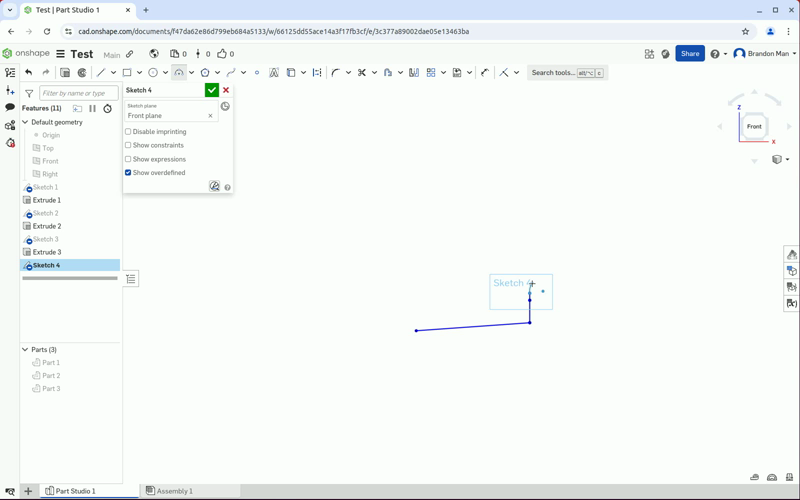
mouse_move(529, 288)
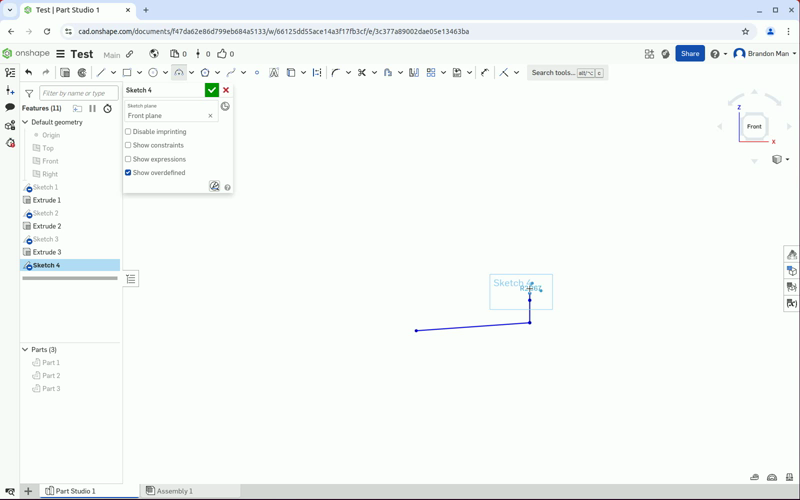
click(529, 288)
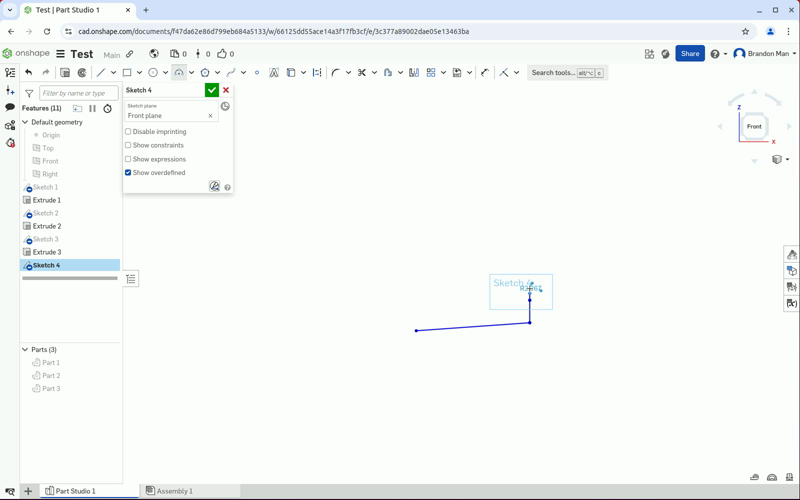
key_up(shift)
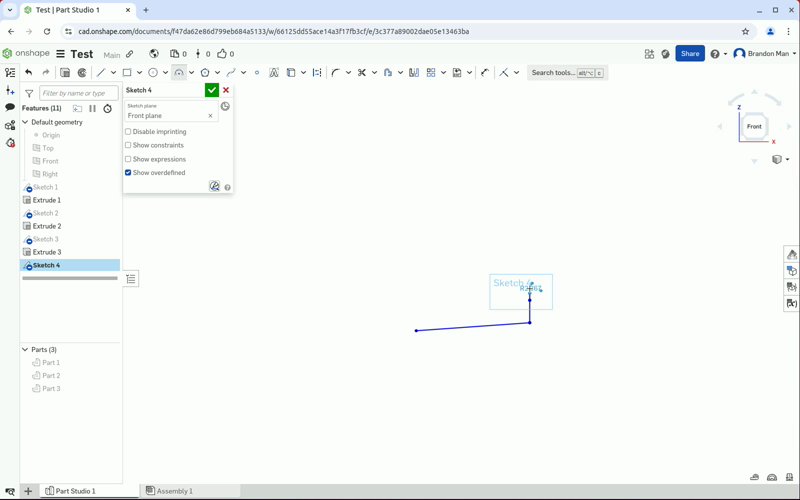
key(esc)
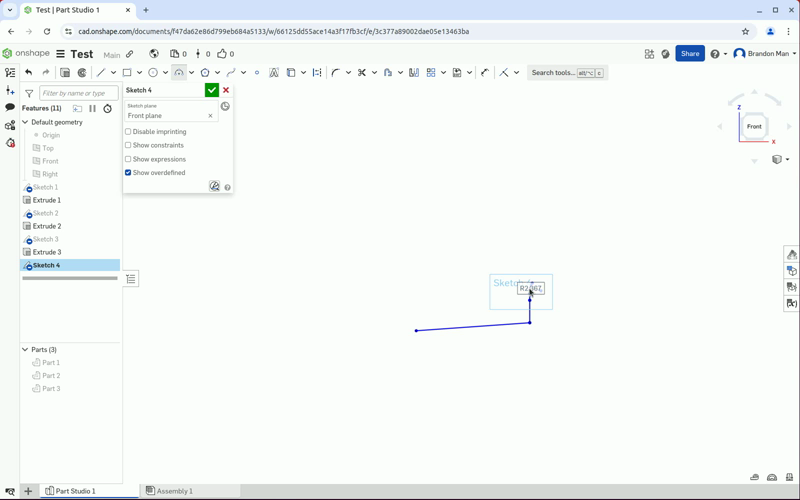
key(l)
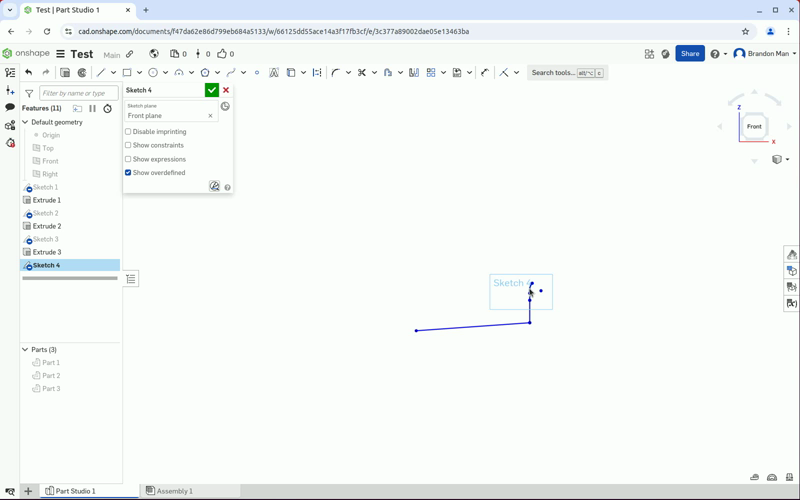
mouse_move(532, 283)
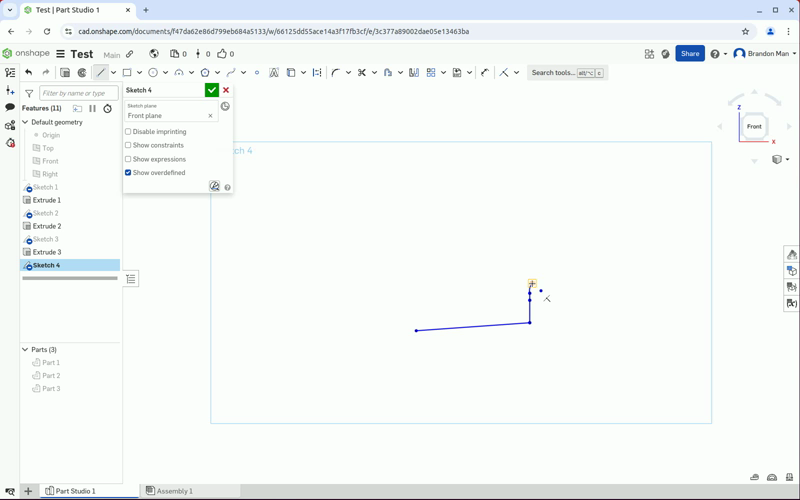
click(532, 283)
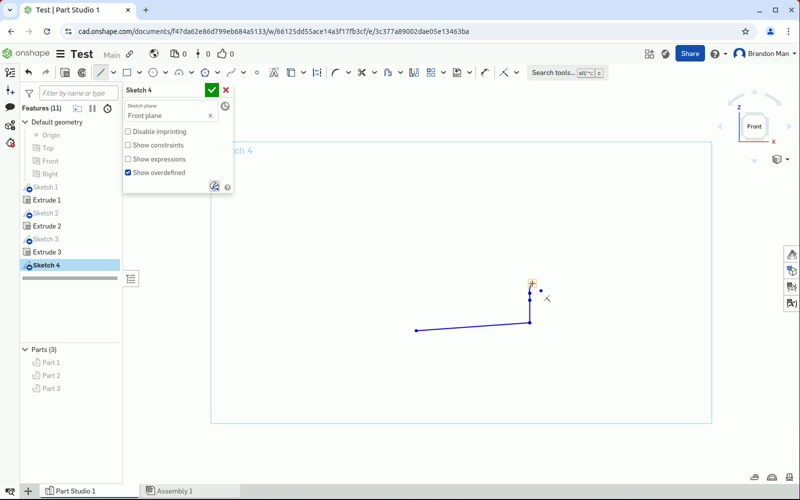
key_down(shift)
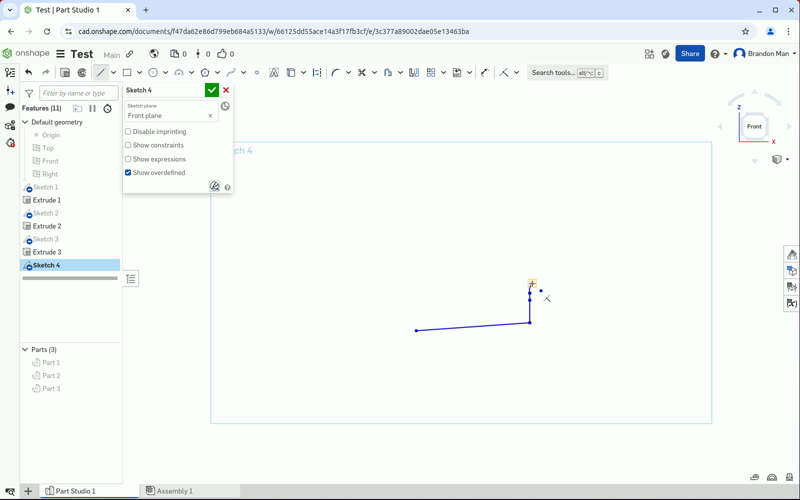
mouse_move(562, 283)
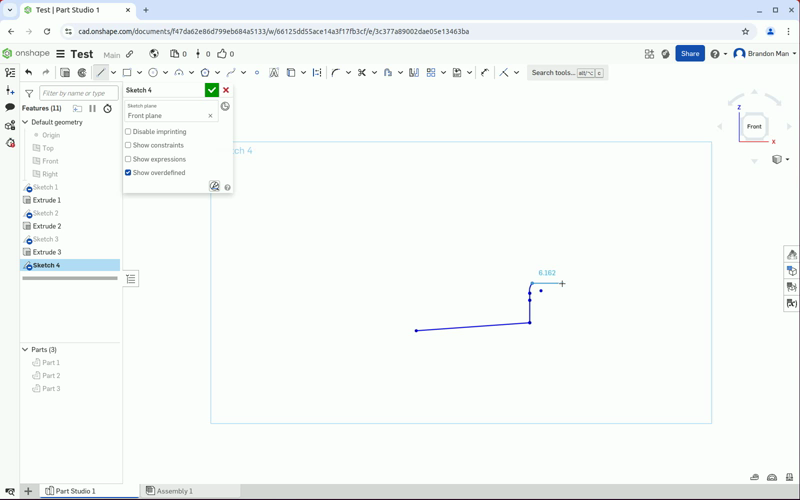
mouse_move(529, 283)
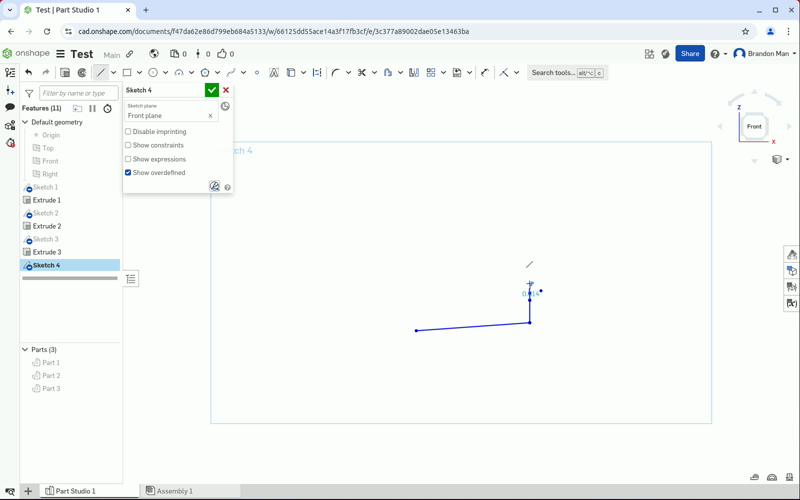
scroll(6)
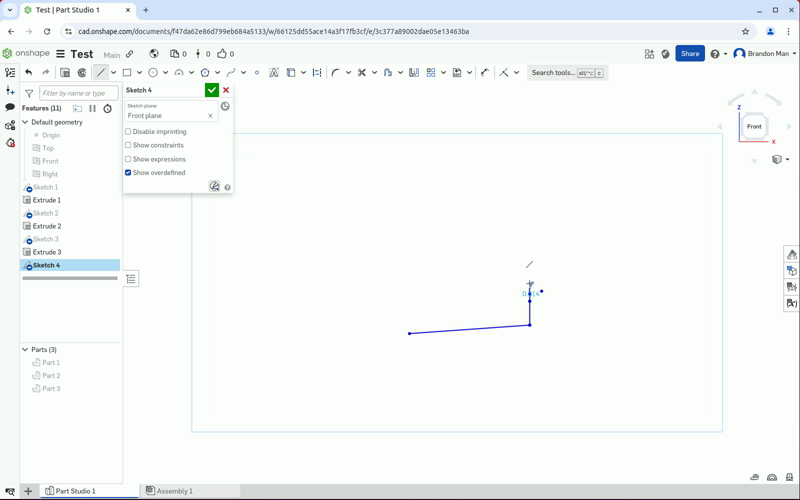
scroll(6)
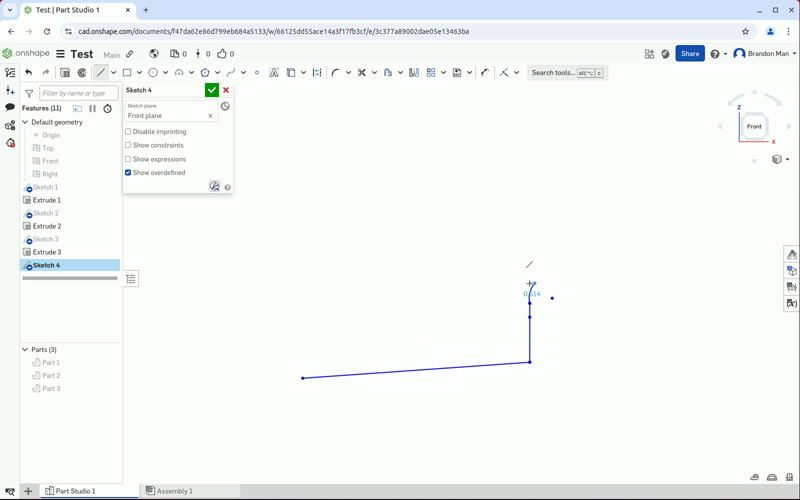
scroll(6)
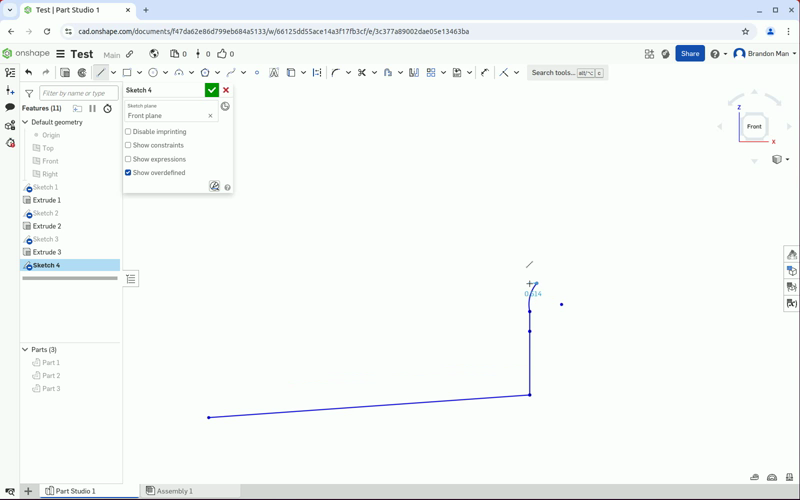
scroll(6)
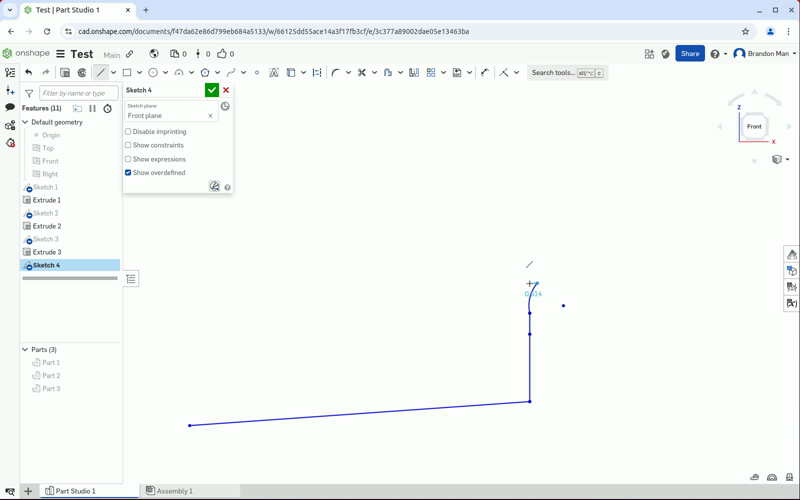
scroll(6)
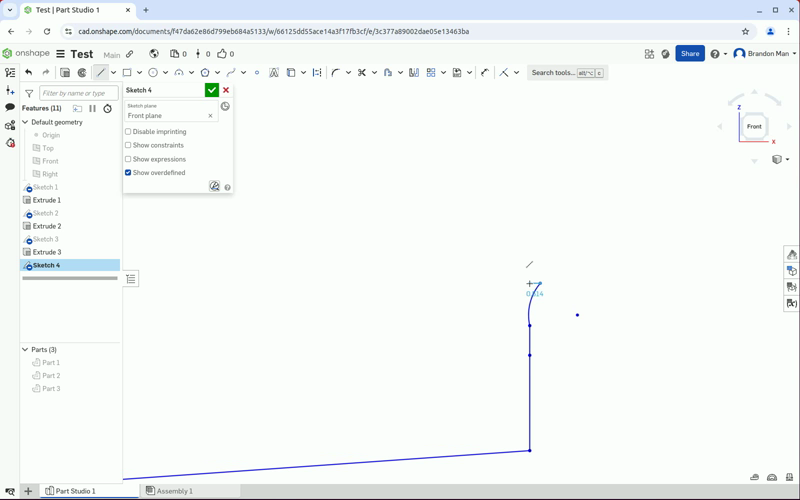
scroll(6)
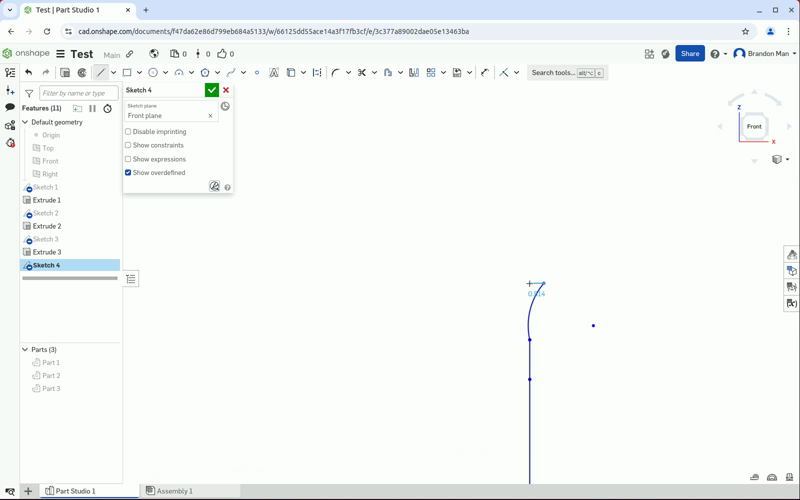
scroll(6)
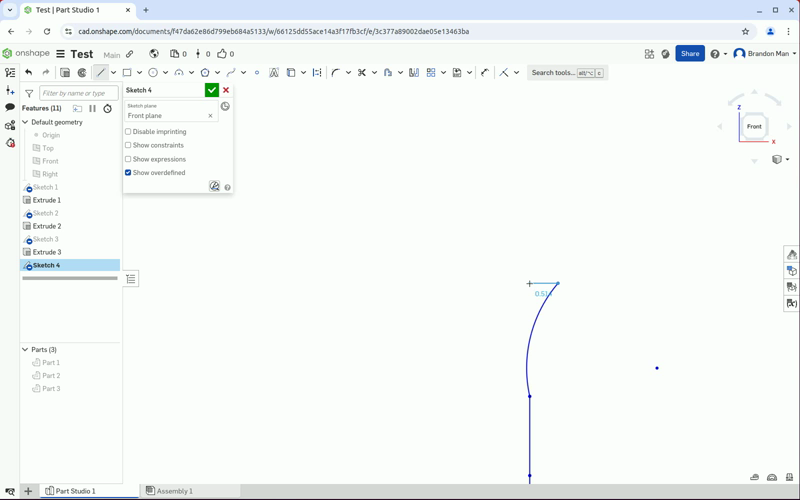
click(529, 283)
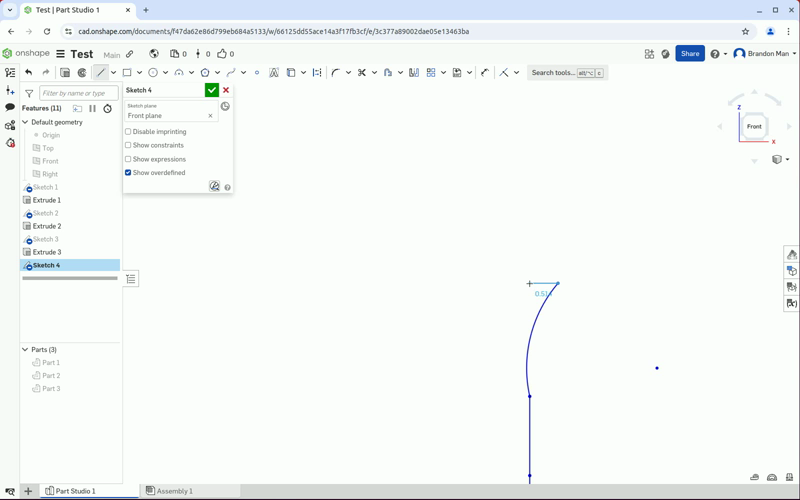
scroll(-6)
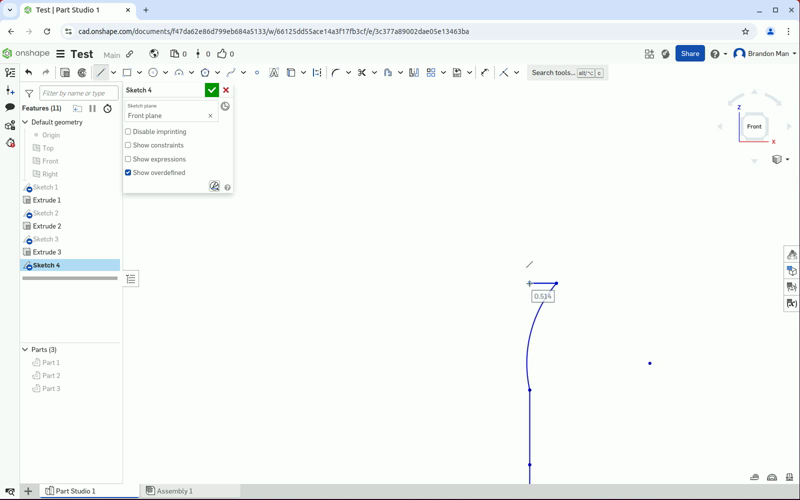
scroll(-6)
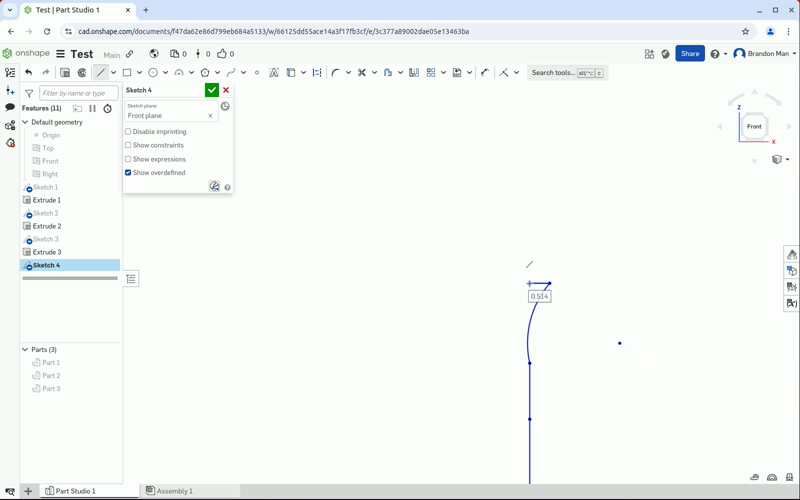
scroll(-6)
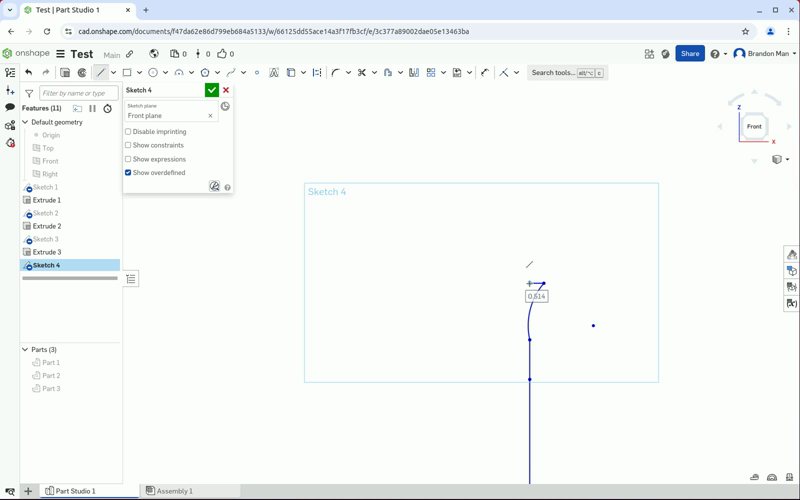
scroll(-6)
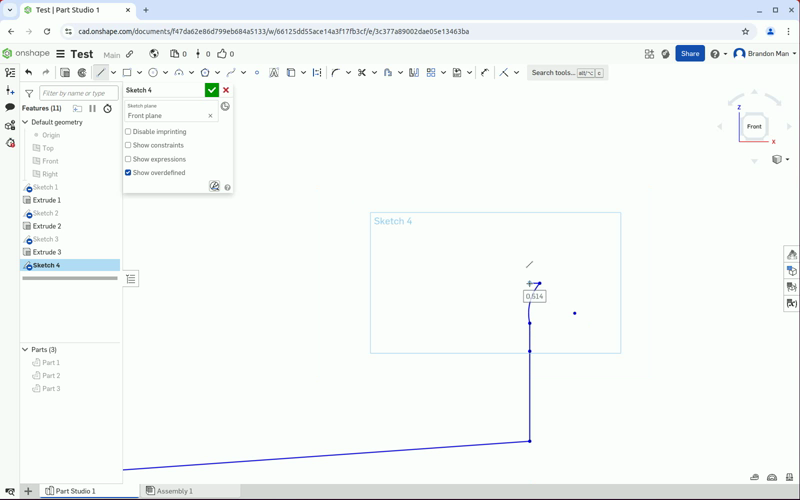
scroll(-6)
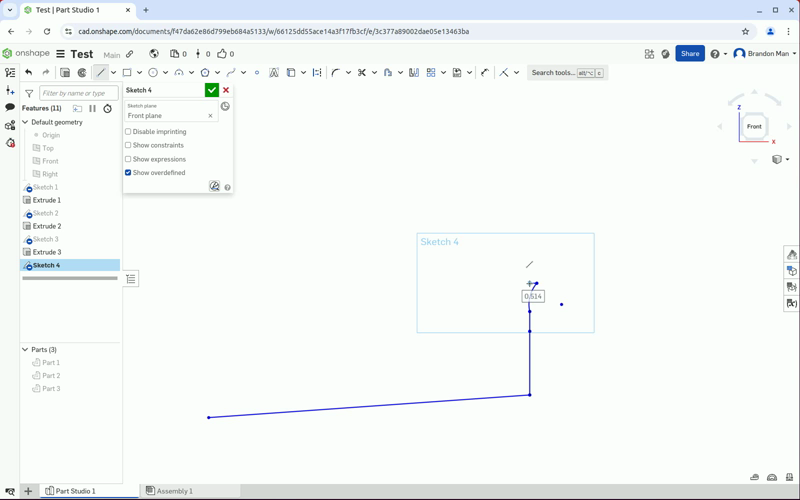
scroll(-6)
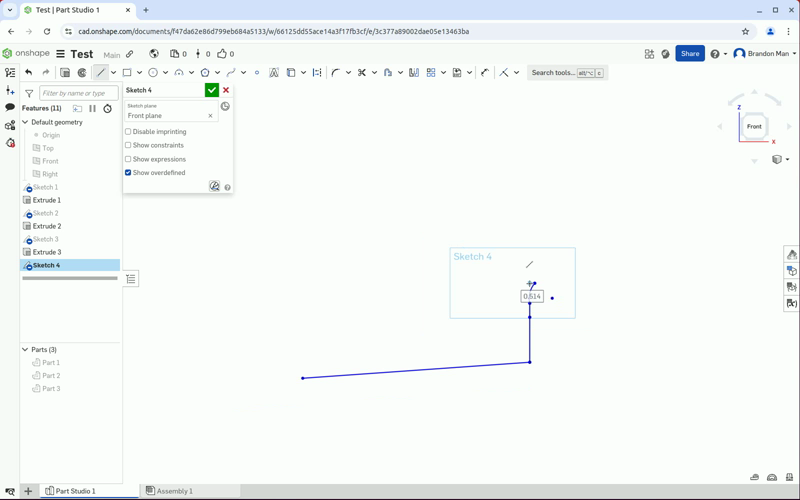
scroll(-6)
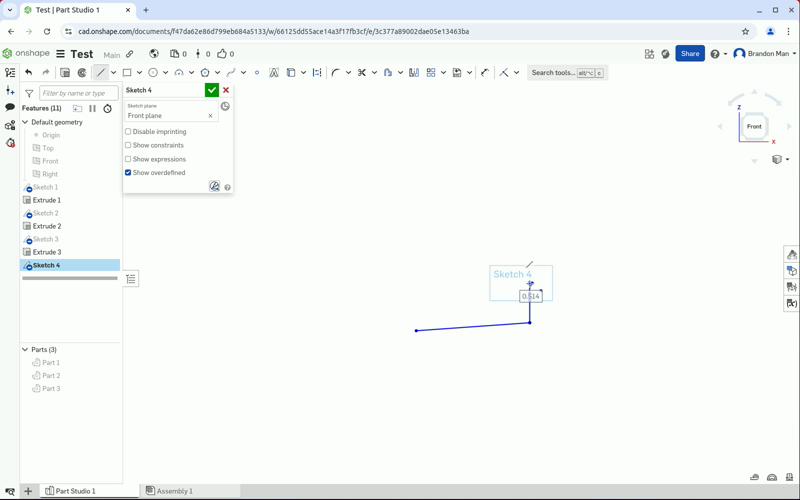
key_up(shift)
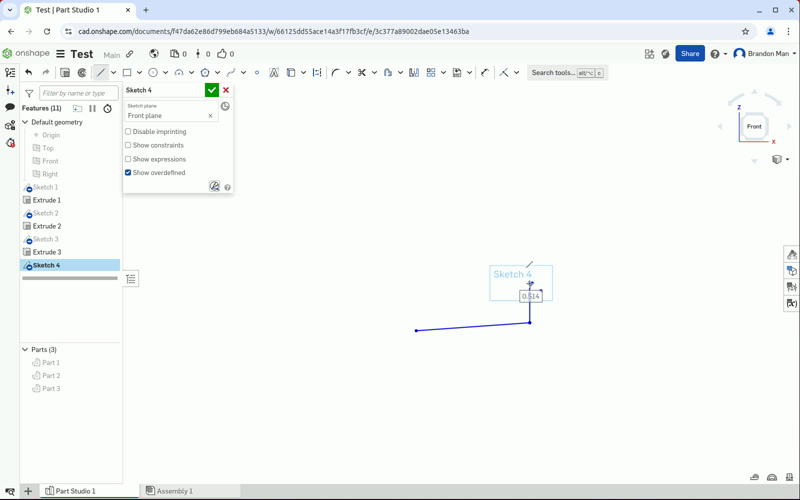
key_down(shift)
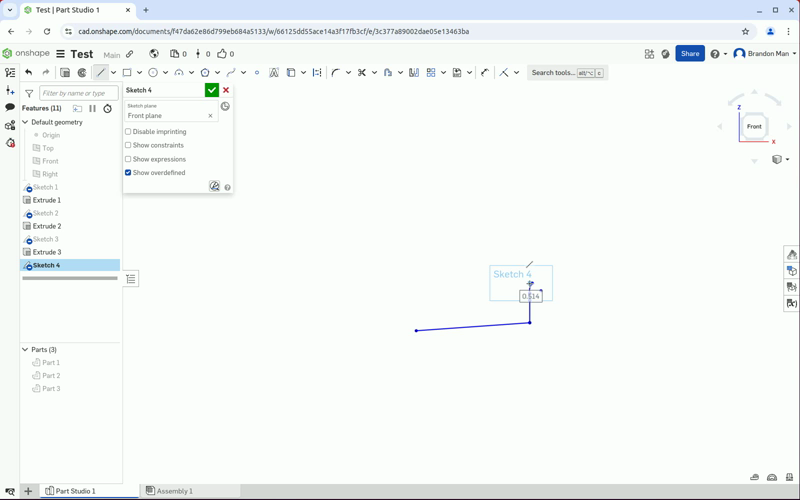
mouse_move(559, 283)
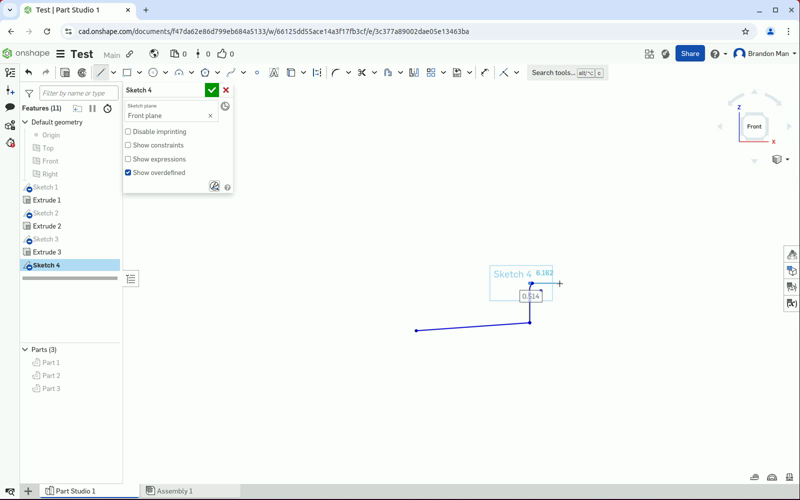
mouse_move(470, 283)
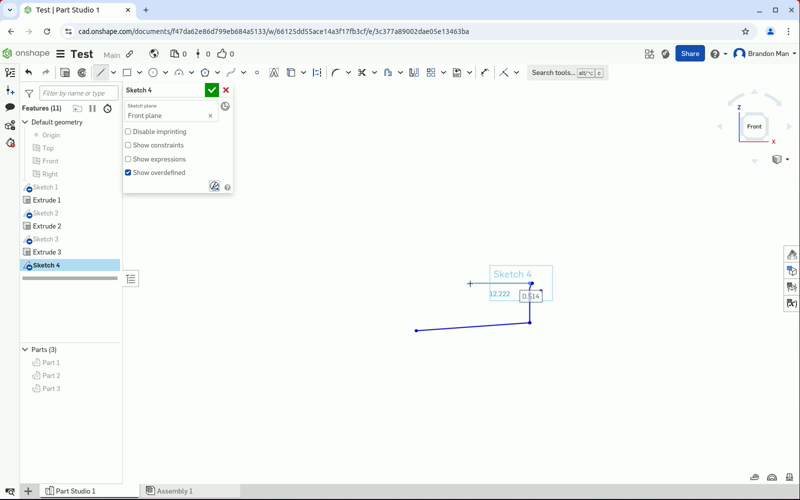
click(470, 283)
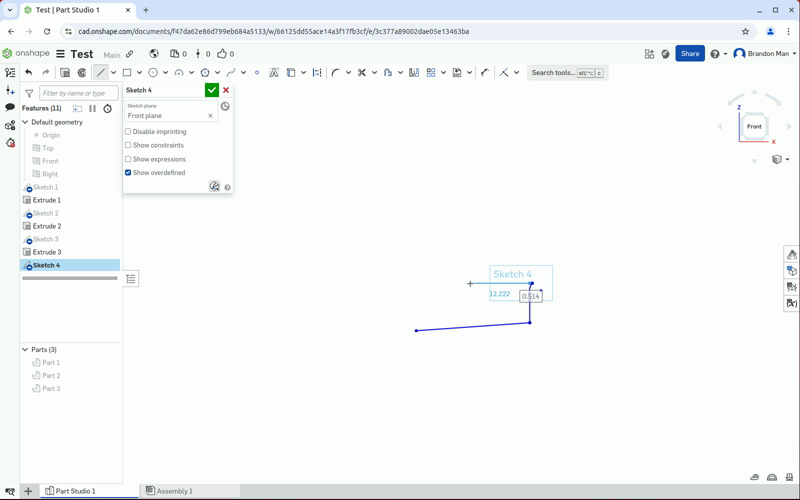
key_up(shift)
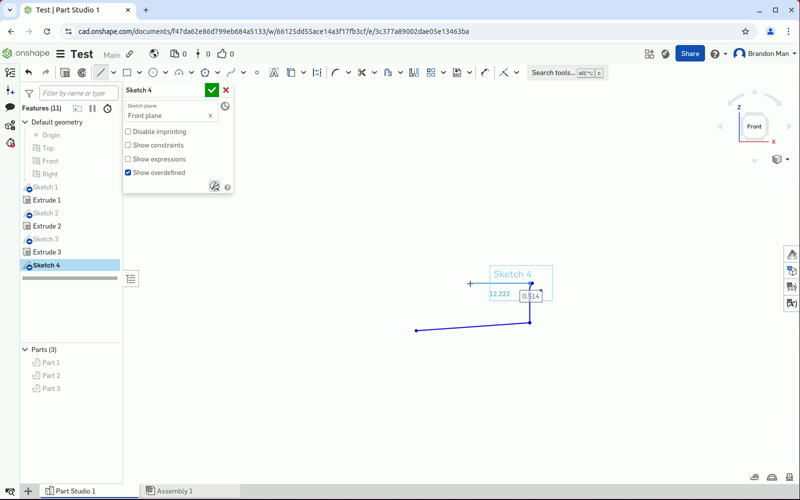
key_down(shift)
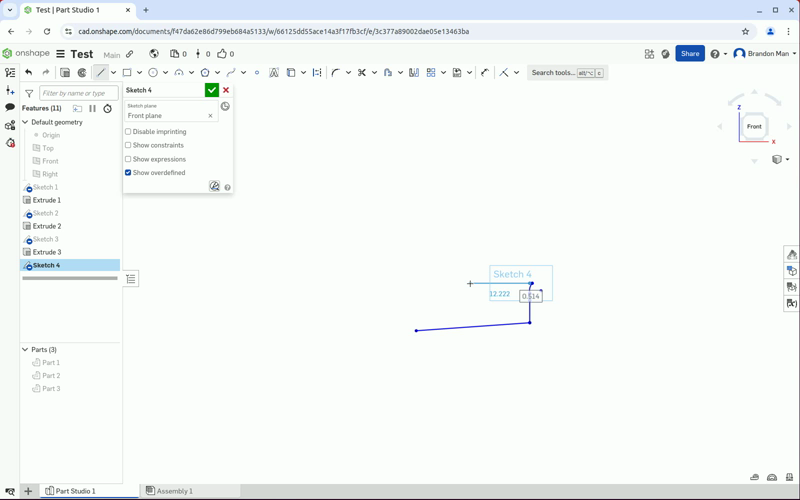
mouse_move(500, 283)
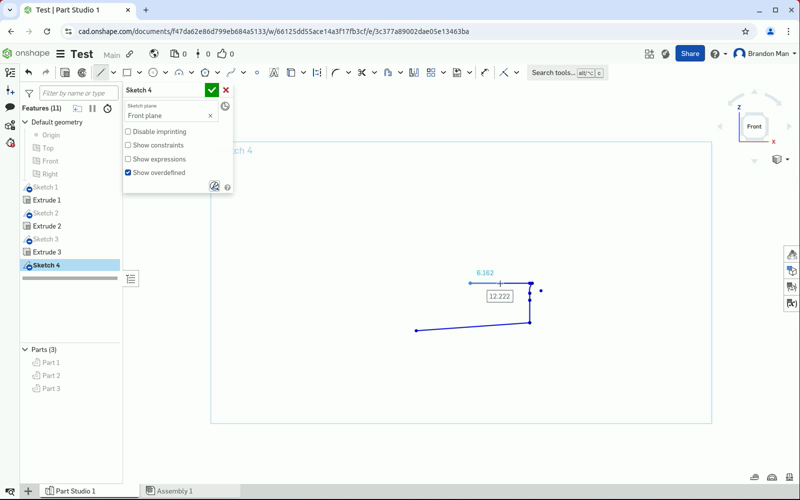
mouse_move(470, 284)
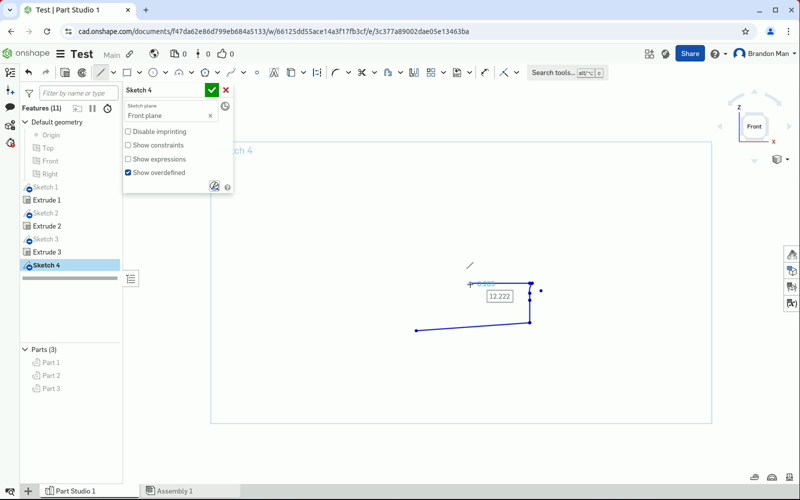
scroll(6)
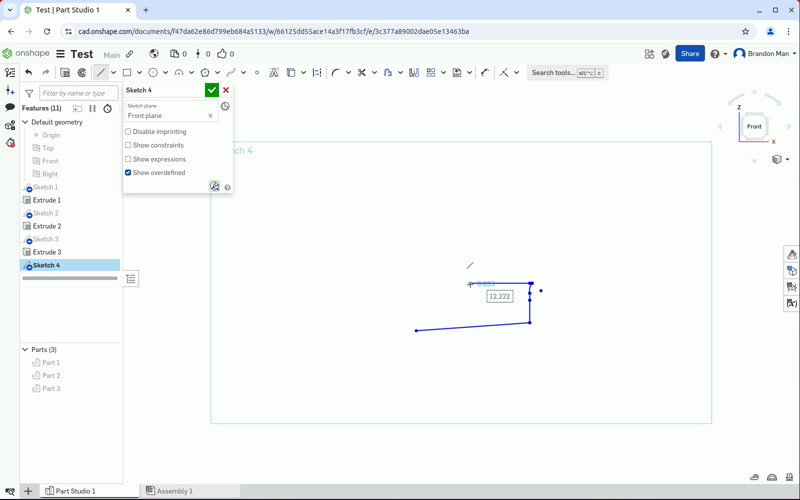
scroll(6)
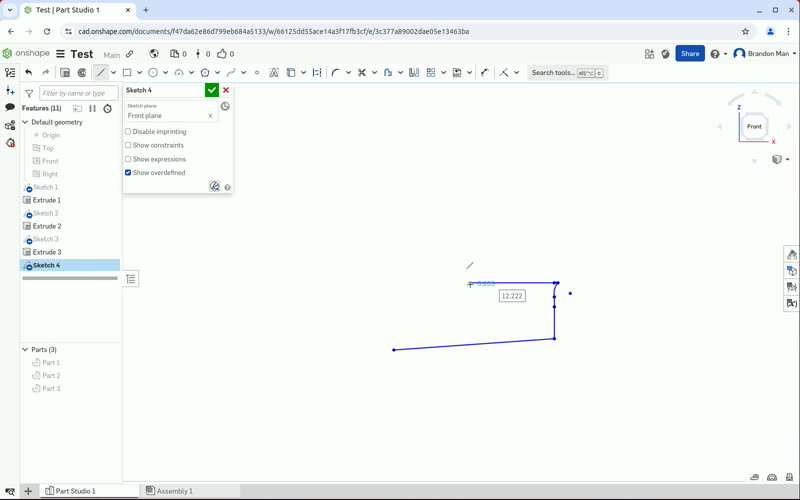
scroll(6)
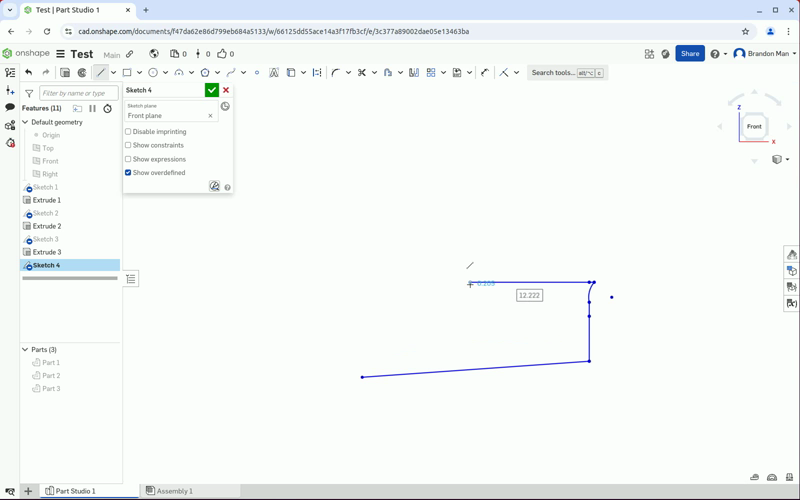
scroll(6)
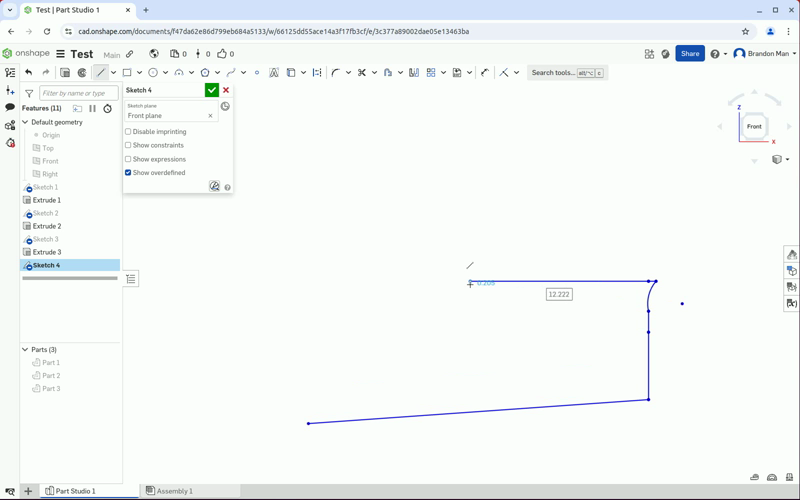
scroll(6)
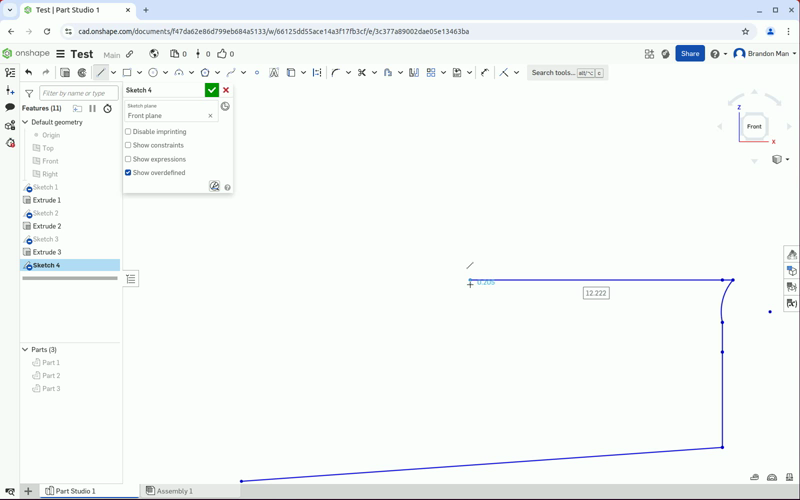
scroll(6)
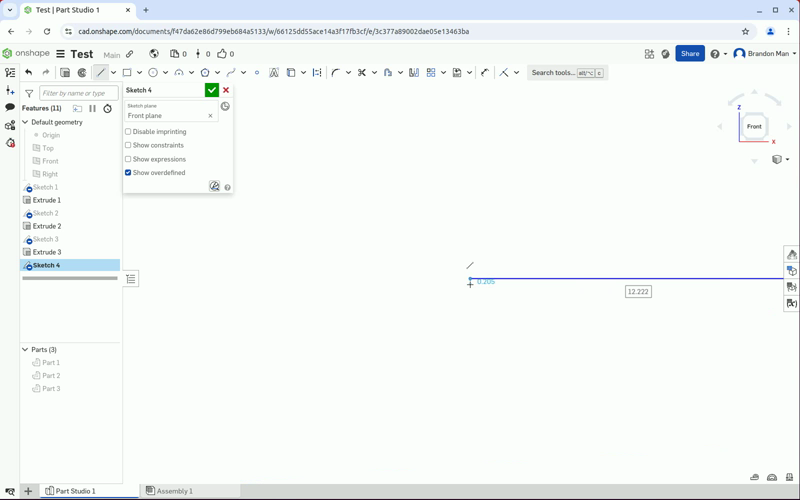
scroll(6)
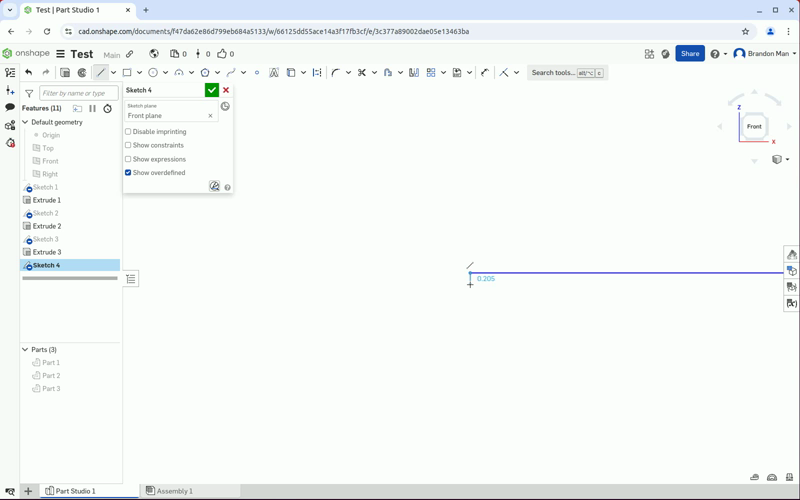
click(470, 284)
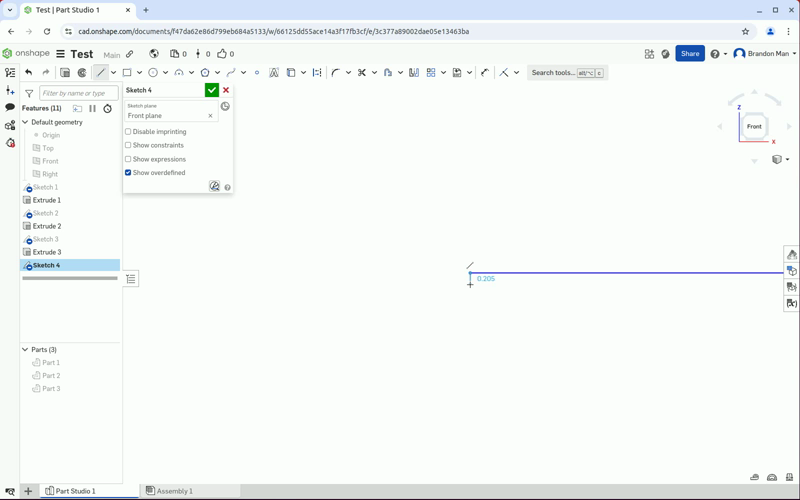
scroll(-6)
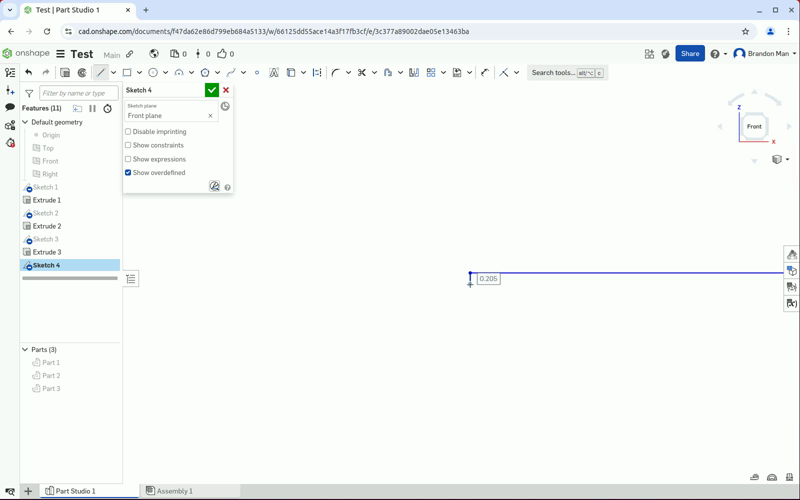
scroll(-6)
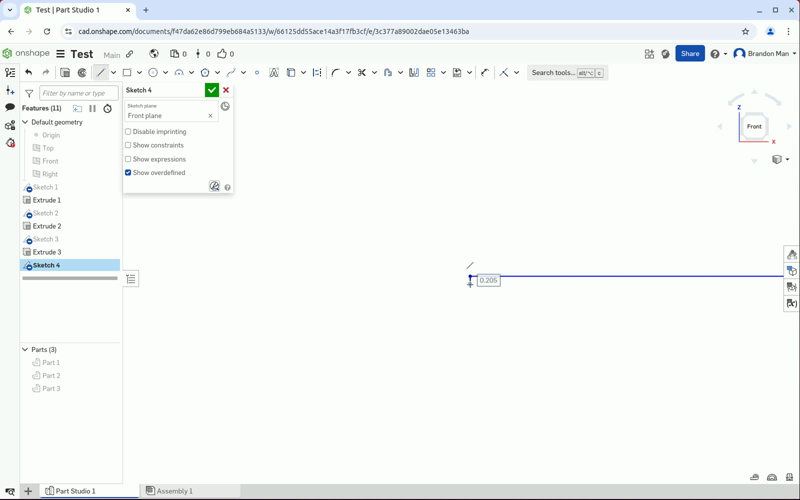
scroll(-6)
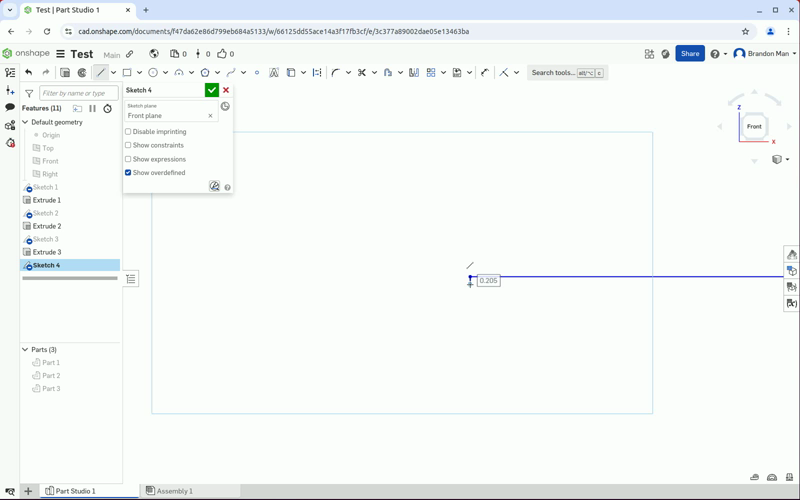
scroll(-6)
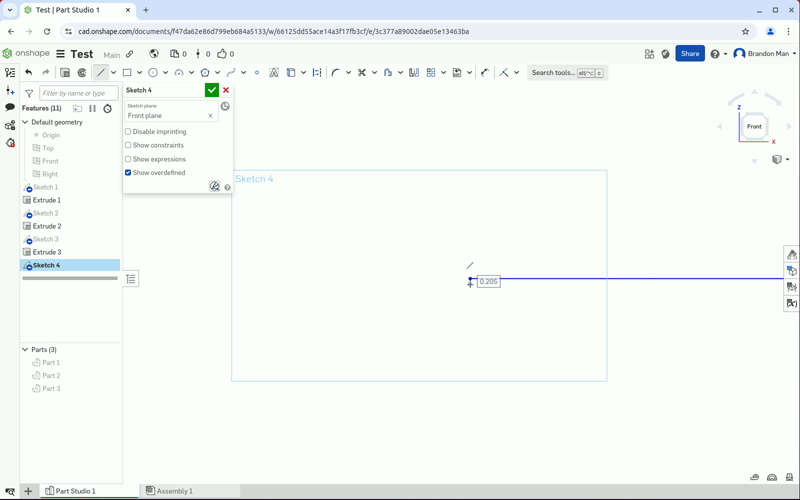
scroll(-6)
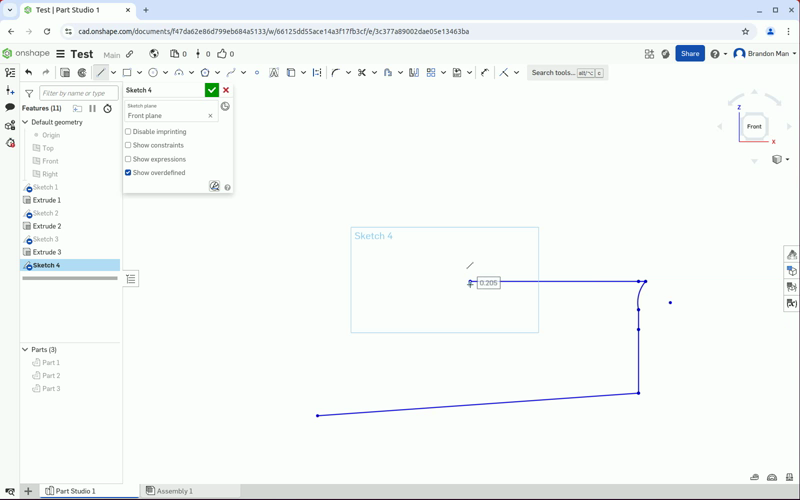
scroll(-6)
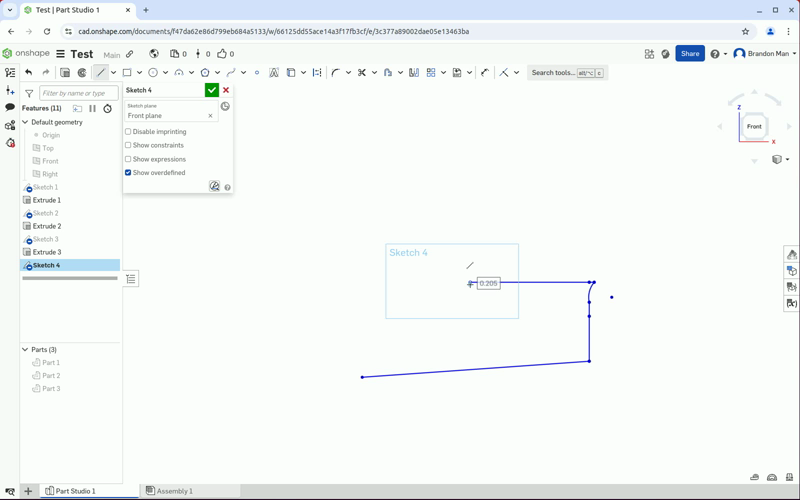
scroll(-6)
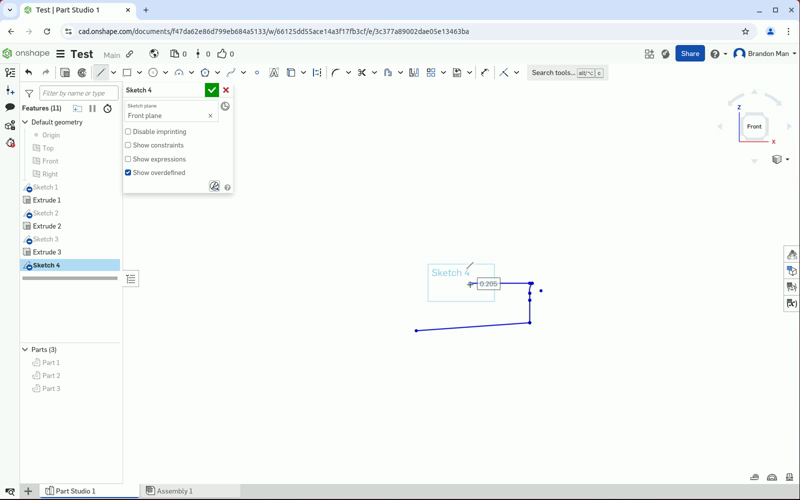
key_up(shift)
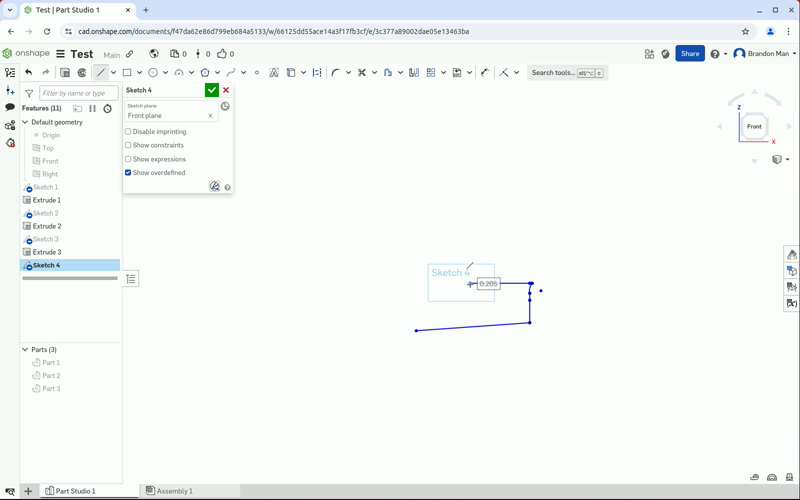
key(esc)
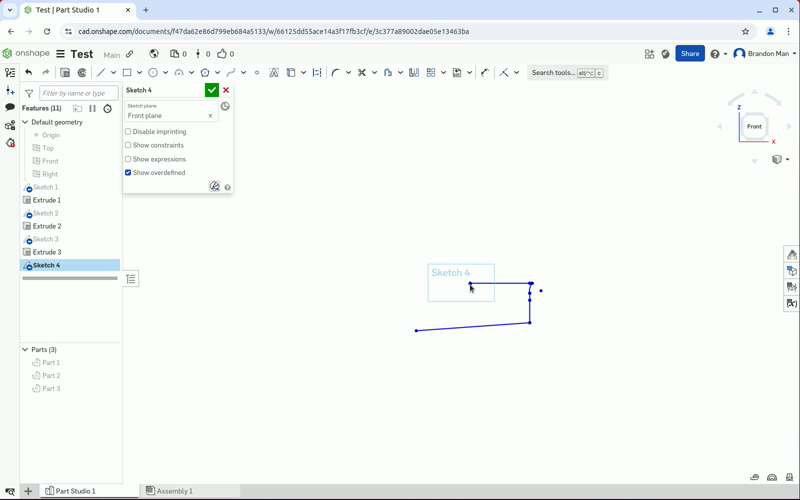
key(a)
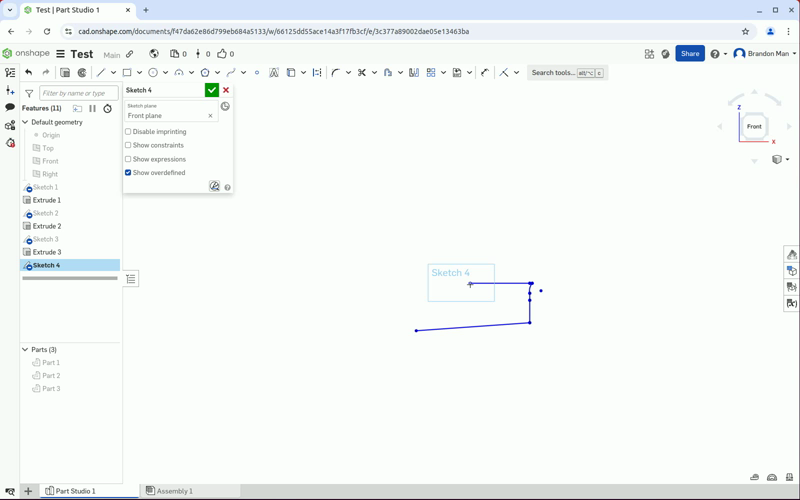
mouse_move(470, 284)
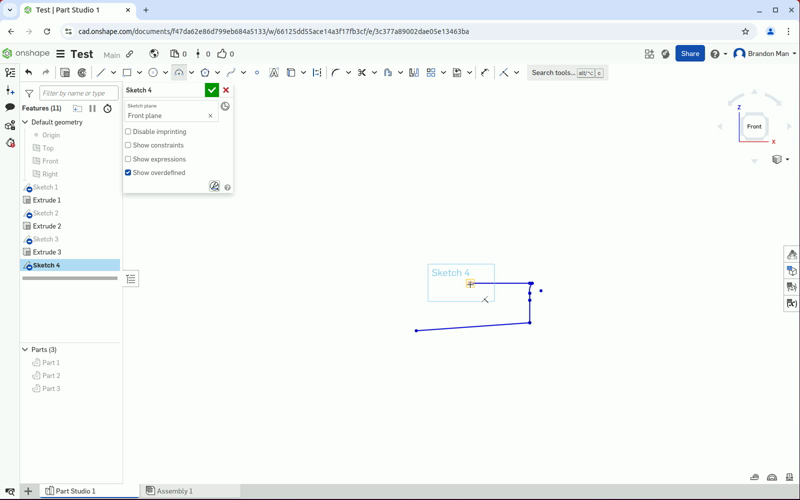
scroll(6)
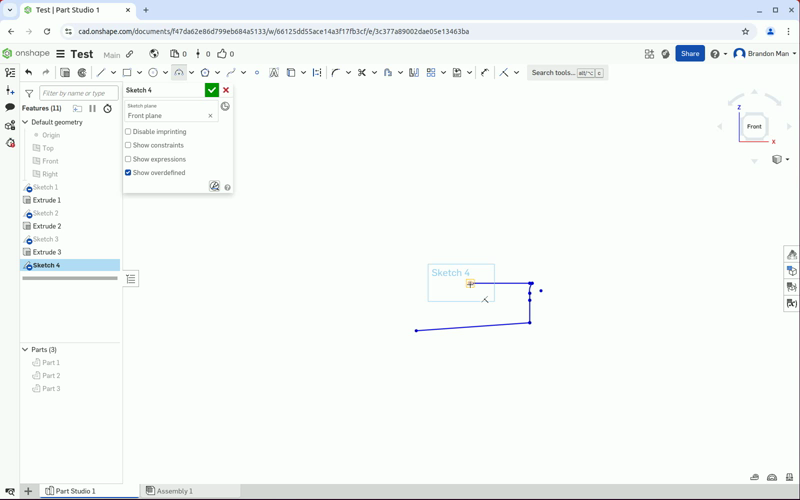
scroll(6)
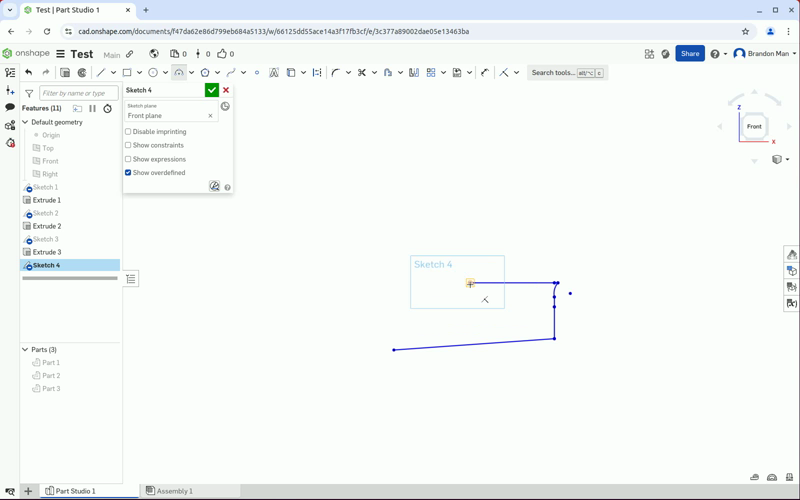
scroll(6)
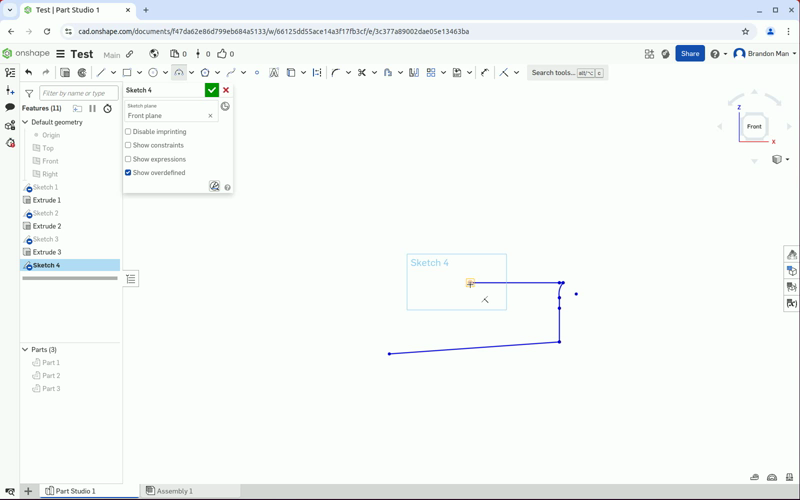
scroll(6)
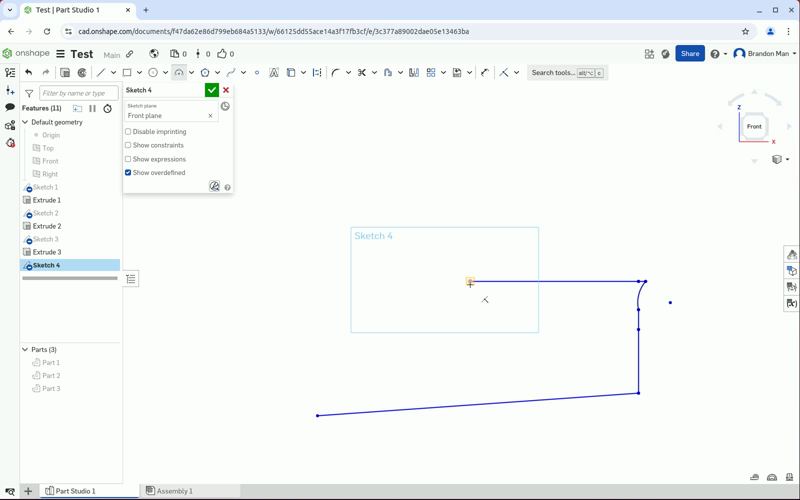
scroll(6)
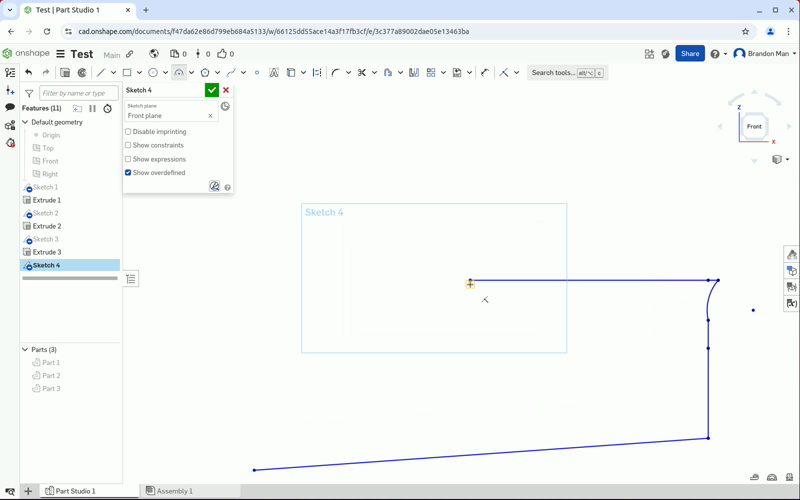
scroll(6)
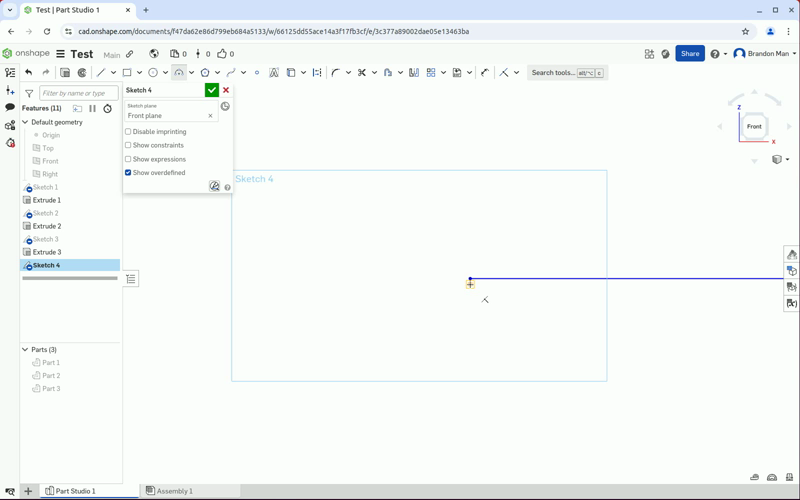
scroll(6)
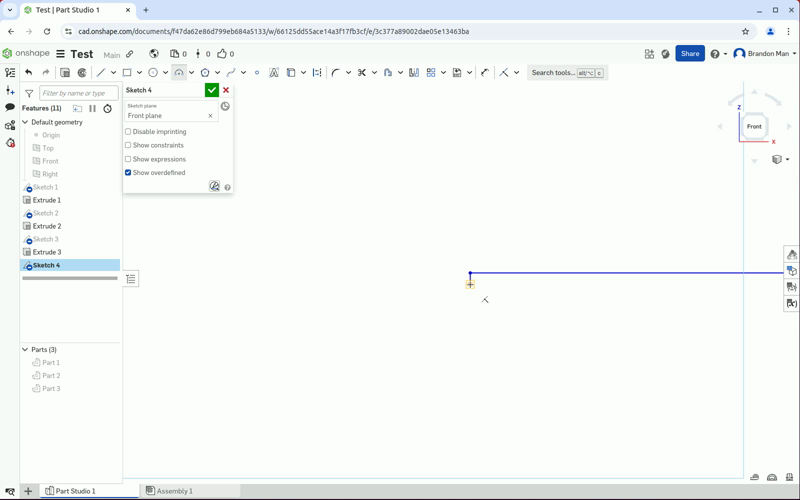
click(470, 284)
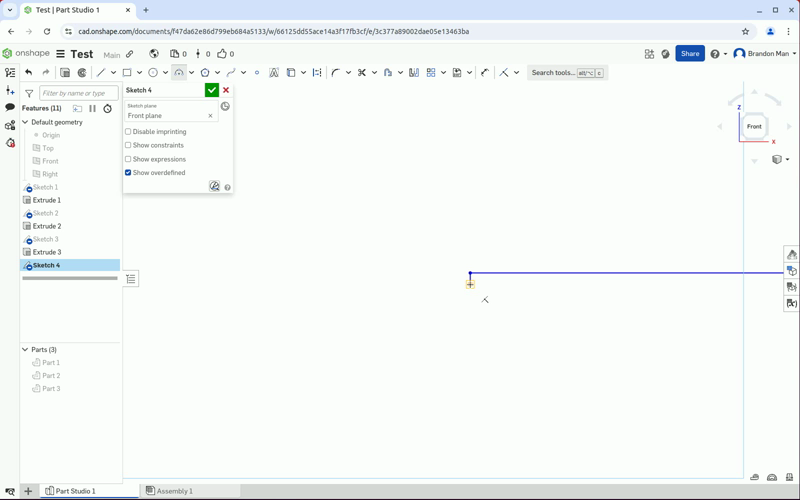
scroll(-6)
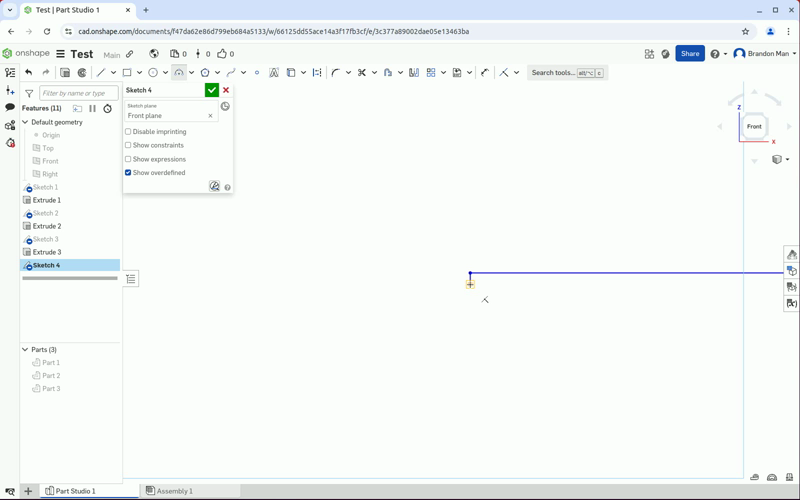
scroll(-6)
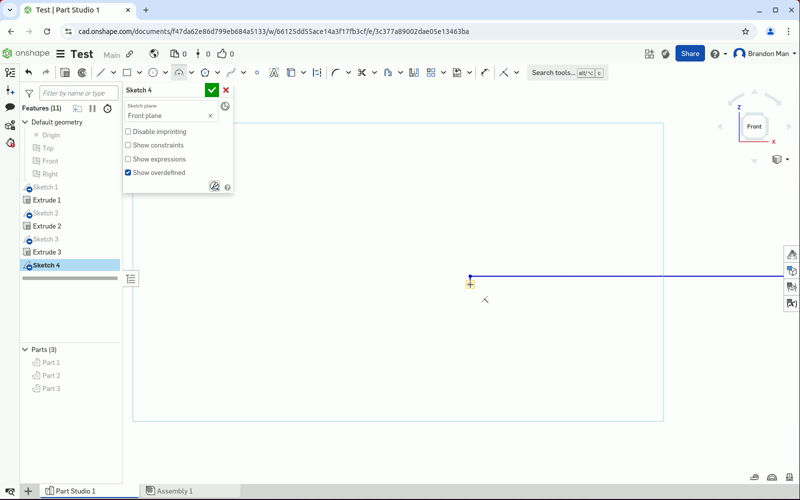
scroll(-6)
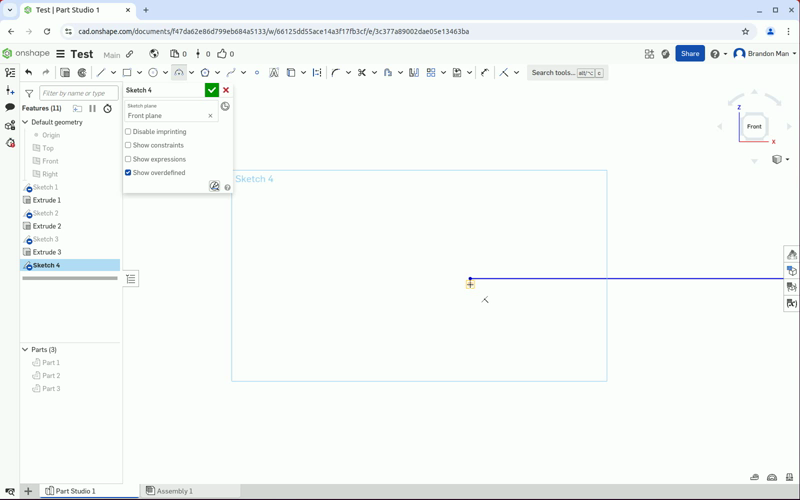
scroll(-6)
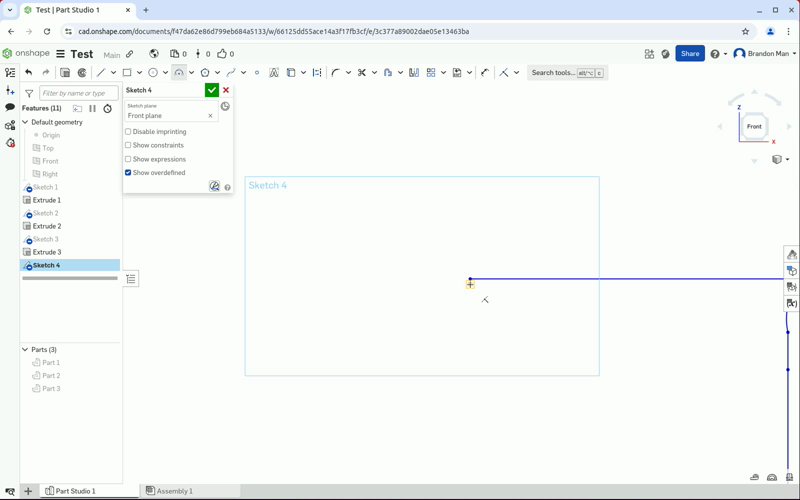
scroll(-6)
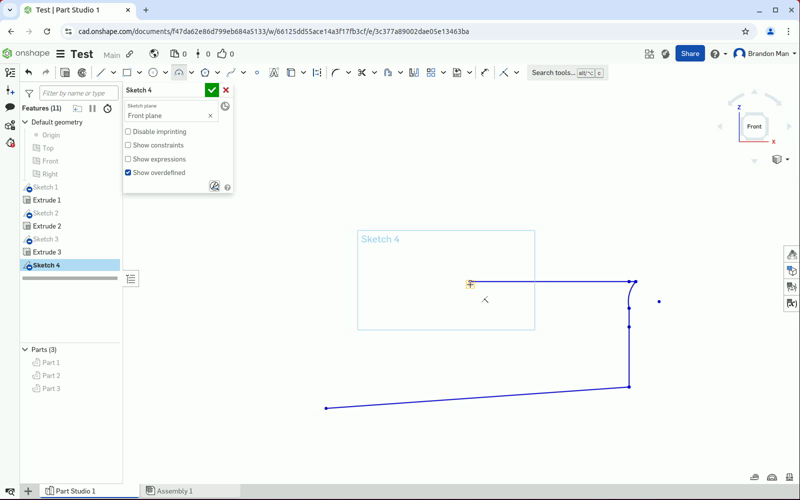
scroll(-6)
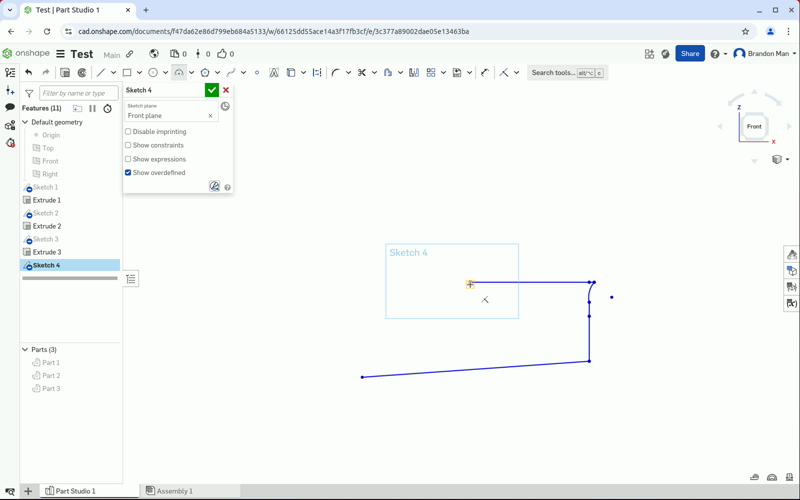
scroll(-6)
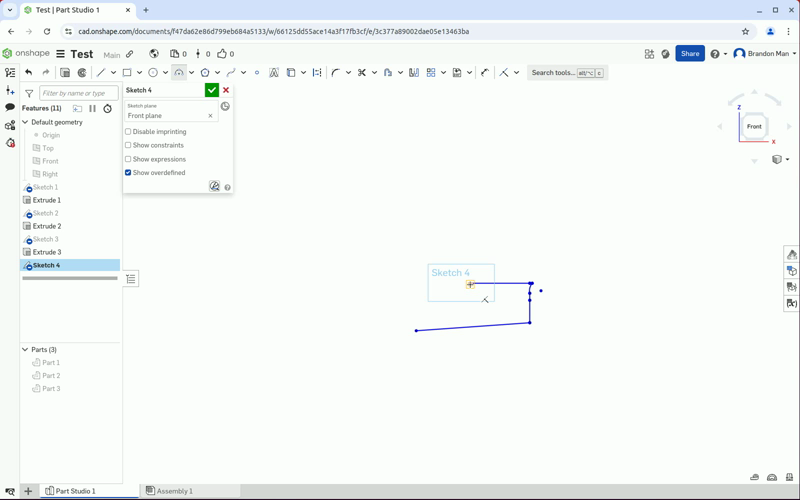
key_down(shift)
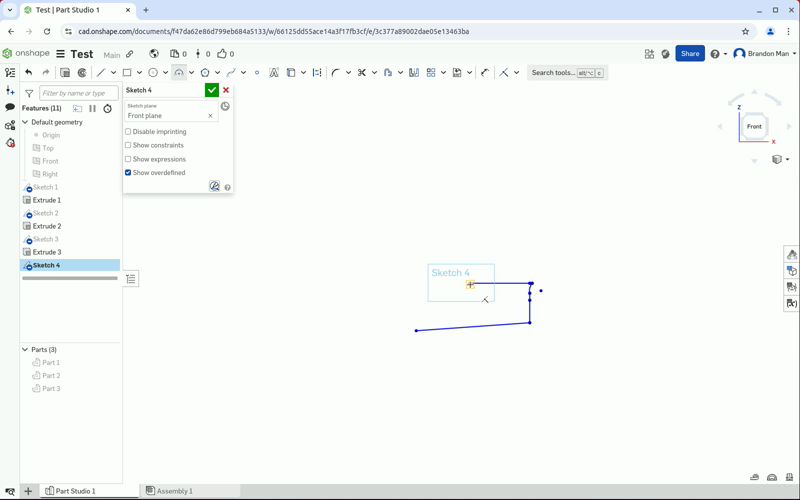
mouse_move(451, 283)
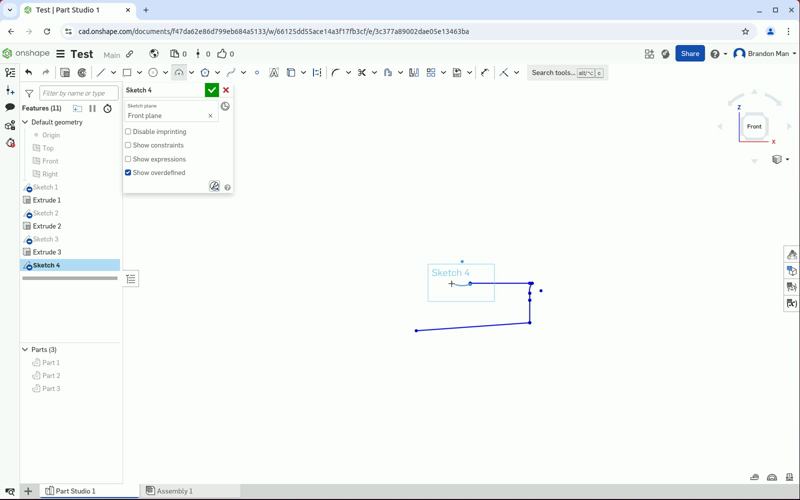
click(451, 283)
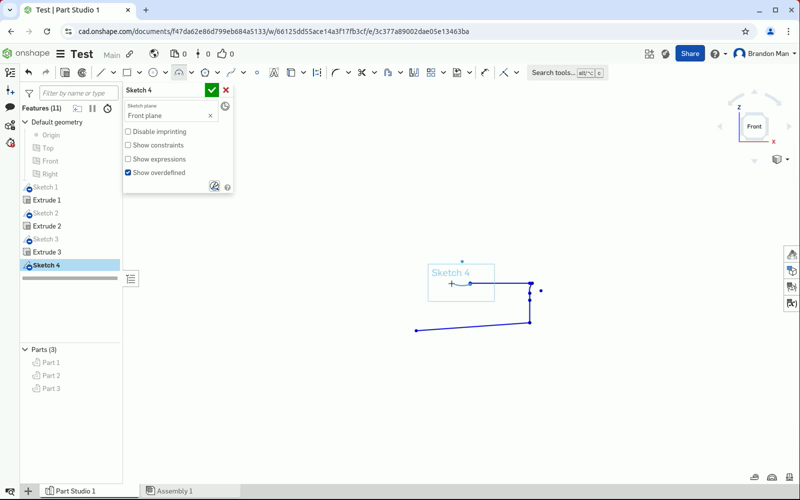
mouse_move(460, 292)
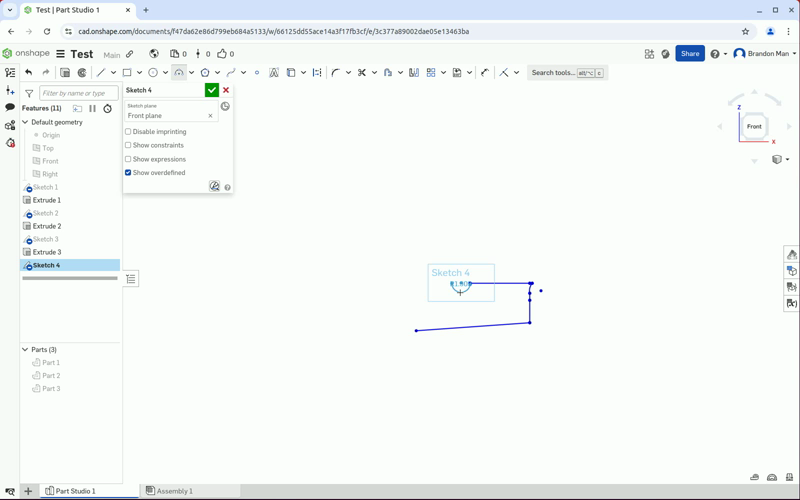
click(460, 292)
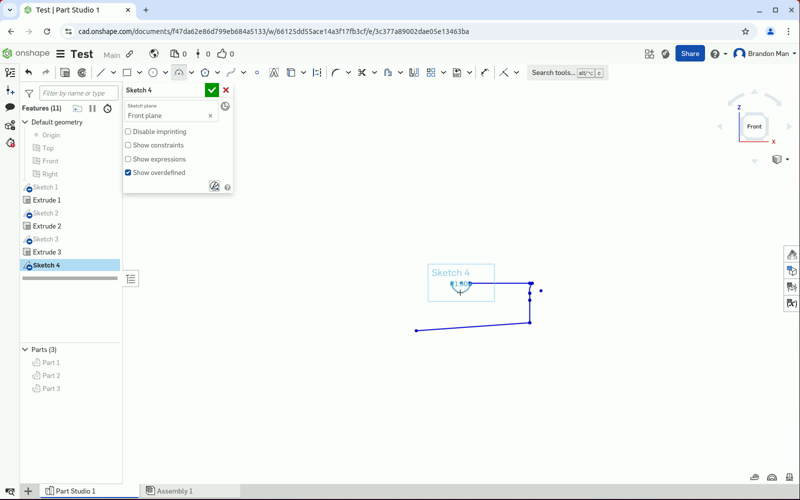
key_up(shift)
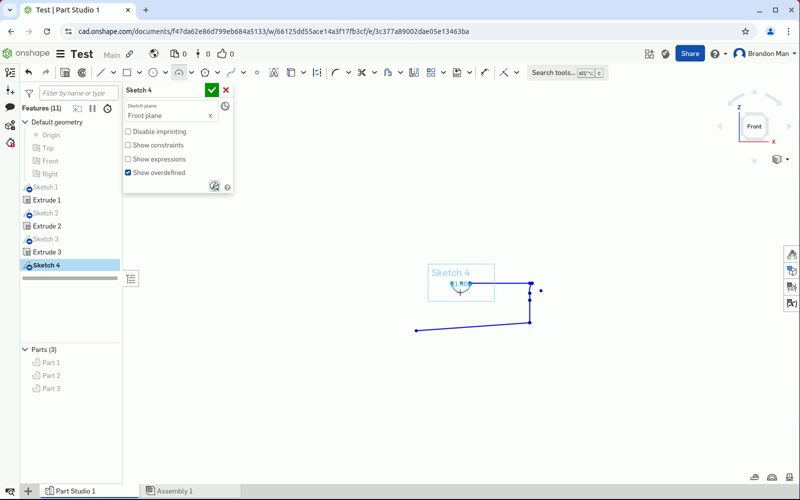
key(esc)
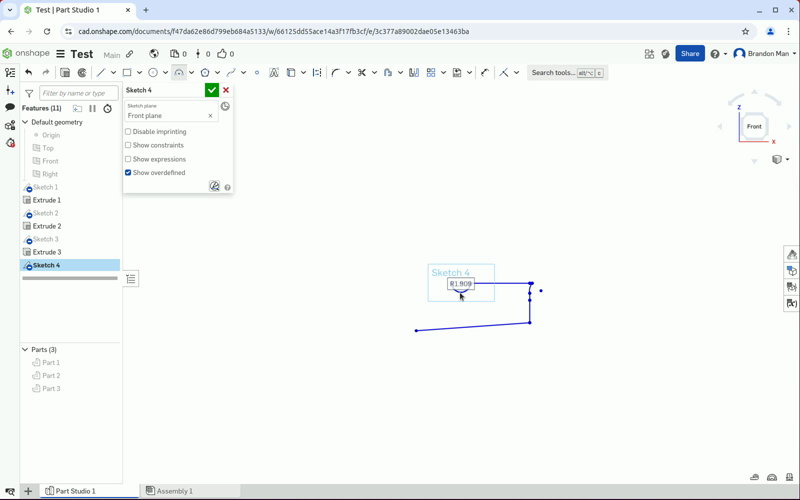
key(l)
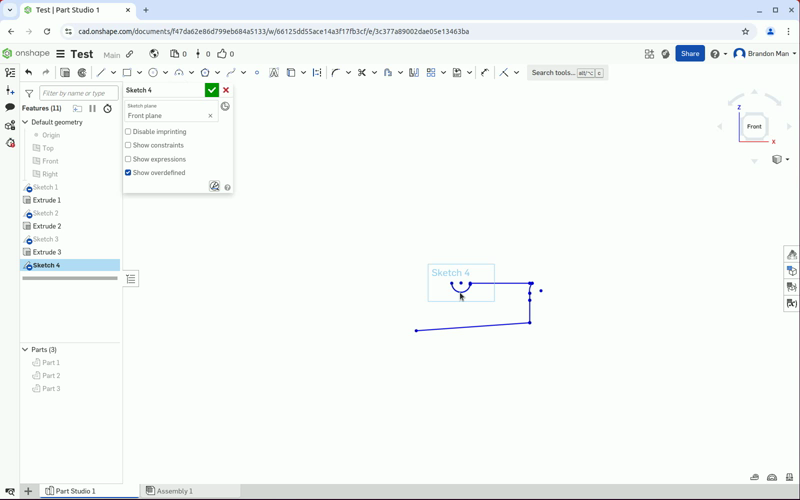
mouse_move(451, 283)
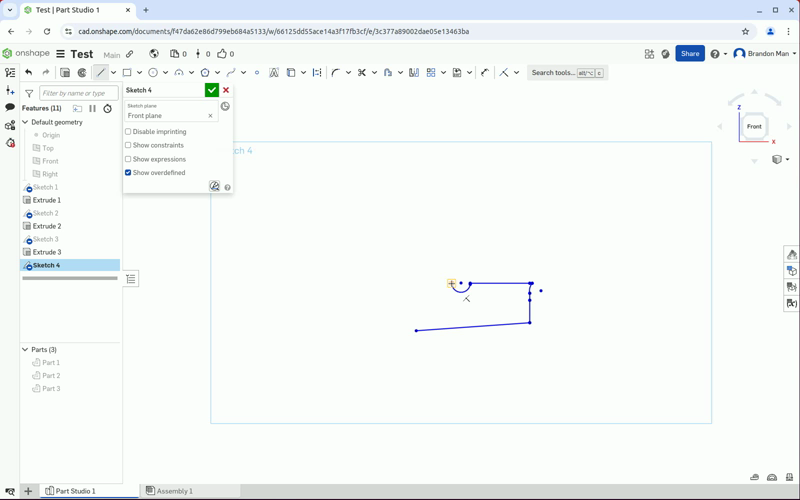
click(451, 283)
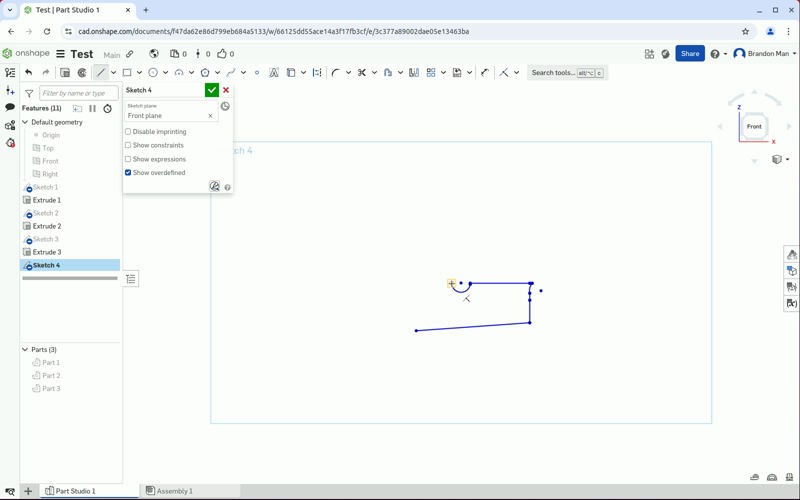
key_down(shift)
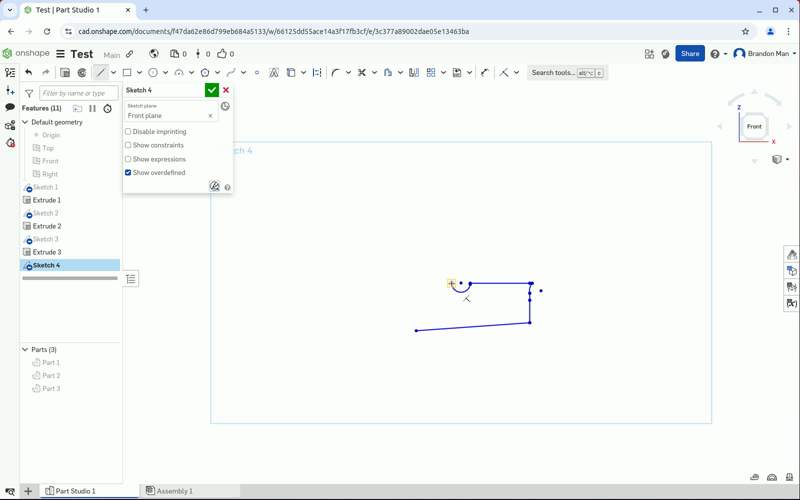
mouse_move(481, 283)
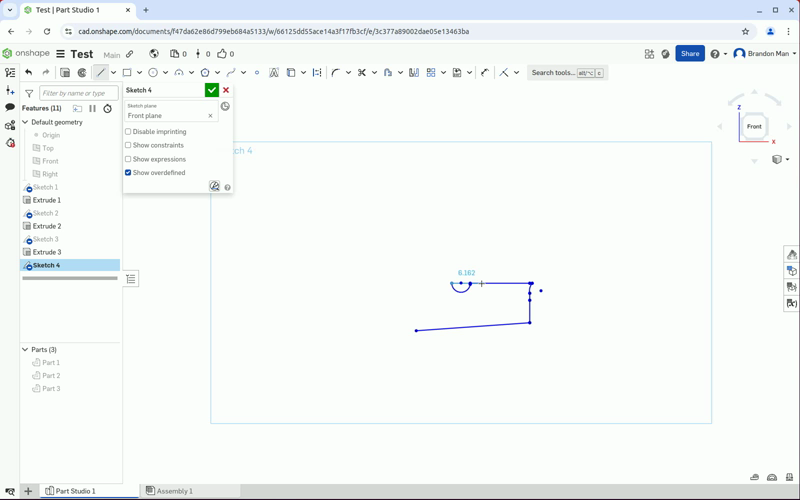
mouse_move(438, 283)
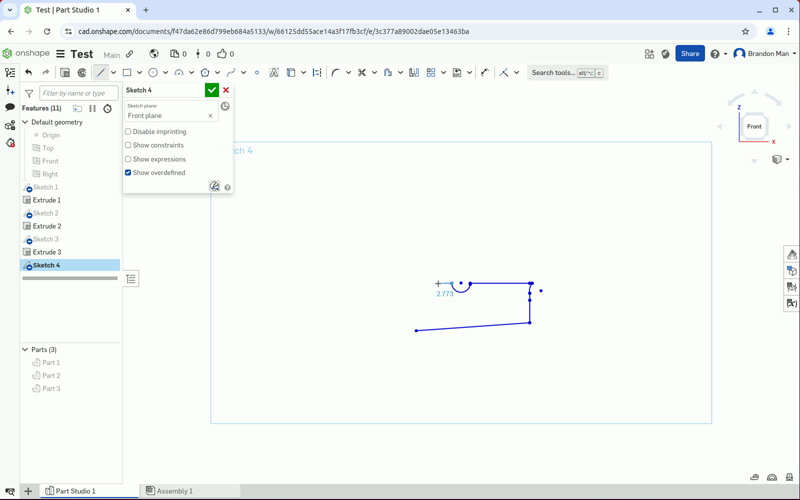
click(438, 283)
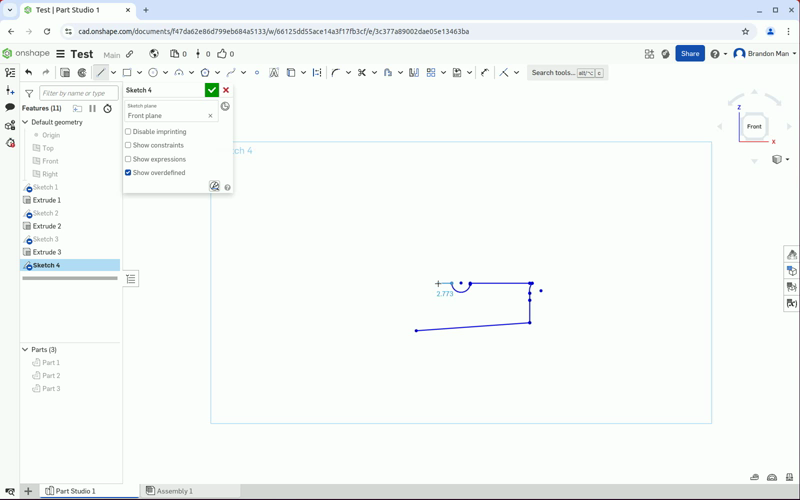
key_up(shift)
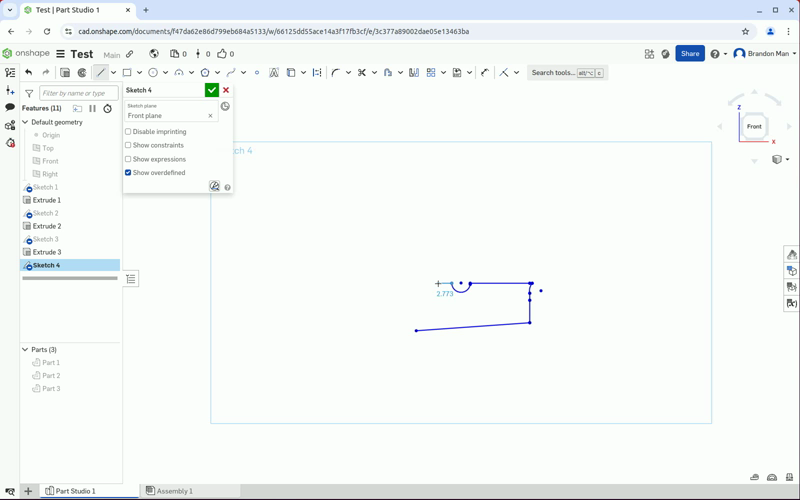
key_down(shift)
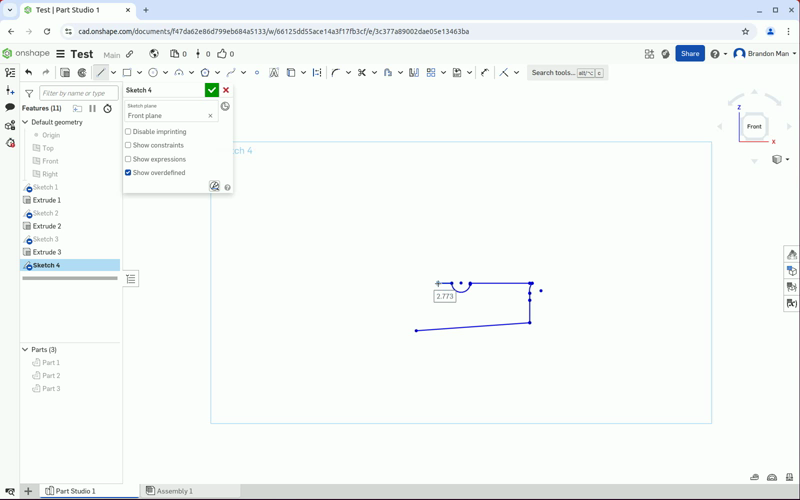
mouse_move(468, 283)
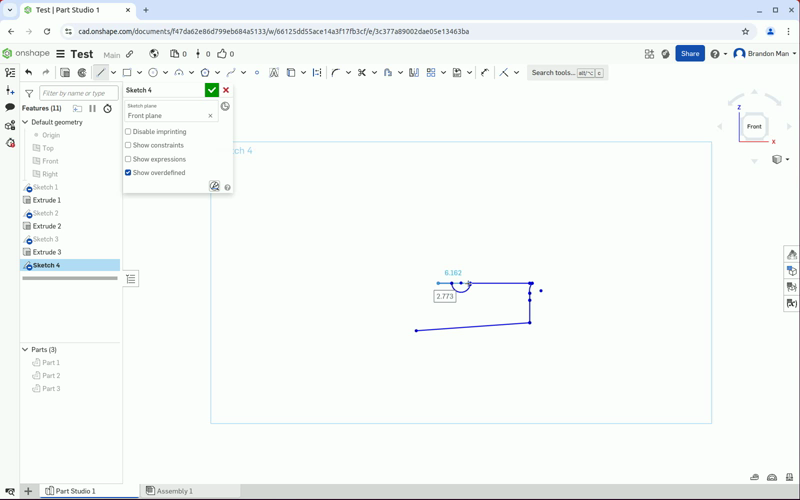
mouse_move(441, 291)
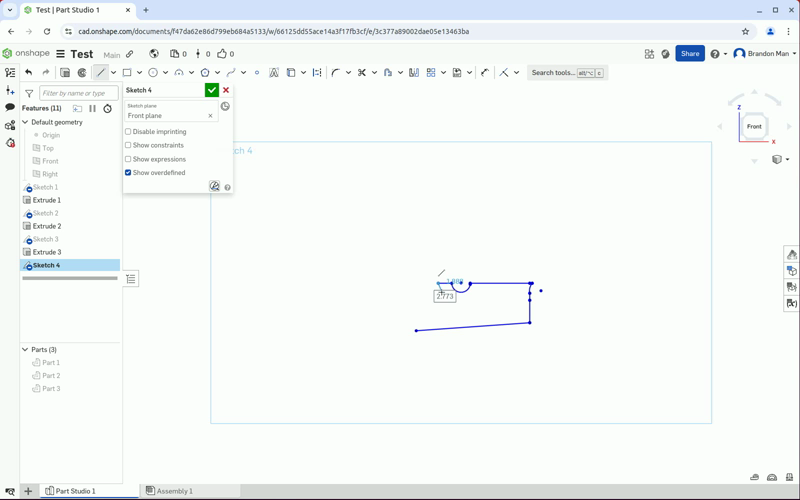
click(441, 291)
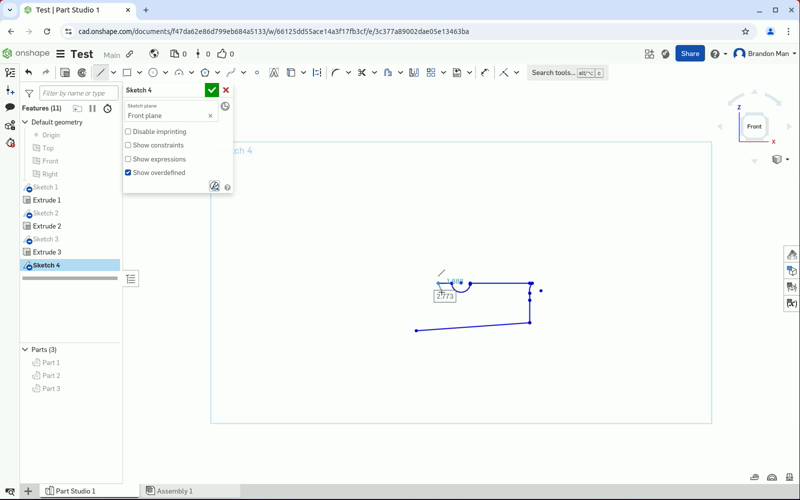
key_up(shift)
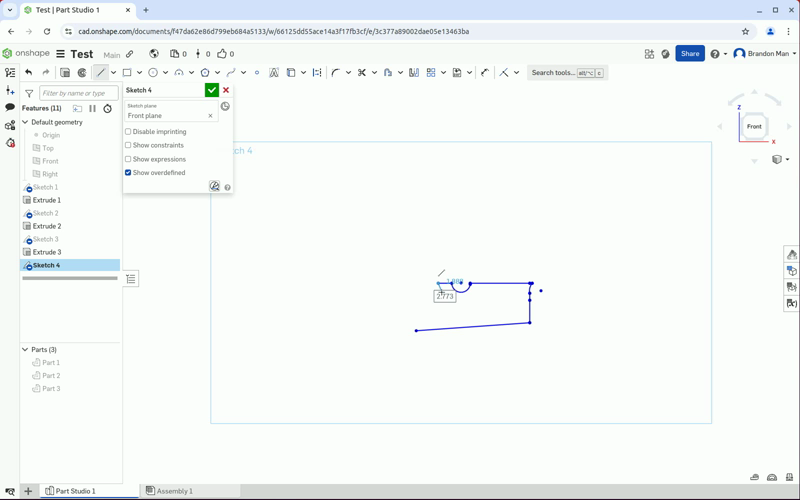
key_down(shift)
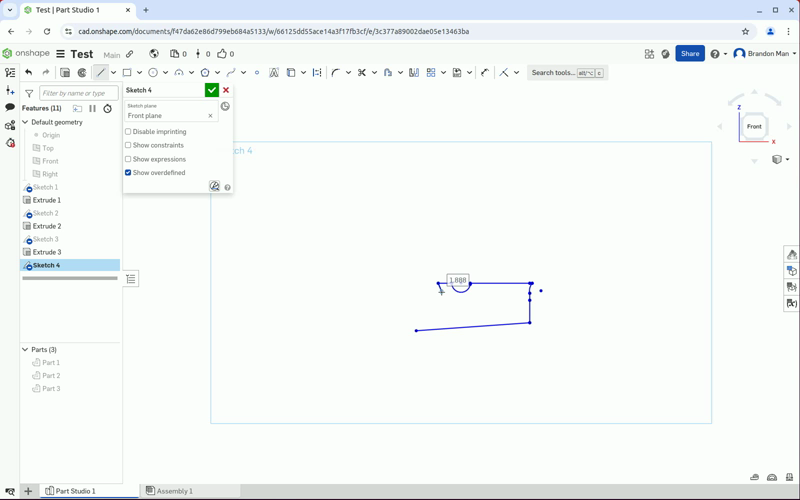
mouse_move(471, 291)
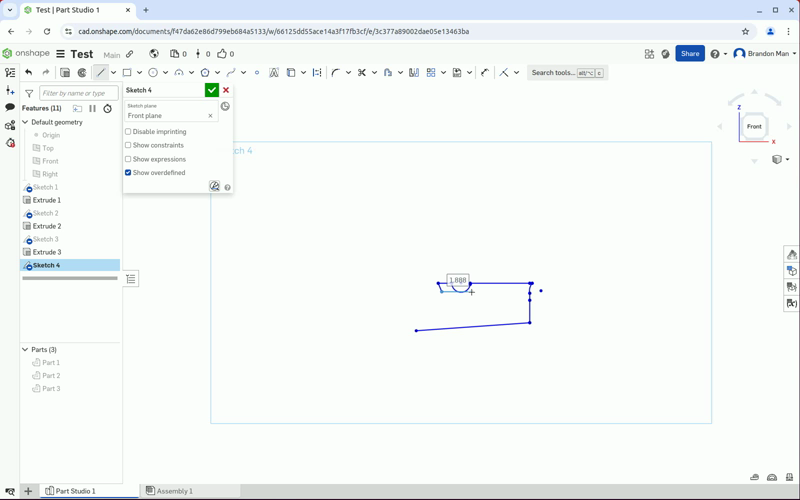
mouse_move(427, 302)
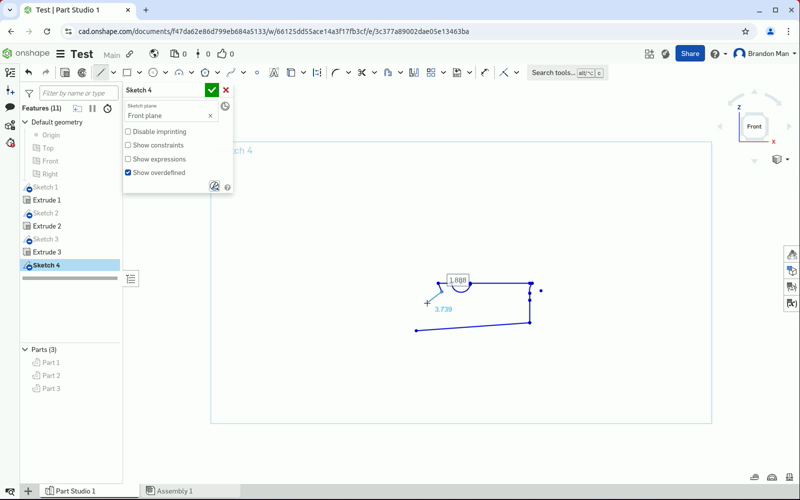
click(427, 302)
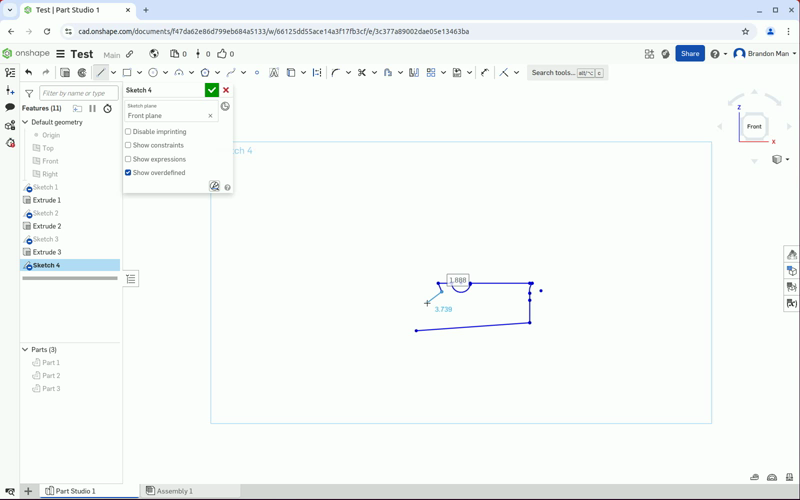
key_up(shift)
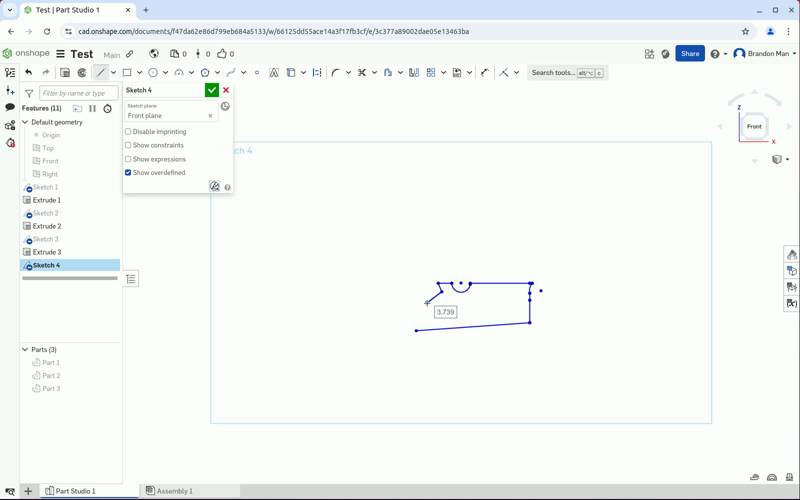
mouse_move(457, 302)
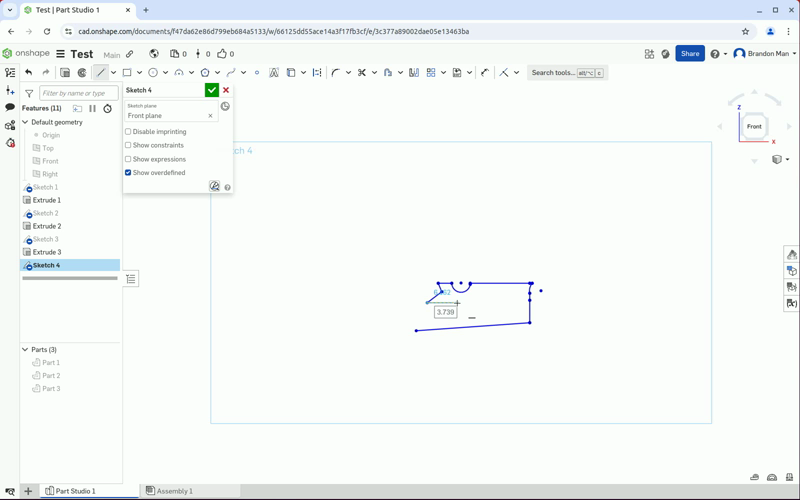
key_down(shift)
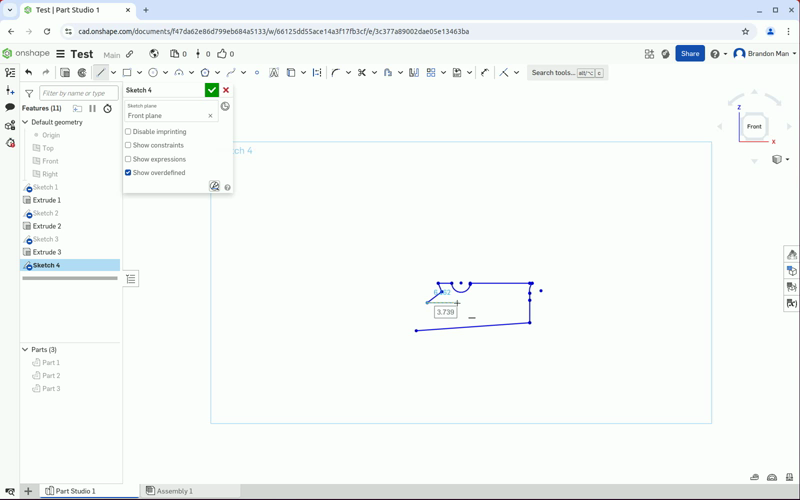
mouse_move(416, 330)
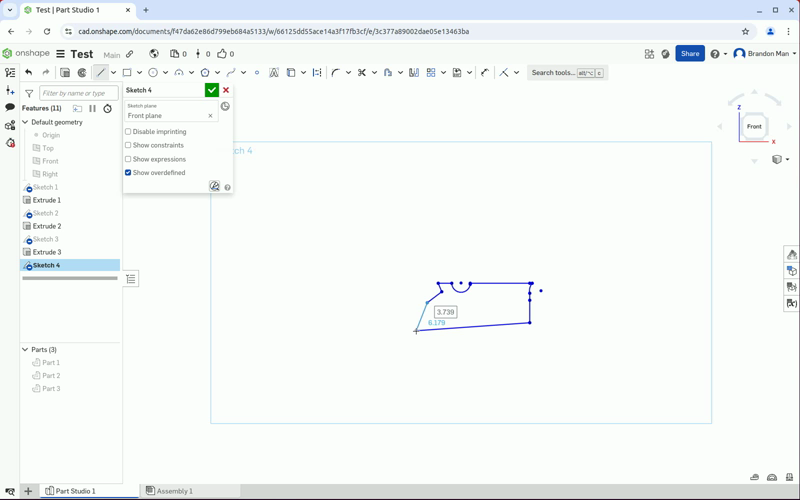
key_up(shift)
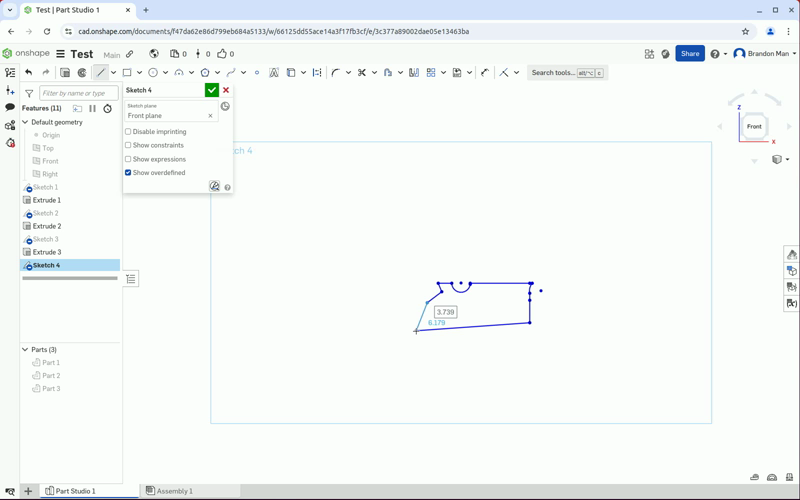
click(416, 330)
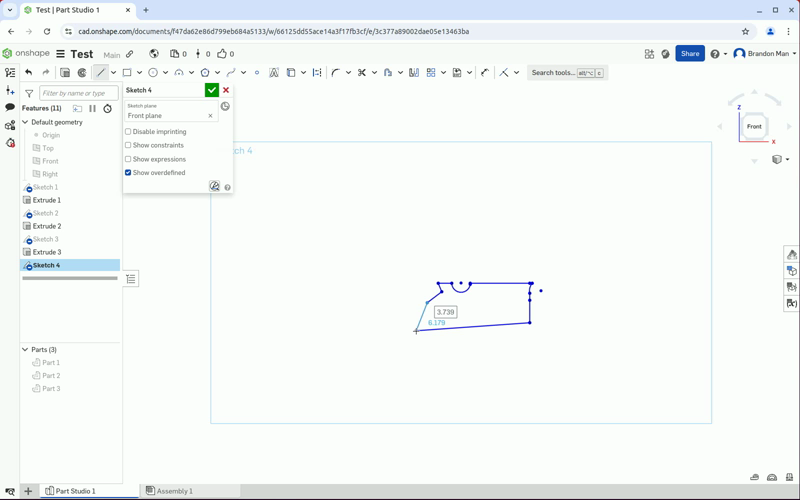
key(esc)
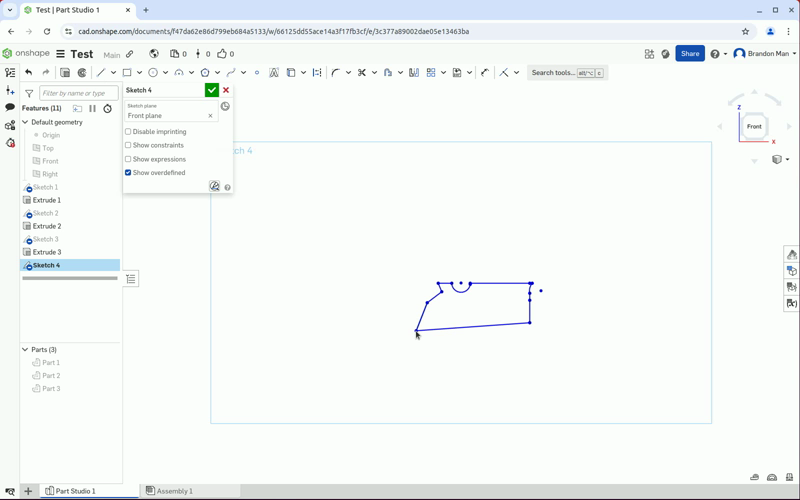
mouse_move(520, 314)
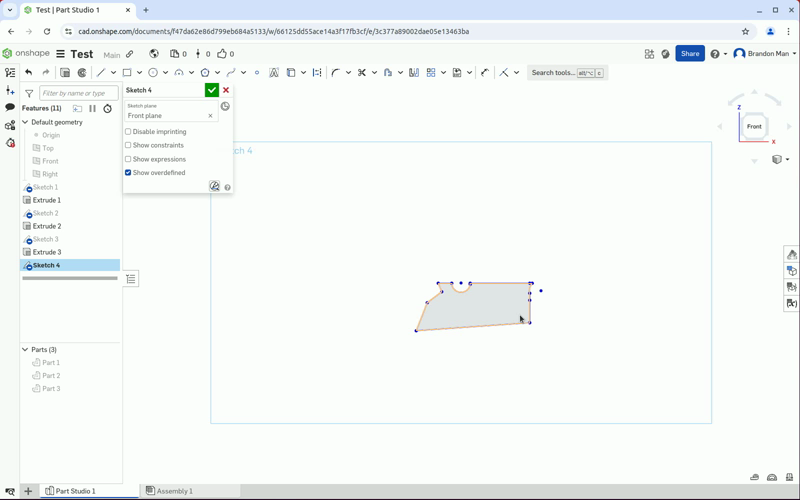
click(520, 314)
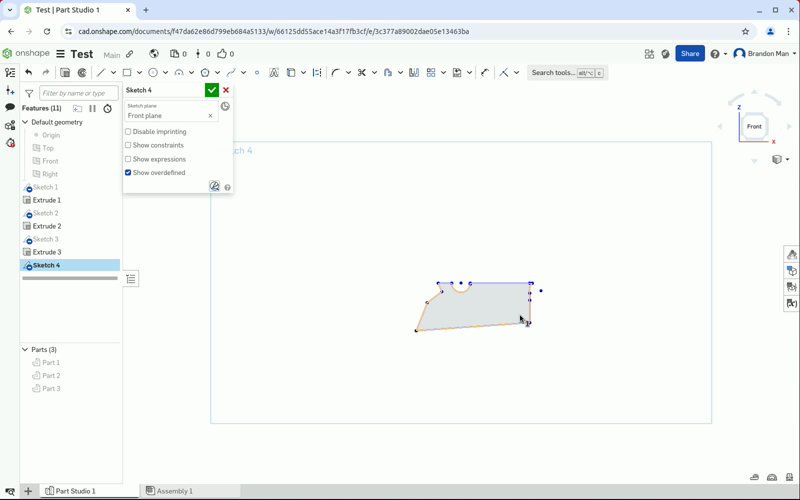
mouse_move(73, 352)
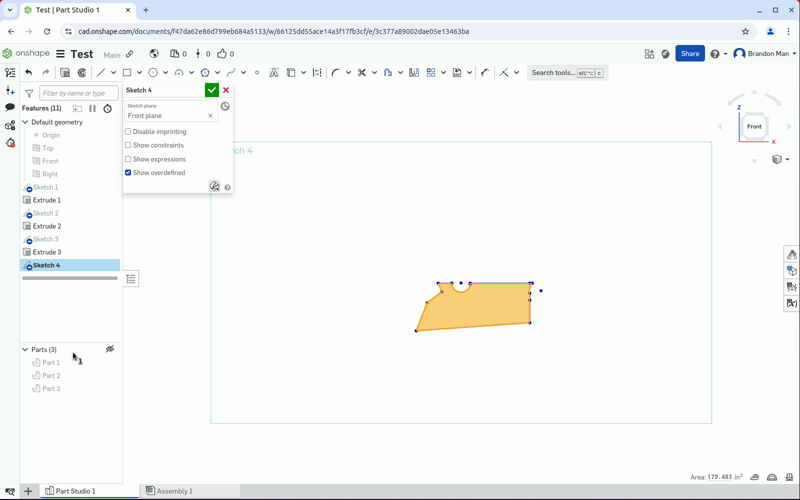
key(shift+y)
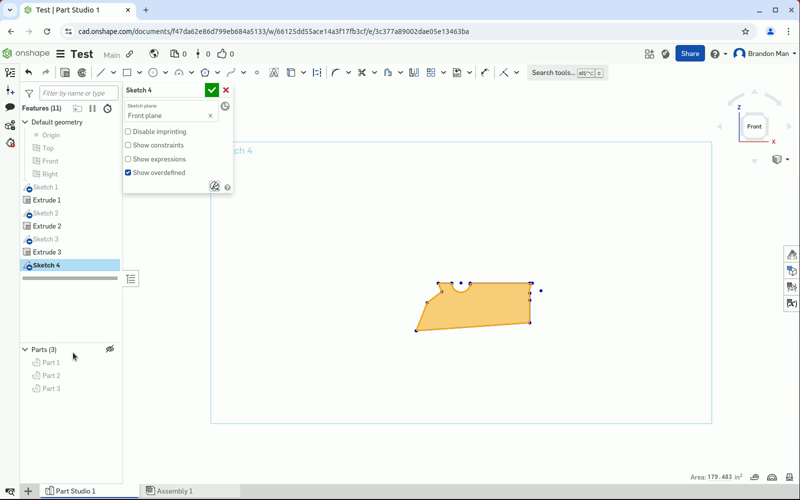
key(shift+e)
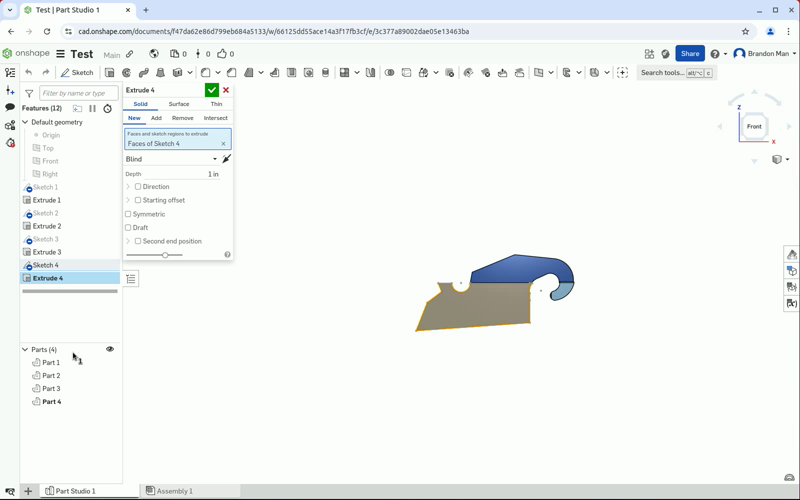
mouse_move(143, 106)
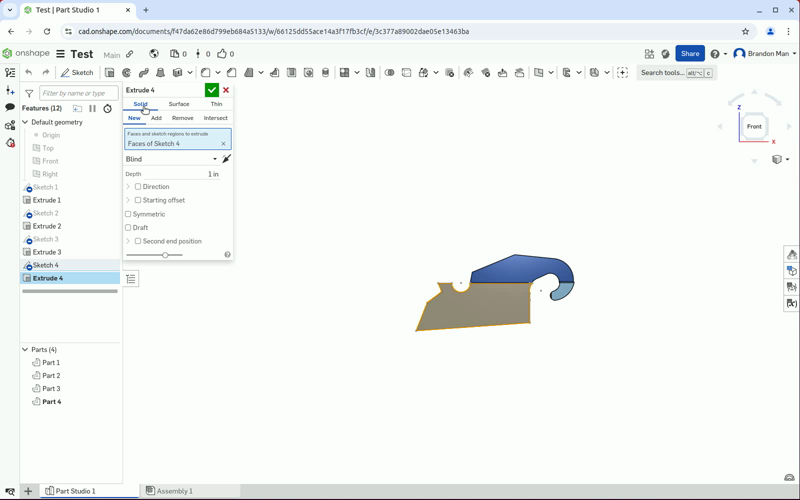
click(143, 106)
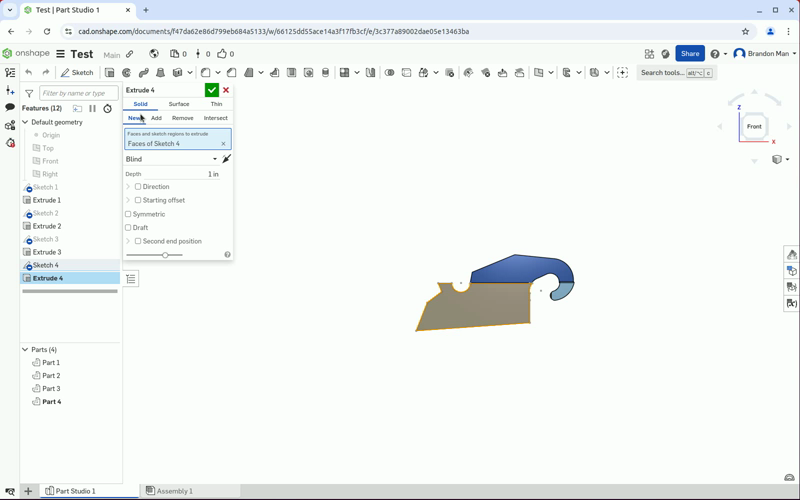
mouse_move(137, 120)
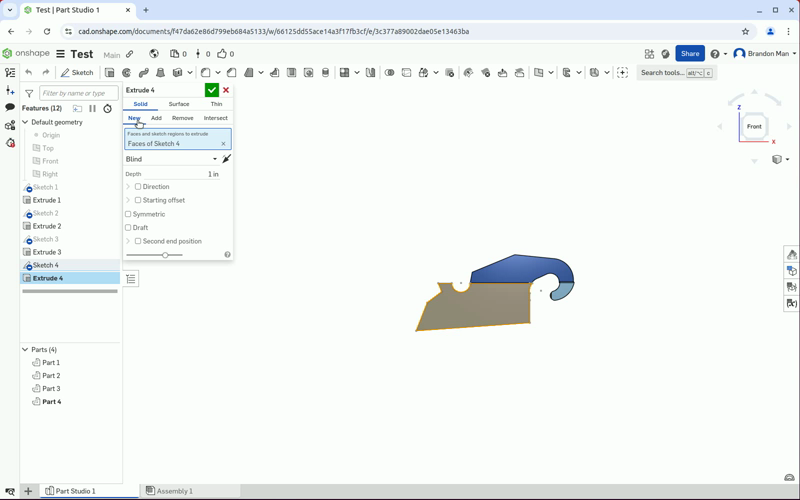
click(137, 120)
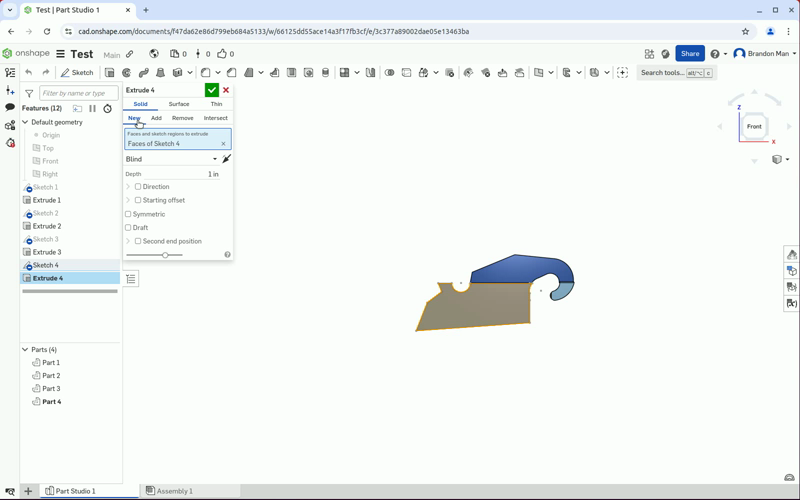
key(tab, 4)
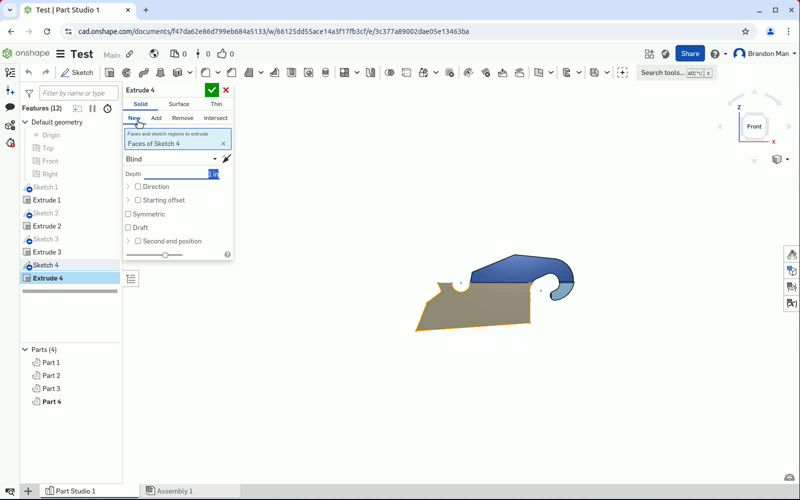
text(2.407)
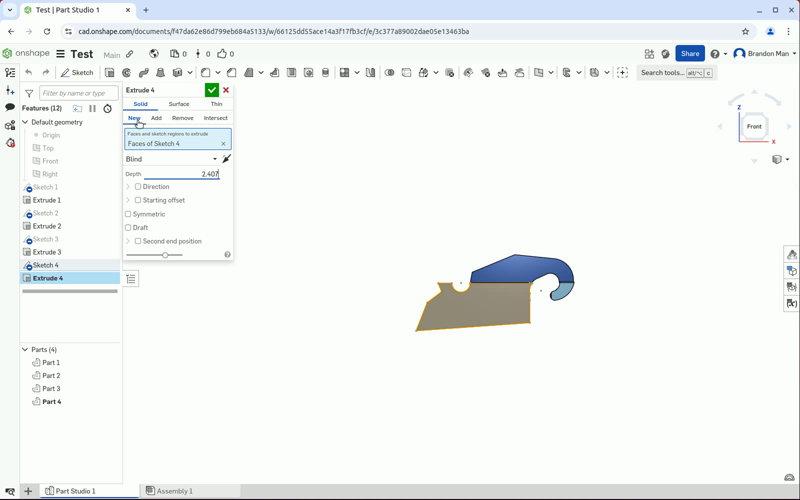
key(enter)
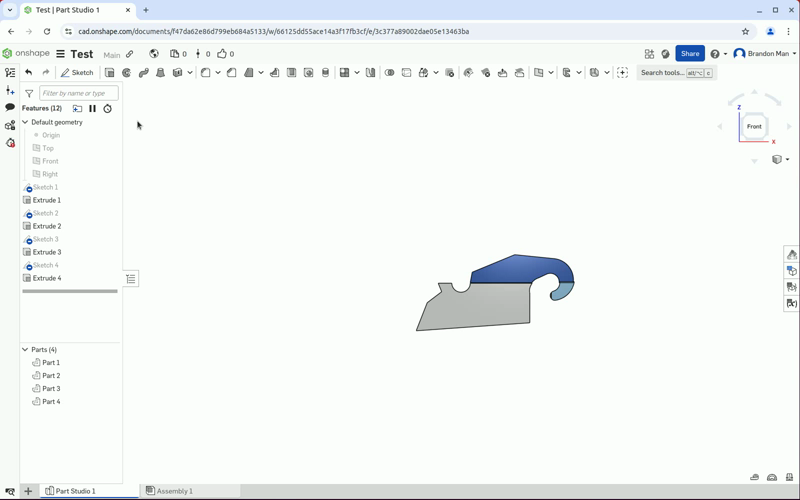
key(shift+h)
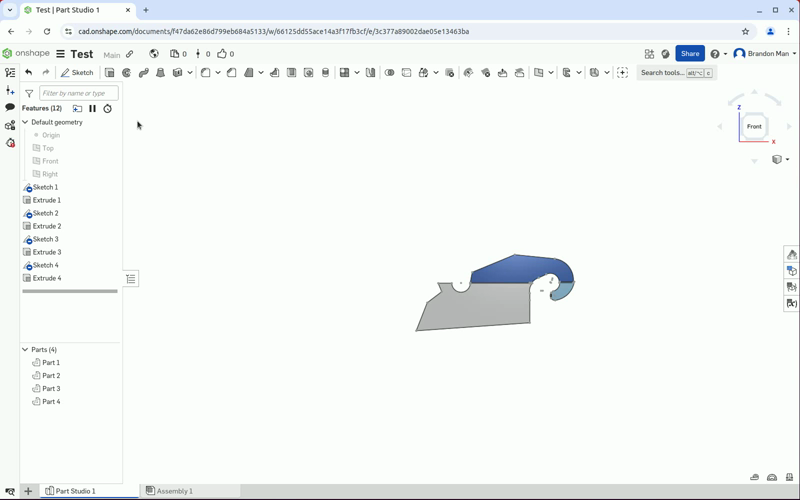
key(shift+h)
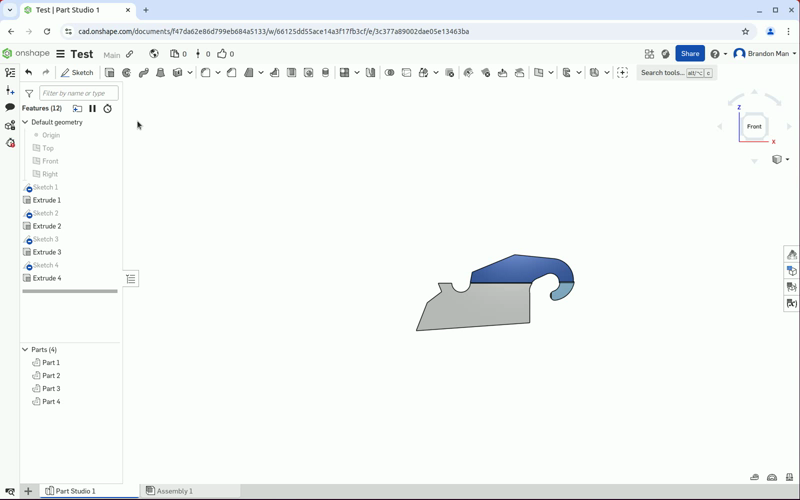
mouse_move(73, 189)
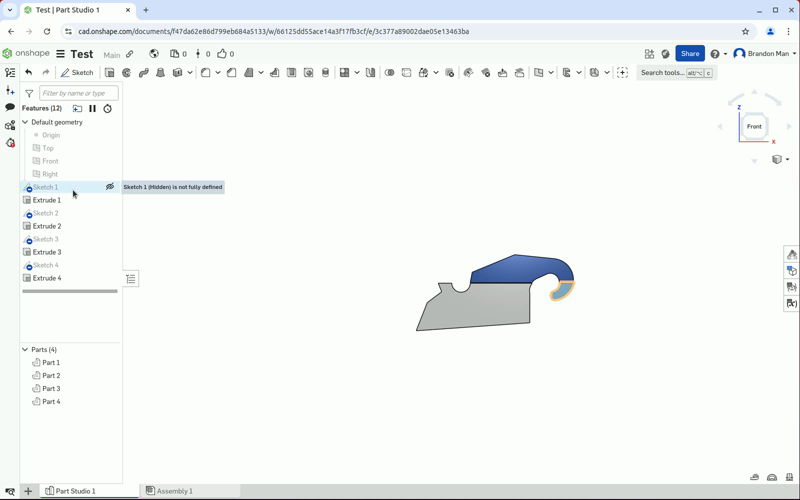
click(73, 189)
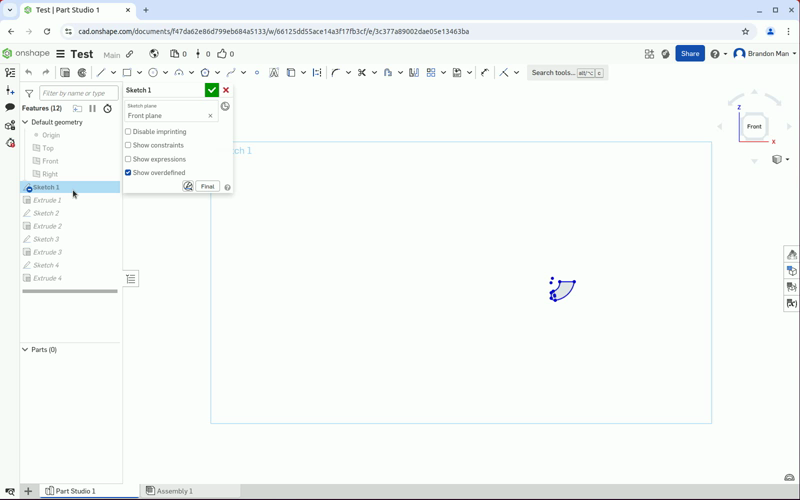
mouse_move(229, 92)
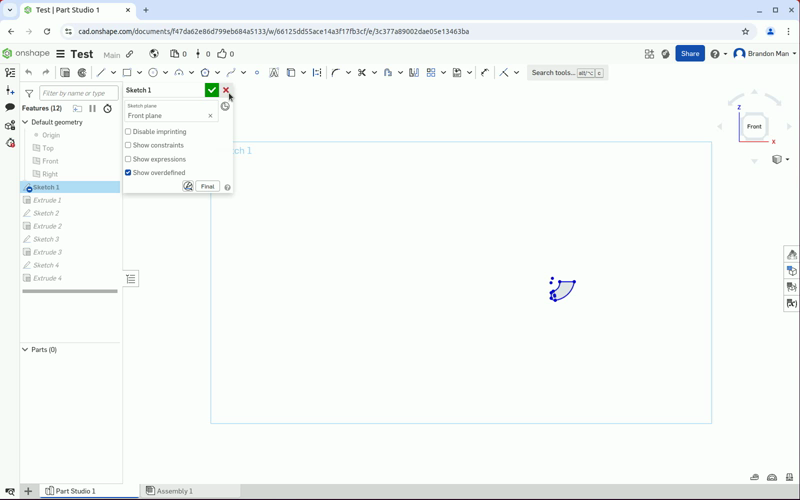
click(229, 92)
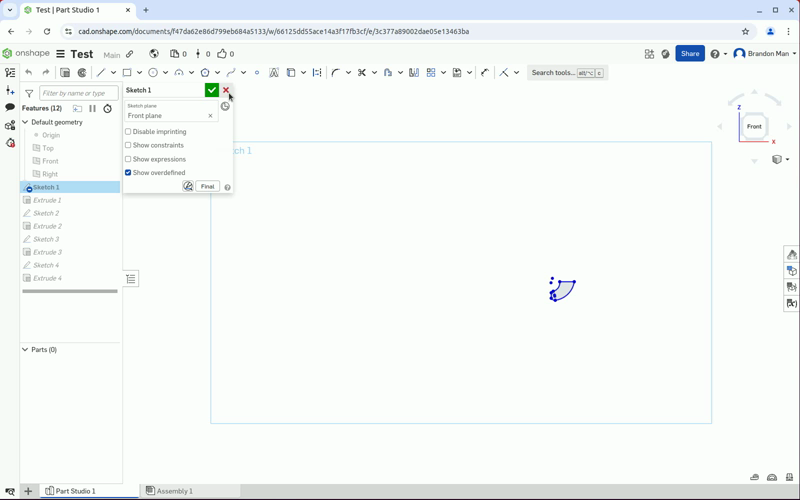
key(shift+s)
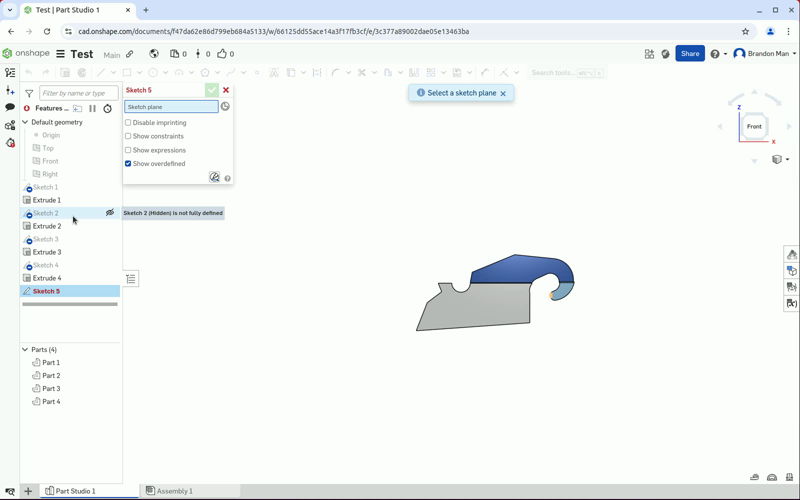
scroll(3)
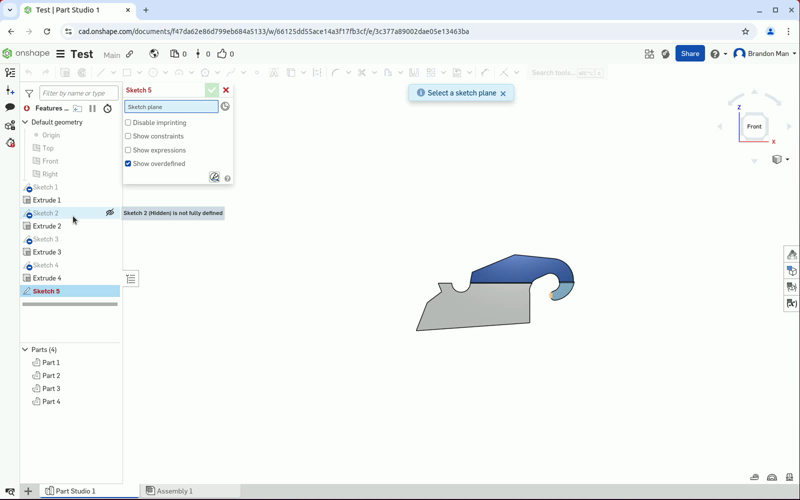
mouse_move(73, 163)
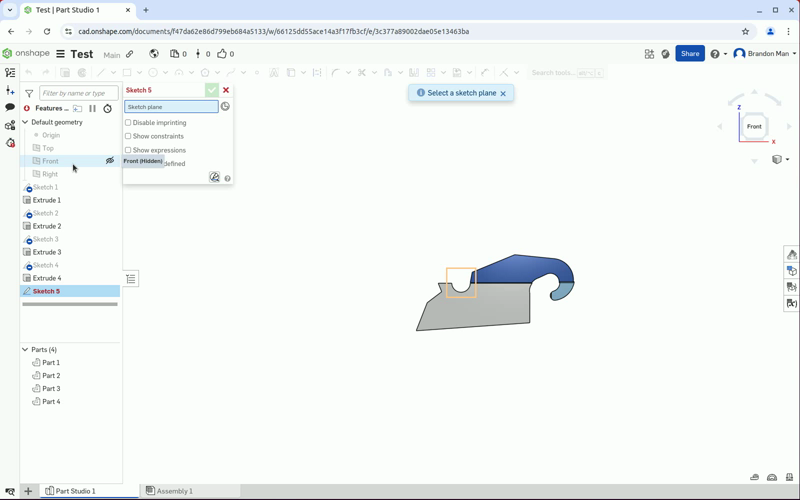
click(73, 163)
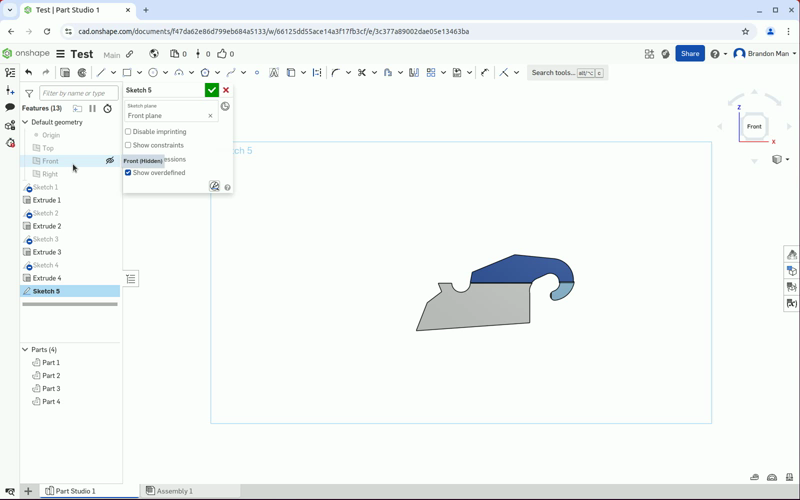
mouse_move(73, 352)
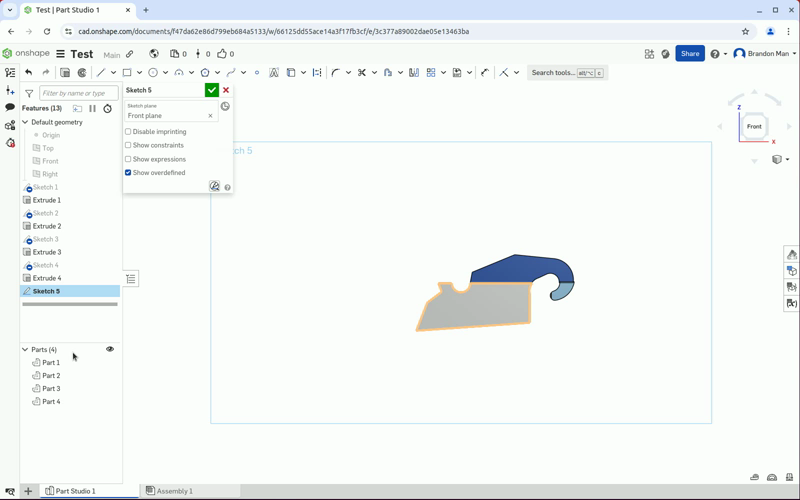
key(y)
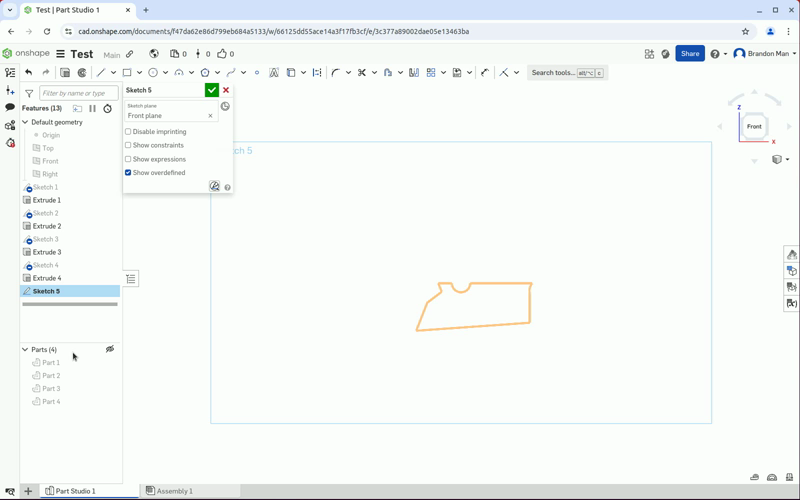
key(l)
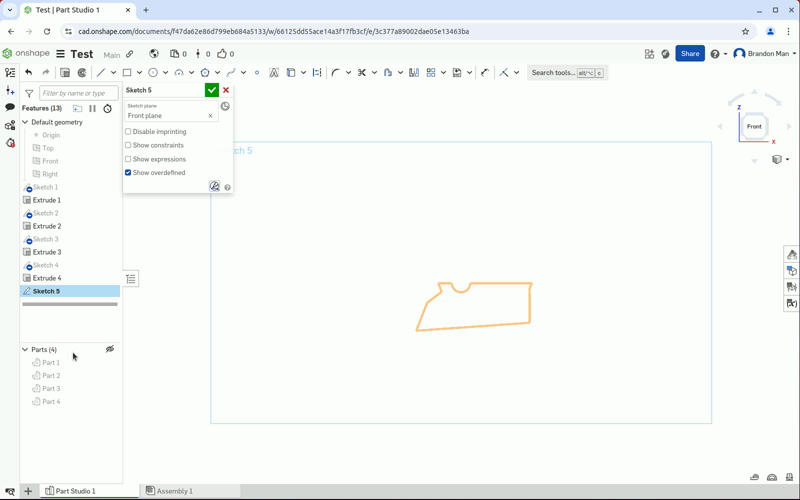
key_down(shift)
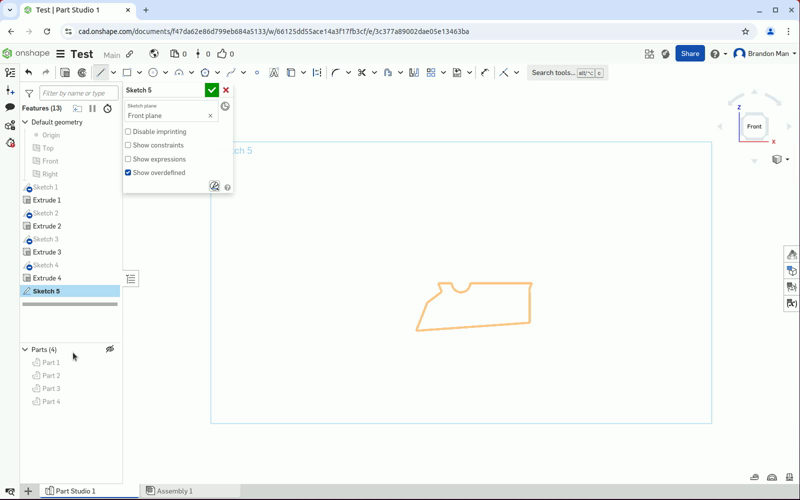
mouse_move(417, 282)
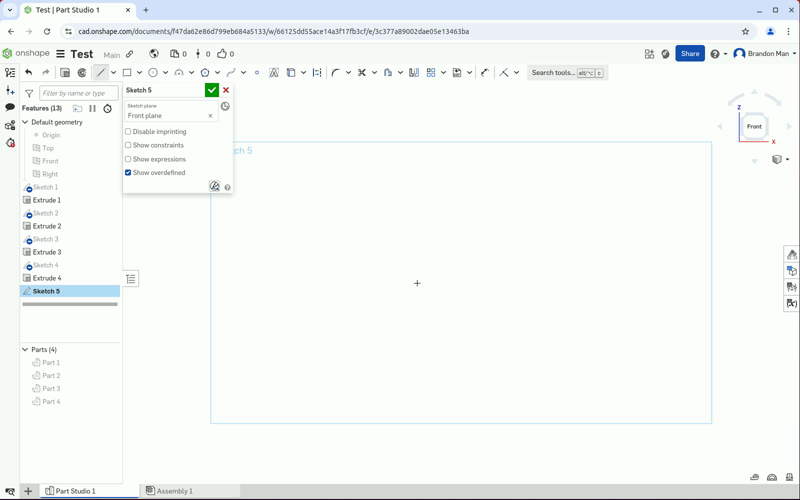
click(417, 282)
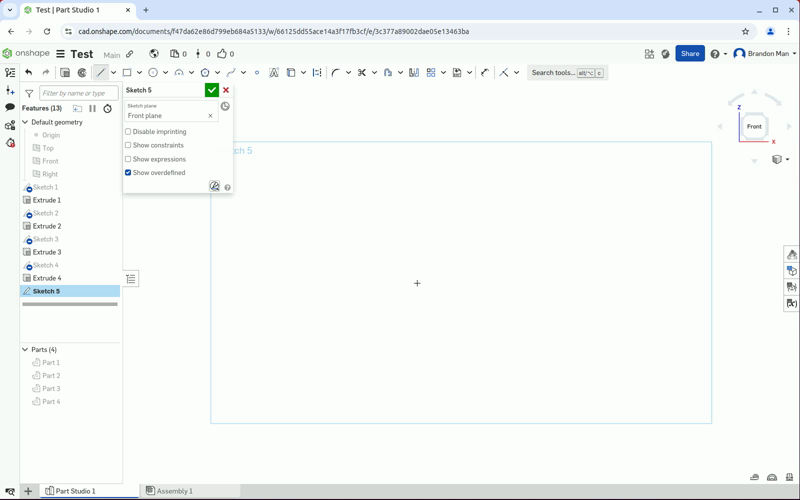
key_up(shift)
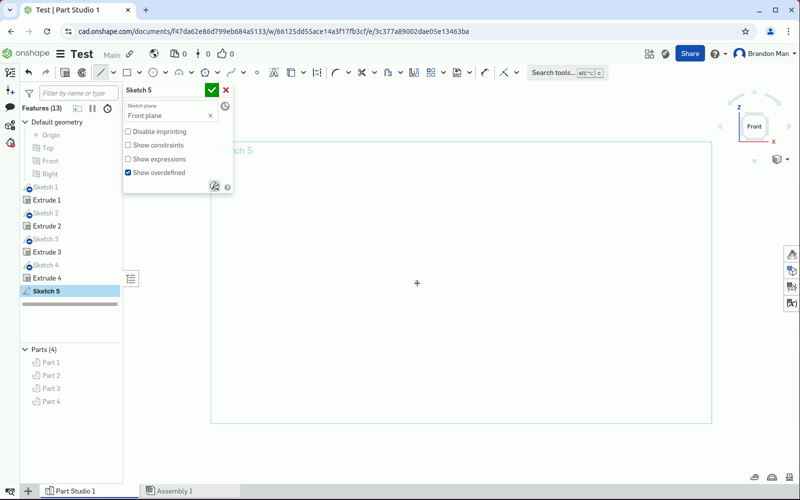
key_down(shift)
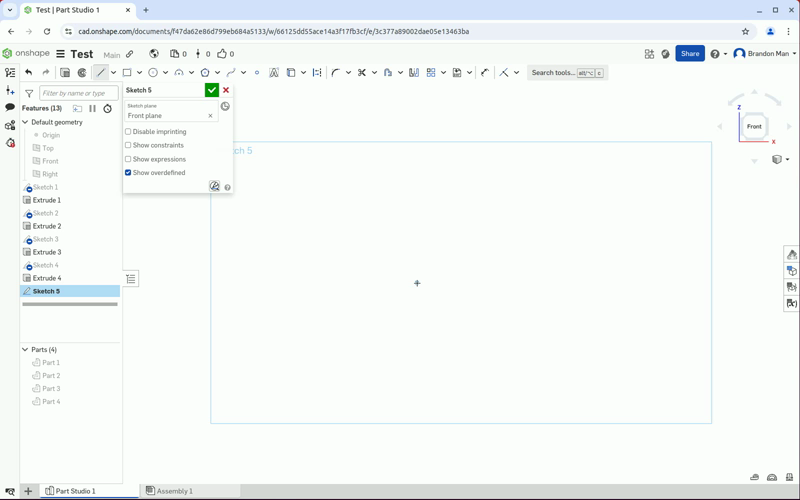
mouse_move(447, 282)
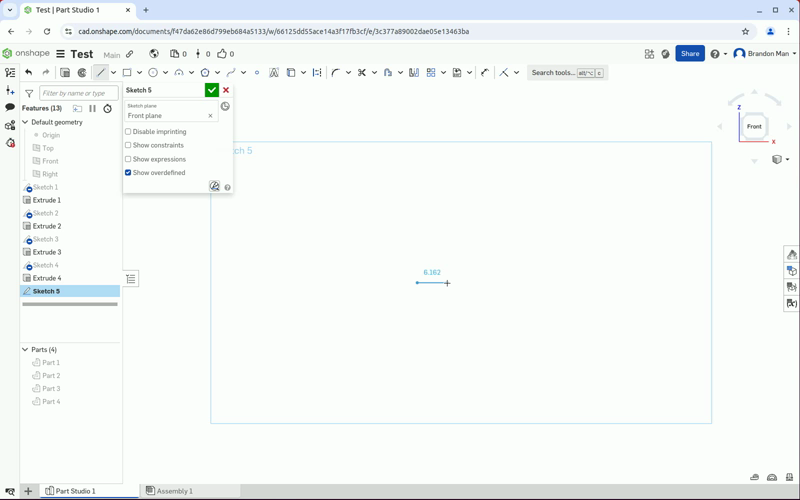
mouse_move(433, 282)
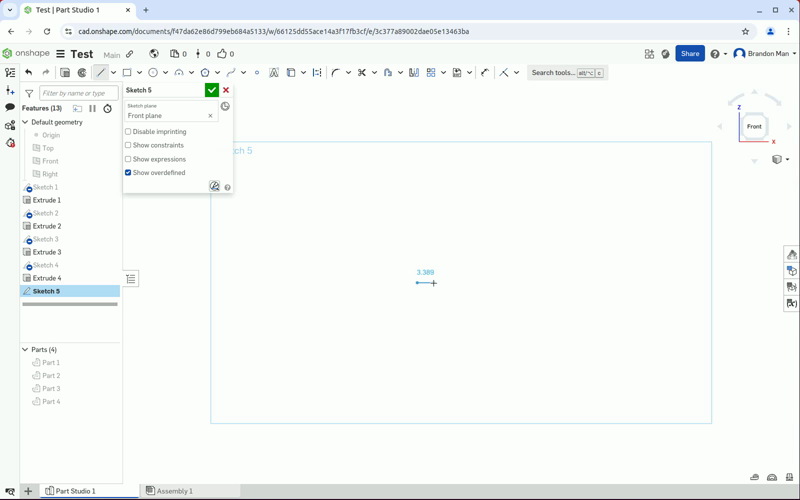
click(433, 282)
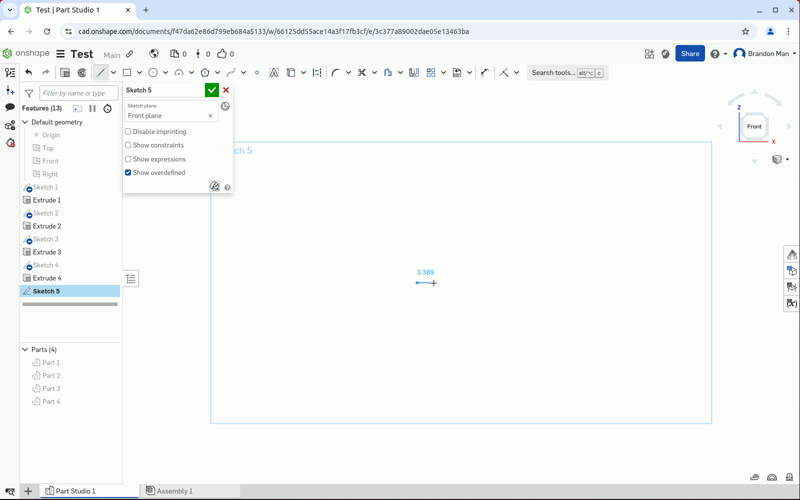
key_up(shift)
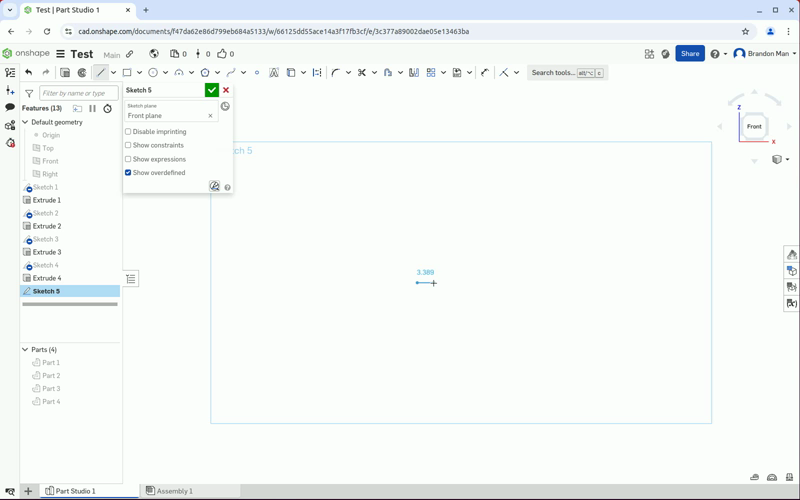
key_down(shift)
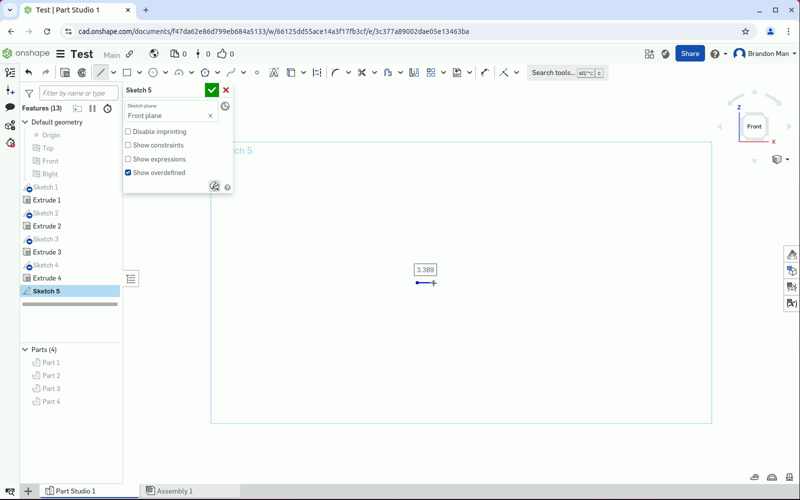
mouse_move(463, 282)
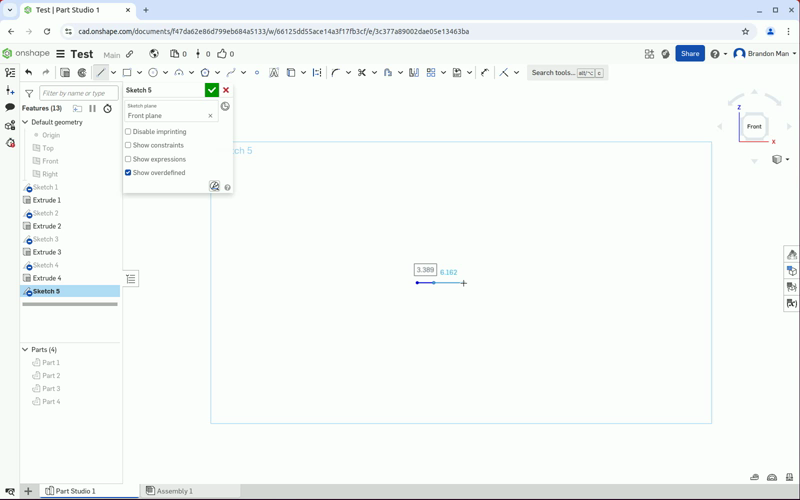
mouse_move(439, 282)
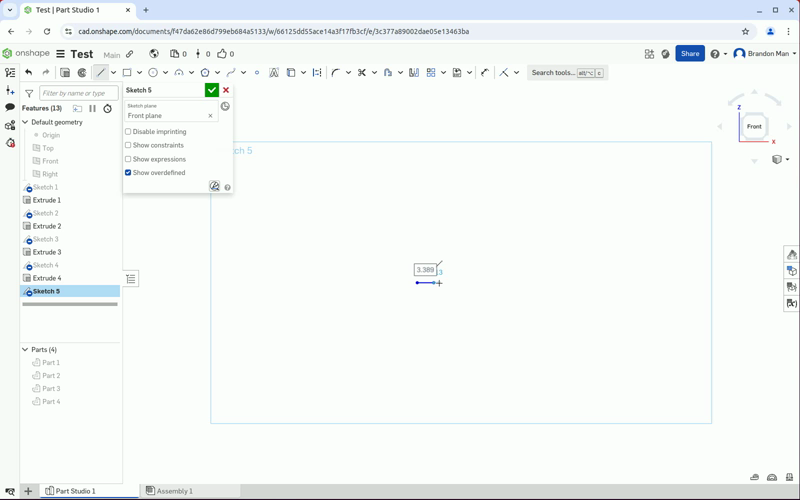
scroll(6)
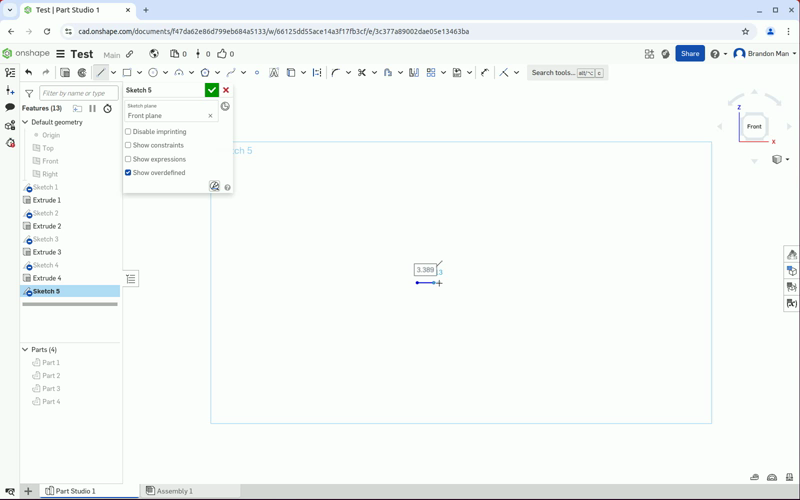
scroll(6)
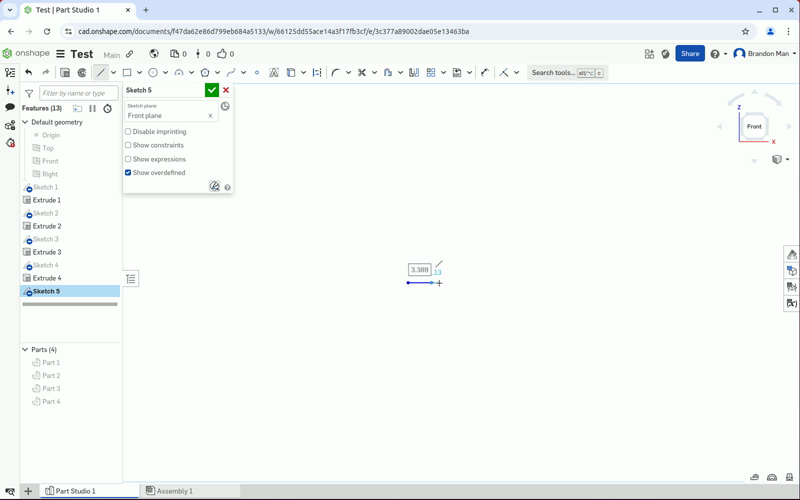
scroll(6)
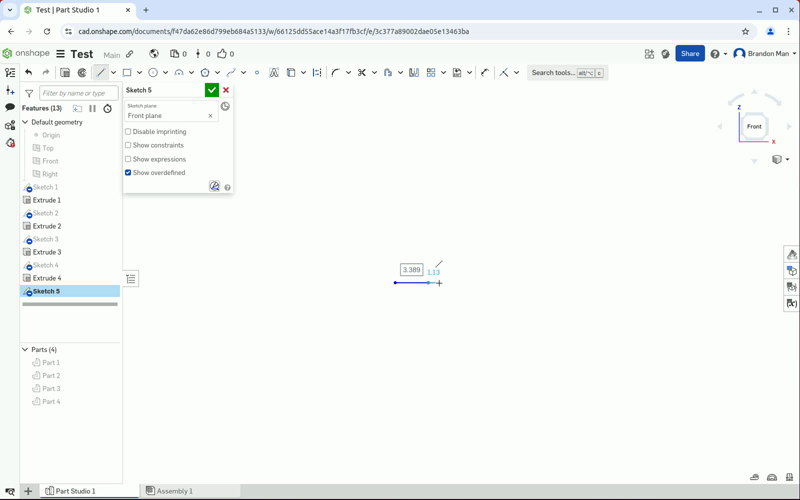
scroll(6)
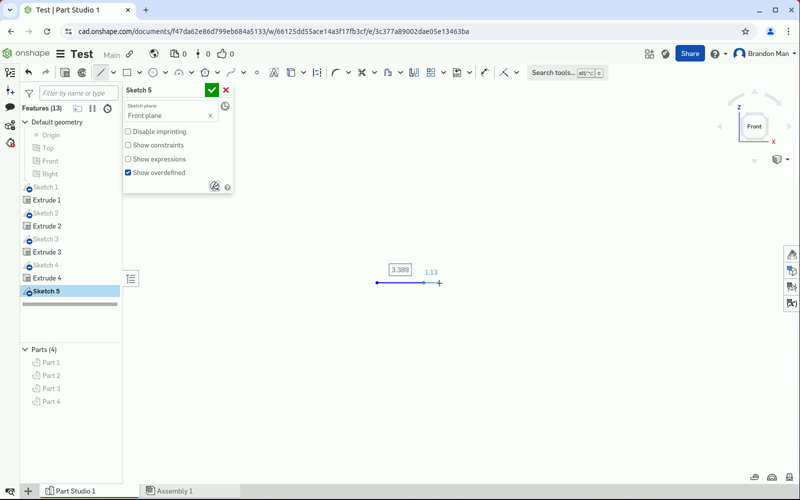
scroll(6)
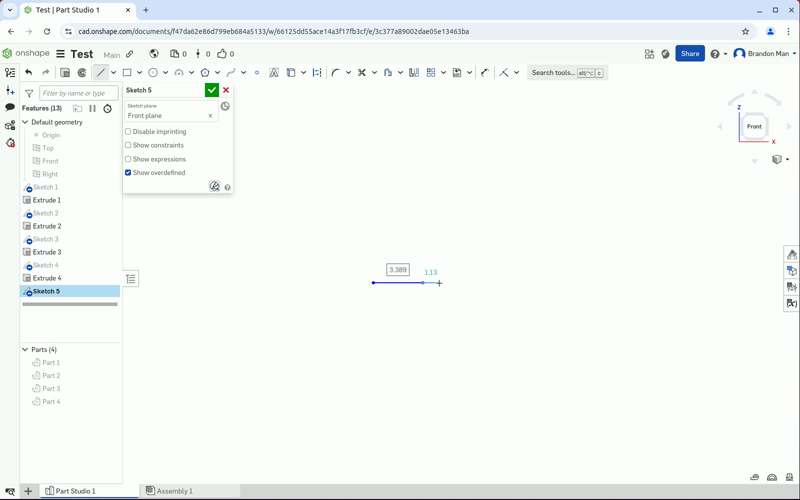
scroll(6)
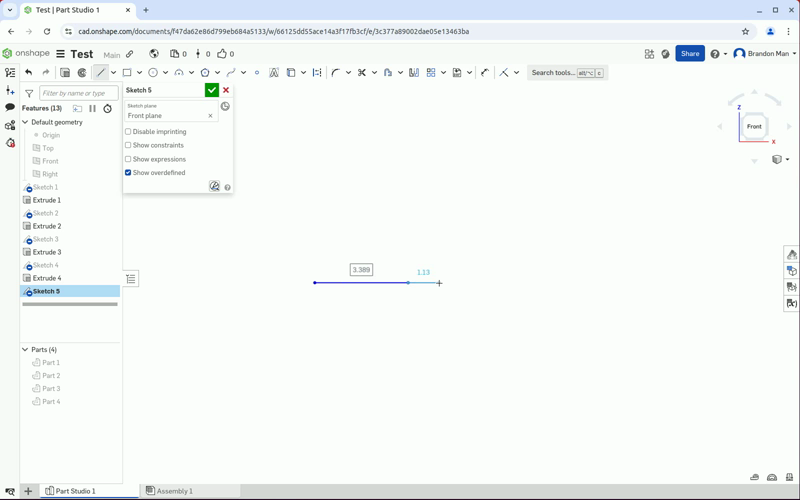
scroll(6)
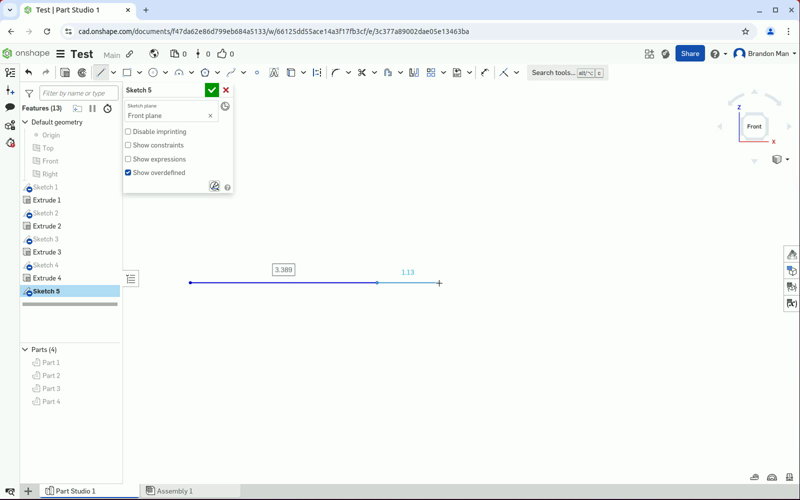
click(439, 282)
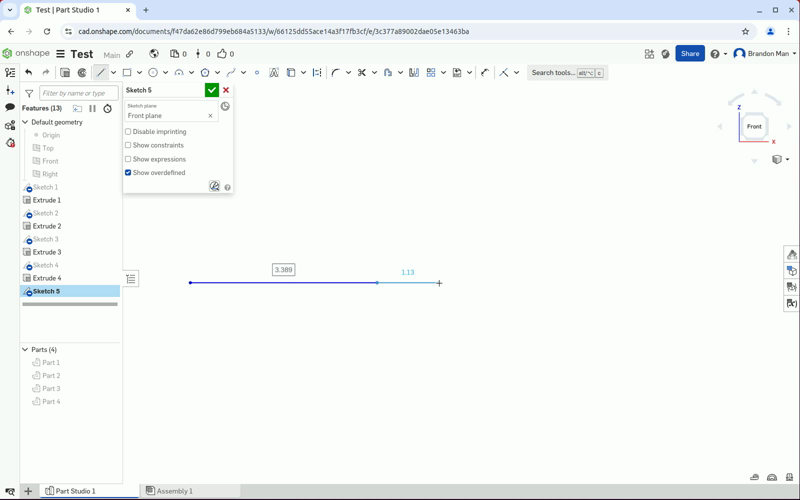
scroll(-6)
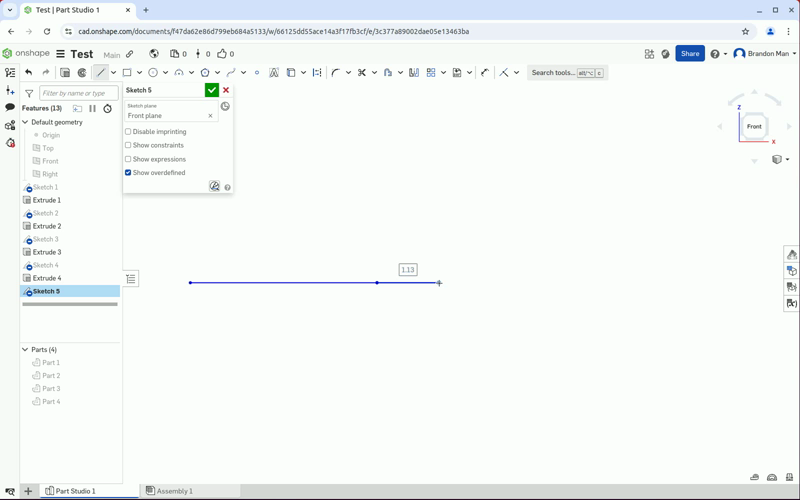
scroll(-6)
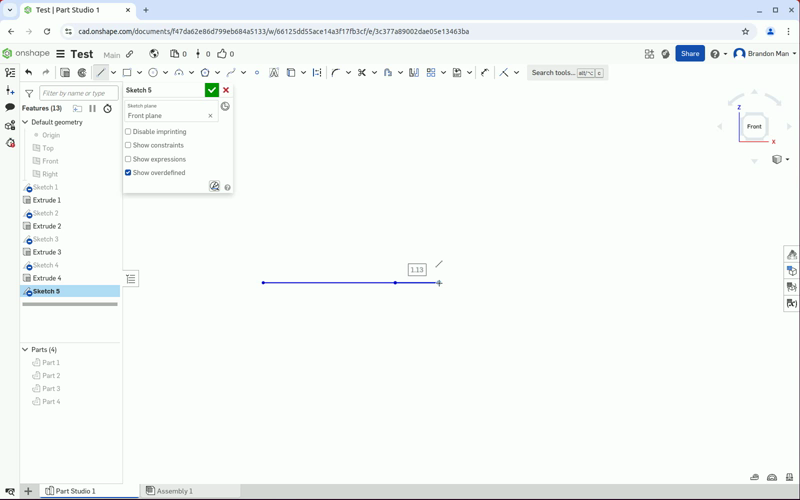
scroll(-6)
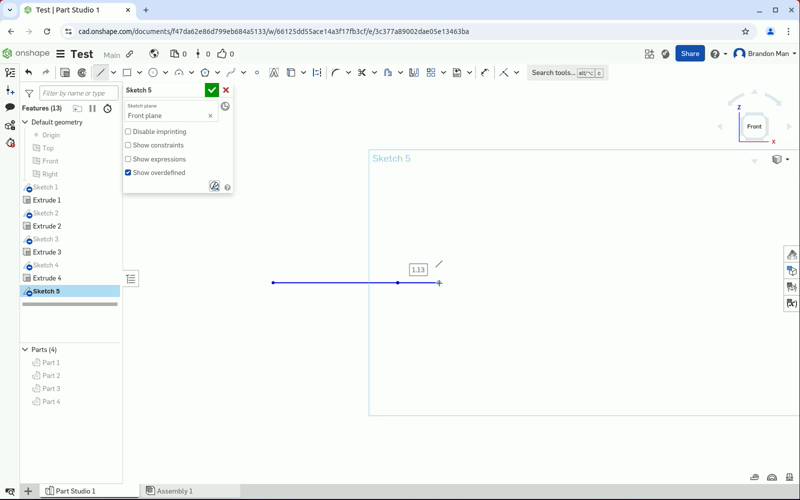
scroll(-6)
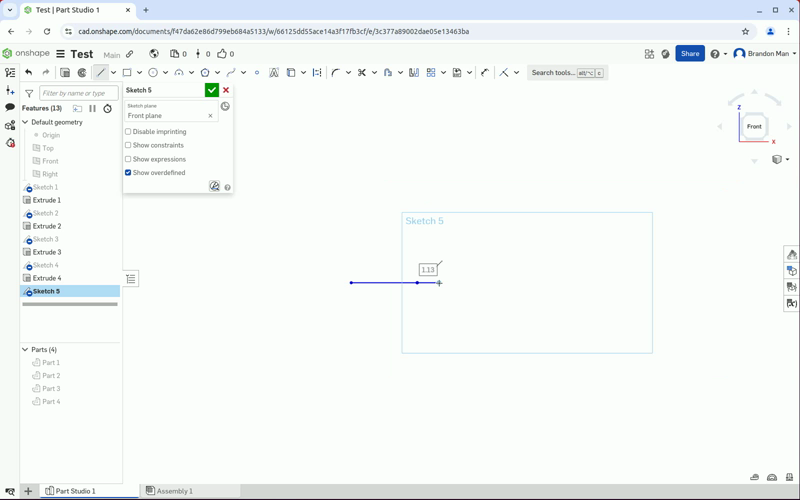
scroll(-6)
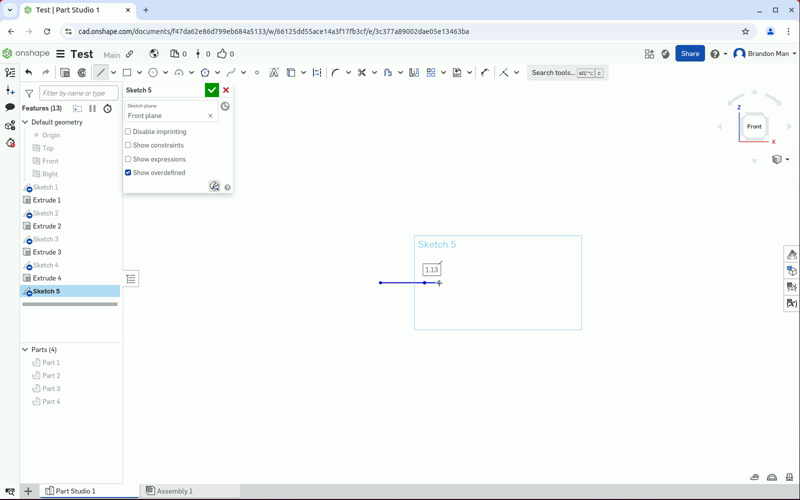
scroll(-6)
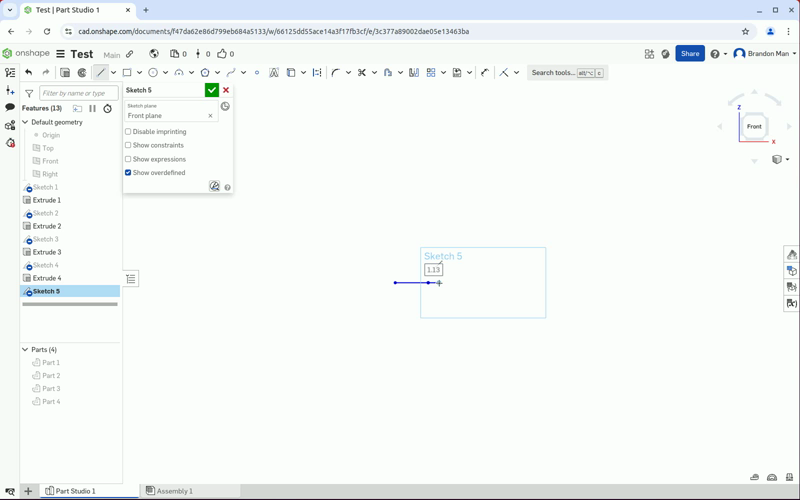
scroll(-6)
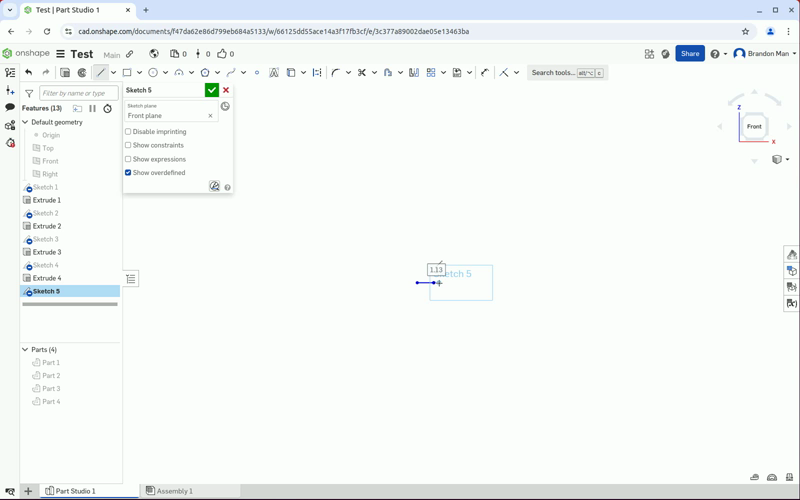
key_up(shift)
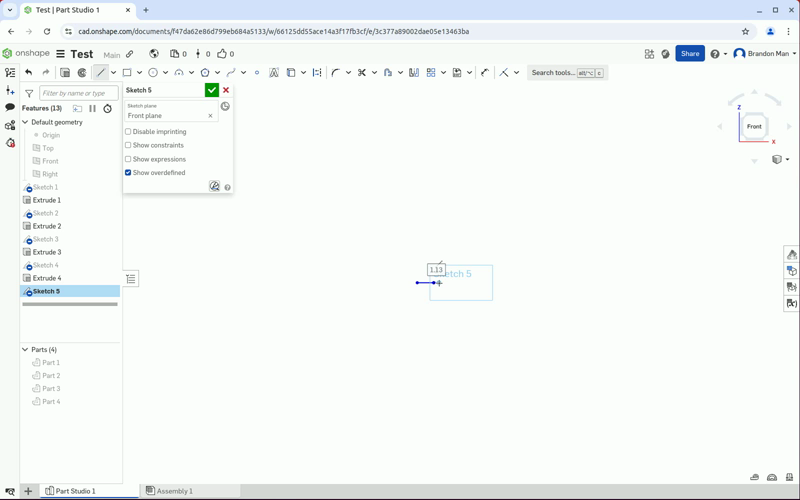
key_down(shift)
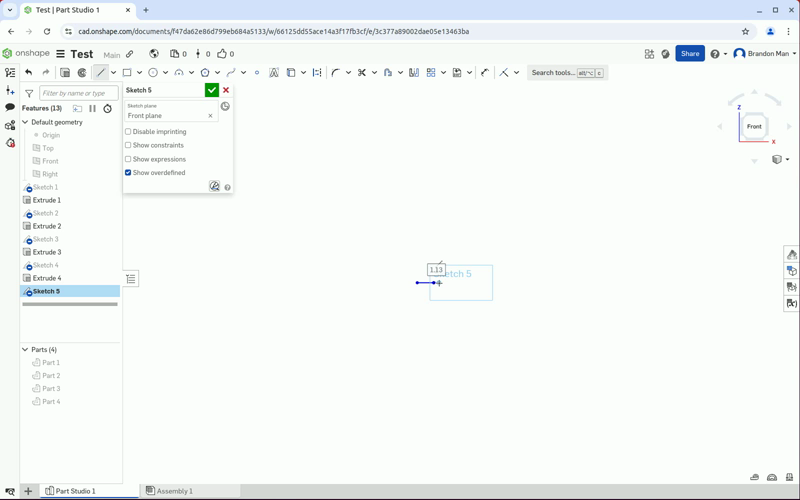
key_up(shift)
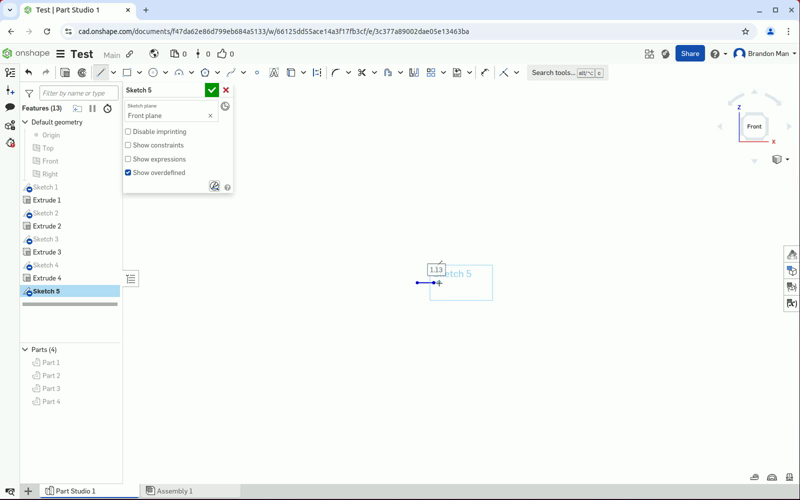
key_down(shift)
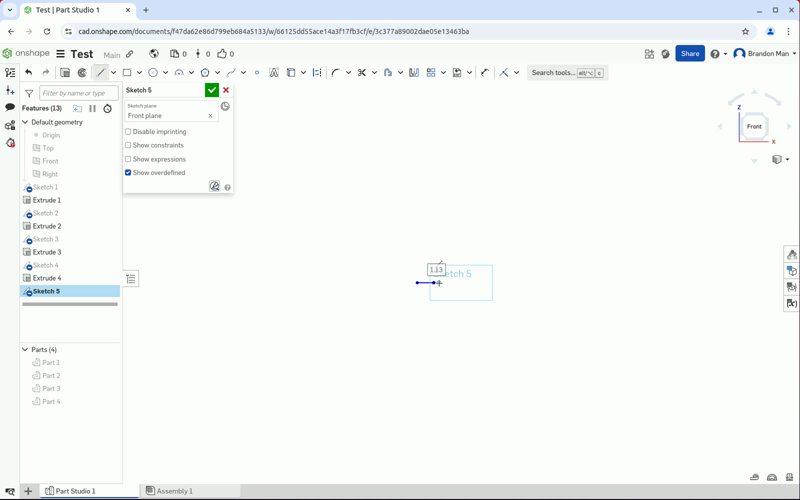
mouse_move(469, 282)
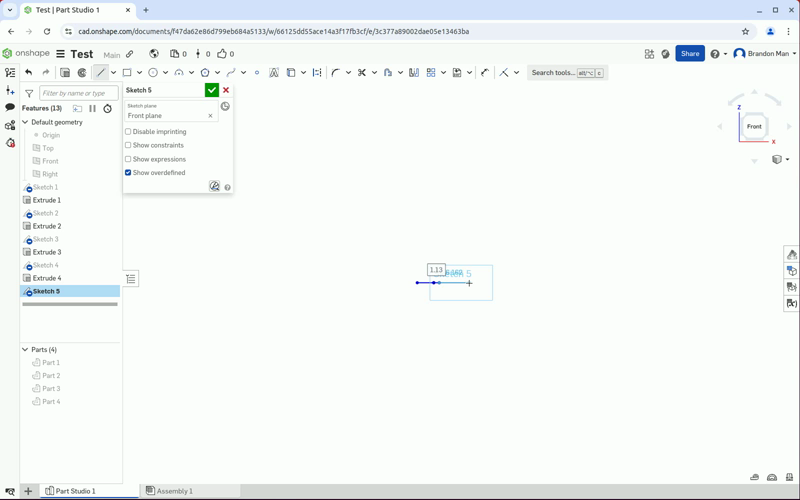
mouse_move(452, 282)
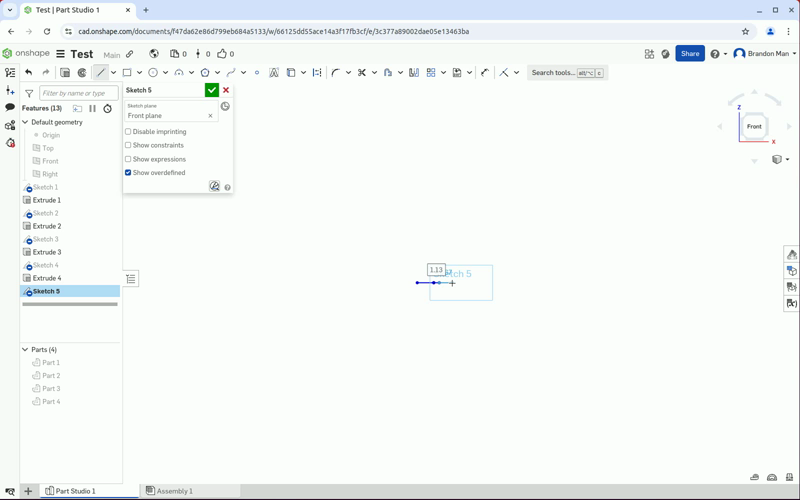
click(452, 282)
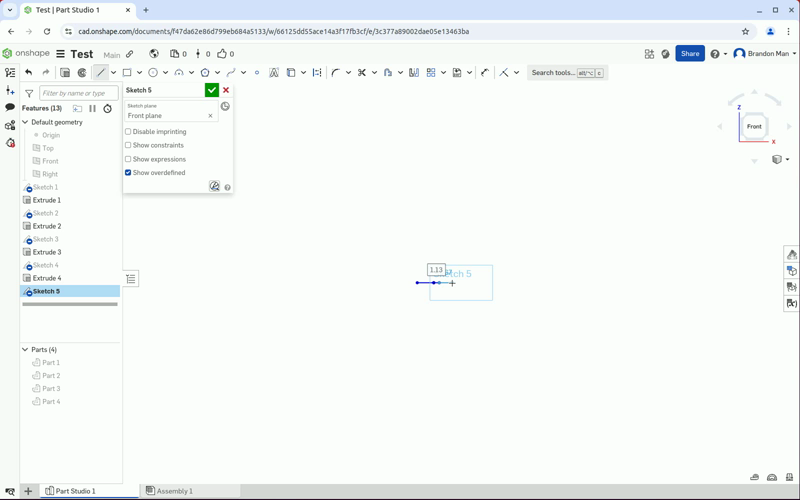
key_up(shift)
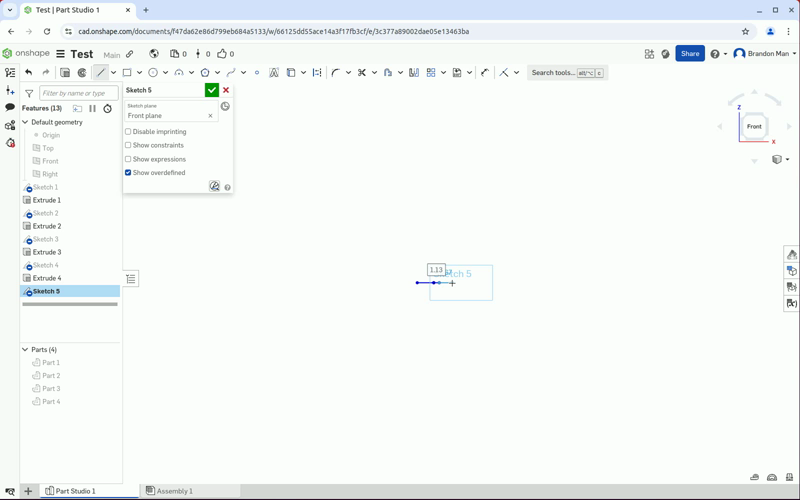
key_down(shift)
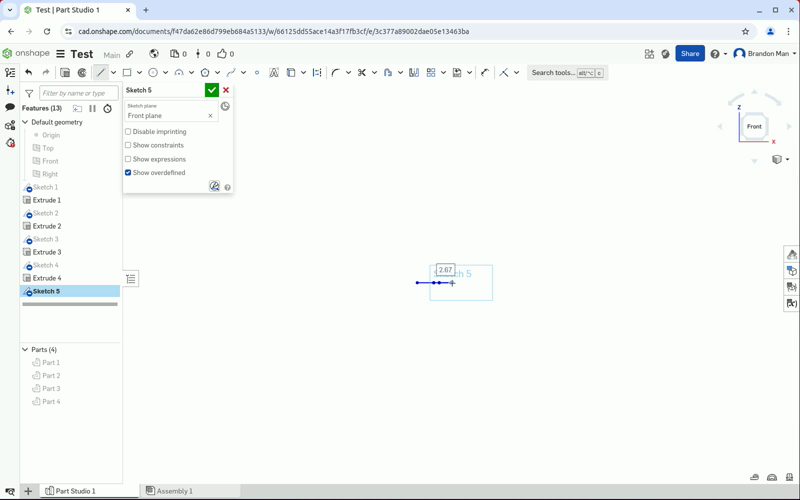
mouse_move(482, 282)
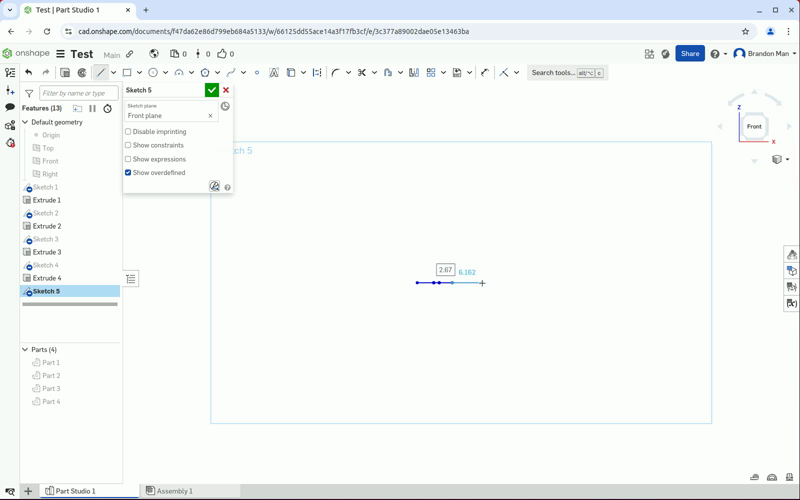
mouse_move(450, 267)
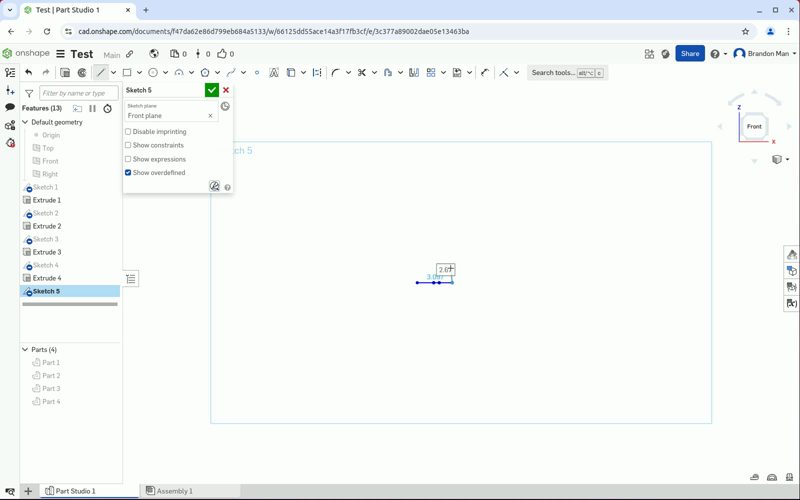
click(450, 267)
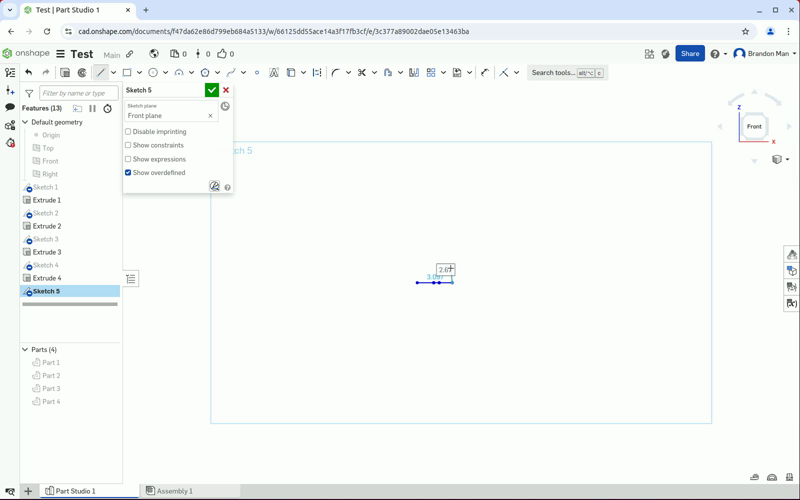
key_up(shift)
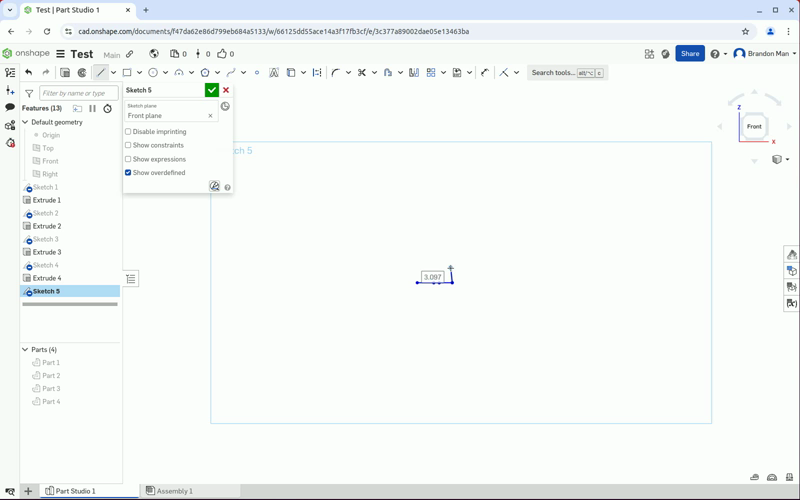
key_down(shift)
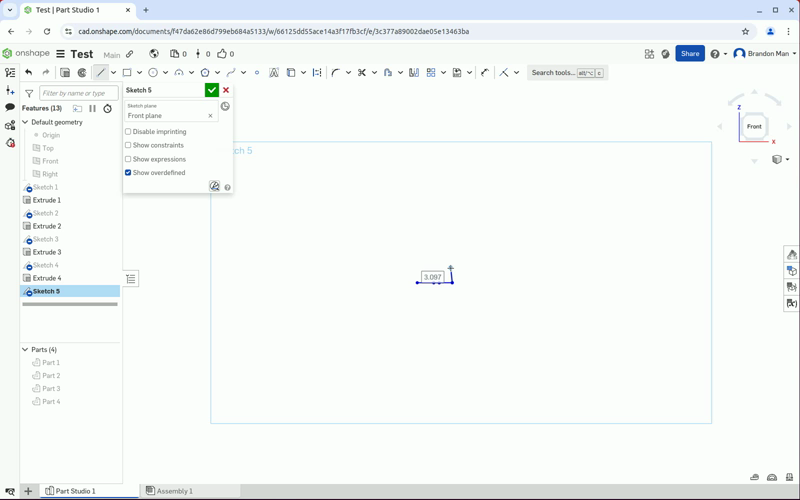
mouse_move(480, 267)
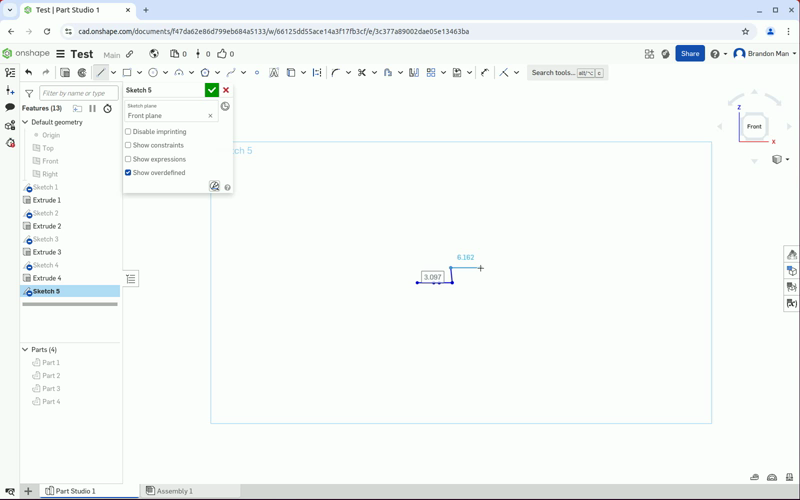
mouse_move(417, 274)
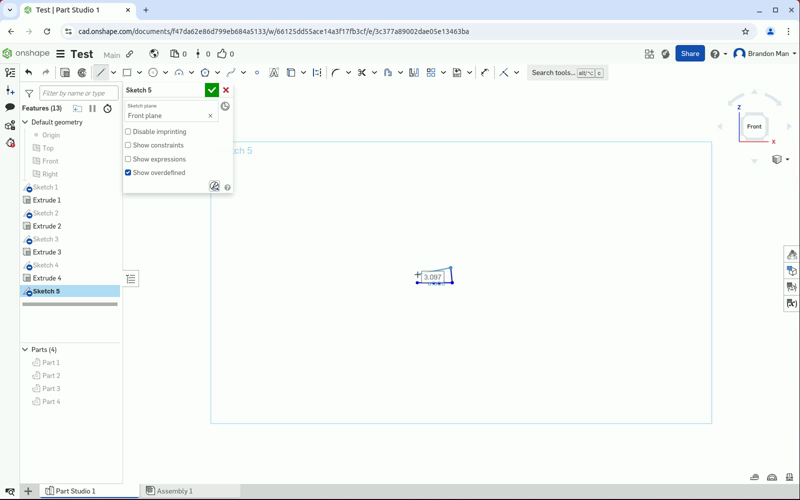
click(417, 274)
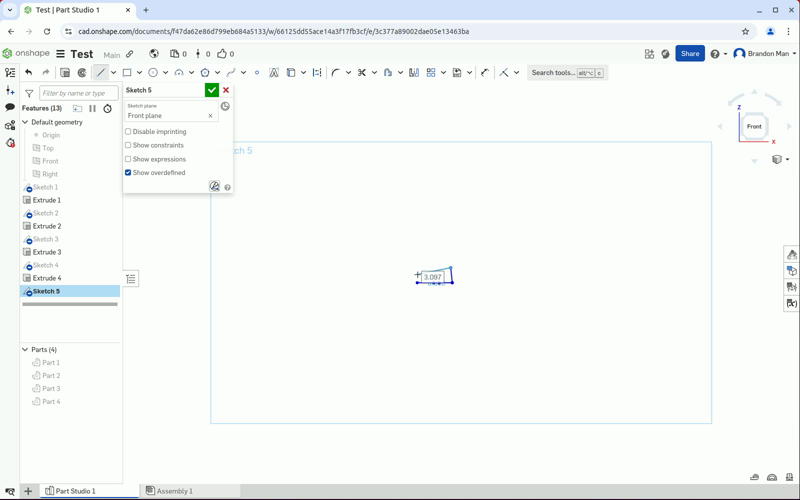
key_up(shift)
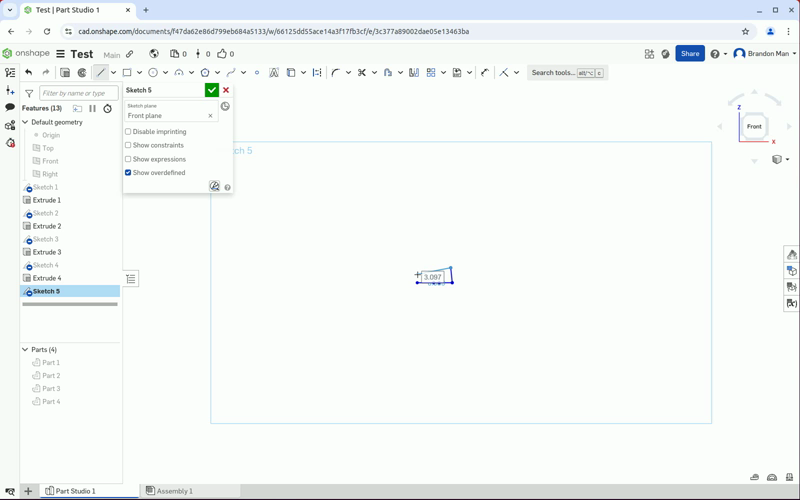
mouse_move(447, 274)
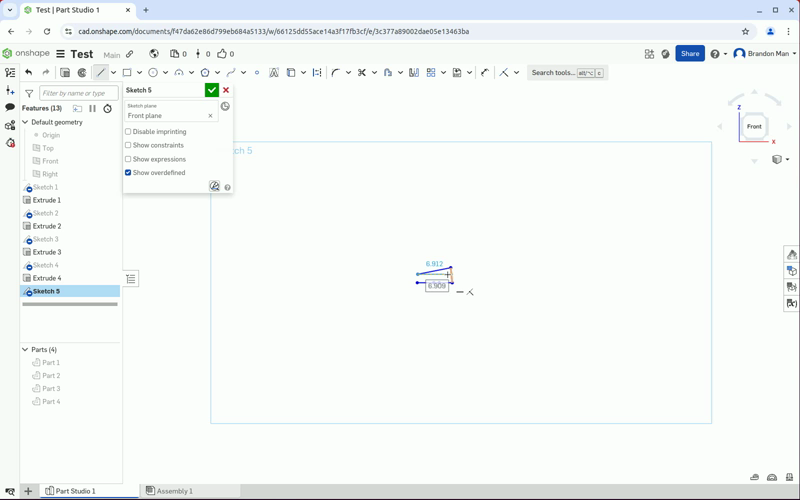
key_down(shift)
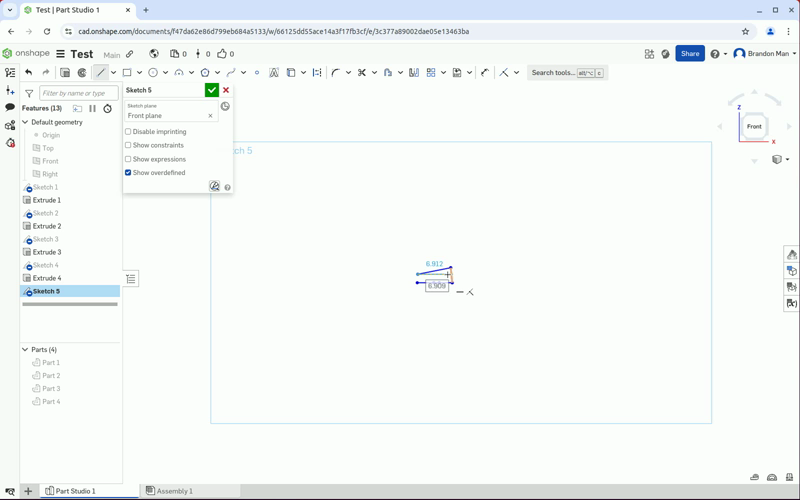
mouse_move(417, 282)
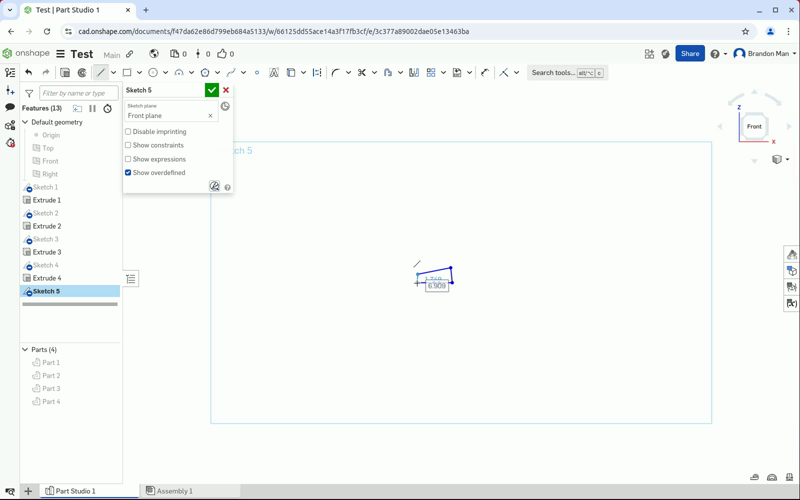
key_up(shift)
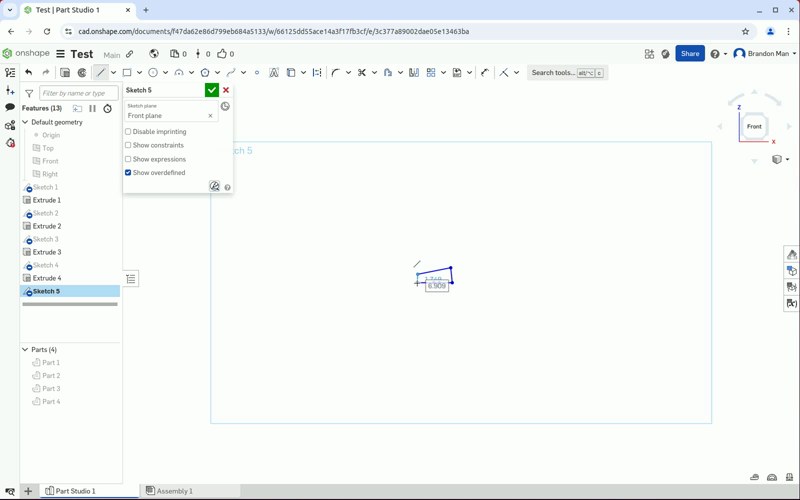
click(417, 282)
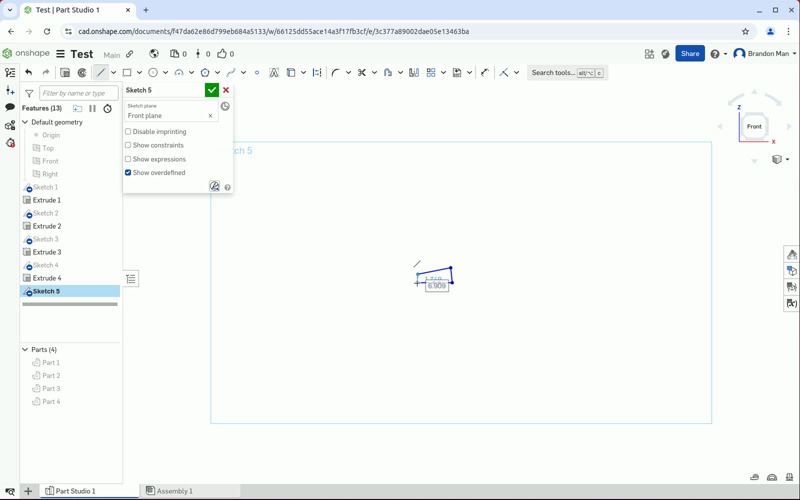
key(esc)
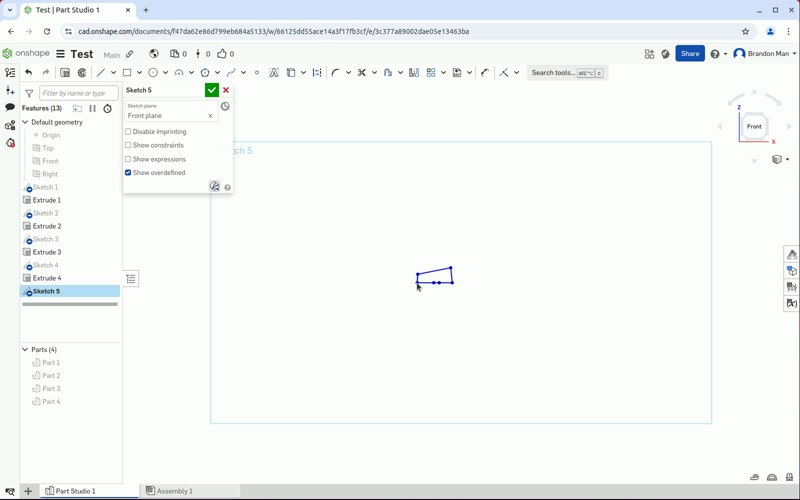
mouse_move(444, 271)
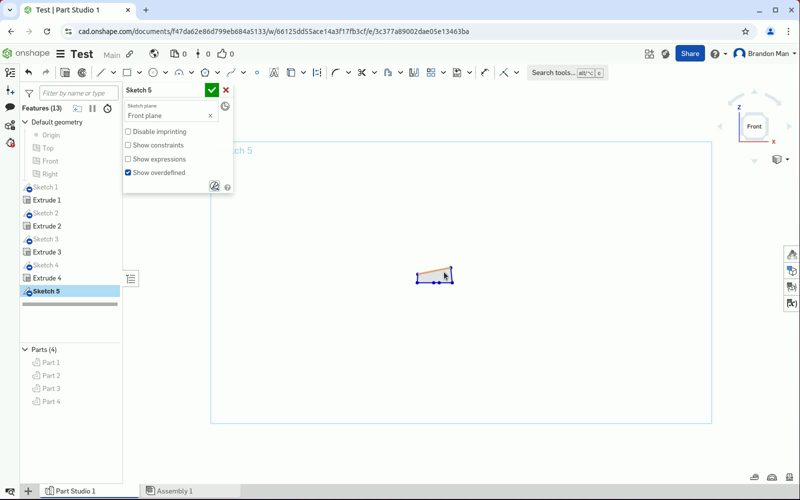
scroll(6)
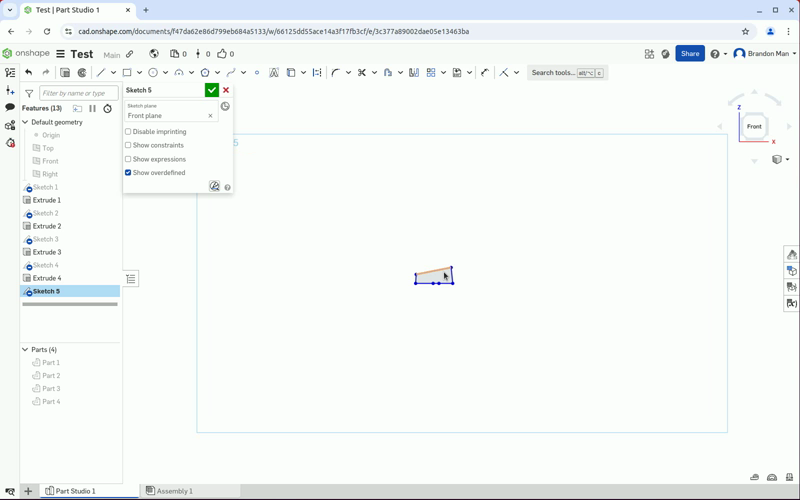
scroll(6)
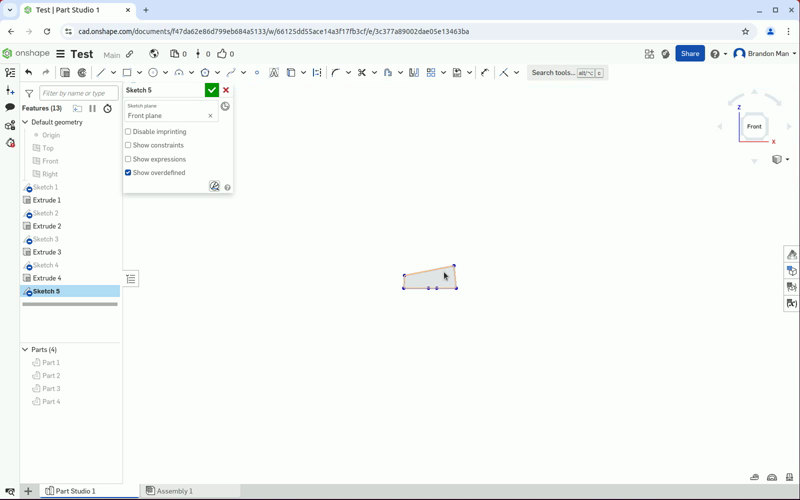
scroll(6)
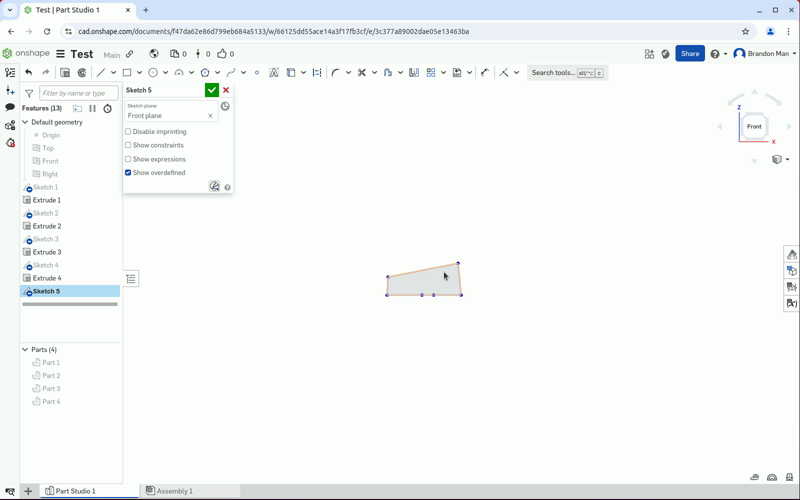
scroll(6)
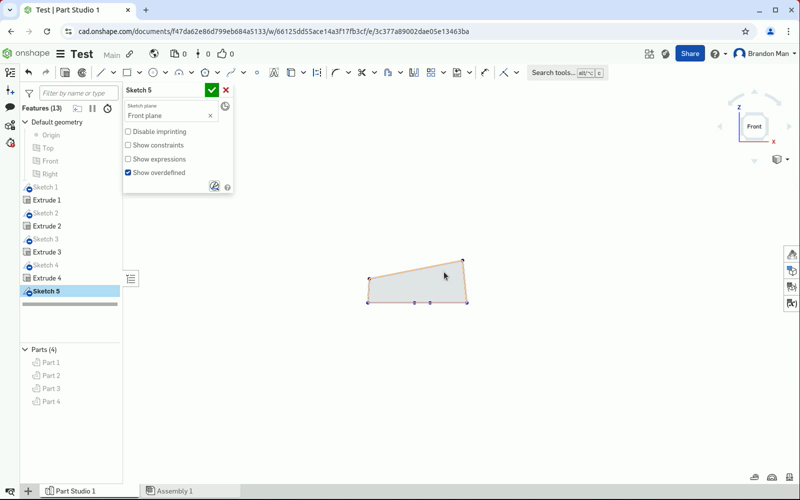
scroll(6)
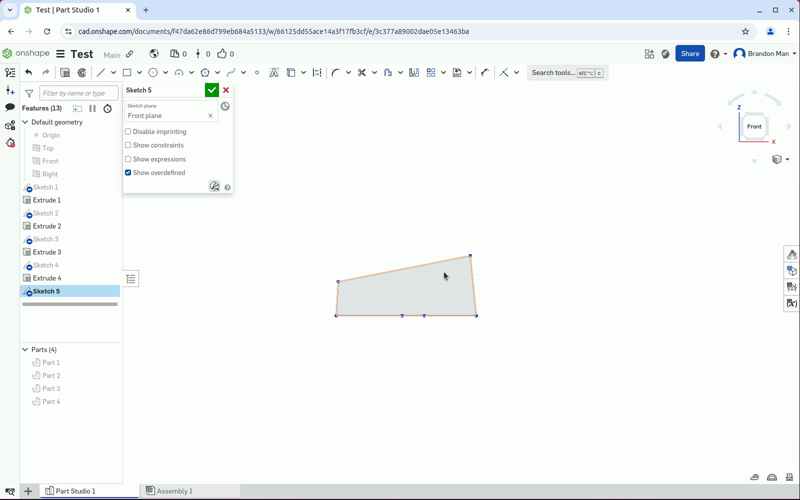
scroll(6)
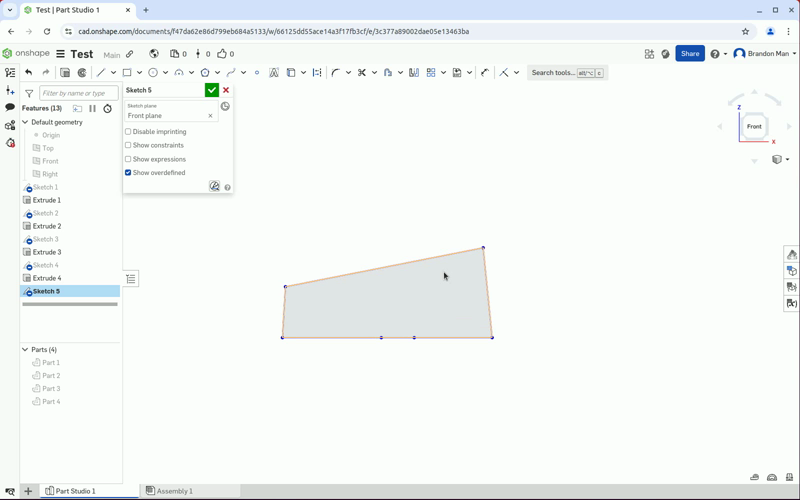
scroll(6)
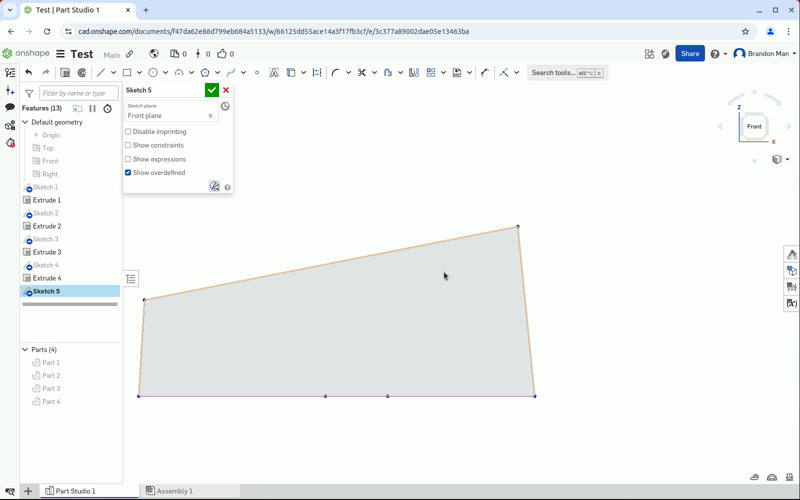
click(444, 271)
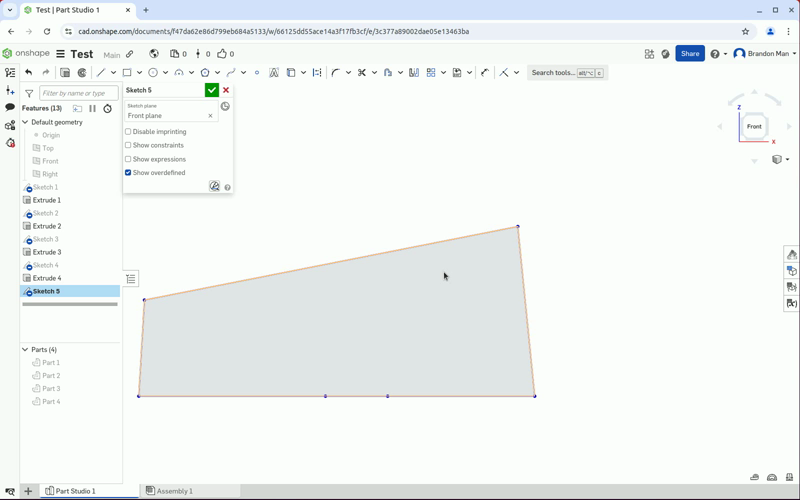
scroll(-6)
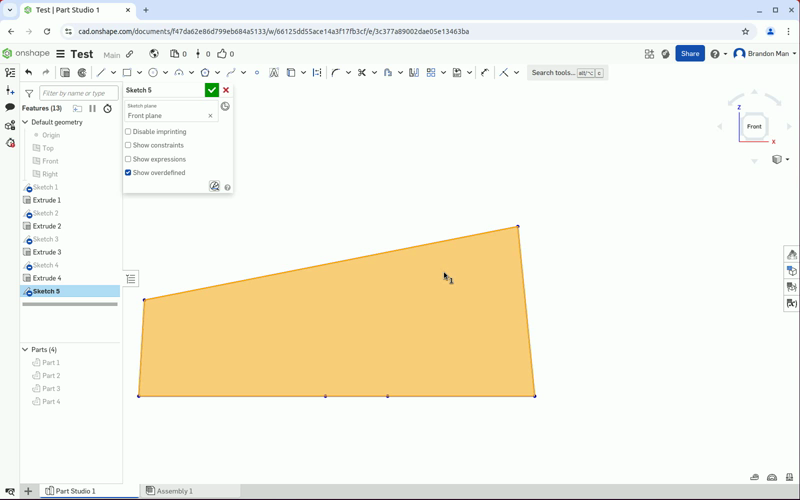
scroll(-6)
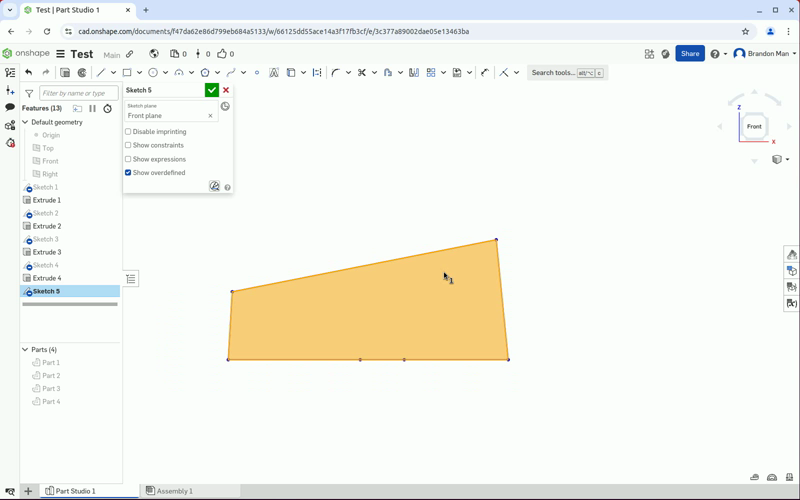
scroll(-6)
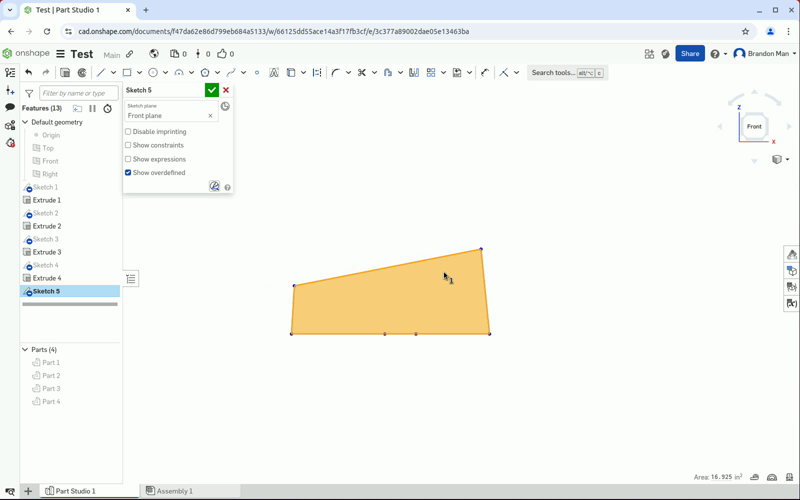
scroll(-6)
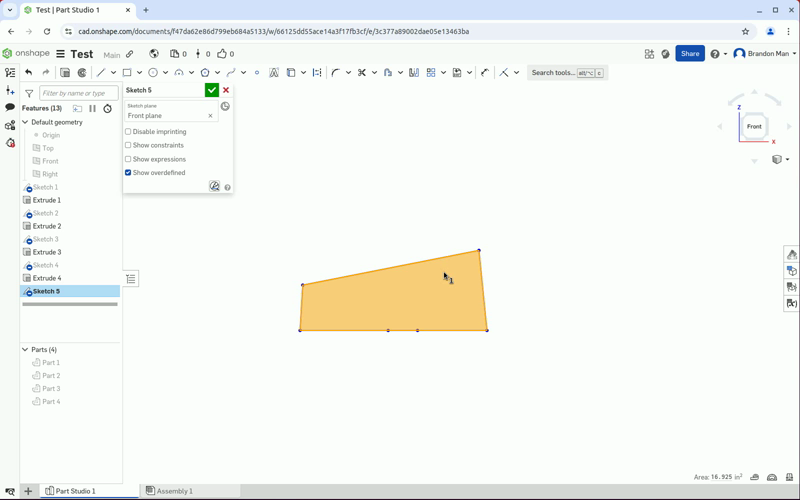
scroll(-6)
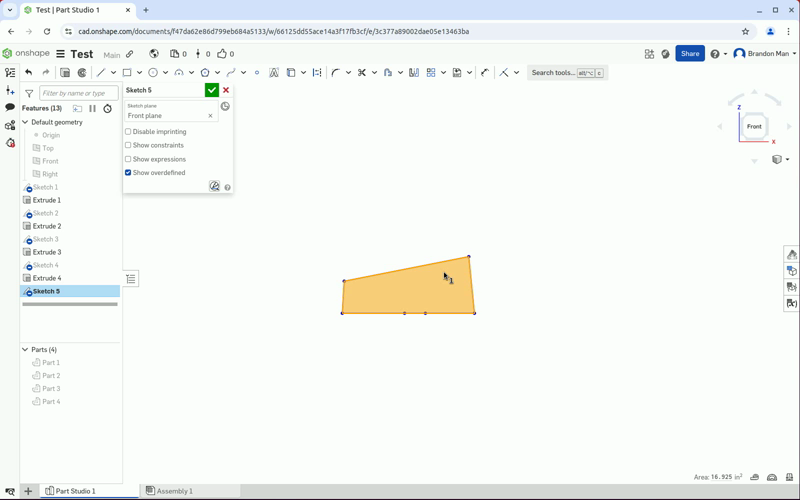
scroll(-6)
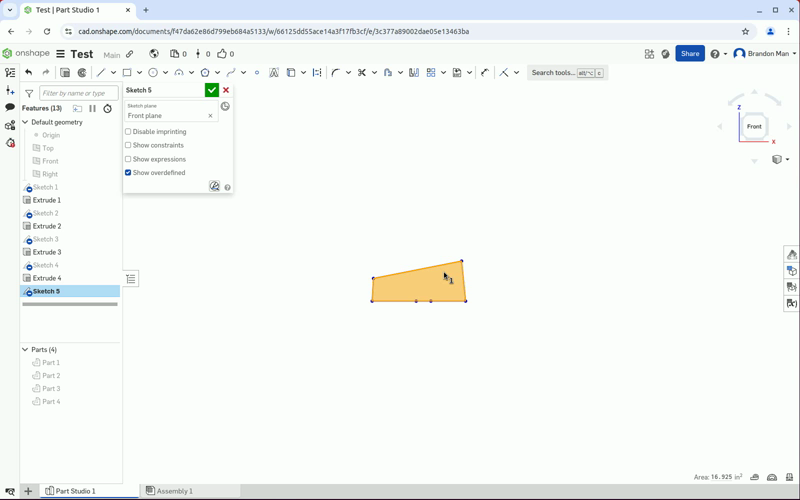
scroll(-6)
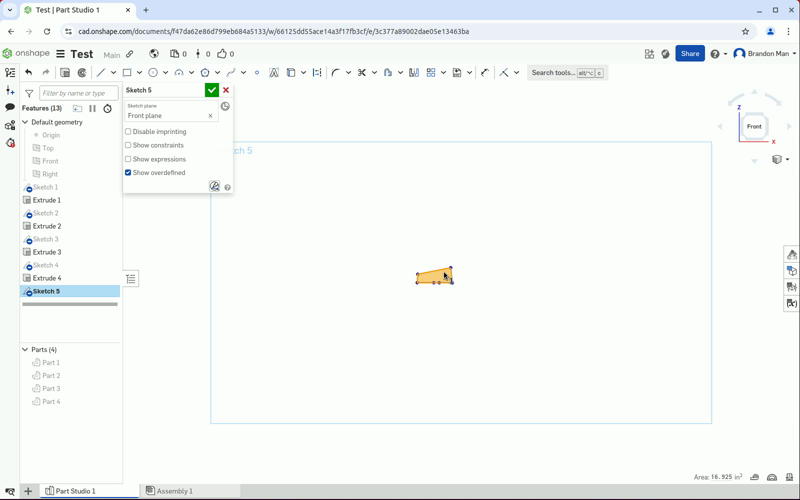
mouse_move(73, 352)
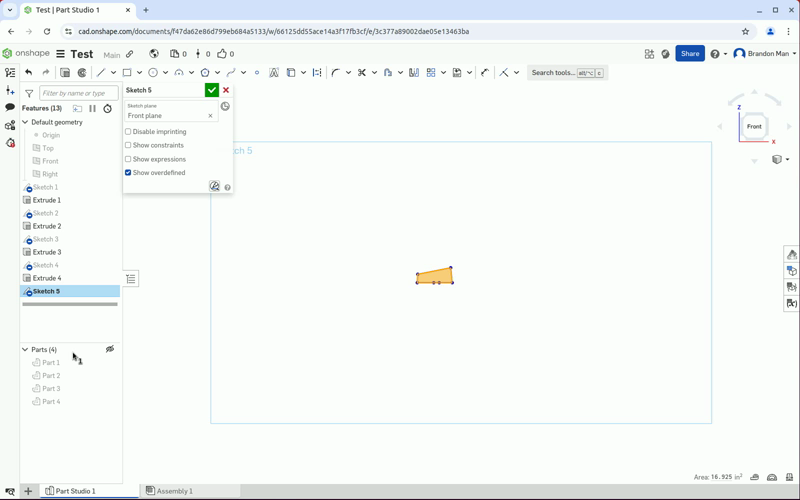
key(shift+y)
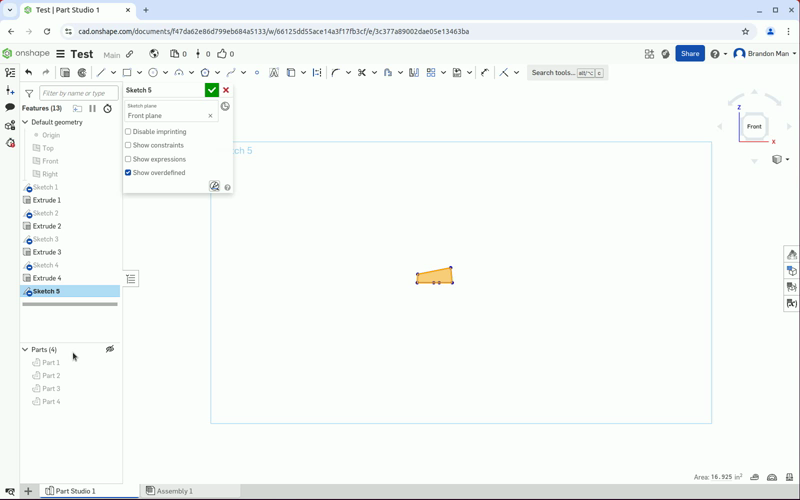
key(shift+e)
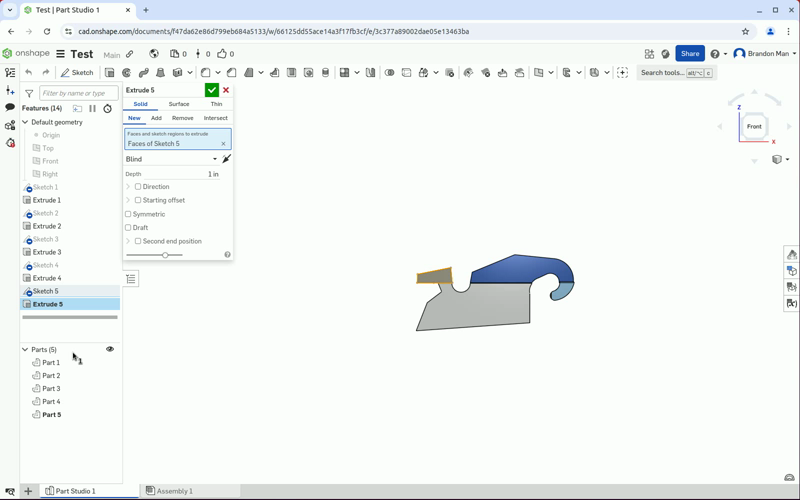
mouse_move(143, 106)
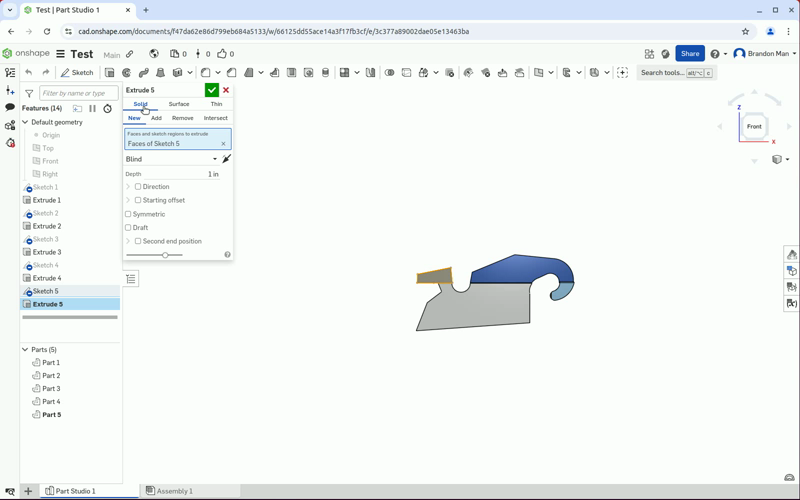
click(143, 106)
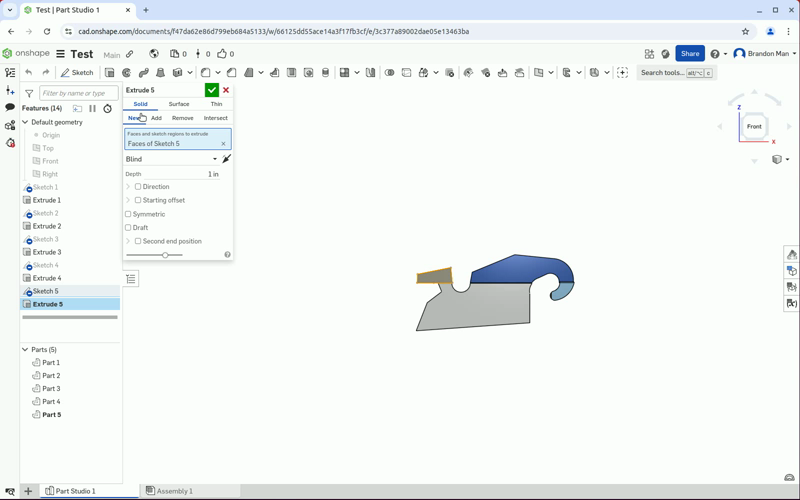
mouse_move(137, 120)
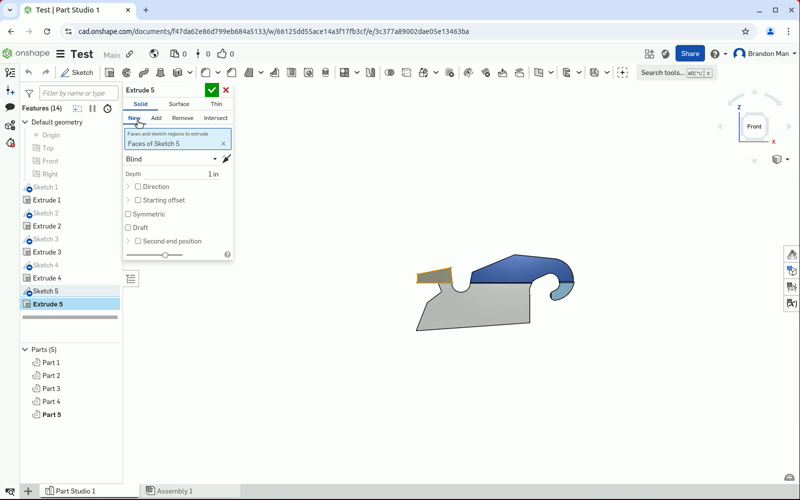
click(137, 120)
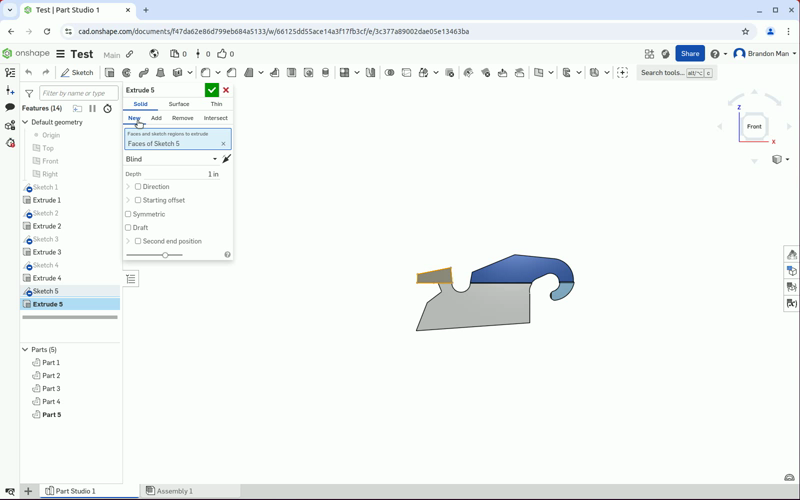
key(tab, 4)
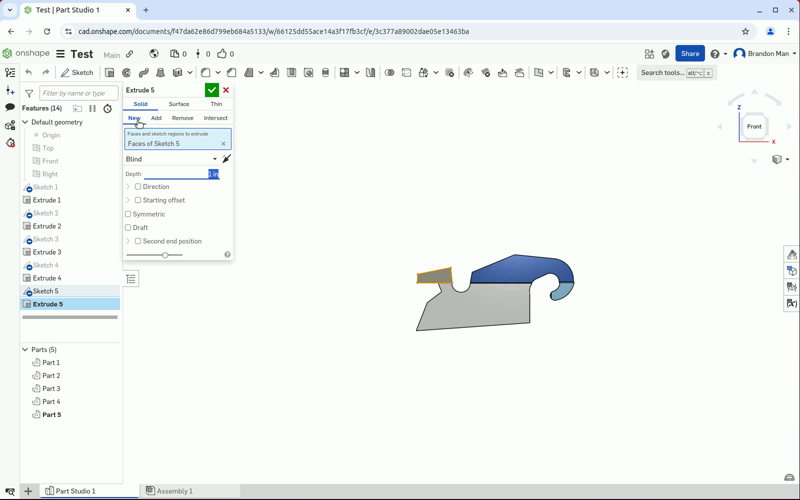
text(2.407)
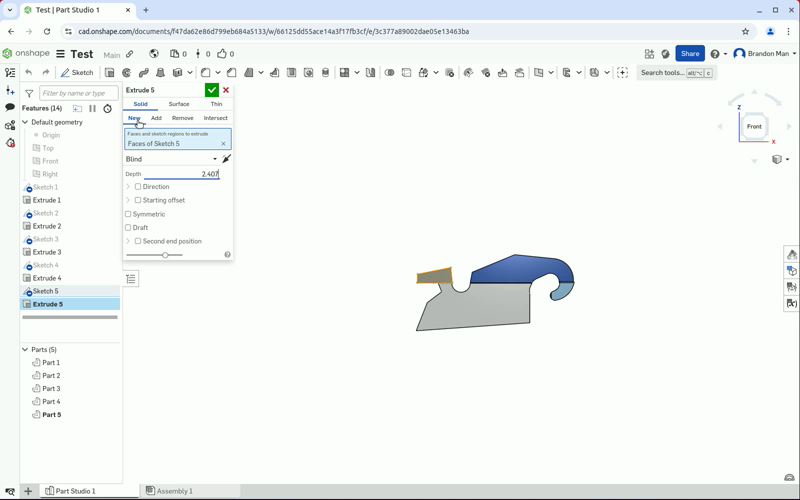
key(enter)
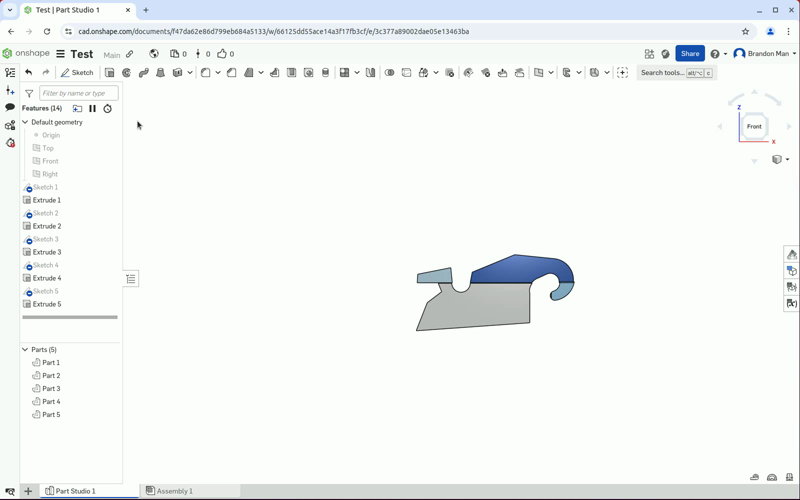
key(shift+h)
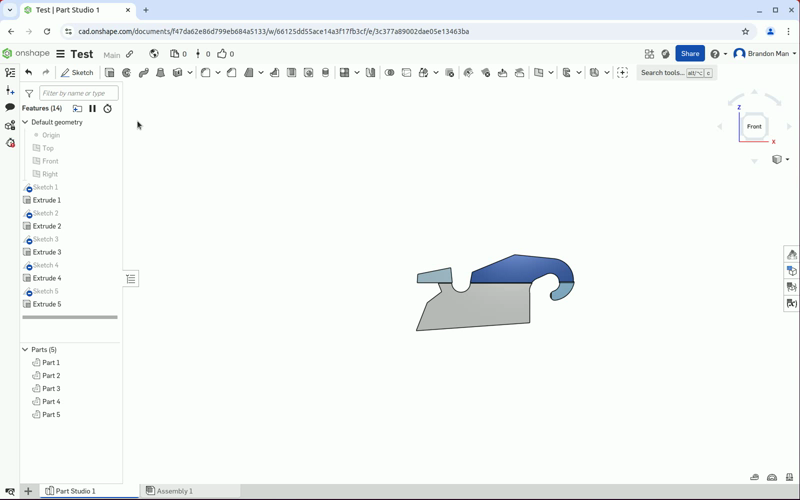
key(shift+h)
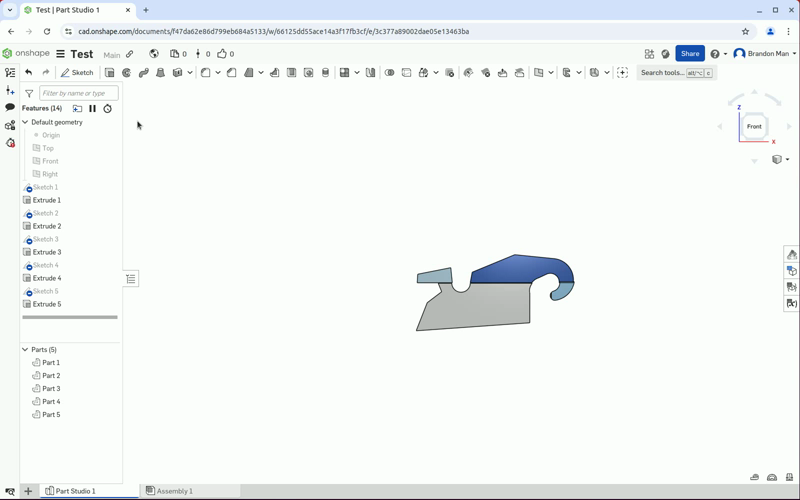
mouse_move(73, 189)
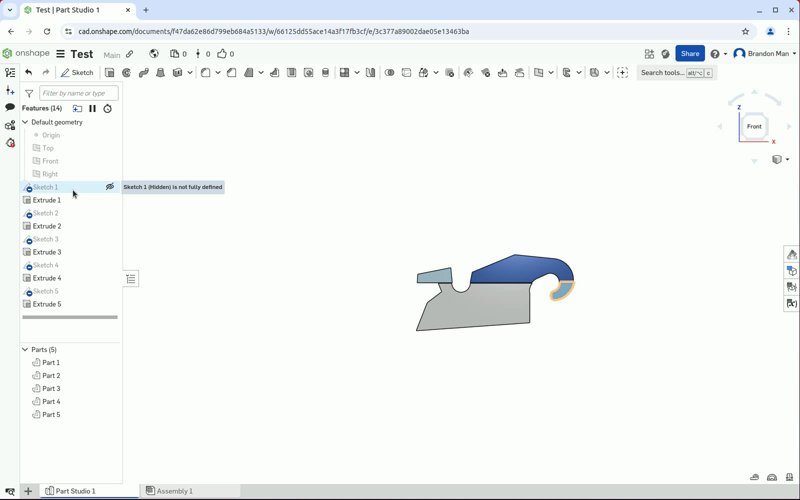
click(73, 189)
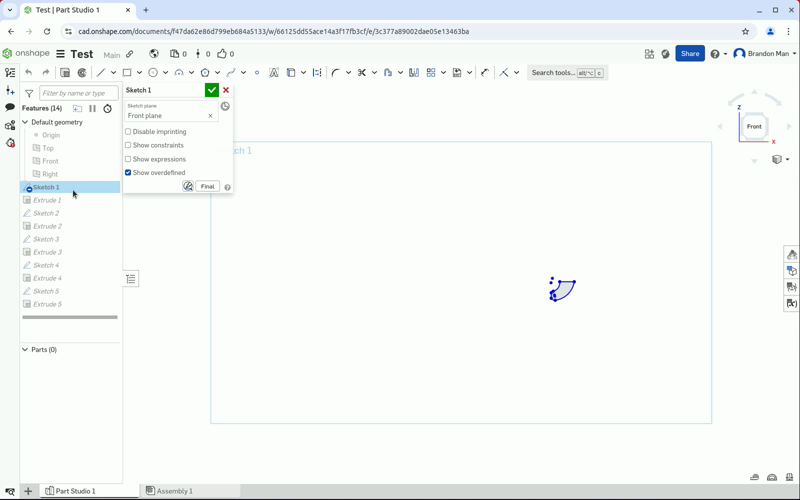
mouse_move(229, 92)
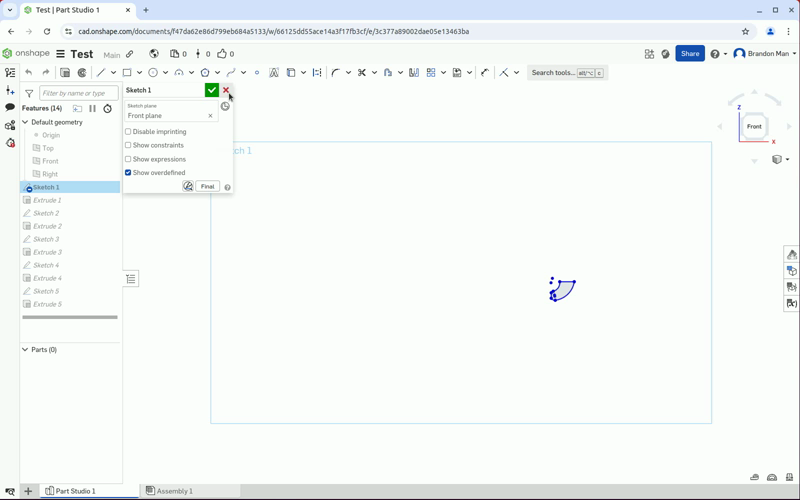
click(229, 92)
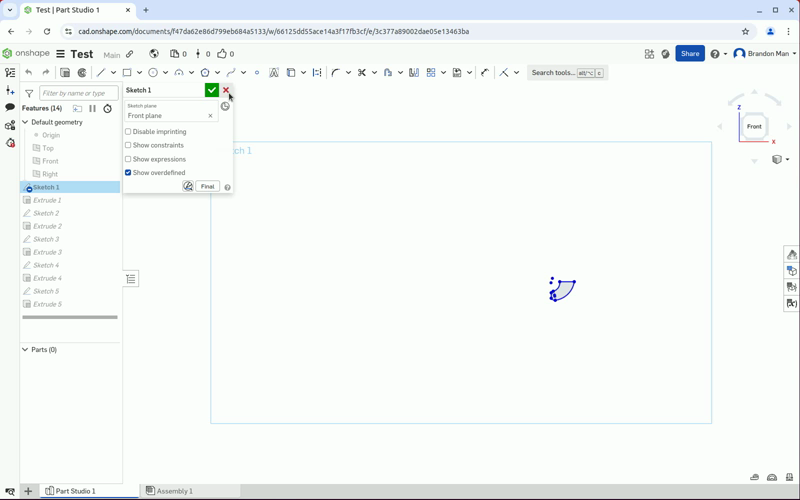
key(shift+s)
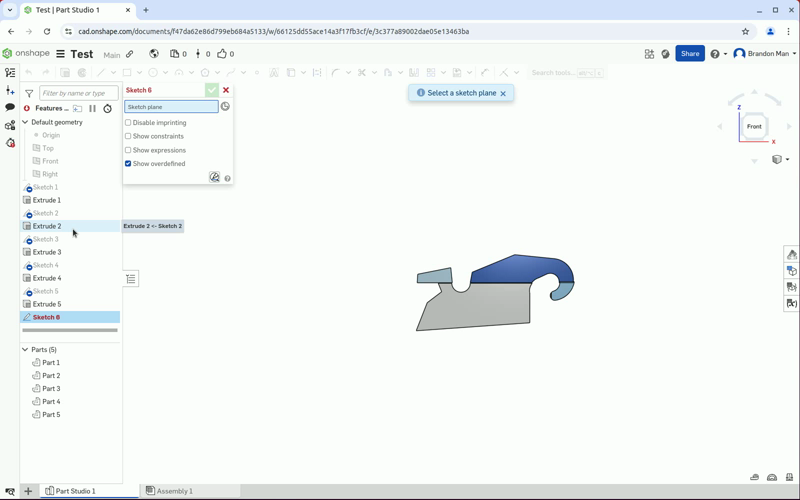
scroll(3)
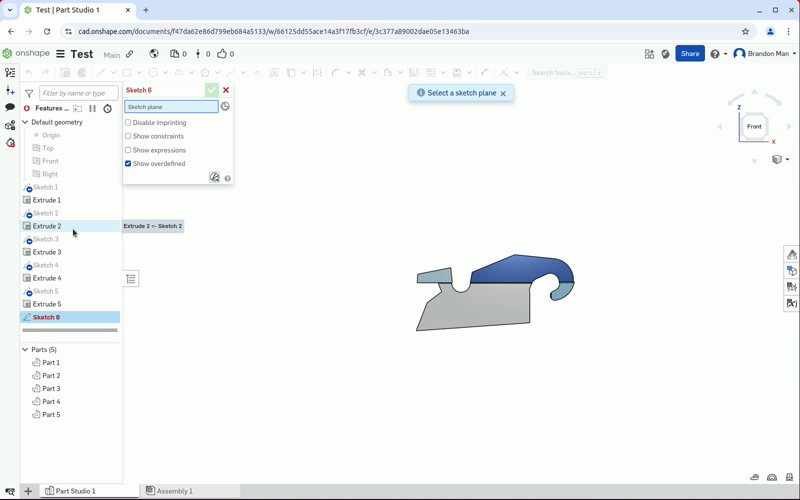
mouse_move(73, 163)
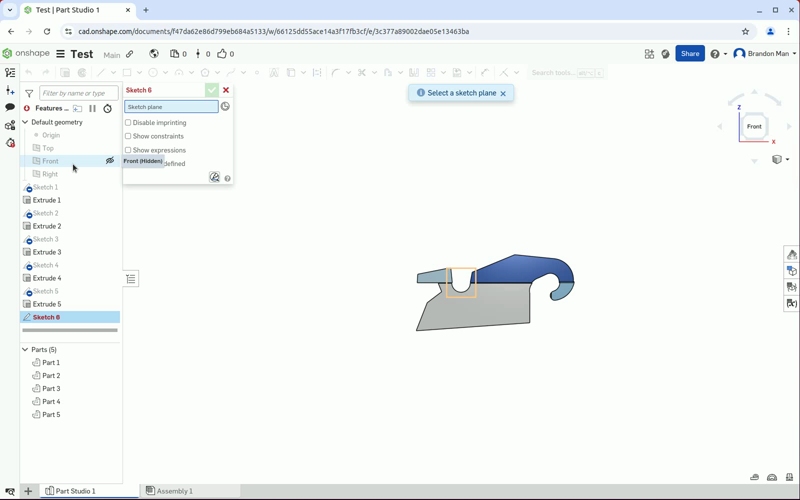
click(73, 163)
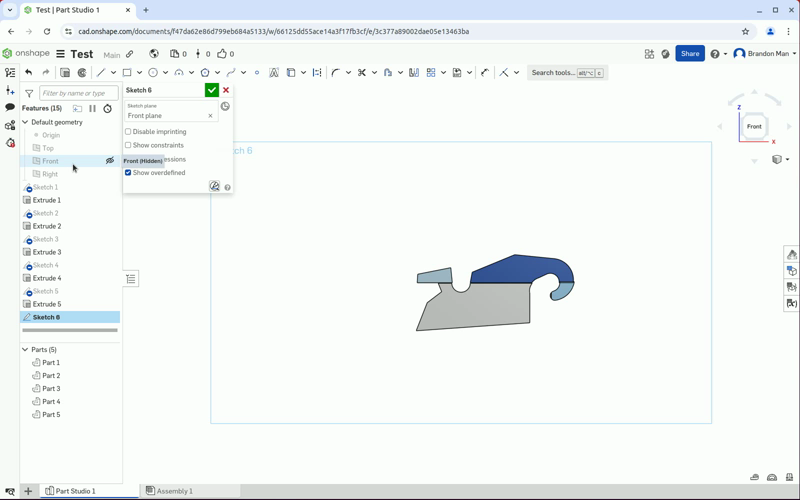
mouse_move(73, 352)
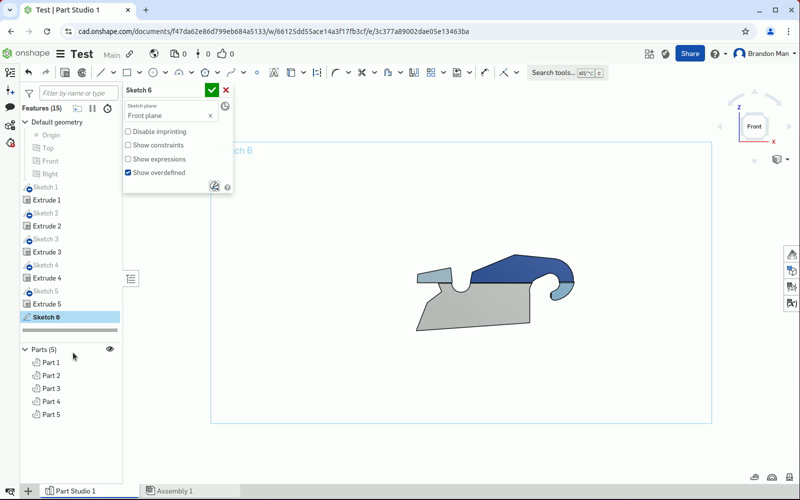
key(y)
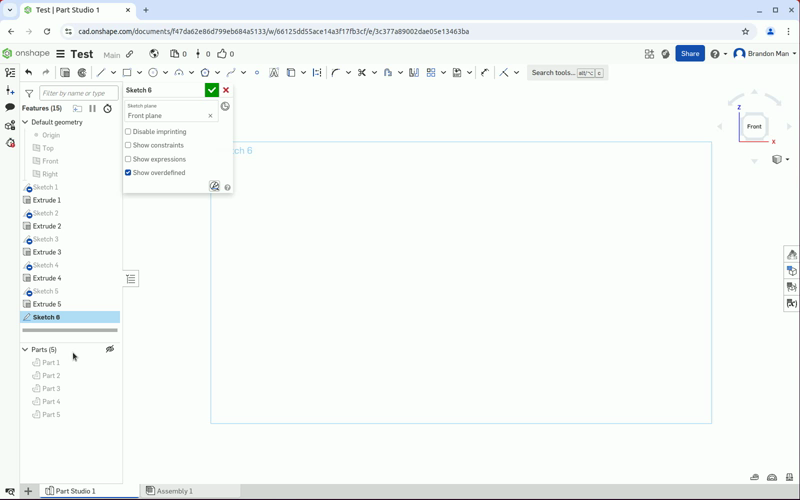
key(l)
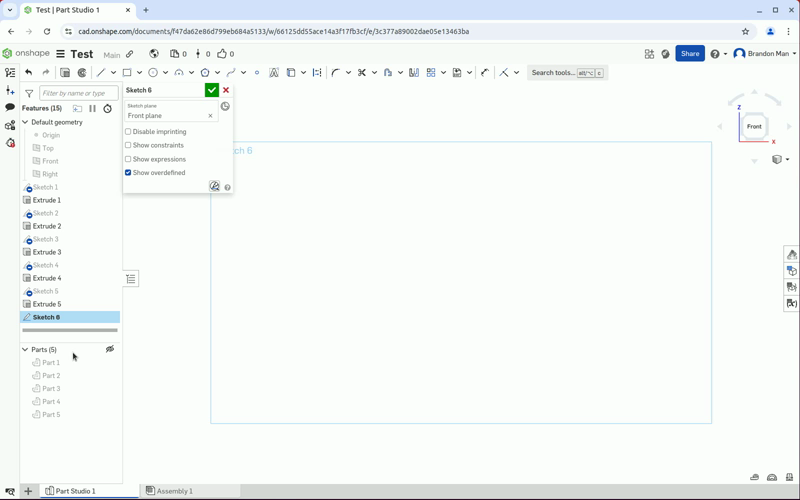
key_down(shift)
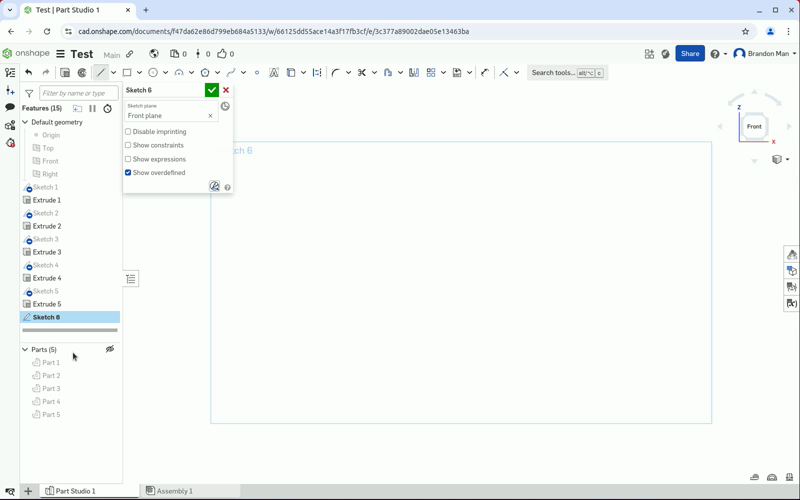
mouse_move(417, 284)
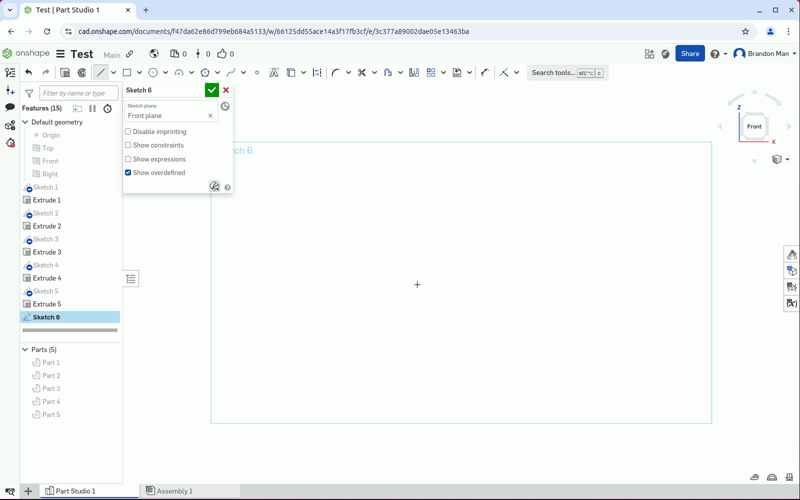
click(417, 284)
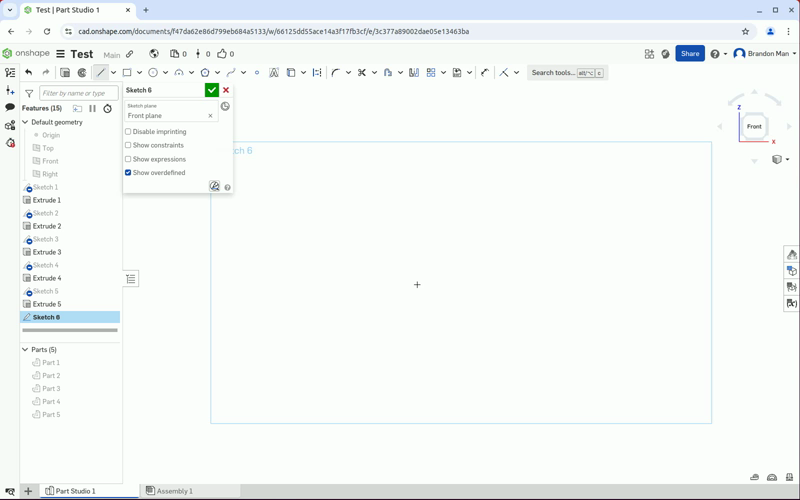
key_up(shift)
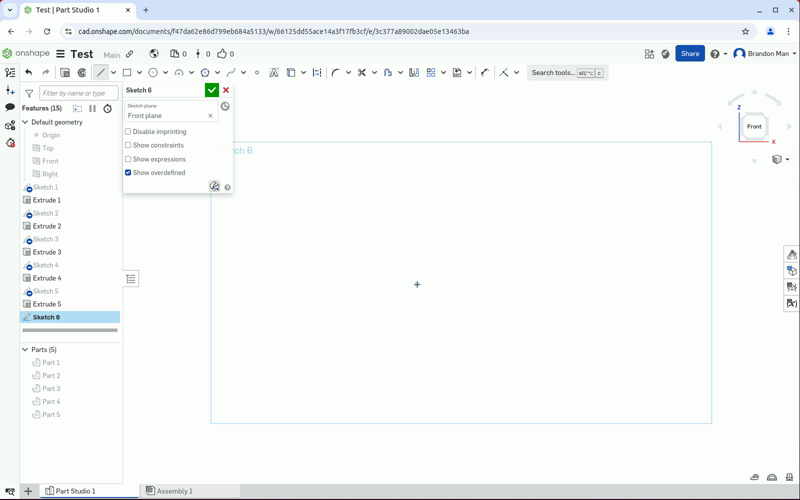
key_down(shift)
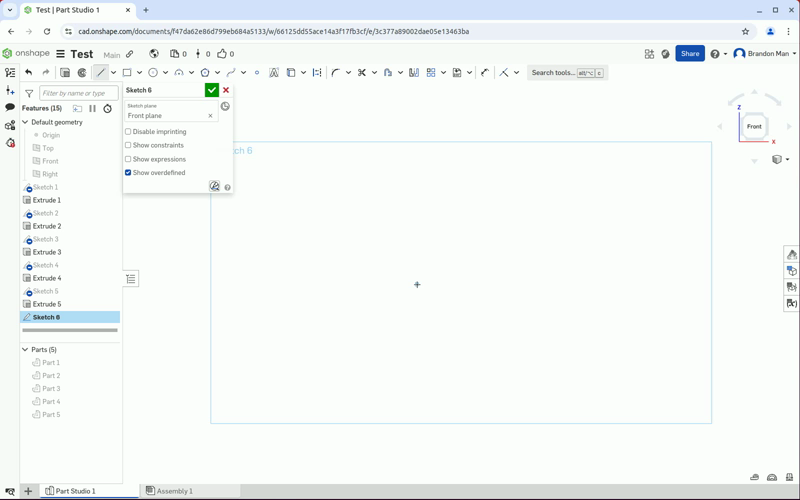
mouse_move(447, 284)
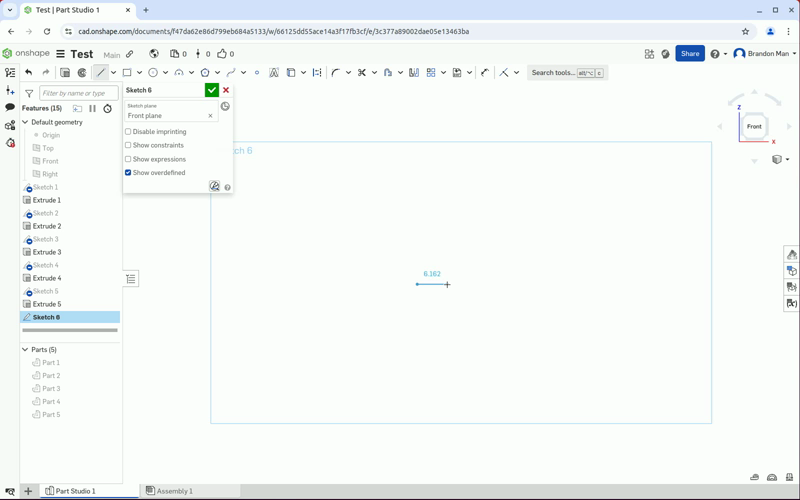
mouse_move(434, 282)
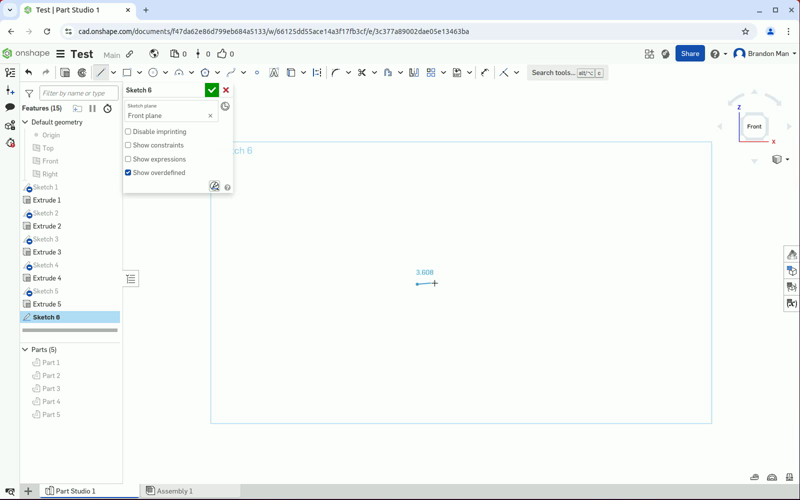
click(434, 282)
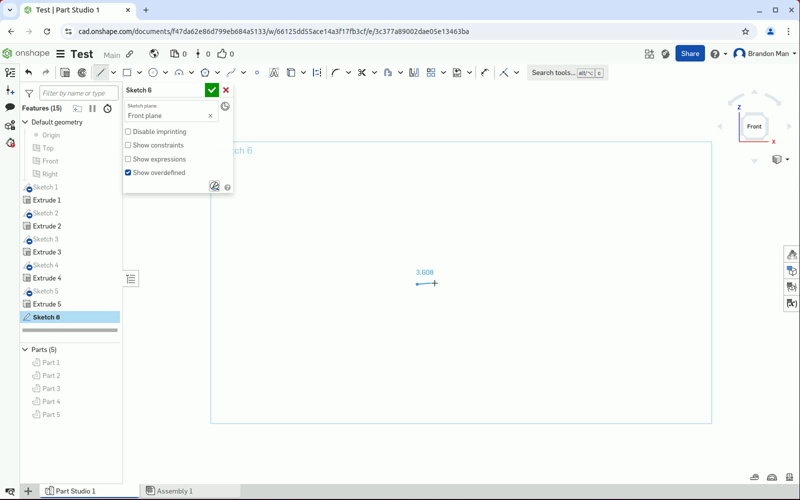
key_up(shift)
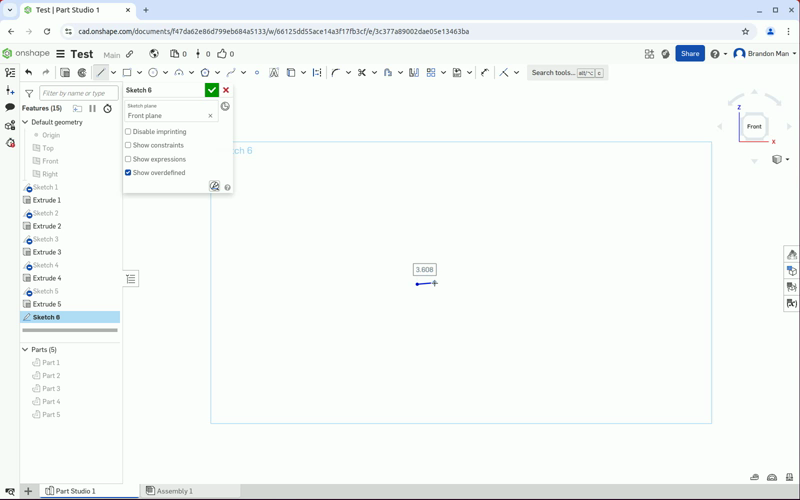
key_down(shift)
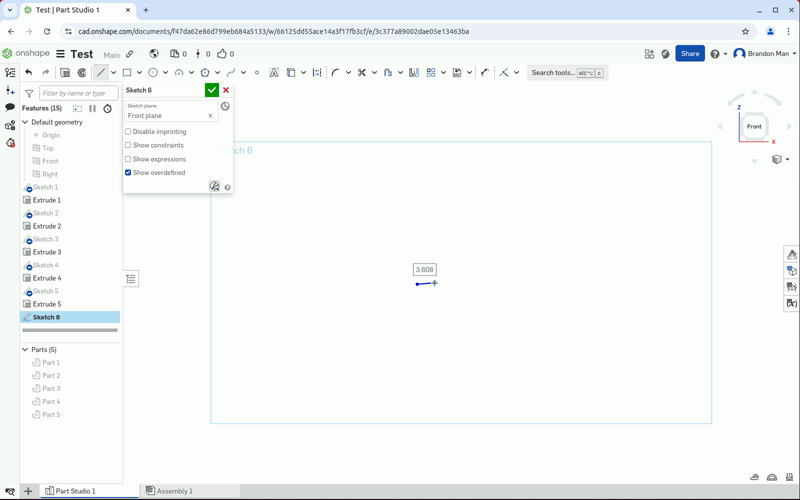
mouse_move(464, 282)
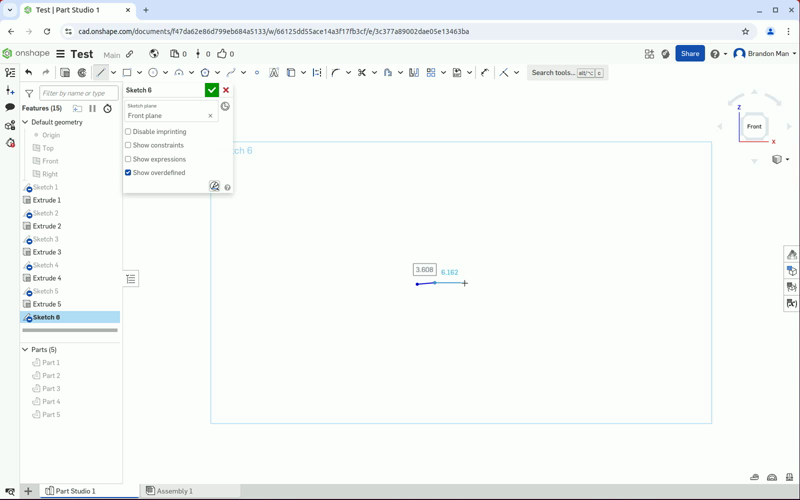
mouse_move(417, 282)
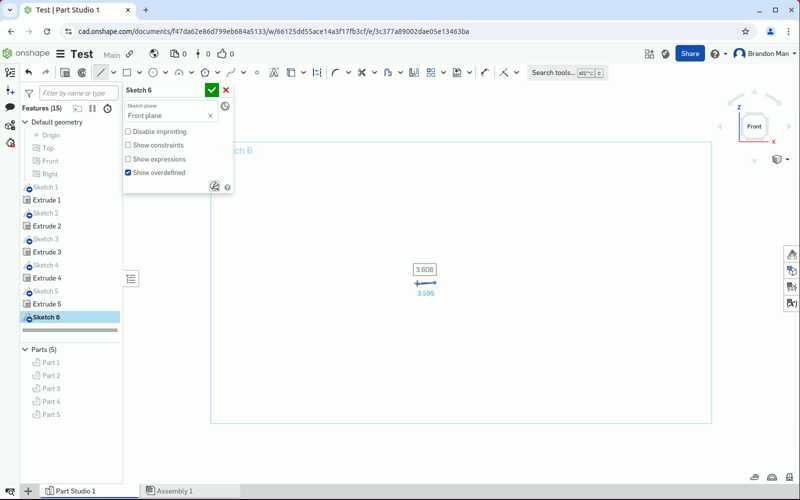
scroll(6)
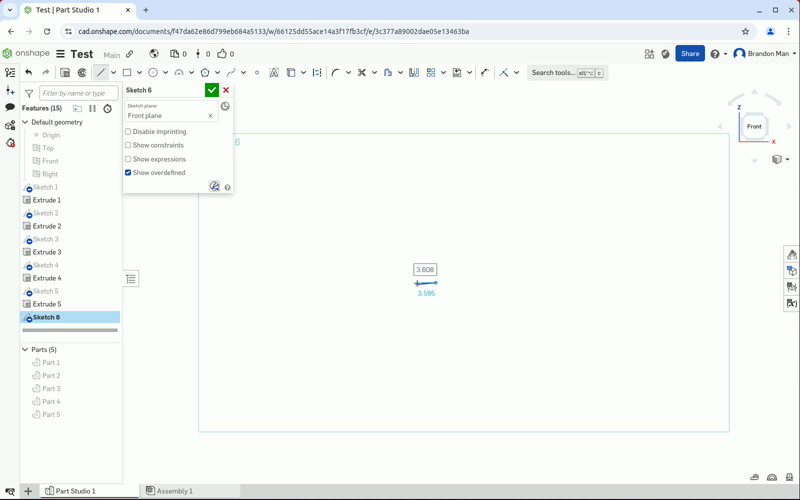
scroll(6)
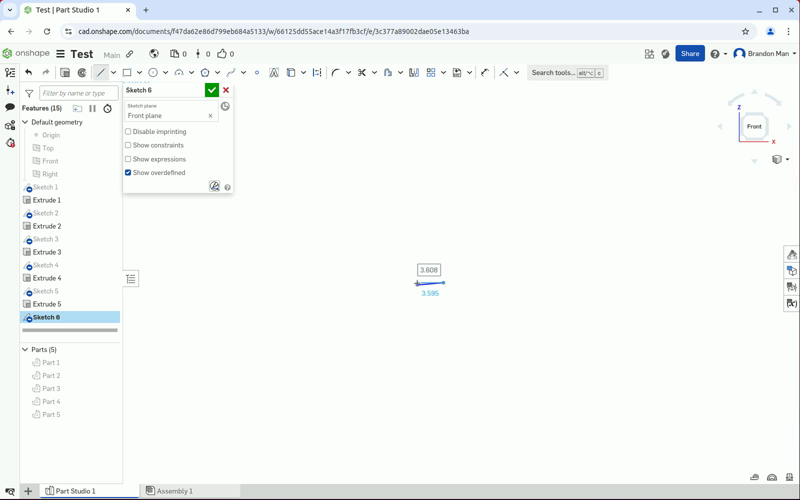
scroll(6)
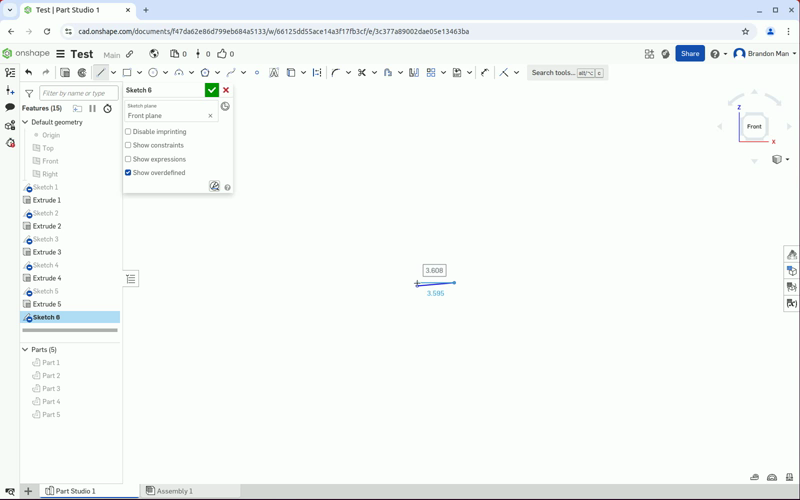
scroll(6)
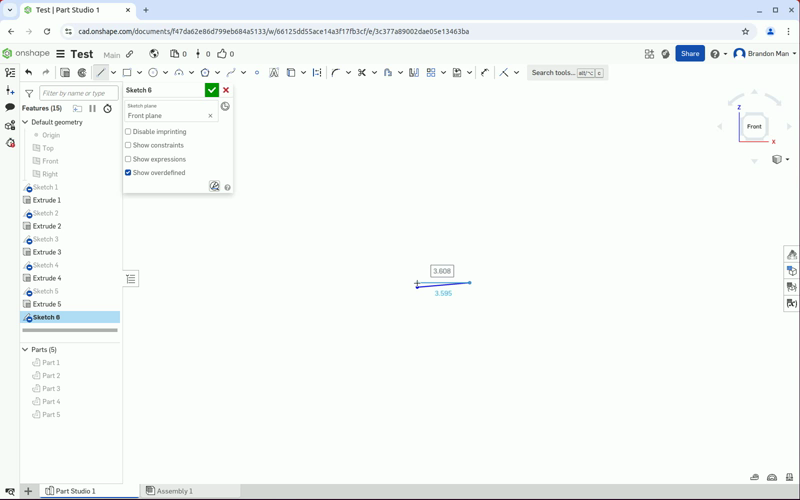
scroll(6)
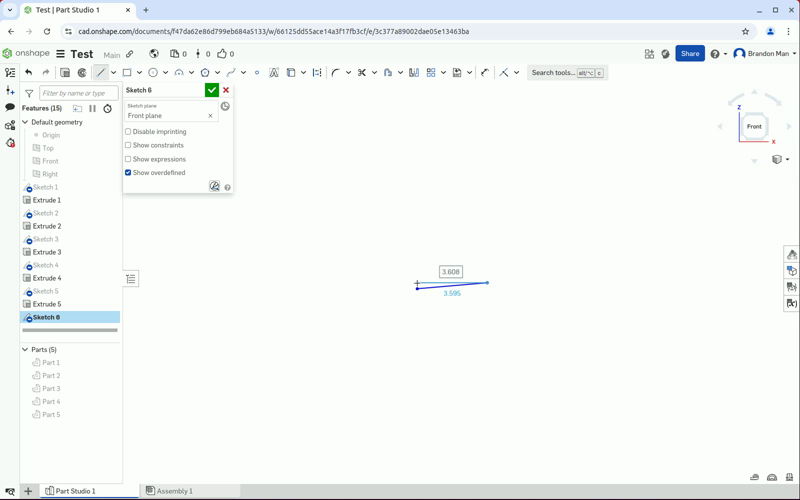
scroll(6)
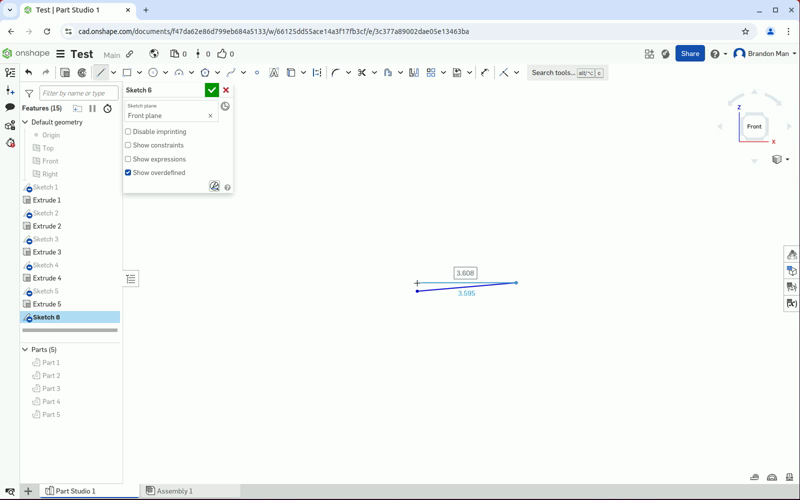
scroll(6)
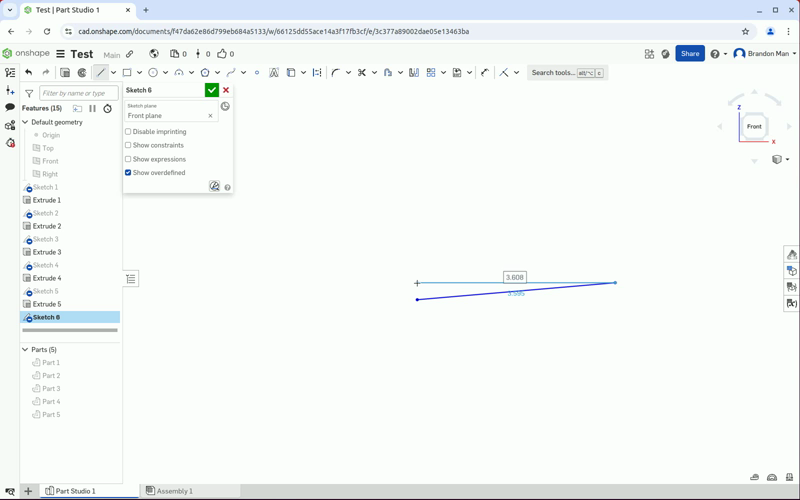
click(417, 282)
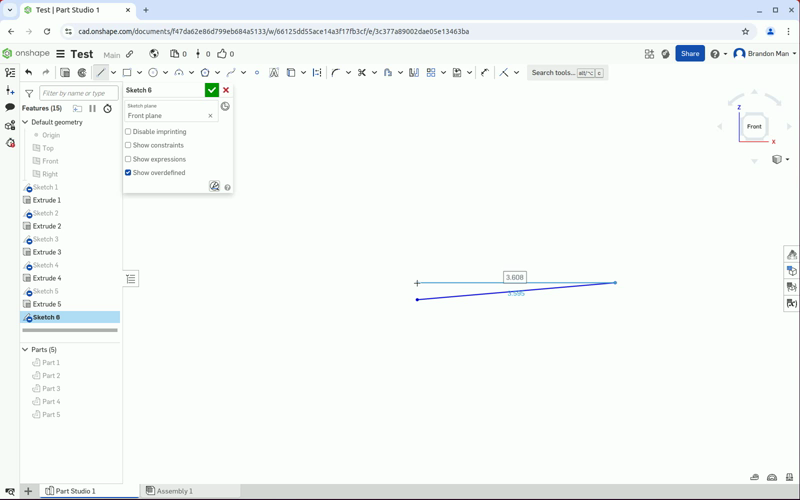
scroll(-6)
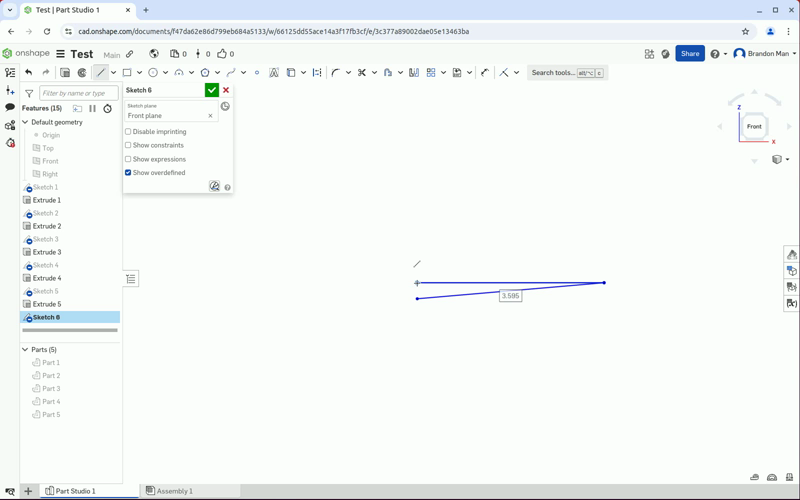
scroll(-6)
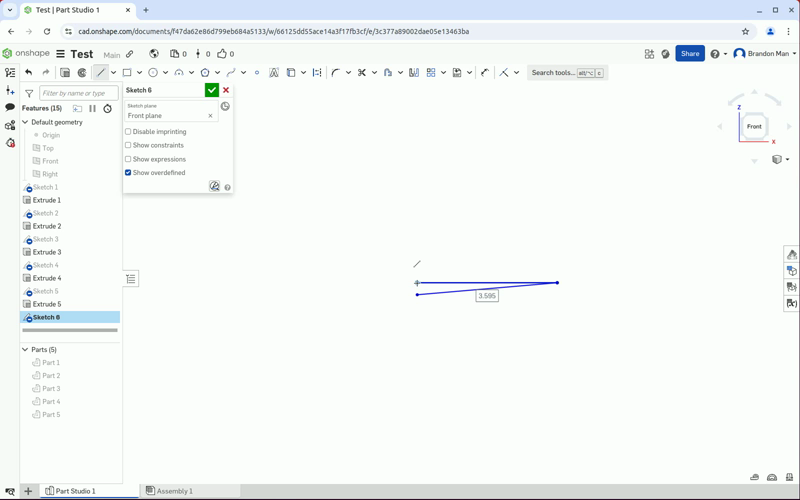
scroll(-6)
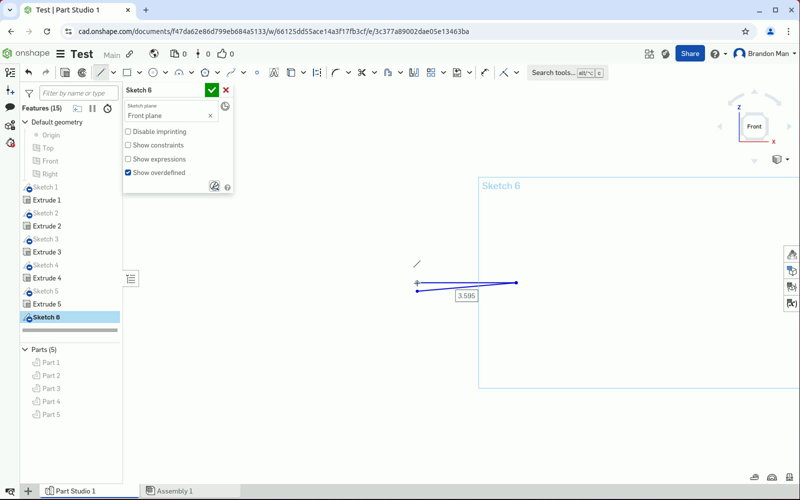
scroll(-6)
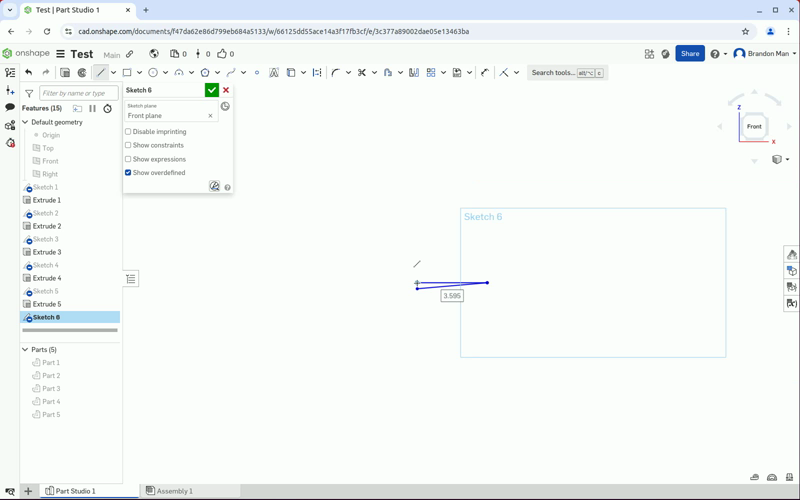
scroll(-6)
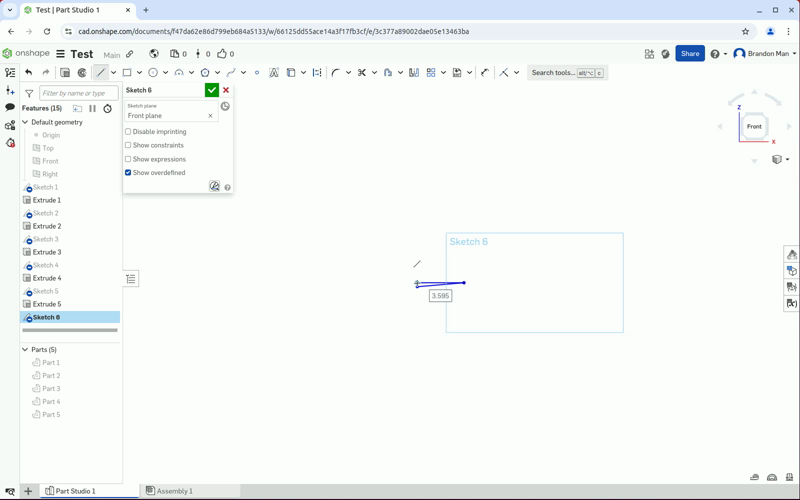
scroll(-6)
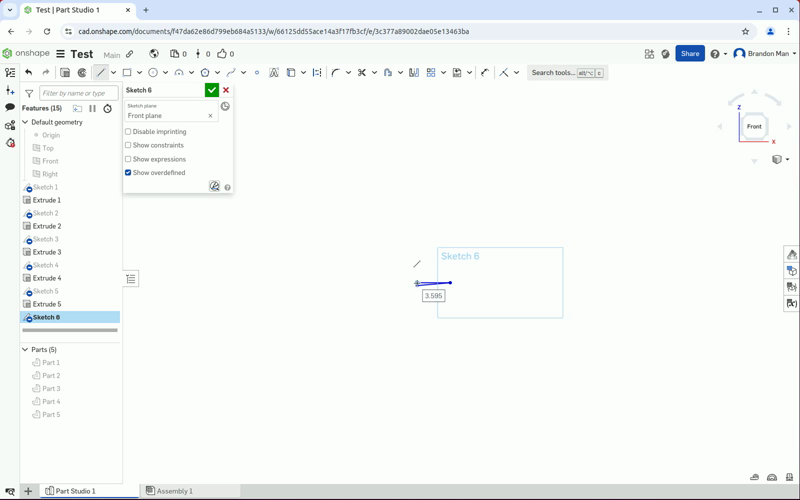
scroll(-6)
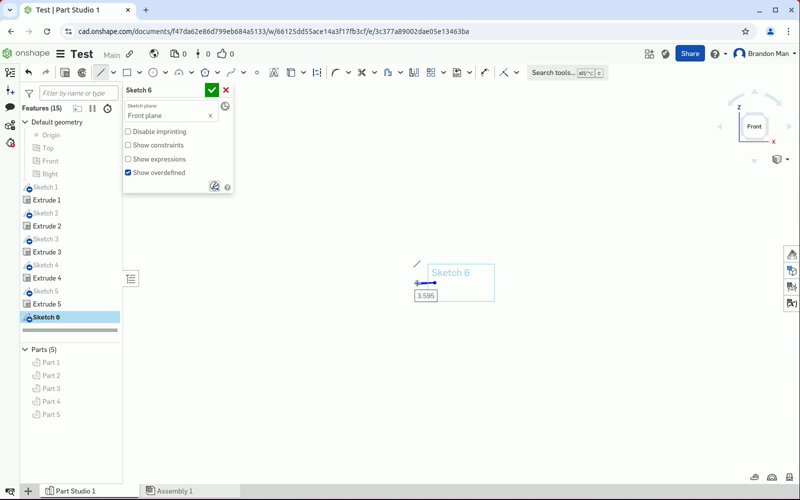
key_up(shift)
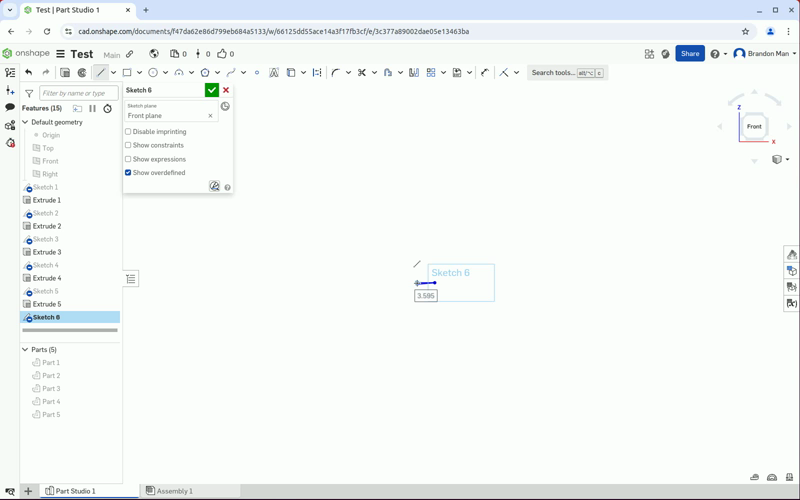
mouse_move(447, 282)
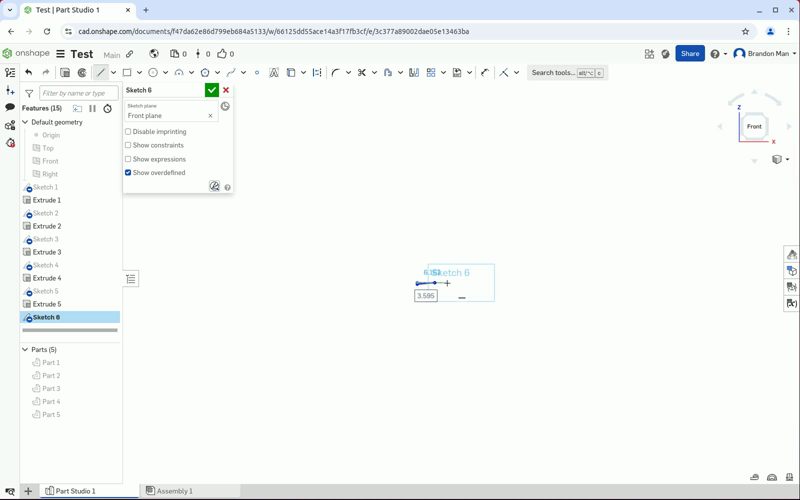
key_down(shift)
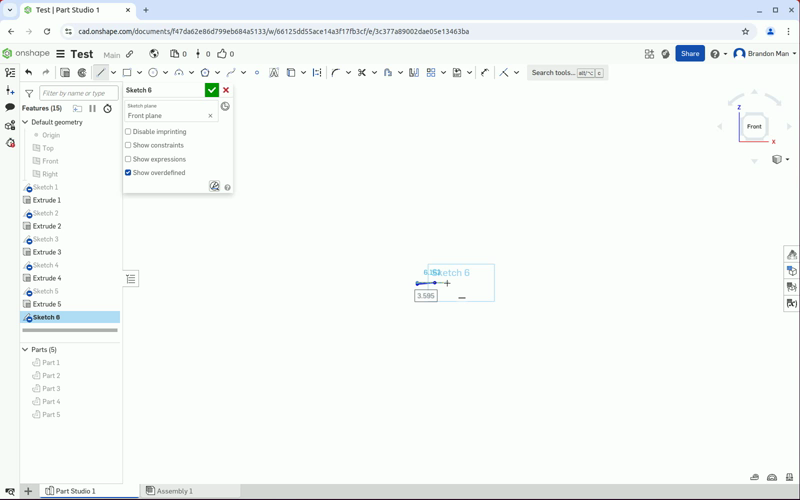
mouse_move(417, 284)
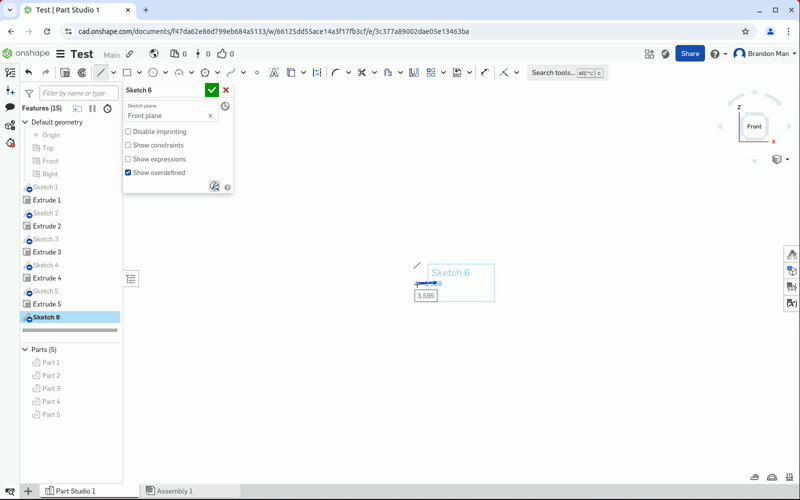
scroll(6)
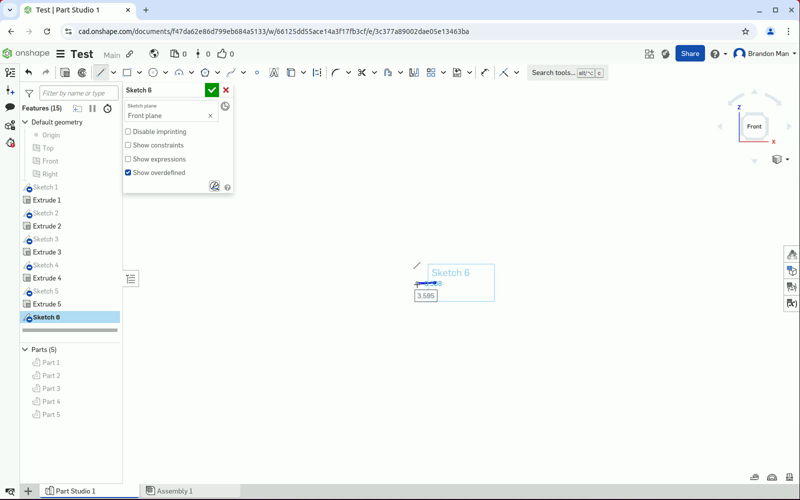
scroll(6)
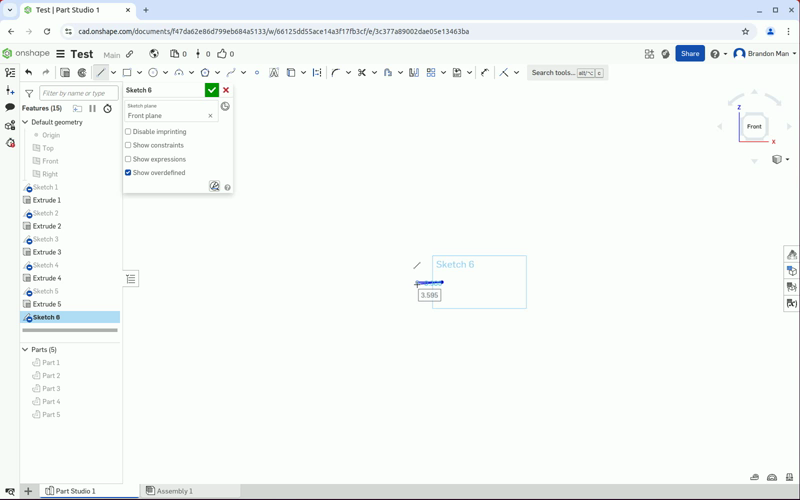
scroll(6)
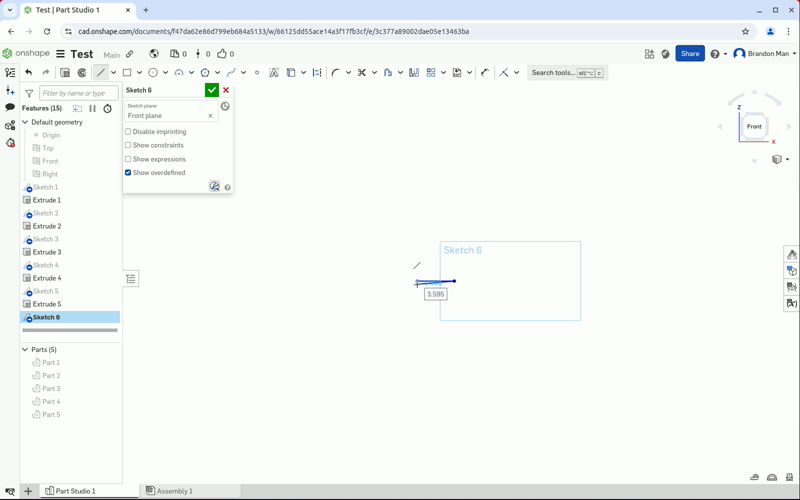
scroll(6)
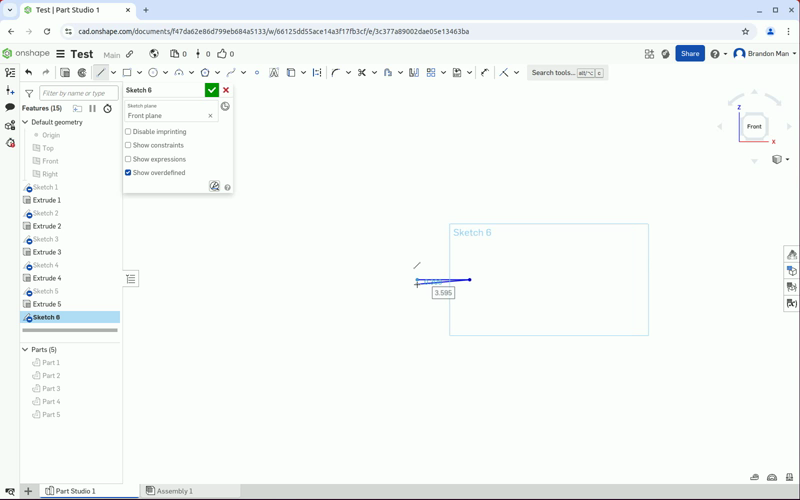
scroll(6)
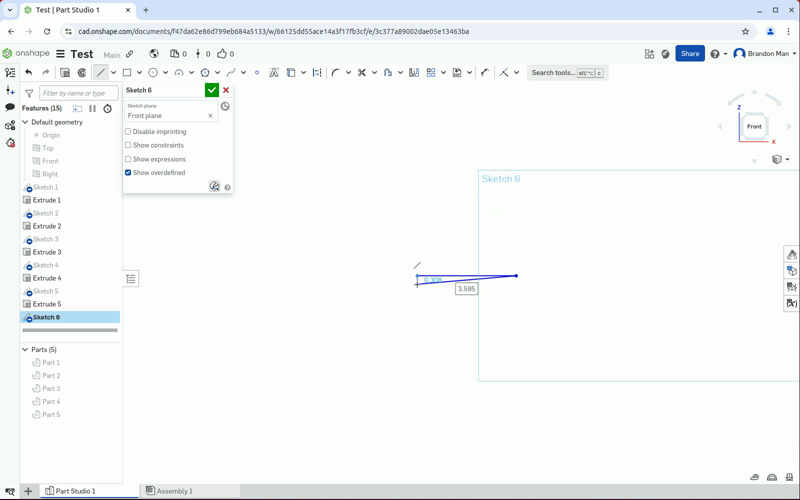
scroll(6)
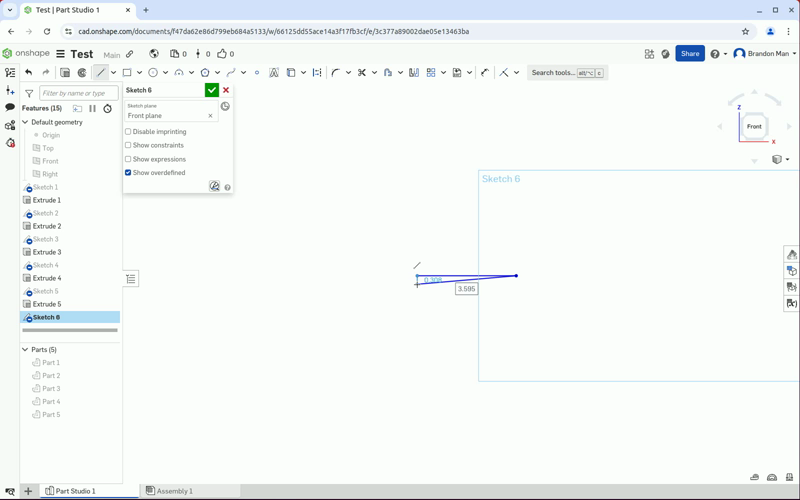
scroll(6)
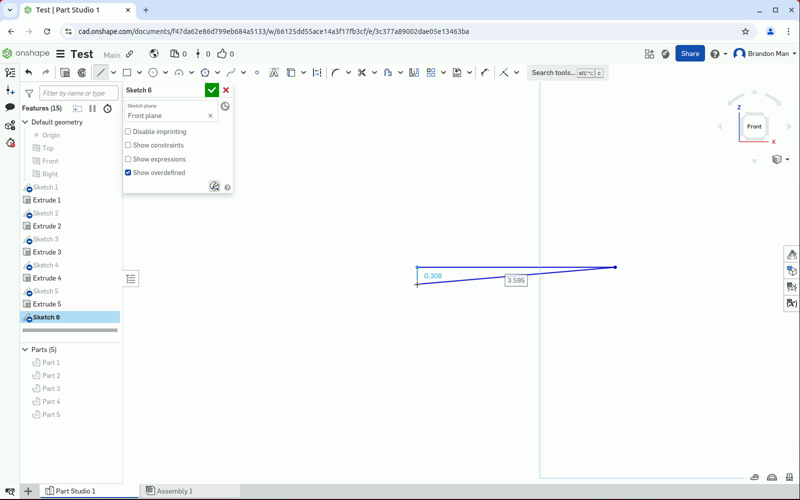
key_up(shift)
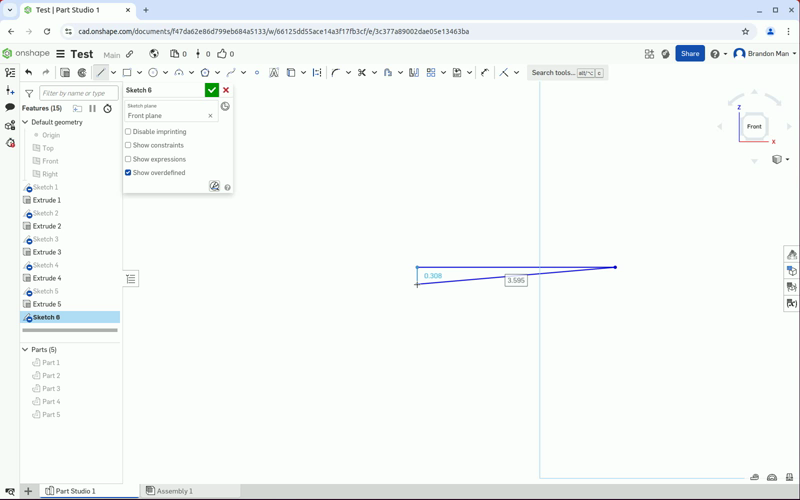
click(417, 284)
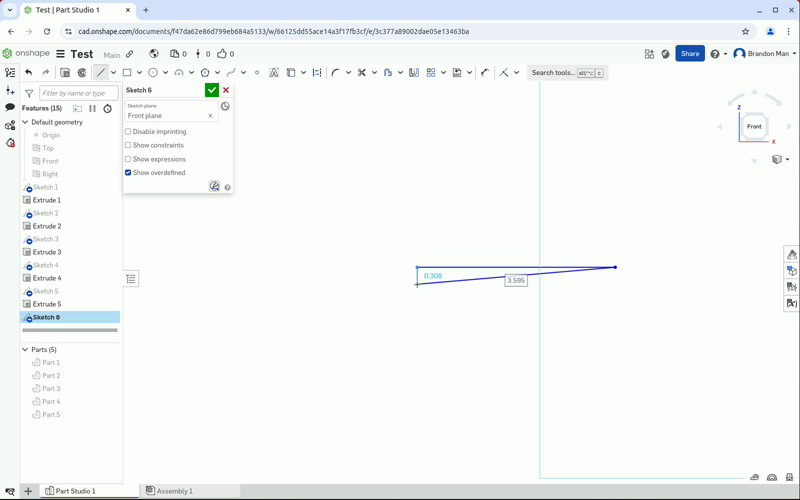
scroll(-6)
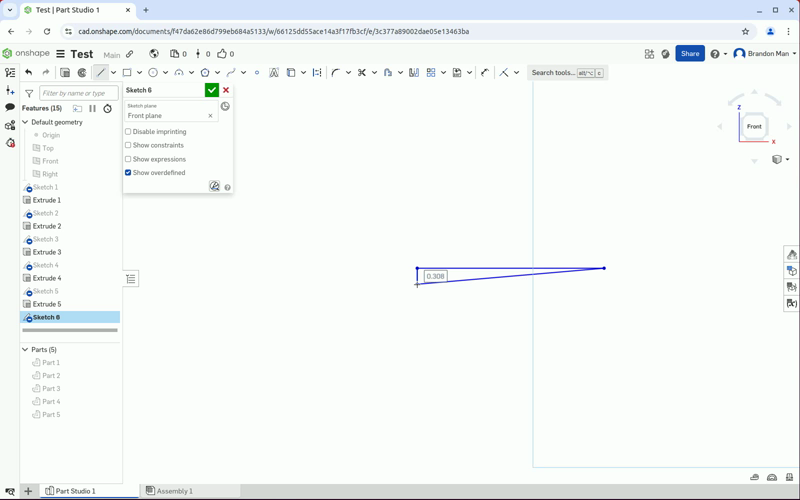
scroll(-6)
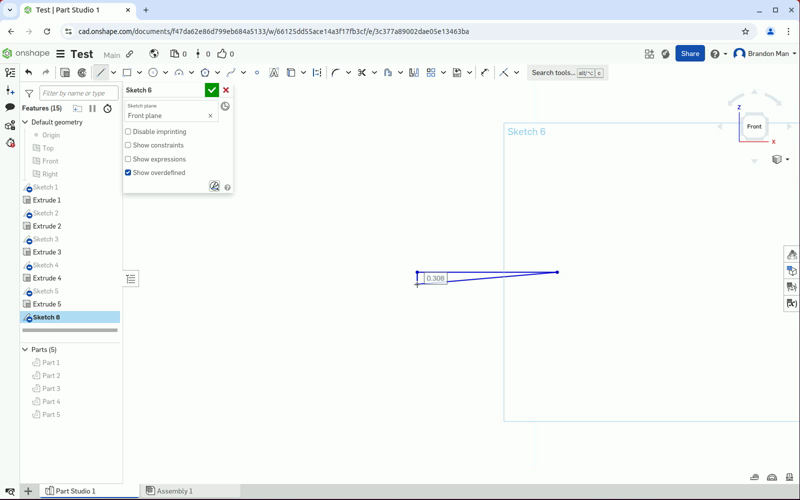
scroll(-6)
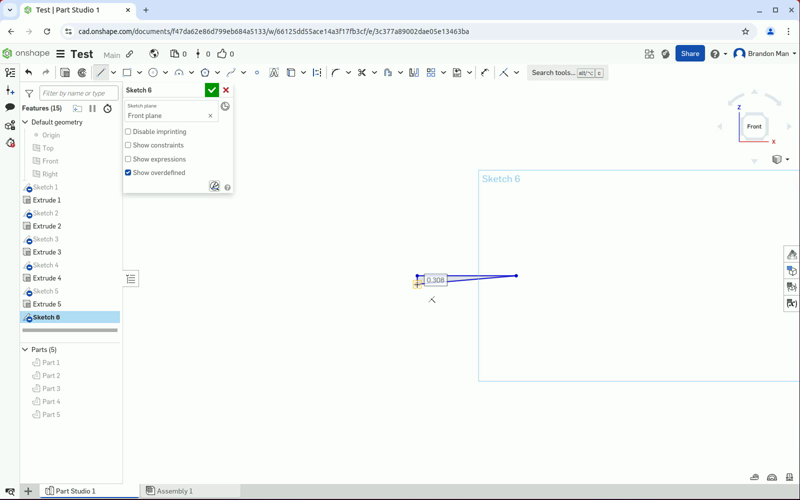
scroll(-6)
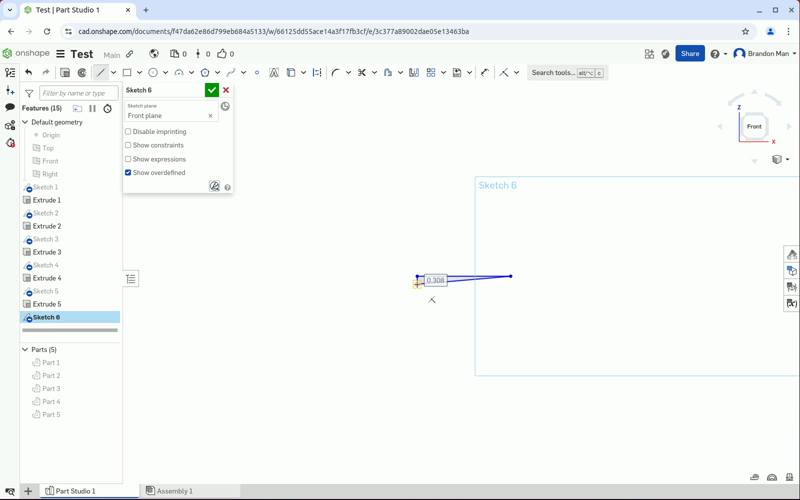
scroll(-6)
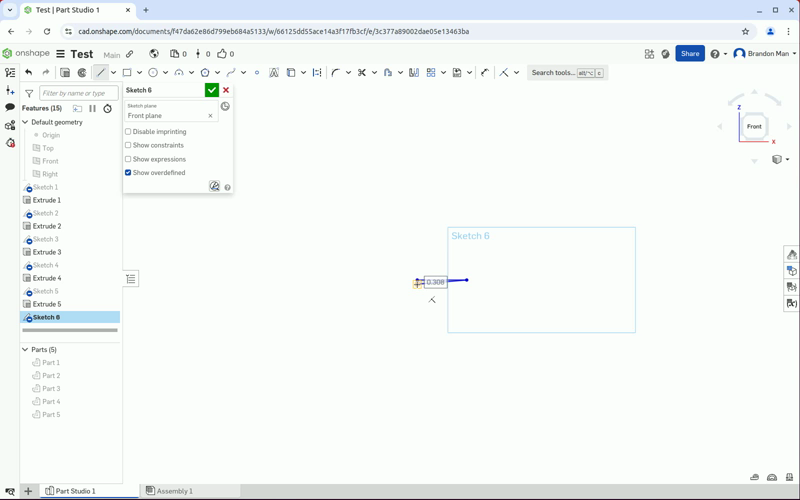
scroll(-6)
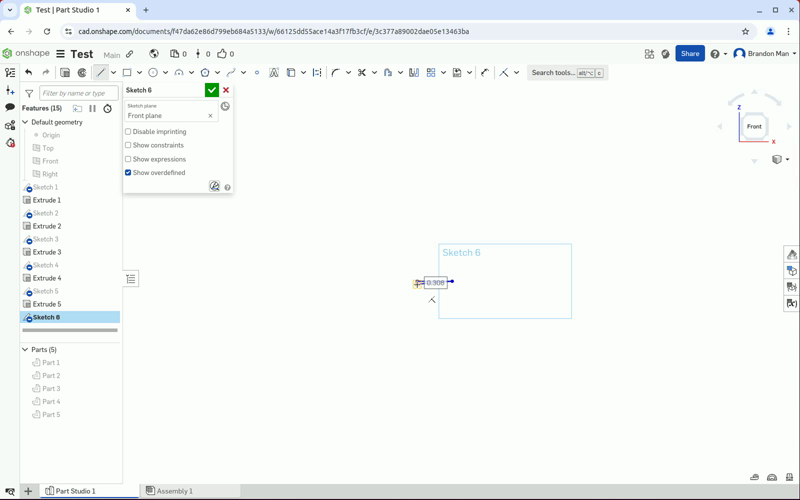
scroll(-6)
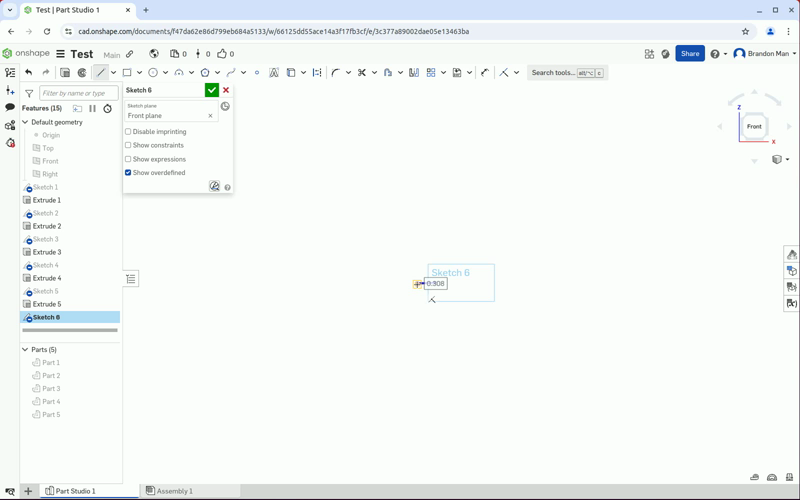
key(esc)
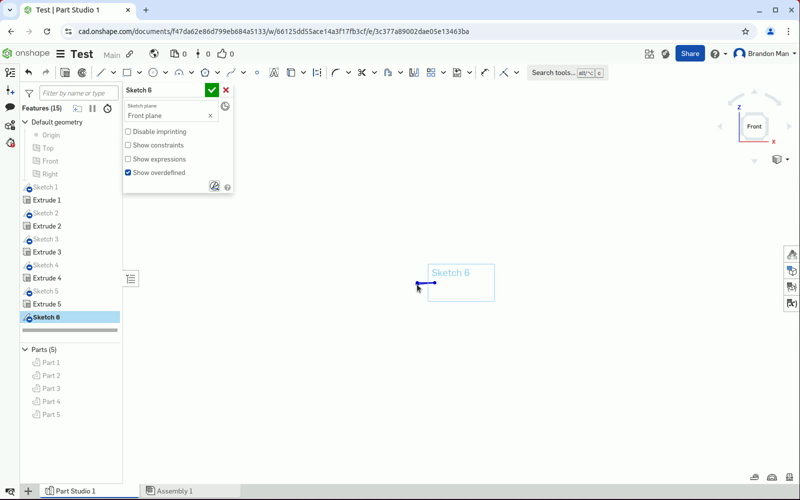
mouse_move(422, 282)
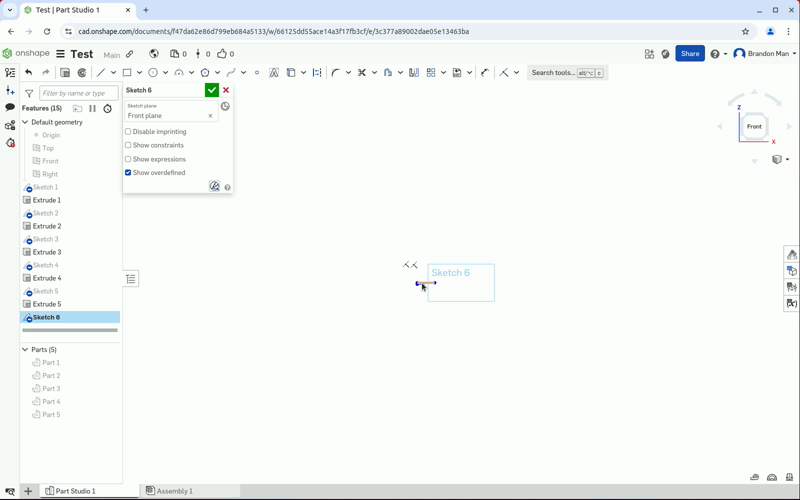
scroll(6)
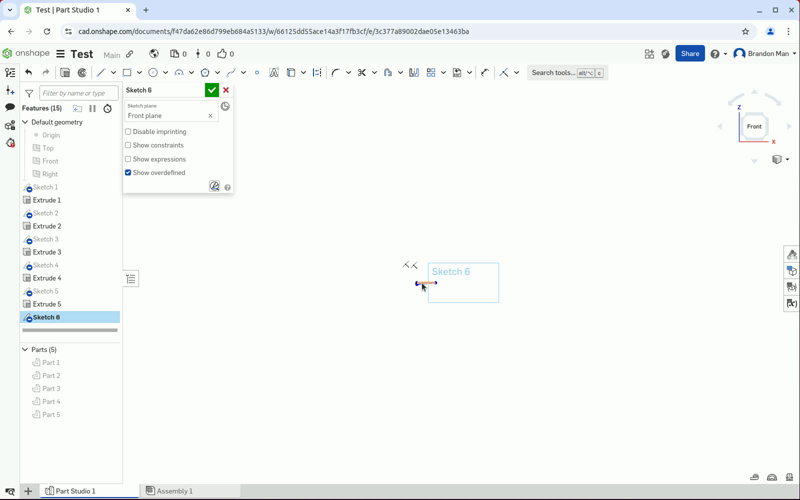
scroll(6)
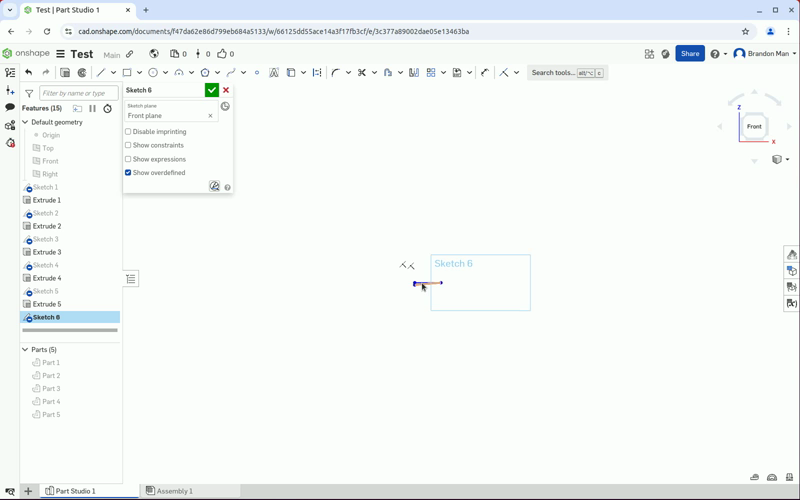
scroll(6)
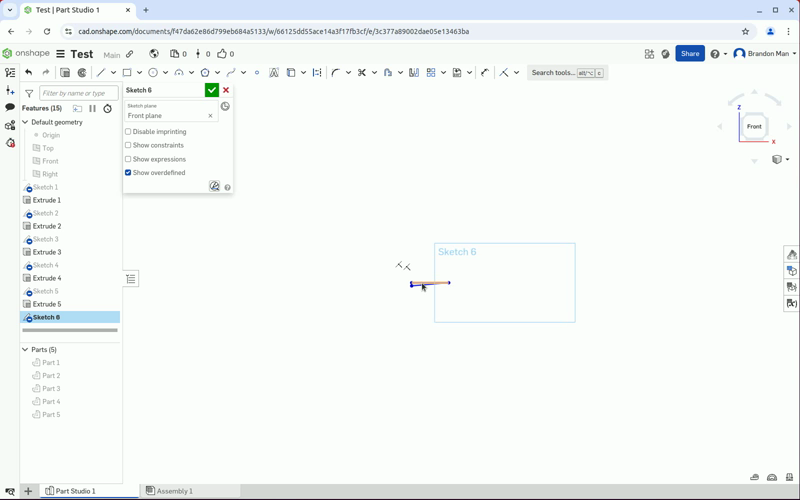
scroll(6)
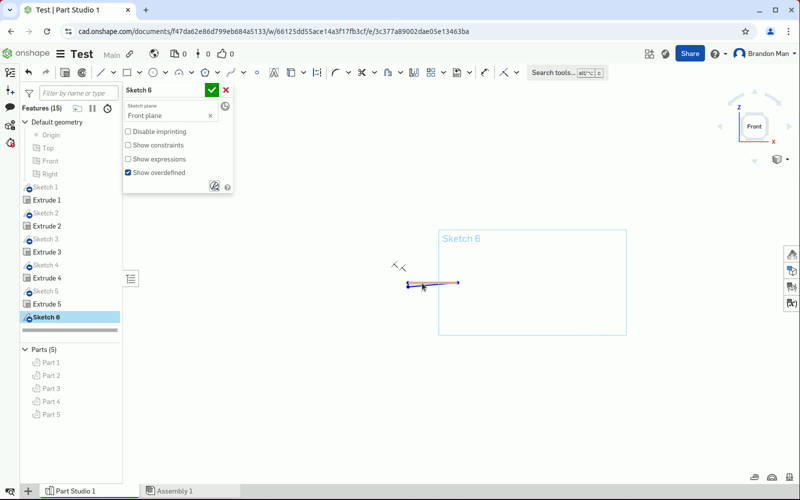
scroll(6)
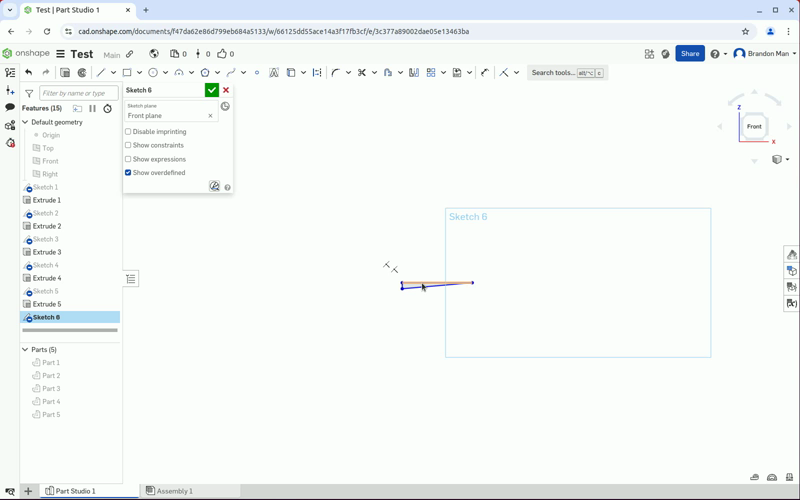
scroll(6)
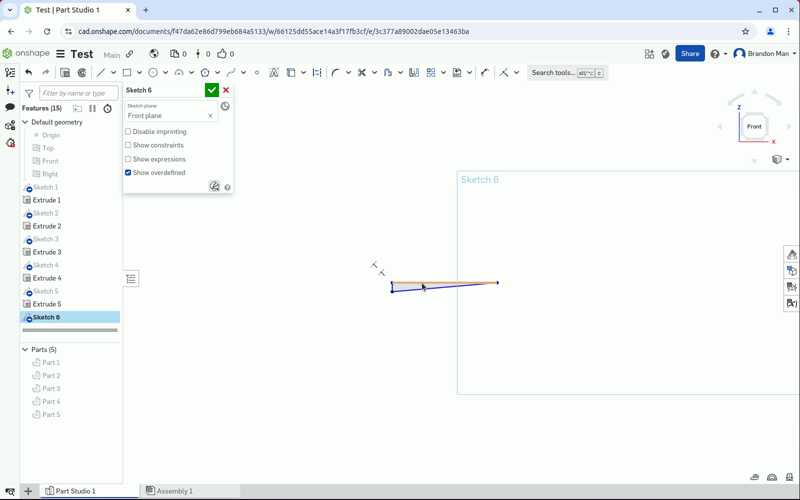
scroll(6)
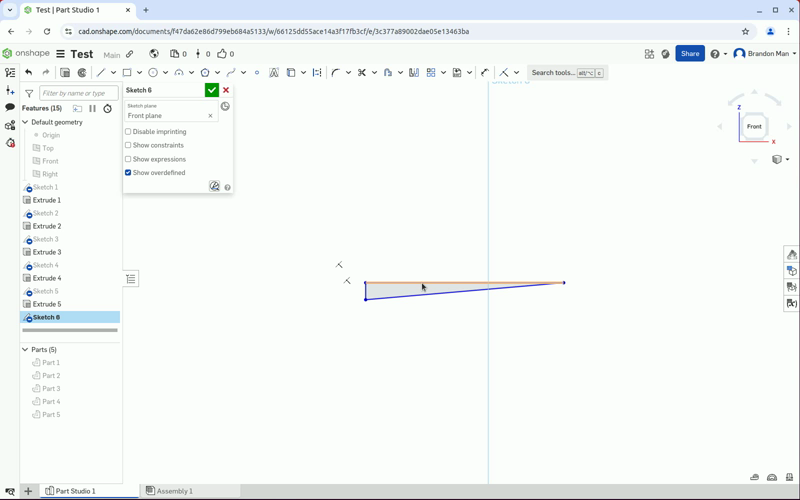
click(422, 282)
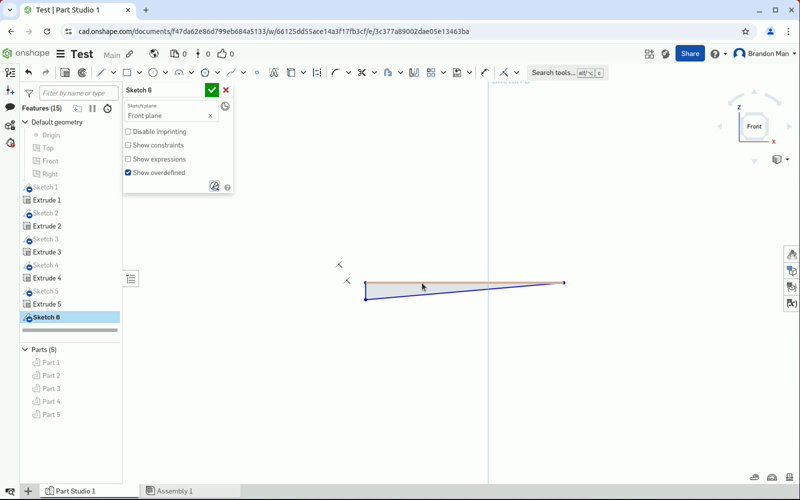
scroll(-6)
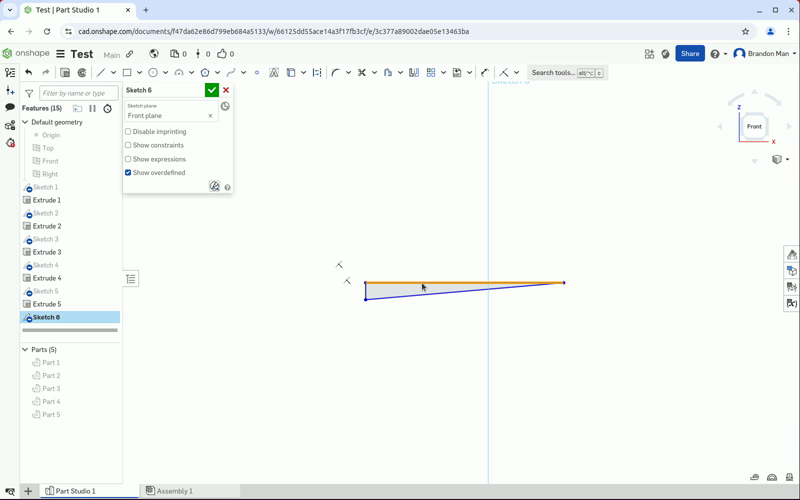
scroll(-6)
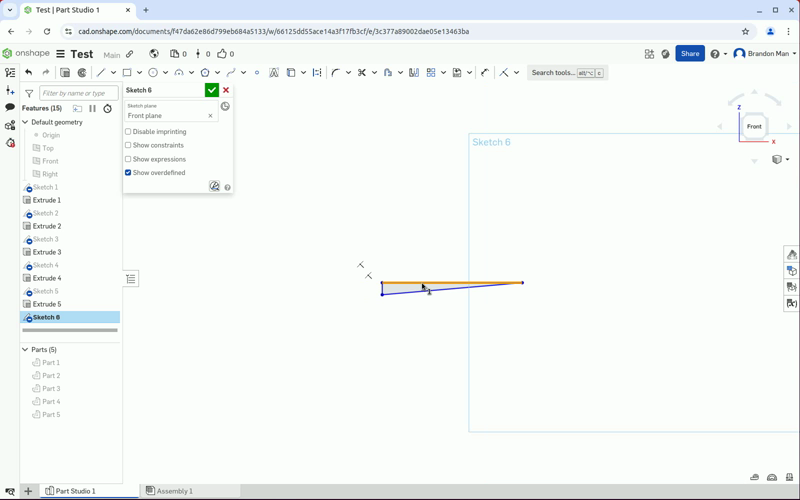
scroll(-6)
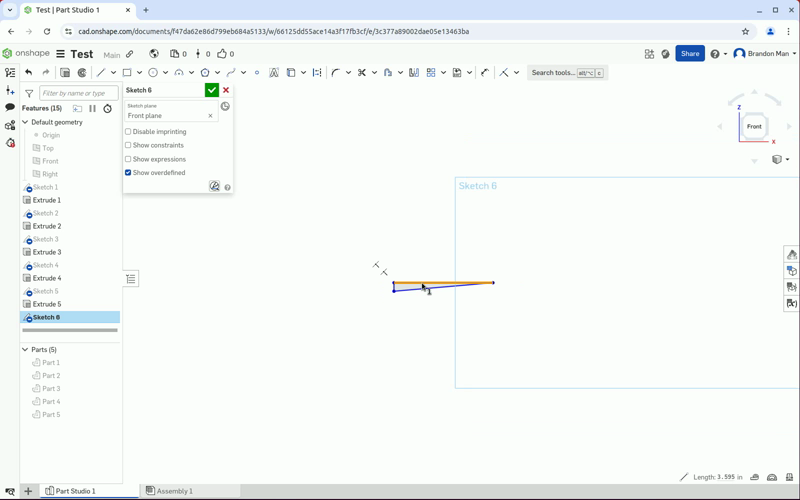
scroll(-6)
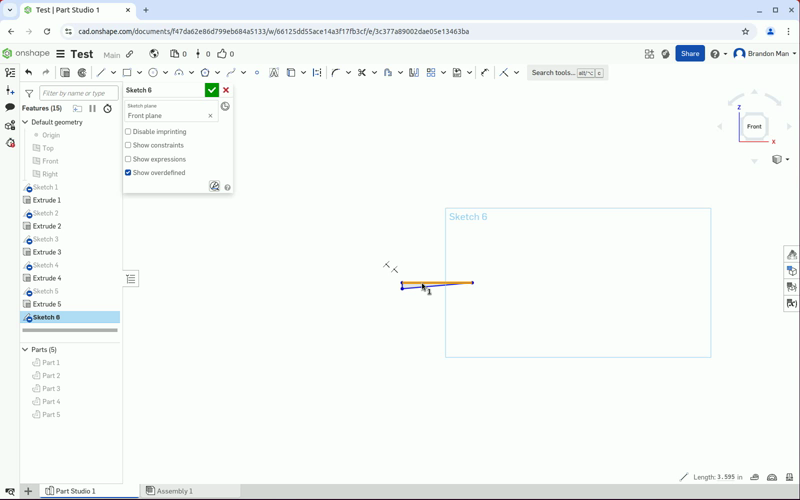
scroll(-6)
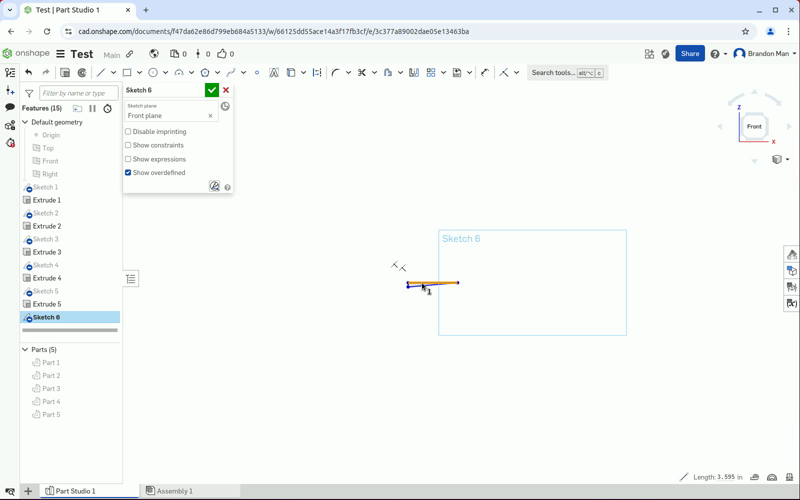
scroll(-6)
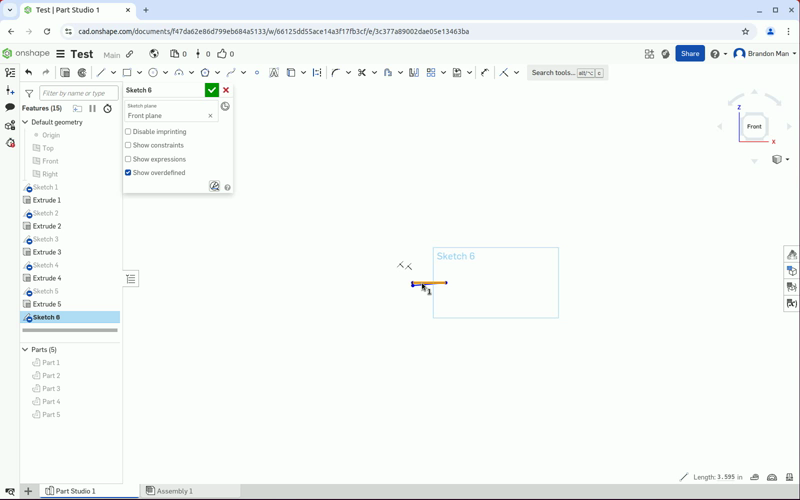
scroll(-6)
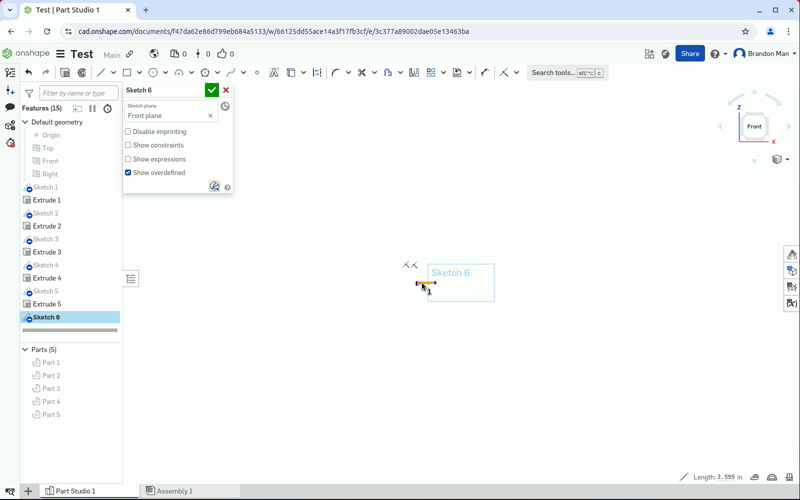
mouse_move(73, 352)
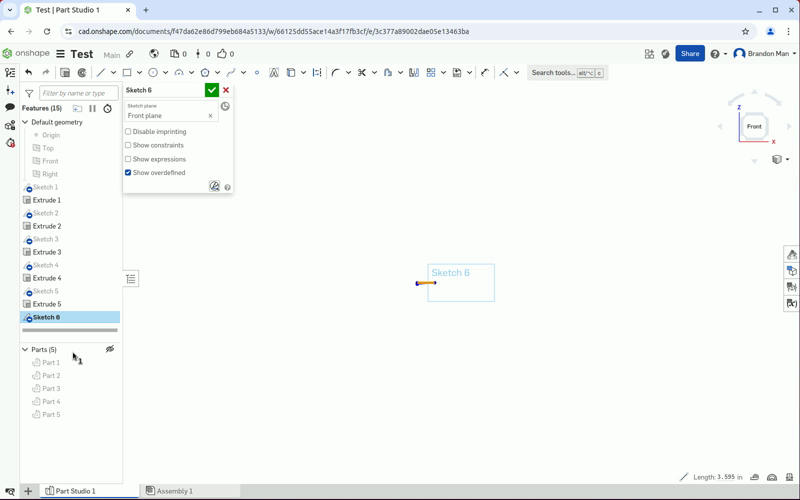
key(shift+y)
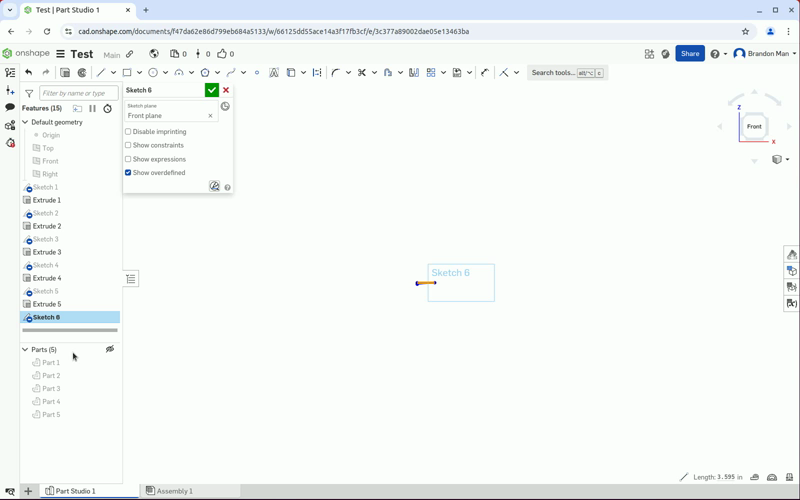
key(shift+e)
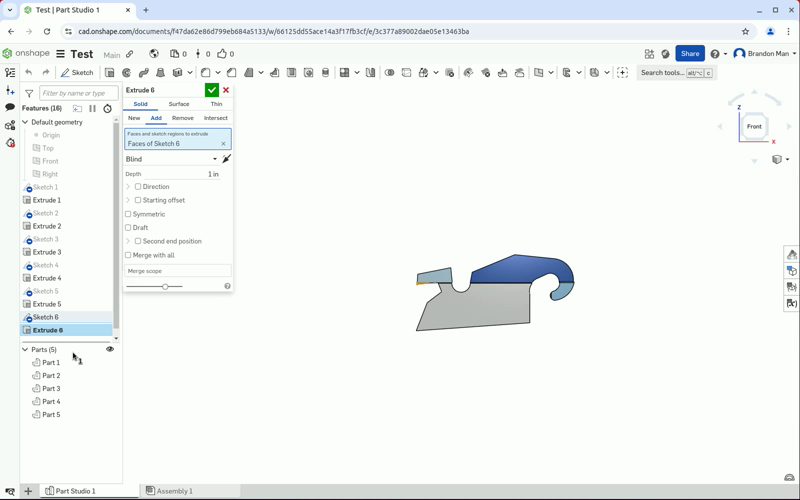
mouse_move(143, 106)
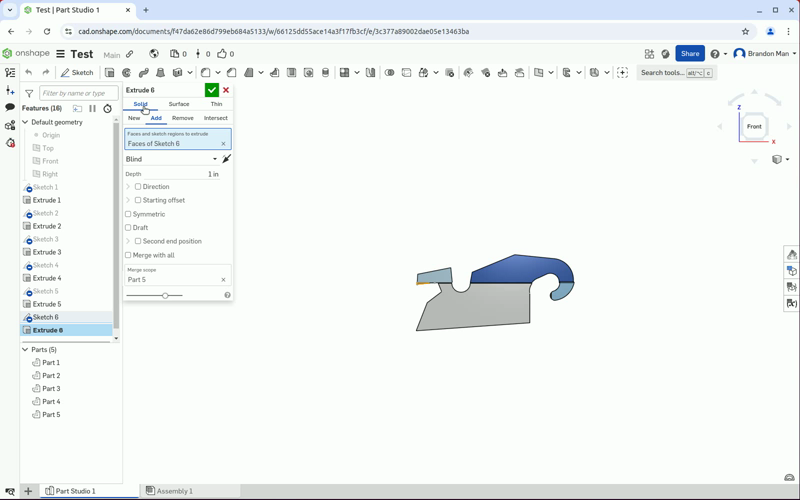
click(143, 106)
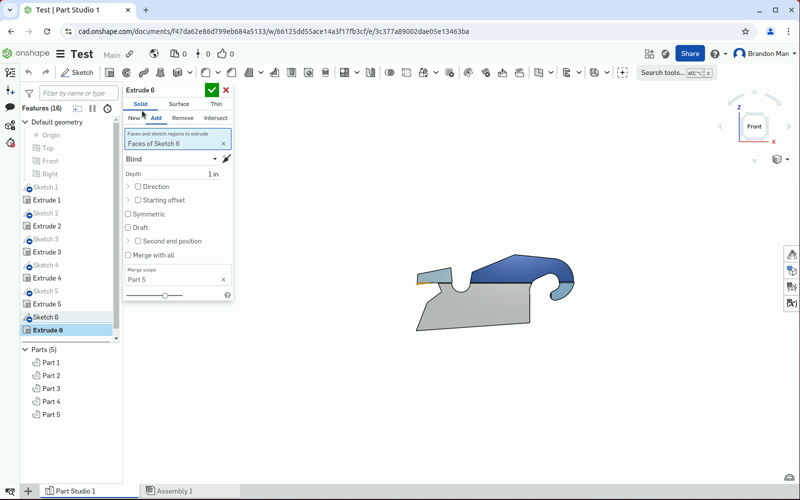
mouse_move(137, 120)
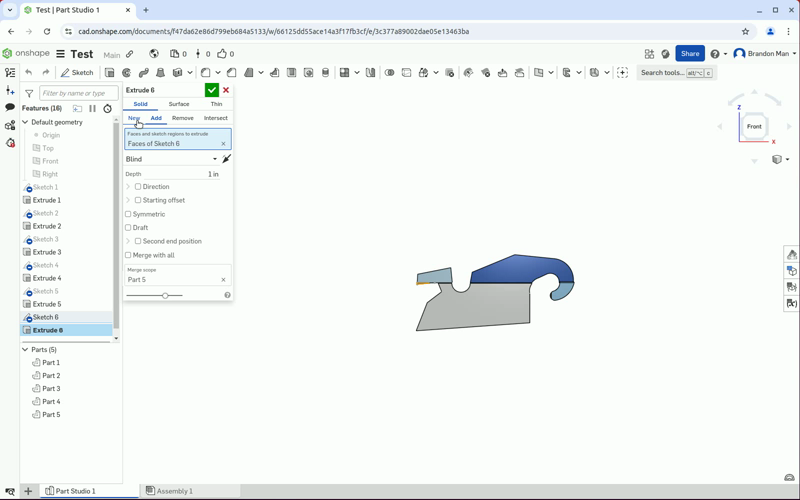
click(137, 120)
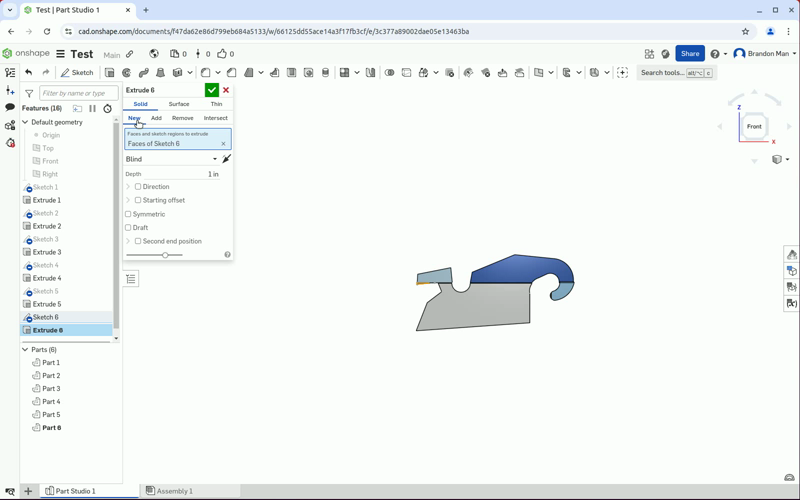
key(tab, 4)
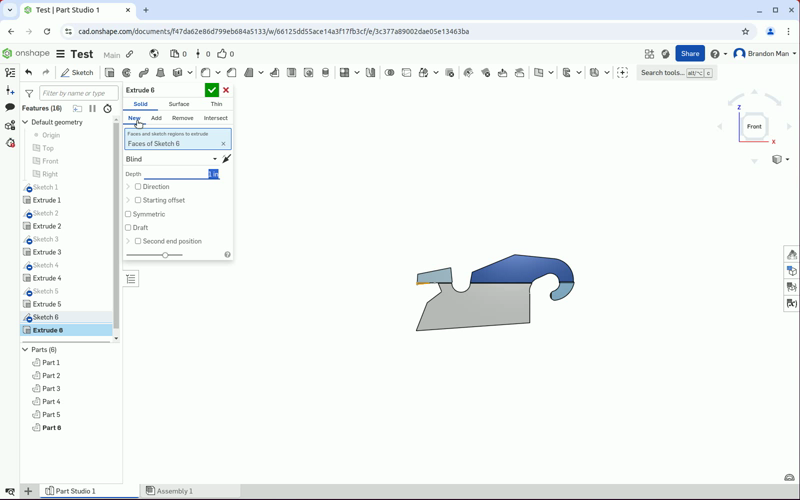
text(2.407)
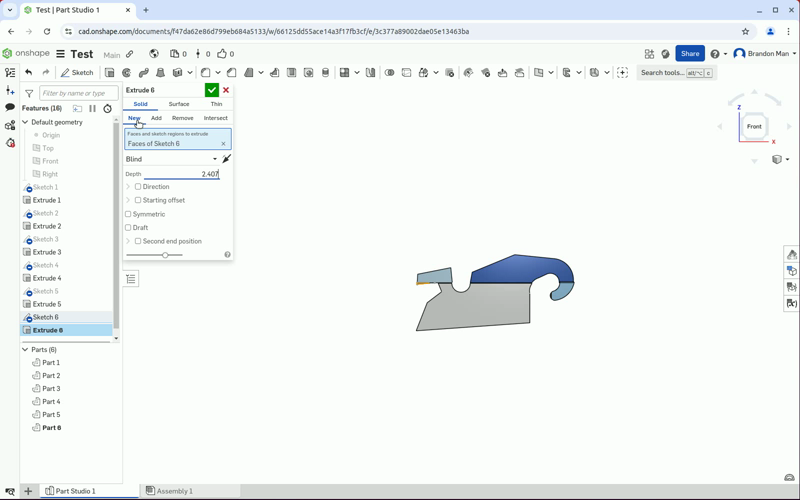
key(enter)
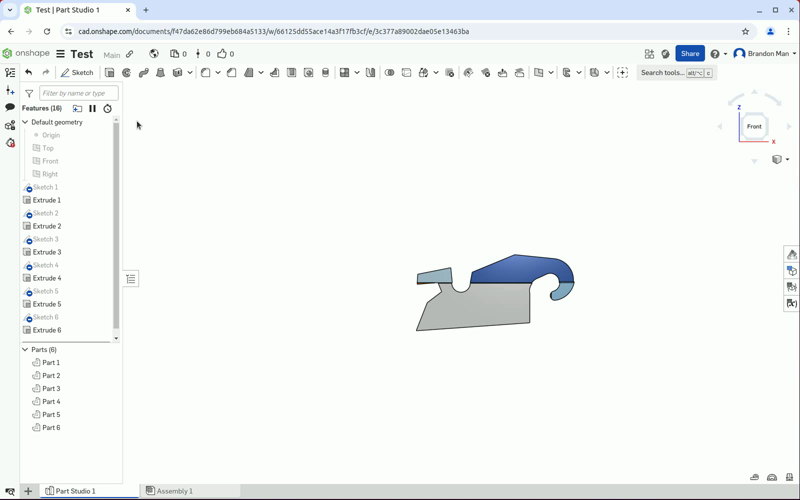
key(shift+h)
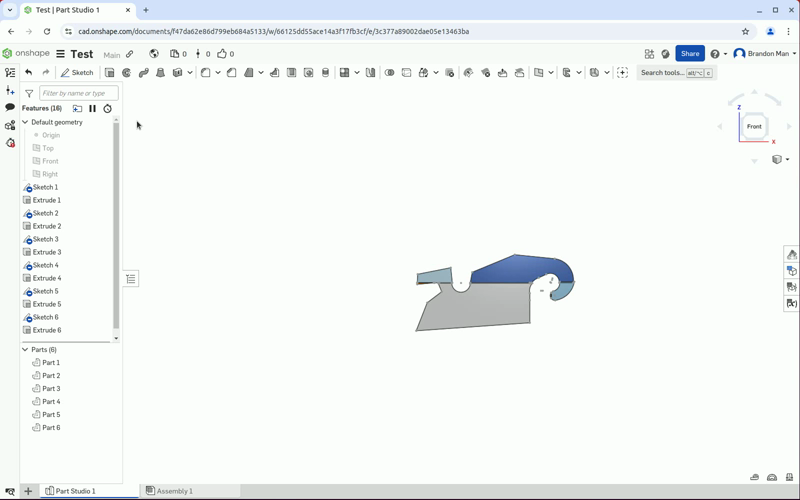
key(shift+h)
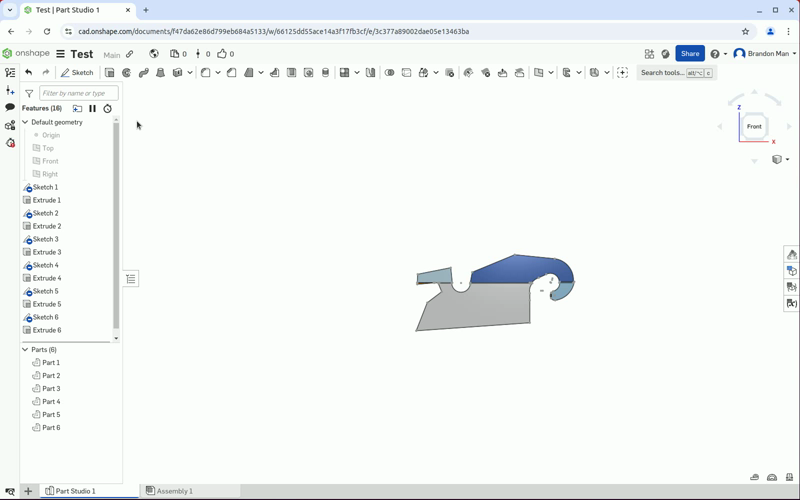
key(shift+7)
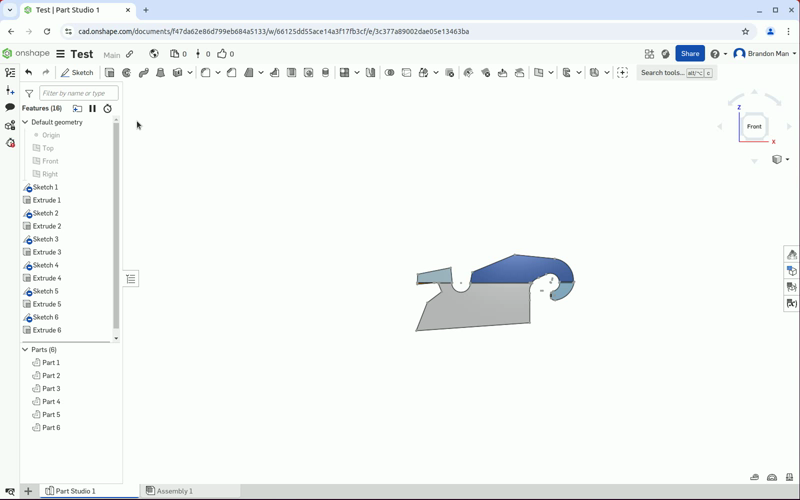
key(left, 2)
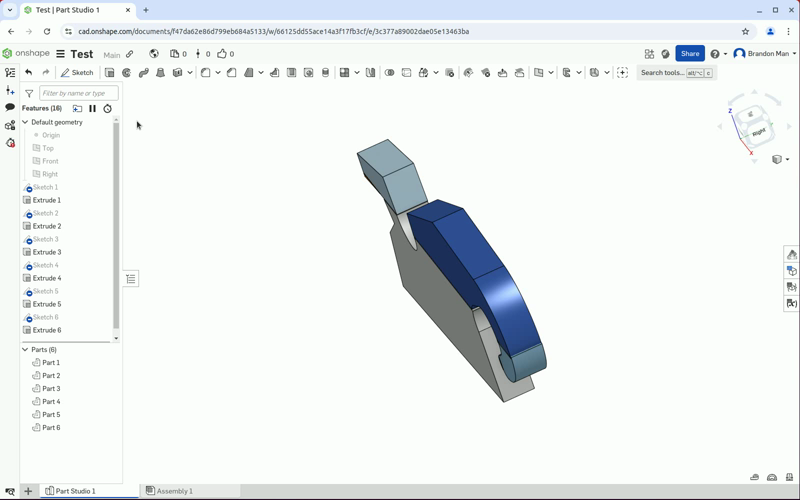
key(down, 2)
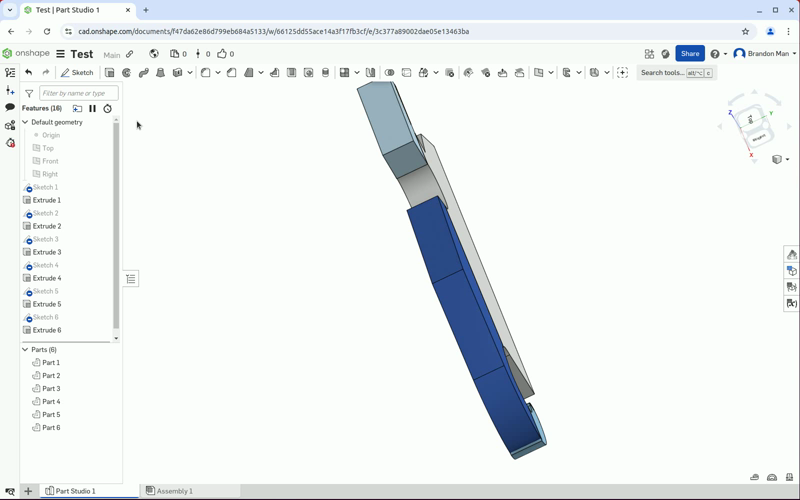
key(up, 2)
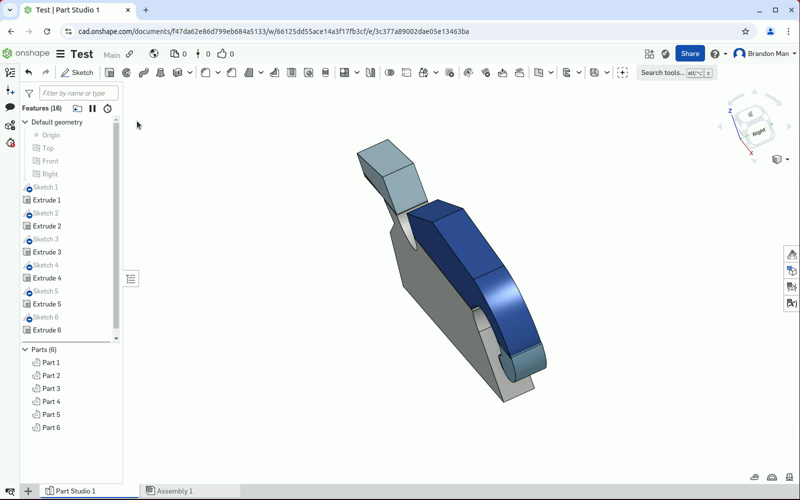
key(right, 2)
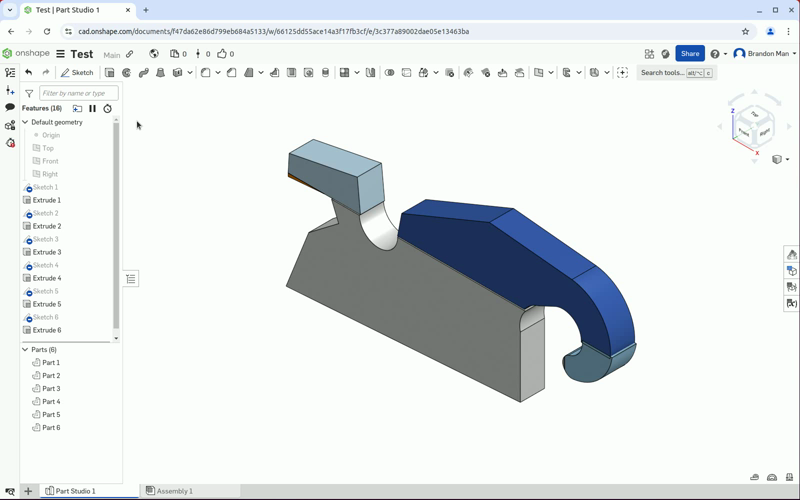
mouse_move(69, 189)
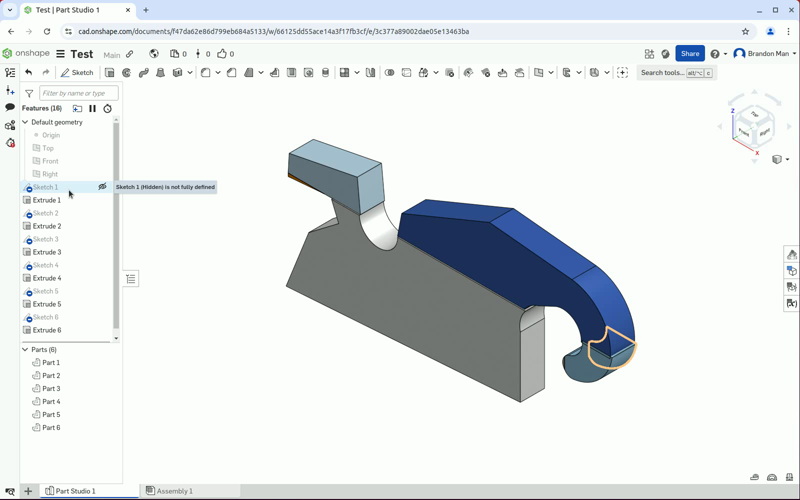
click(69, 189)